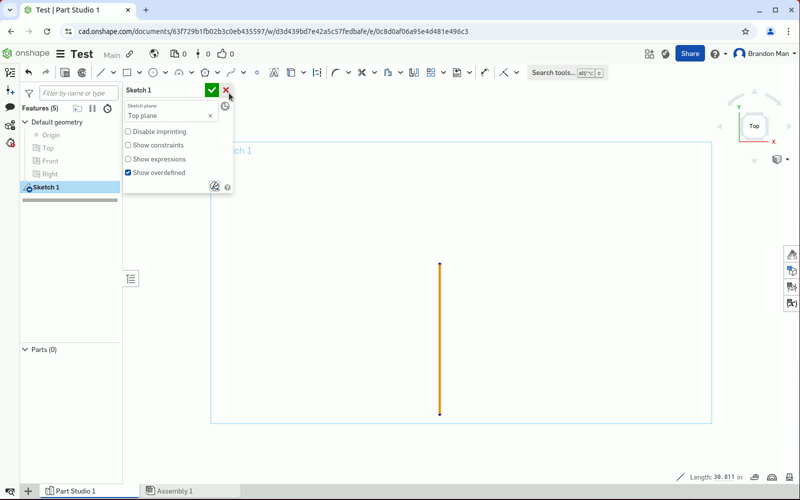
key(shift+h)
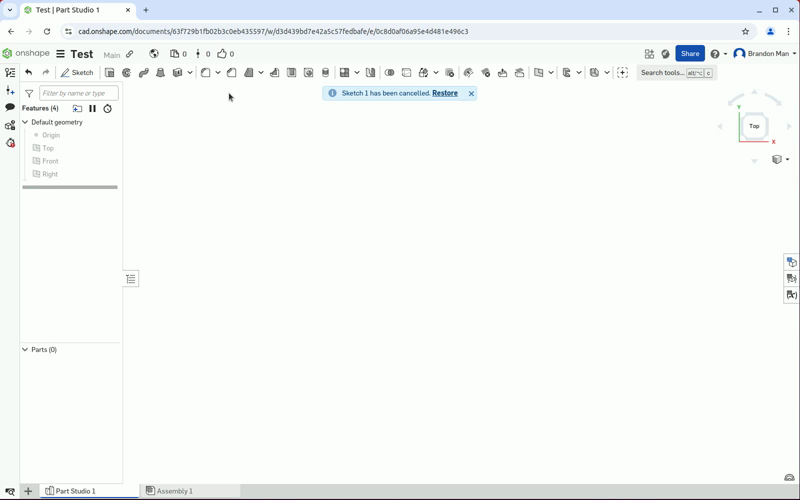
mouse_move(73, 352)
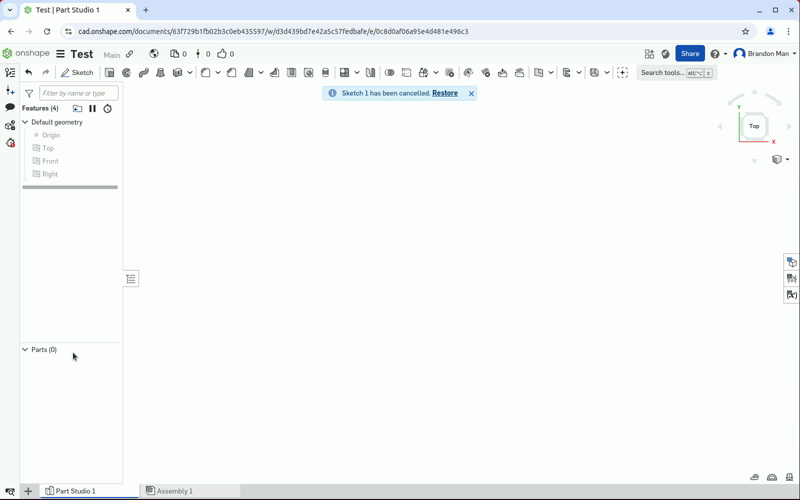
key(y)
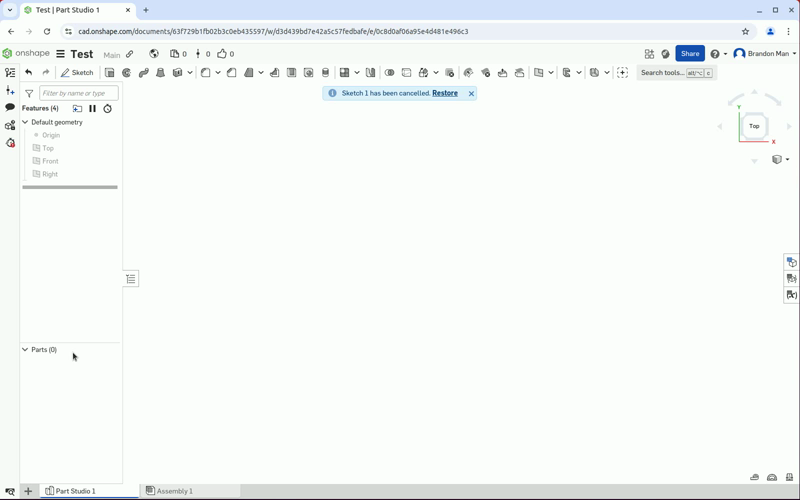
key(shift+p)
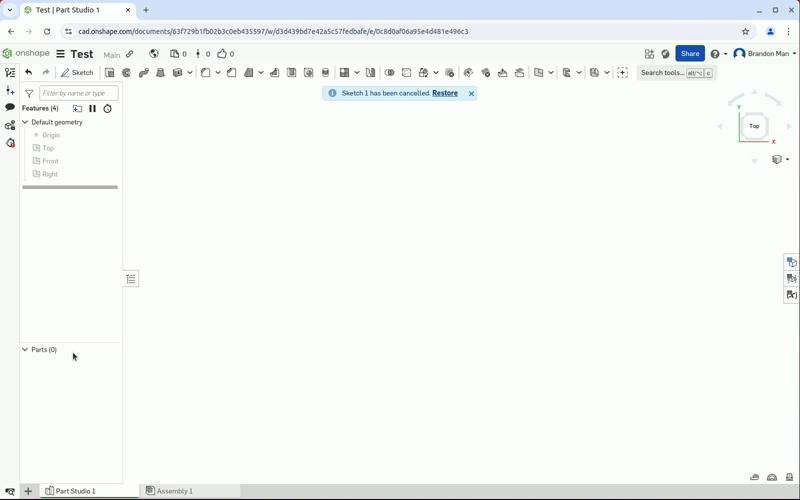
key(space)
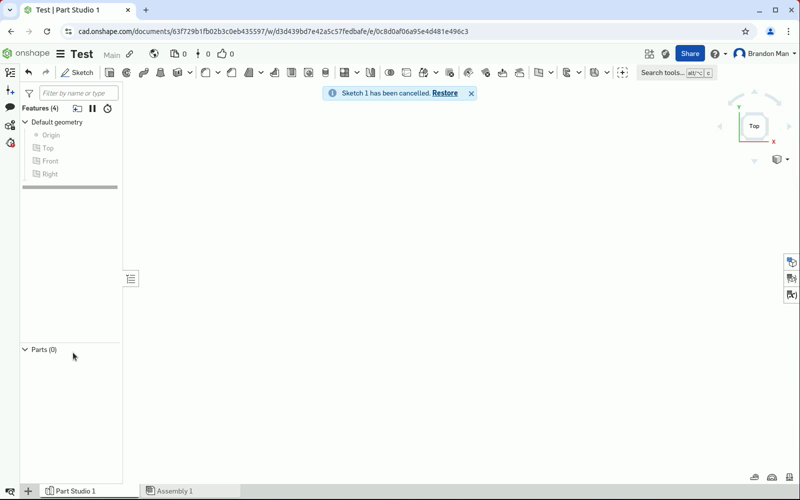
key_down(shift)
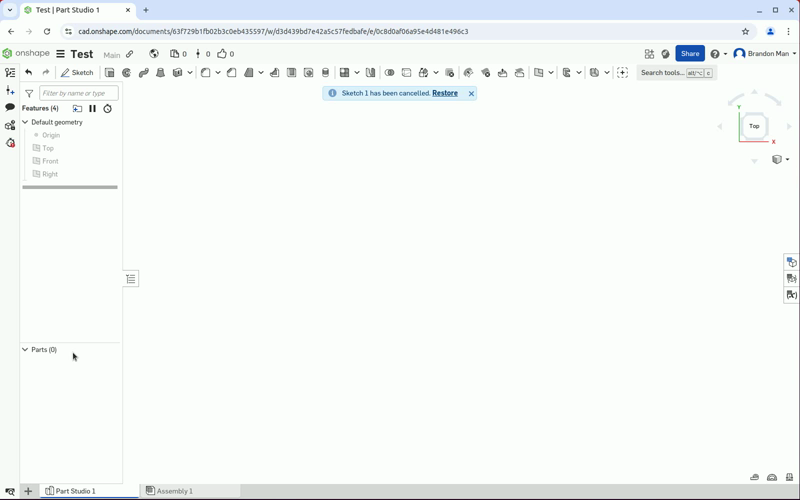
key(up)
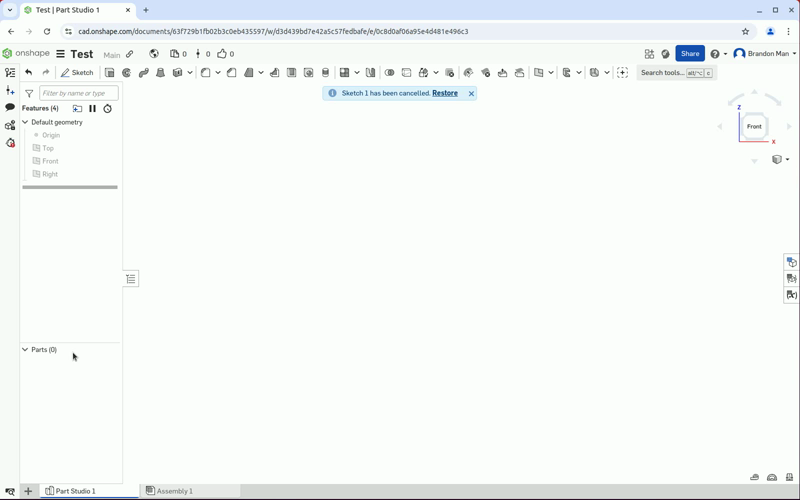
key_up(shift)
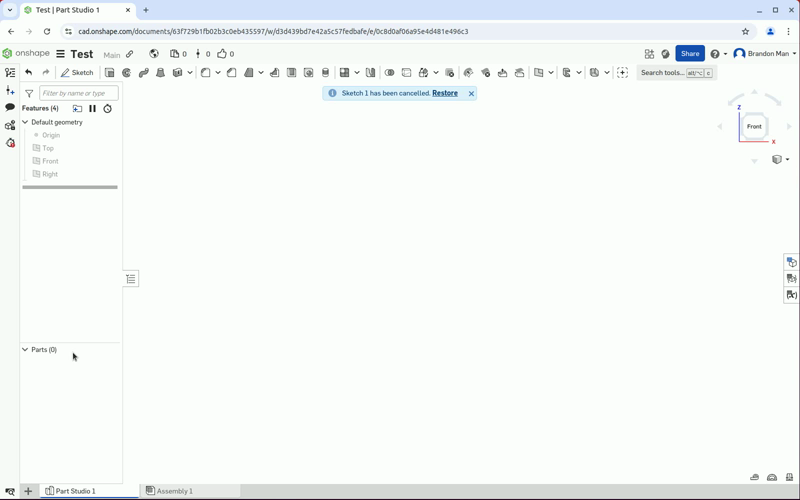
mouse_move(73, 352)
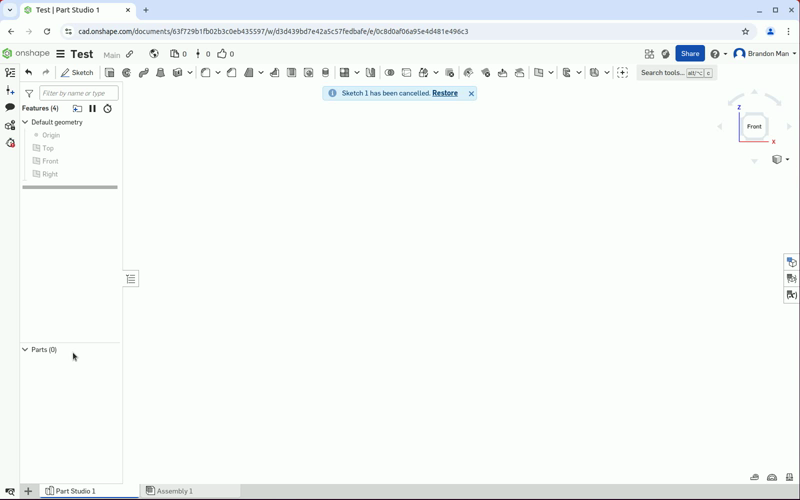
key(shift+y)
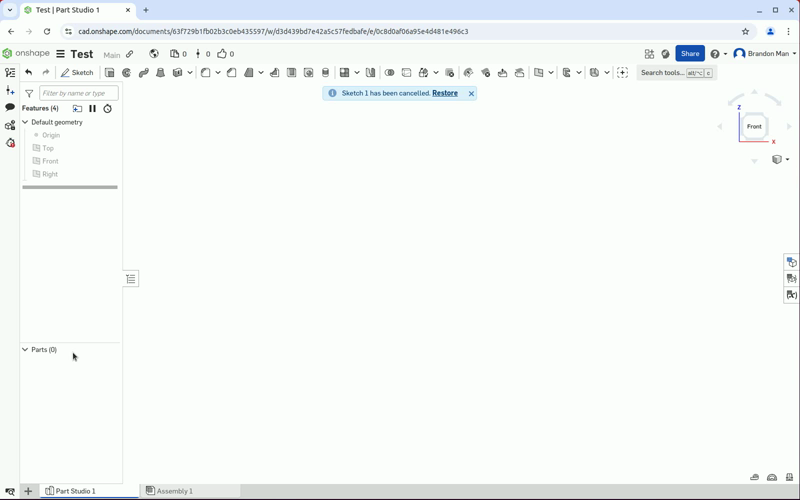
key(shift+s)
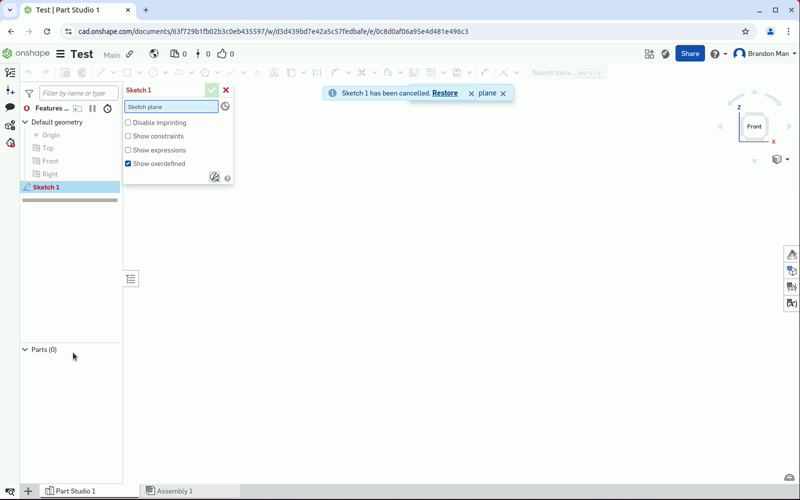
mouse_move(73, 163)
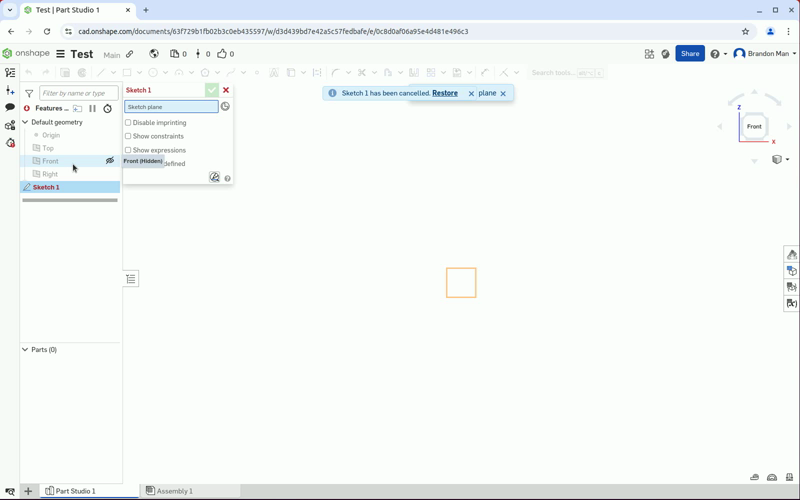
click(73, 163)
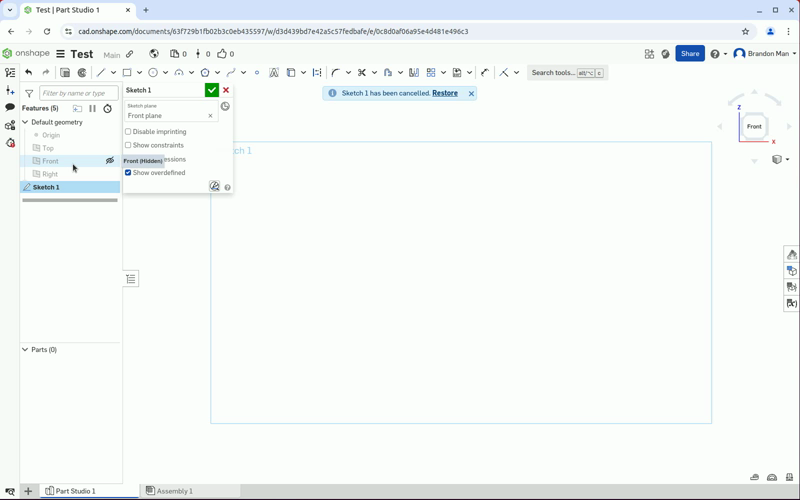
mouse_move(73, 352)
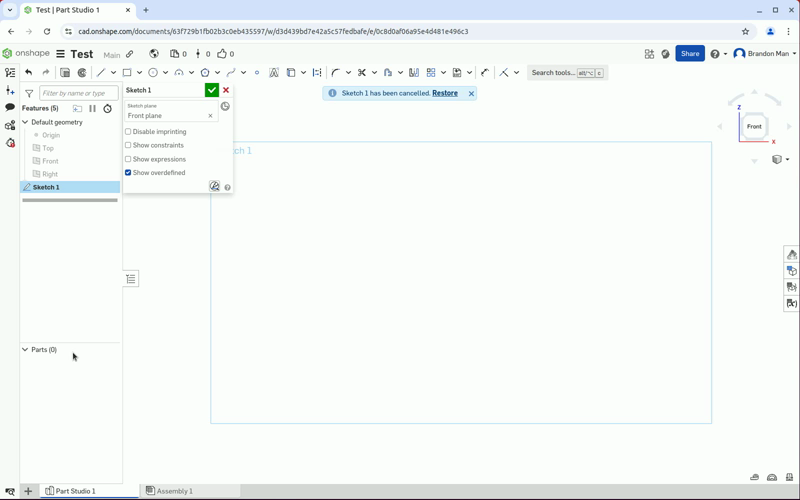
key(y)
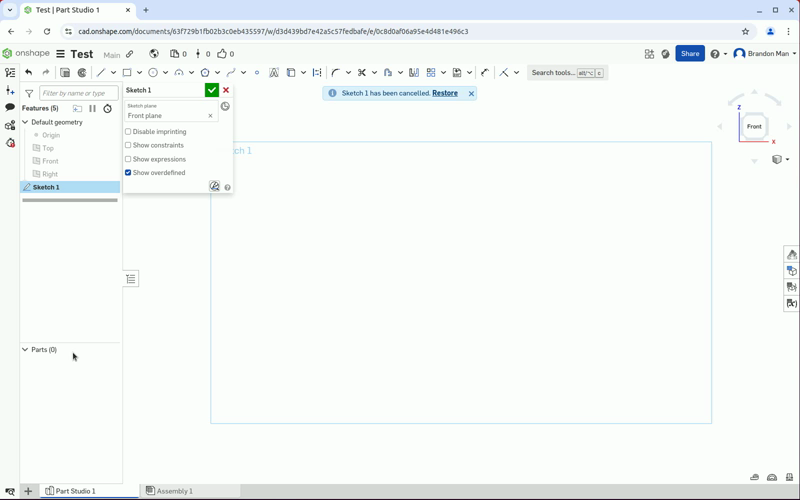
key(l)
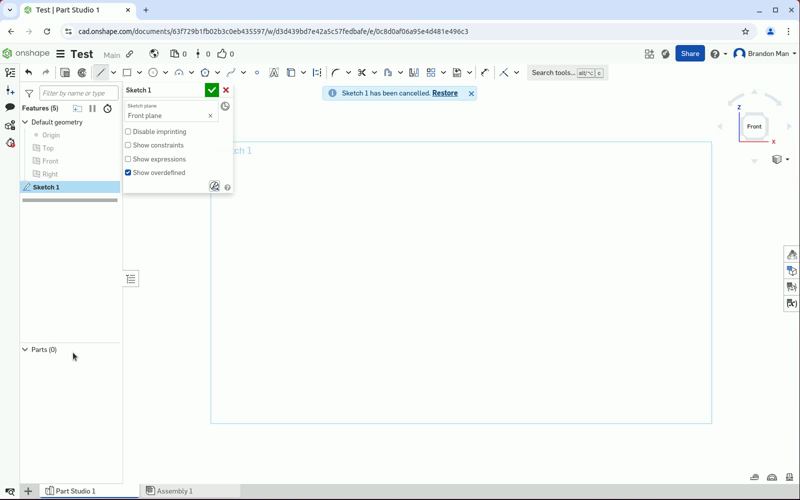
key_down(shift)
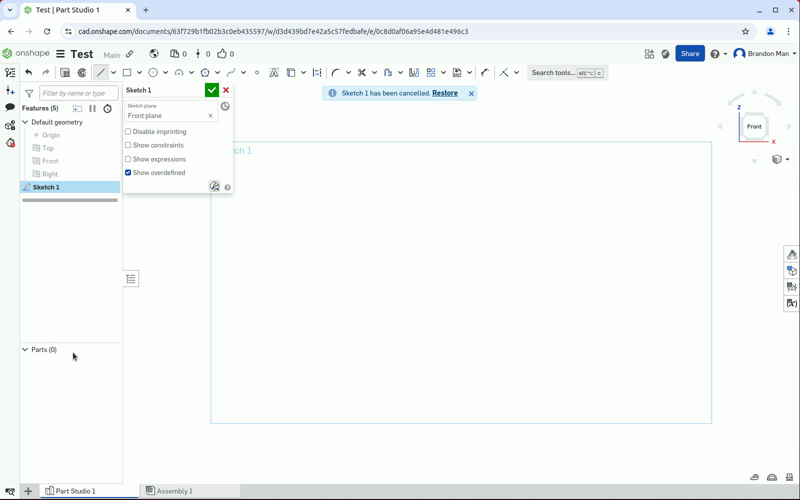
mouse_move(463, 285)
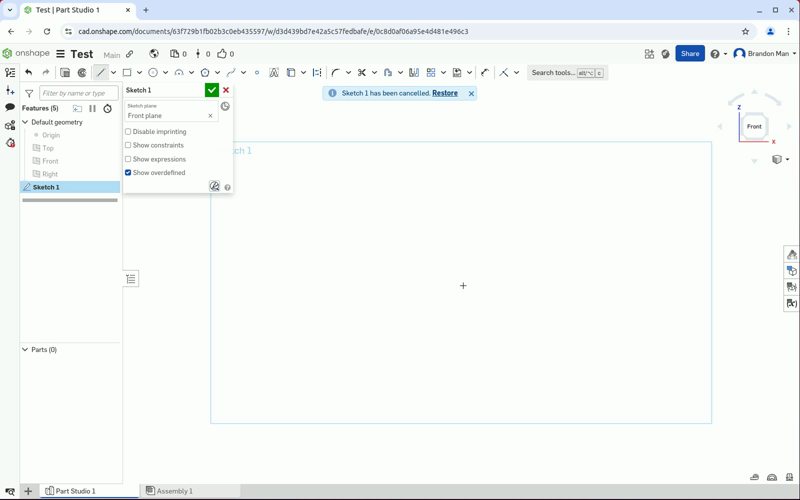
click(463, 285)
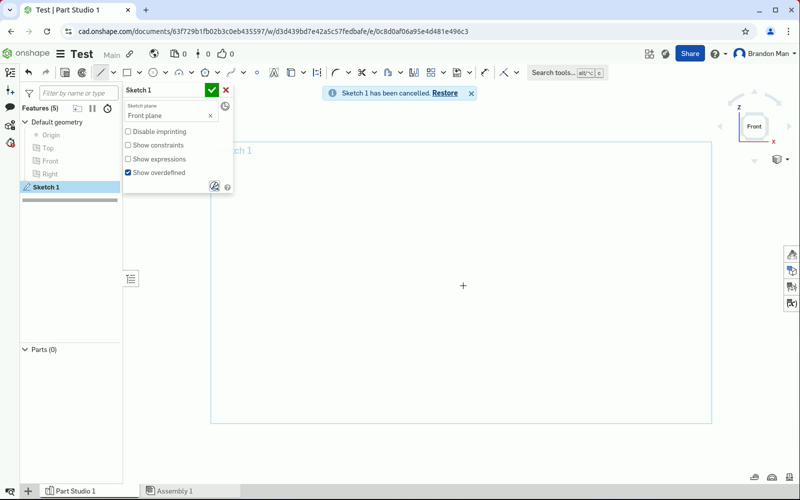
key_up(shift)
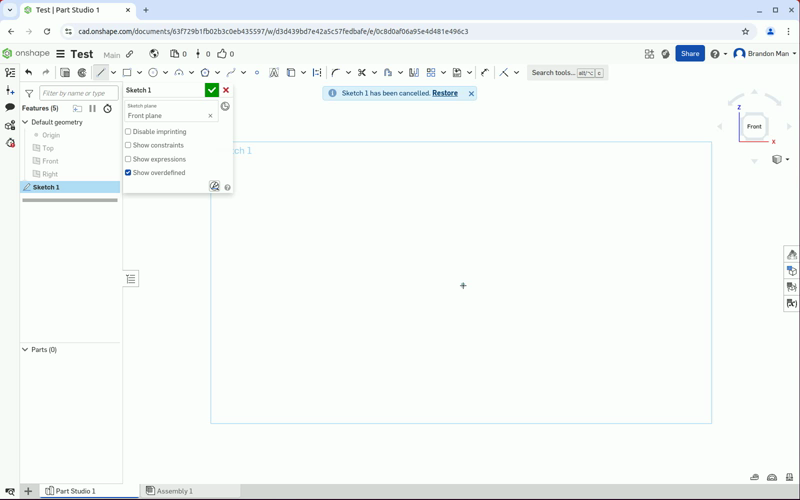
key_down(shift)
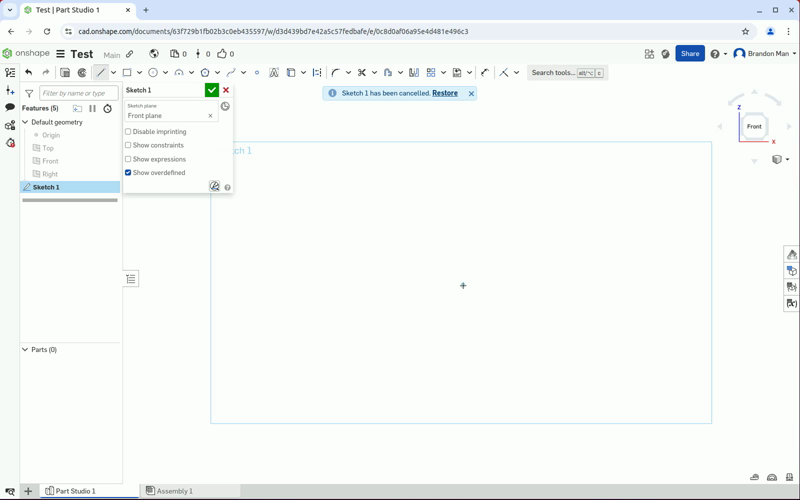
mouse_move(493, 285)
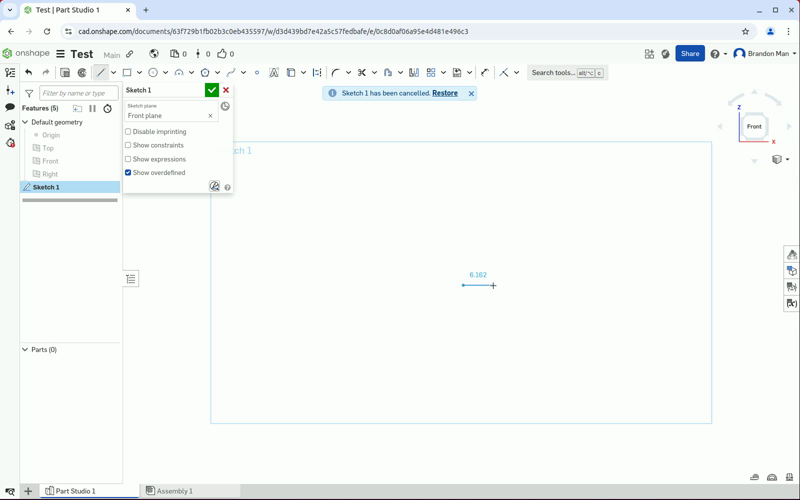
mouse_move(521, 285)
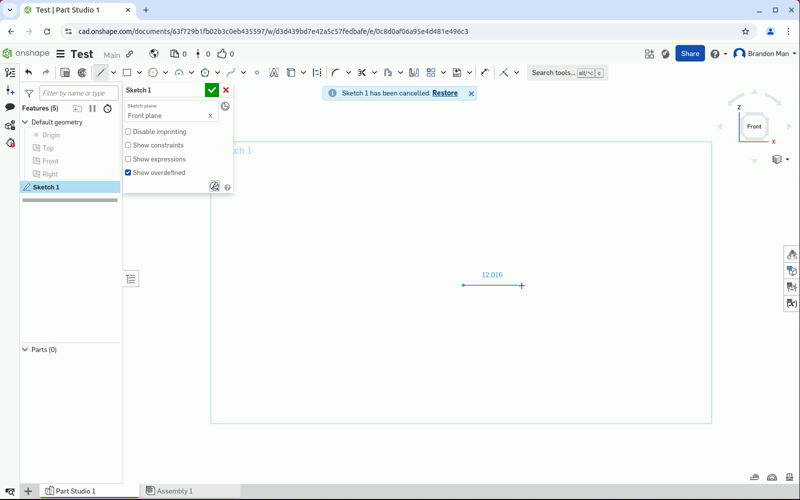
click(521, 285)
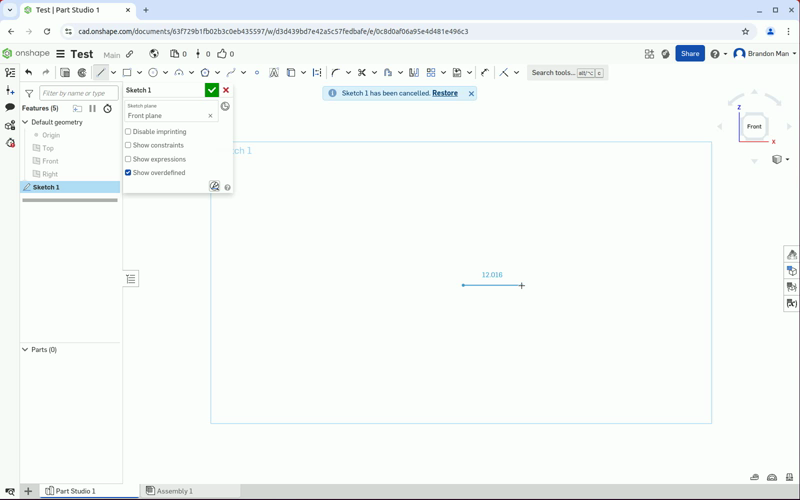
key_up(shift)
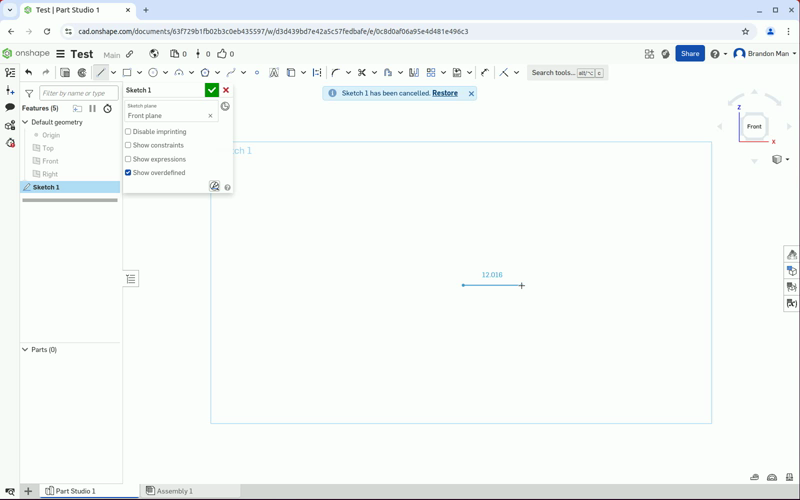
key_down(shift)
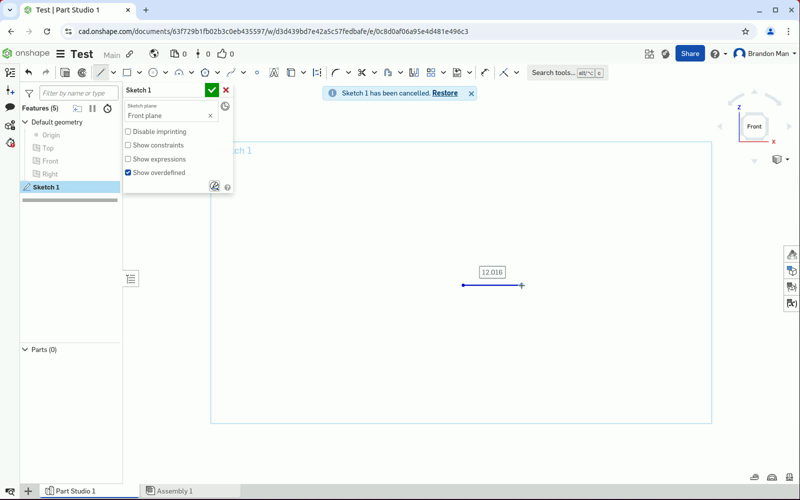
mouse_move(551, 285)
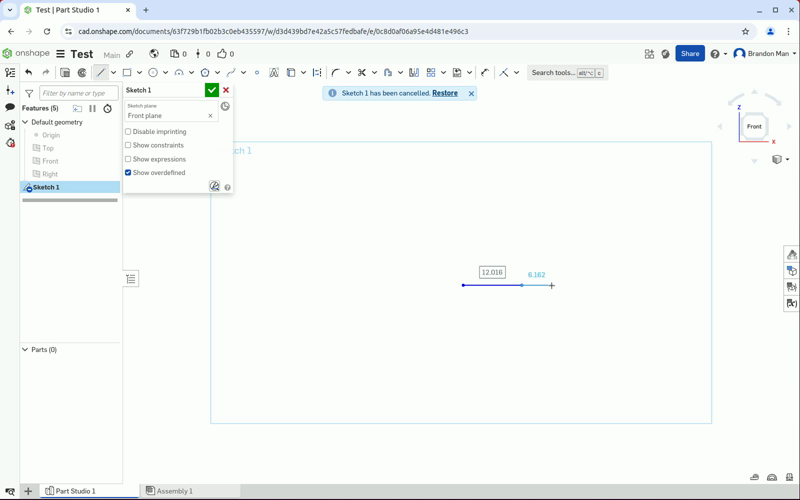
mouse_move(522, 285)
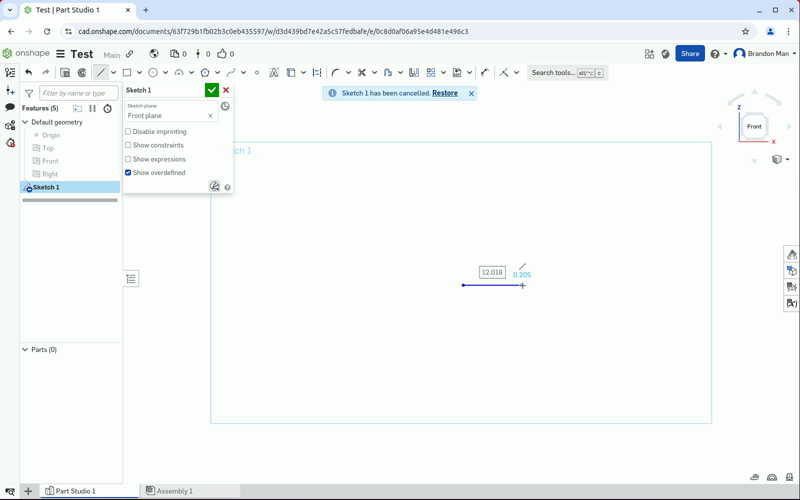
scroll(6)
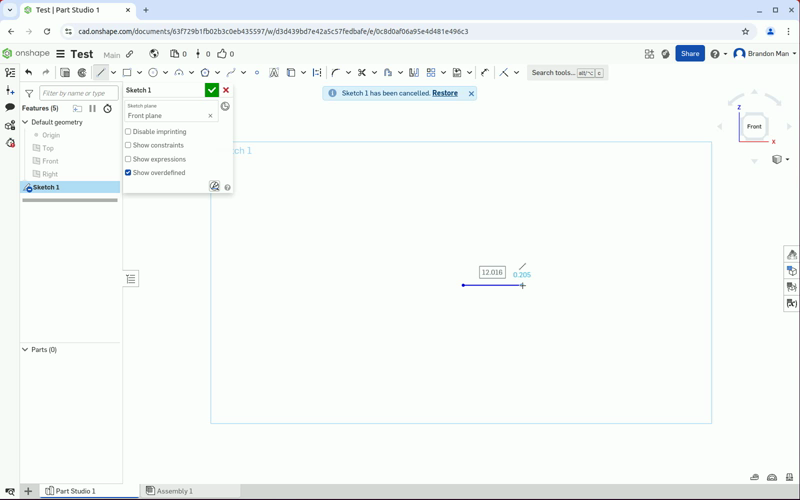
scroll(6)
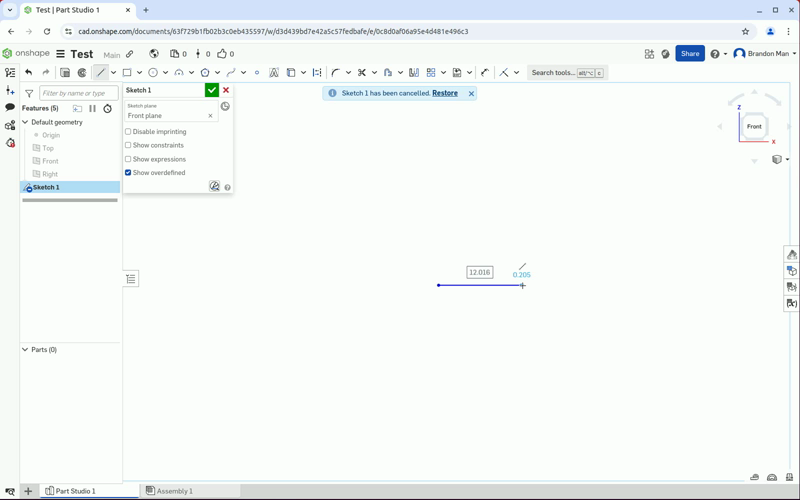
scroll(6)
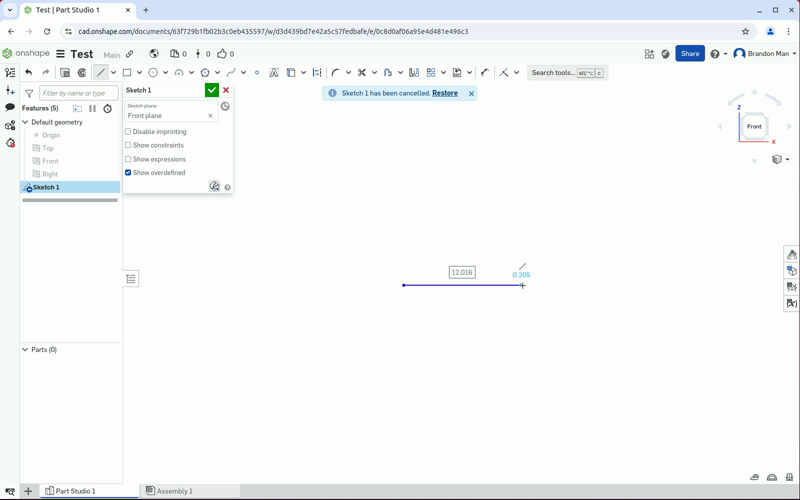
scroll(6)
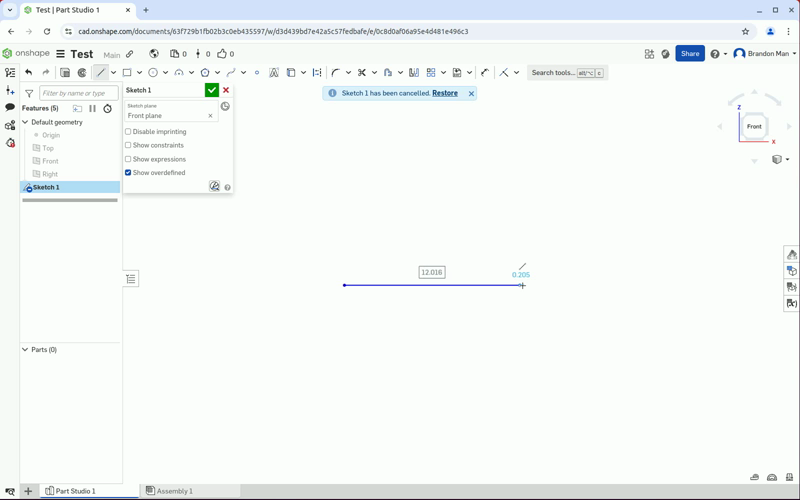
scroll(6)
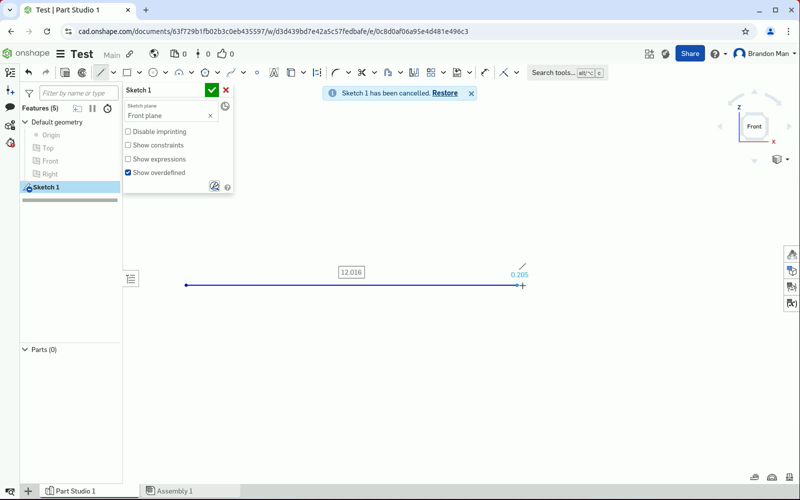
scroll(6)
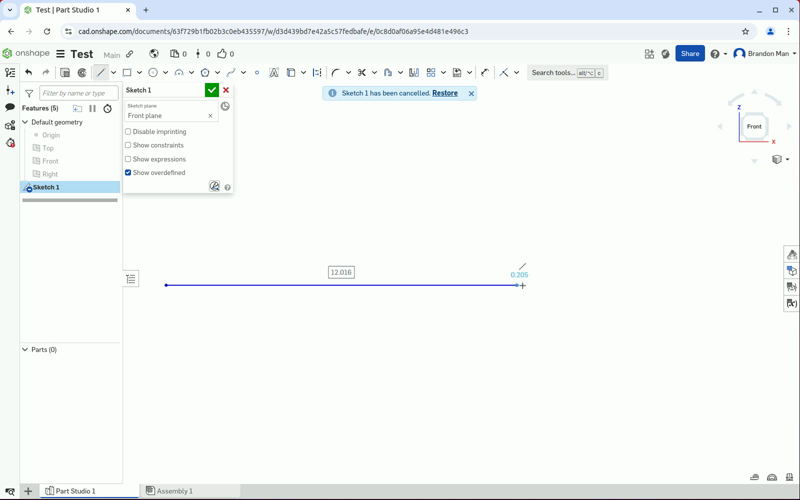
scroll(6)
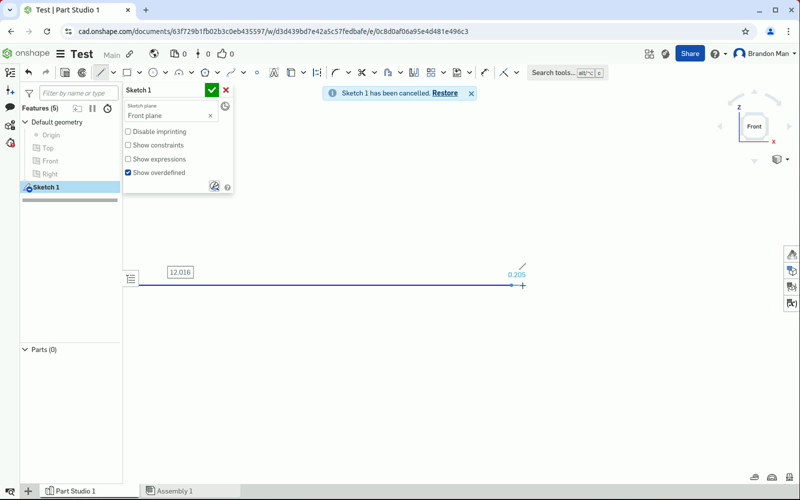
click(522, 285)
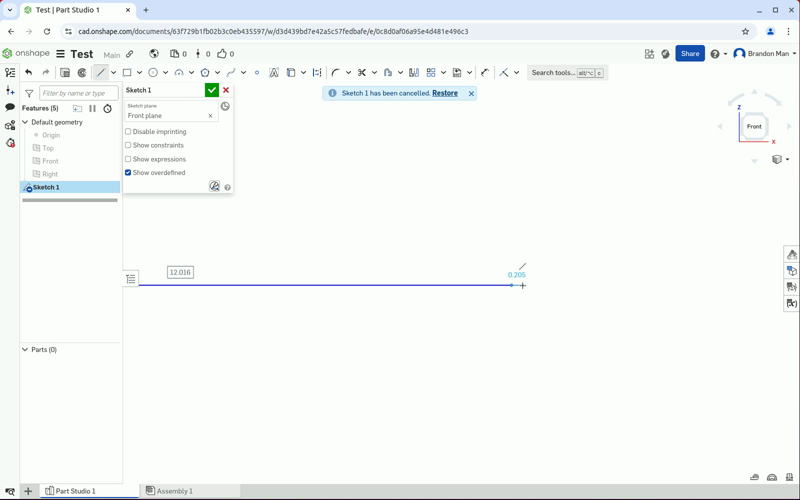
scroll(-6)
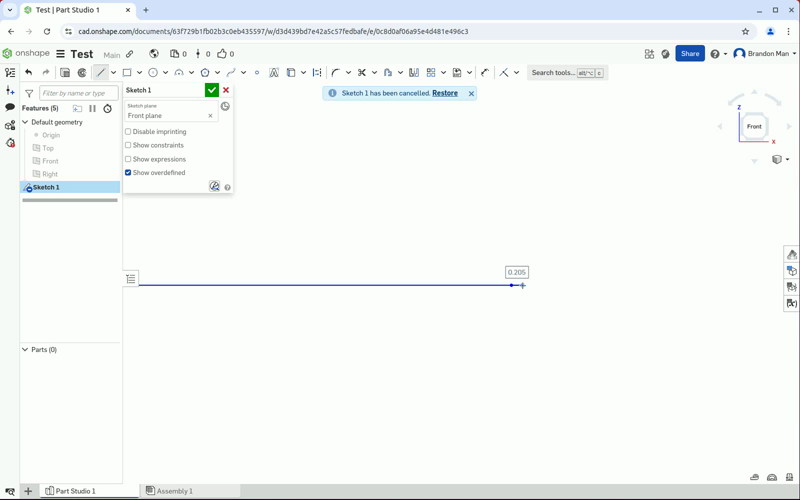
scroll(-6)
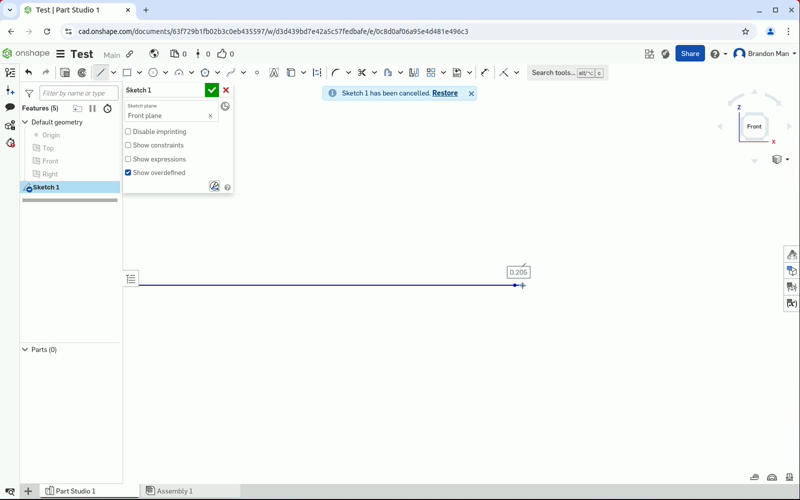
scroll(-6)
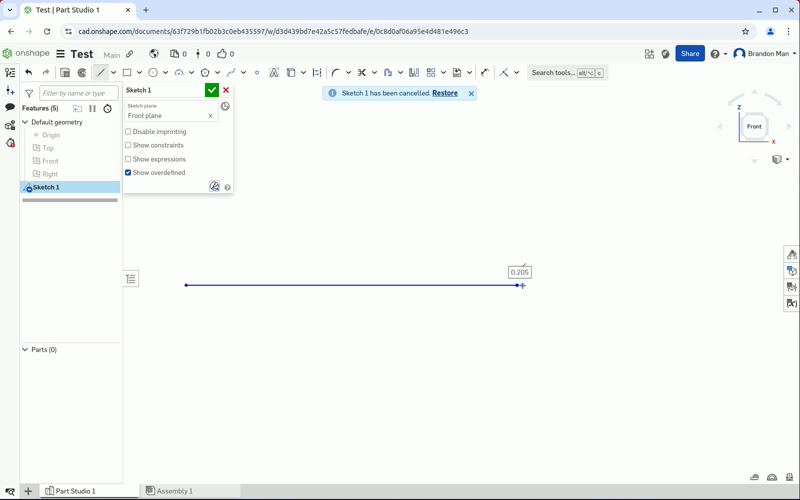
scroll(-6)
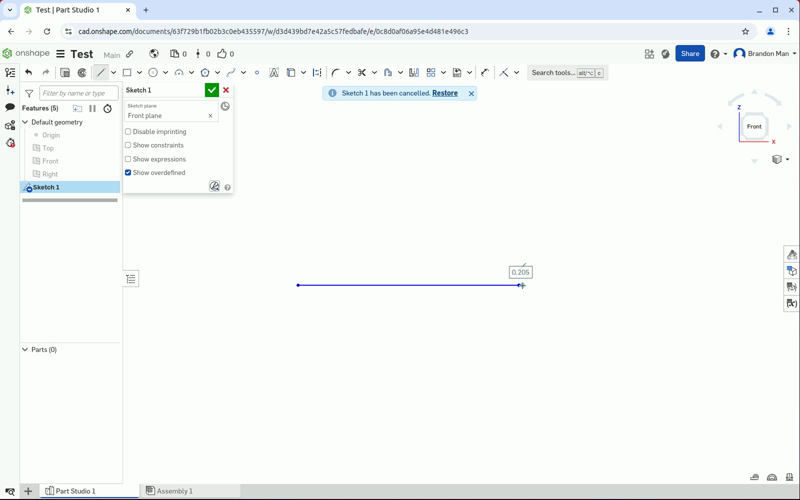
scroll(-6)
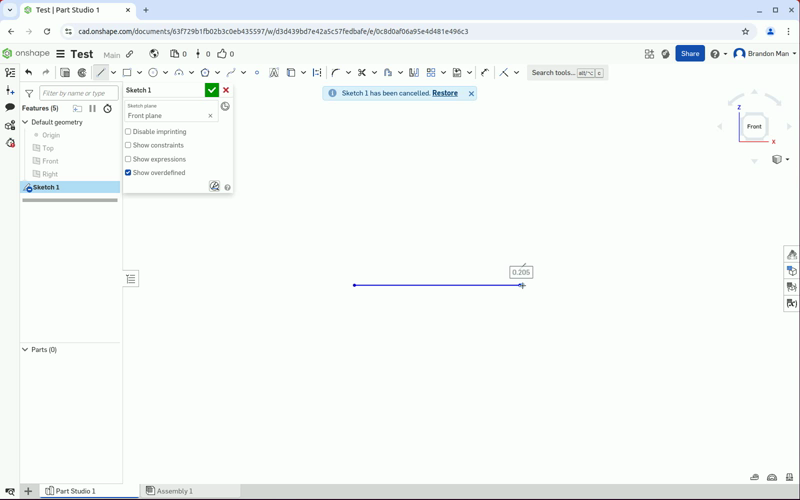
scroll(-6)
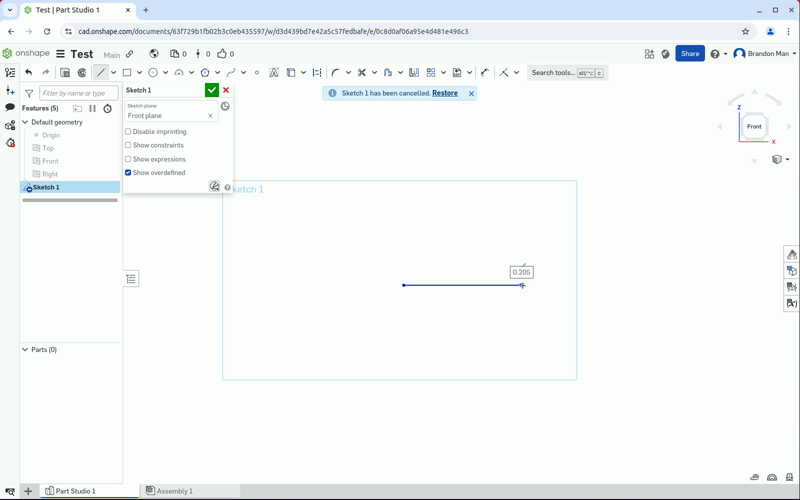
scroll(-6)
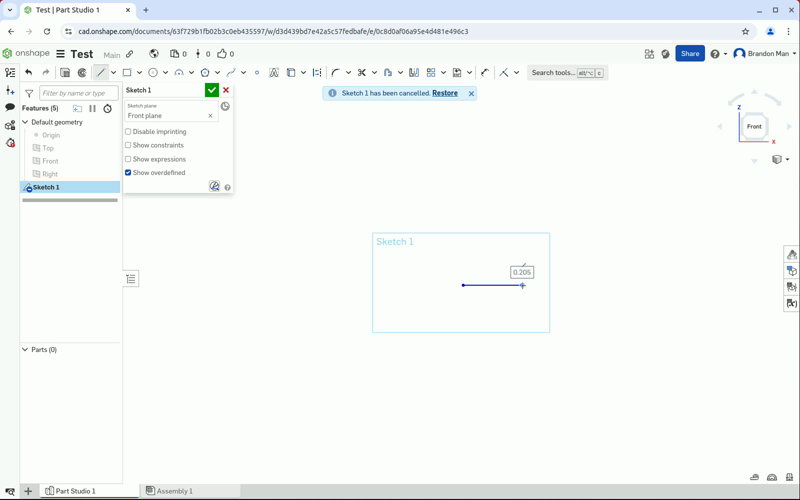
key_up(shift)
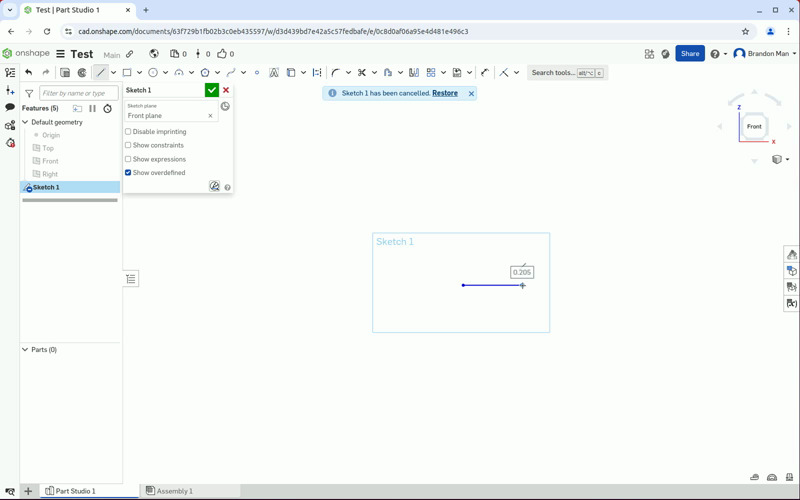
key_down(shift)
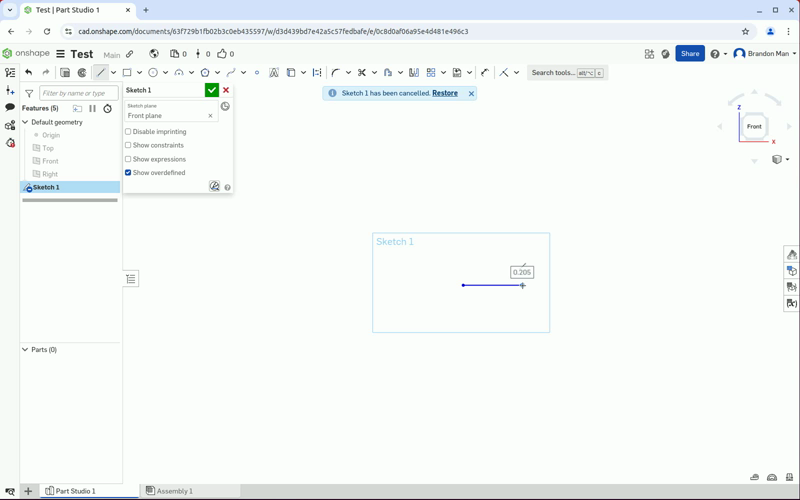
mouse_move(552, 285)
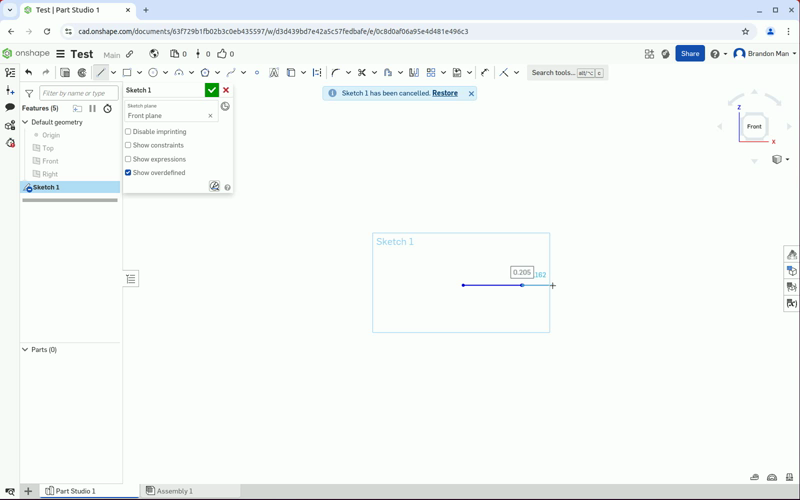
mouse_move(572, 285)
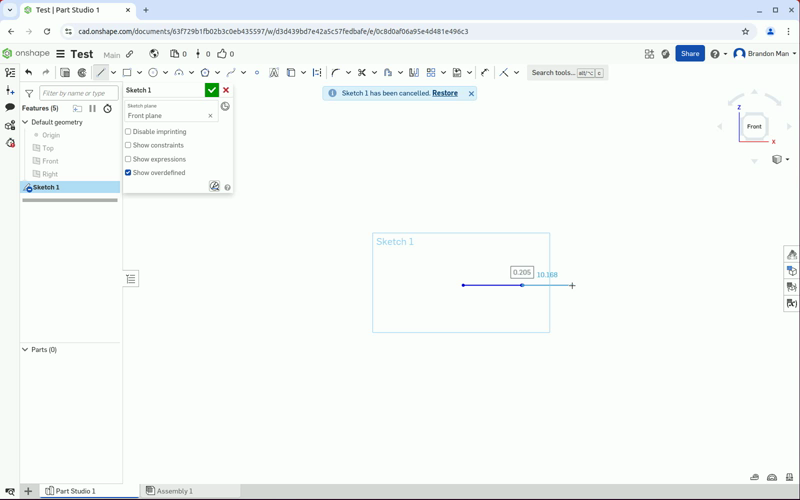
click(572, 285)
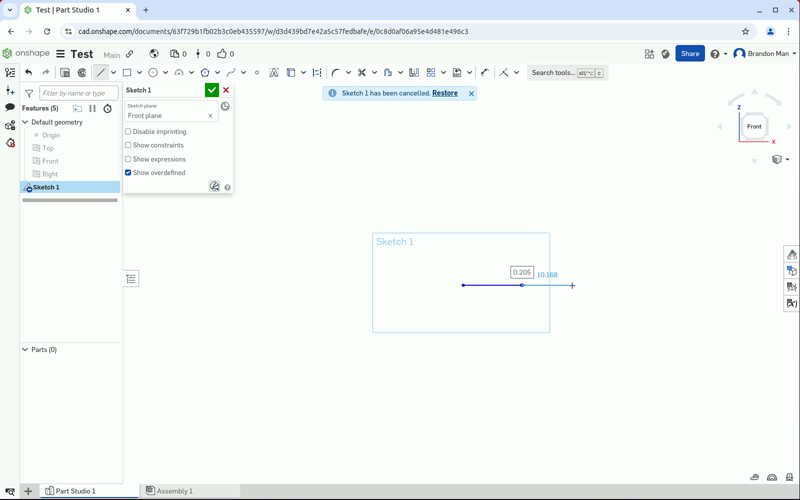
key_up(shift)
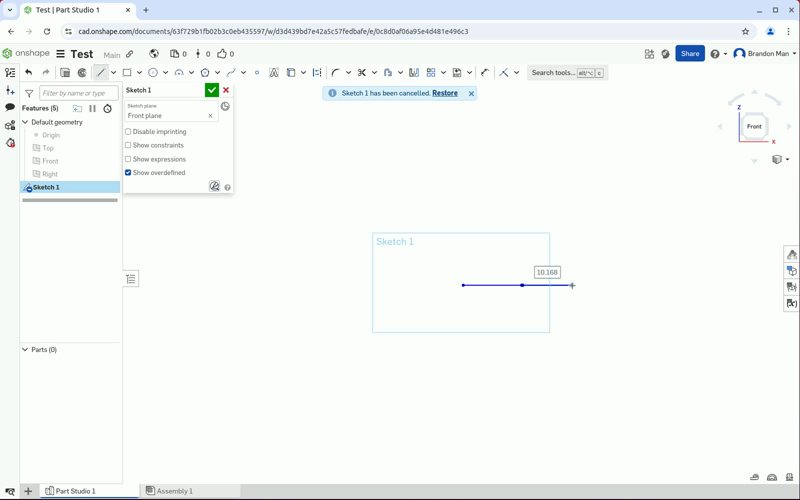
key_down(shift)
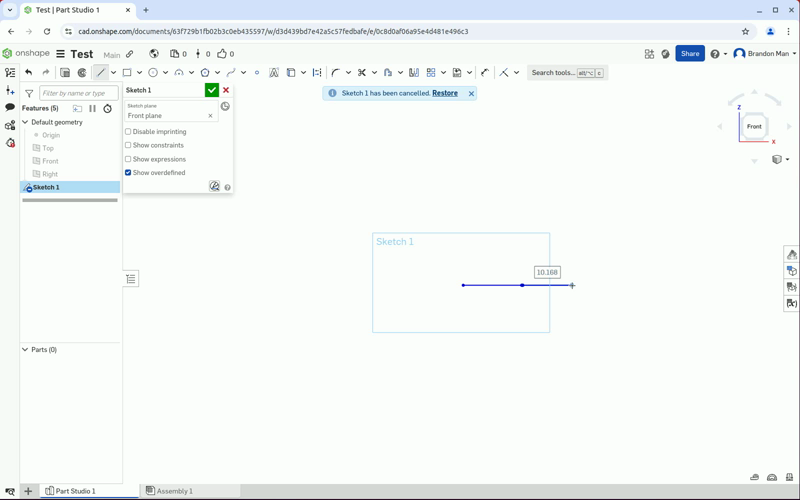
mouse_move(589, 285)
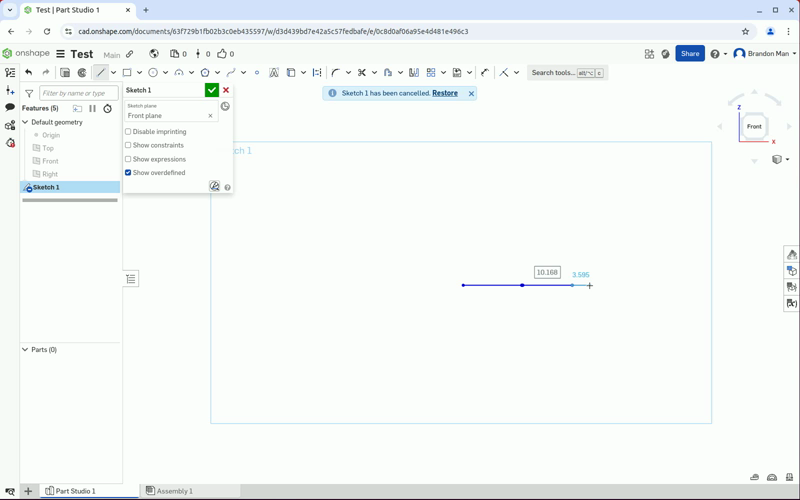
mouse_move(572, 282)
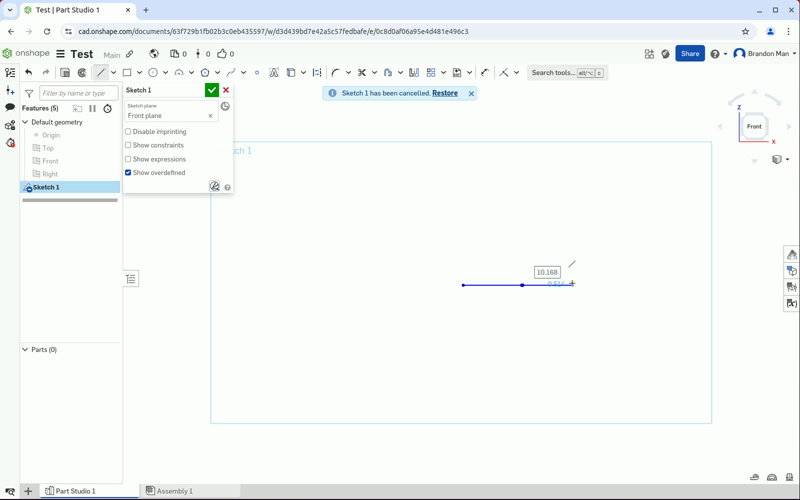
scroll(6)
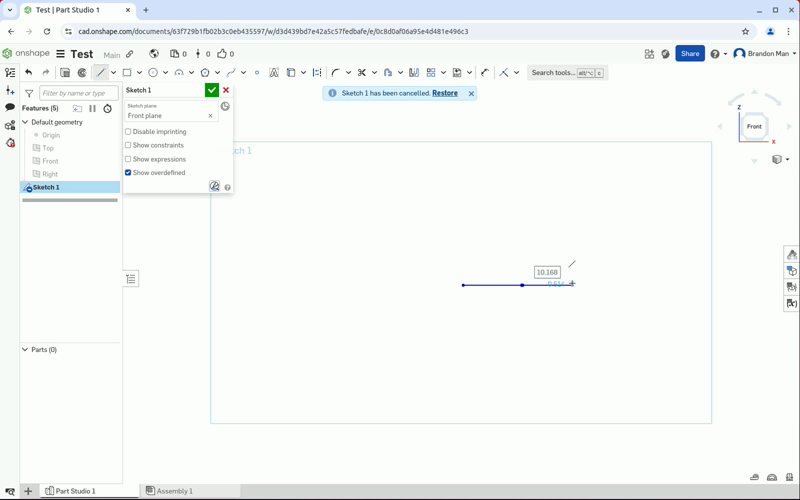
scroll(6)
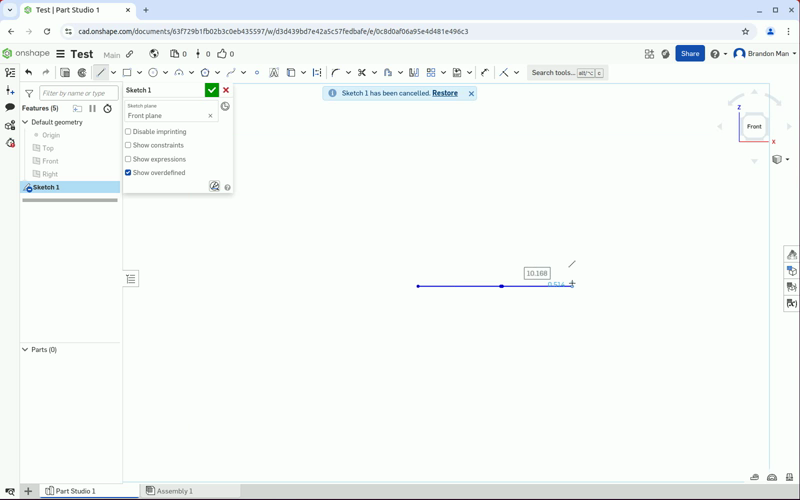
scroll(6)
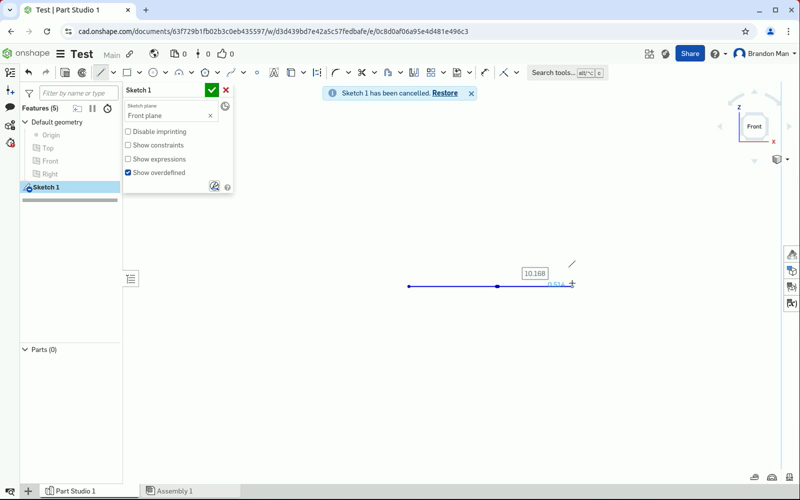
scroll(6)
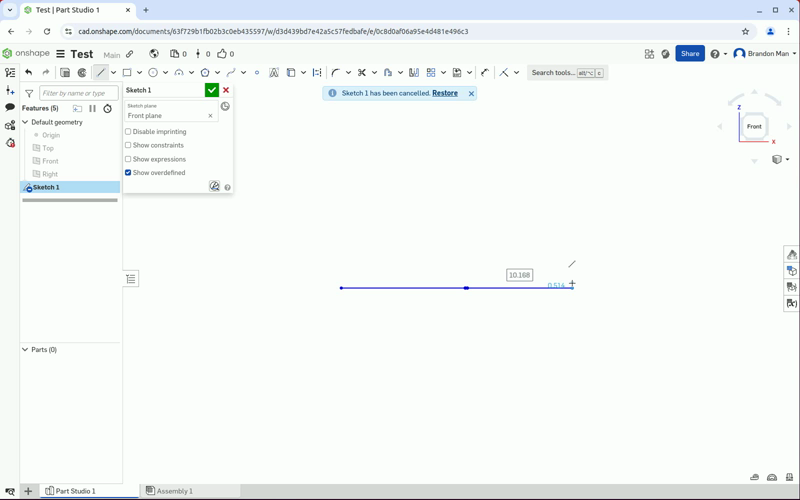
scroll(6)
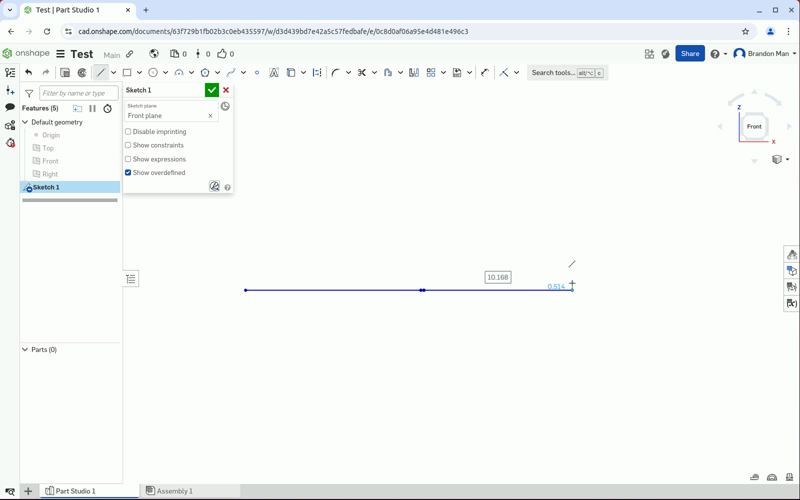
scroll(6)
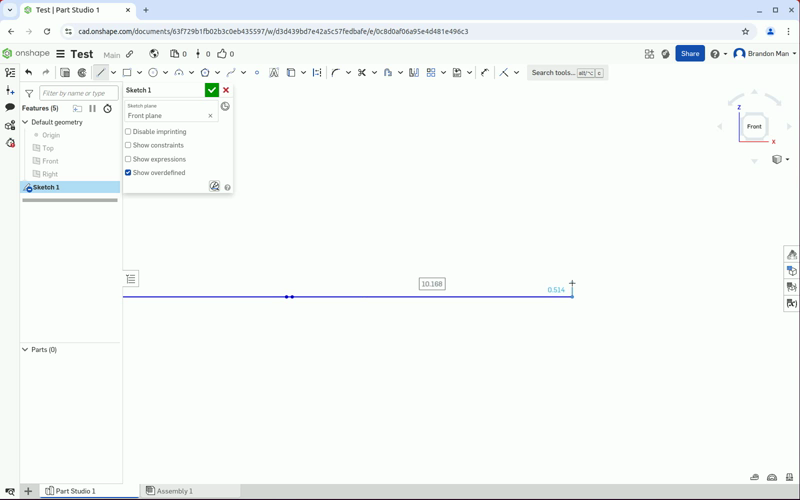
scroll(6)
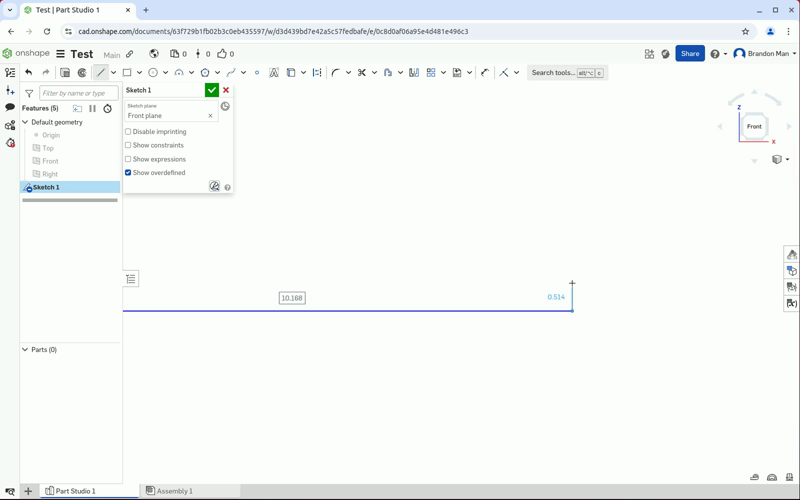
click(572, 282)
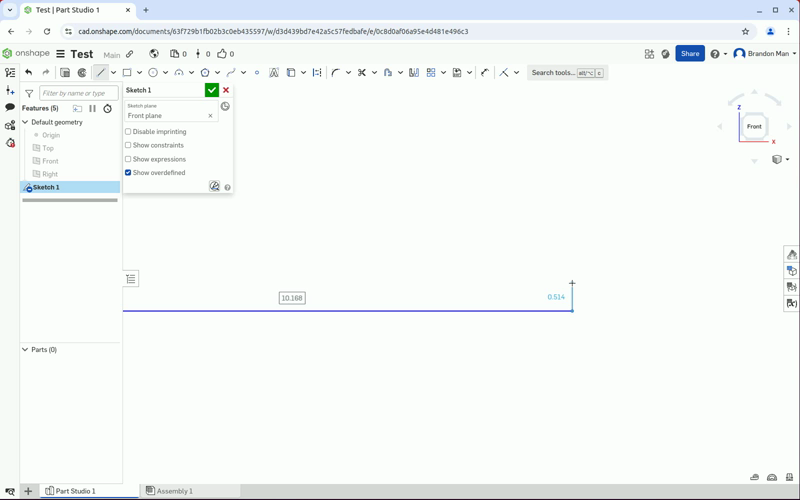
scroll(-6)
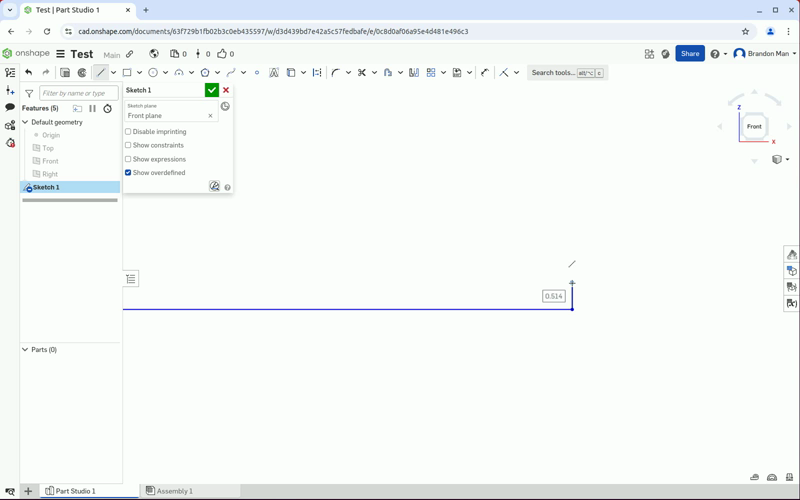
scroll(-6)
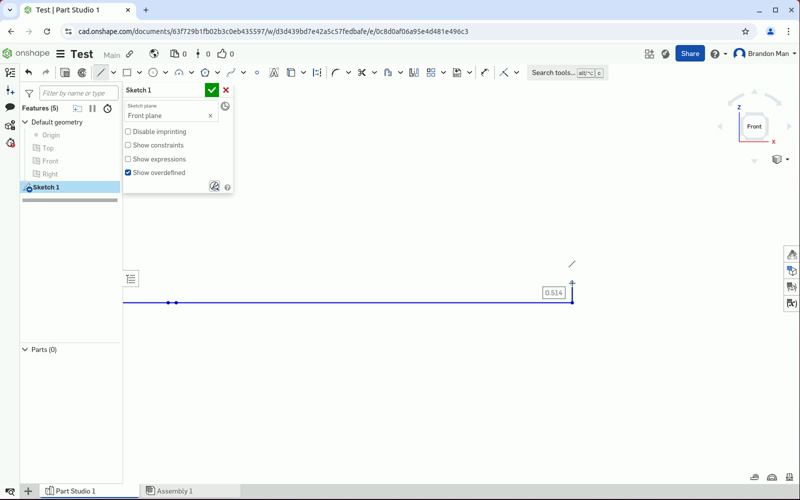
scroll(-6)
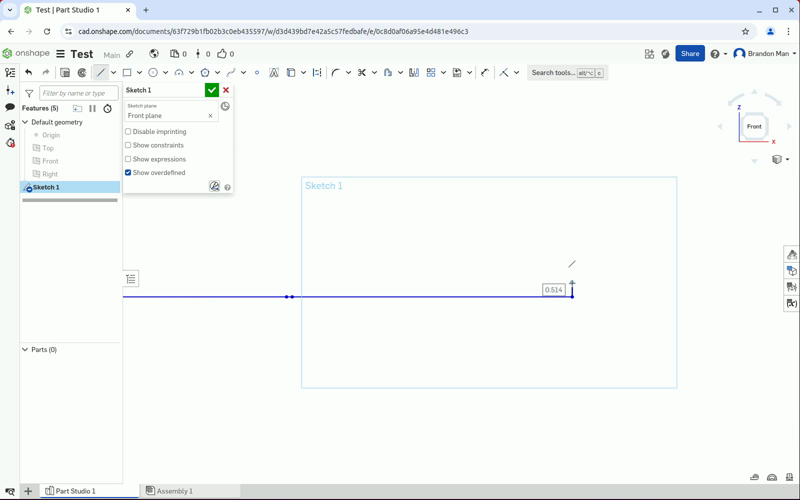
scroll(-6)
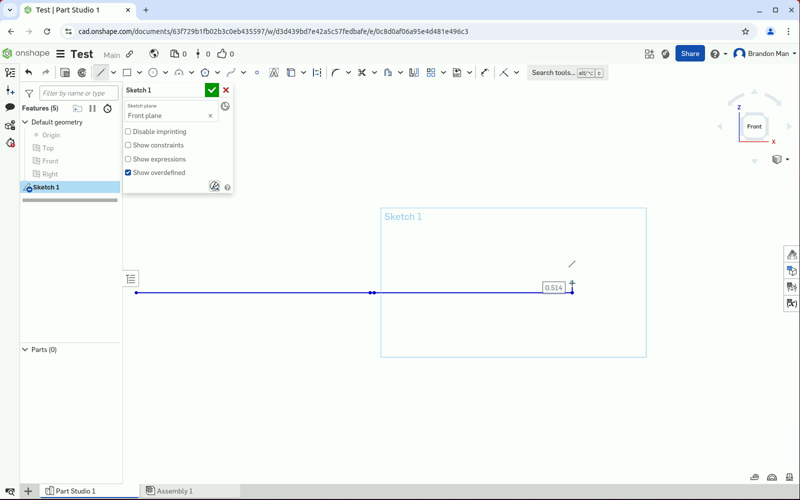
scroll(-6)
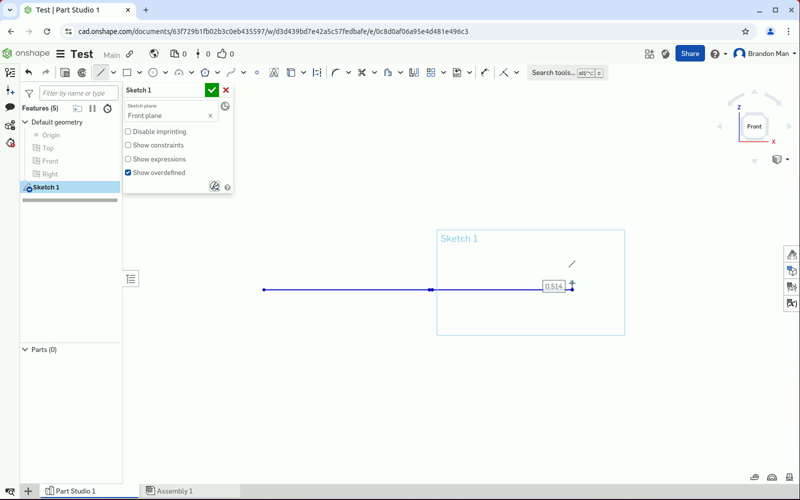
scroll(-6)
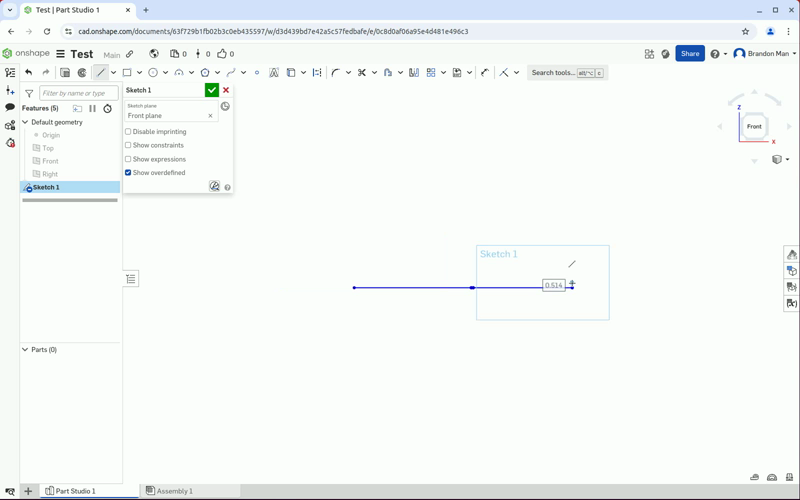
scroll(-6)
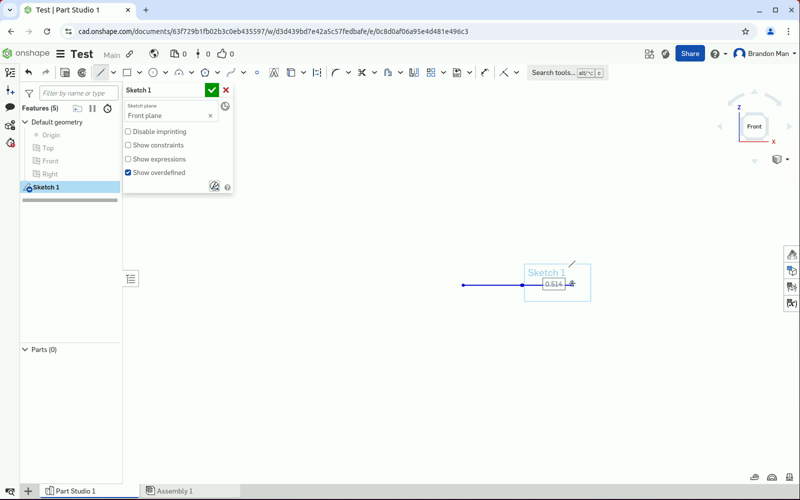
key_up(shift)
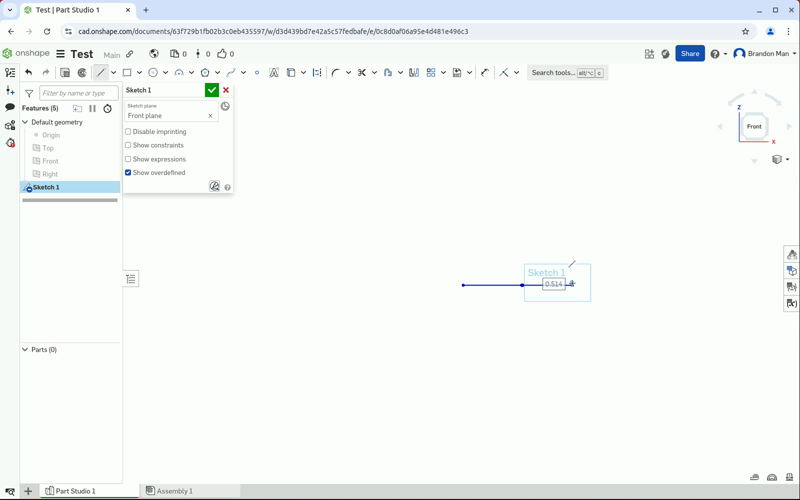
key_down(shift)
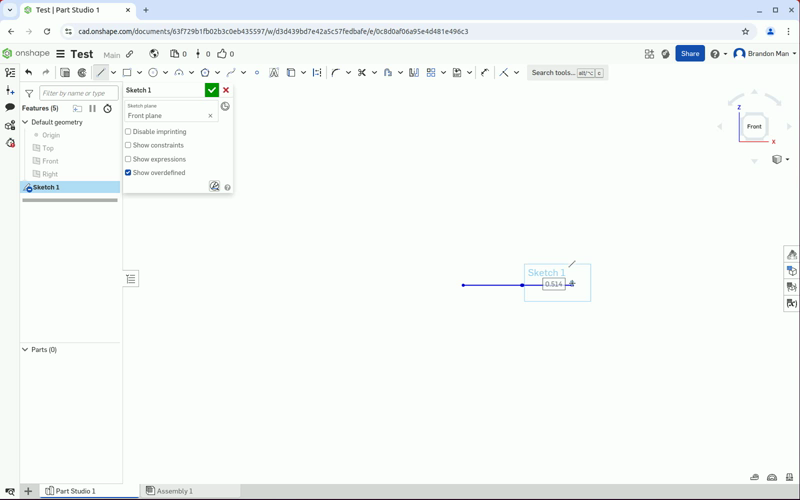
mouse_move(463, 282)
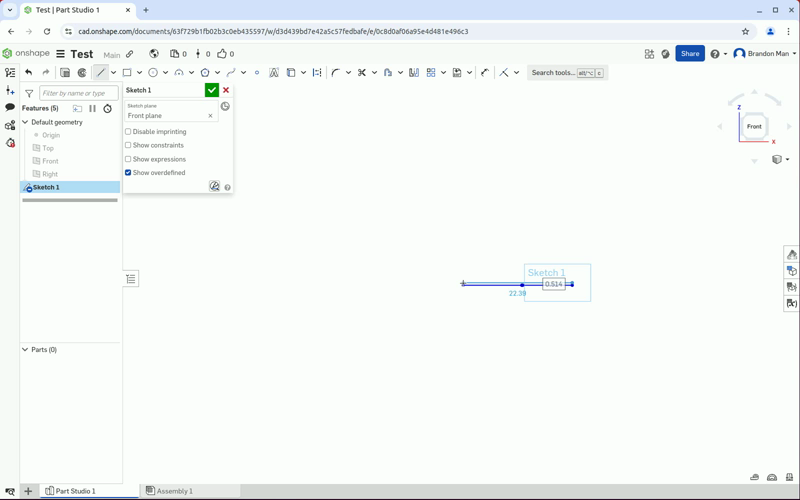
scroll(6)
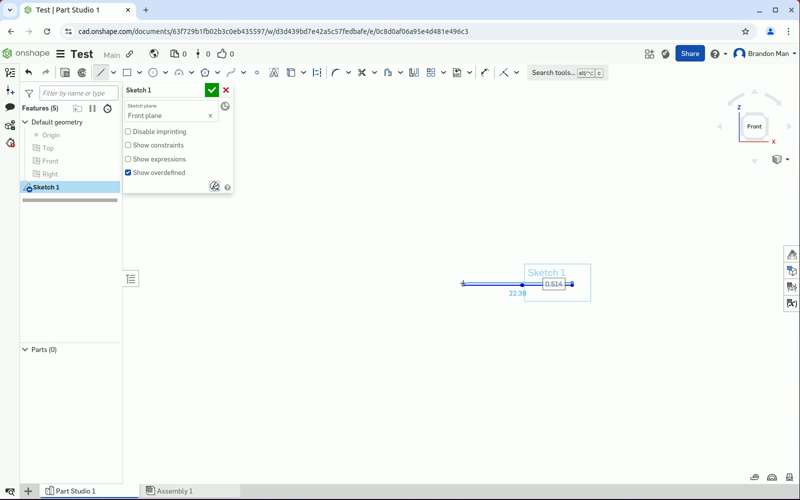
scroll(6)
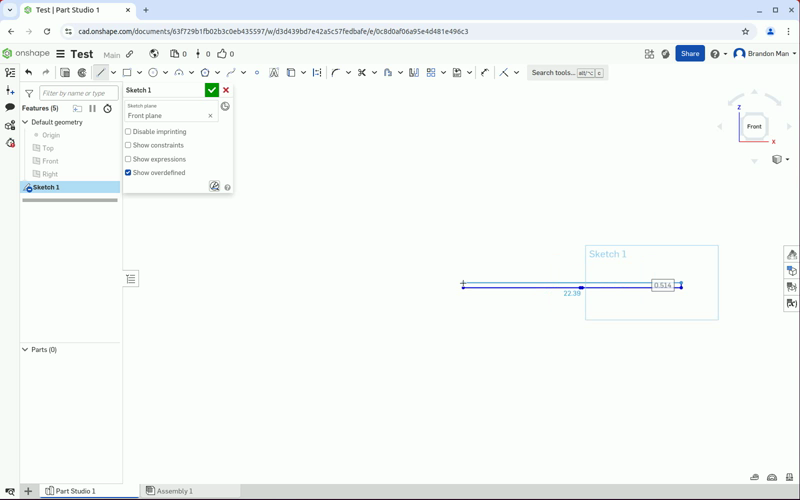
scroll(6)
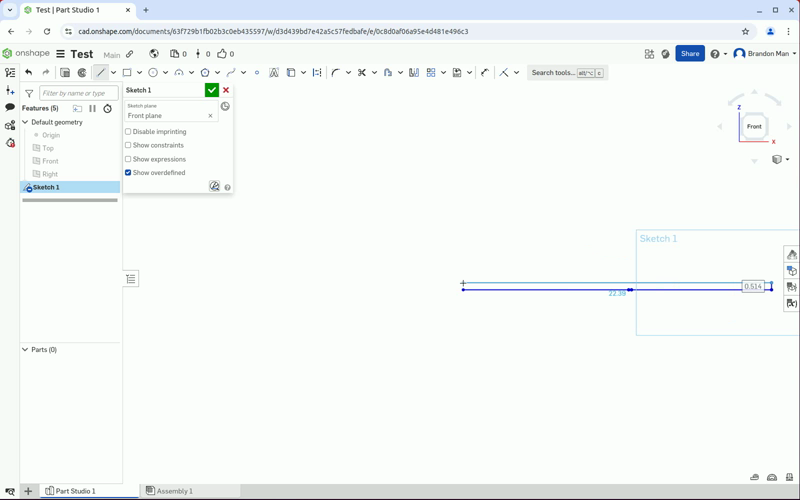
scroll(6)
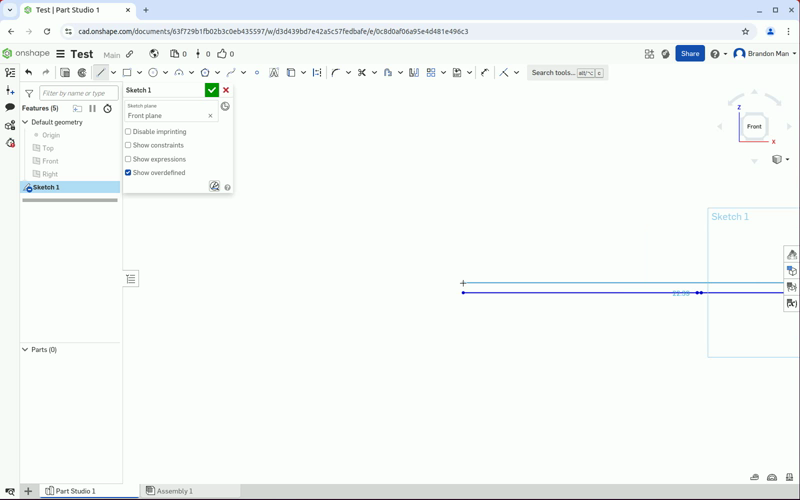
scroll(6)
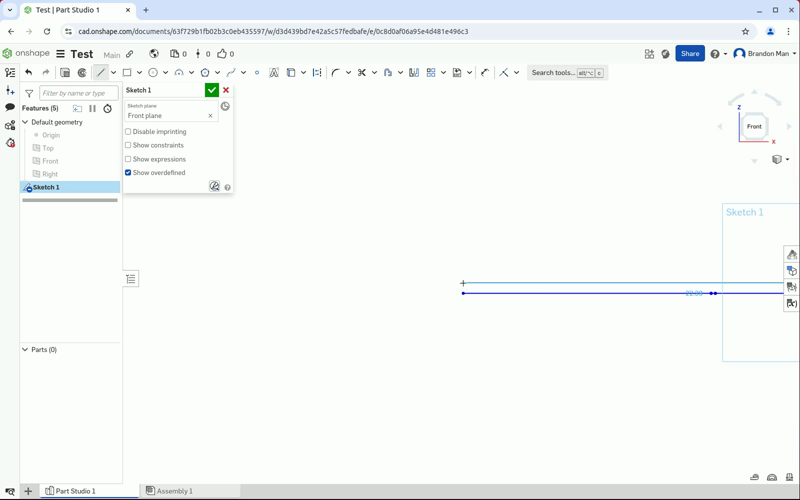
scroll(6)
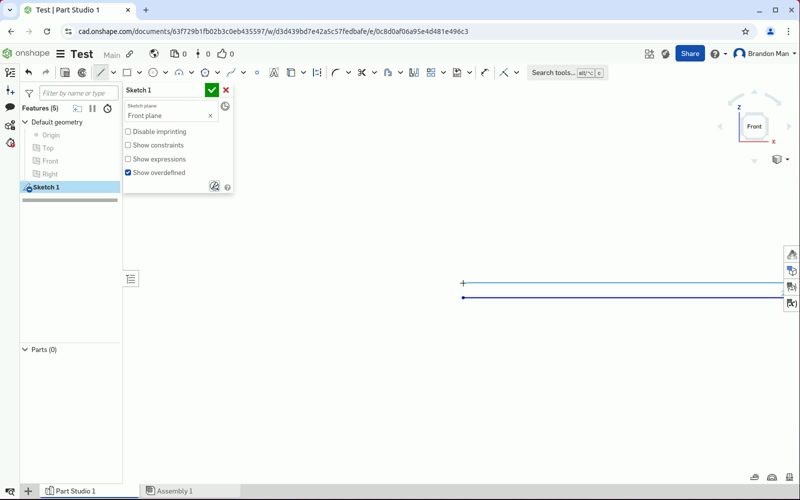
scroll(6)
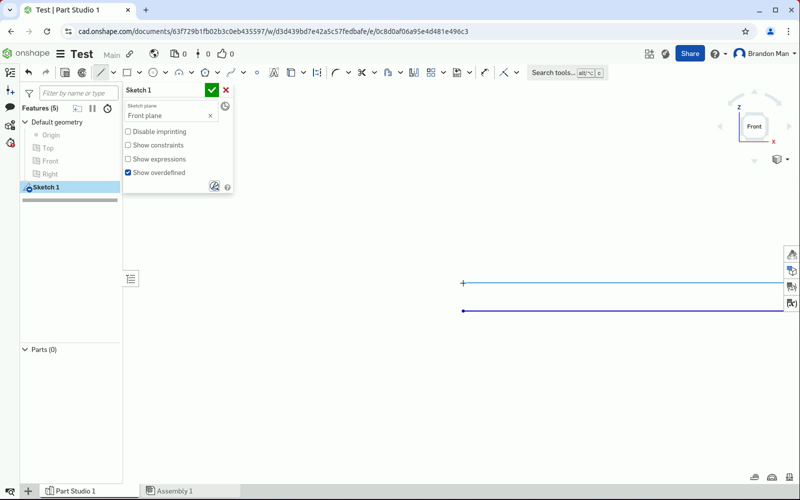
click(463, 282)
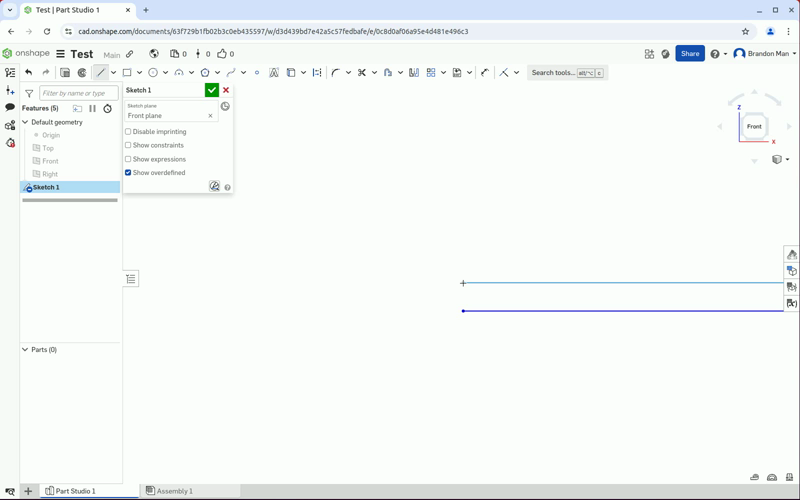
scroll(-6)
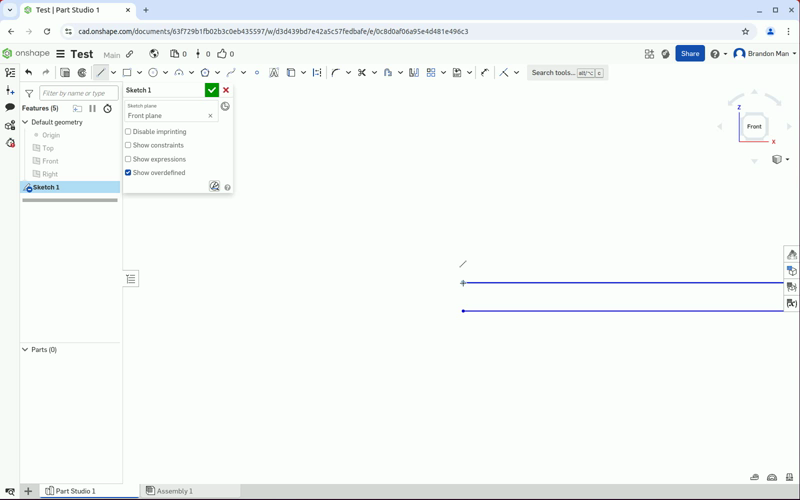
scroll(-6)
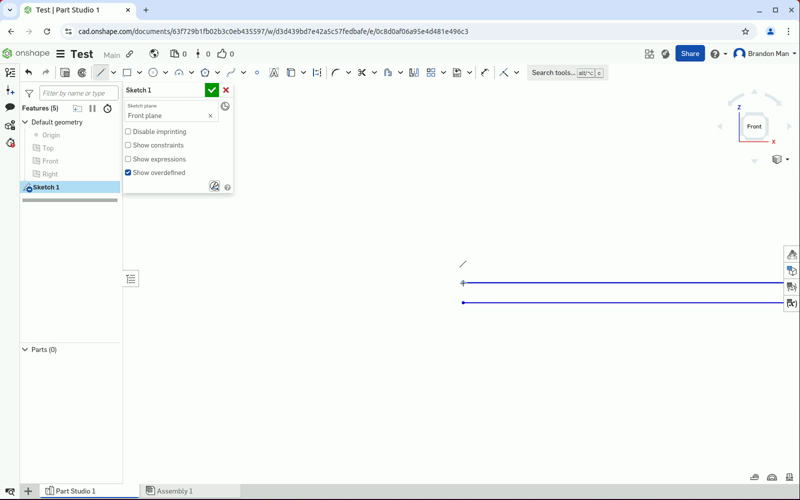
scroll(-6)
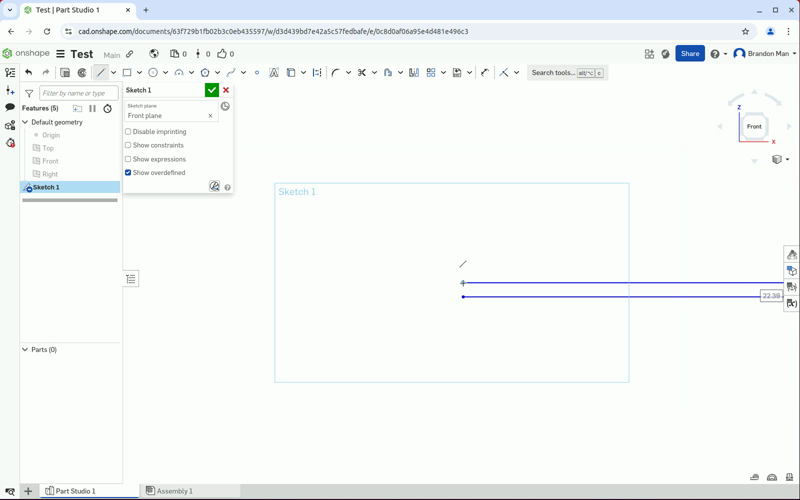
scroll(-6)
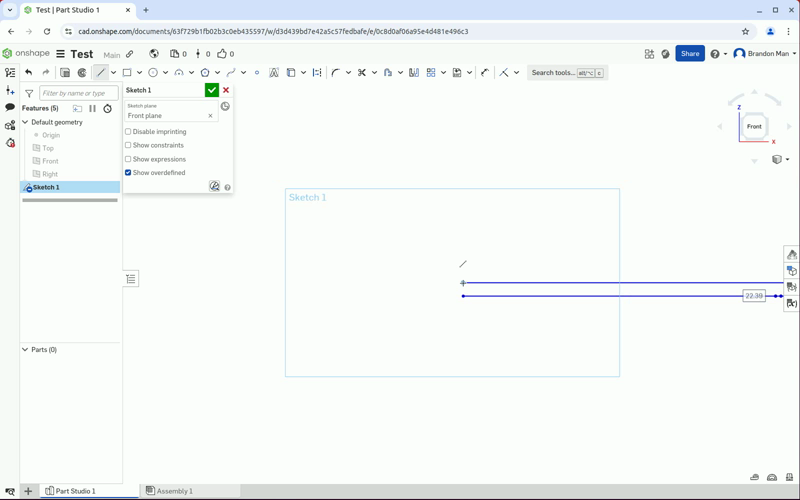
scroll(-6)
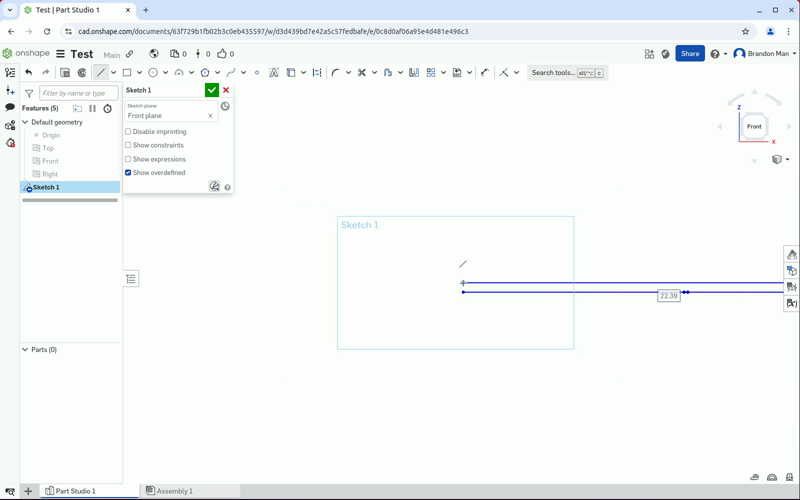
scroll(-6)
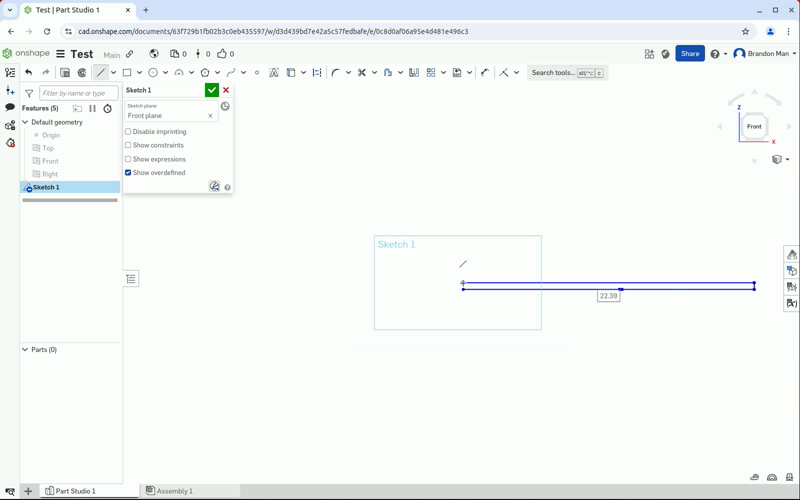
scroll(-6)
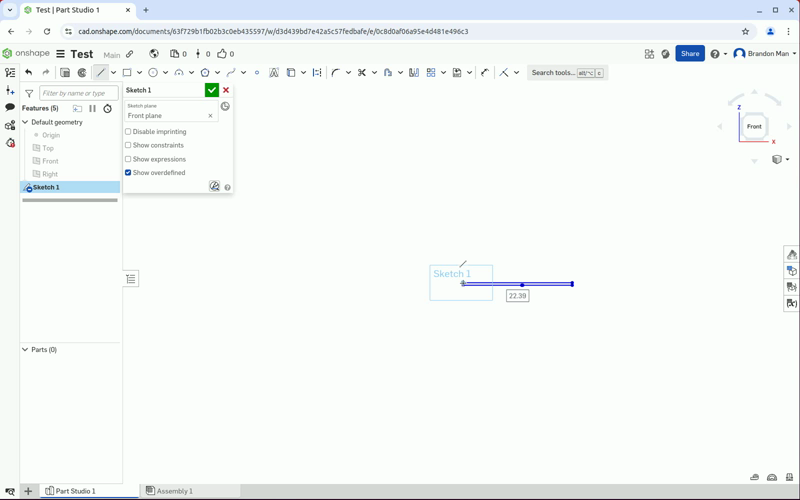
key_up(shift)
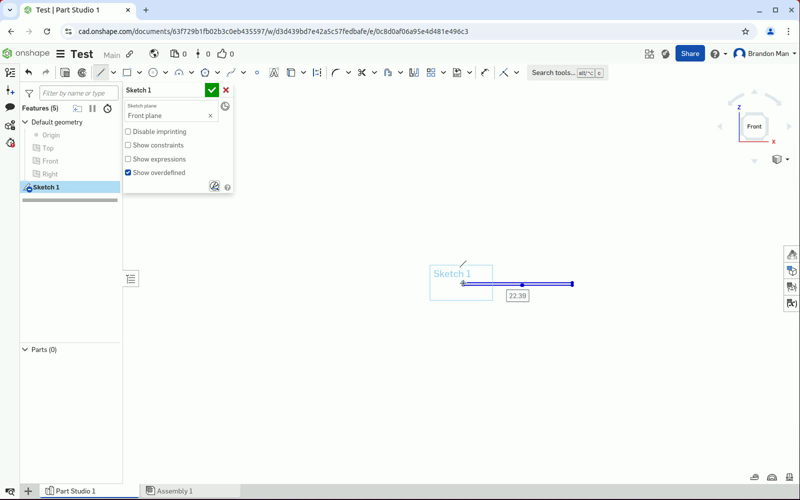
mouse_move(493, 282)
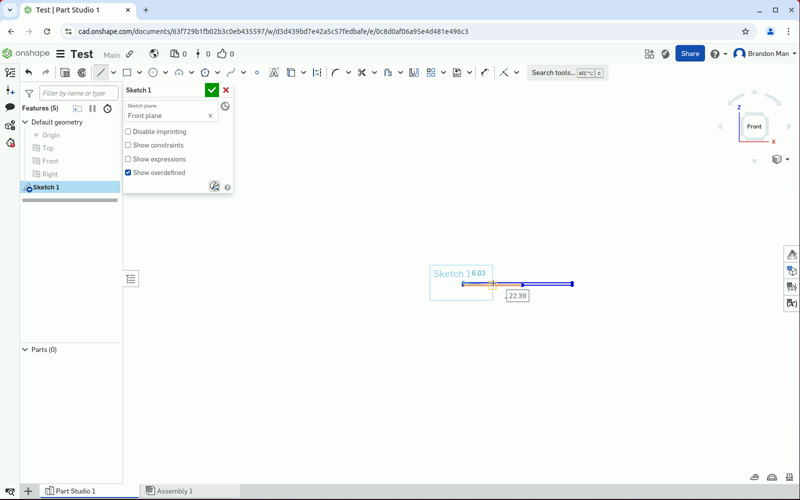
key_down(shift)
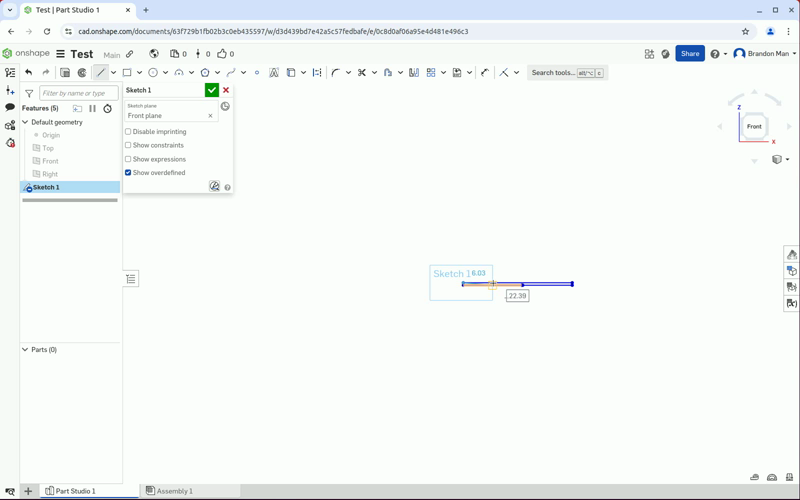
mouse_move(463, 285)
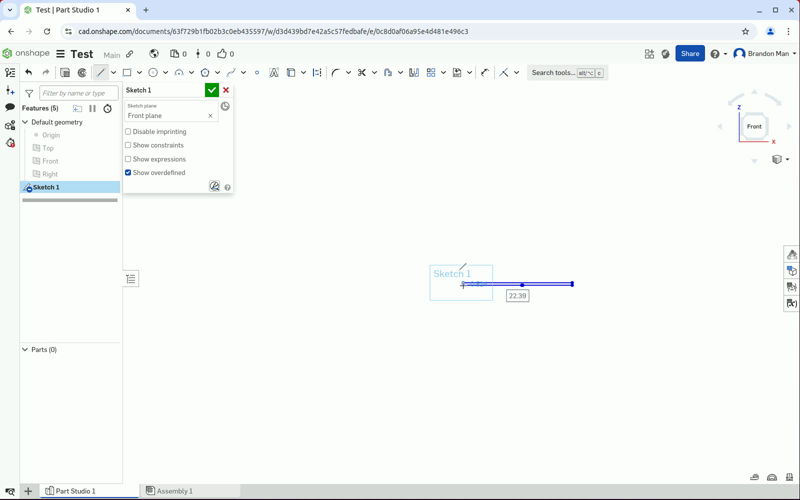
scroll(6)
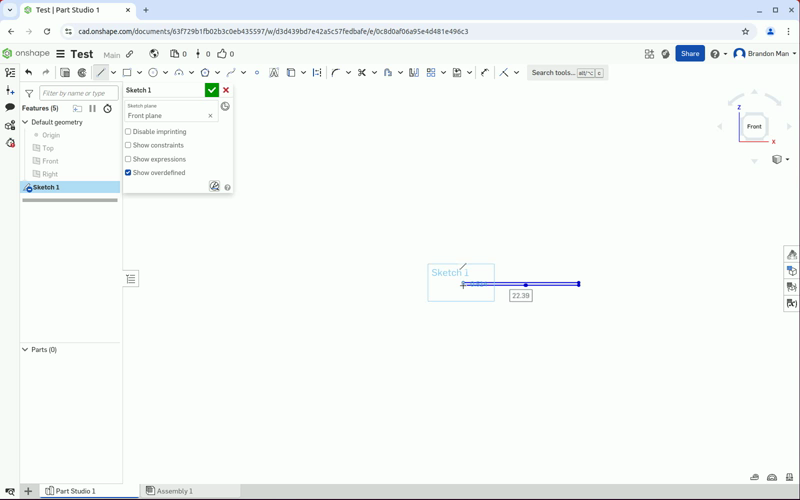
scroll(6)
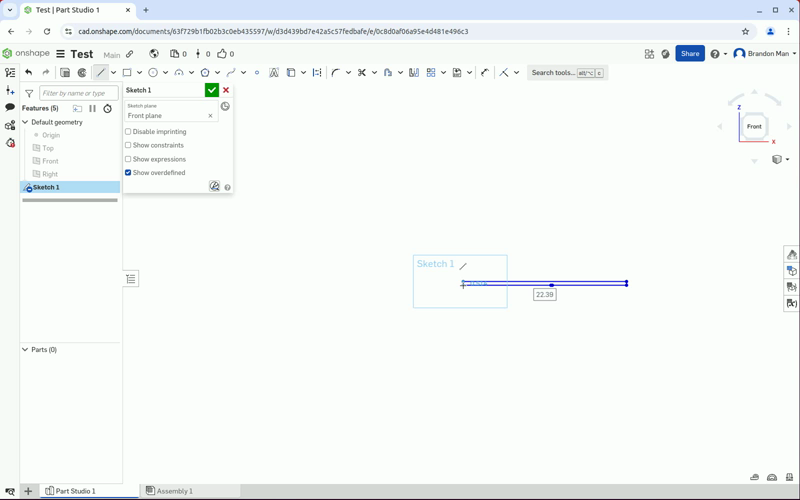
scroll(6)
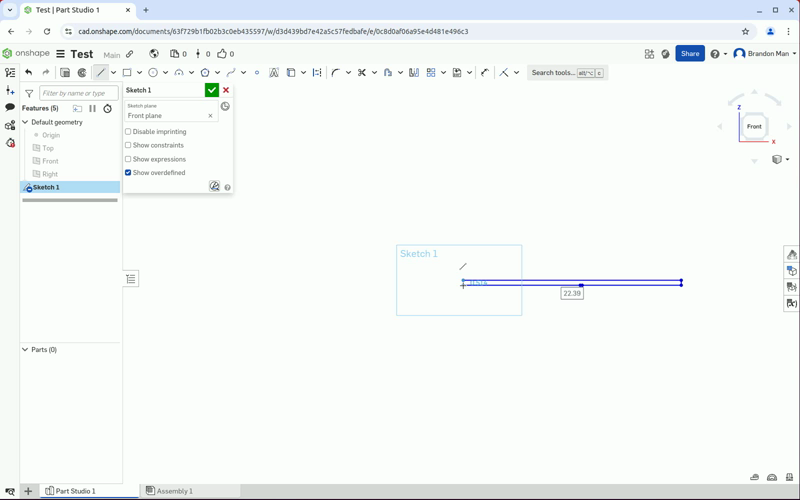
scroll(6)
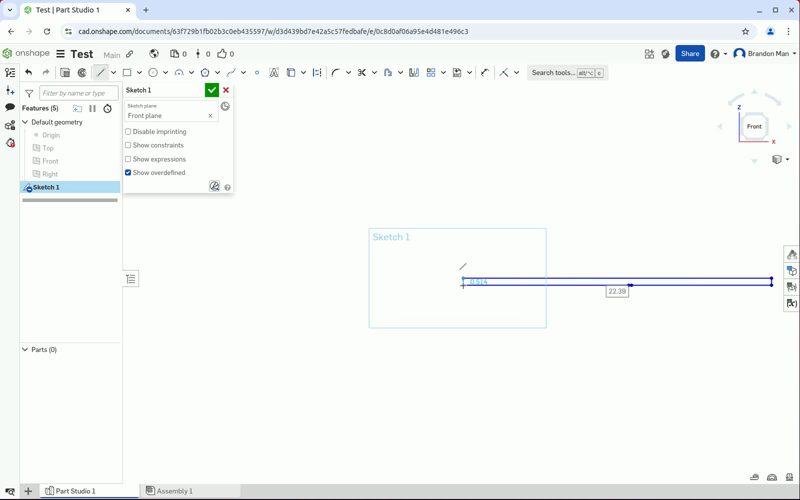
scroll(6)
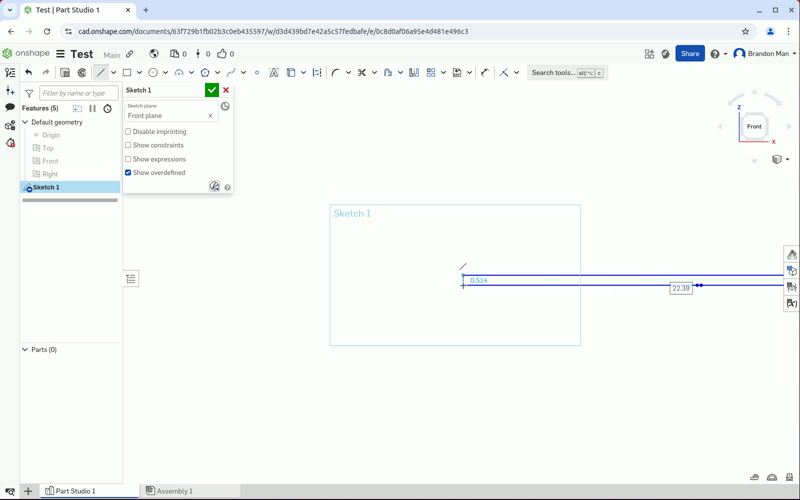
scroll(6)
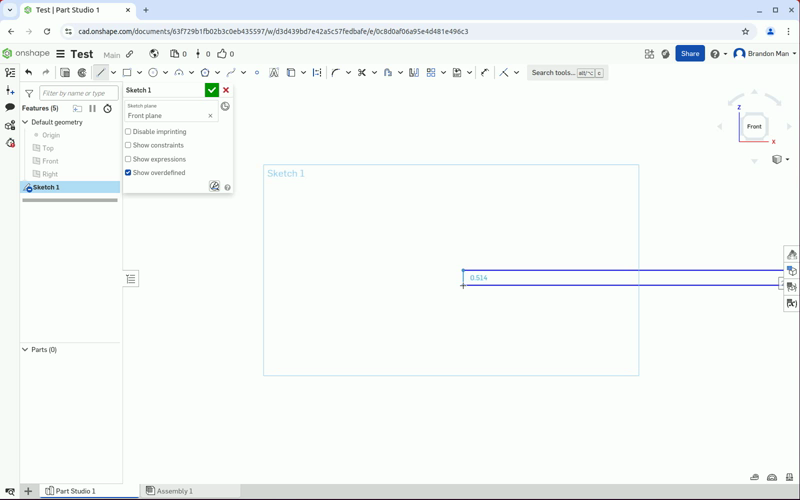
scroll(6)
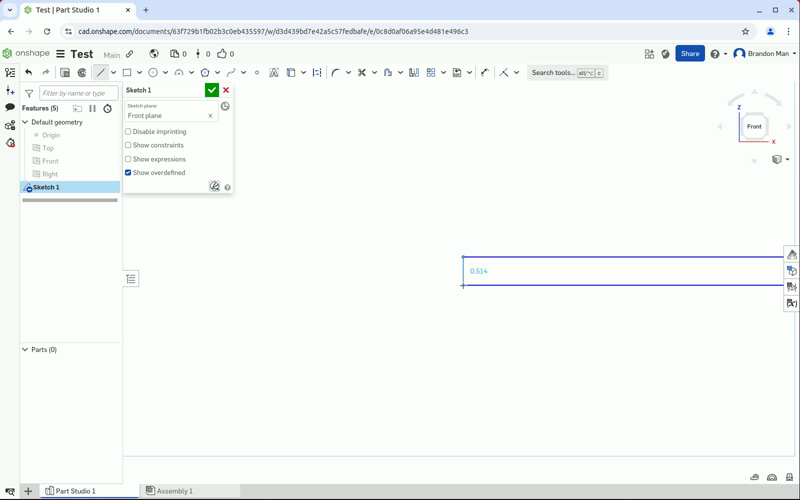
key_up(shift)
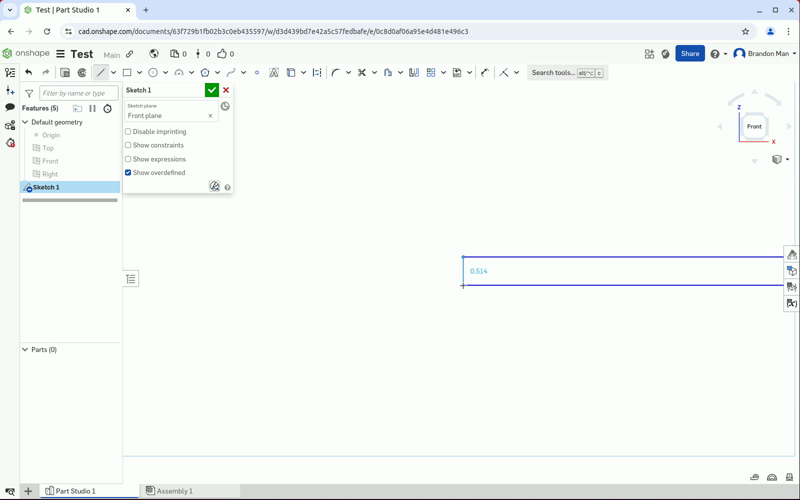
click(463, 285)
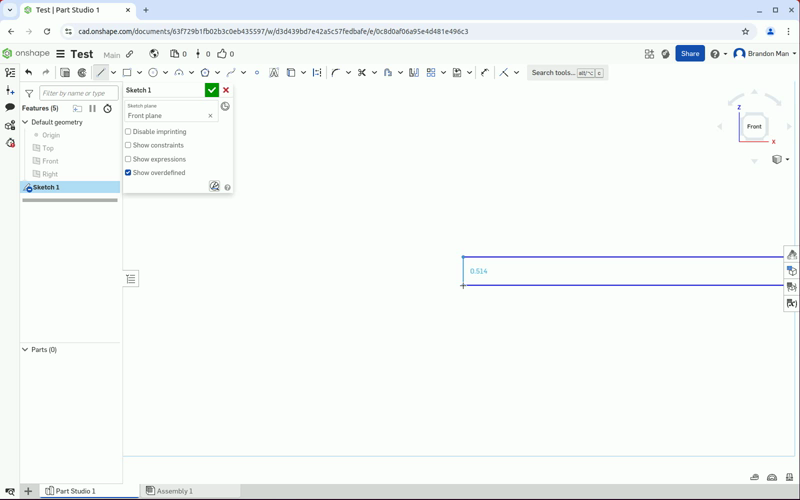
scroll(-6)
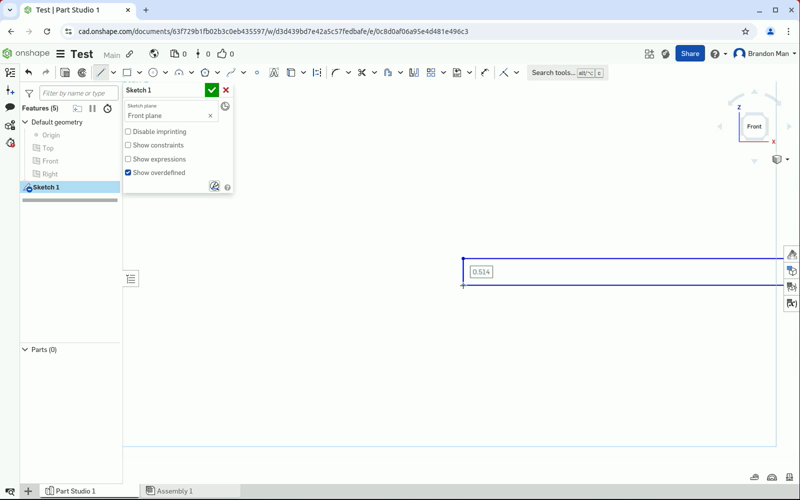
scroll(-6)
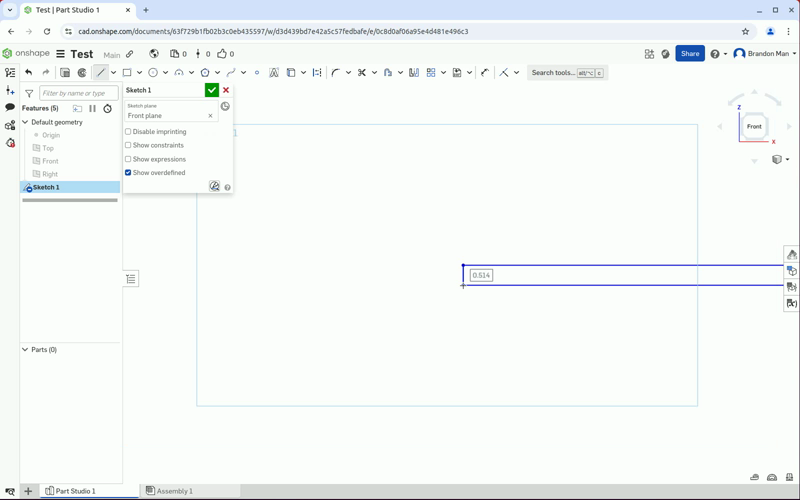
scroll(-6)
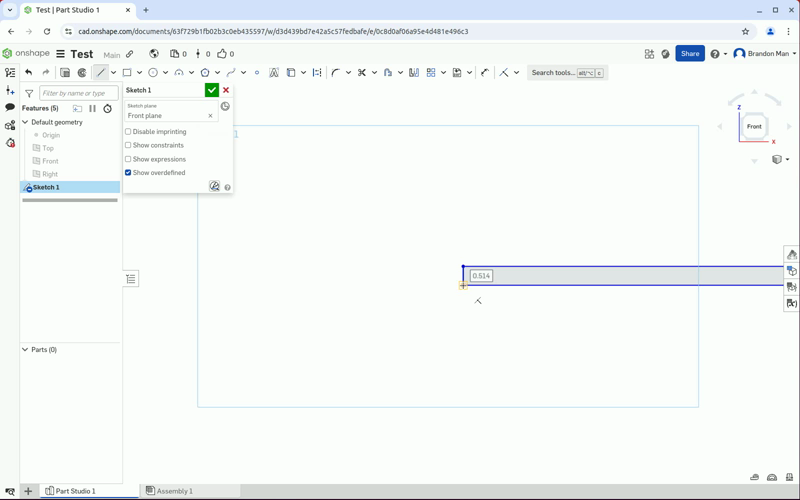
scroll(-6)
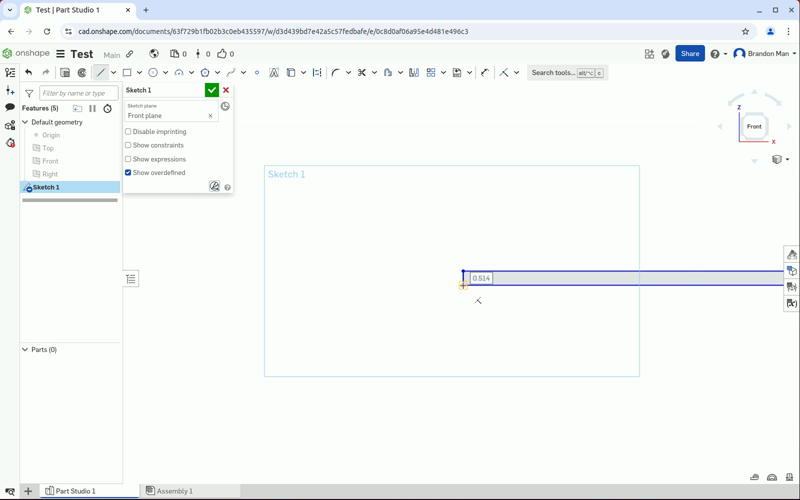
scroll(-6)
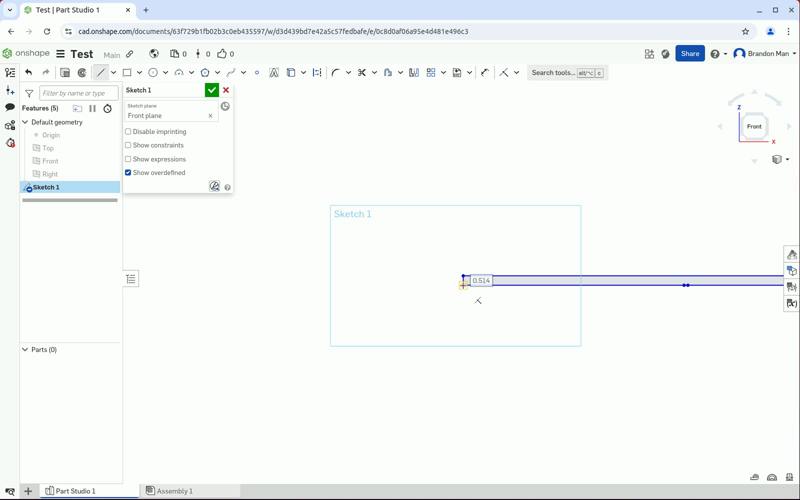
scroll(-6)
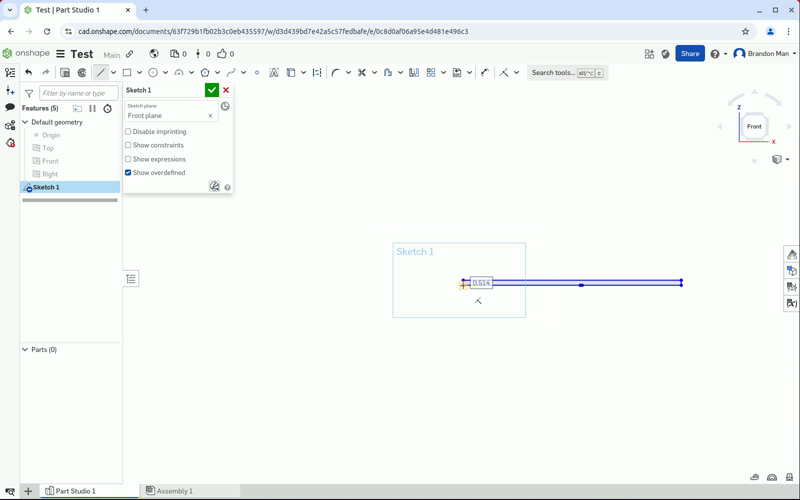
scroll(-6)
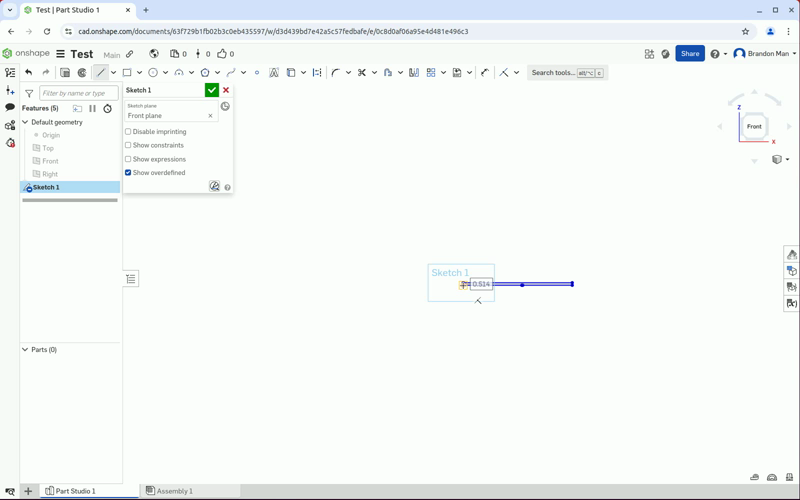
key(esc)
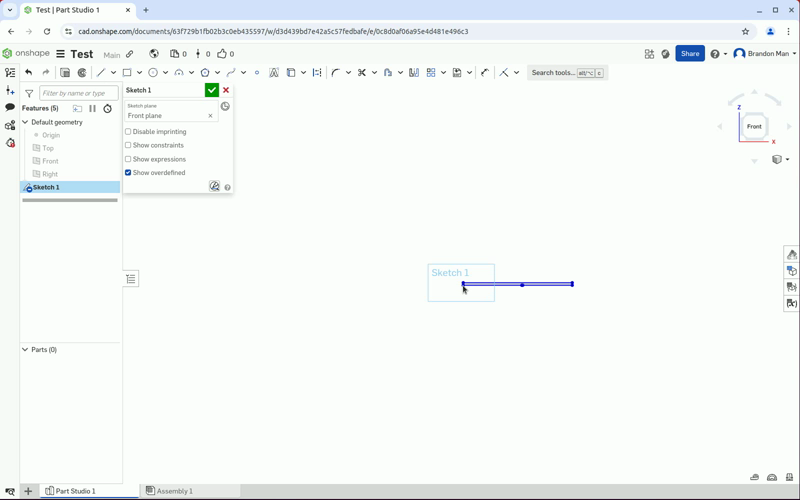
mouse_move(531, 284)
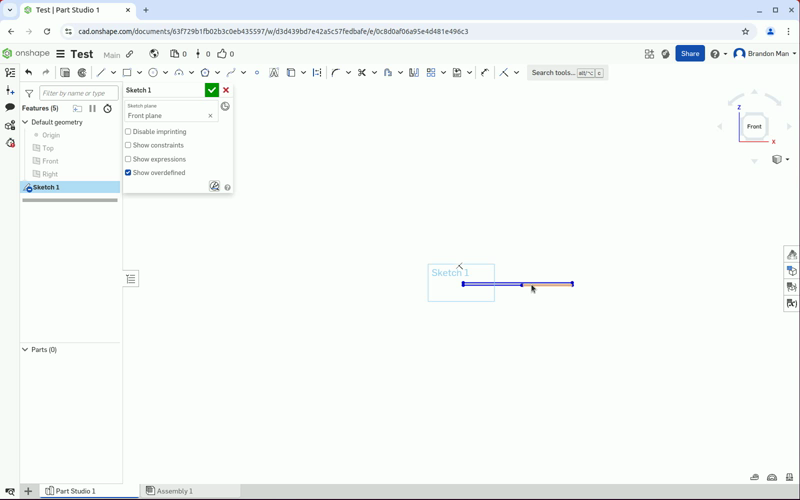
scroll(6)
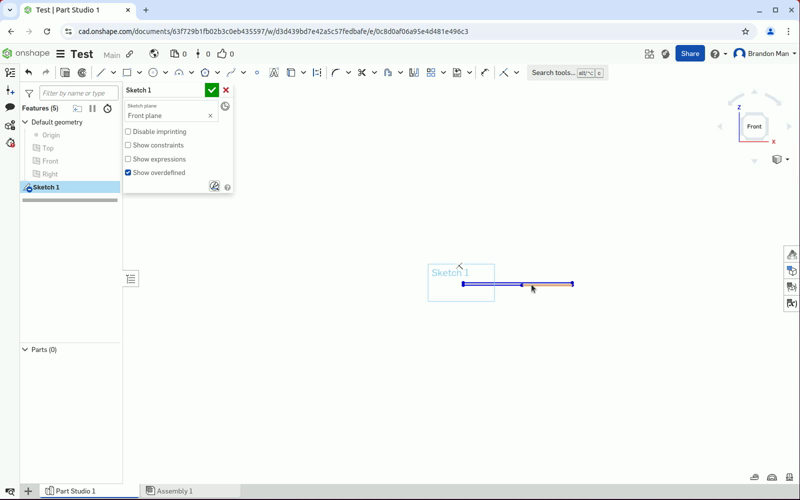
scroll(6)
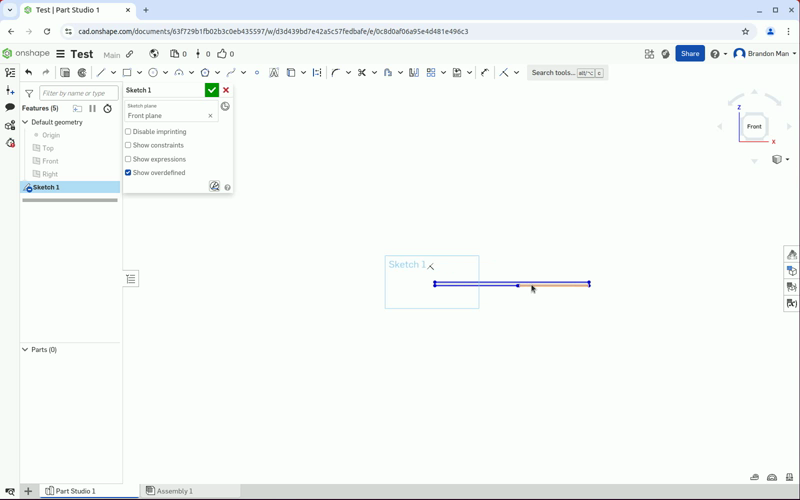
scroll(6)
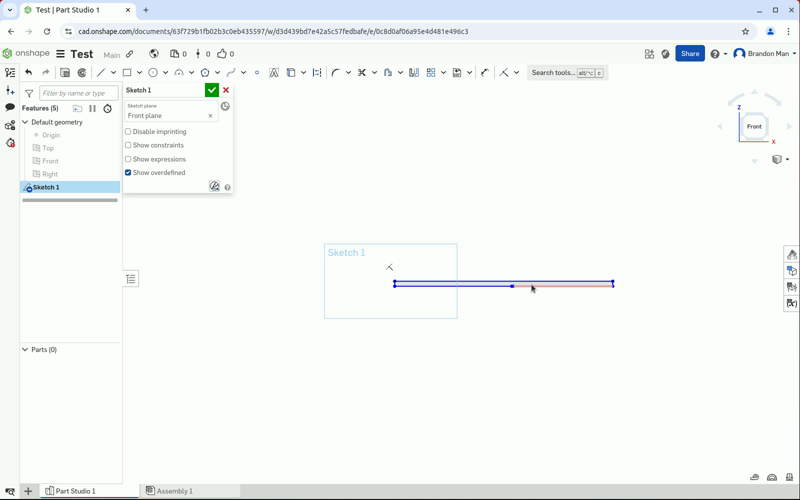
scroll(6)
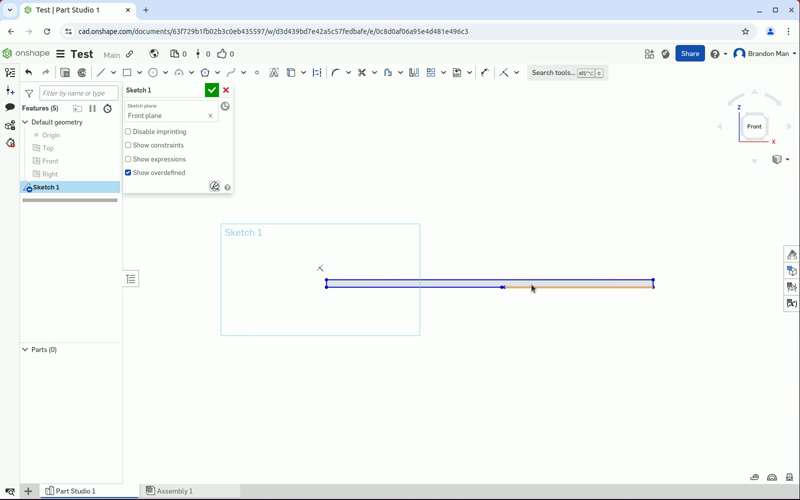
scroll(6)
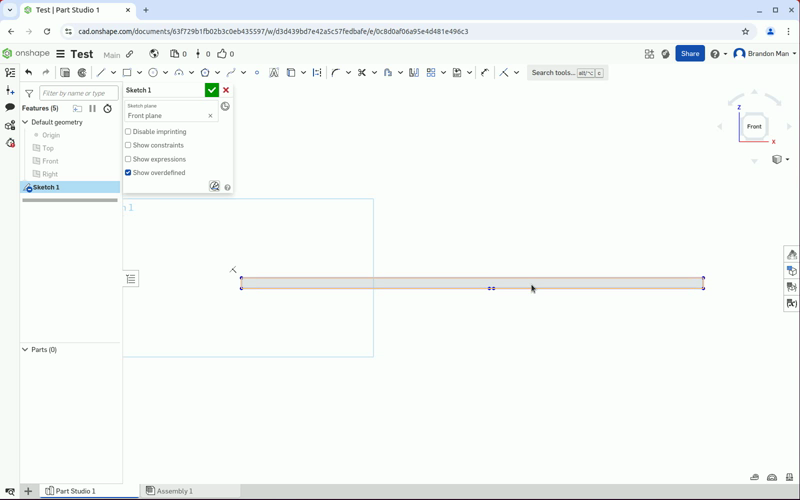
scroll(6)
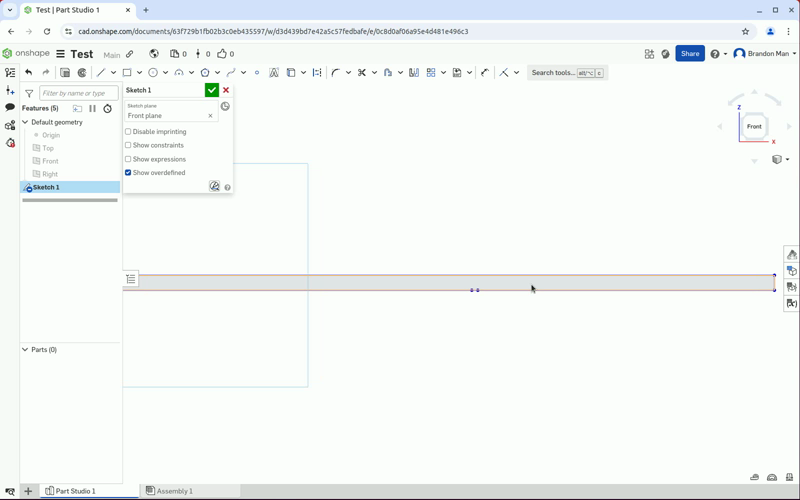
scroll(6)
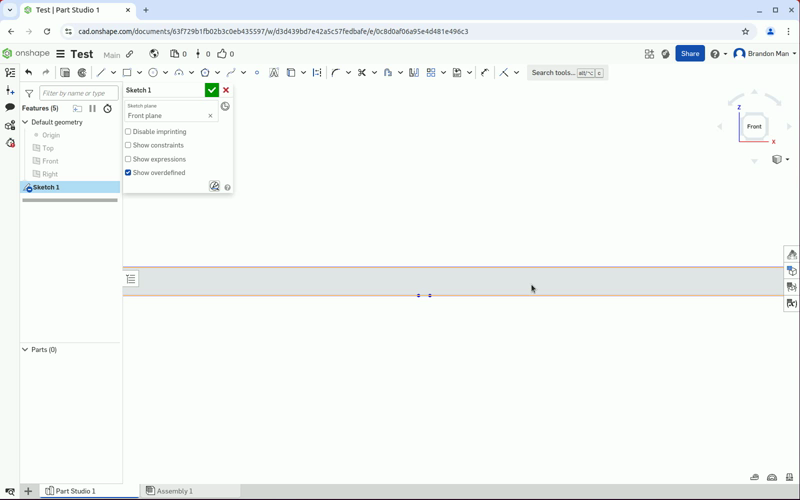
click(531, 284)
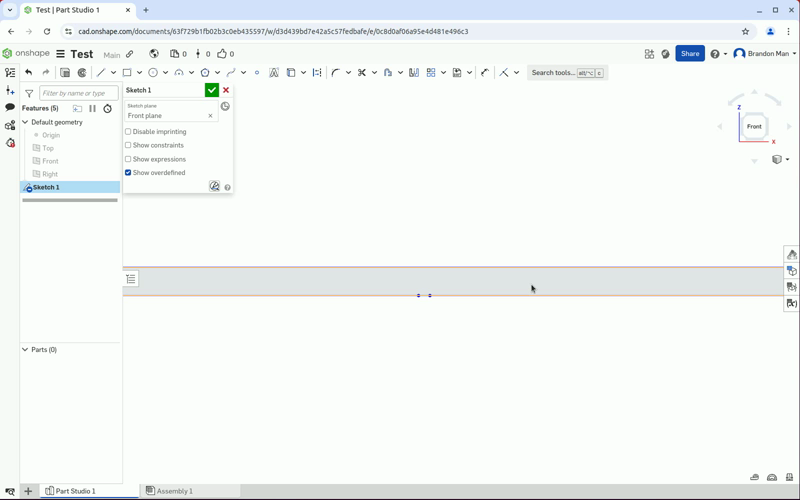
scroll(-6)
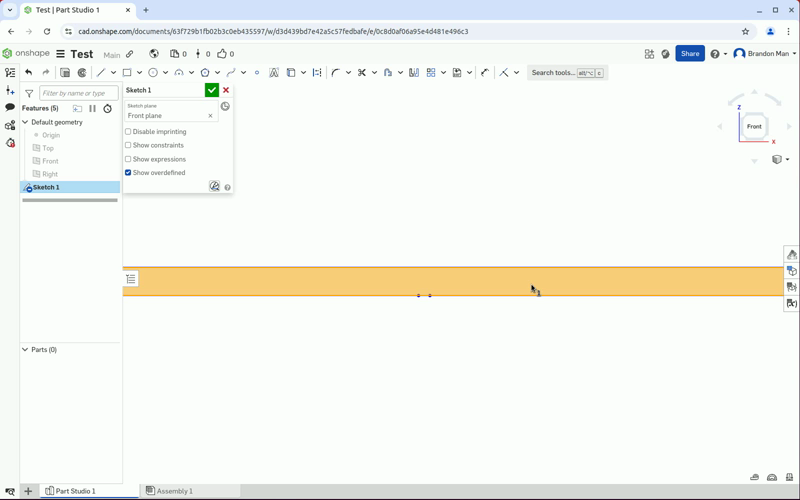
scroll(-6)
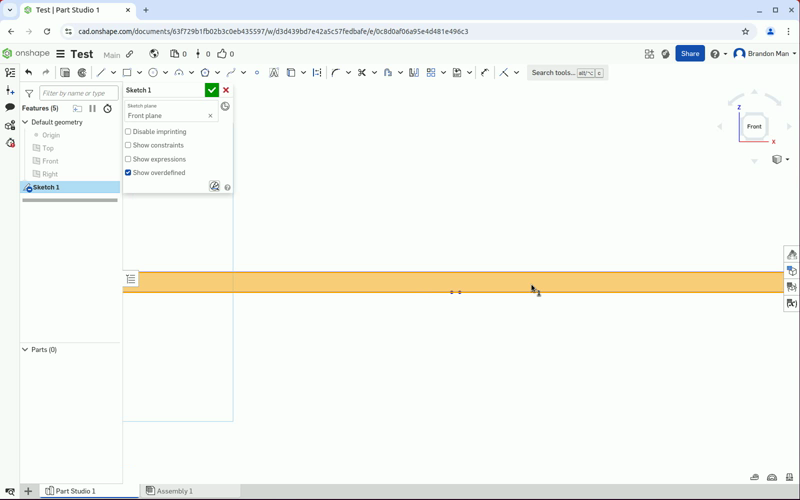
scroll(-6)
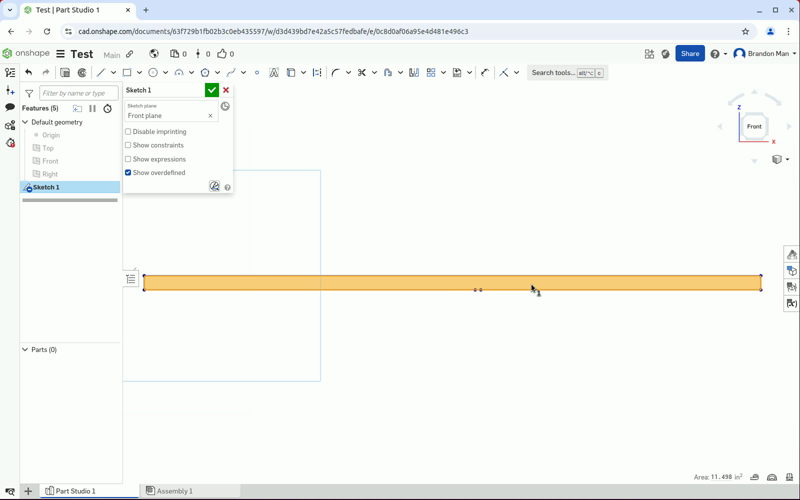
scroll(-6)
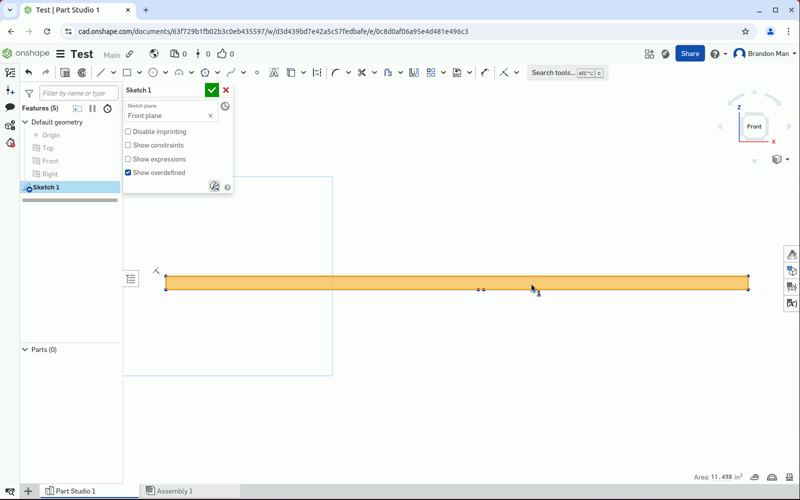
scroll(-6)
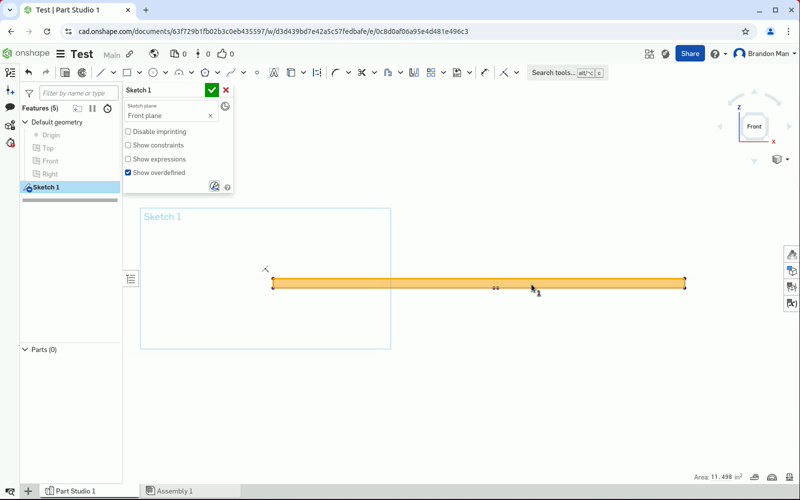
scroll(-6)
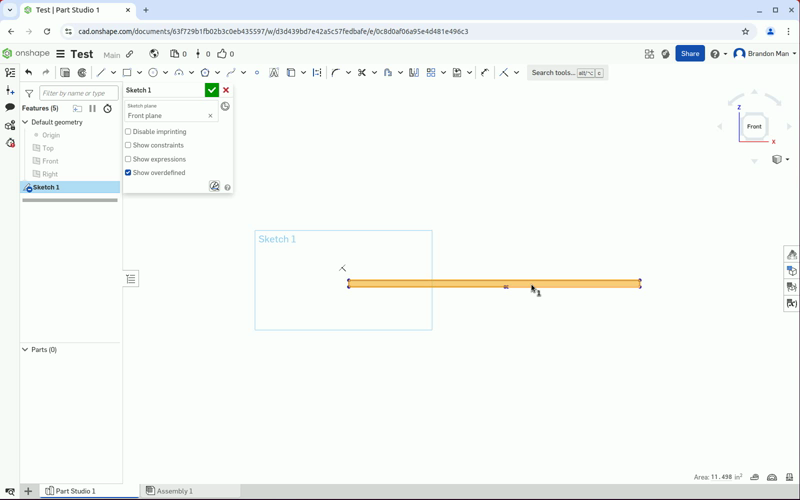
scroll(-6)
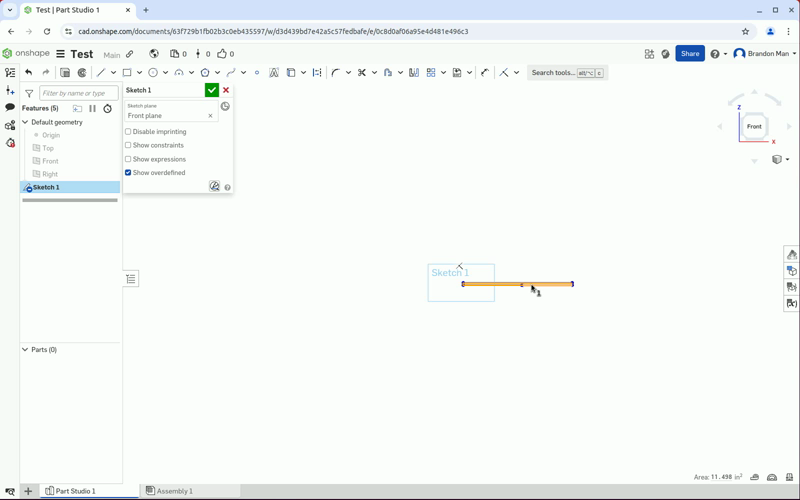
mouse_move(73, 352)
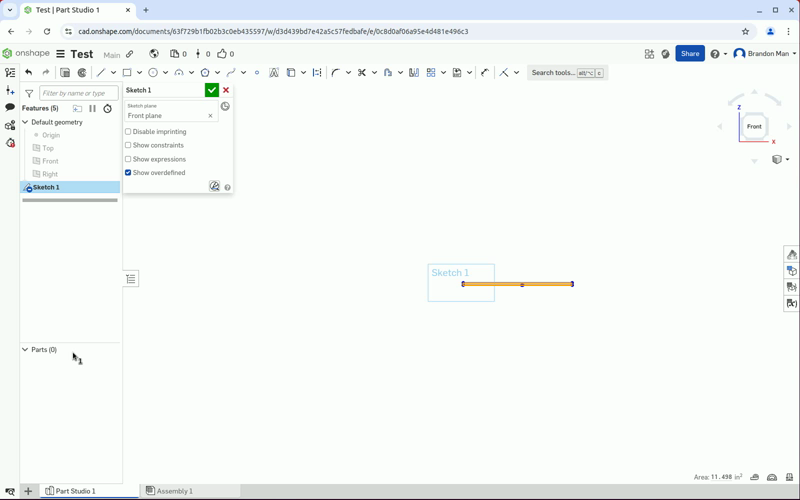
key(shift+y)
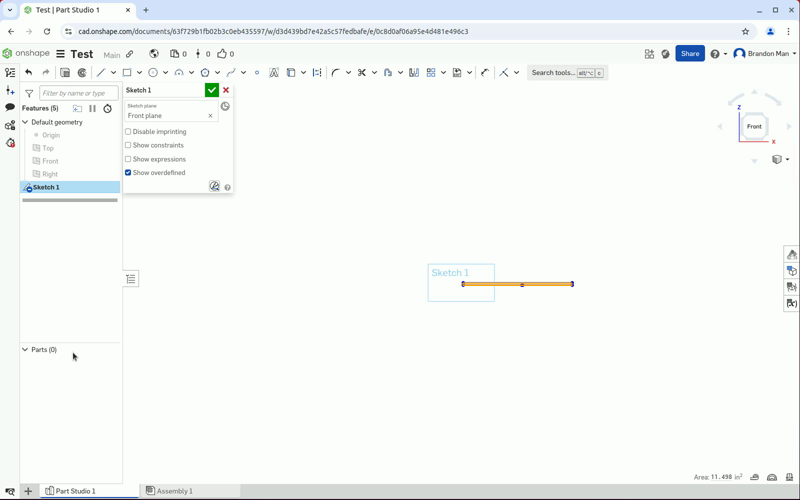
key(shift+e)
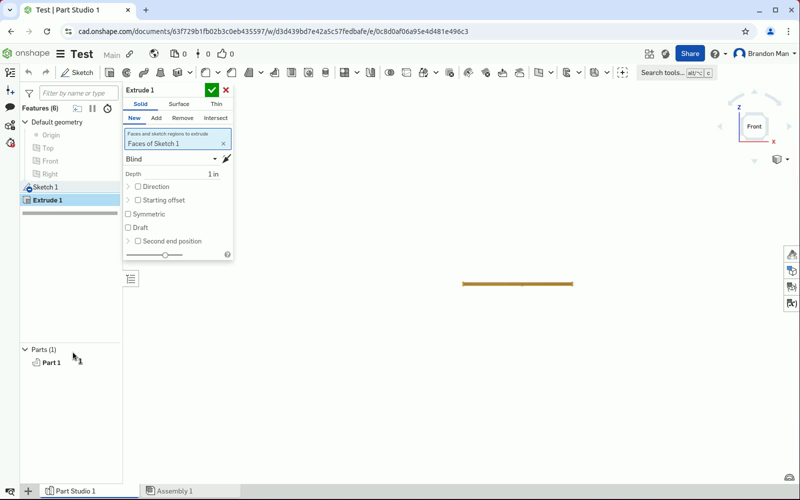
mouse_move(143, 106)
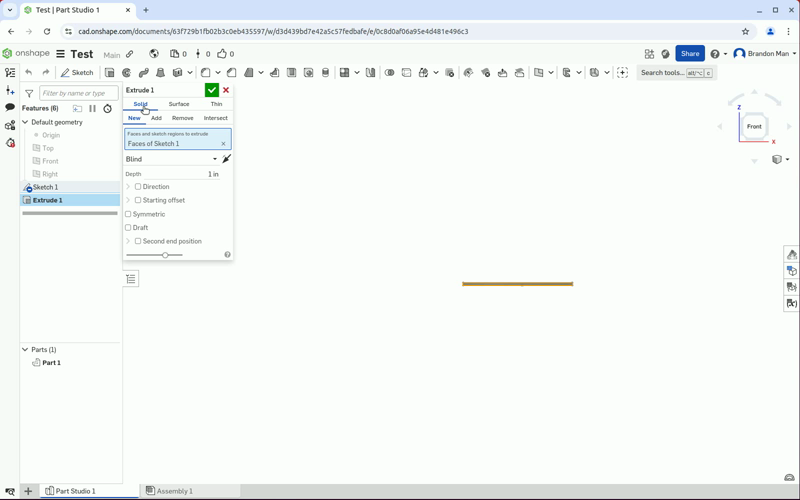
click(143, 106)
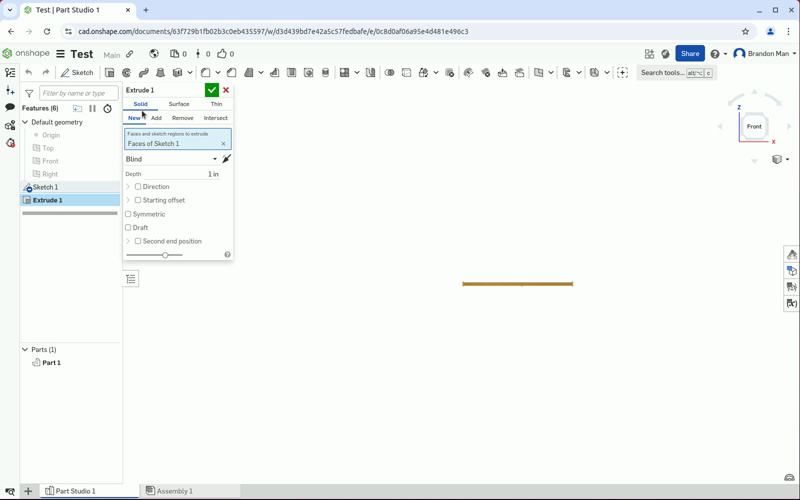
mouse_move(137, 120)
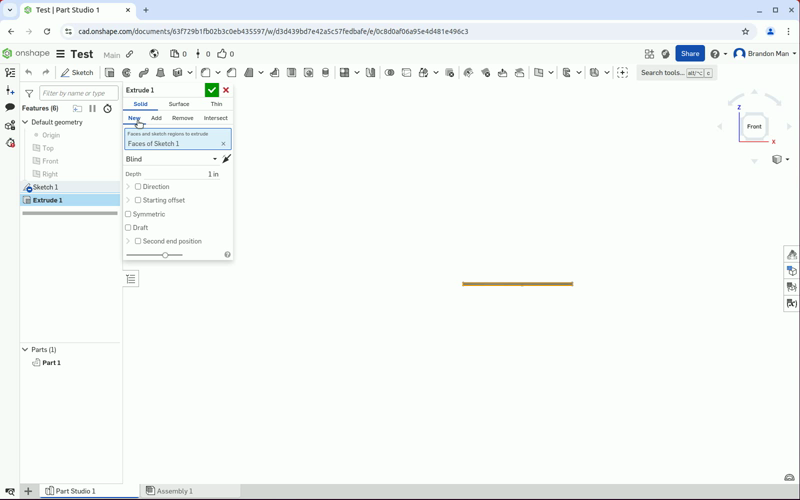
click(137, 120)
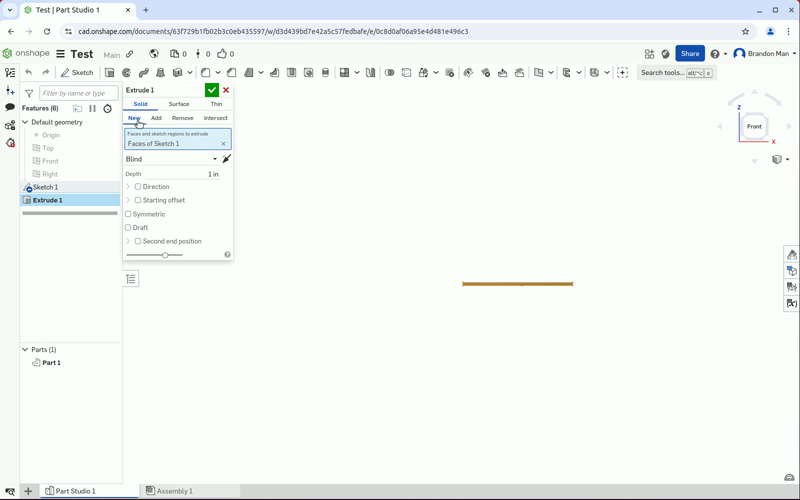
key(tab, 4)
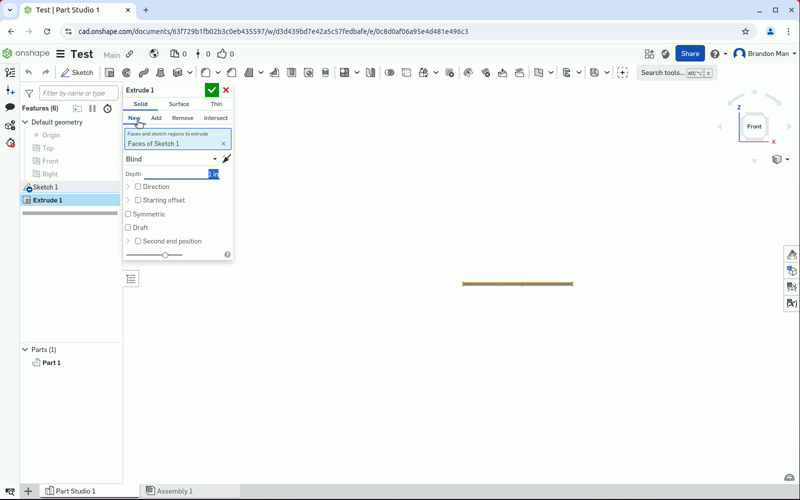
text(-12.758)
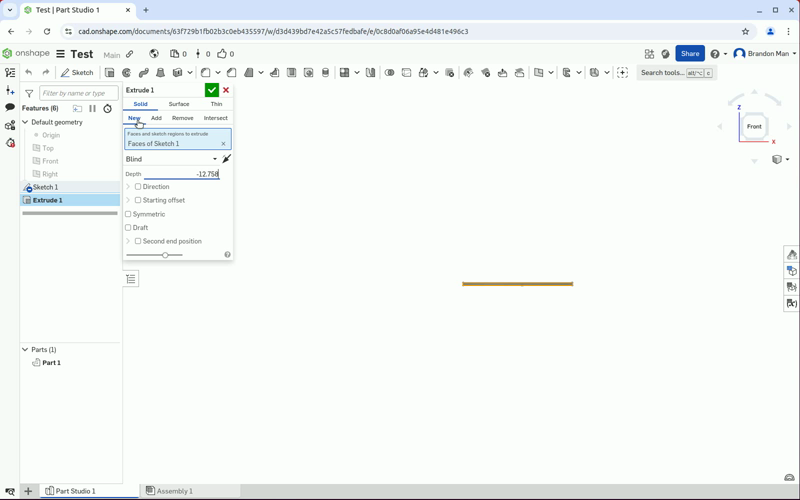
key(enter)
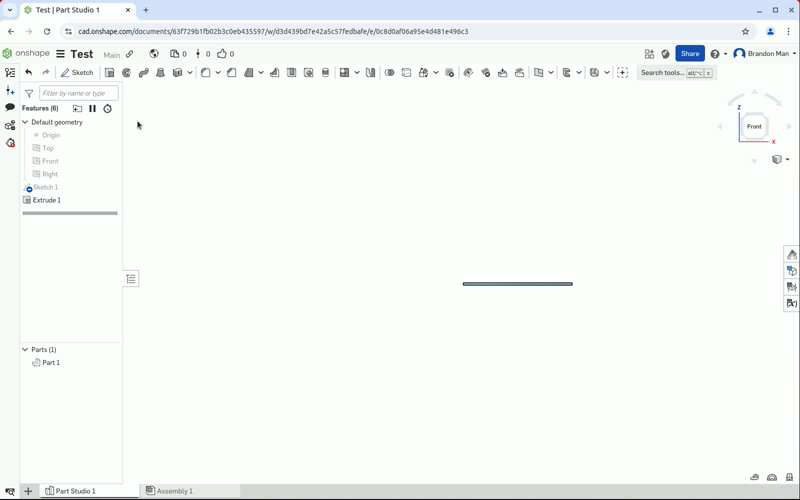
key(shift+h)
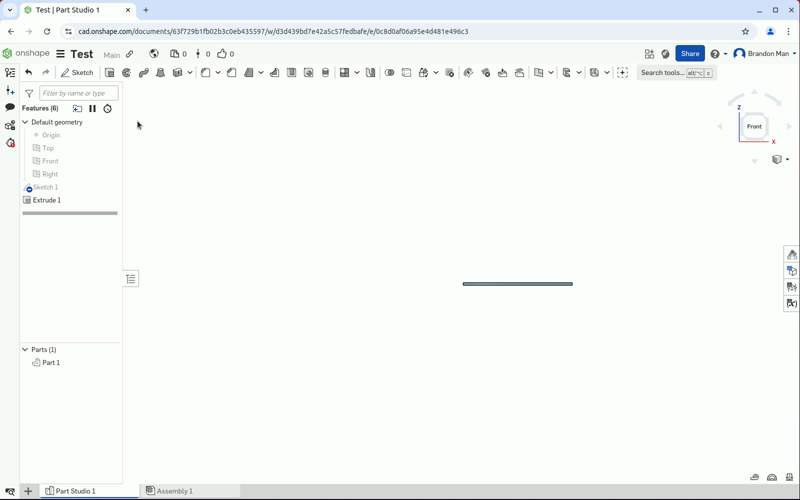
key(shift+h)
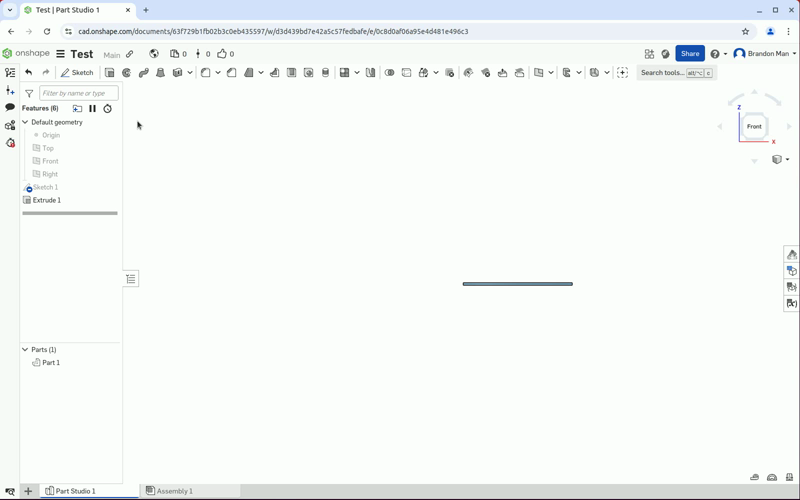
mouse_move(73, 189)
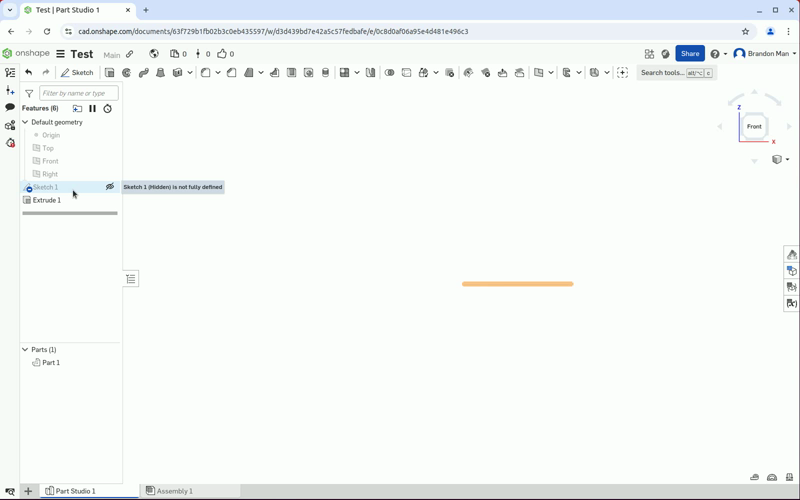
click(73, 189)
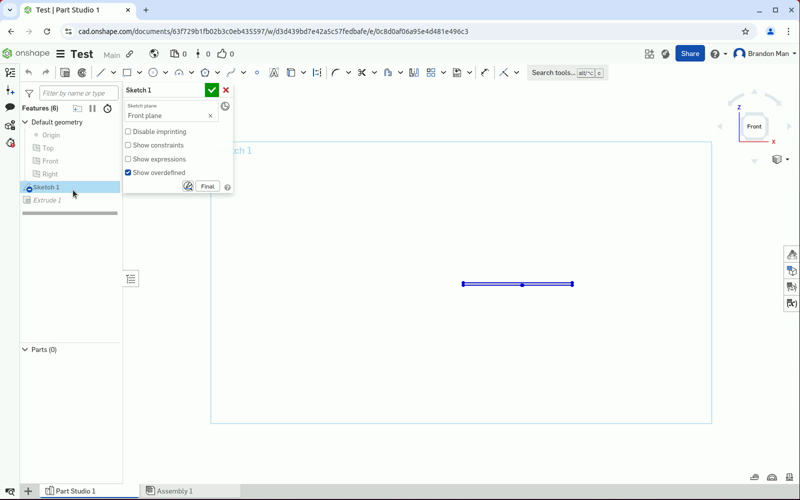
mouse_move(229, 92)
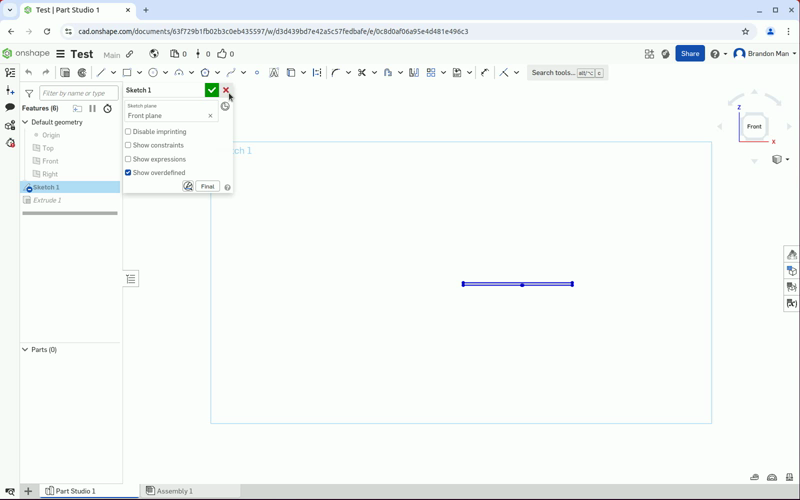
click(229, 92)
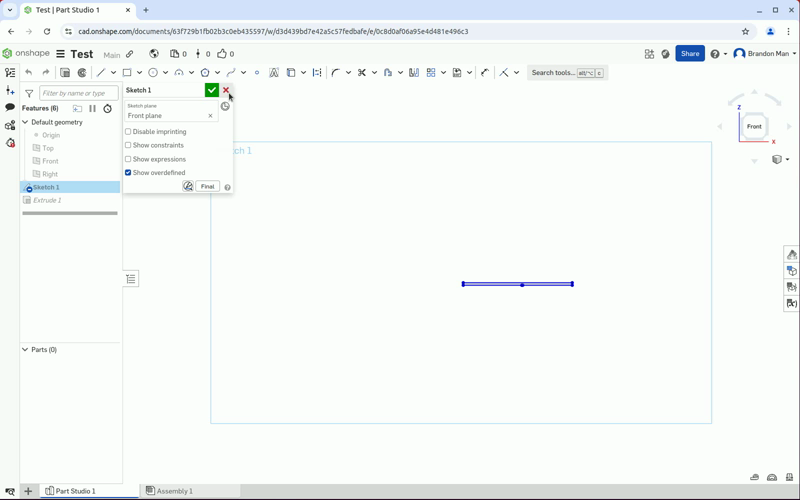
key(shift+s)
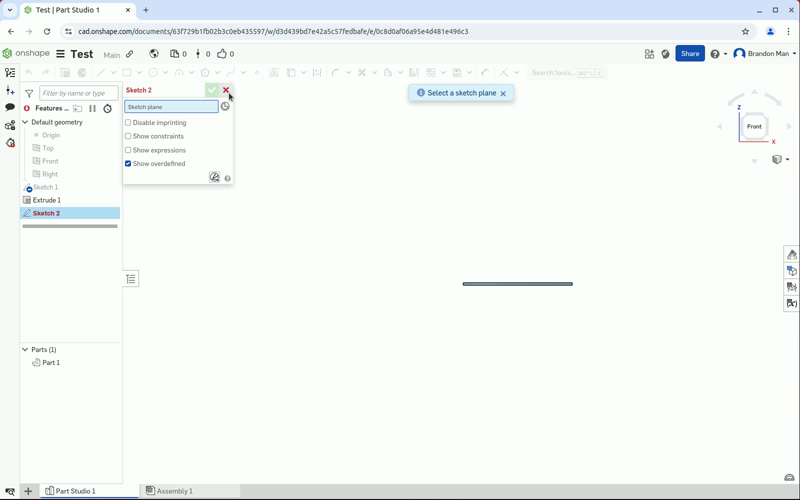
mouse_move(73, 163)
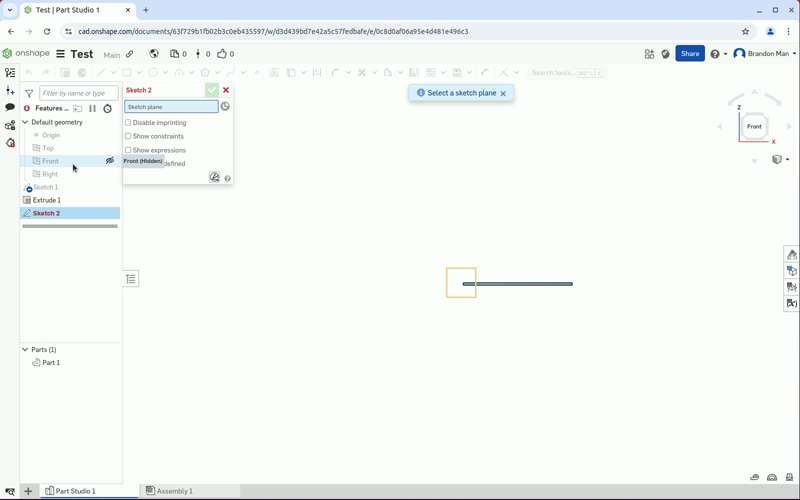
click(73, 163)
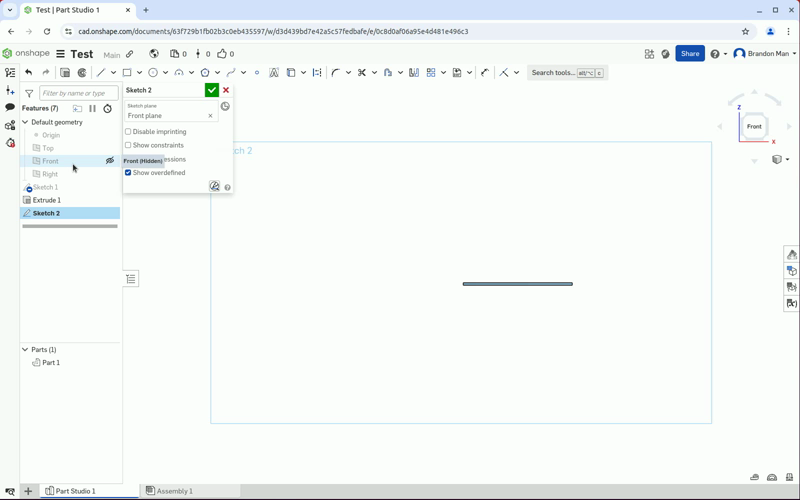
mouse_move(73, 352)
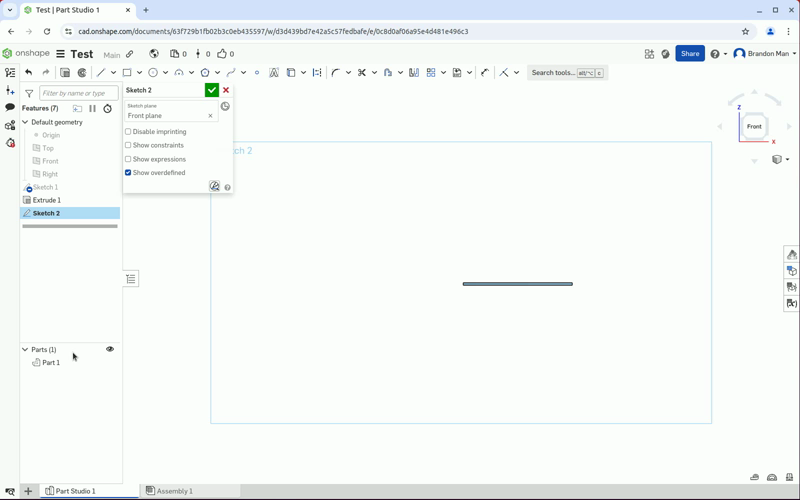
key(y)
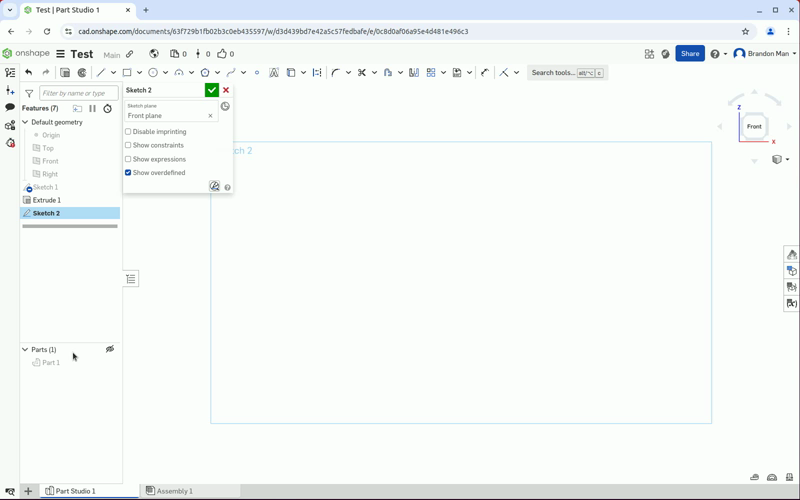
key(l)
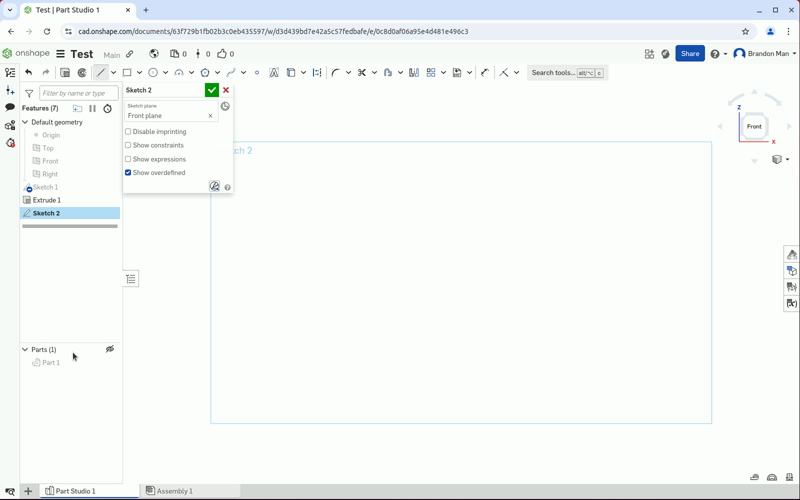
key_down(shift)
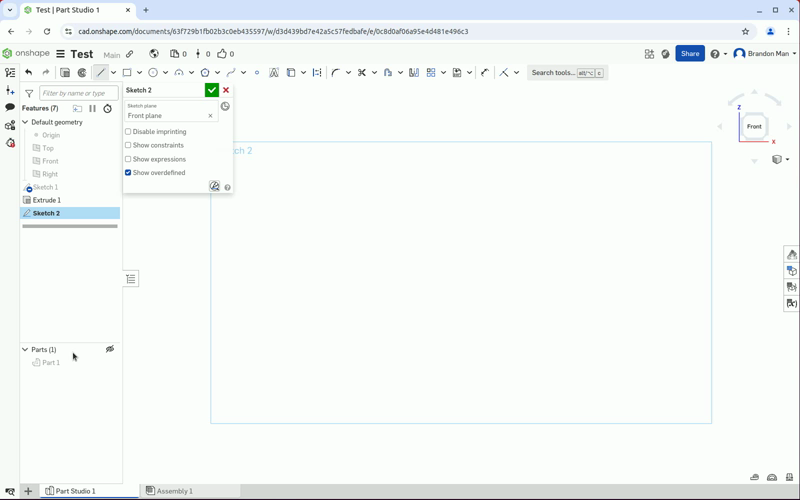
mouse_move(570, 345)
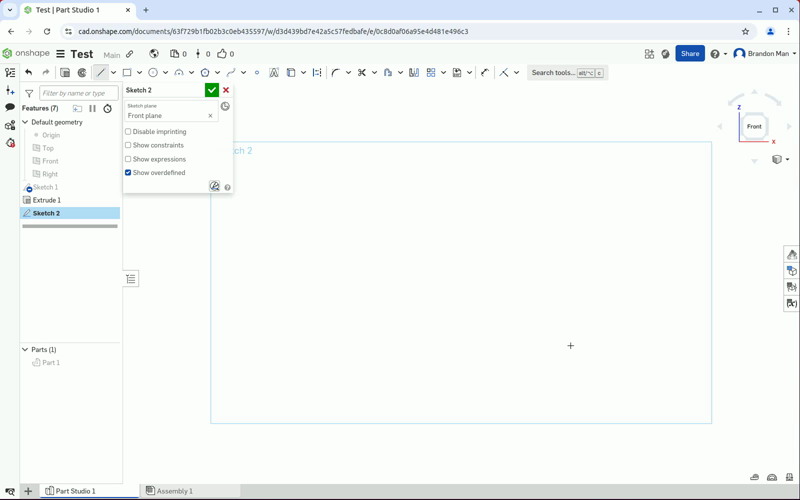
click(570, 345)
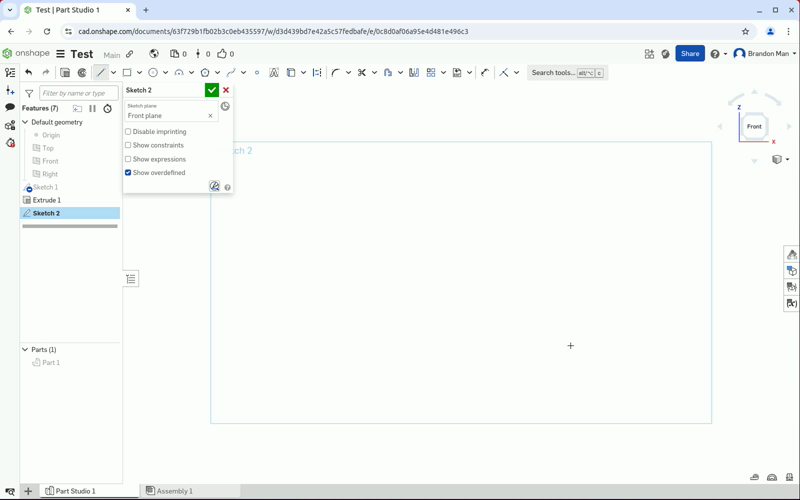
key_up(shift)
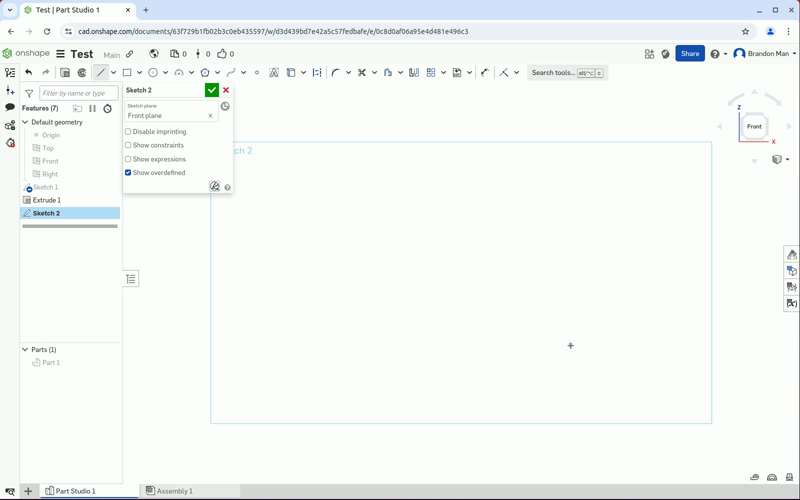
key_down(shift)
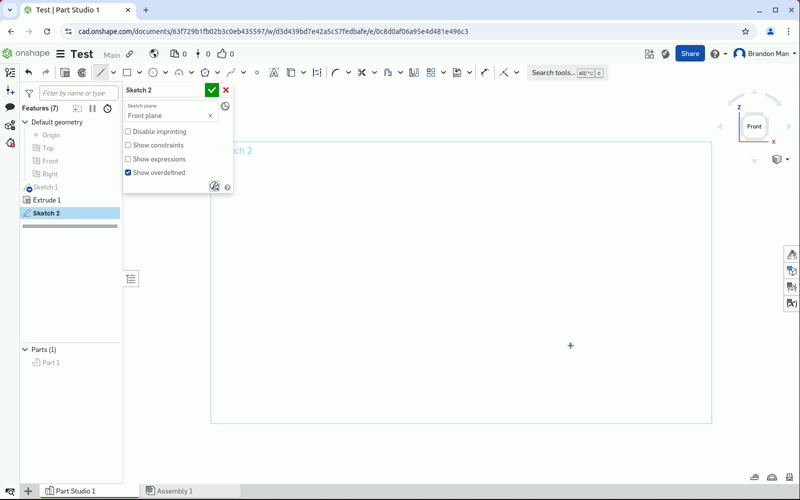
mouse_move(589, 345)
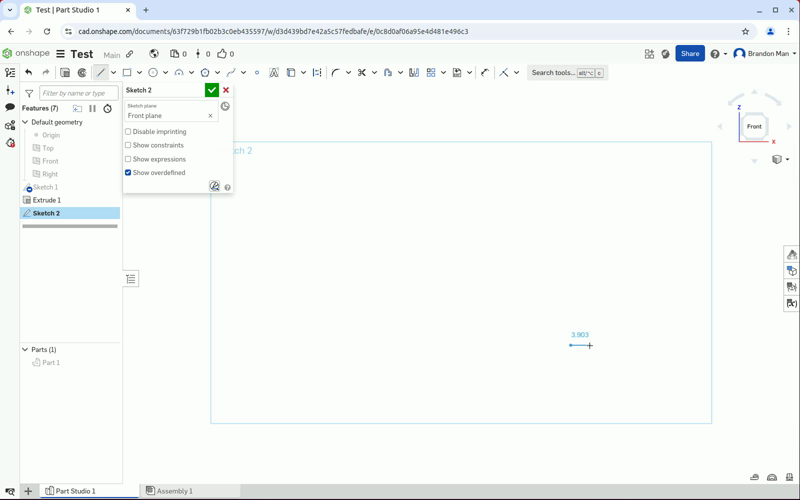
mouse_move(573, 345)
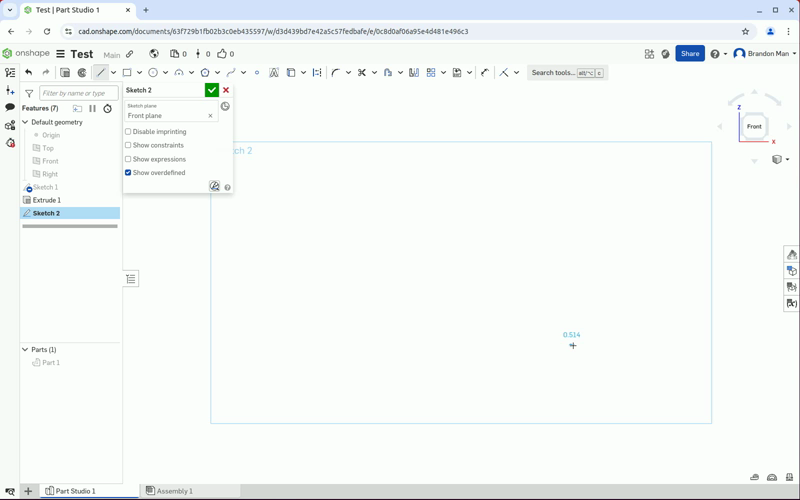
scroll(6)
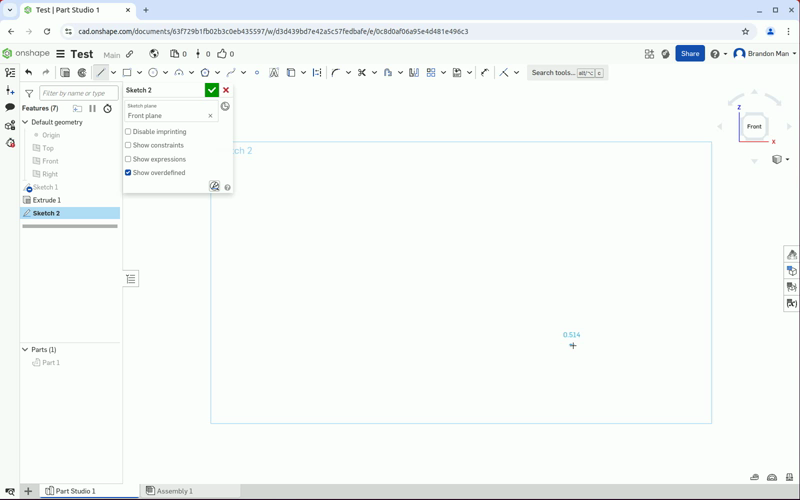
scroll(6)
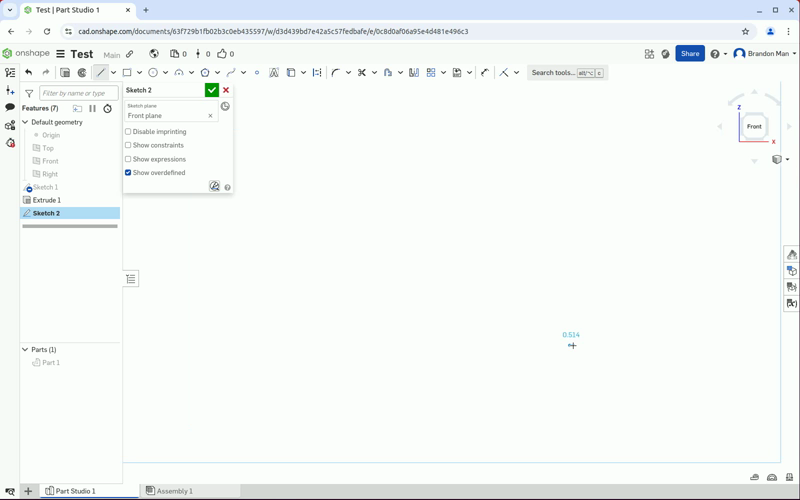
scroll(6)
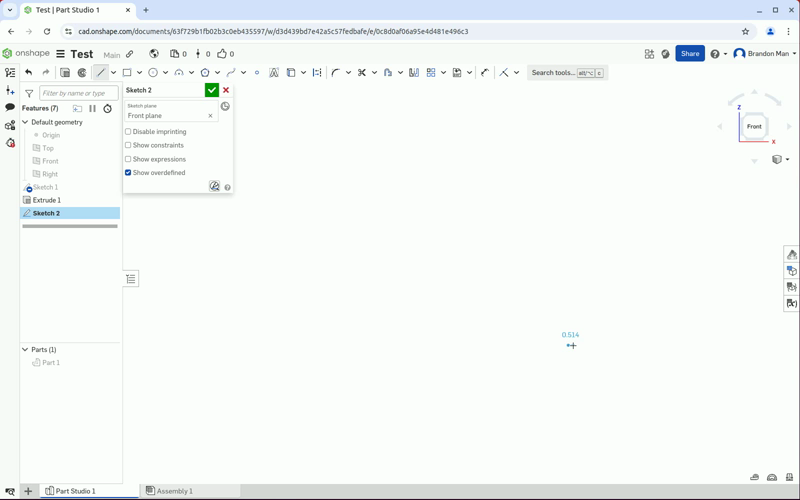
scroll(6)
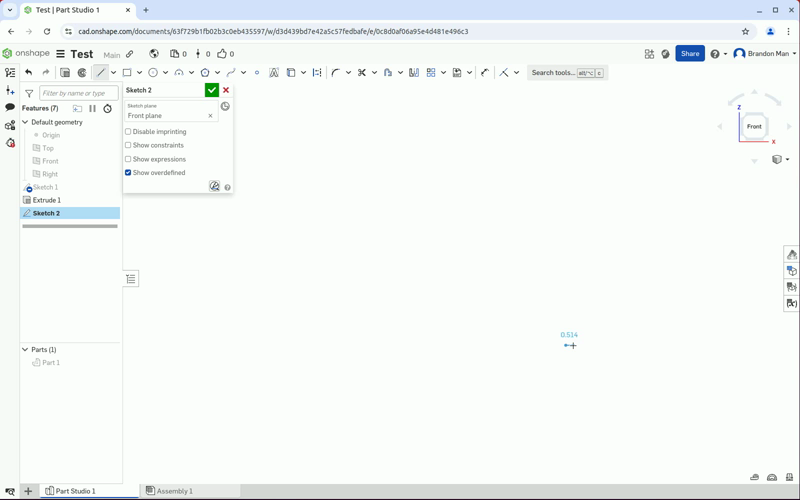
scroll(6)
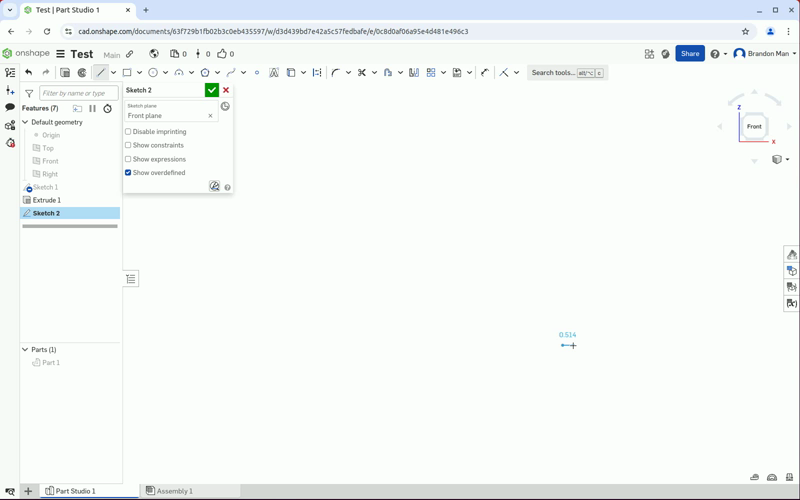
scroll(6)
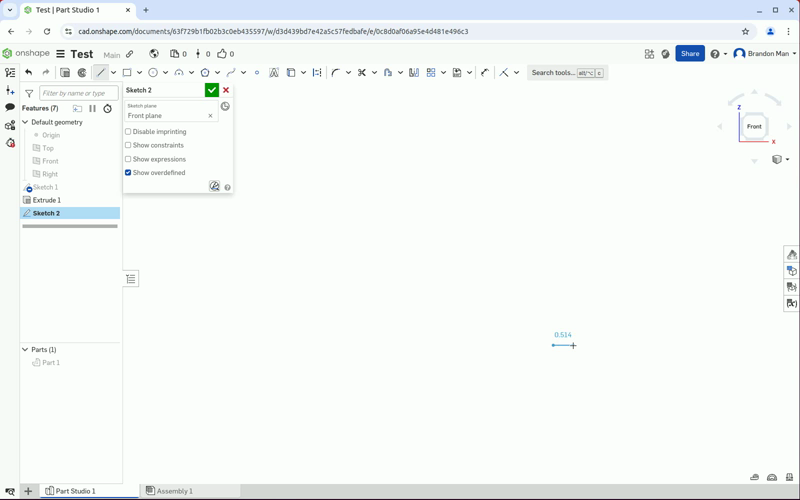
scroll(6)
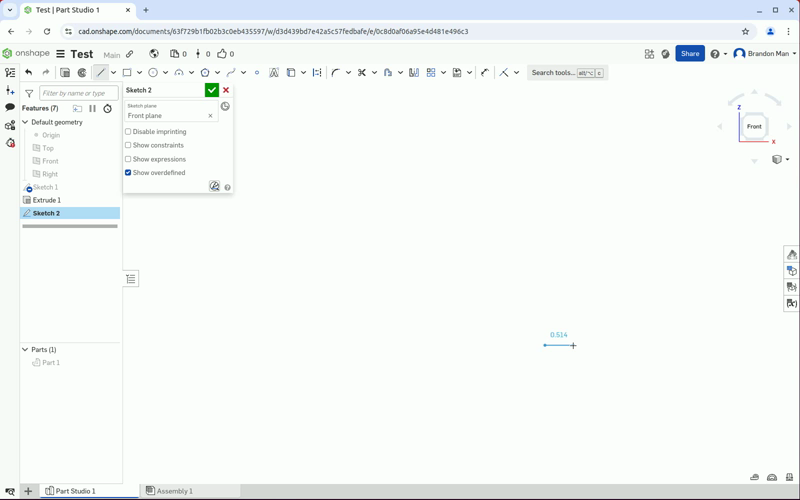
click(573, 345)
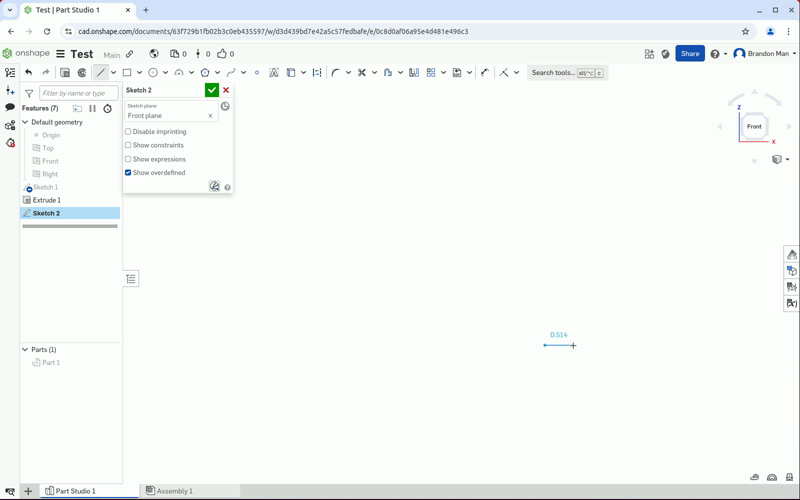
scroll(-6)
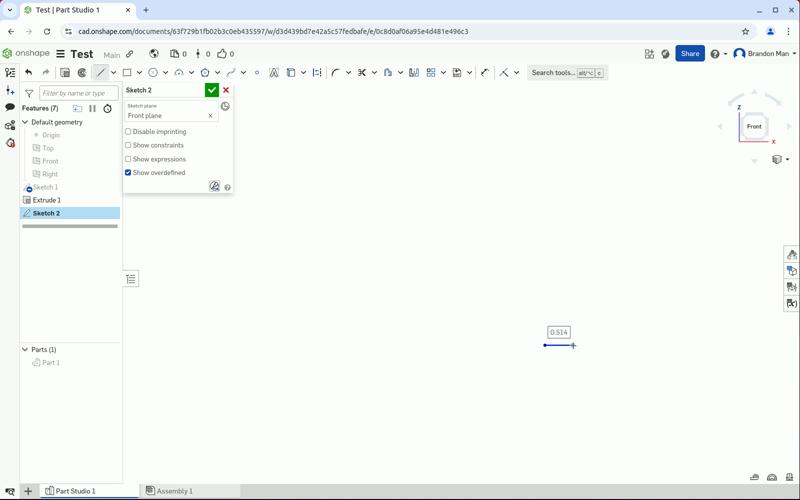
scroll(-6)
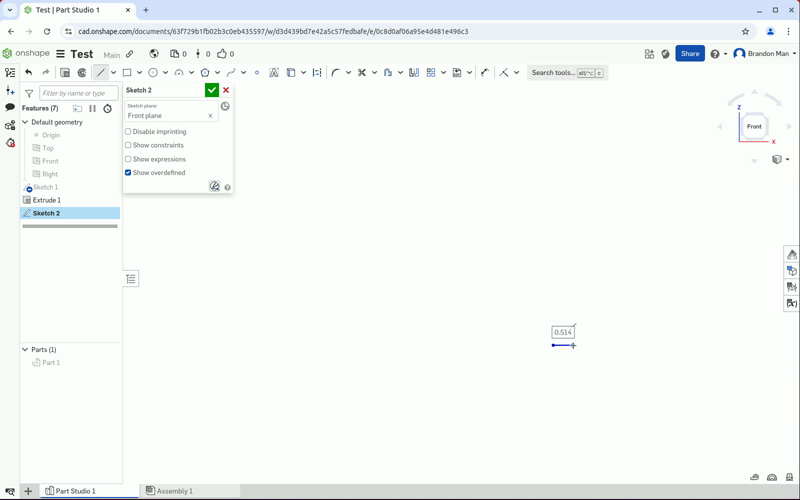
scroll(-6)
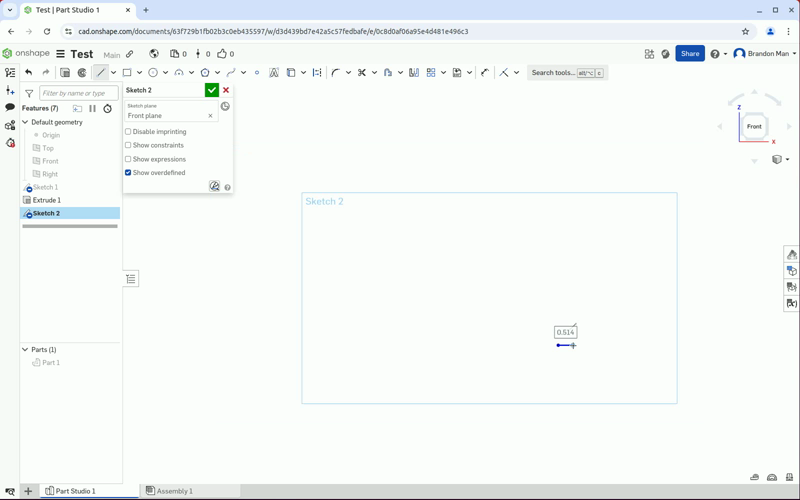
scroll(-6)
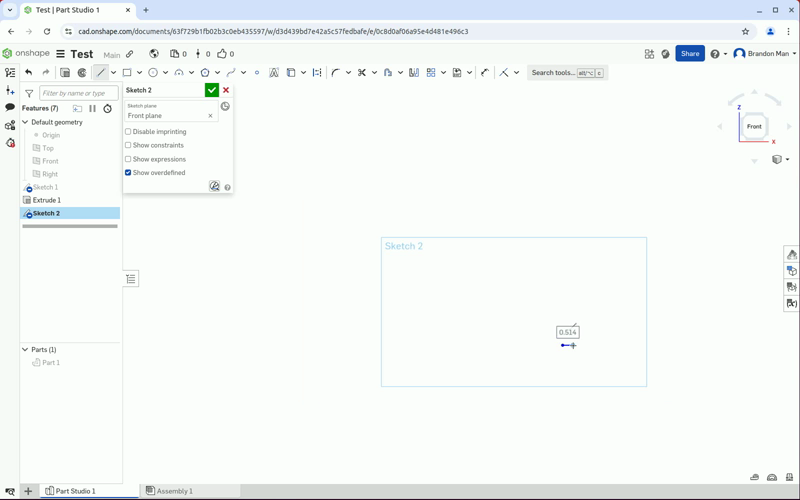
scroll(-6)
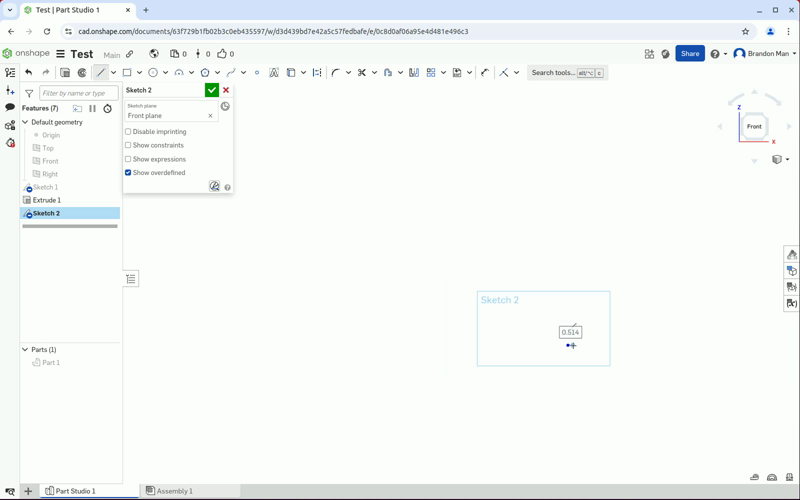
scroll(-6)
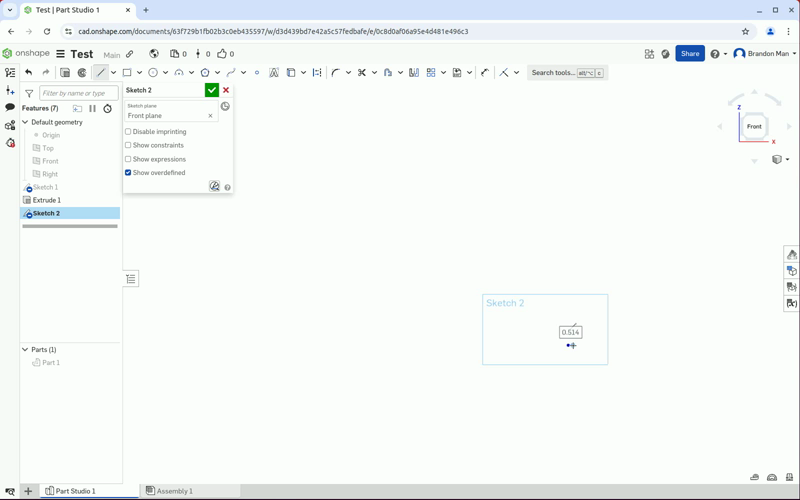
scroll(-6)
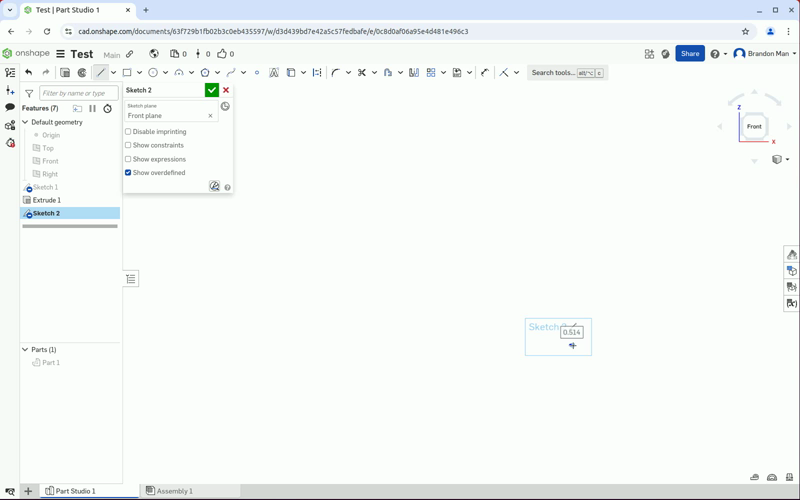
key_up(shift)
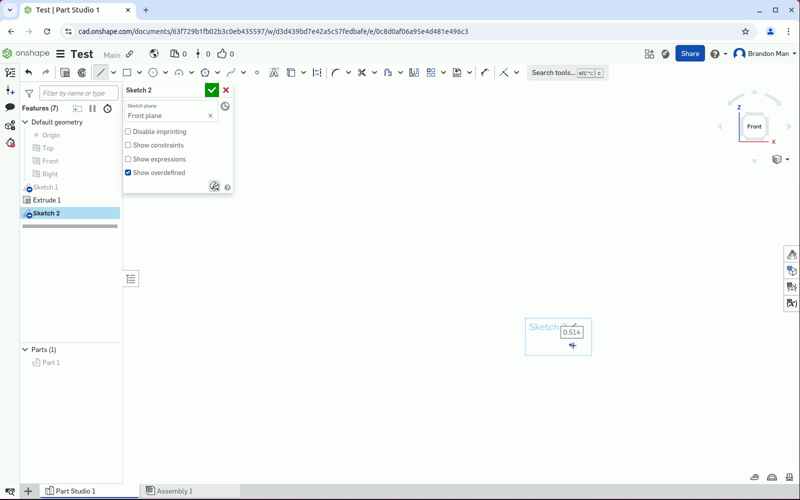
key_down(shift)
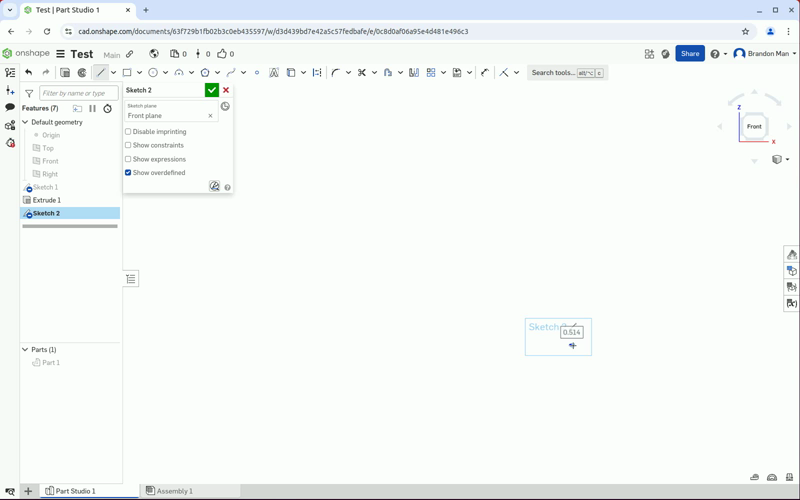
mouse_move(573, 282)
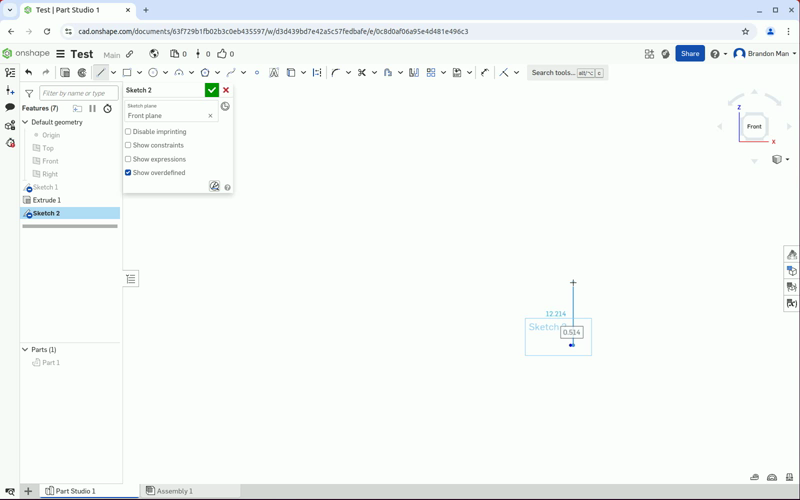
click(573, 282)
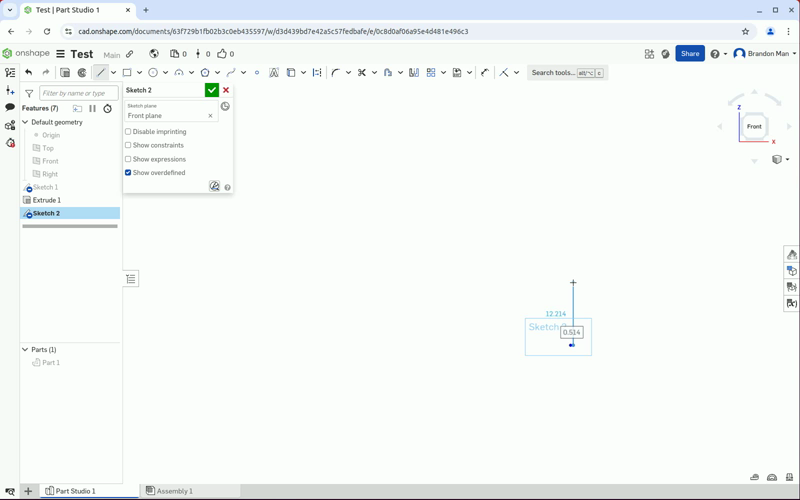
key_up(shift)
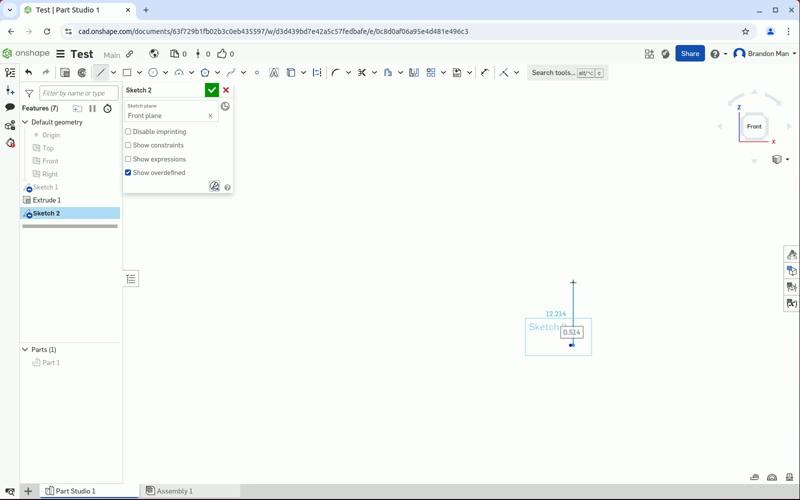
key_down(shift)
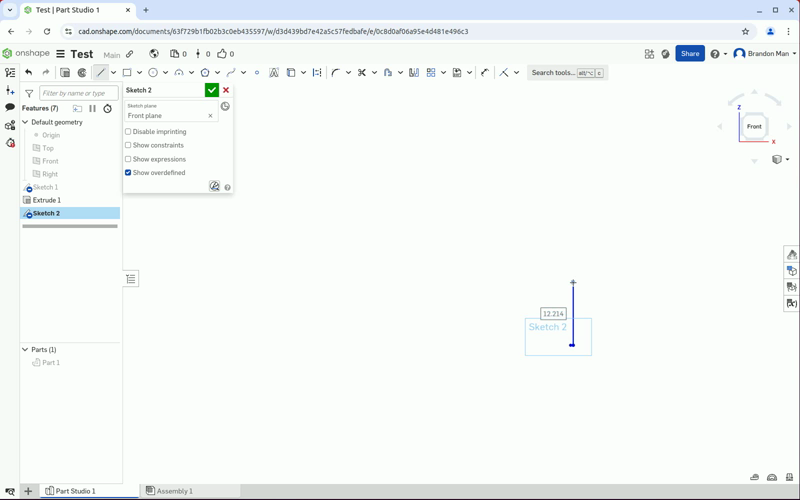
mouse_move(589, 282)
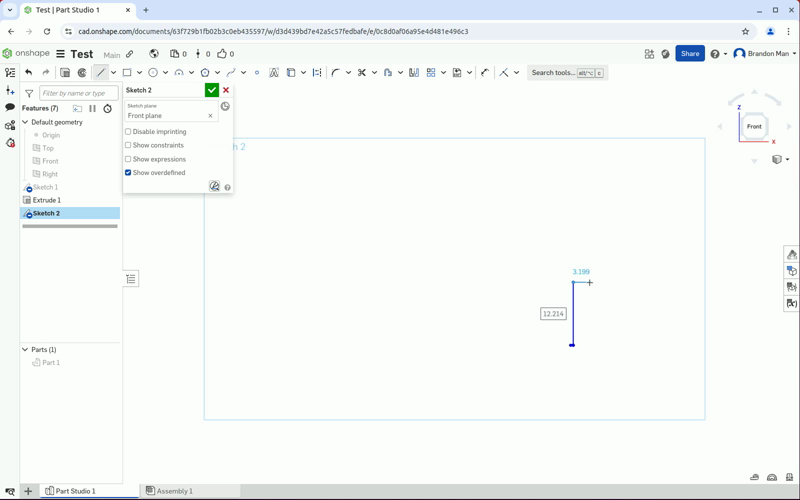
mouse_move(570, 282)
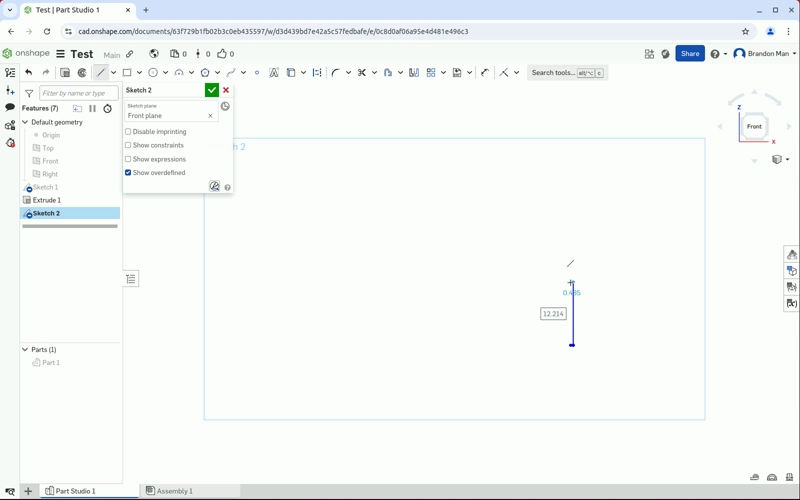
scroll(6)
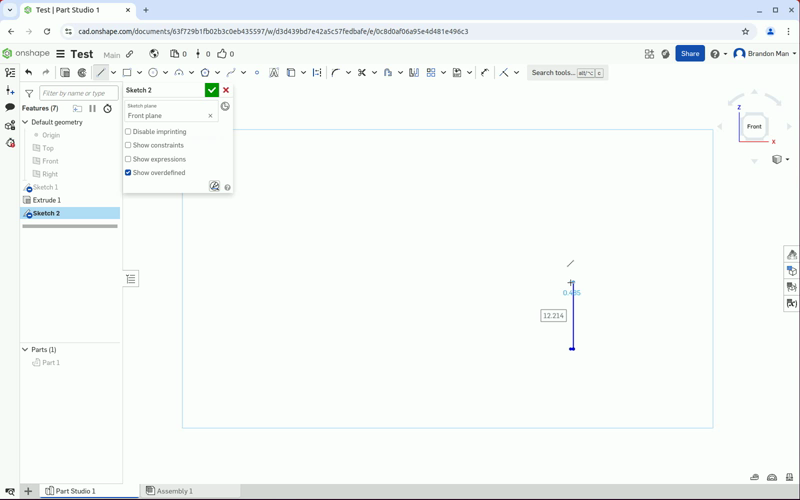
scroll(6)
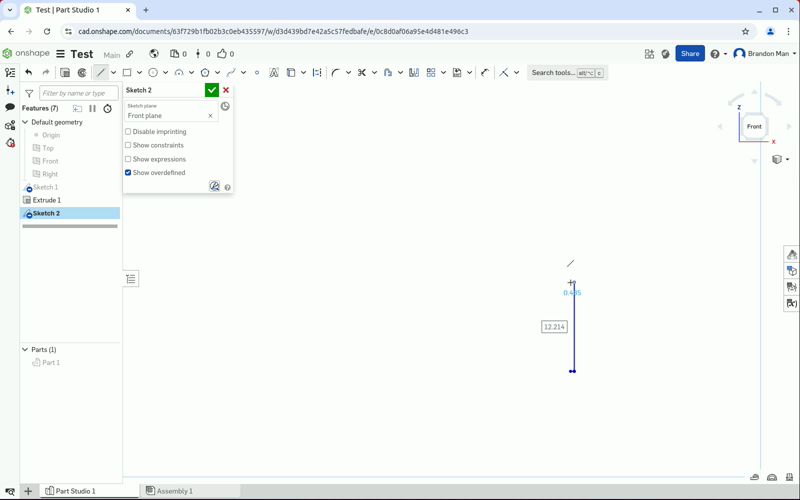
scroll(6)
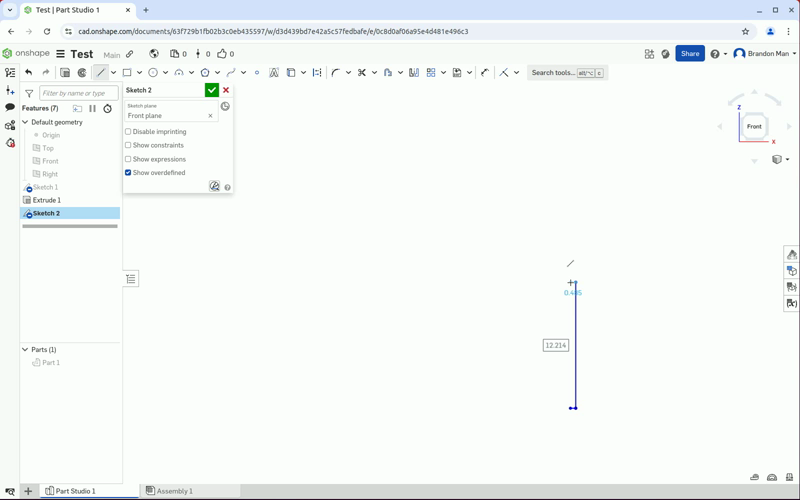
scroll(6)
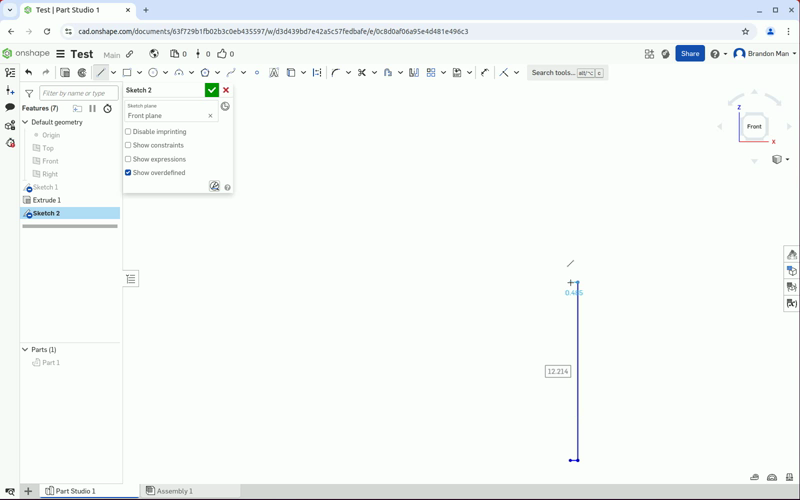
scroll(6)
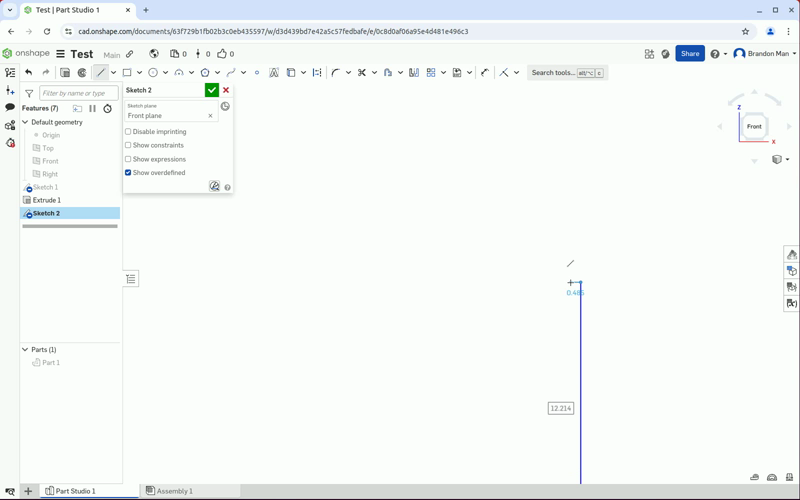
scroll(6)
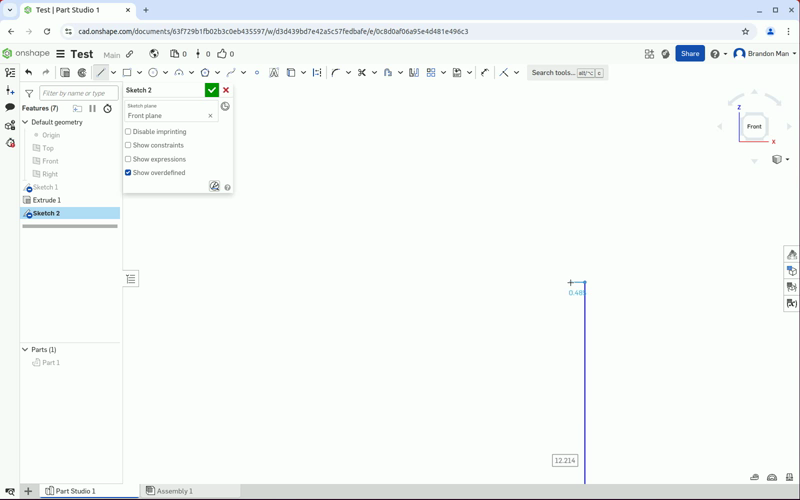
scroll(6)
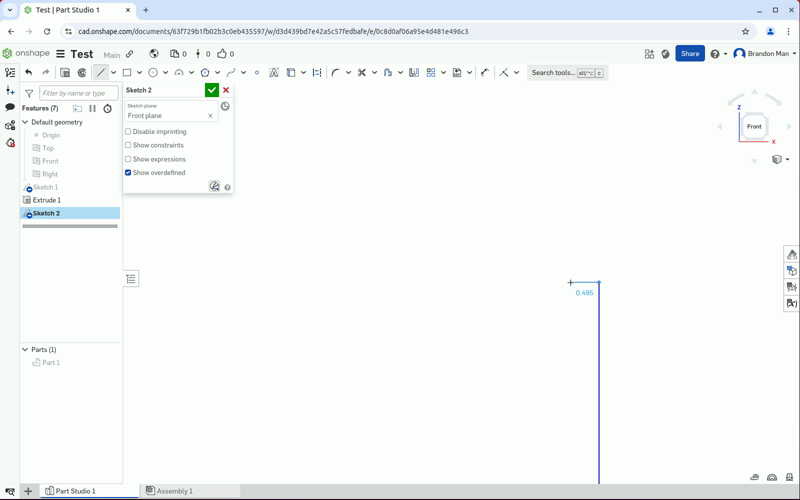
click(570, 282)
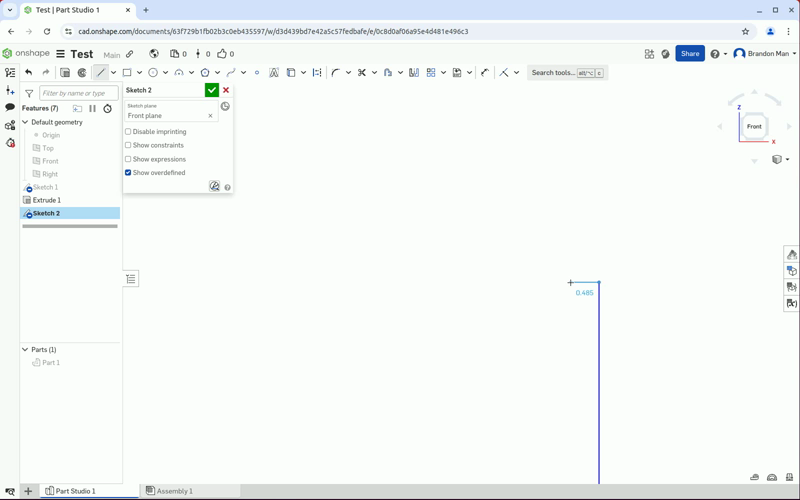
scroll(-6)
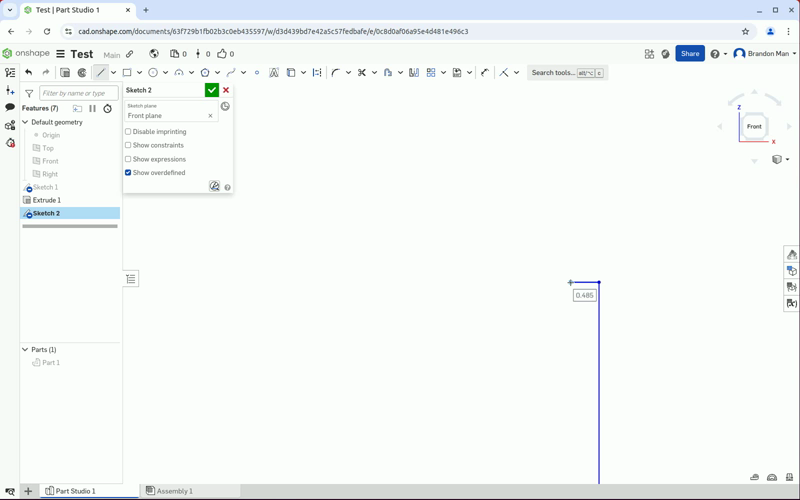
scroll(-6)
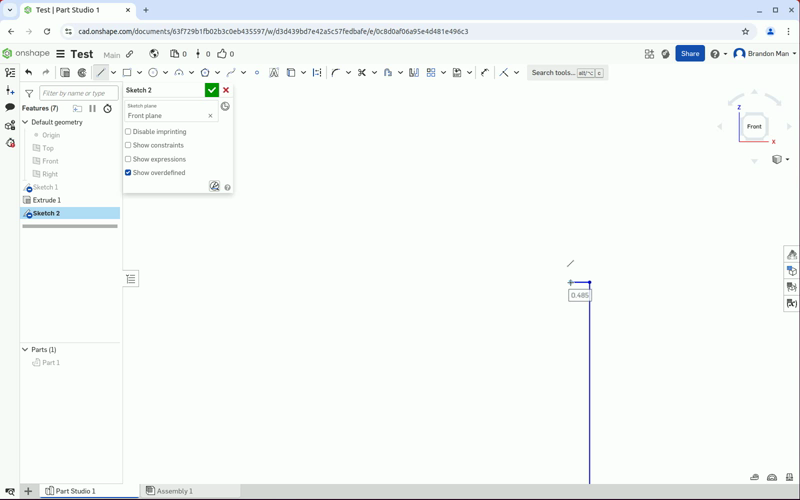
scroll(-6)
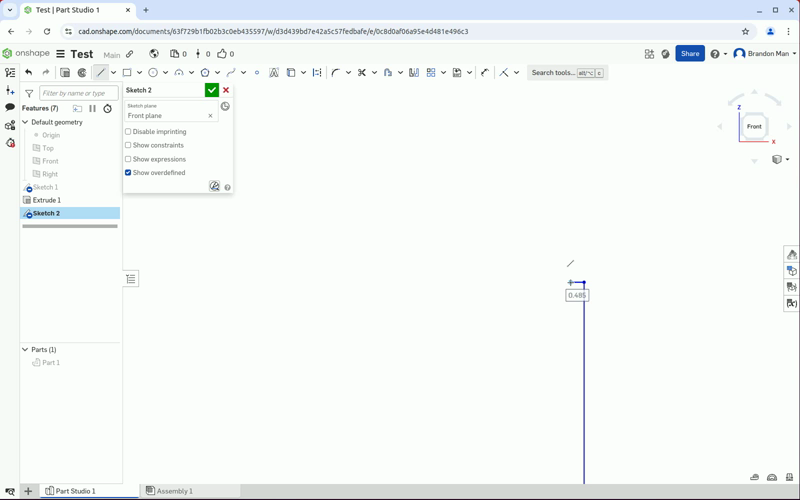
scroll(-6)
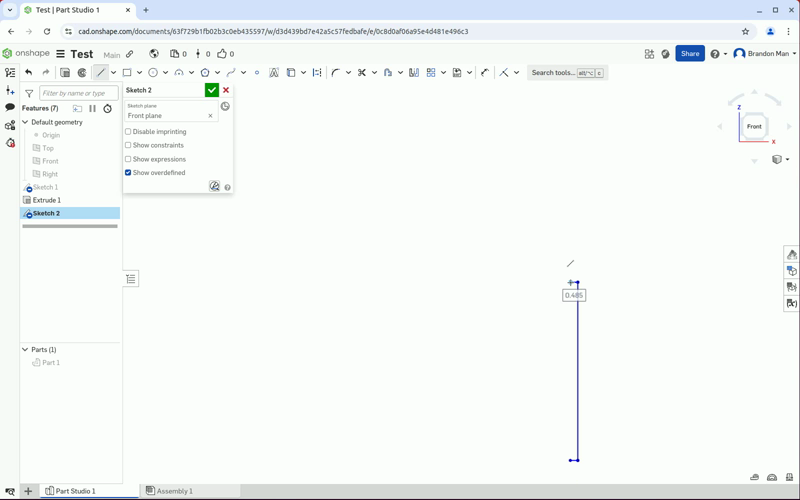
scroll(-6)
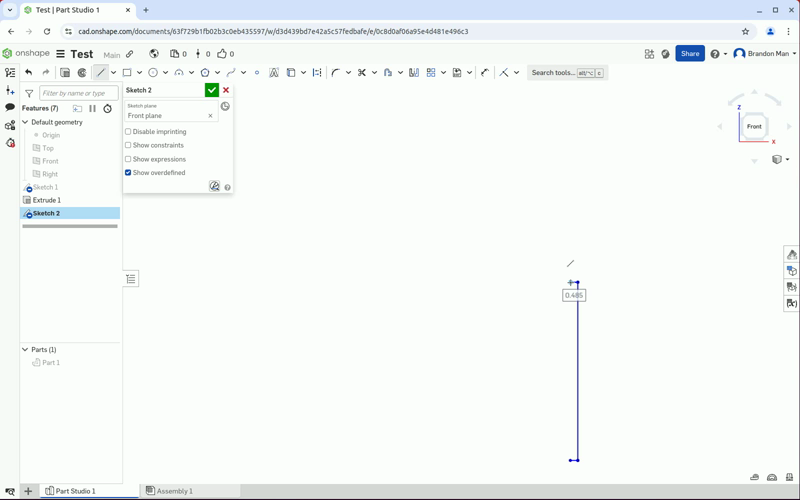
scroll(-6)
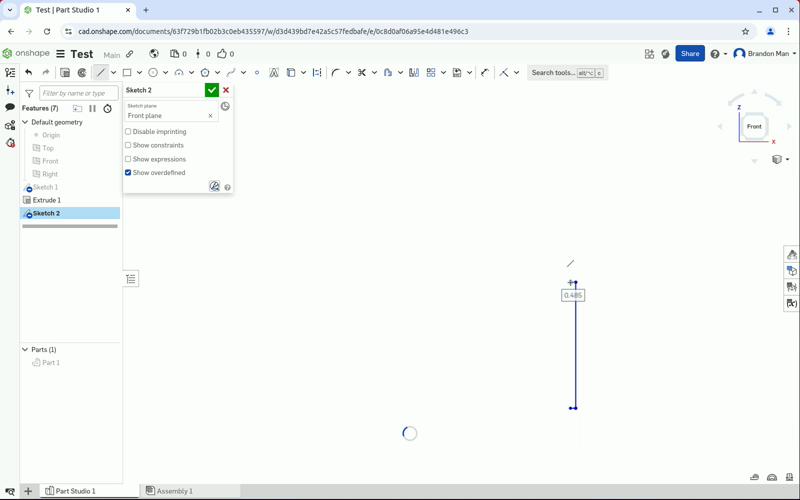
scroll(-6)
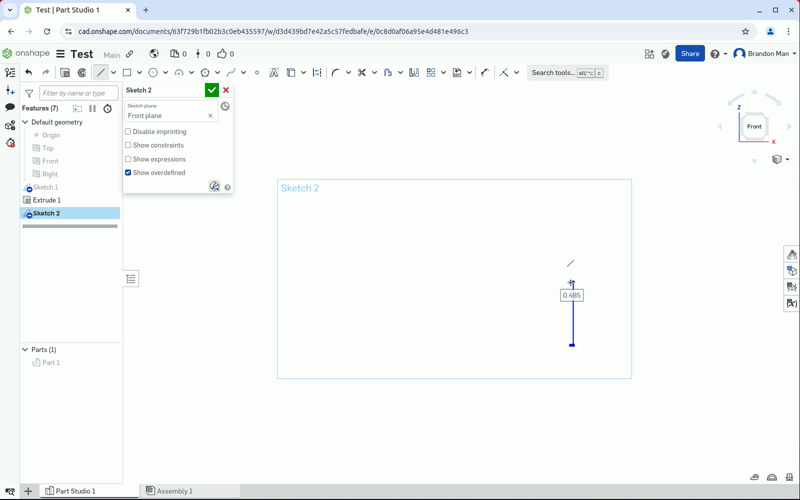
key_up(shift)
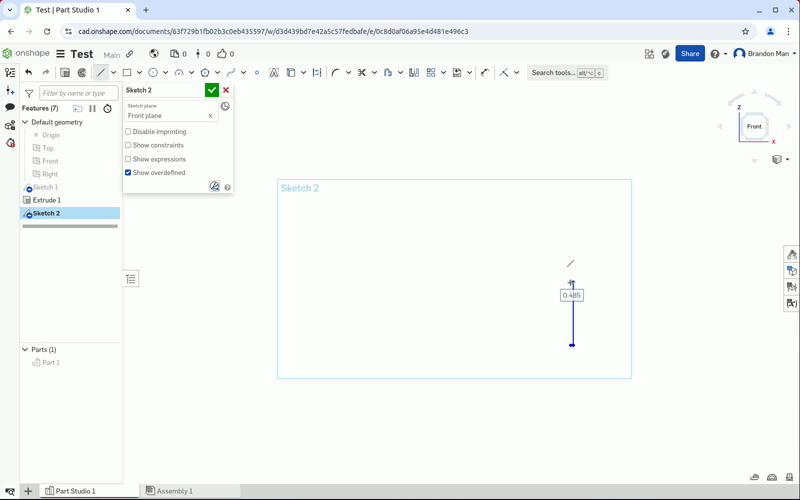
key_down(shift)
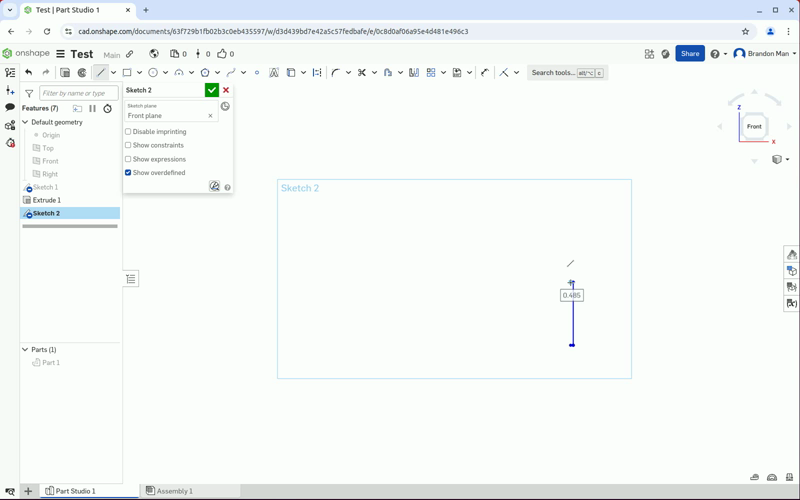
mouse_move(589, 282)
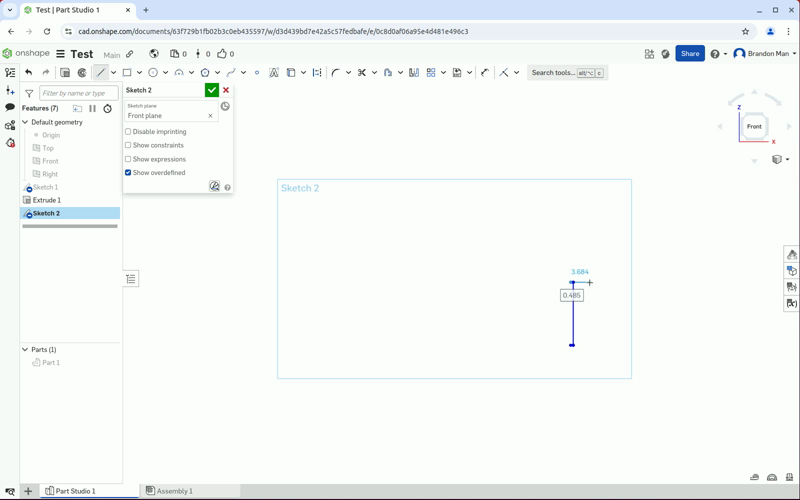
mouse_move(570, 284)
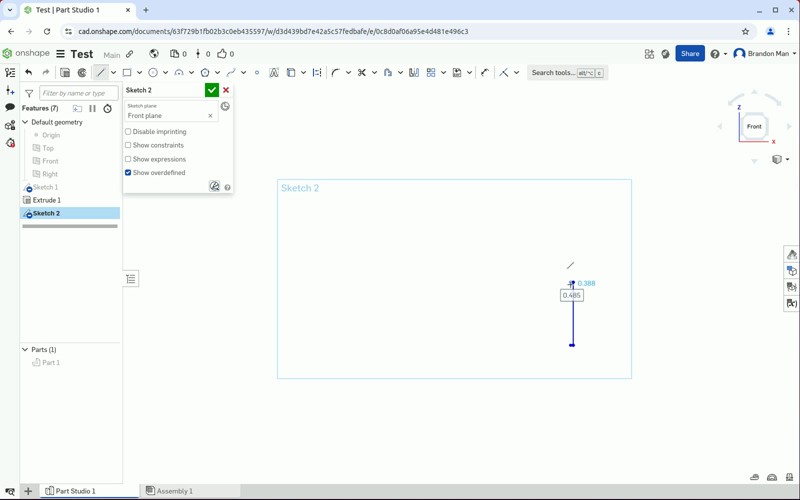
scroll(6)
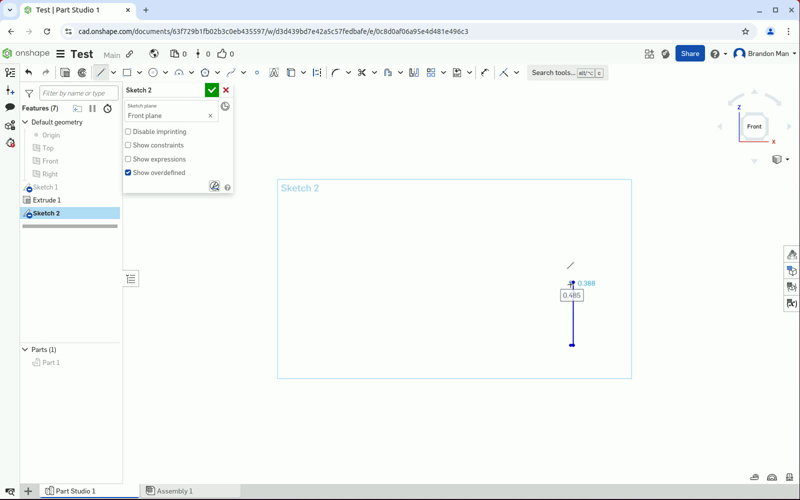
scroll(6)
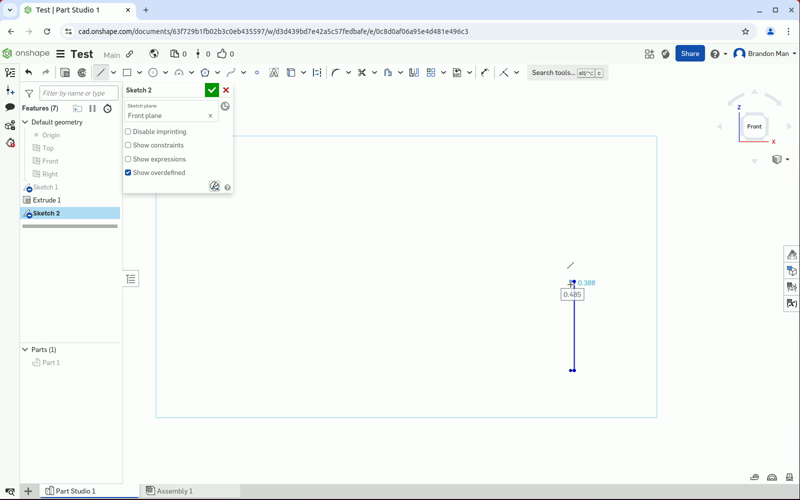
scroll(6)
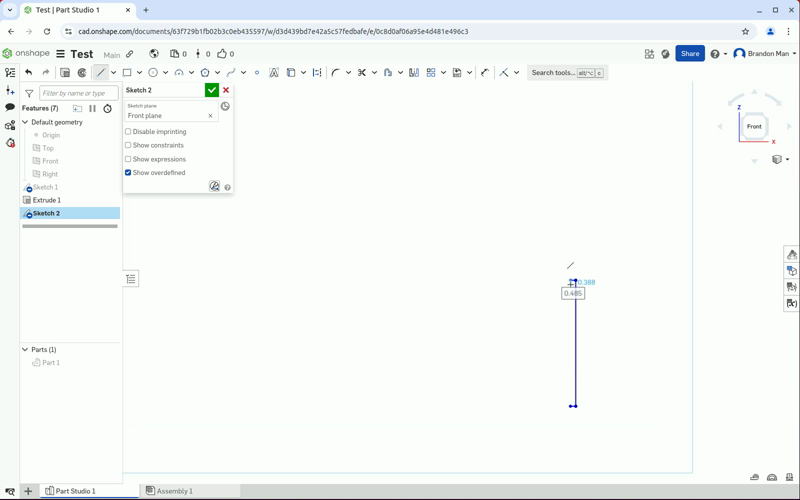
scroll(6)
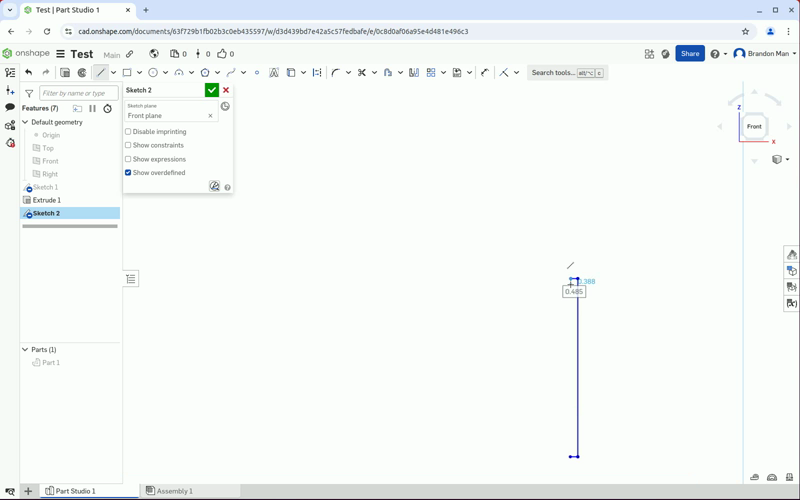
scroll(6)
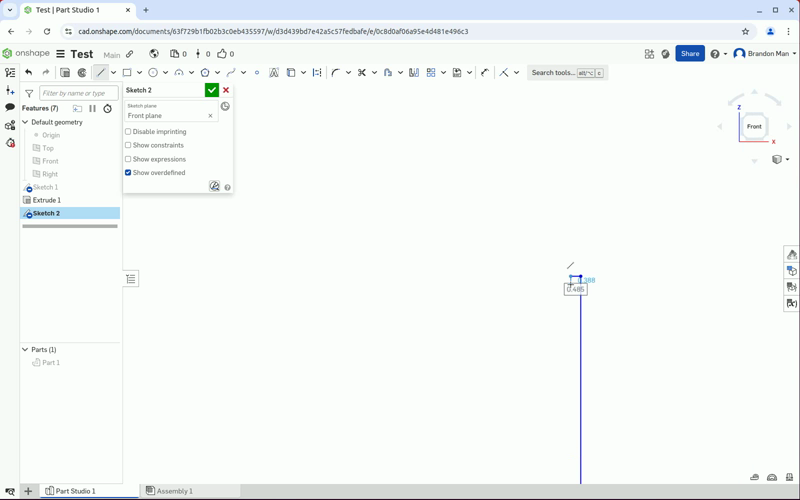
scroll(6)
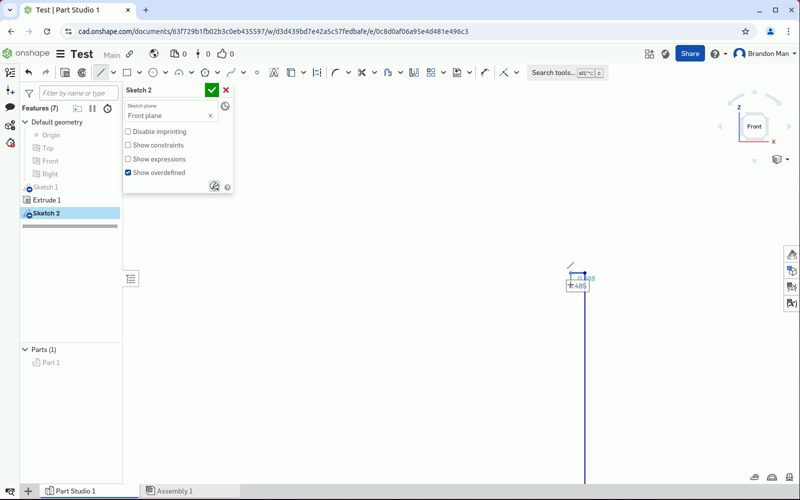
scroll(6)
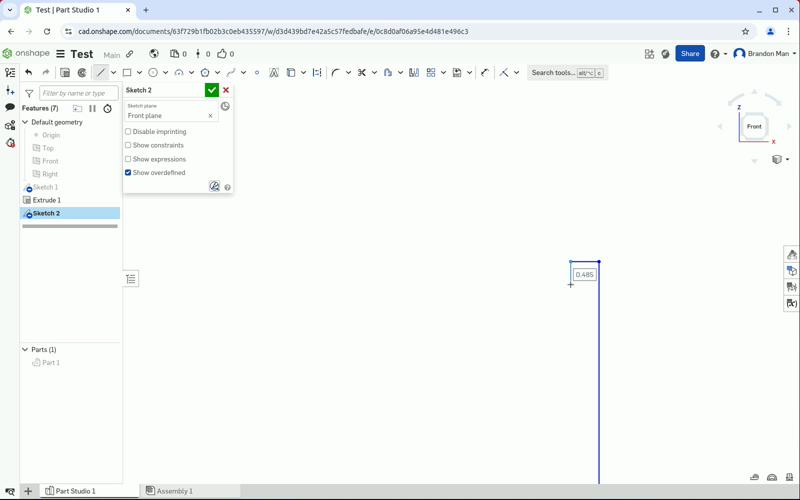
click(570, 284)
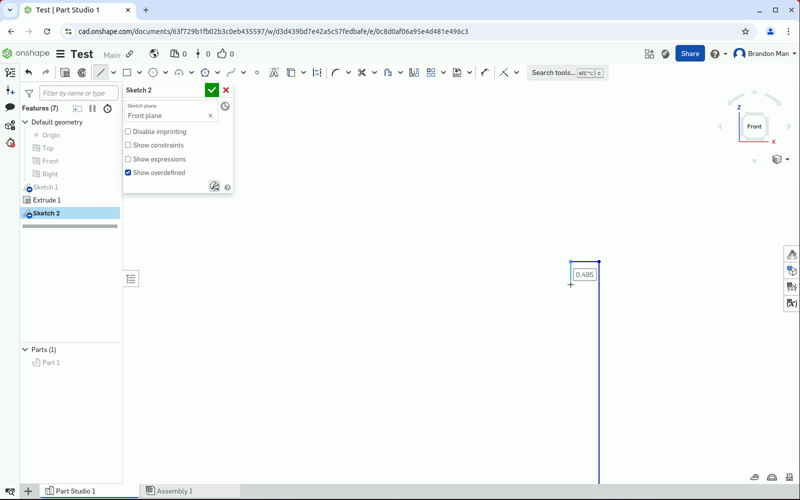
scroll(-6)
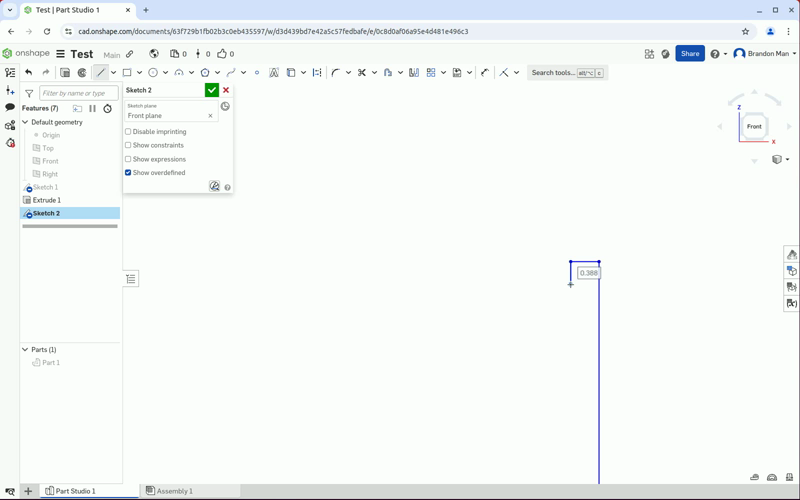
scroll(-6)
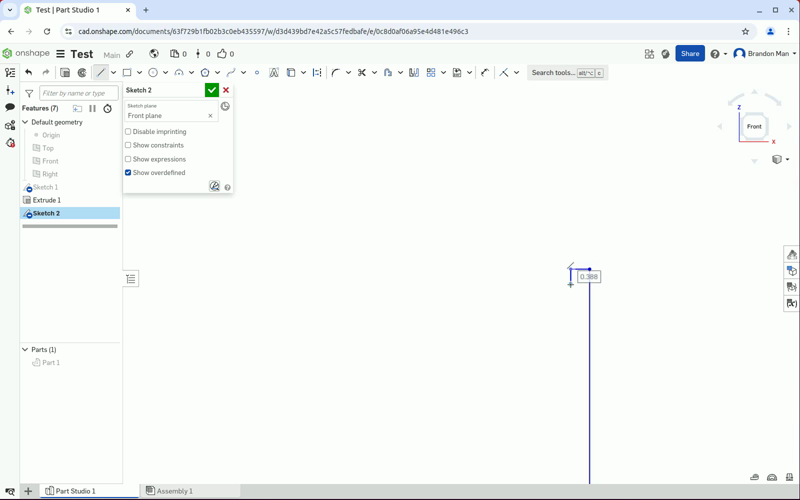
scroll(-6)
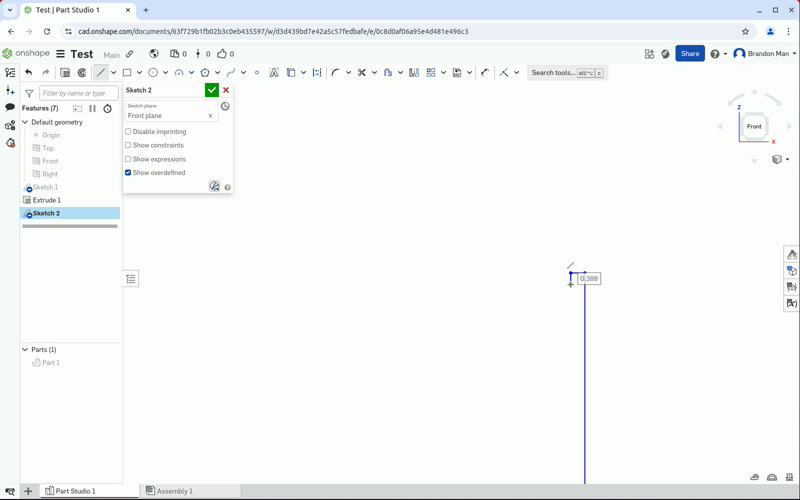
scroll(-6)
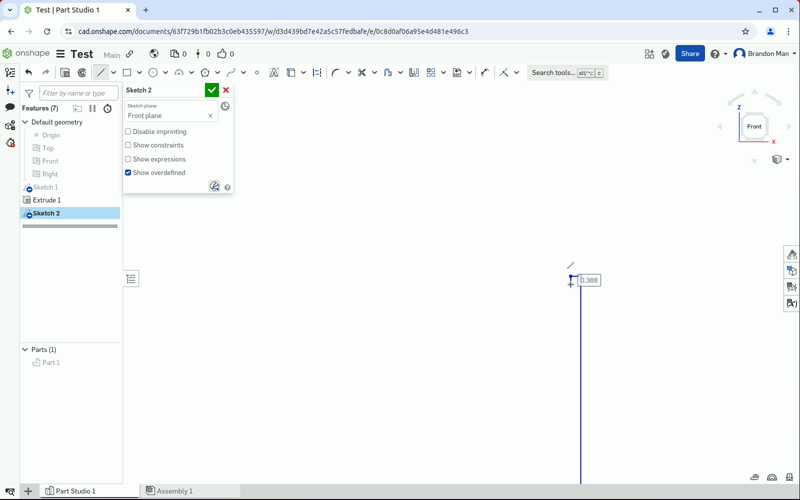
scroll(-6)
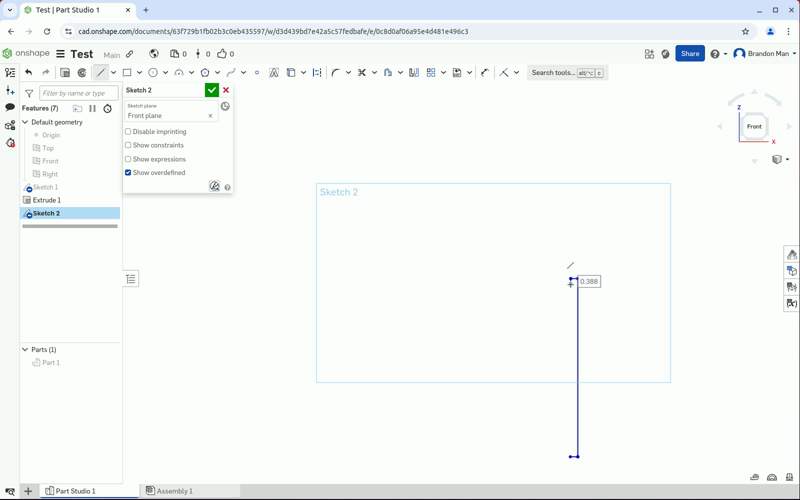
scroll(-6)
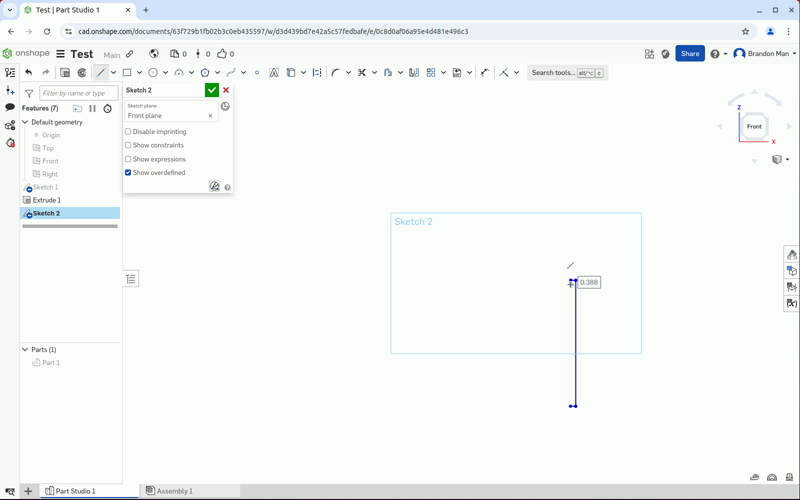
scroll(-6)
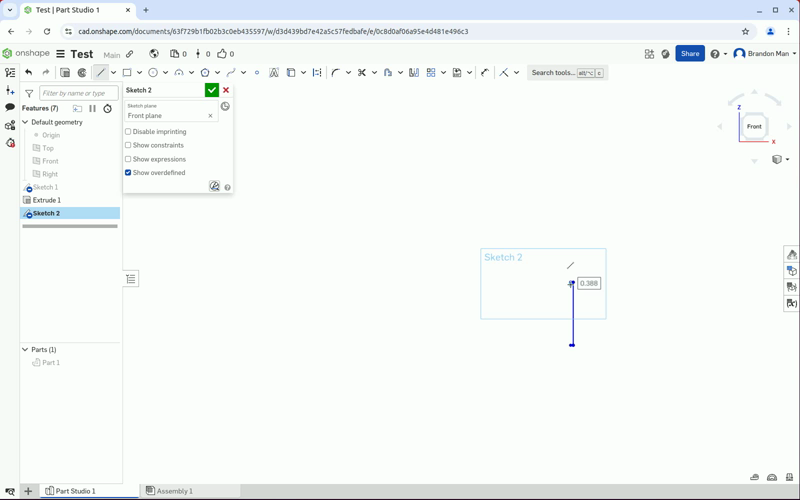
key_up(shift)
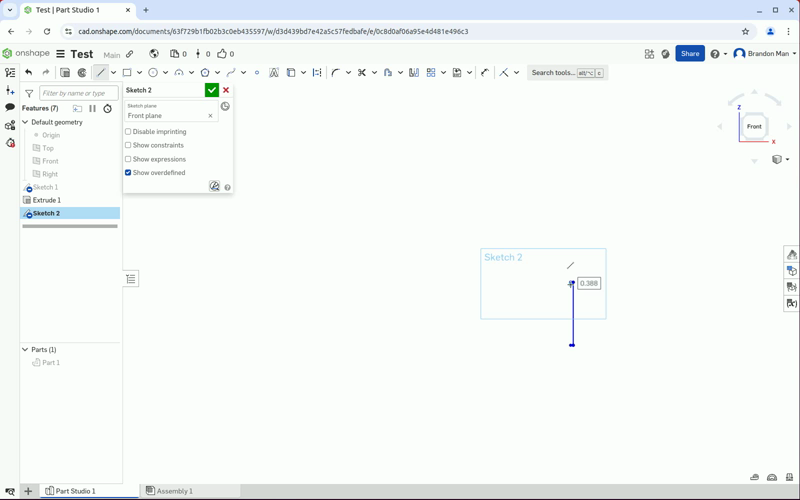
key_down(shift)
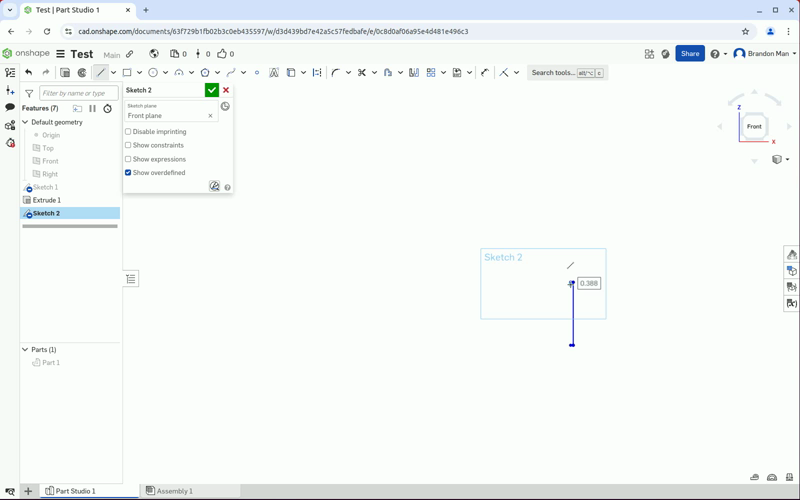
mouse_move(589, 284)
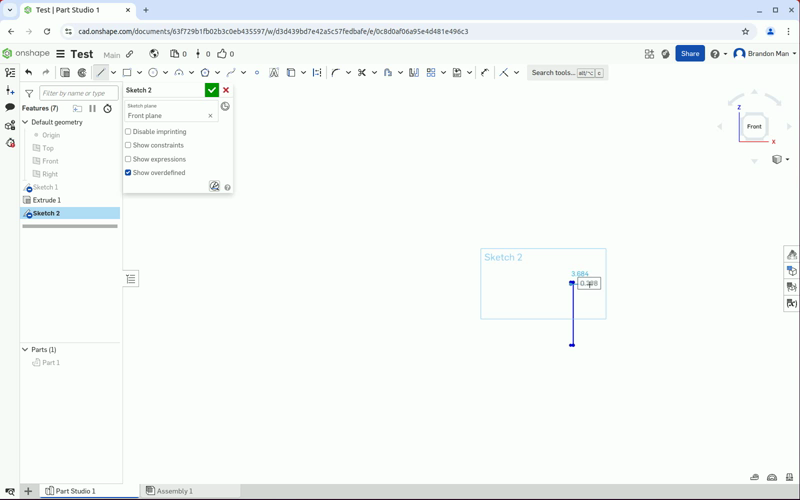
mouse_move(570, 332)
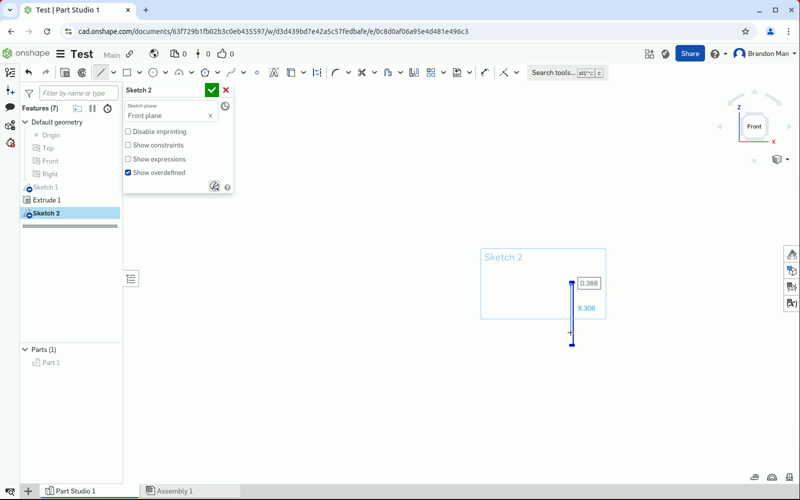
click(570, 332)
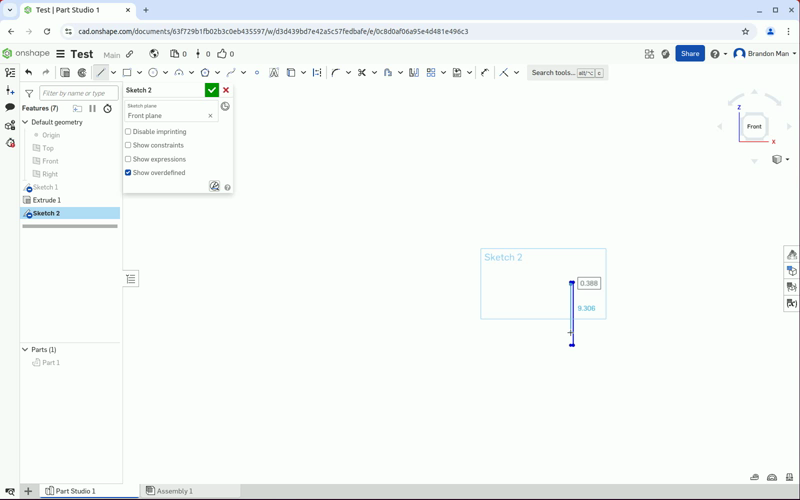
key_up(shift)
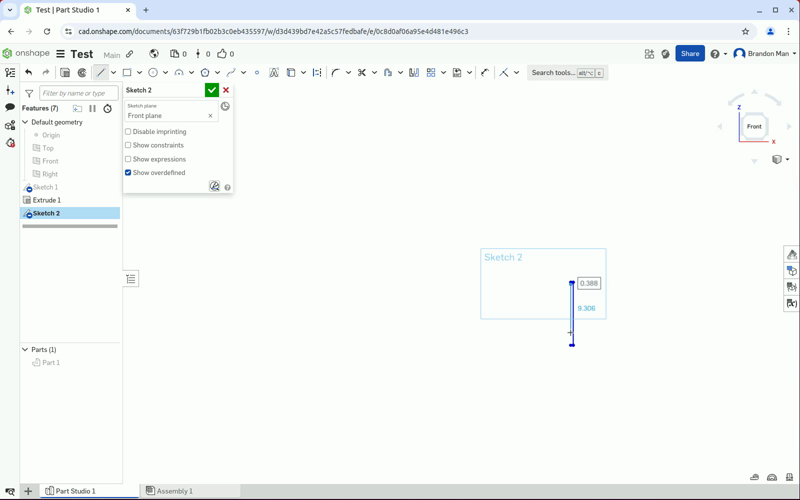
key_down(shift)
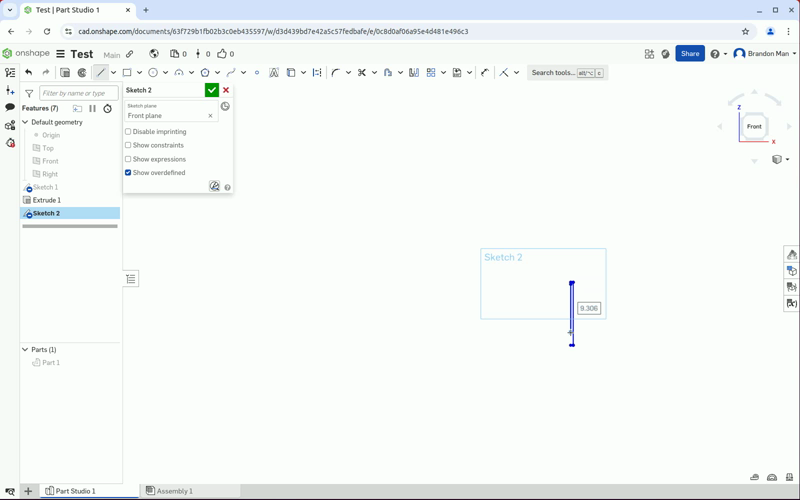
mouse_move(589, 332)
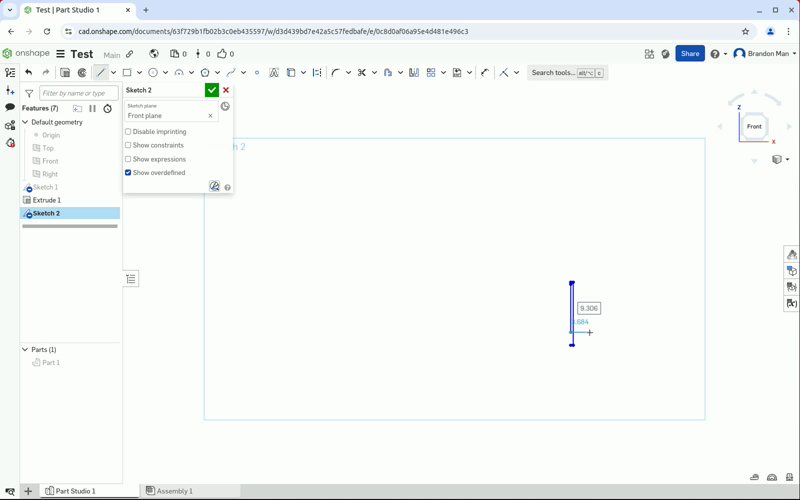
mouse_move(570, 334)
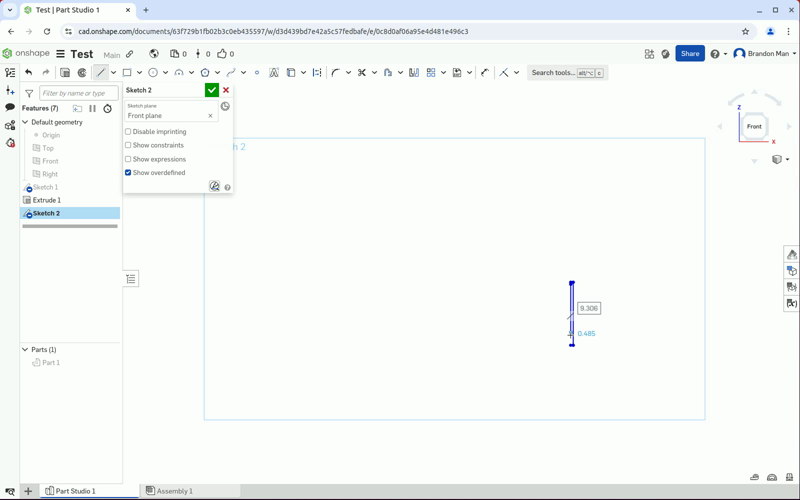
scroll(6)
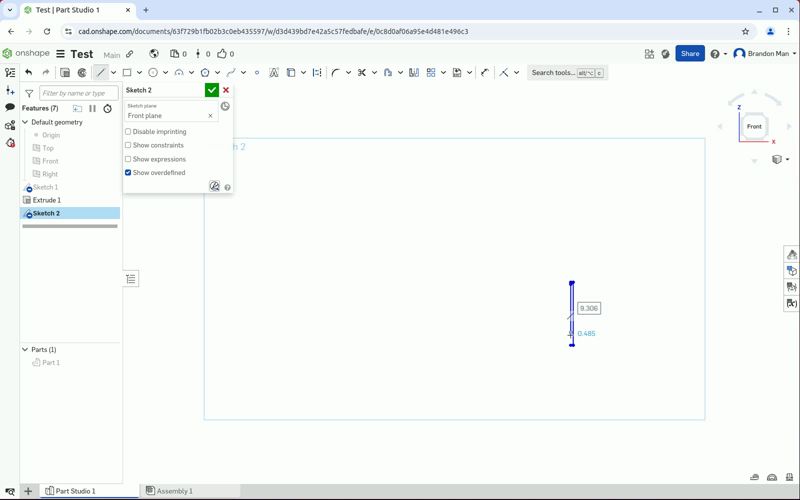
scroll(6)
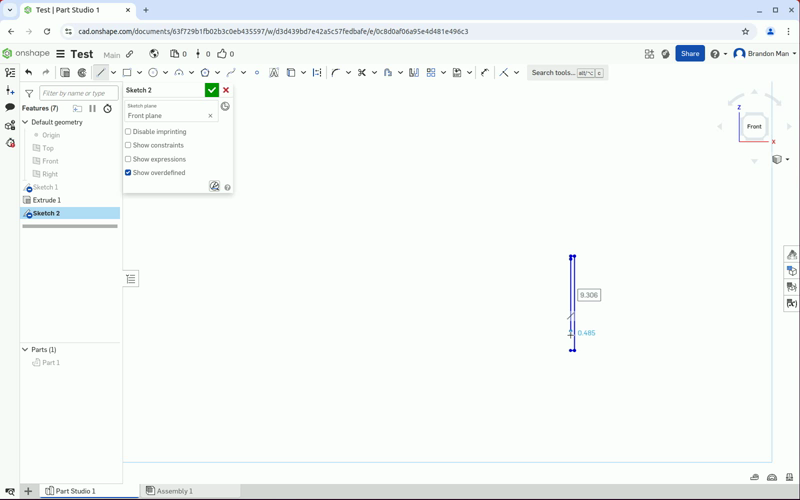
scroll(6)
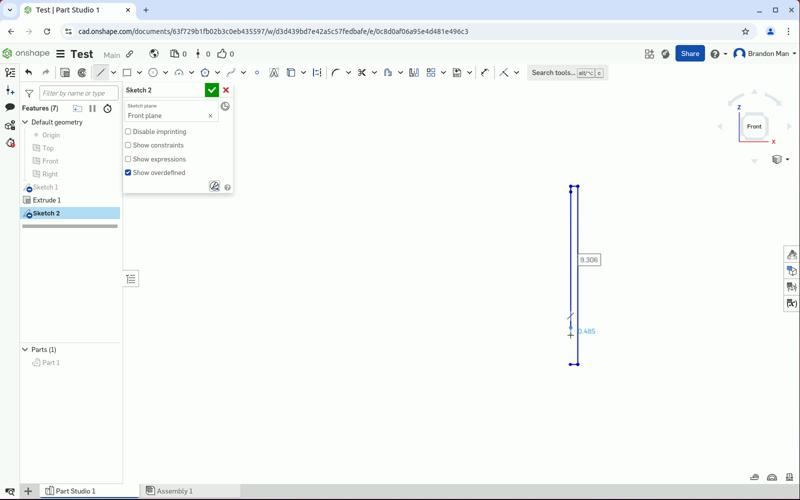
scroll(6)
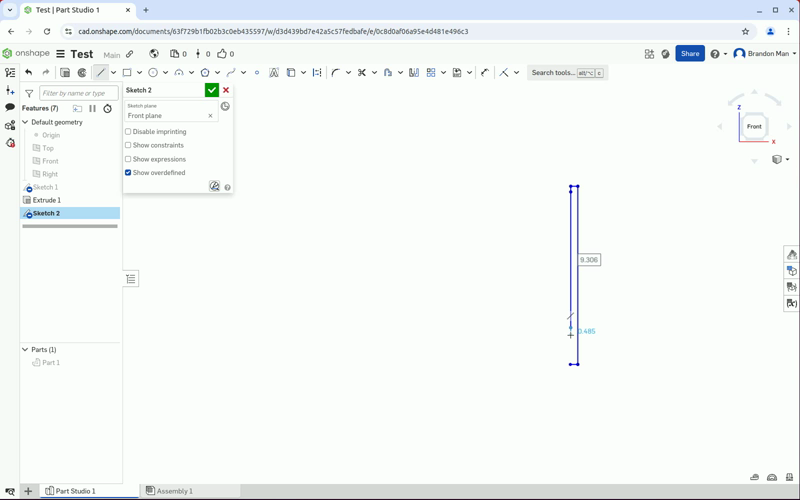
scroll(6)
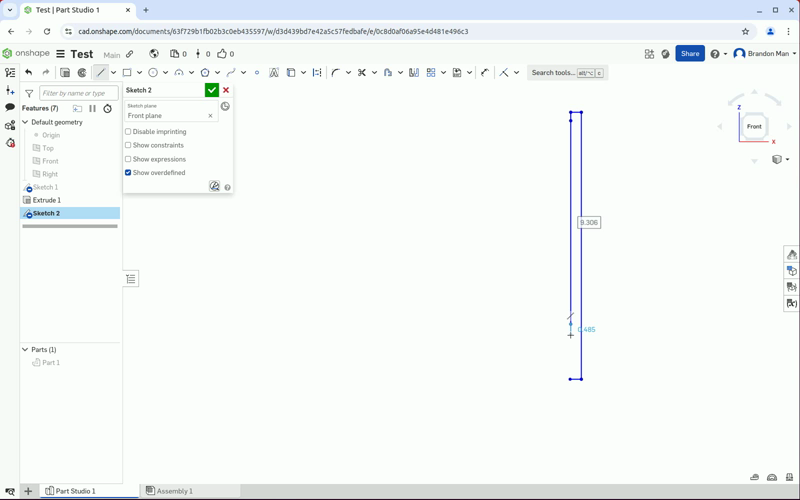
scroll(6)
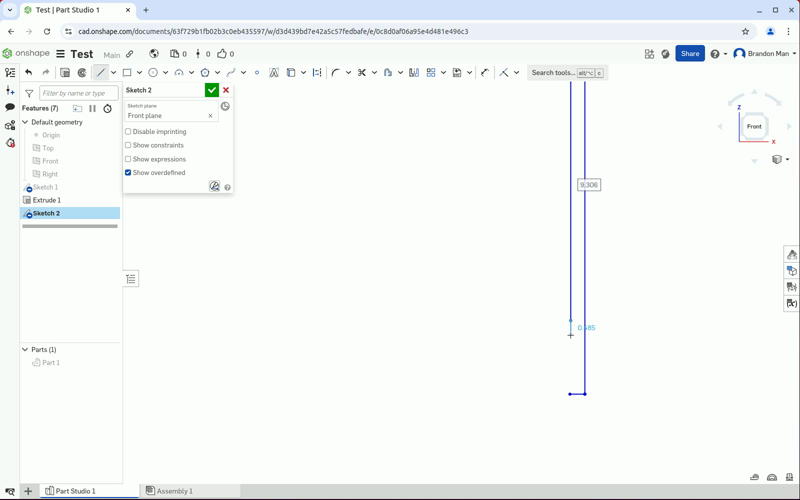
scroll(6)
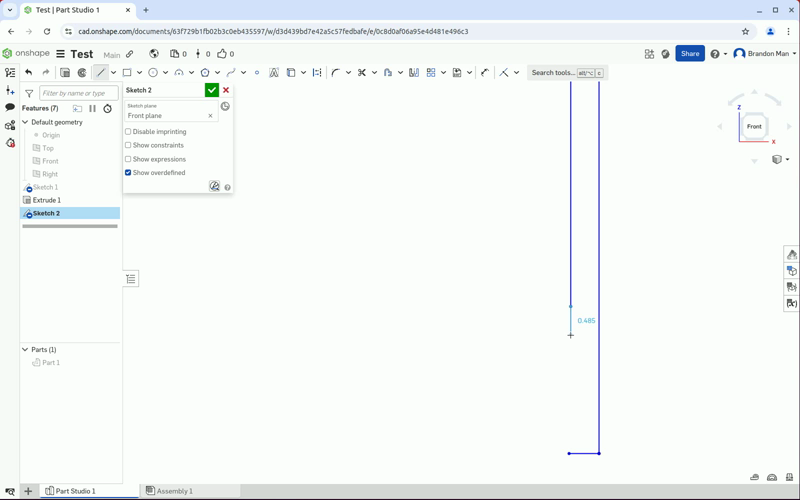
click(570, 334)
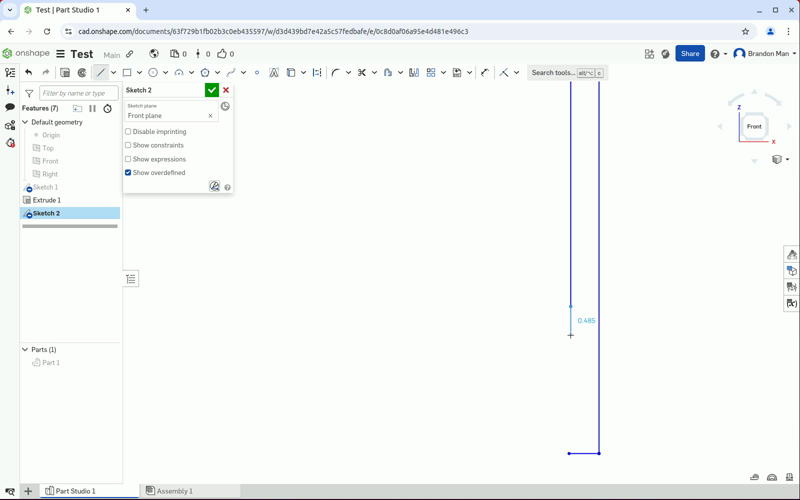
scroll(-6)
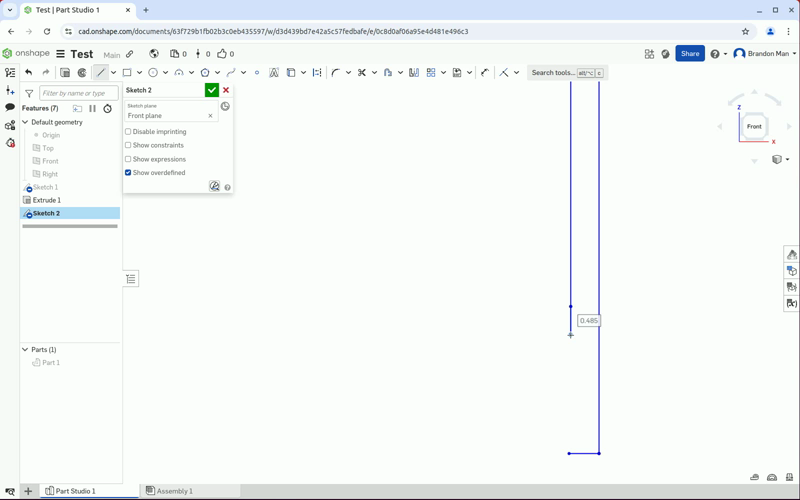
scroll(-6)
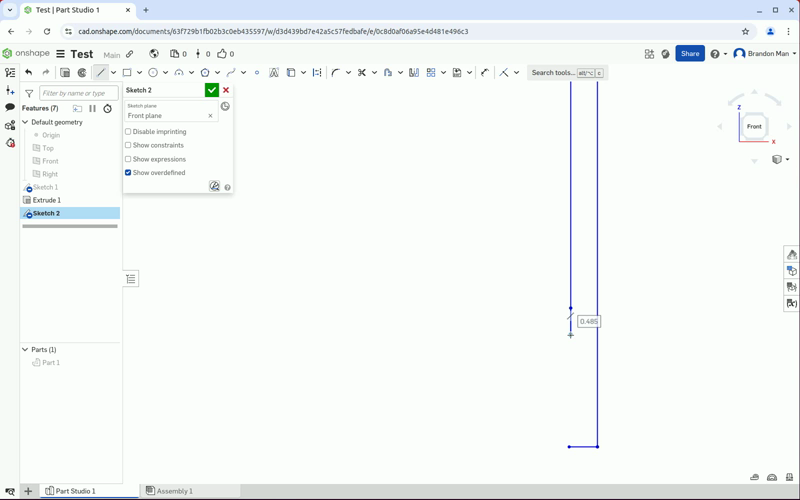
scroll(-6)
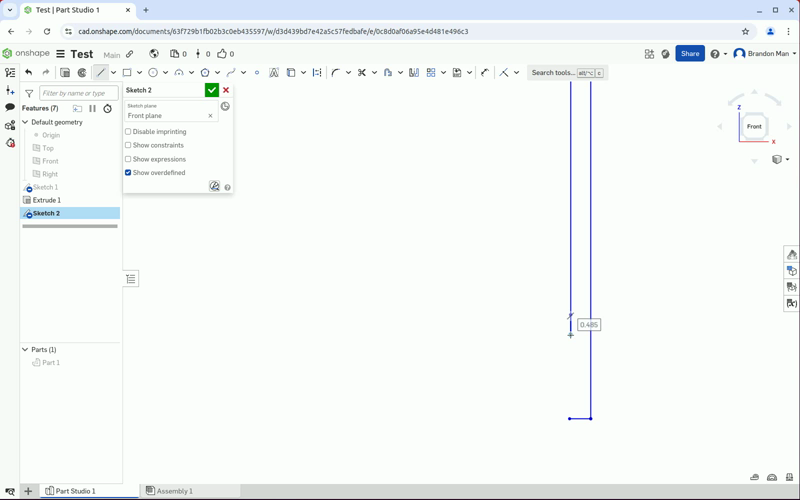
scroll(-6)
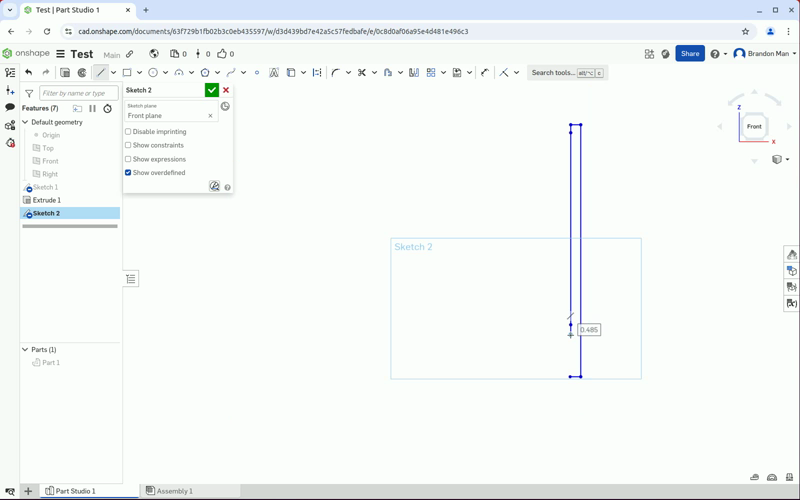
scroll(-6)
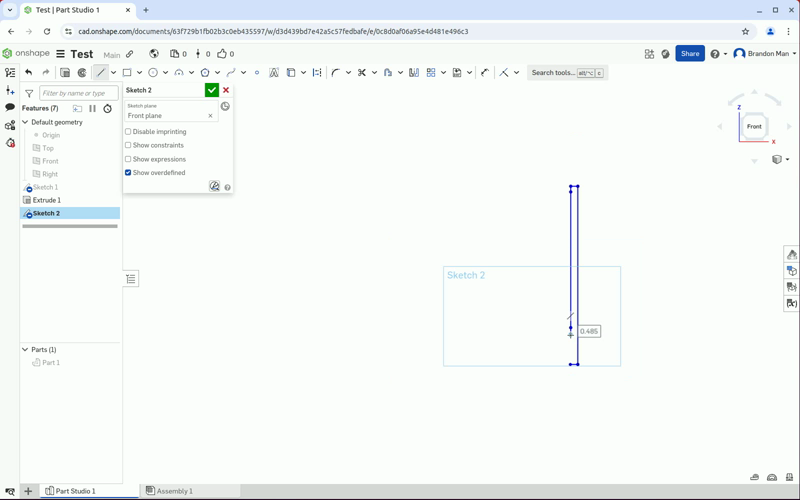
scroll(-6)
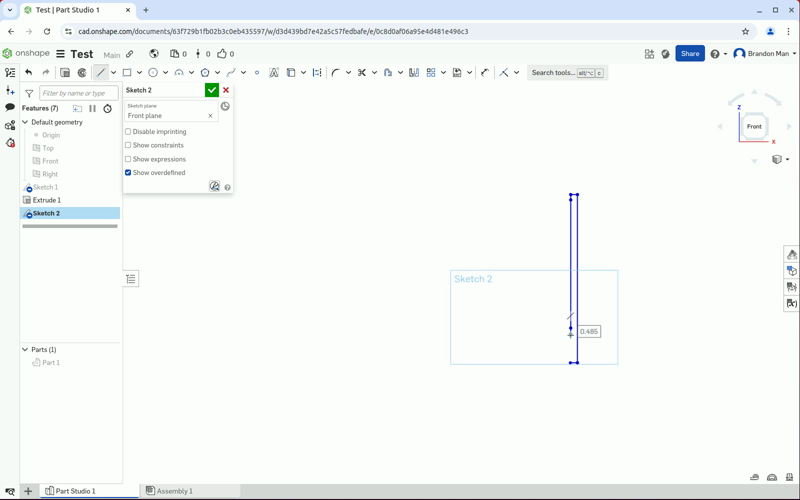
scroll(-6)
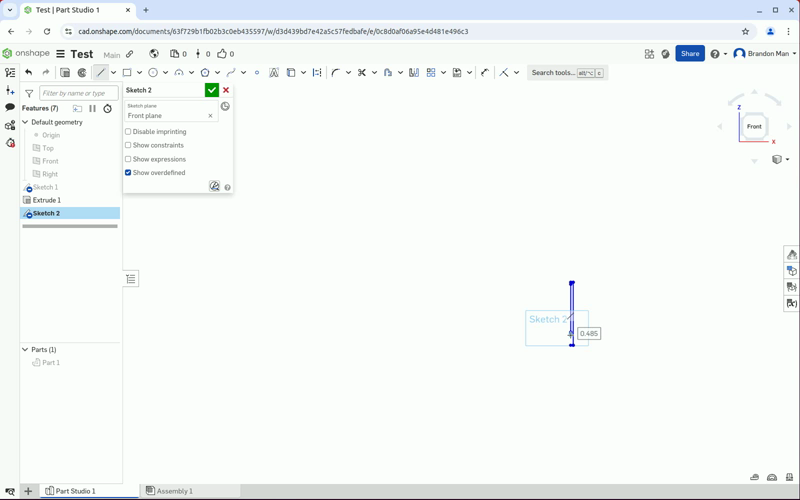
key_up(shift)
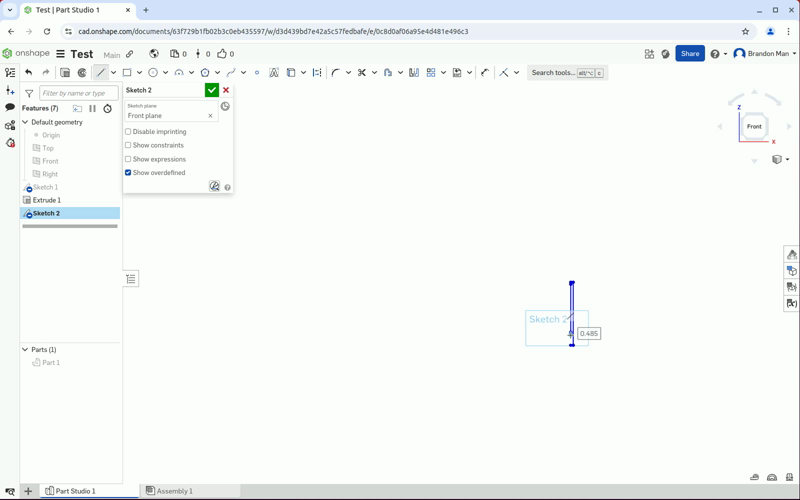
mouse_move(589, 334)
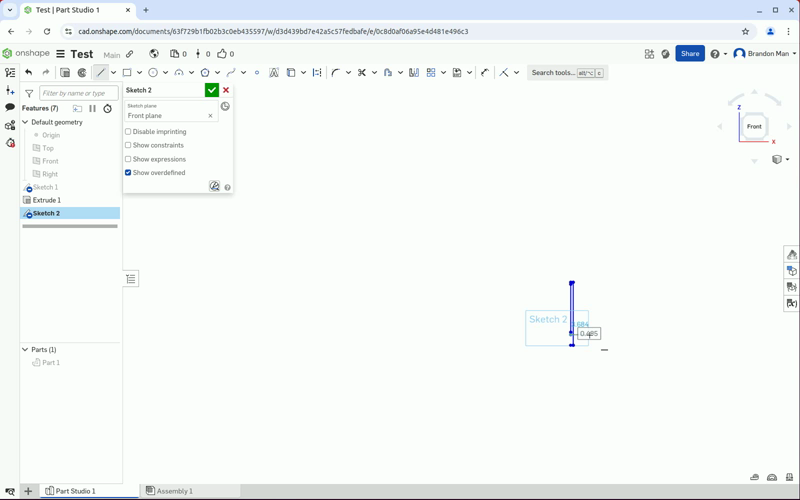
key_down(shift)
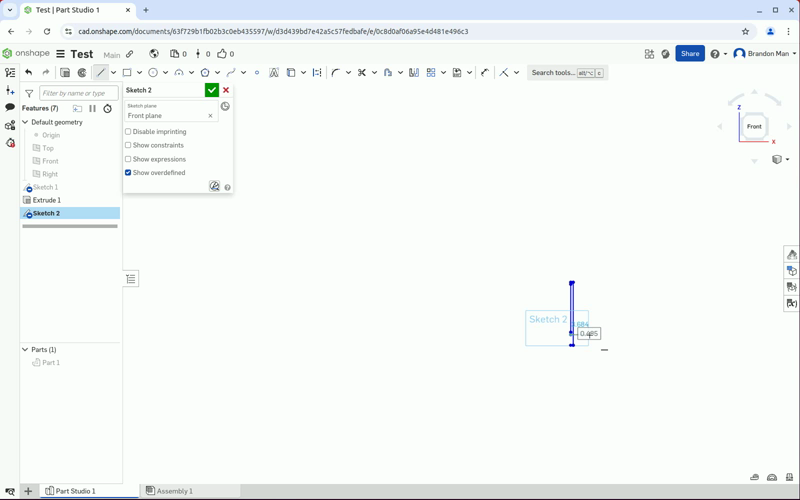
mouse_move(570, 345)
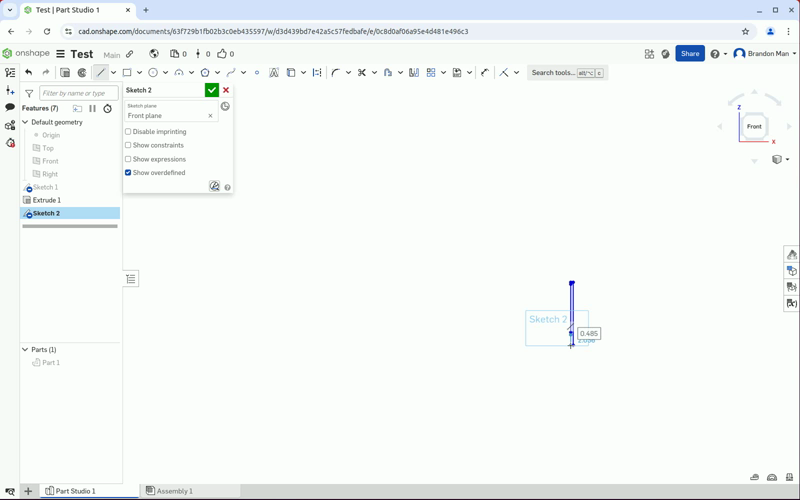
scroll(6)
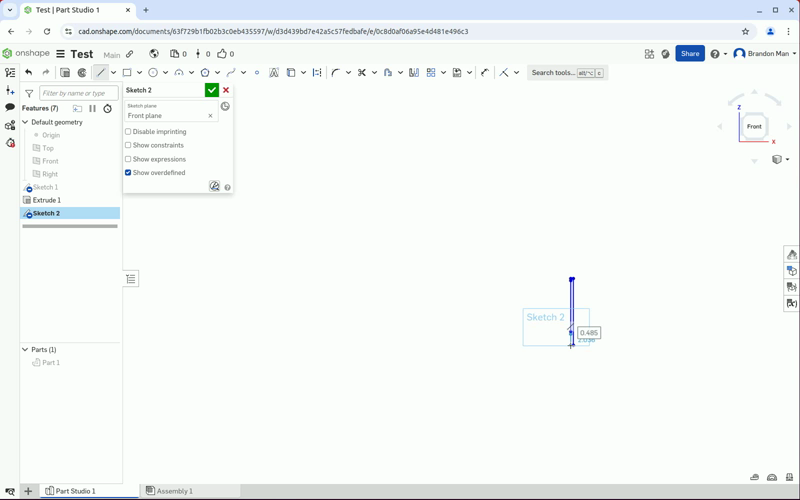
scroll(6)
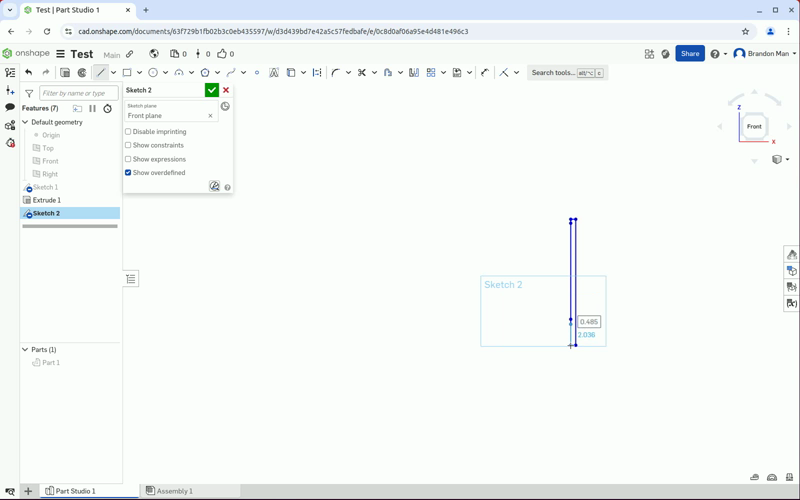
scroll(6)
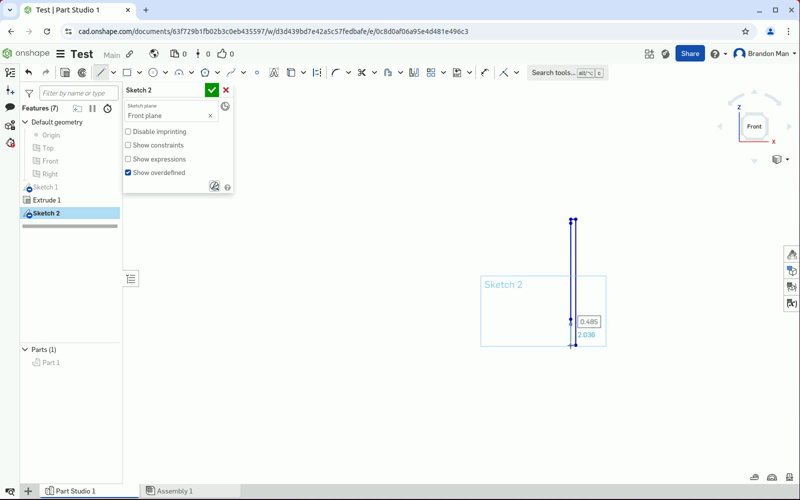
scroll(6)
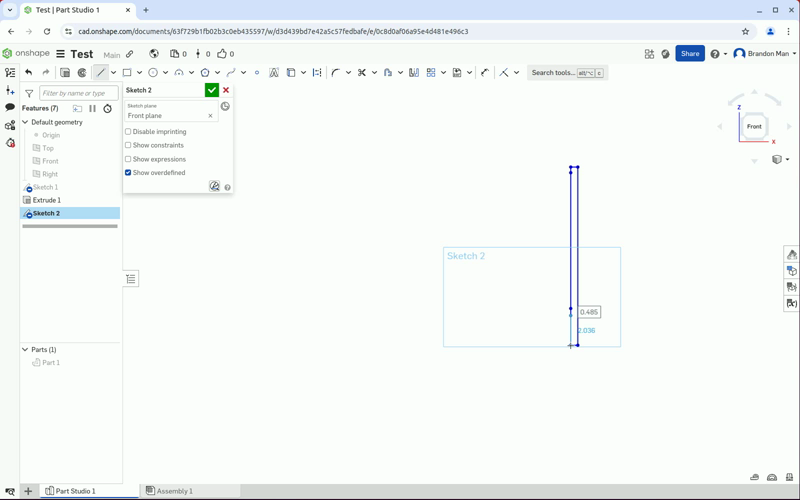
scroll(6)
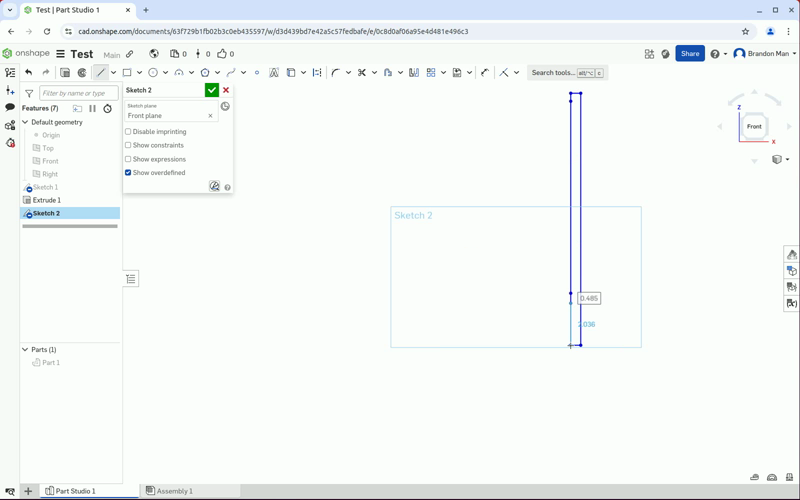
scroll(6)
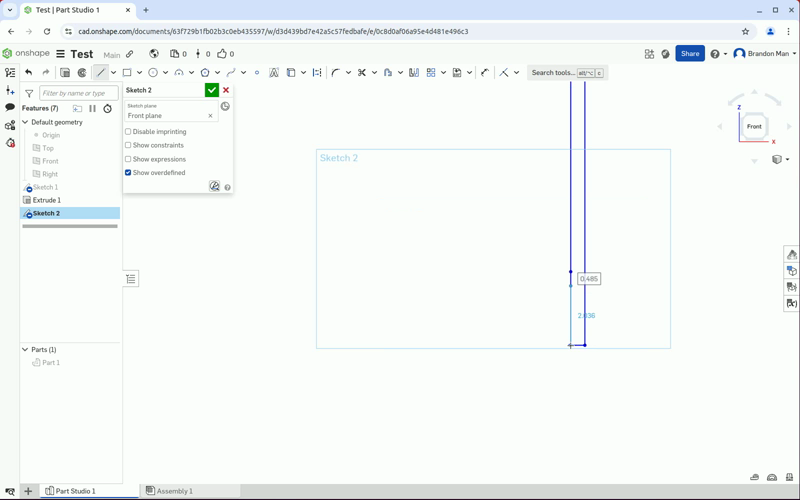
scroll(6)
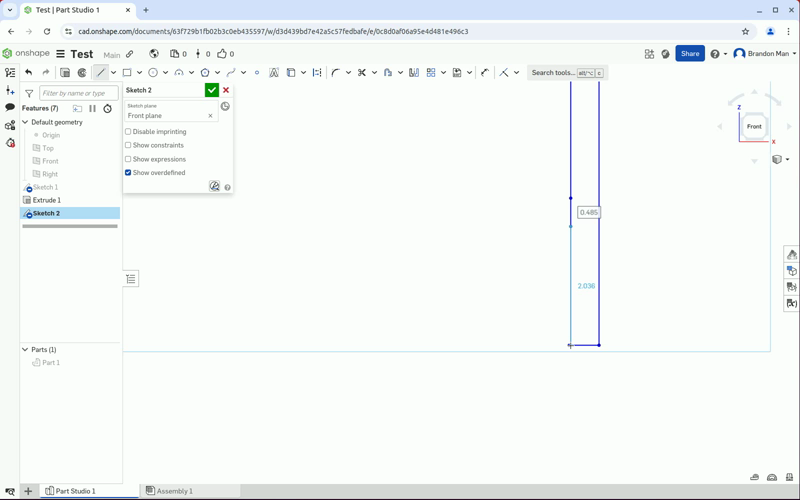
key_up(shift)
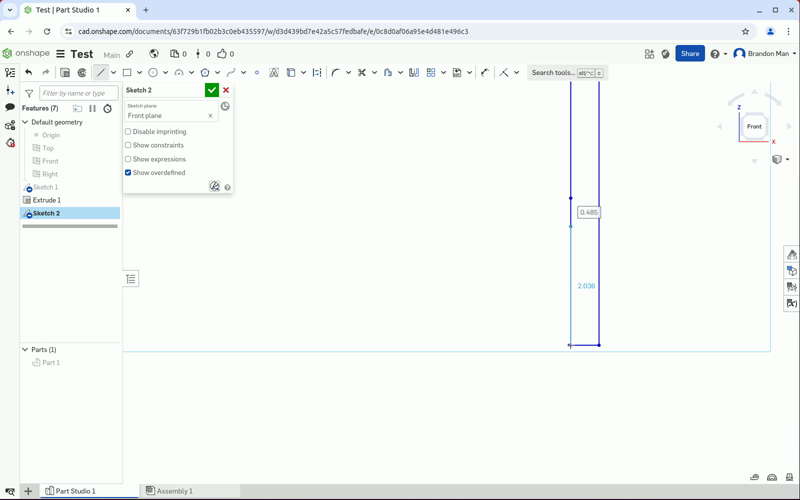
click(570, 345)
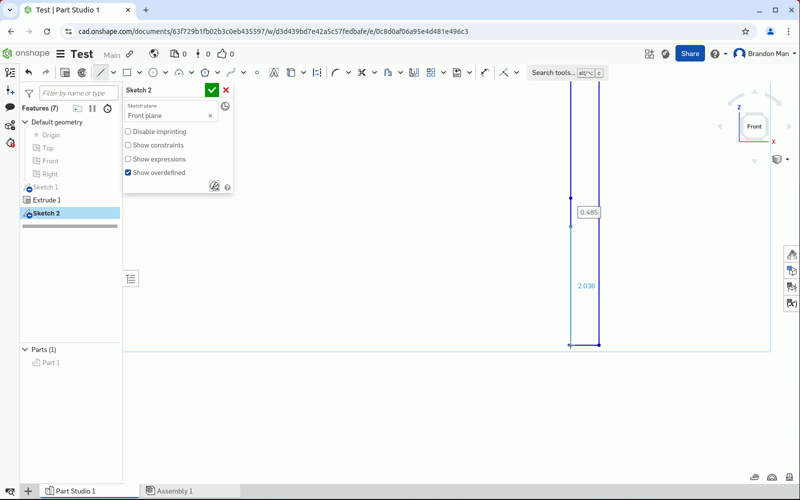
scroll(-6)
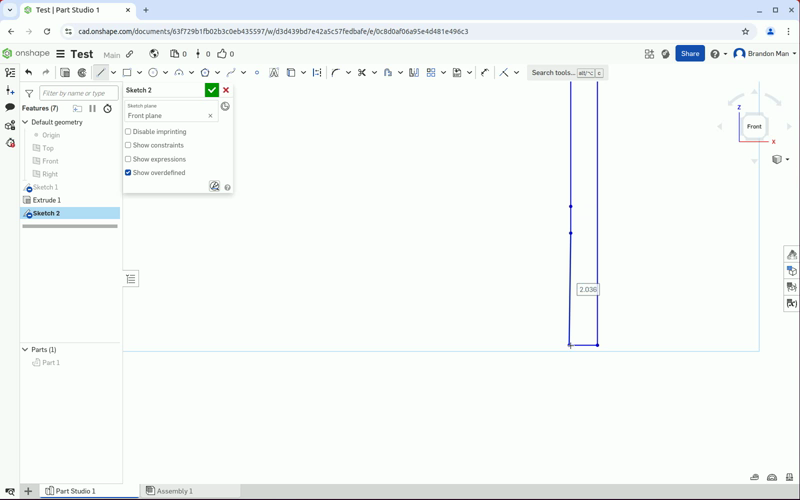
scroll(-6)
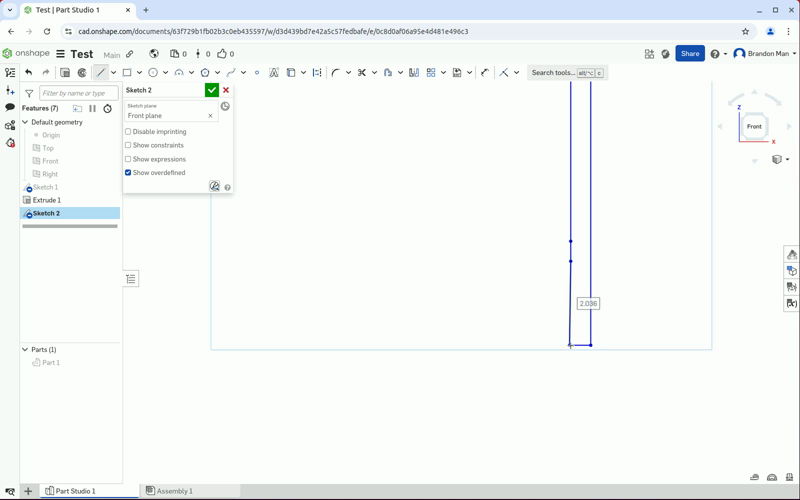
scroll(-6)
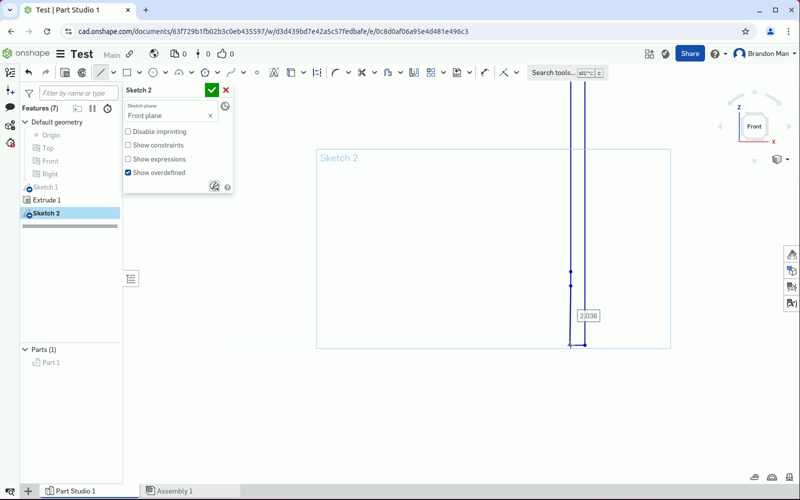
scroll(-6)
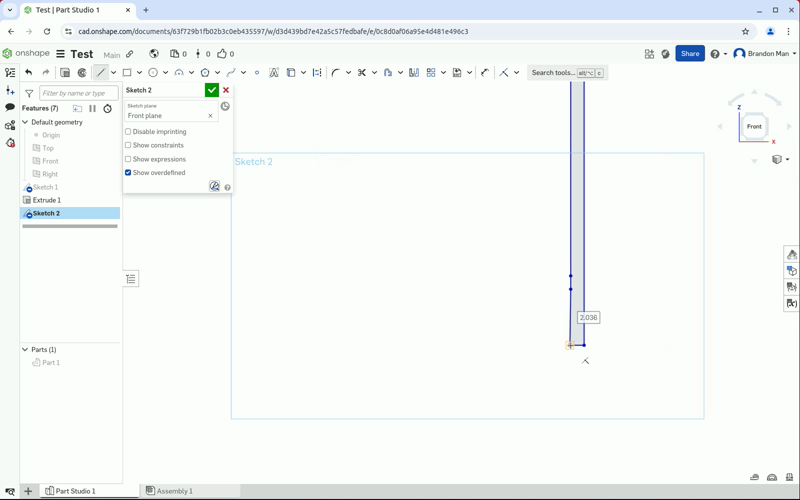
scroll(-6)
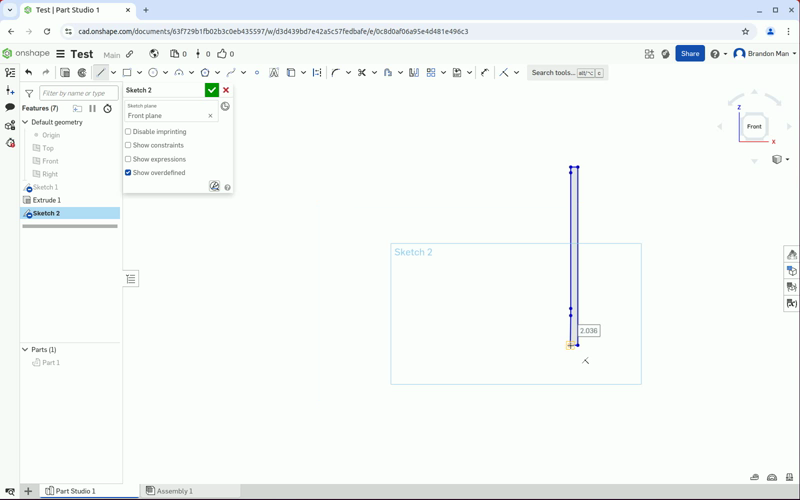
scroll(-6)
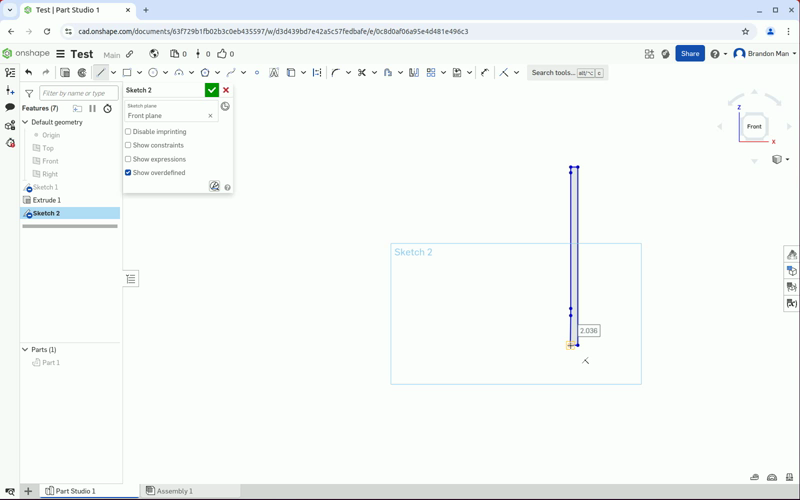
scroll(-6)
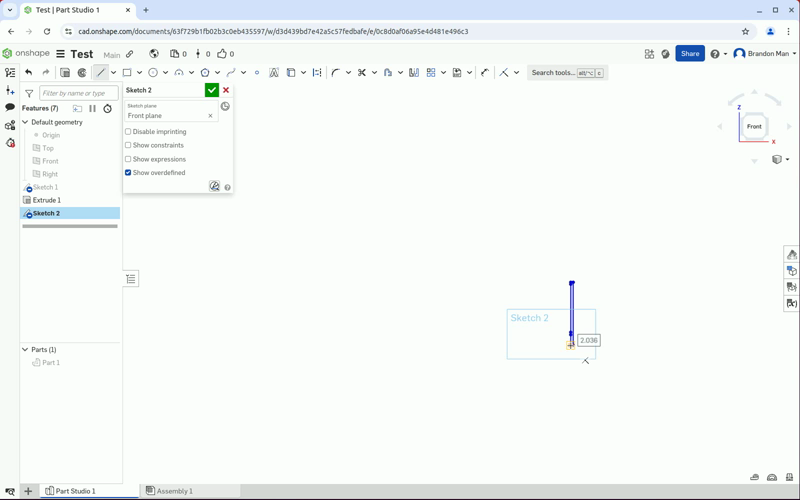
key(esc)
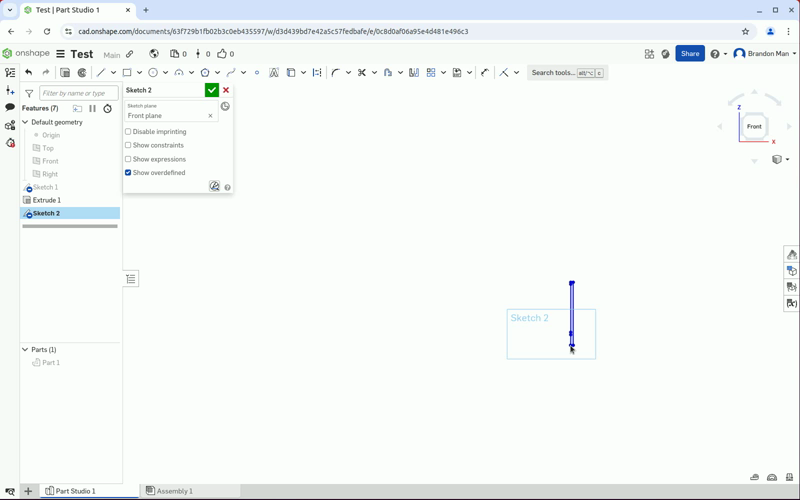
mouse_move(571, 296)
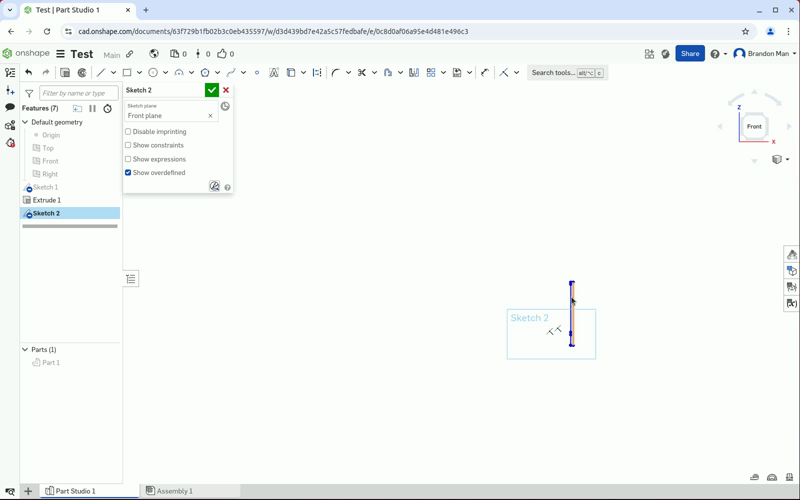
scroll(6)
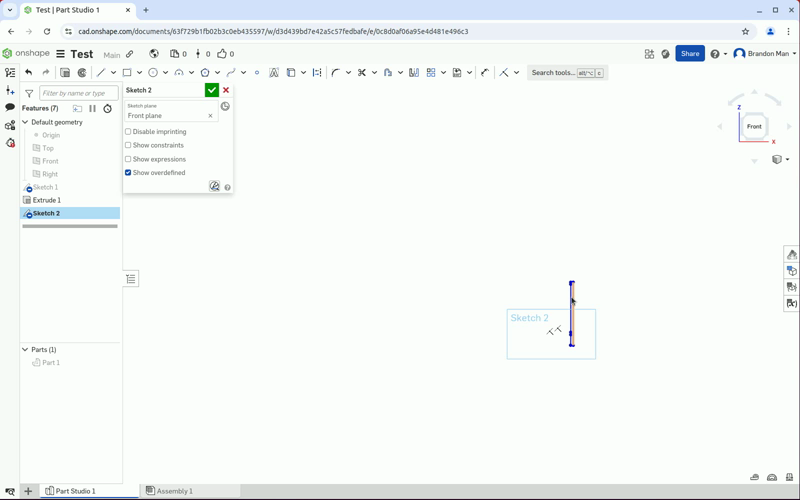
scroll(6)
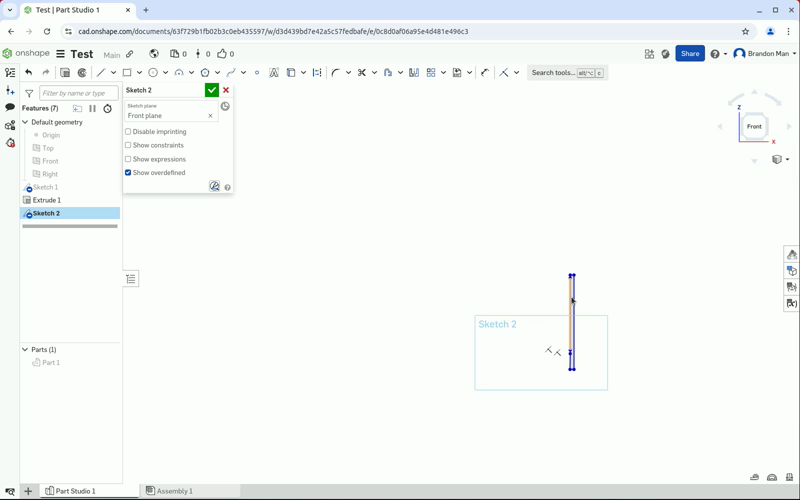
scroll(6)
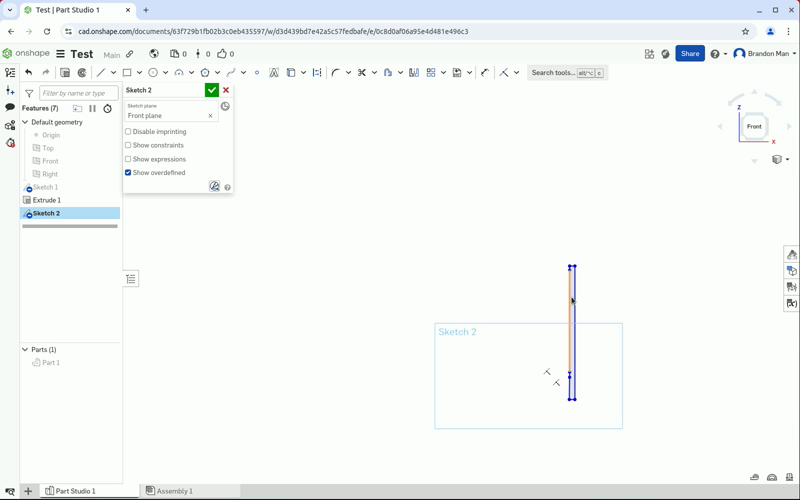
scroll(6)
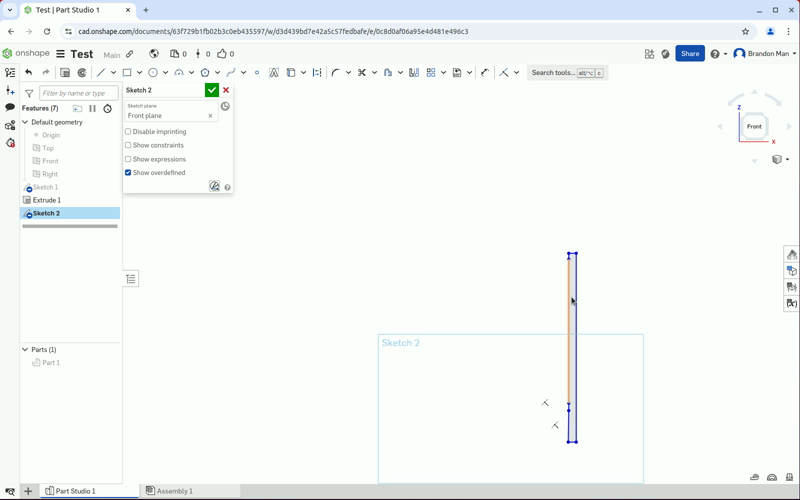
scroll(6)
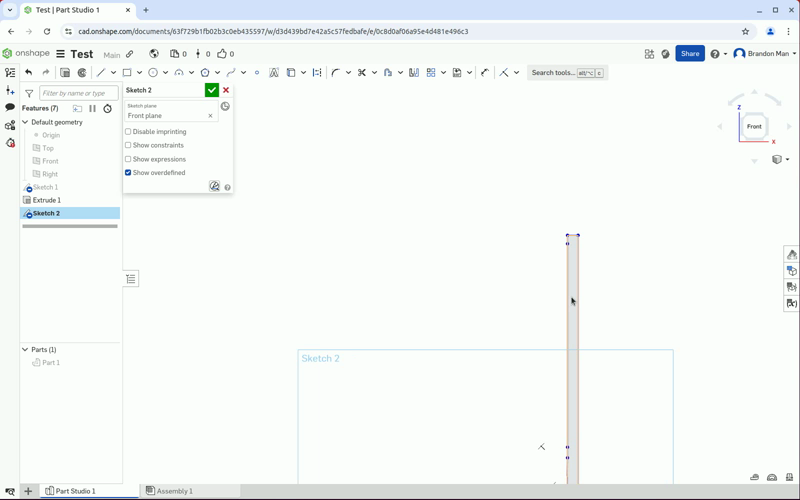
scroll(6)
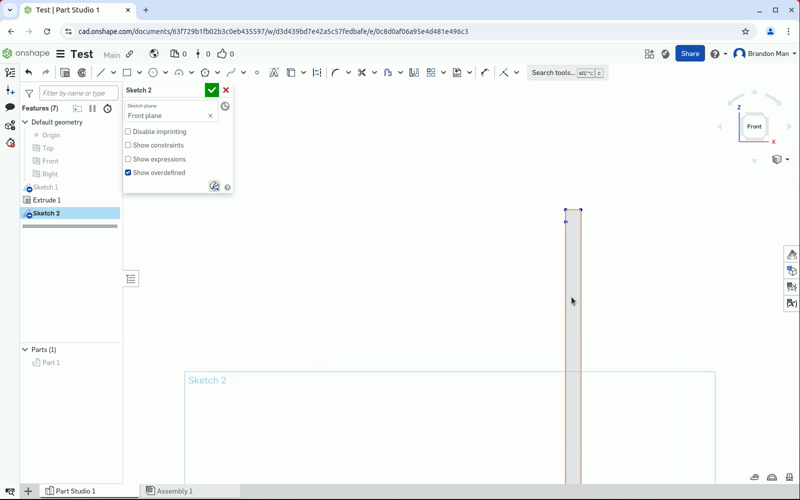
scroll(6)
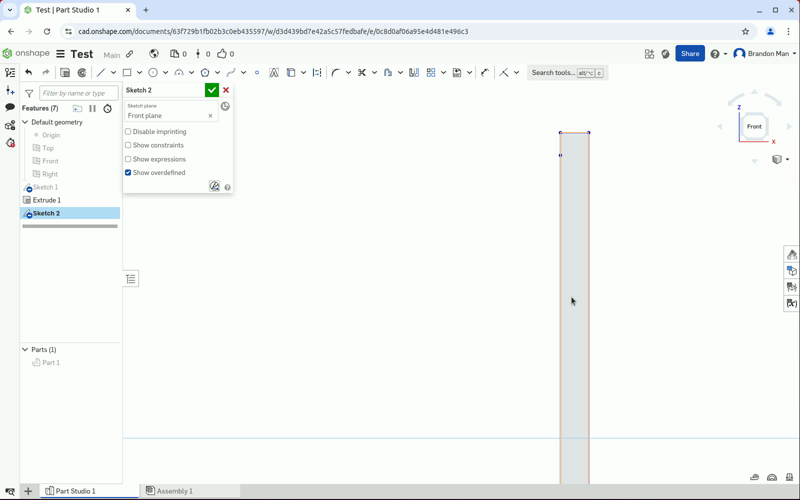
click(571, 296)
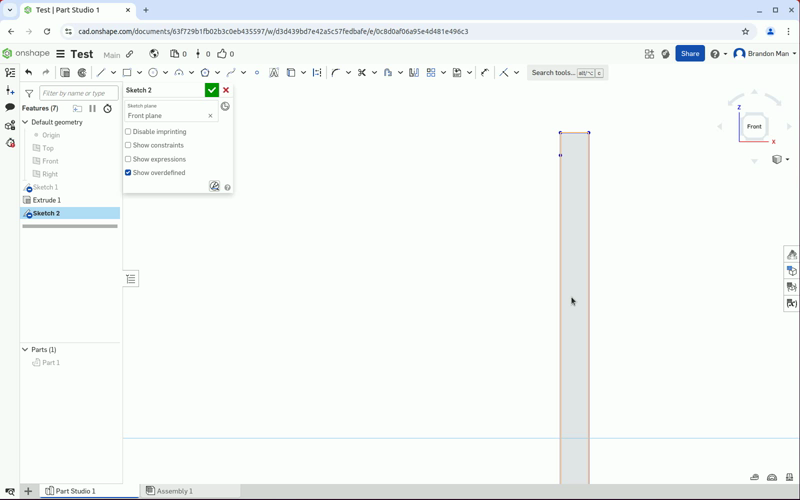
scroll(-6)
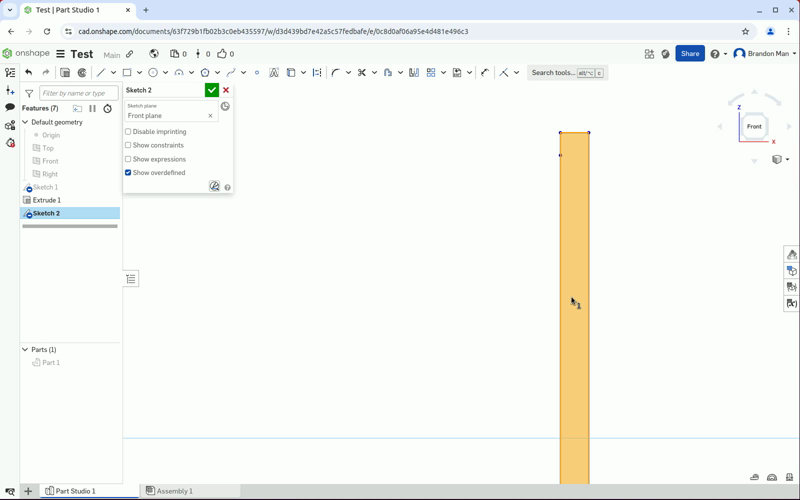
scroll(-6)
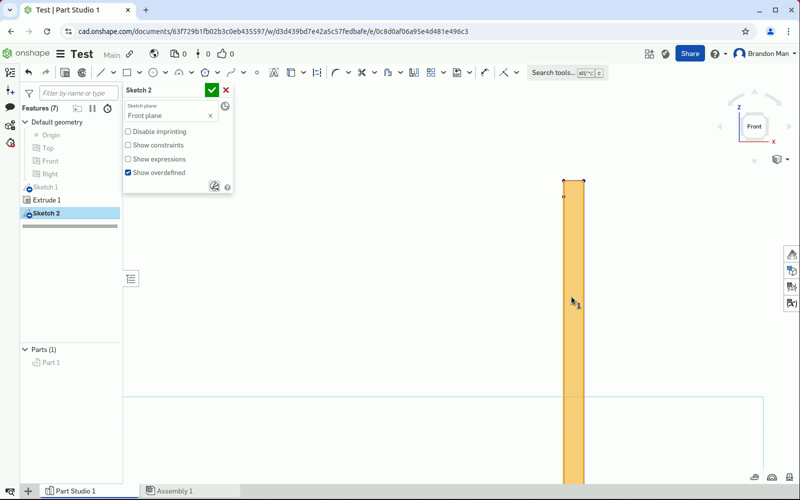
scroll(-6)
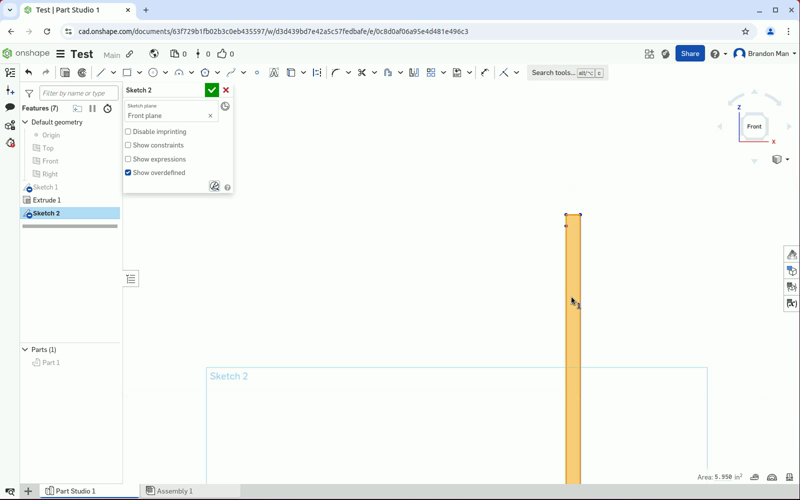
scroll(-6)
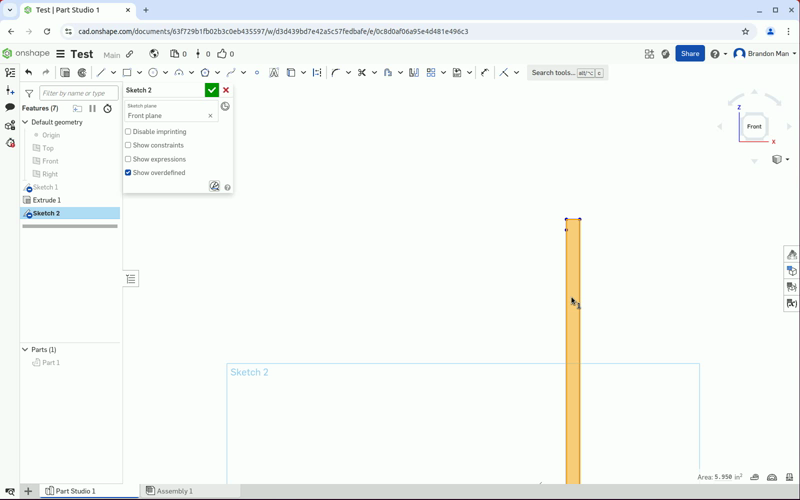
scroll(-6)
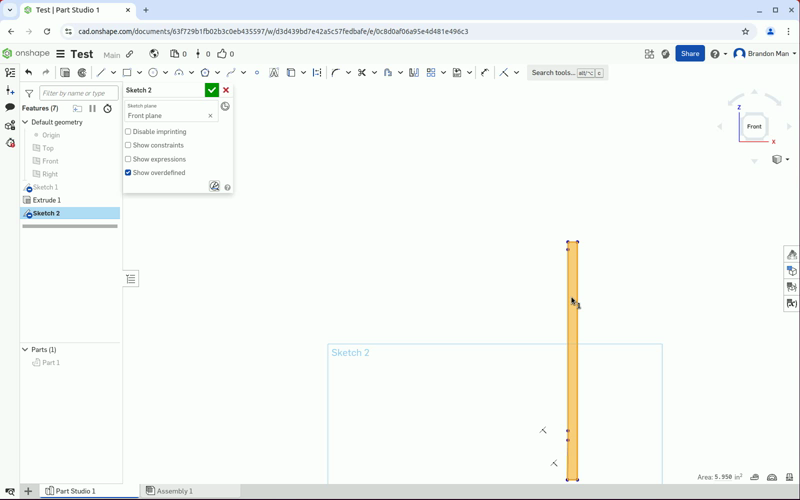
scroll(-6)
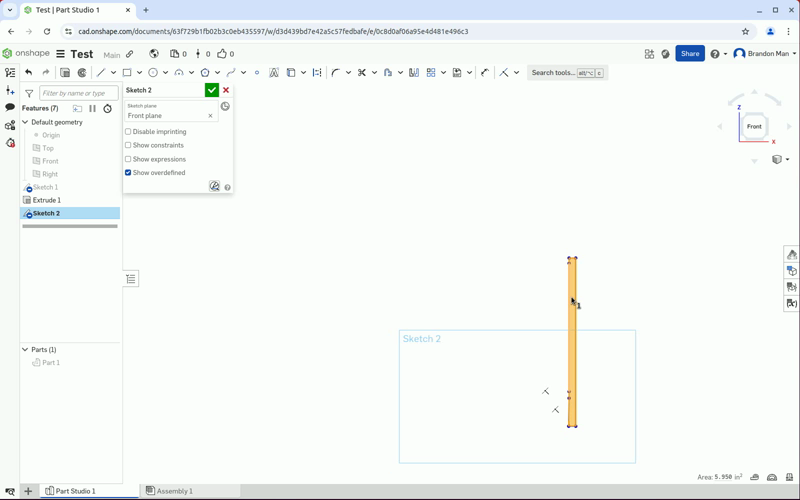
scroll(-6)
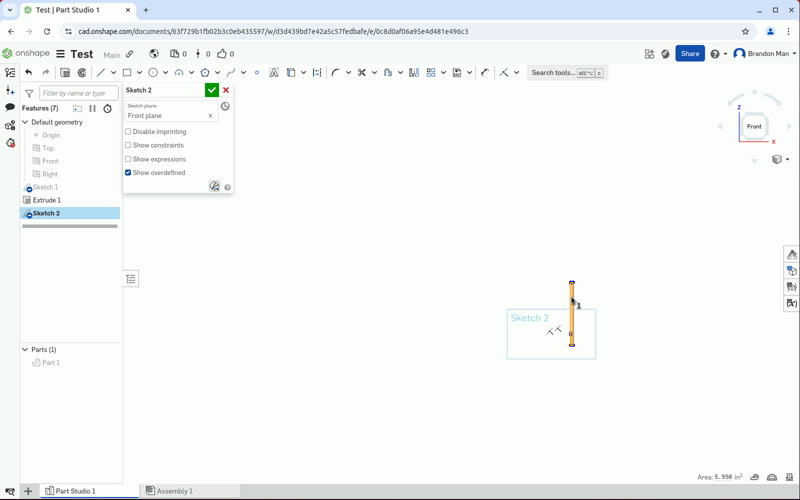
mouse_move(73, 352)
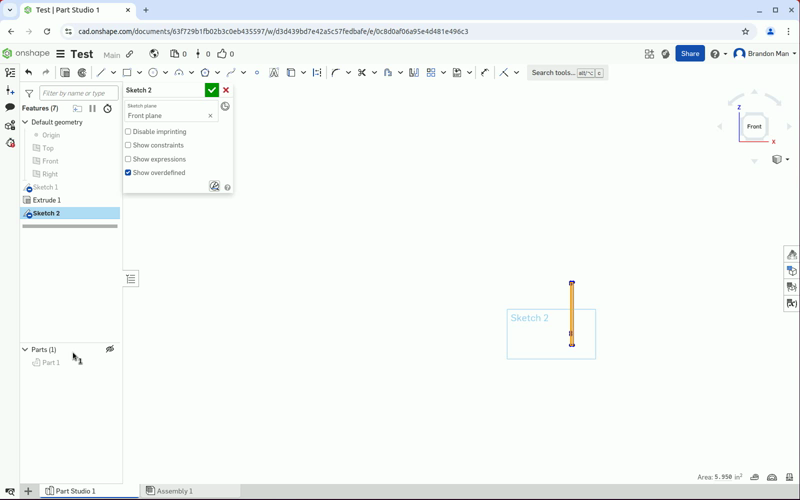
key(shift+y)
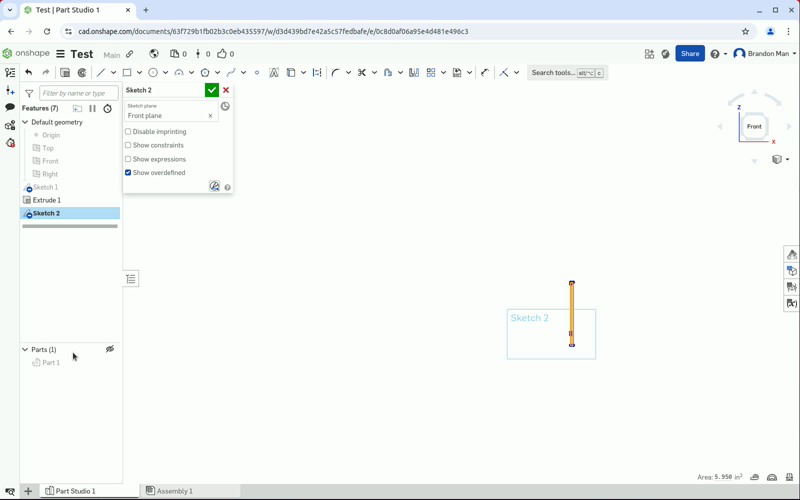
key(shift+e)
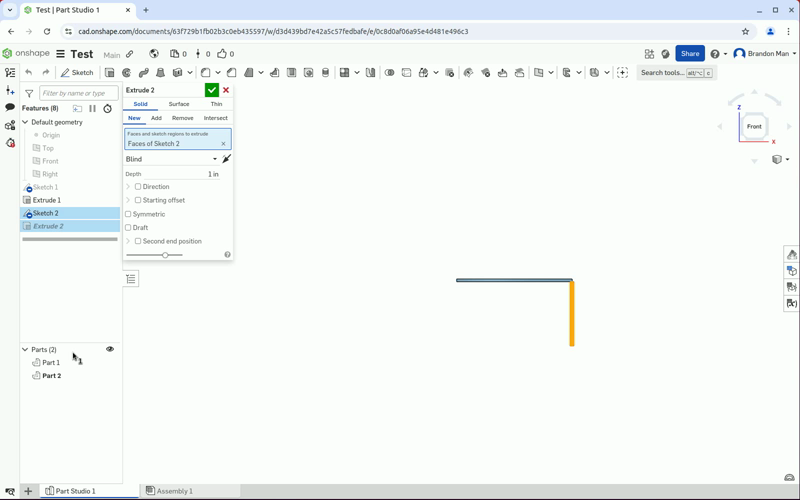
mouse_move(143, 106)
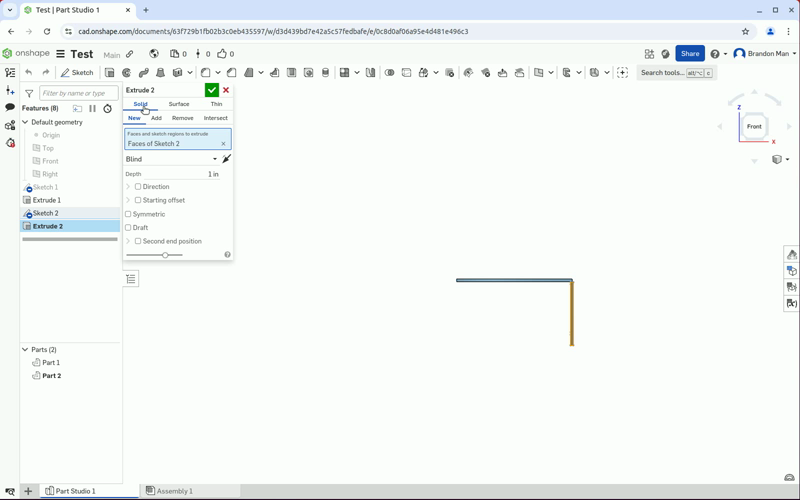
click(143, 106)
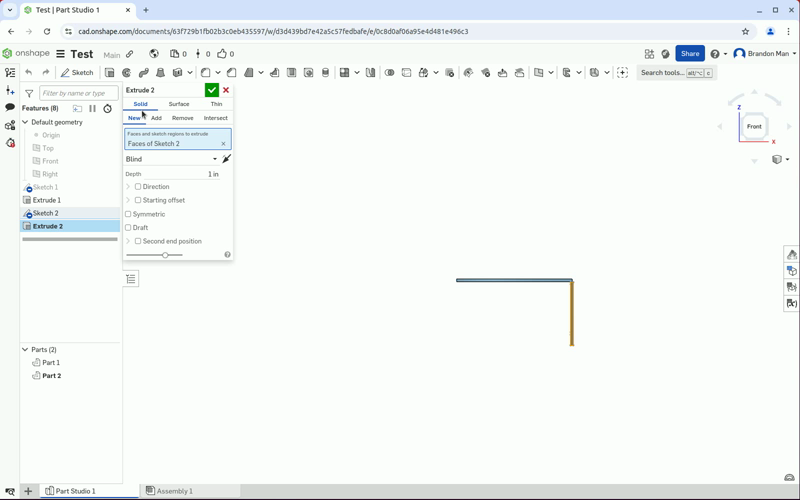
mouse_move(137, 120)
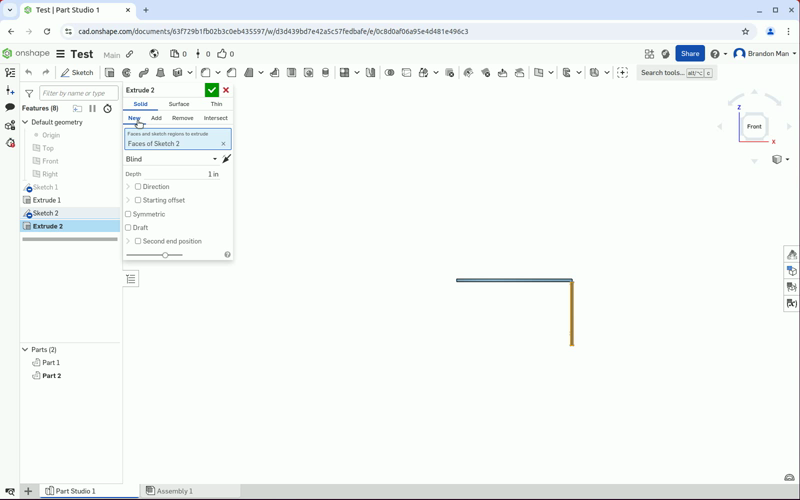
click(137, 120)
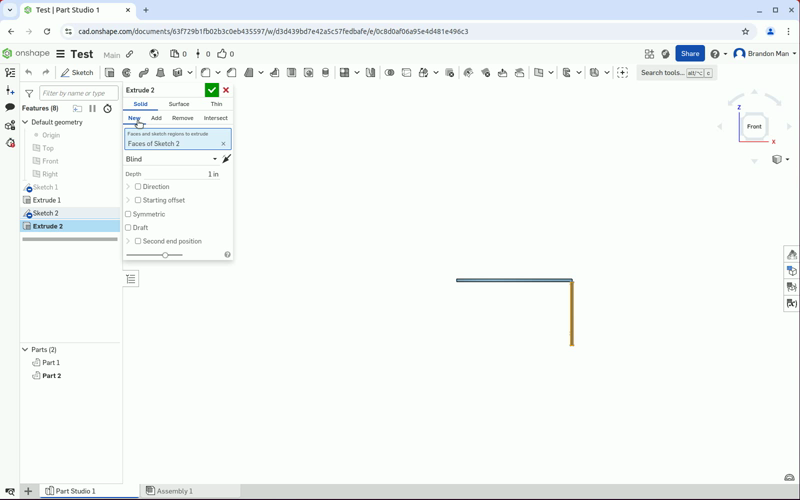
key(tab, 4)
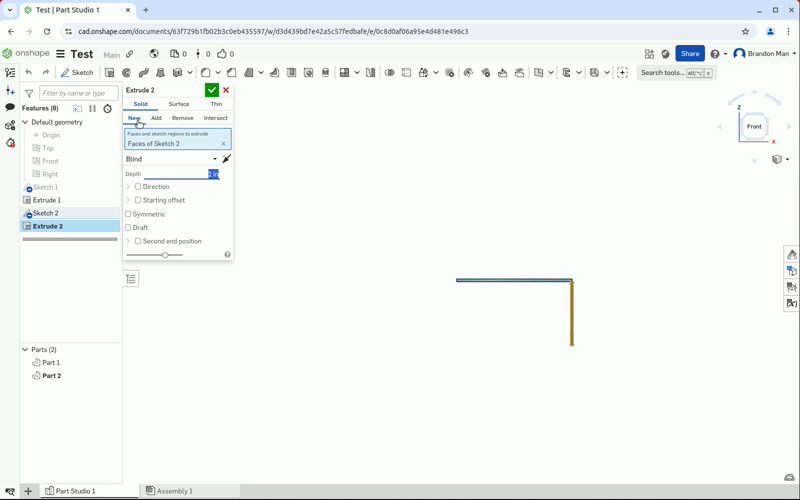
text(-12.758)
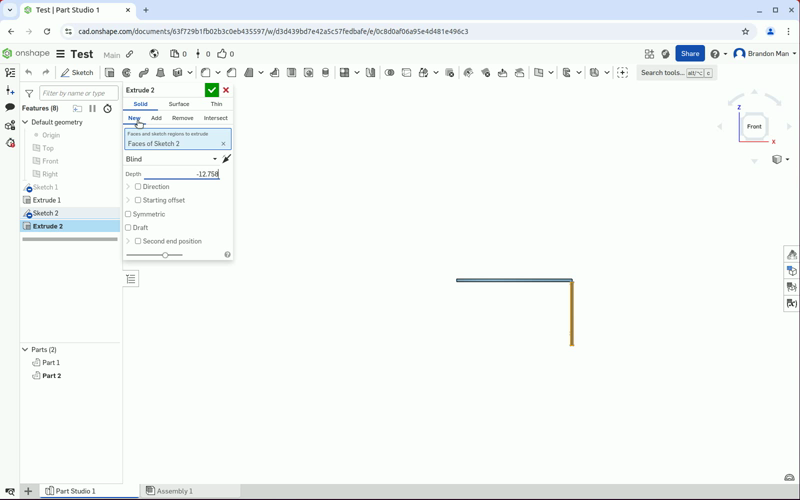
key(enter)
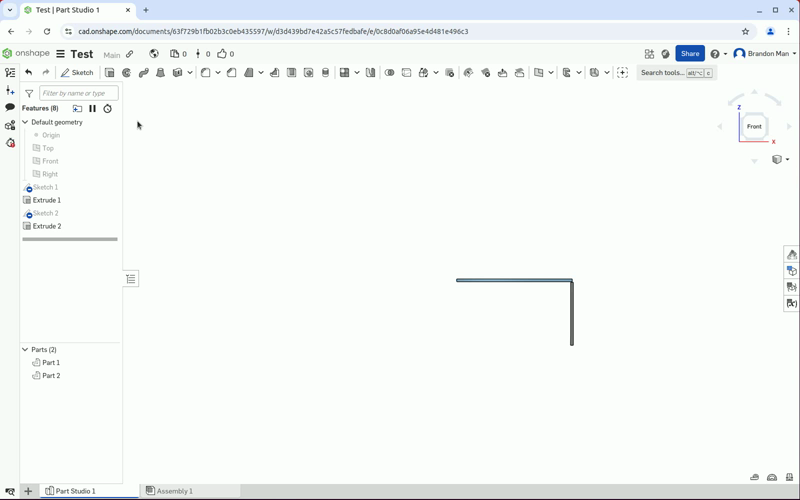
key(shift+h)
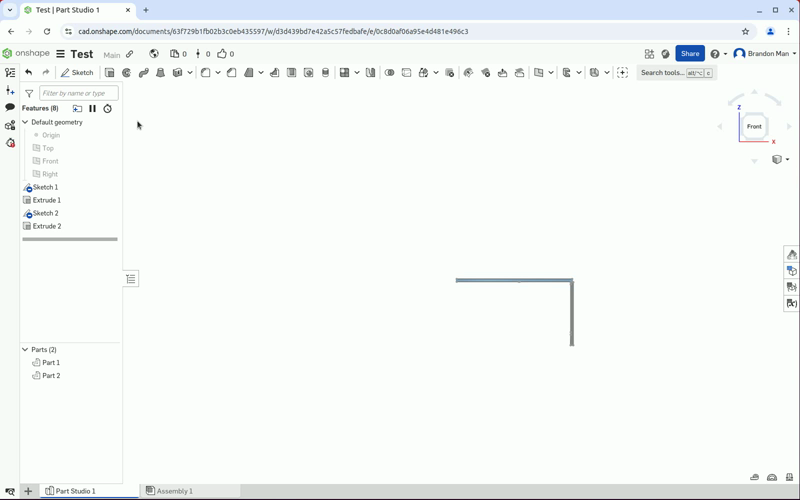
key(shift+h)
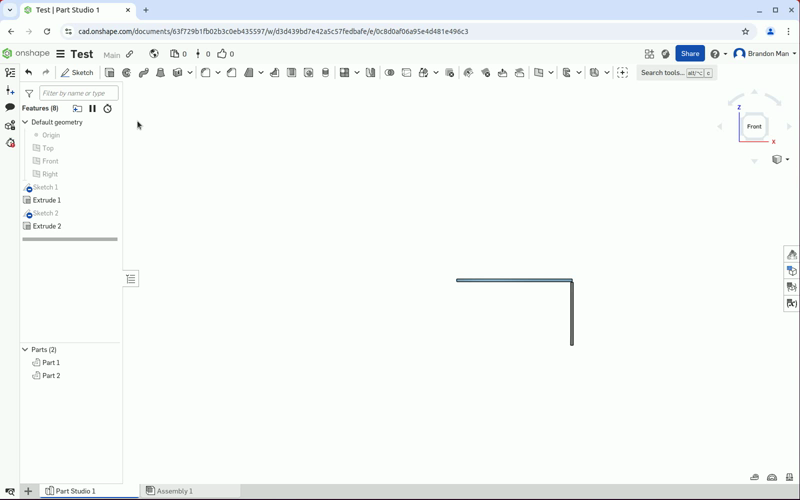
mouse_move(73, 189)
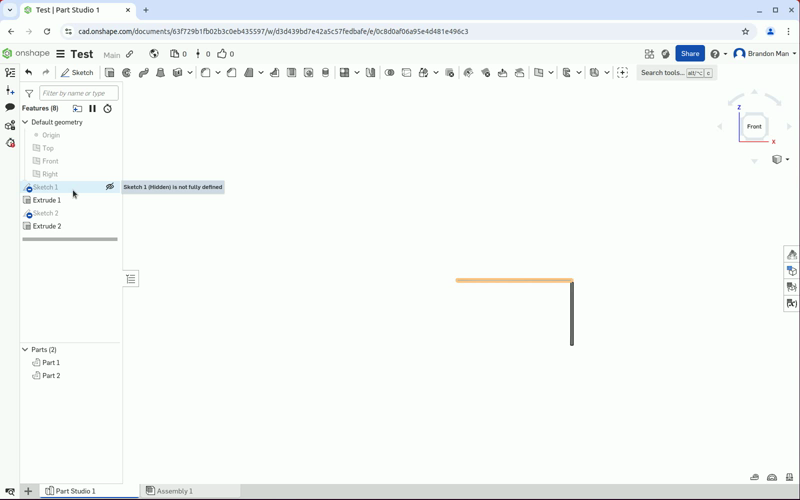
click(73, 189)
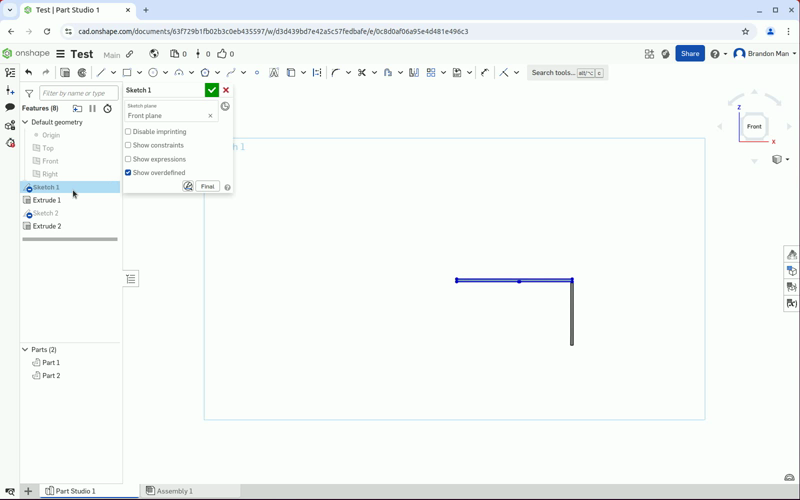
mouse_move(229, 92)
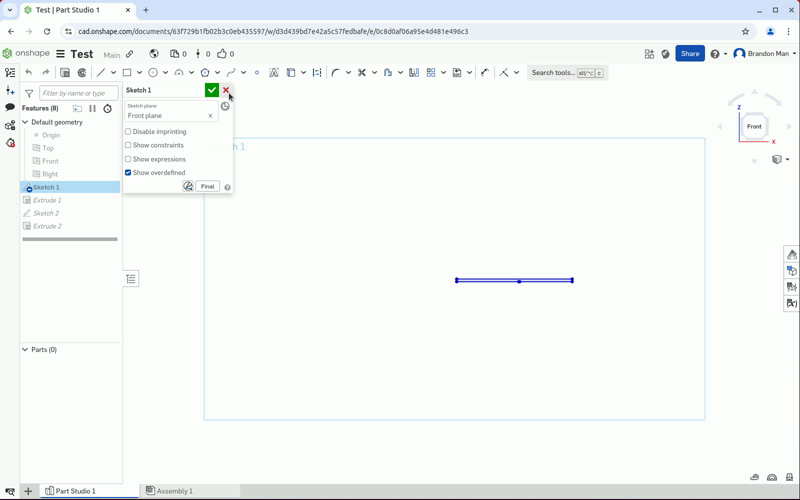
click(229, 92)
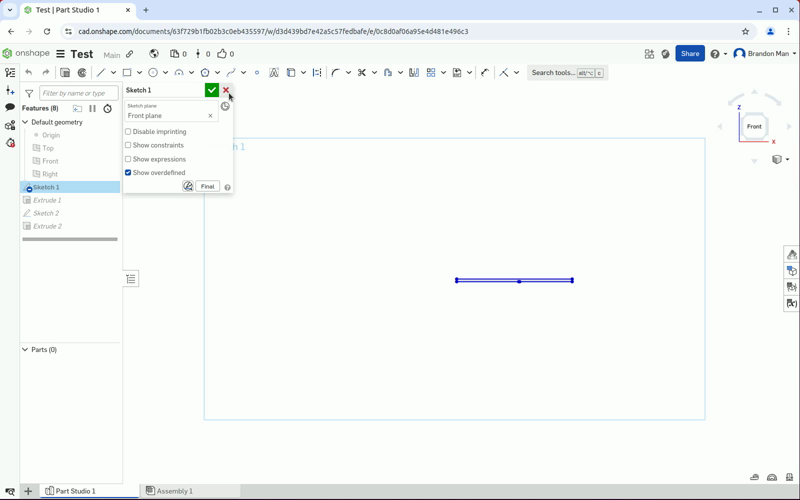
key(shift+s)
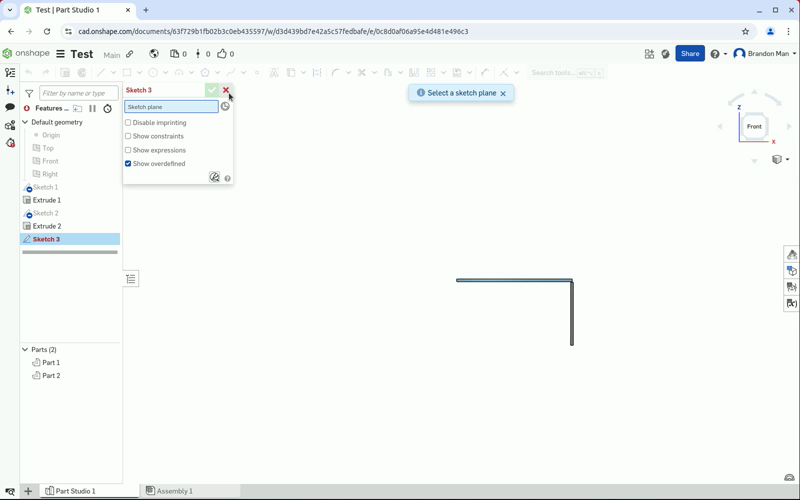
mouse_move(73, 163)
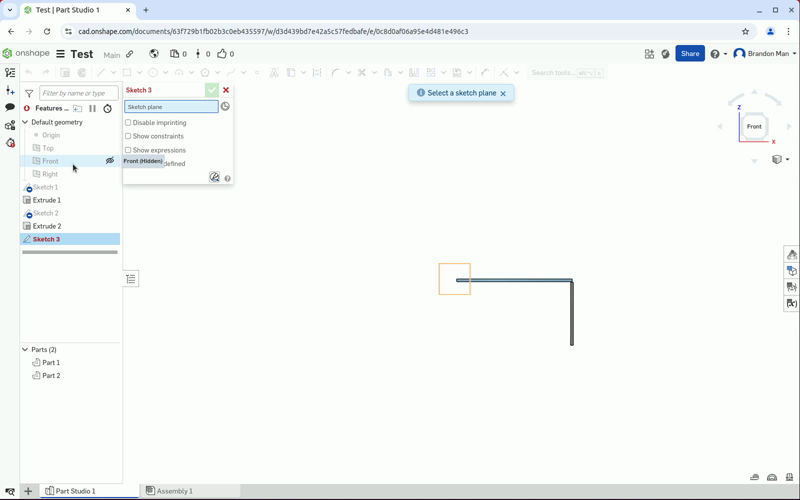
click(73, 163)
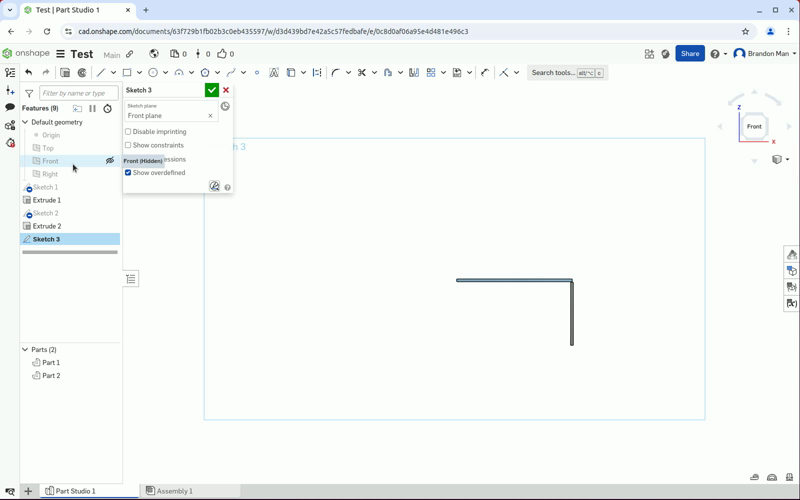
mouse_move(73, 352)
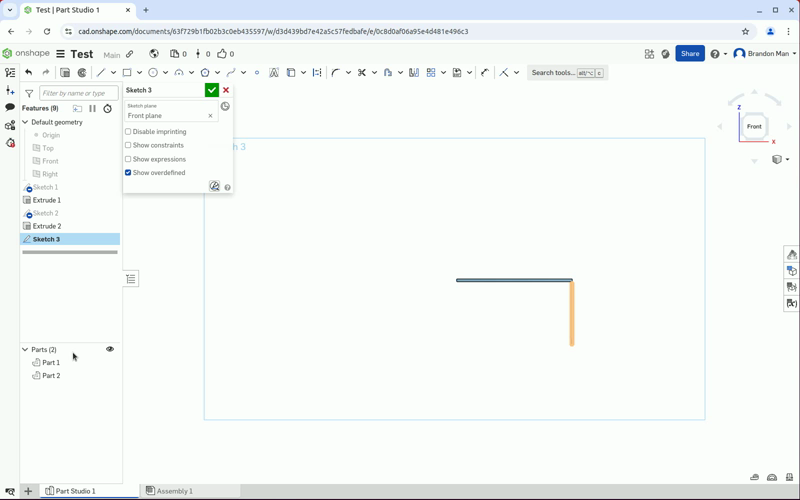
key(y)
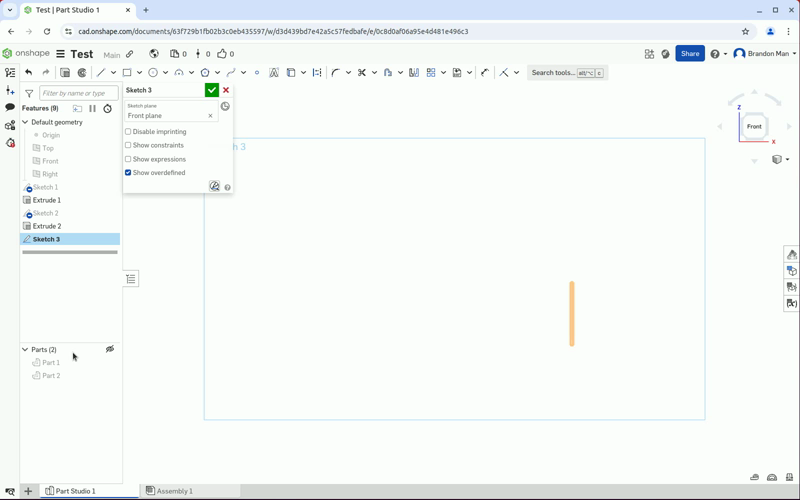
key(l)
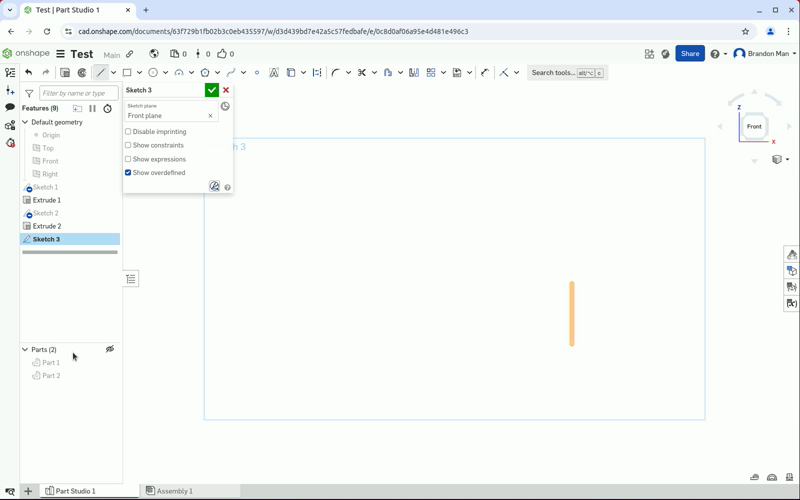
key_down(shift)
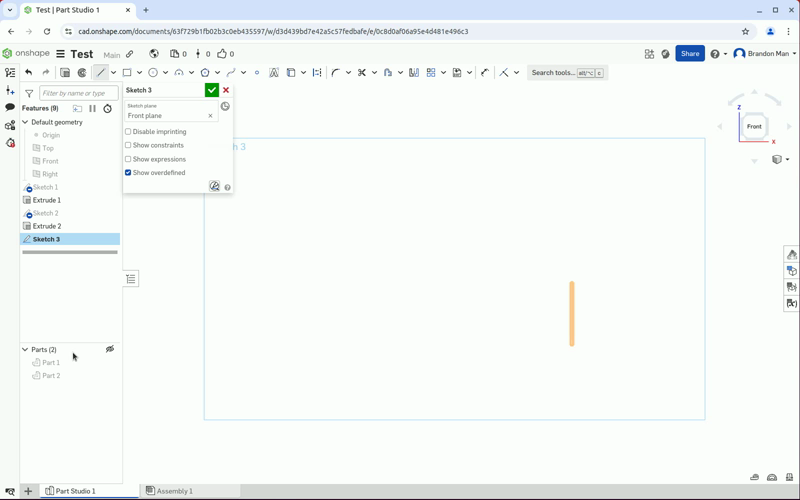
mouse_move(460, 345)
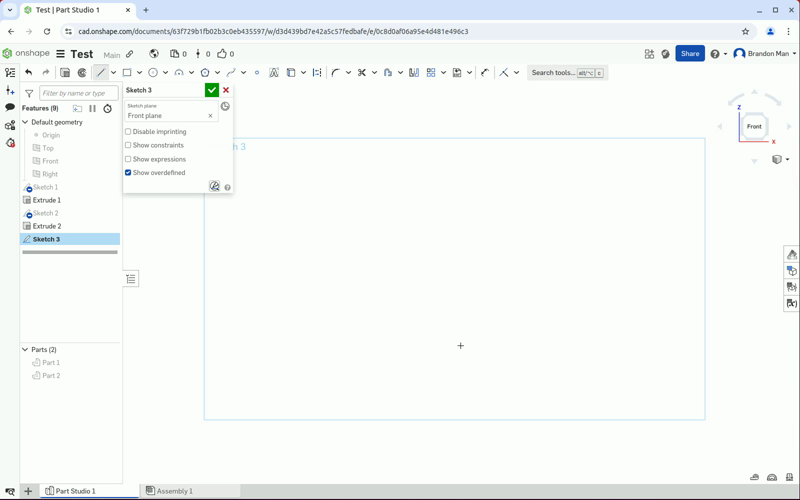
click(460, 345)
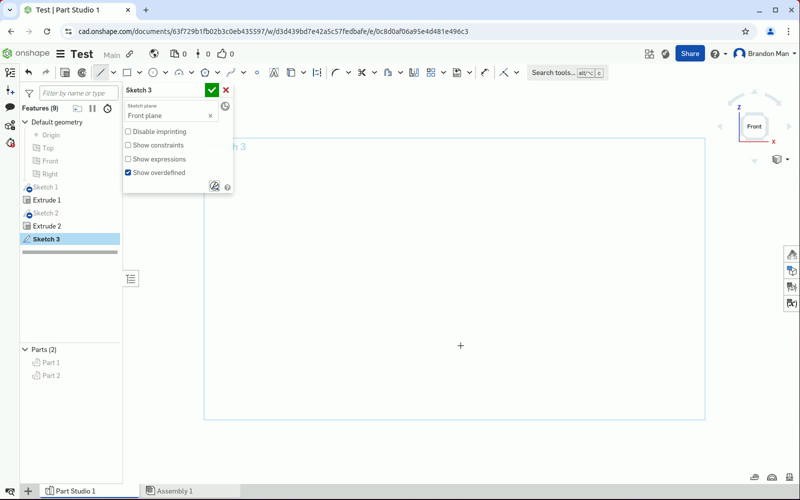
key_up(shift)
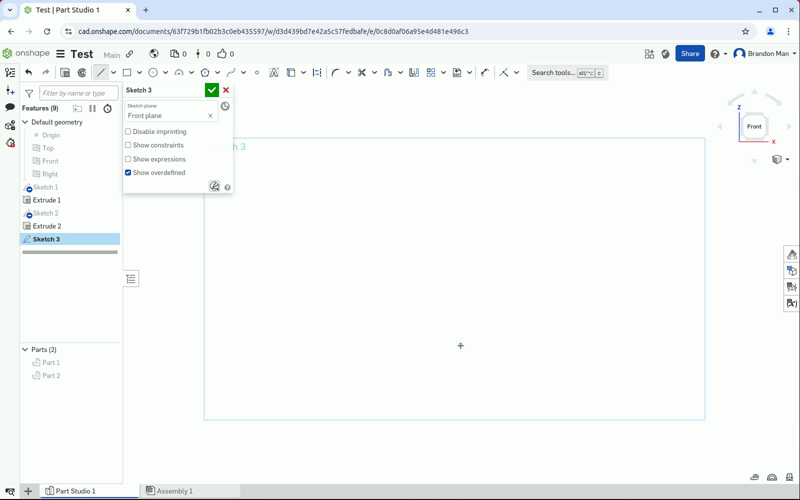
key_down(shift)
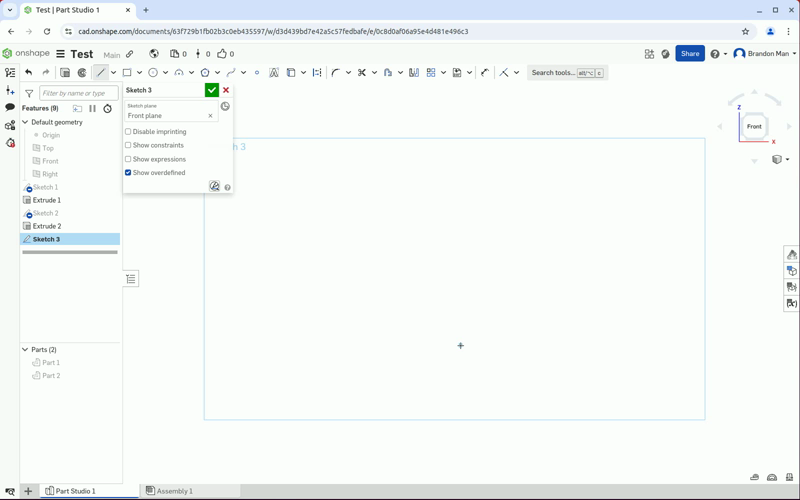
mouse_move(490, 345)
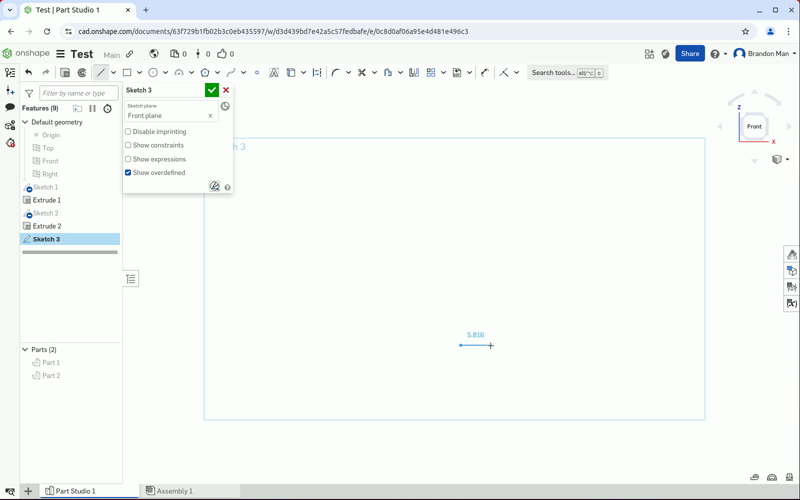
mouse_move(462, 345)
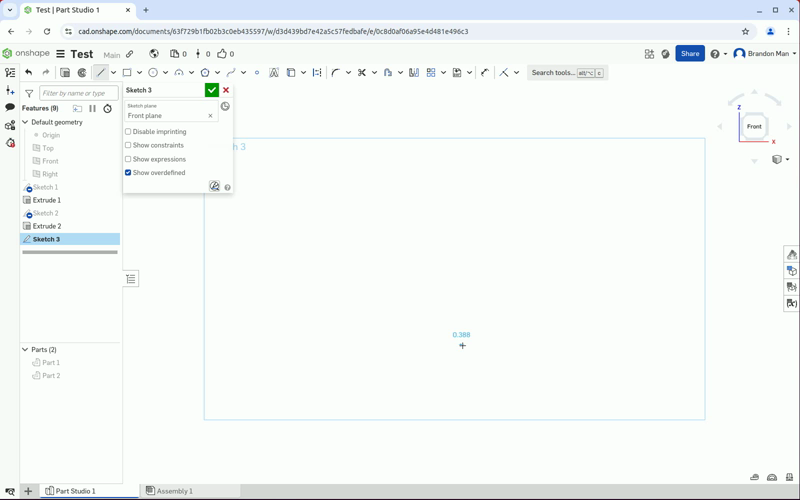
scroll(6)
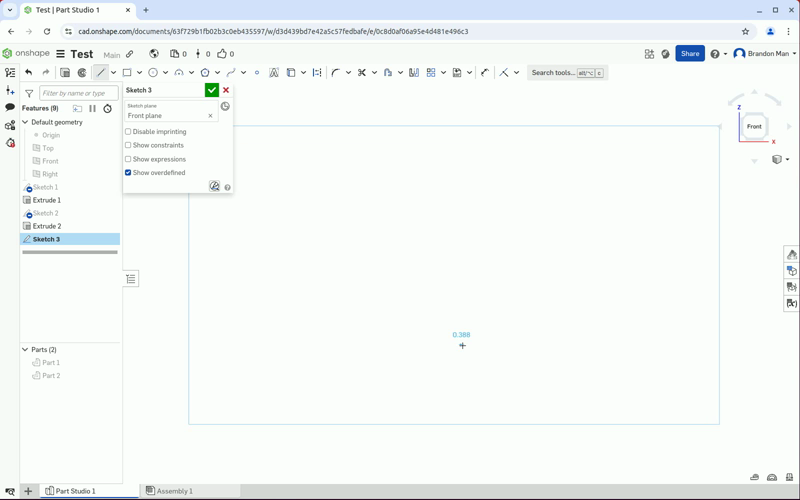
scroll(6)
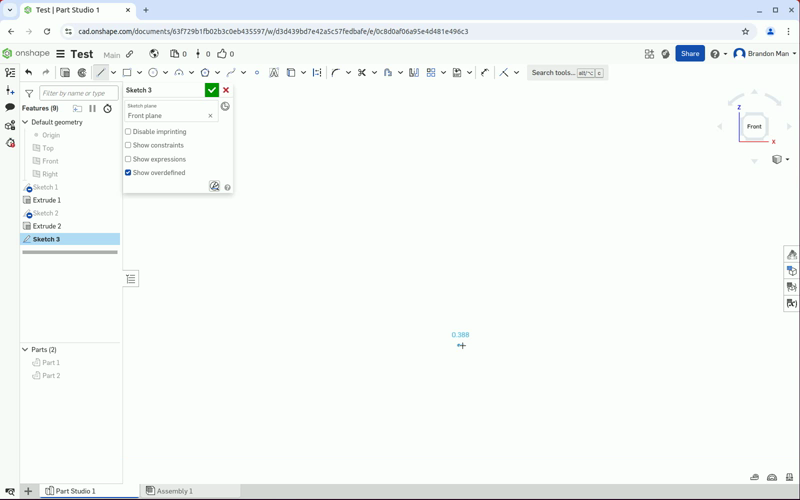
scroll(6)
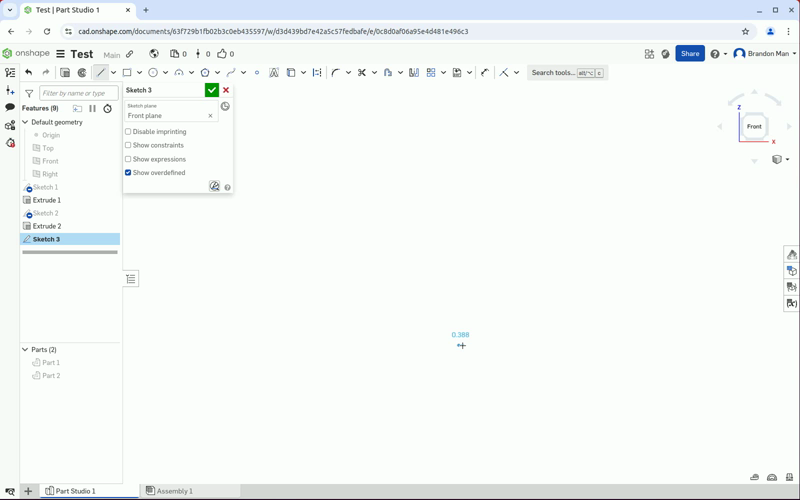
scroll(6)
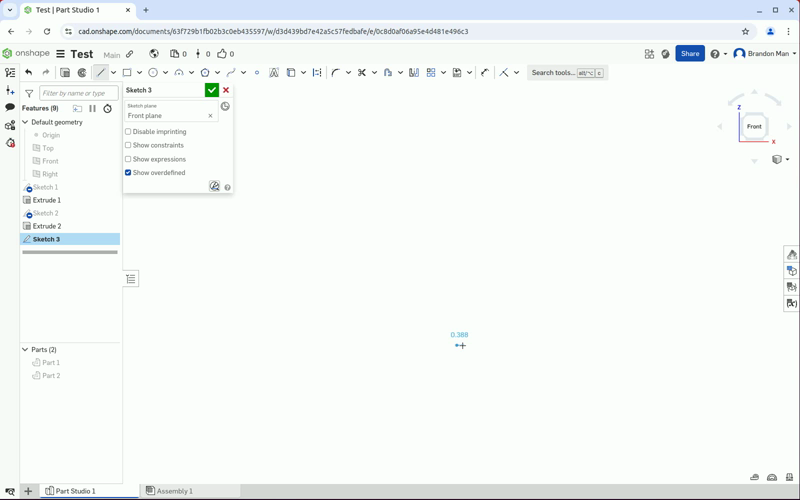
scroll(6)
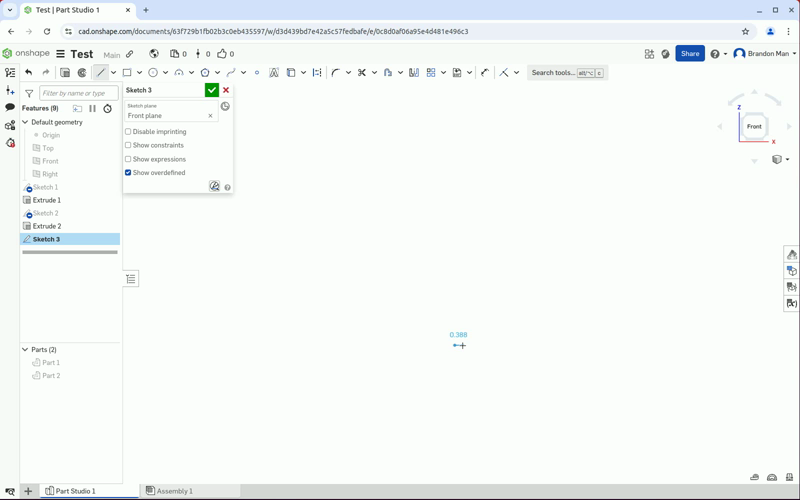
scroll(6)
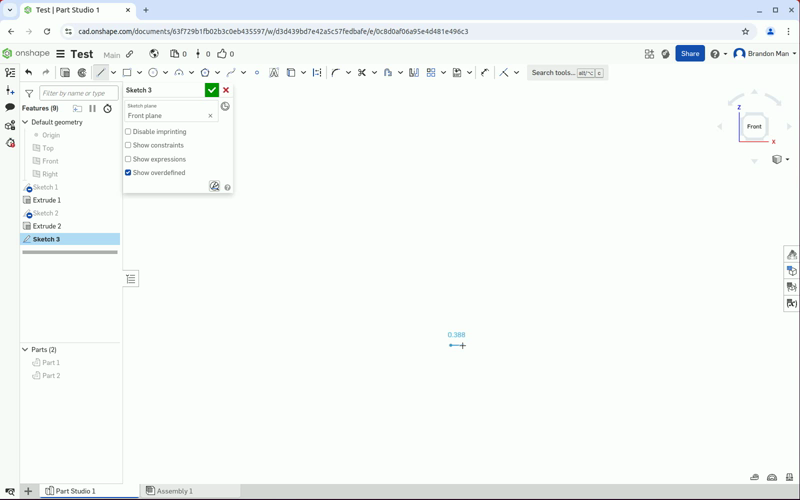
scroll(6)
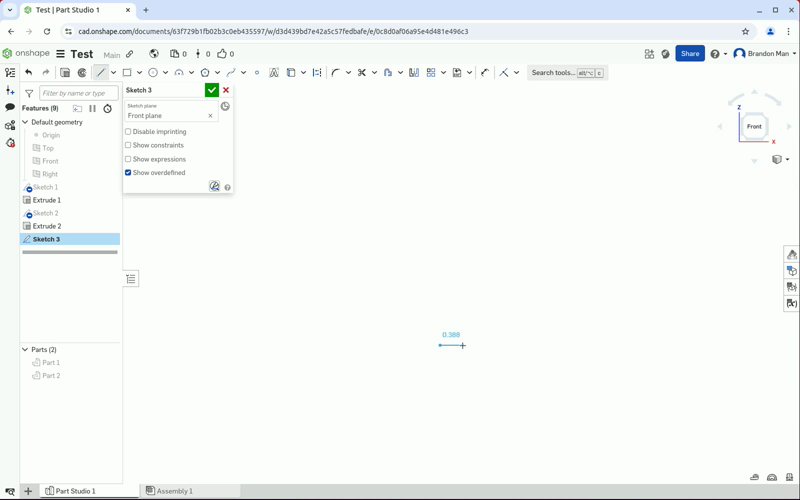
click(462, 345)
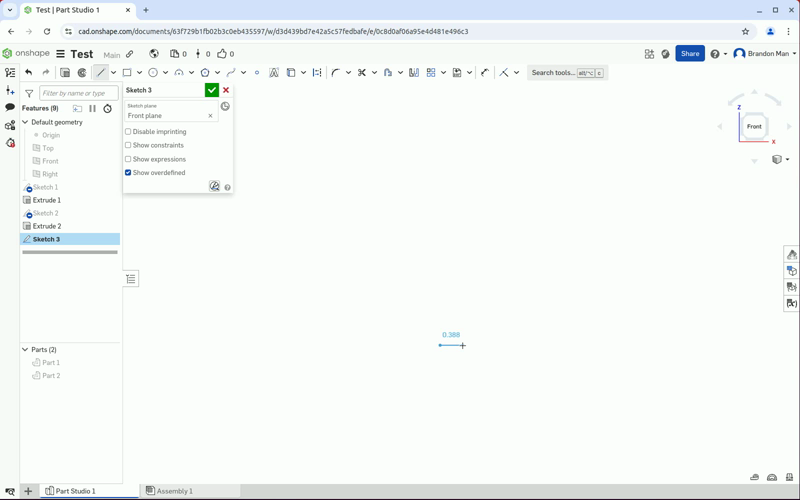
scroll(-6)
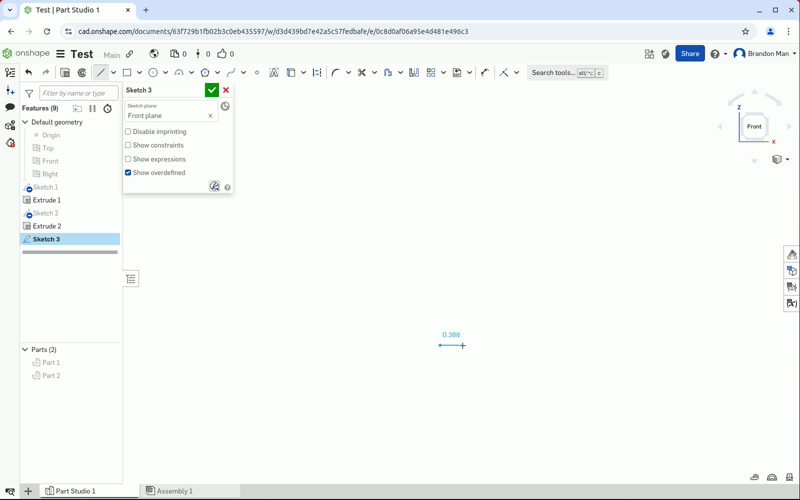
scroll(-6)
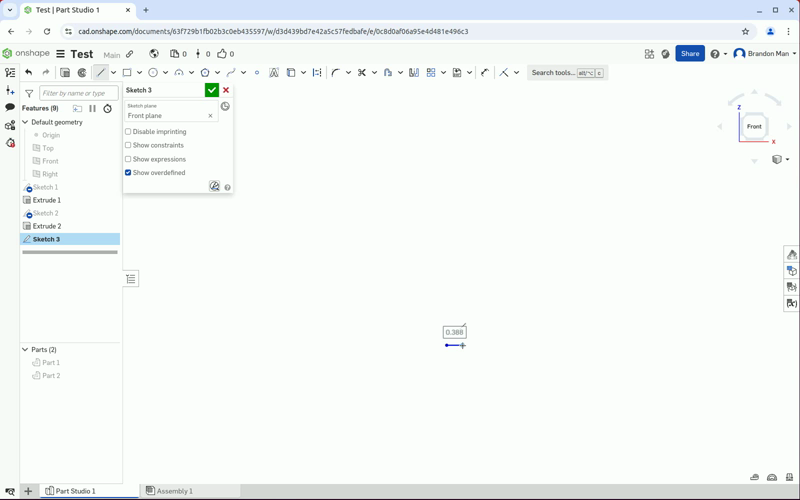
scroll(-6)
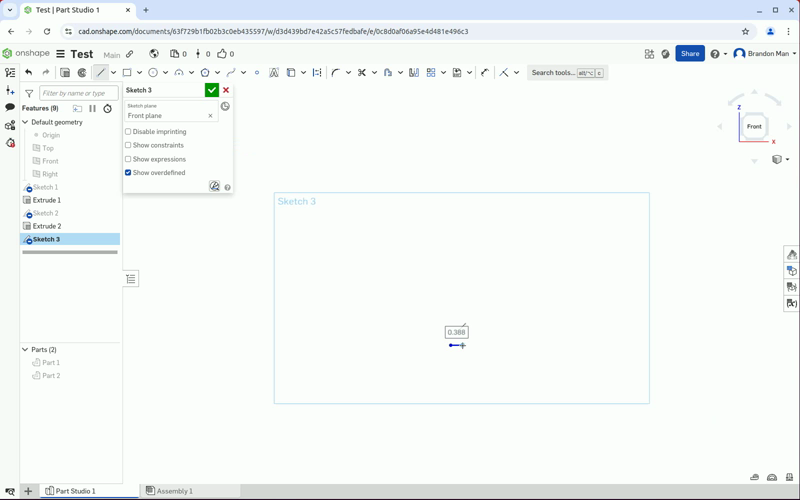
scroll(-6)
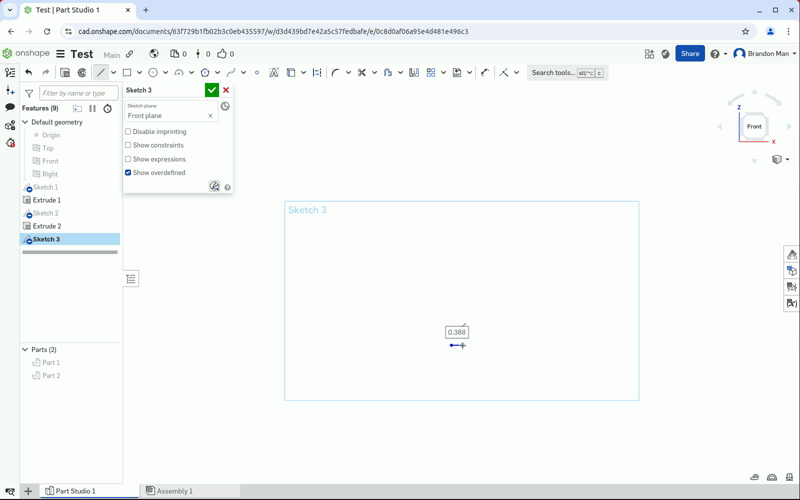
scroll(-6)
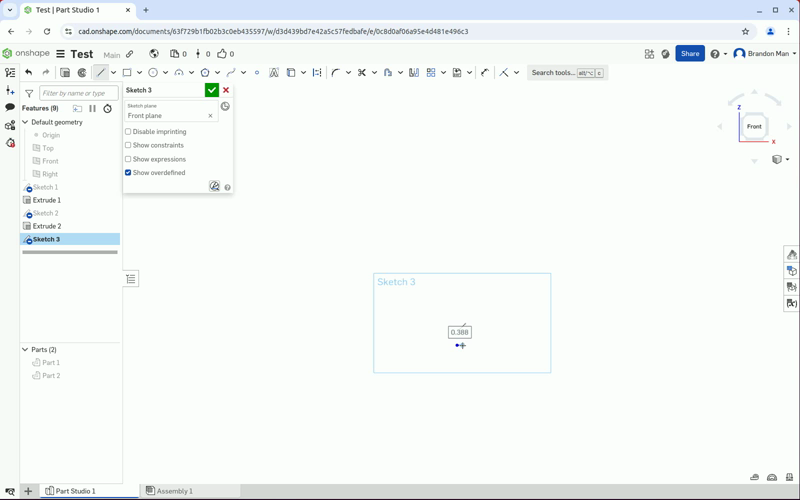
scroll(-6)
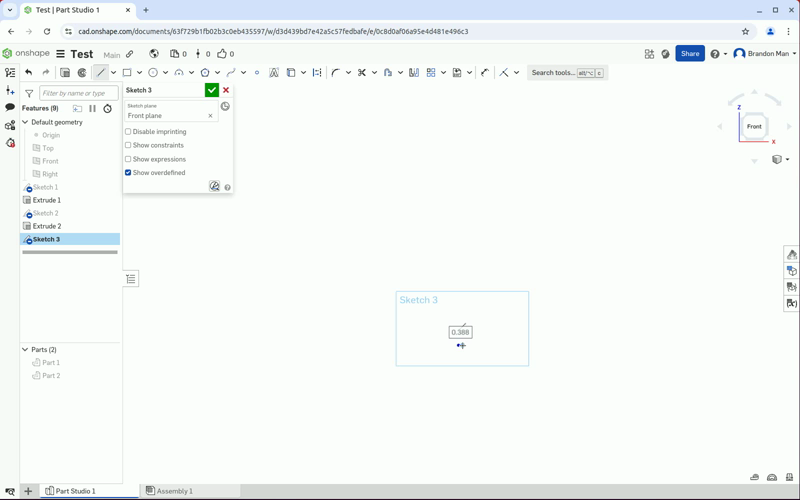
scroll(-6)
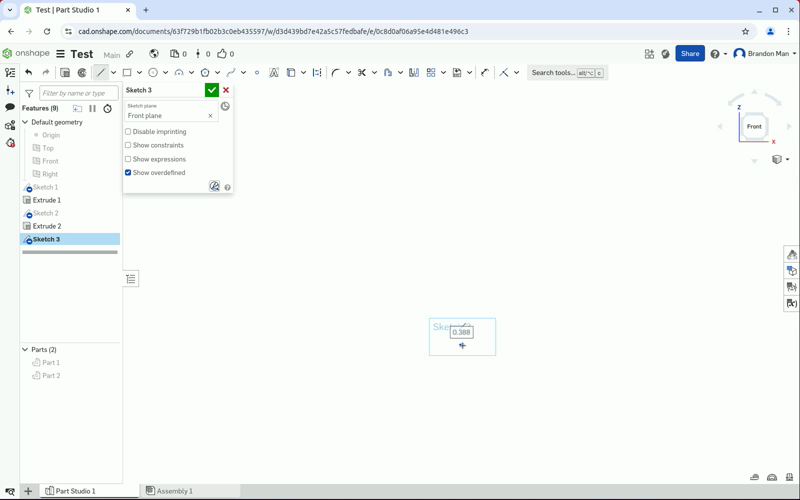
key_up(shift)
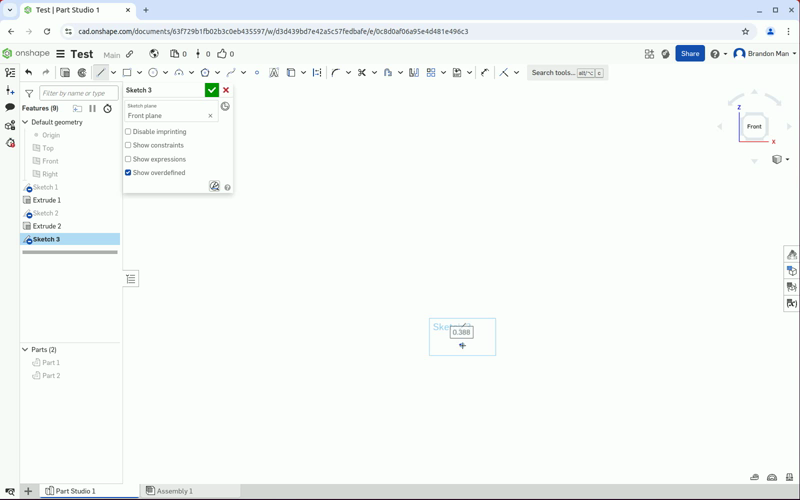
key_down(shift)
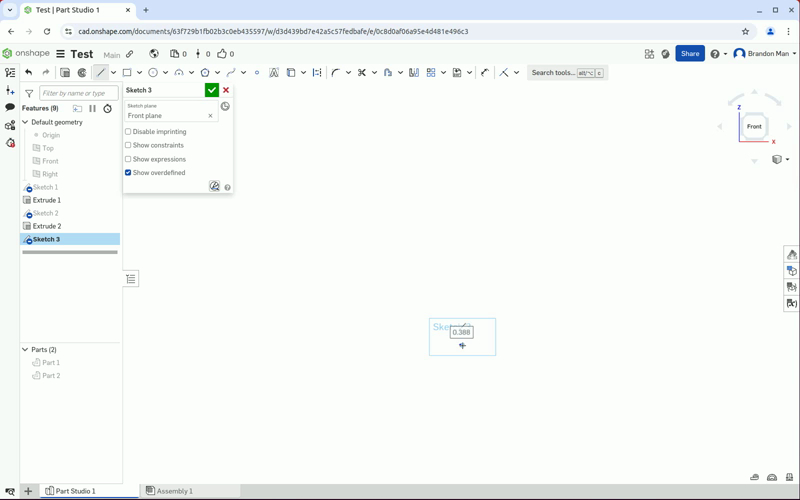
mouse_move(492, 345)
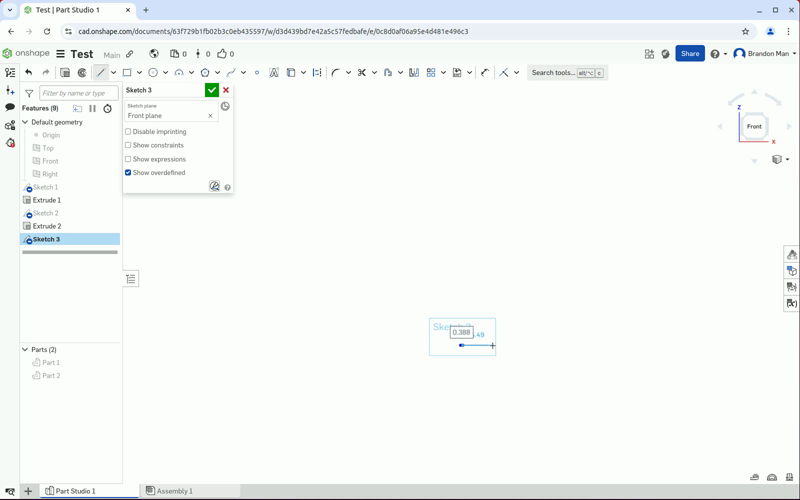
mouse_move(462, 334)
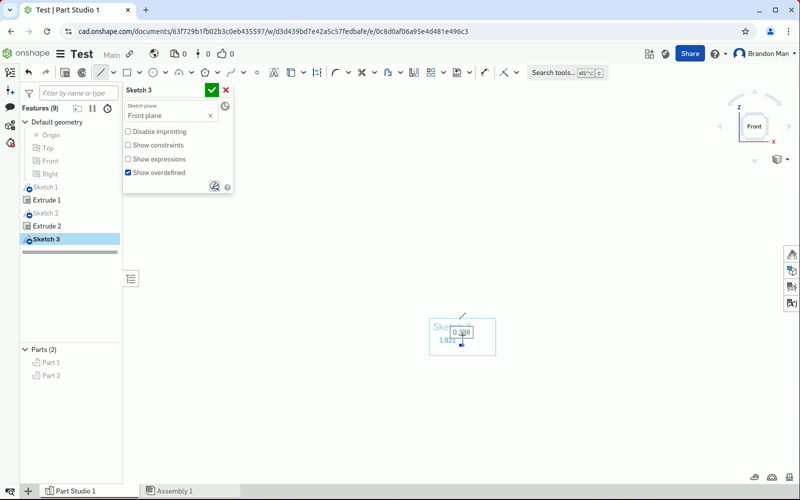
click(462, 334)
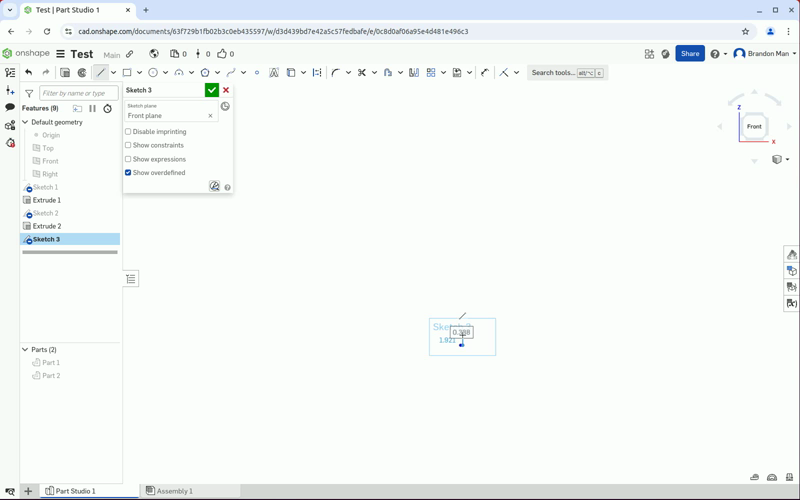
key_up(shift)
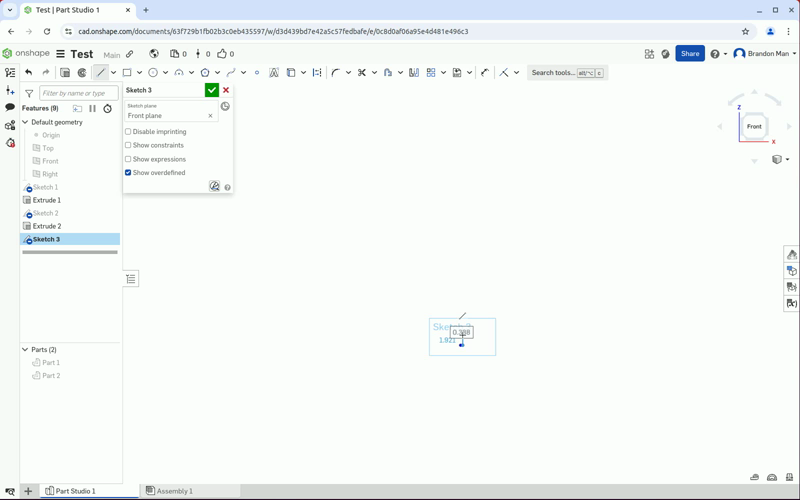
key_down(shift)
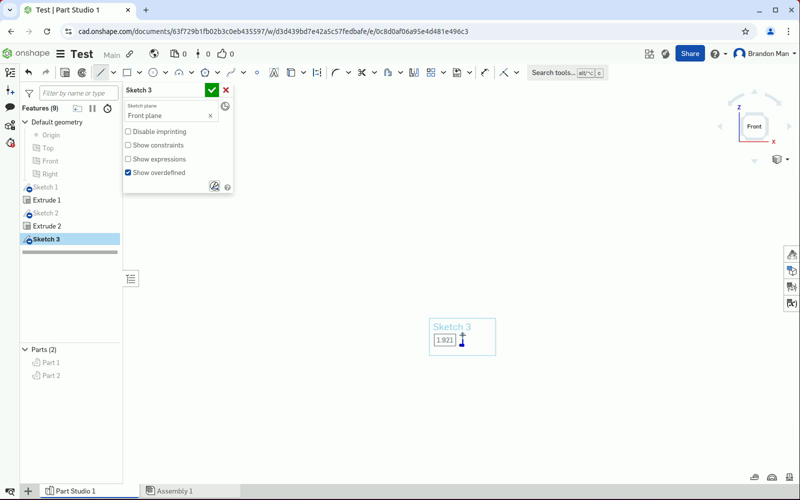
mouse_move(492, 334)
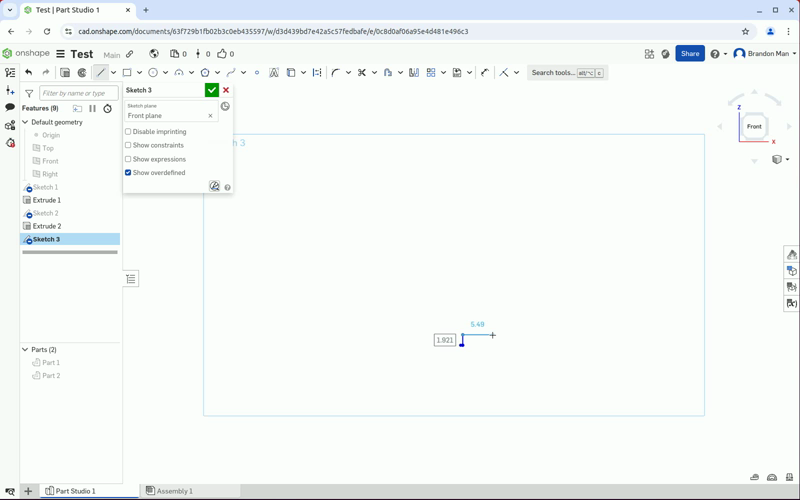
mouse_move(462, 332)
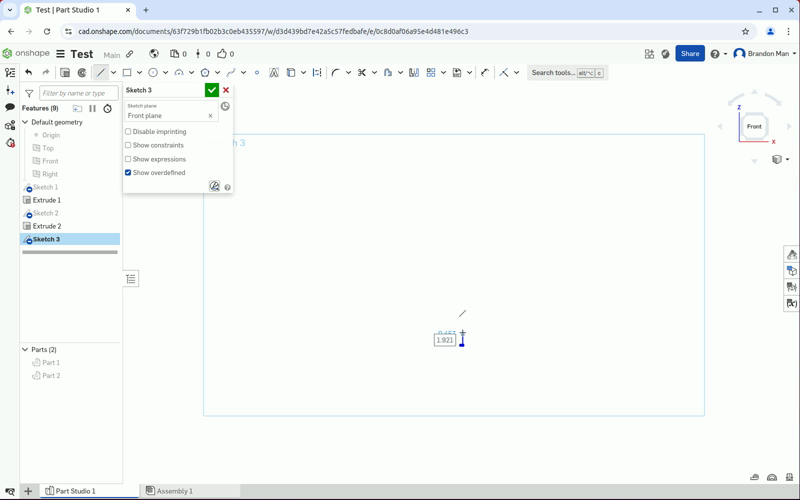
scroll(6)
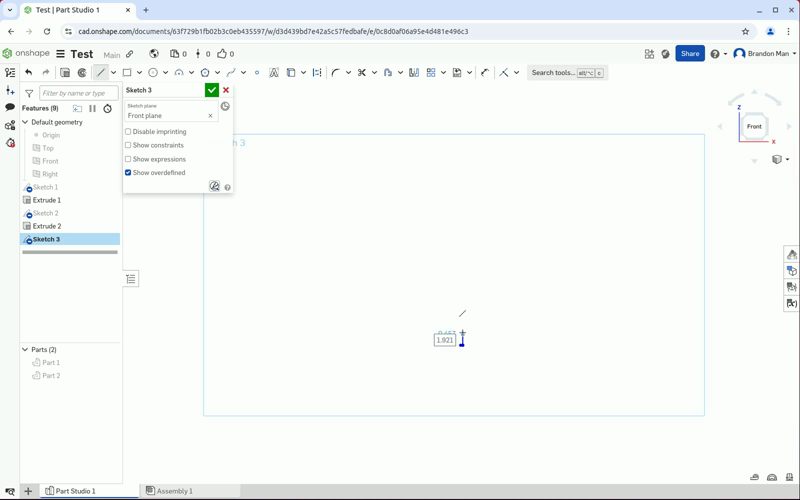
scroll(6)
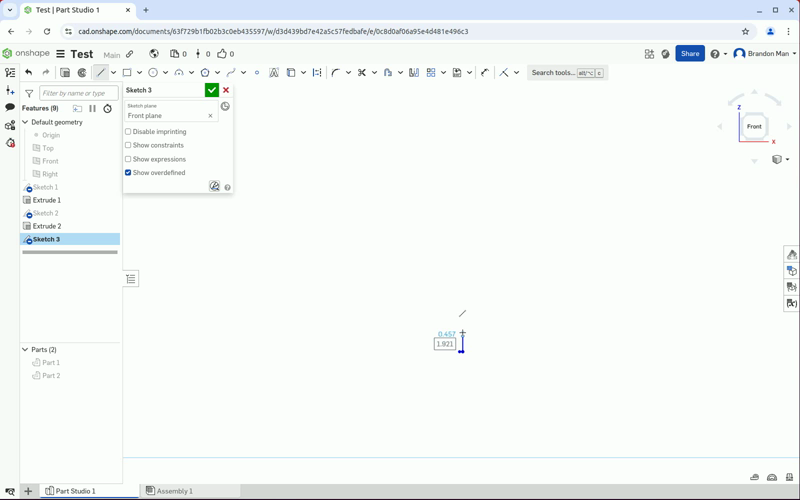
scroll(6)
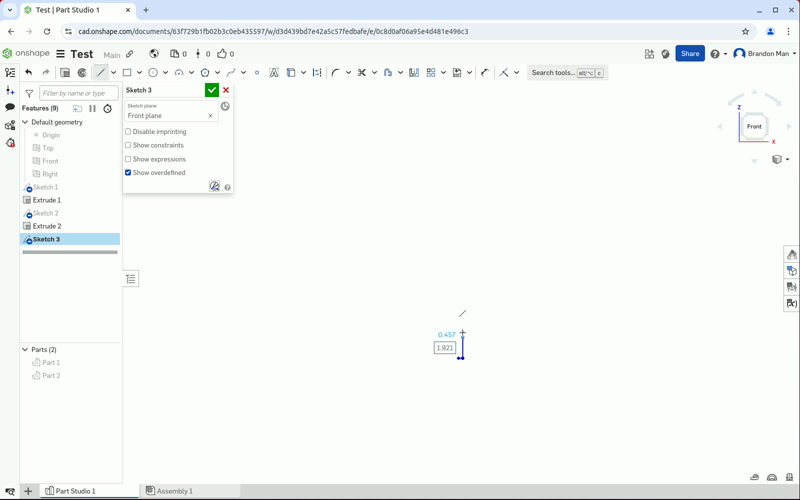
scroll(6)
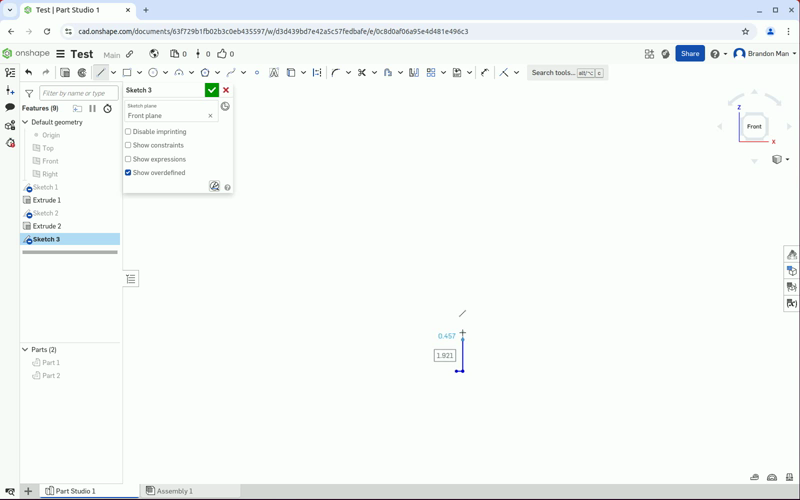
scroll(6)
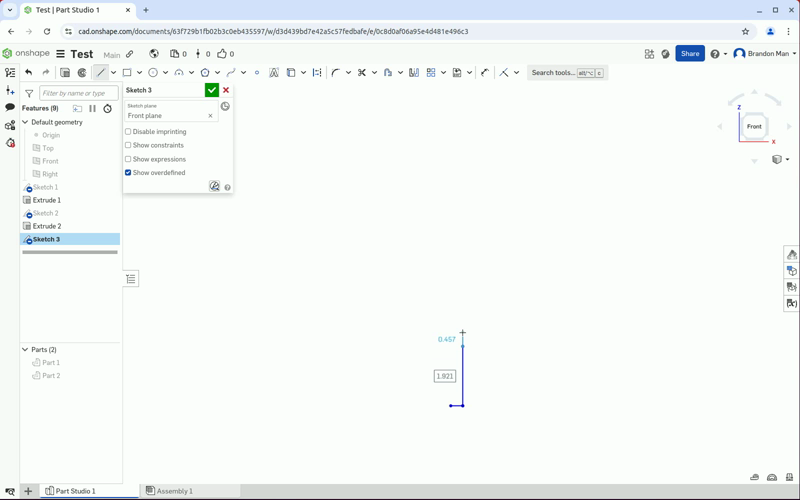
scroll(6)
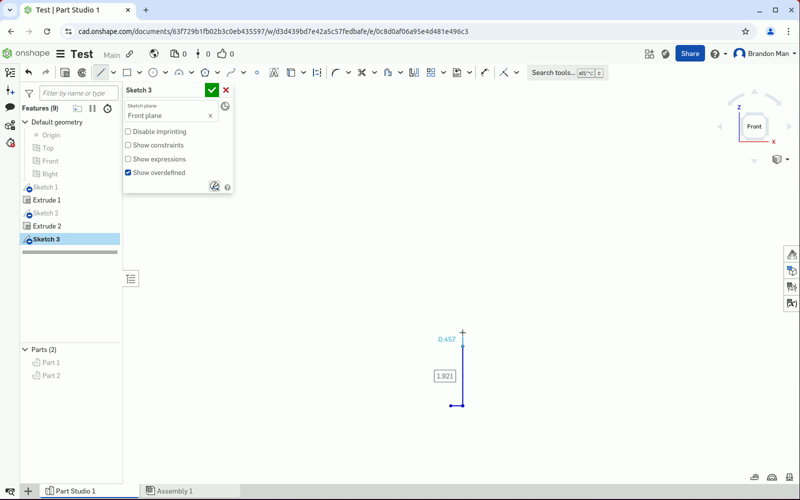
scroll(6)
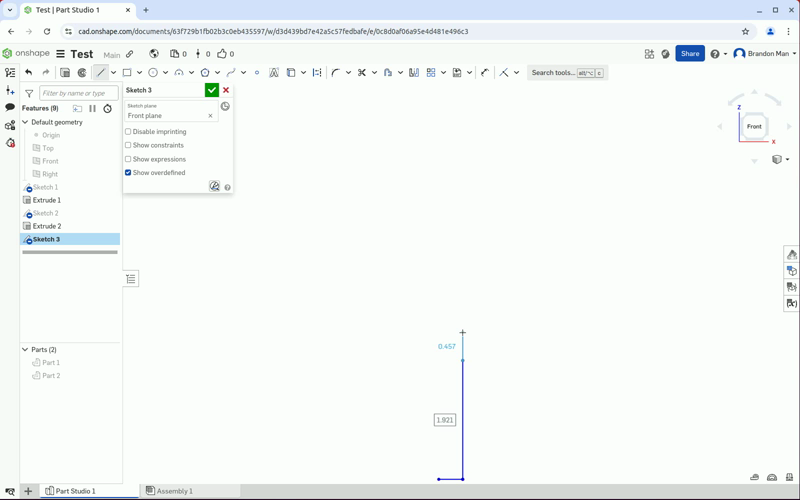
click(462, 332)
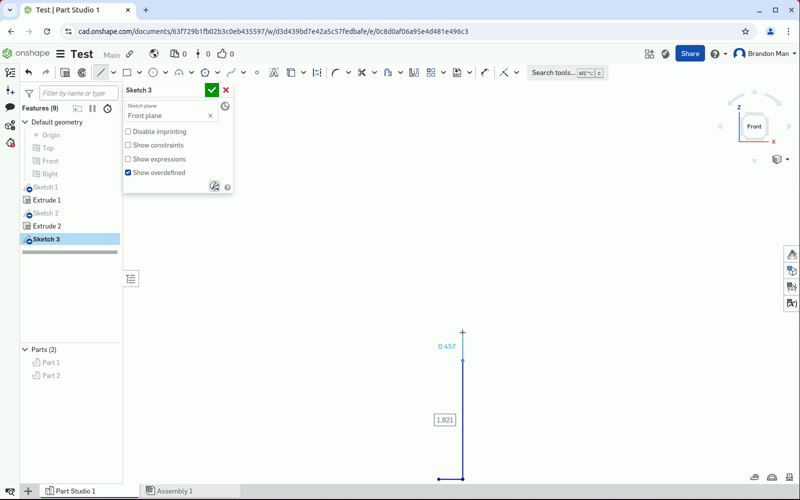
scroll(-6)
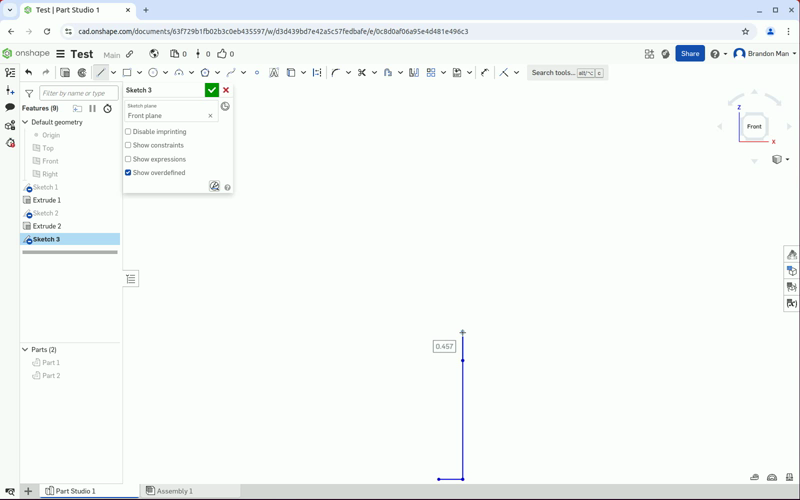
scroll(-6)
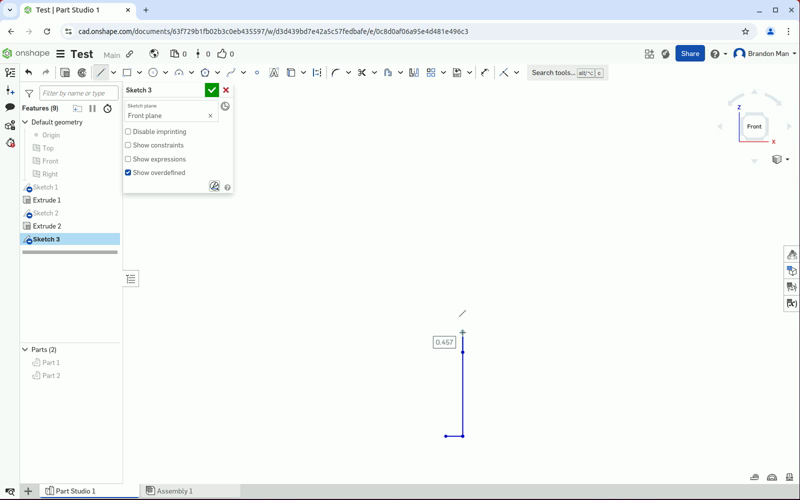
scroll(-6)
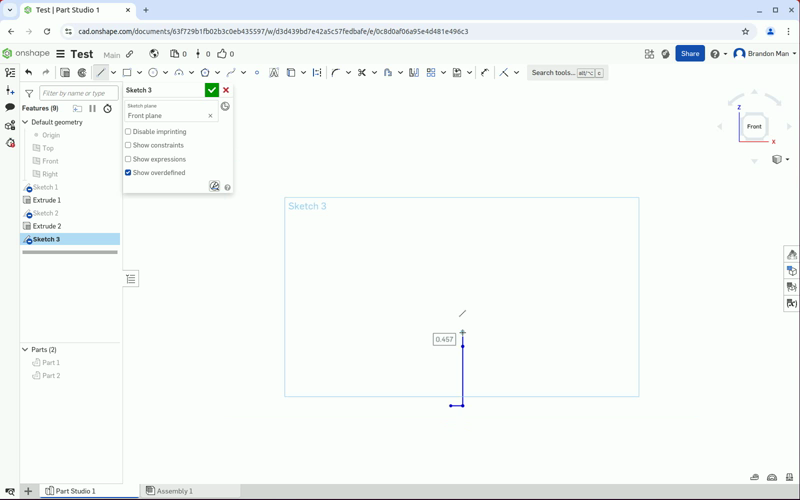
scroll(-6)
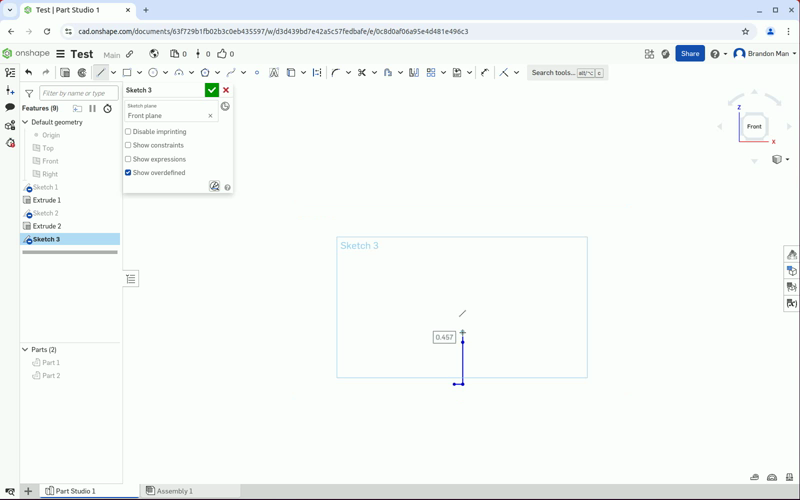
scroll(-6)
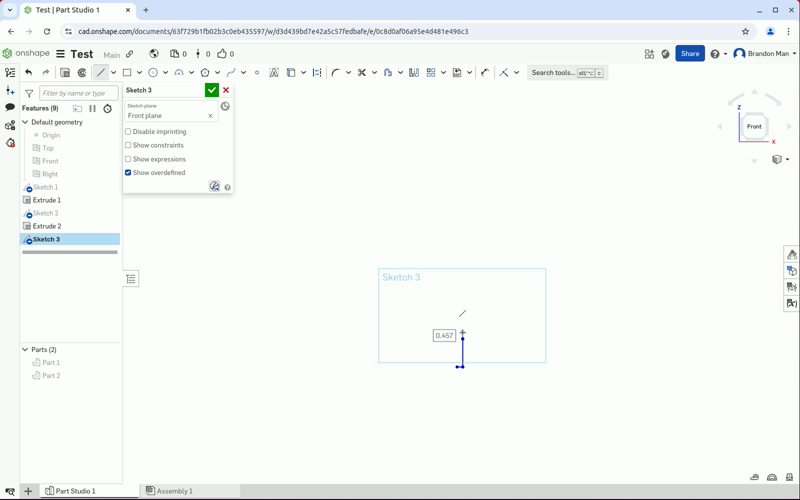
scroll(-6)
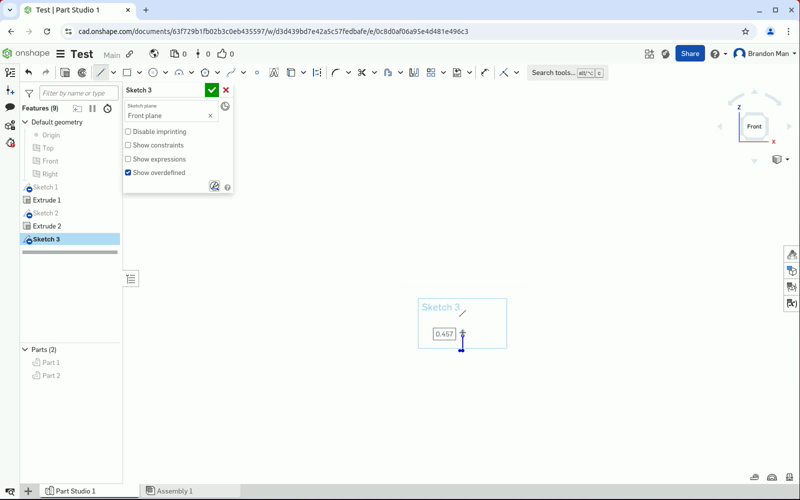
scroll(-6)
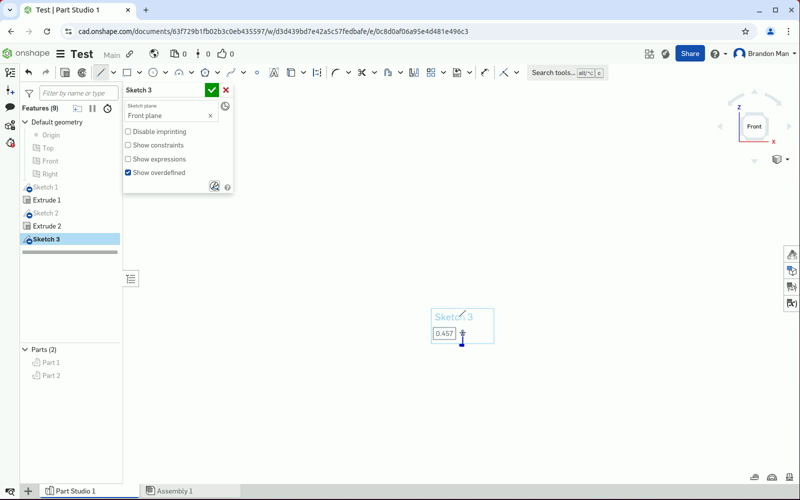
key_up(shift)
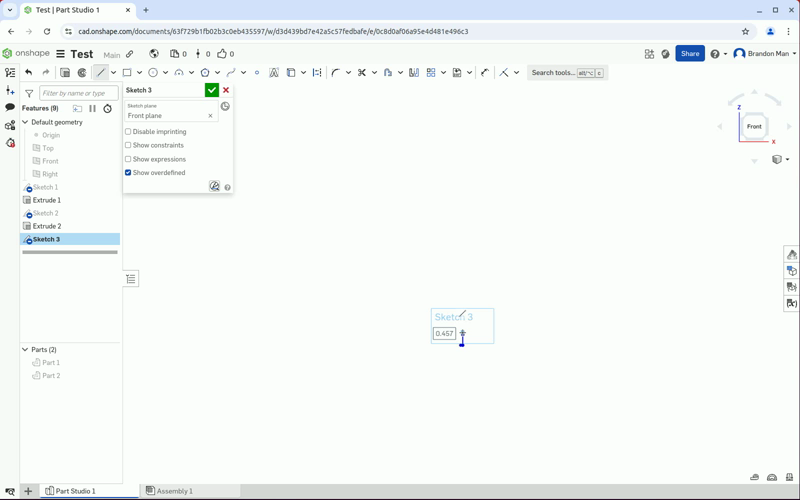
key_down(shift)
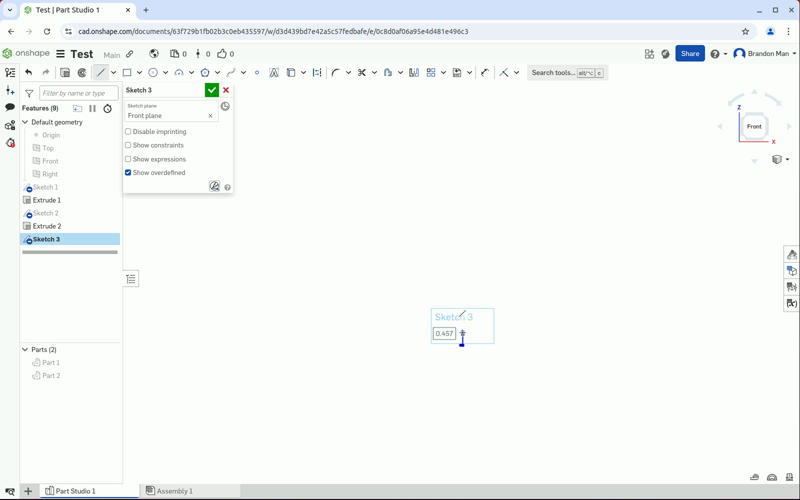
mouse_move(492, 332)
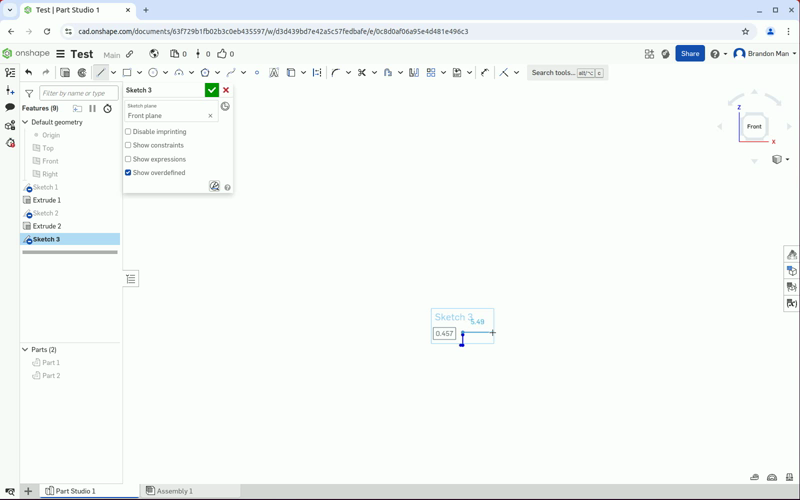
mouse_move(462, 308)
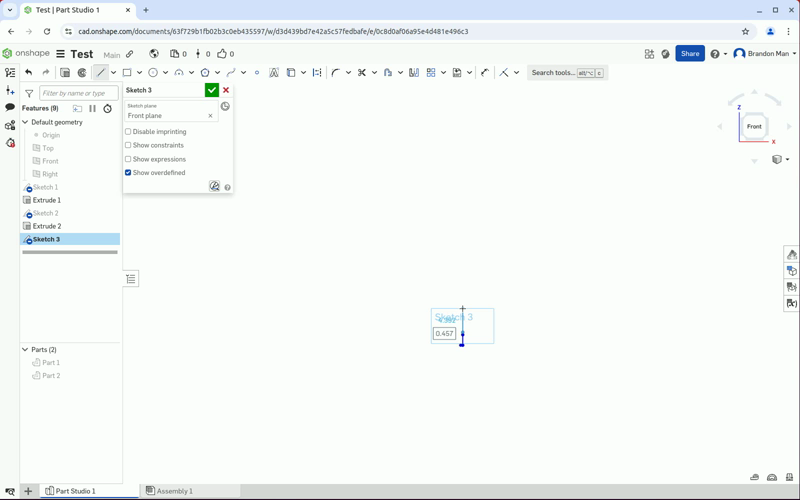
click(462, 308)
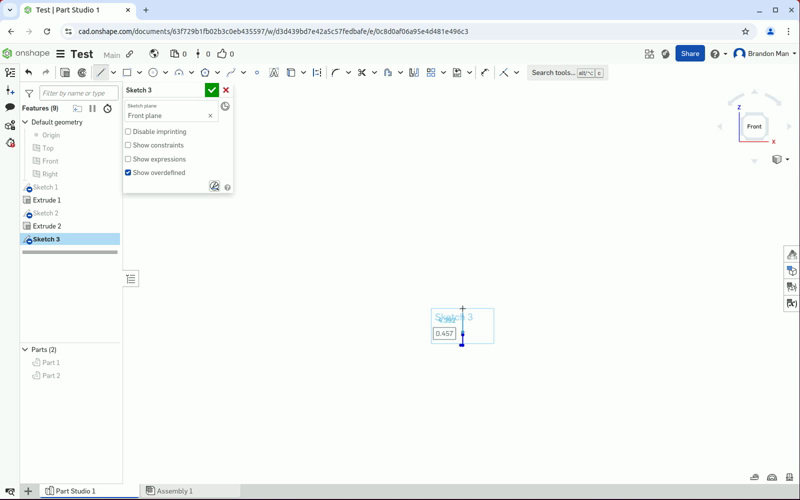
key_up(shift)
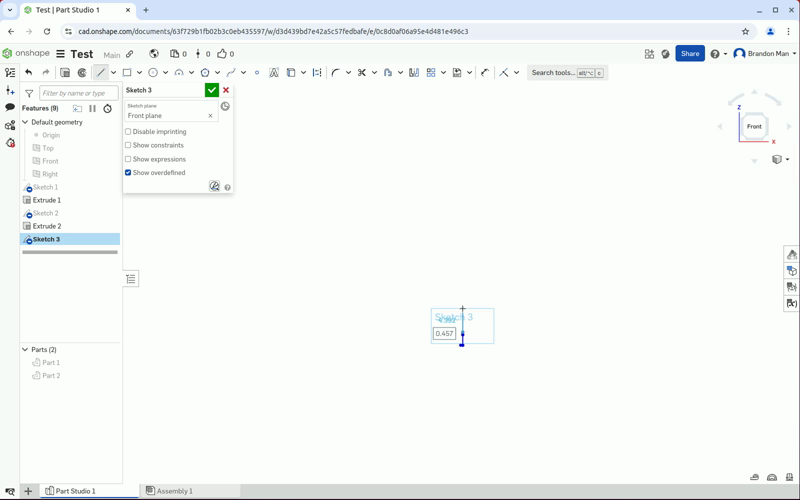
key_down(shift)
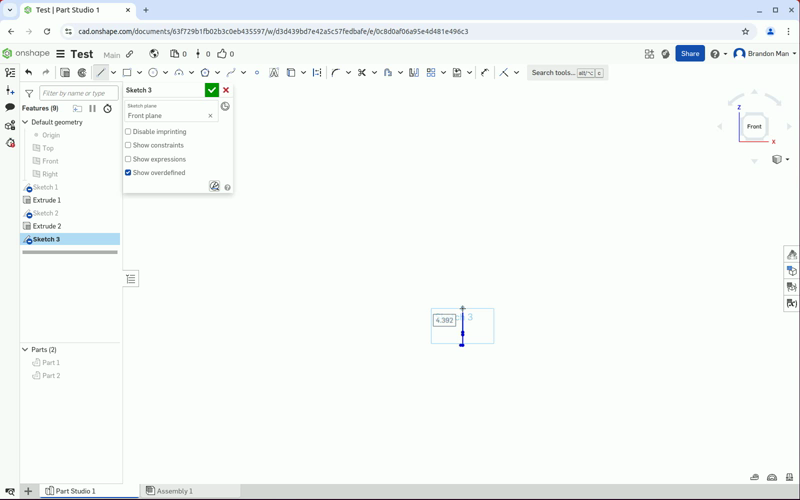
mouse_move(492, 308)
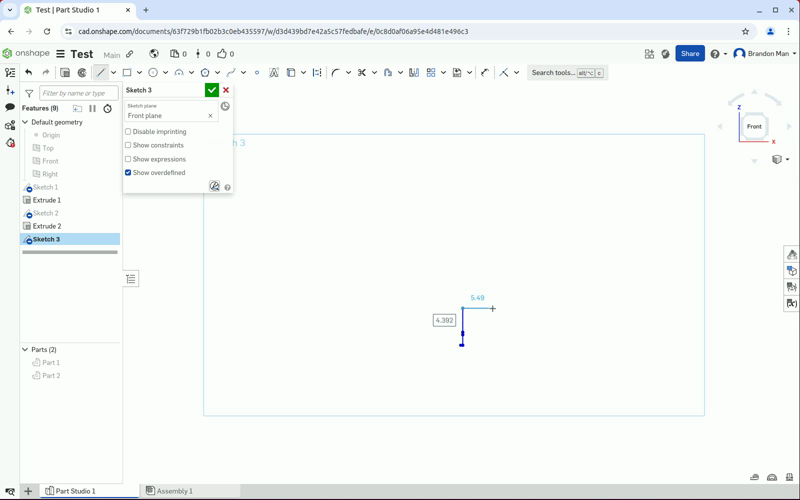
mouse_move(462, 306)
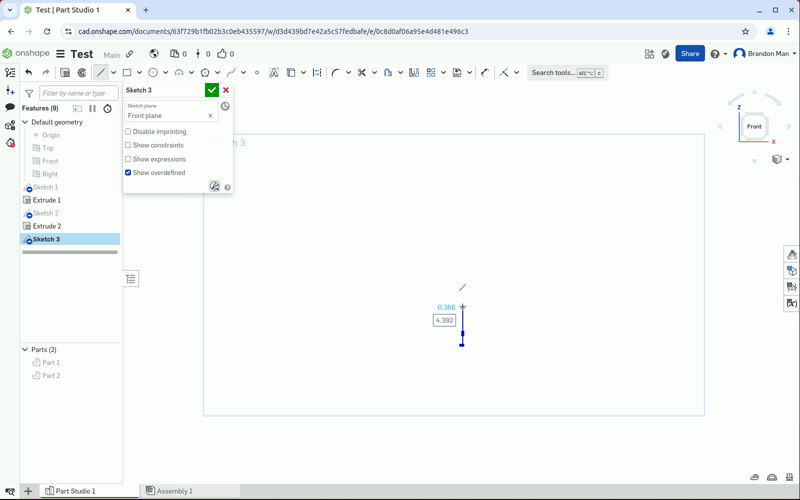
scroll(6)
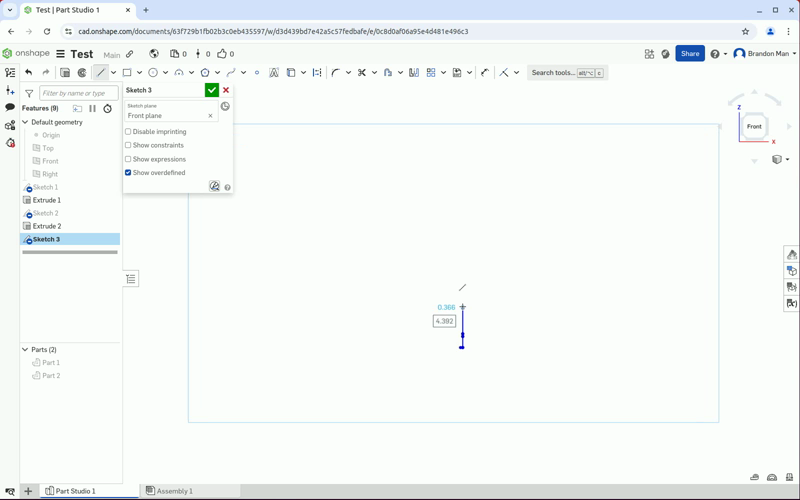
scroll(6)
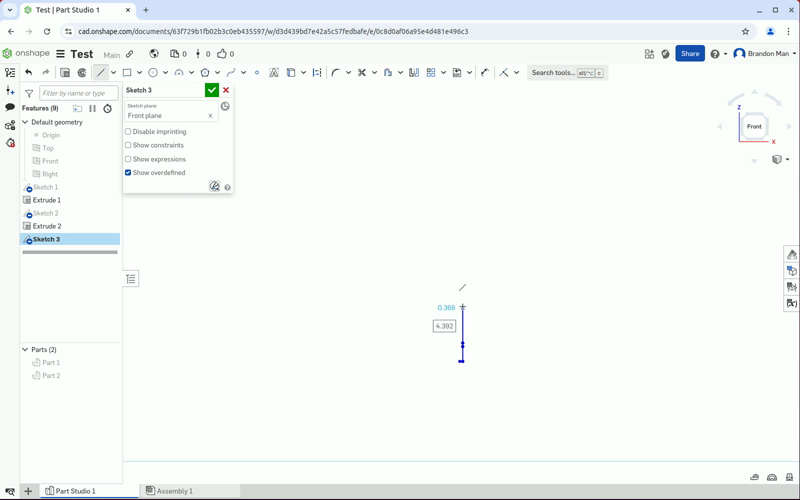
scroll(6)
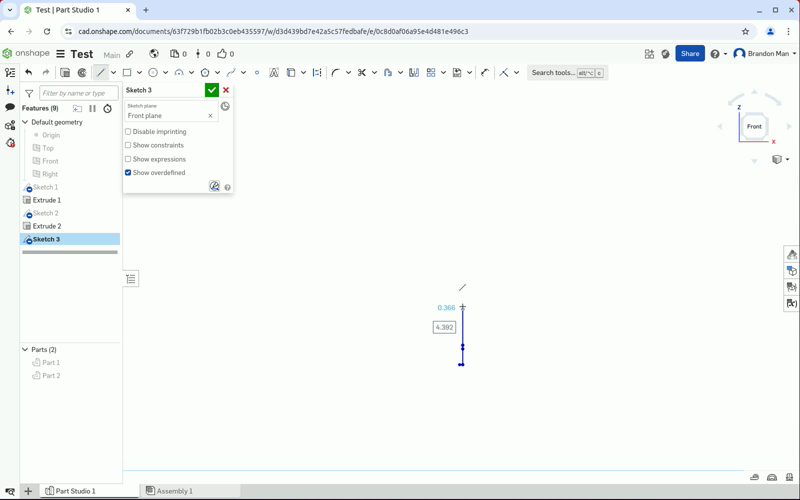
scroll(6)
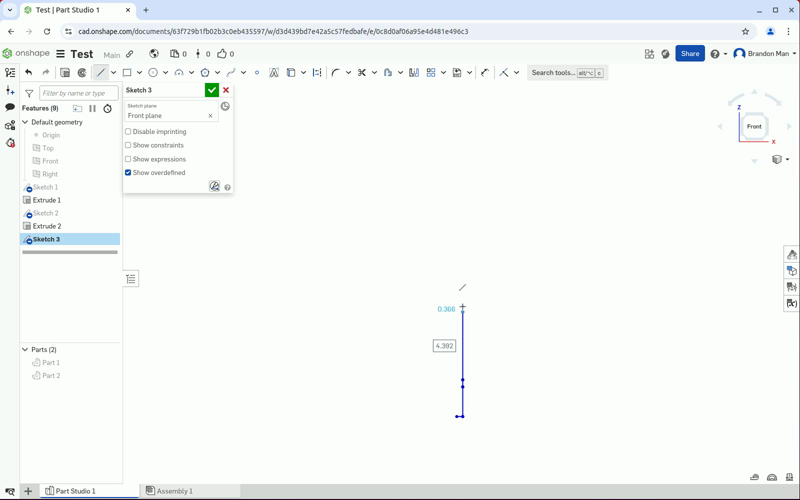
scroll(6)
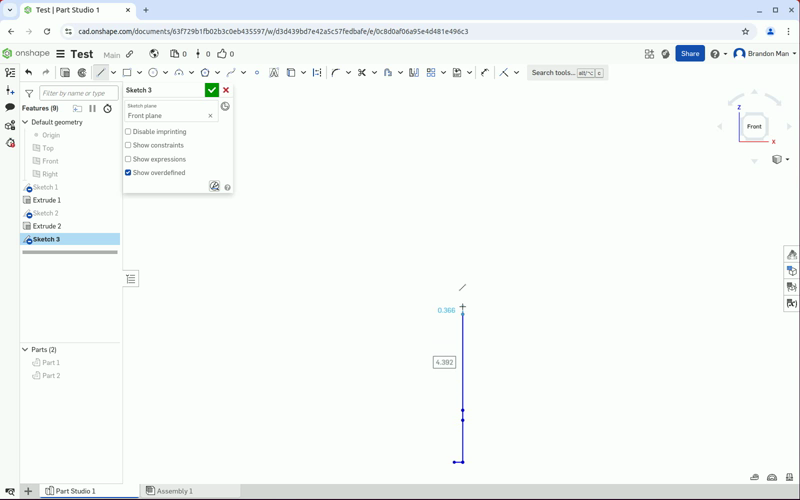
scroll(6)
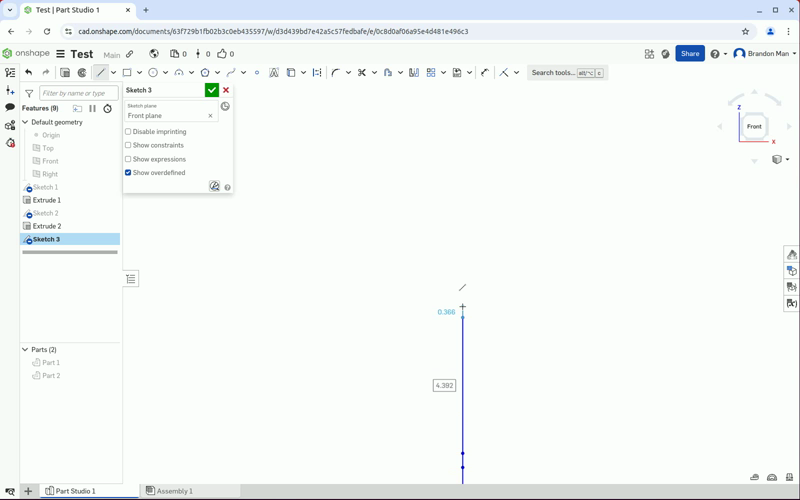
scroll(6)
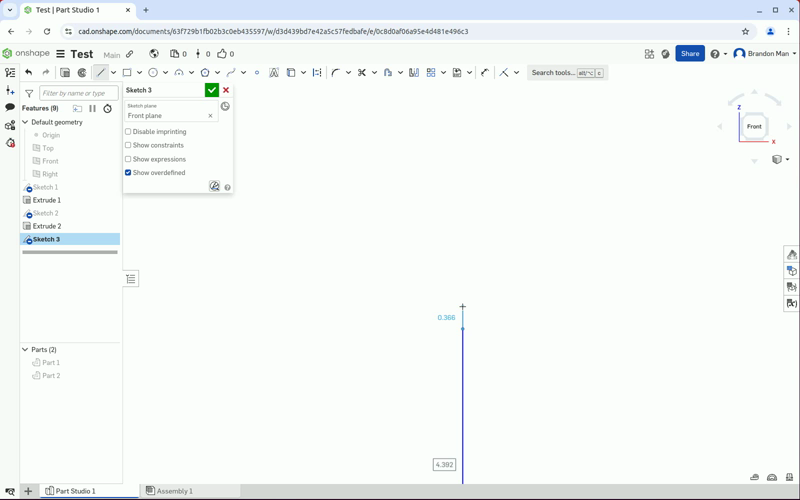
click(462, 306)
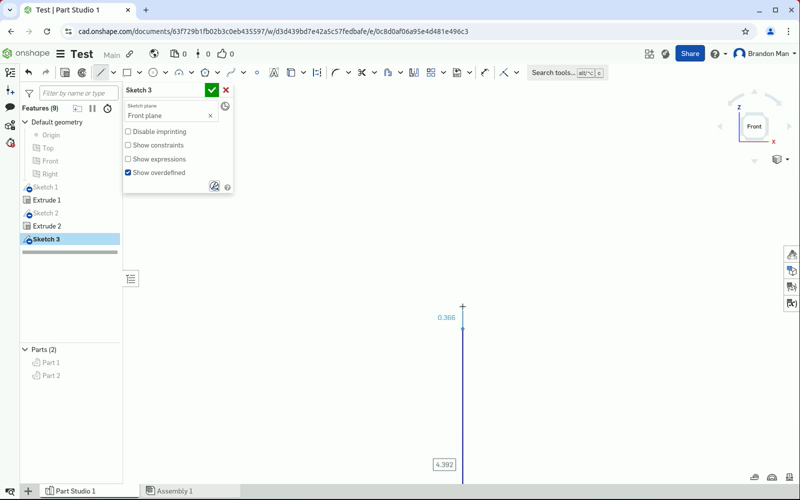
scroll(-6)
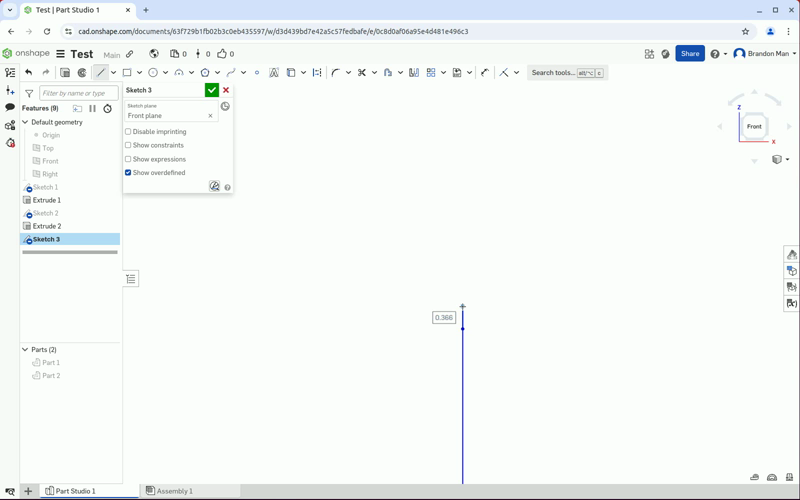
scroll(-6)
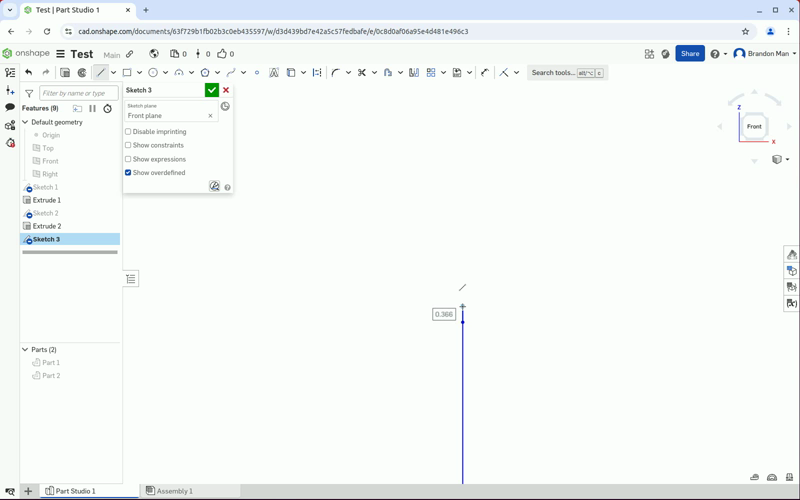
scroll(-6)
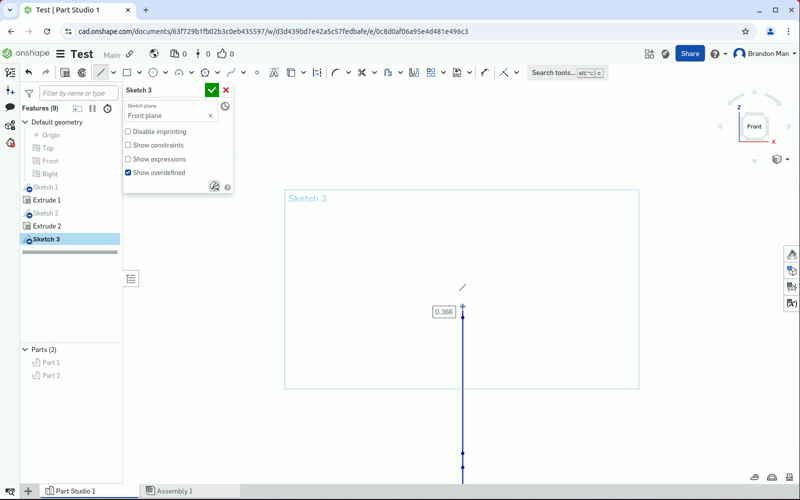
scroll(-6)
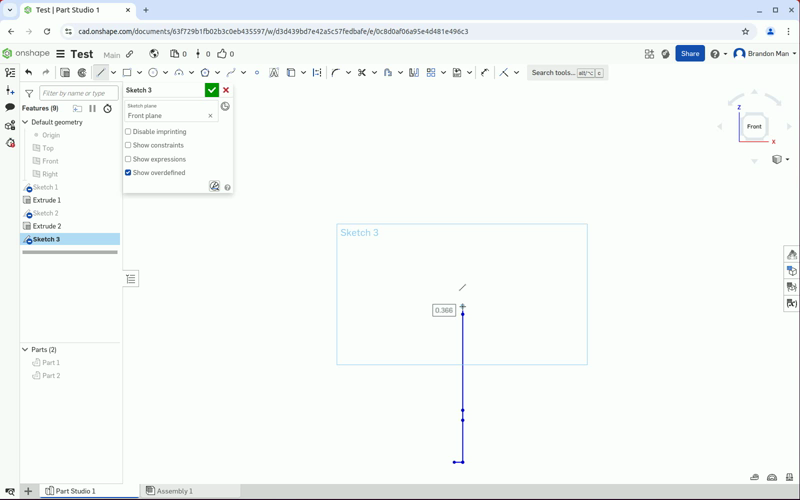
scroll(-6)
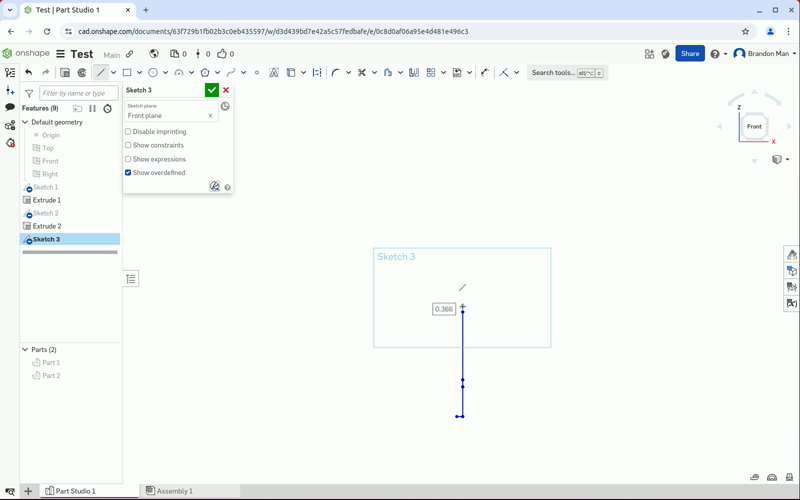
scroll(-6)
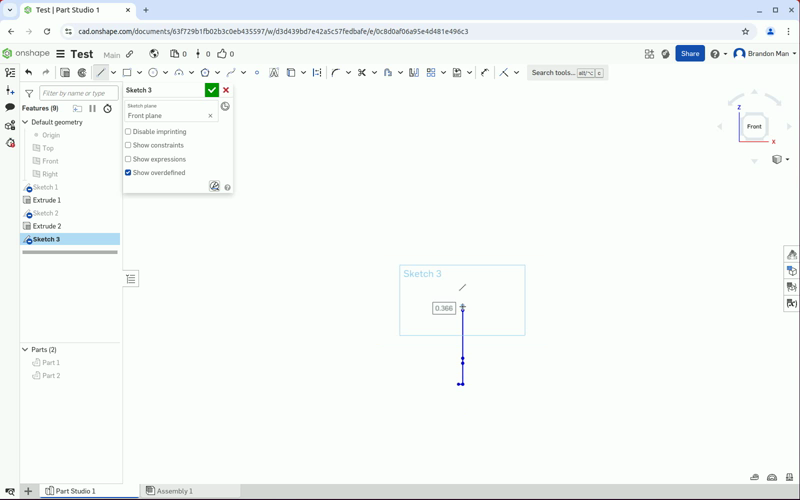
scroll(-6)
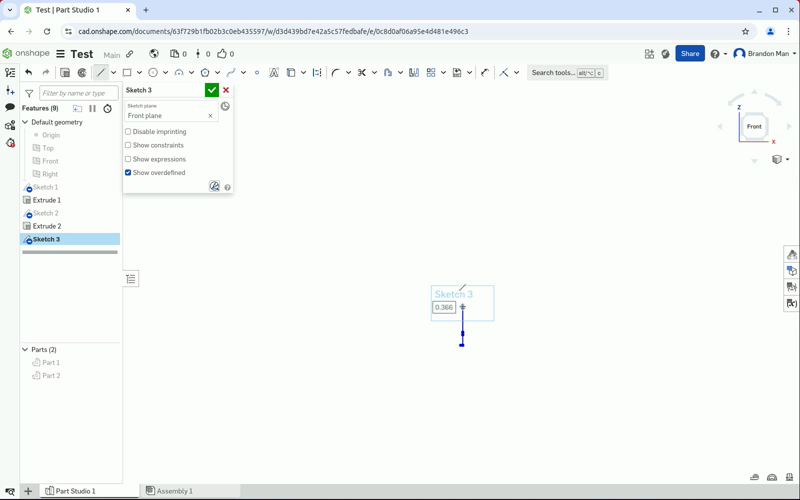
key_up(shift)
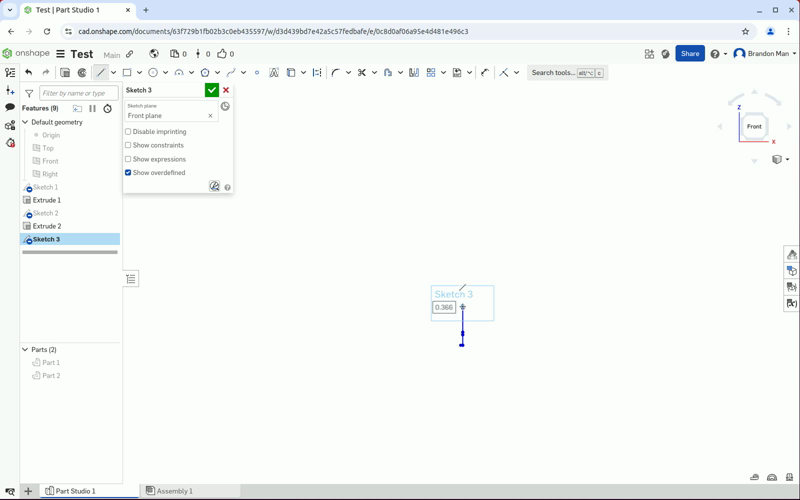
key_down(shift)
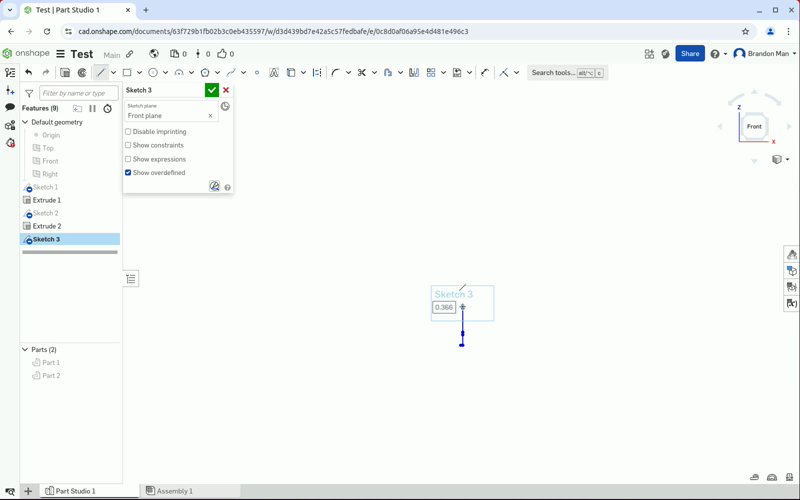
mouse_move(492, 306)
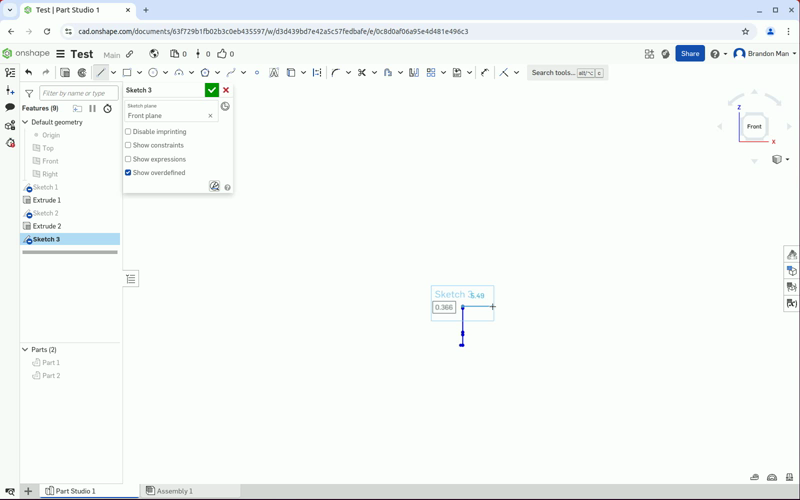
mouse_move(462, 284)
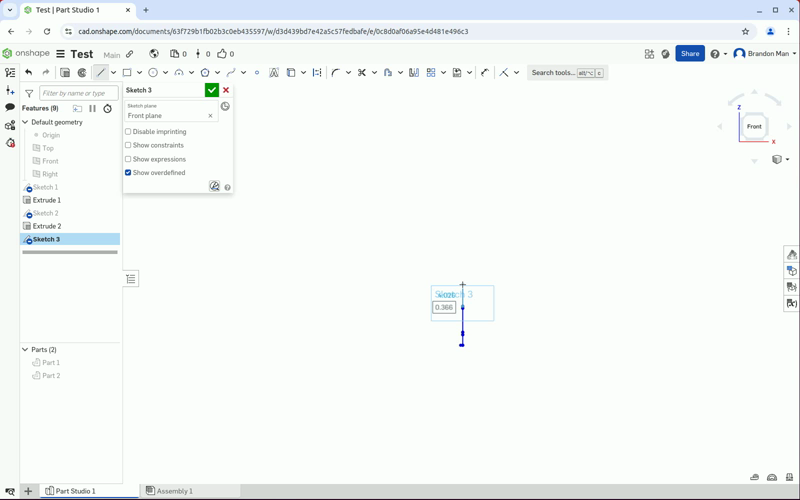
click(462, 284)
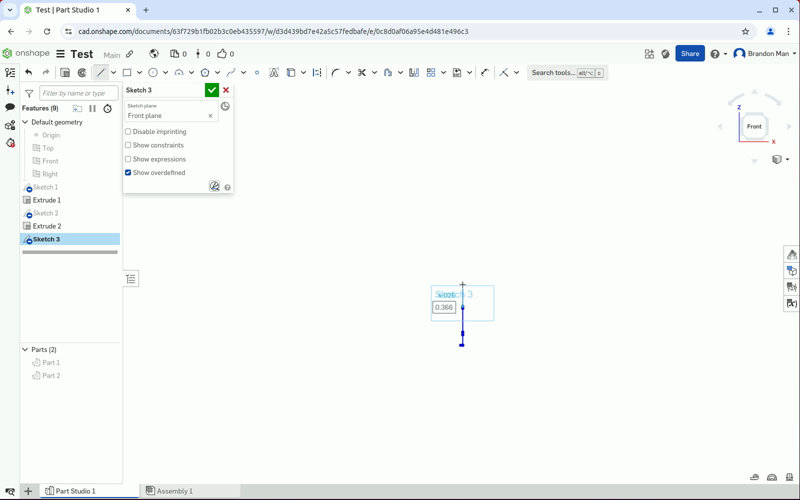
key_up(shift)
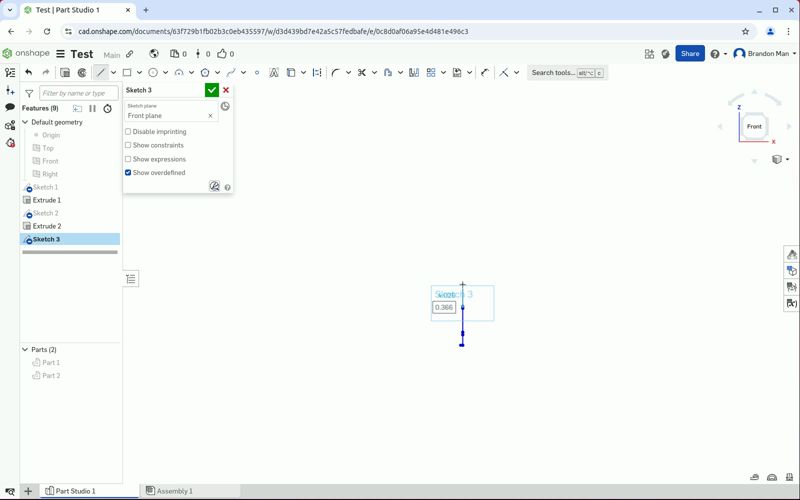
key_down(shift)
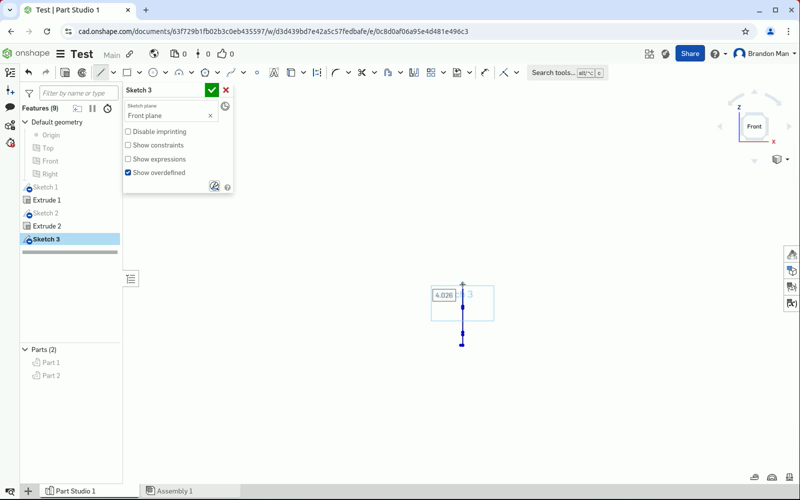
mouse_move(492, 284)
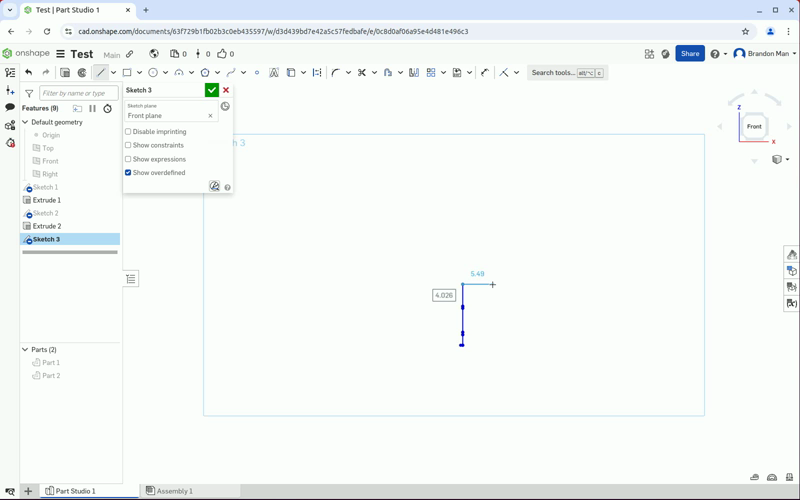
mouse_move(462, 282)
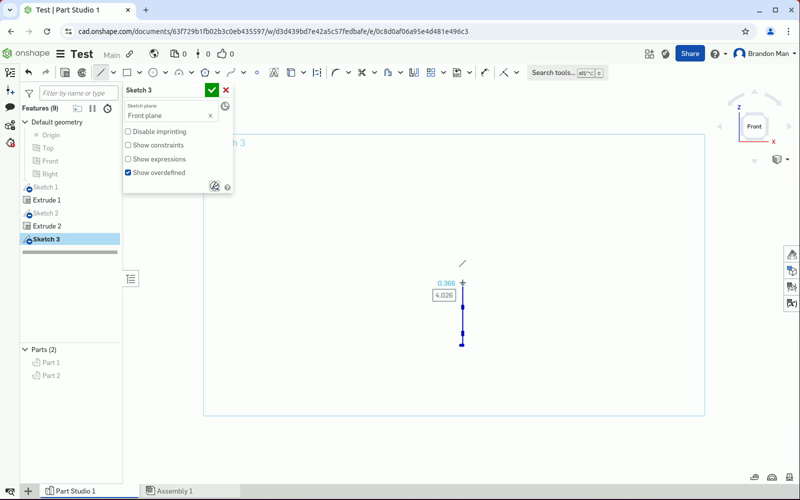
scroll(6)
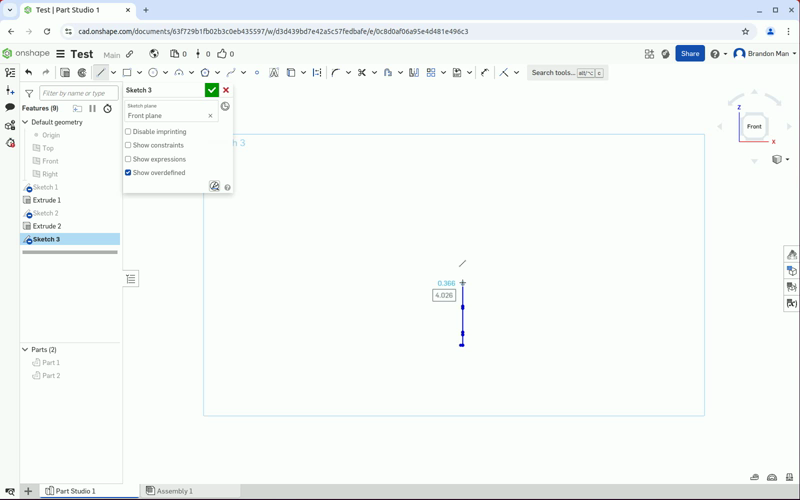
scroll(6)
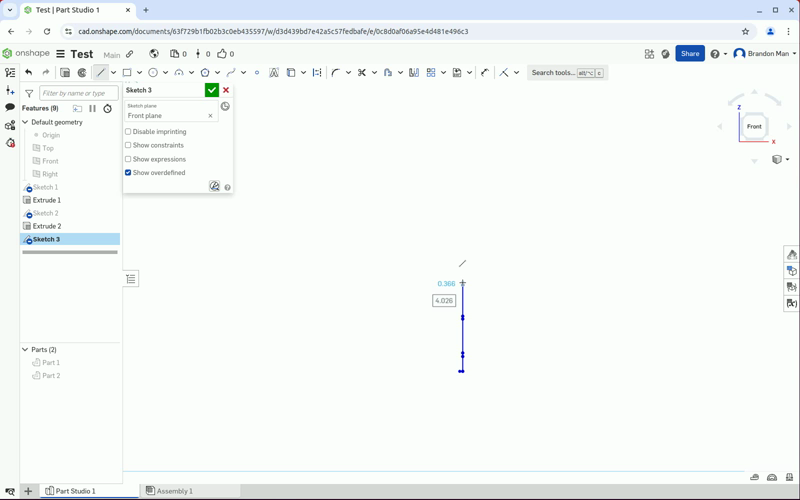
scroll(6)
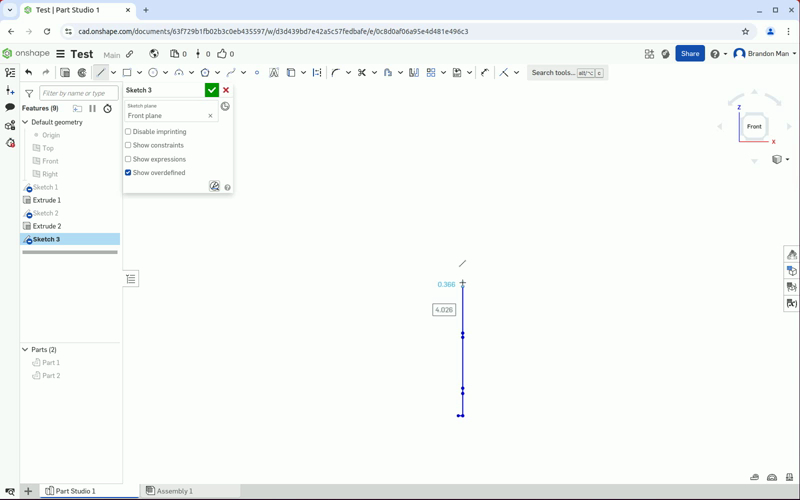
scroll(6)
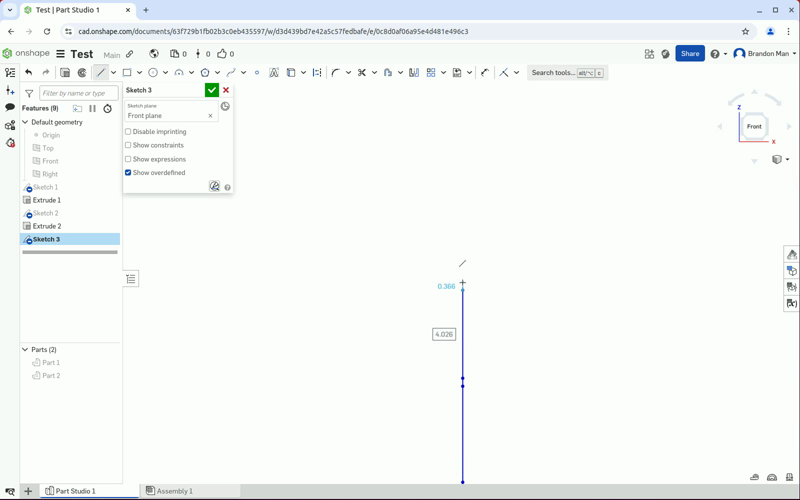
scroll(6)
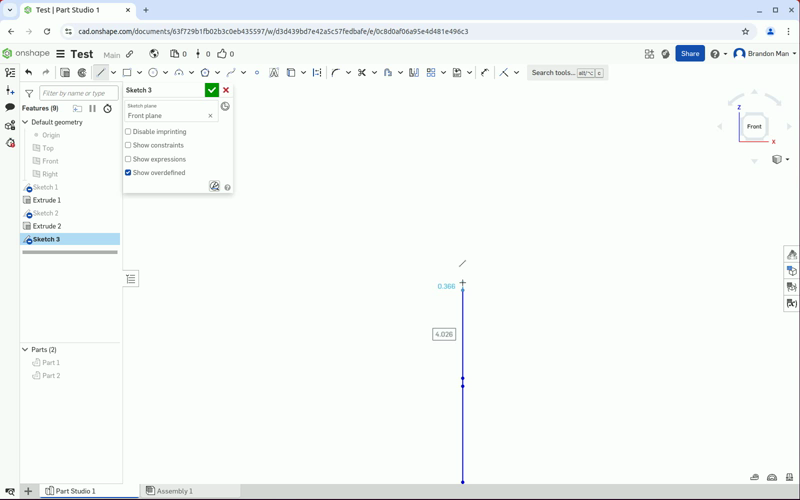
scroll(6)
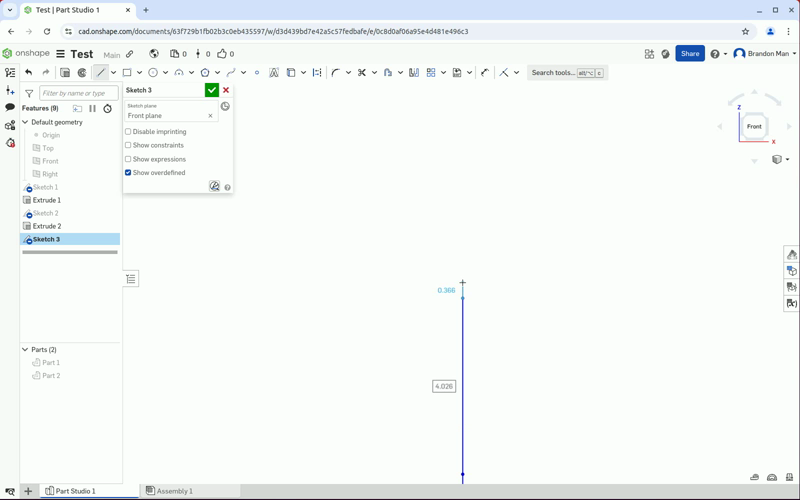
scroll(6)
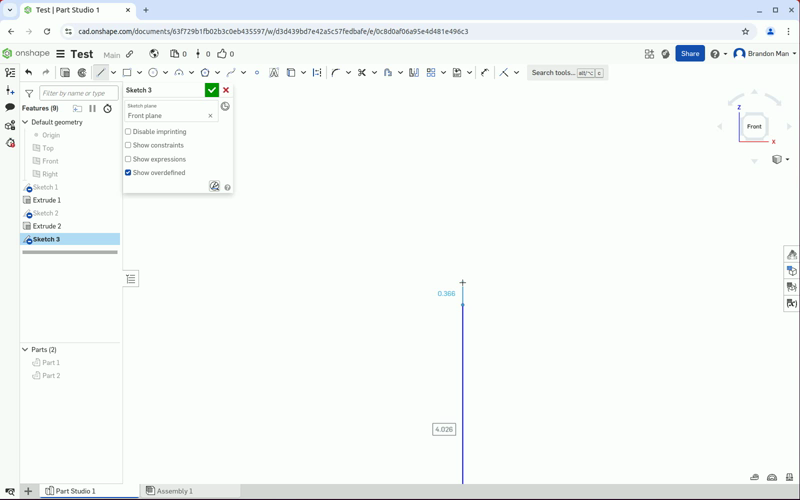
click(462, 282)
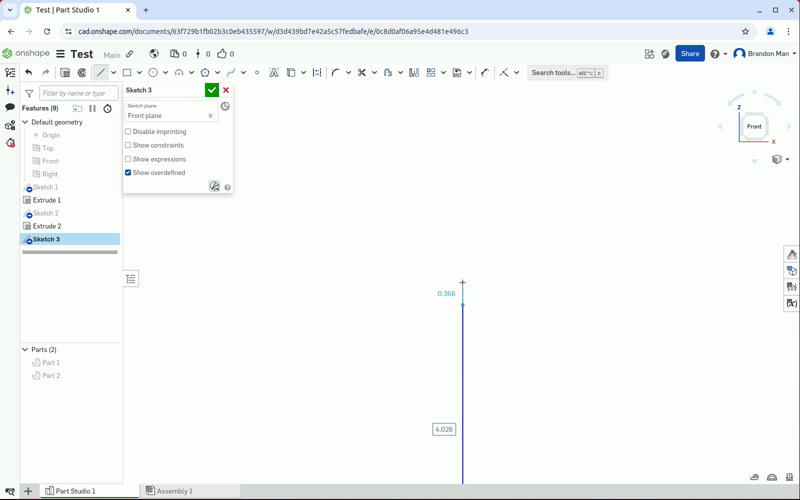
scroll(-6)
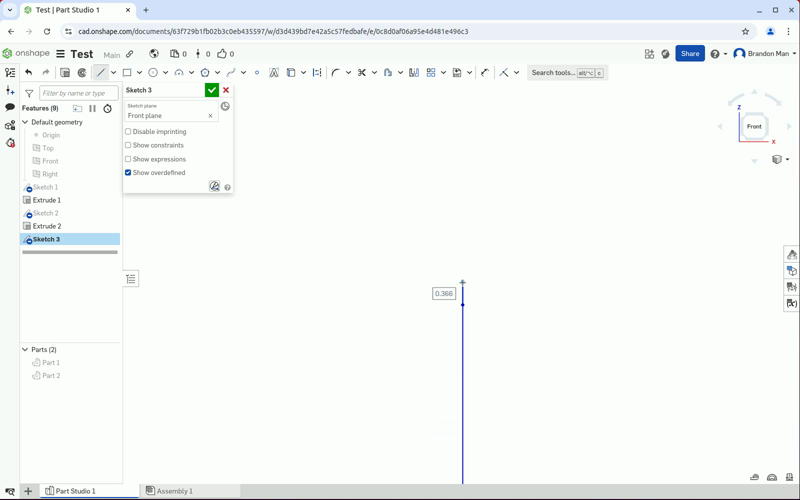
scroll(-6)
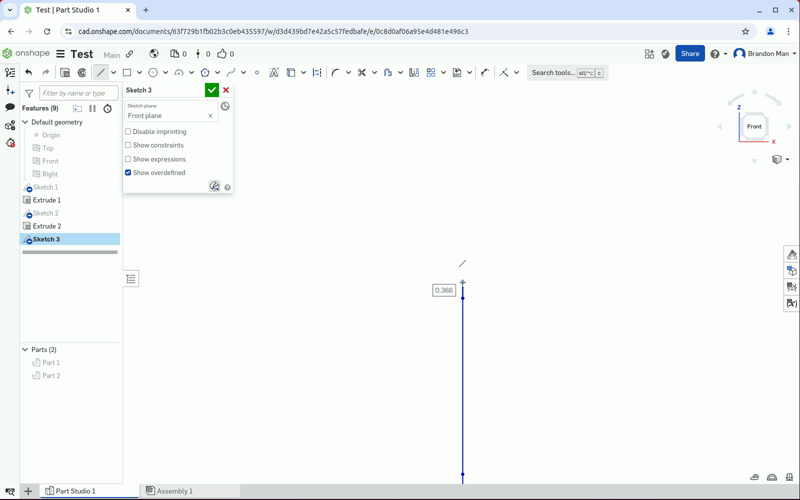
scroll(-6)
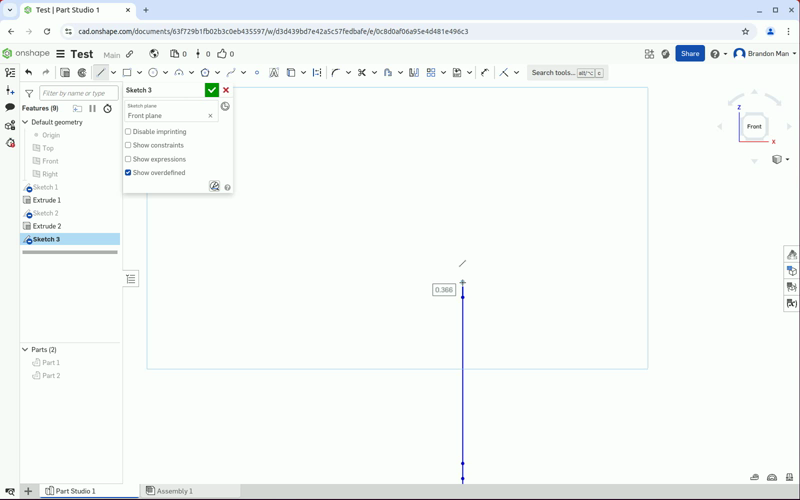
scroll(-6)
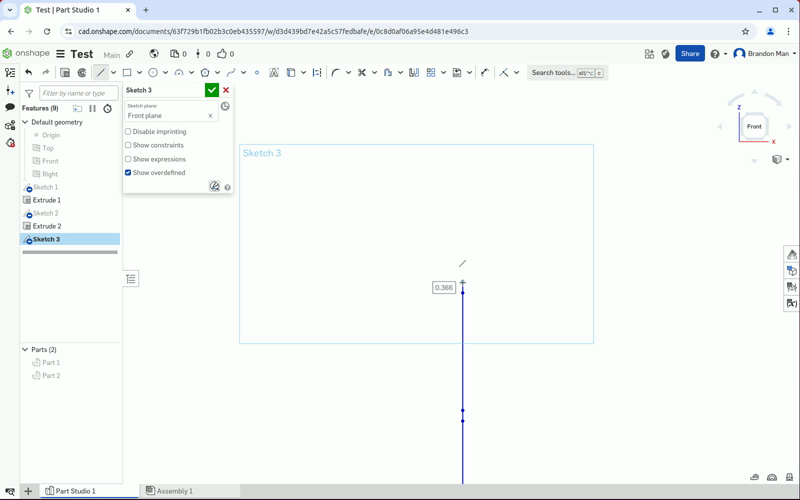
scroll(-6)
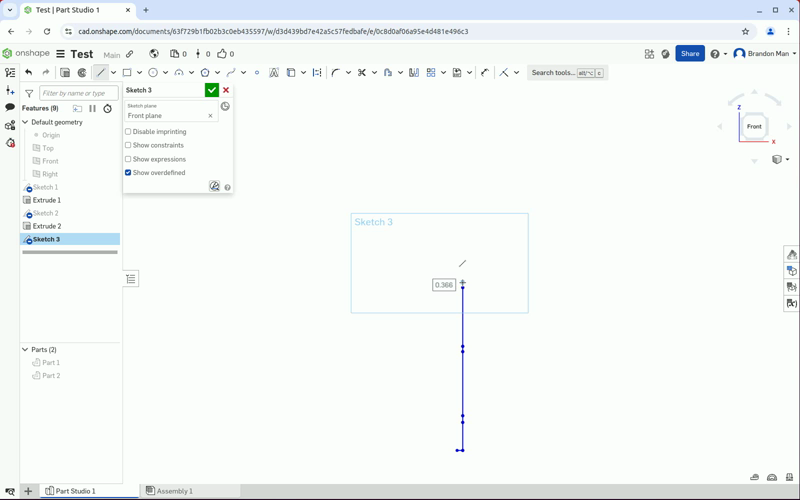
scroll(-6)
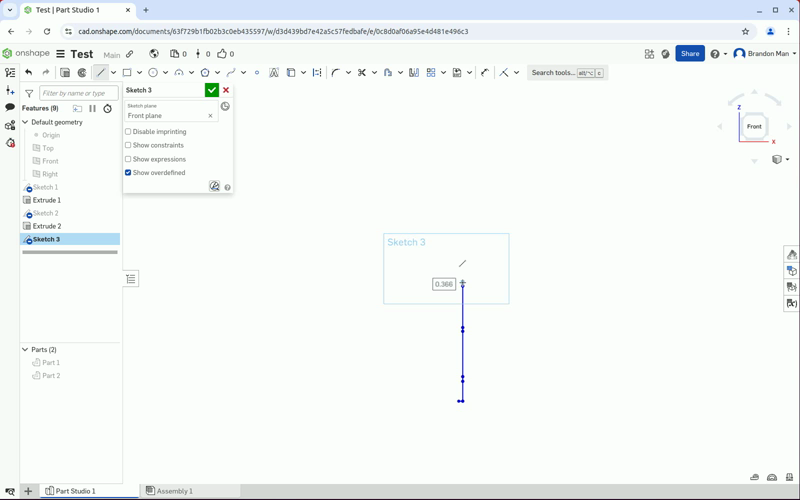
scroll(-6)
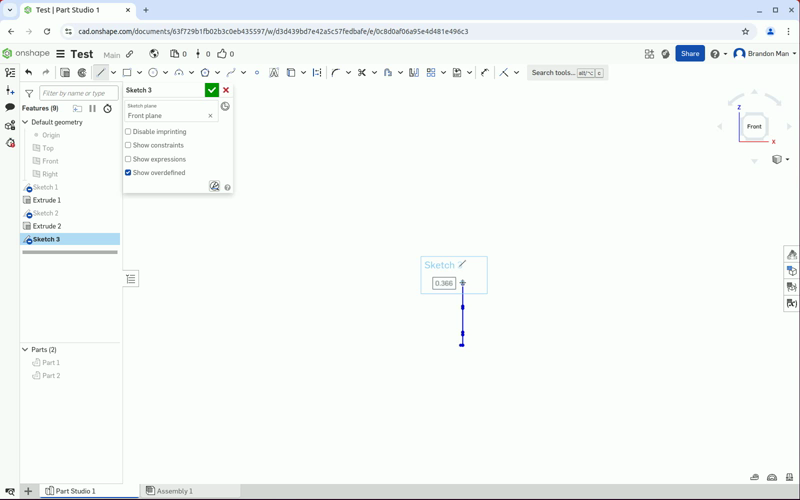
key_up(shift)
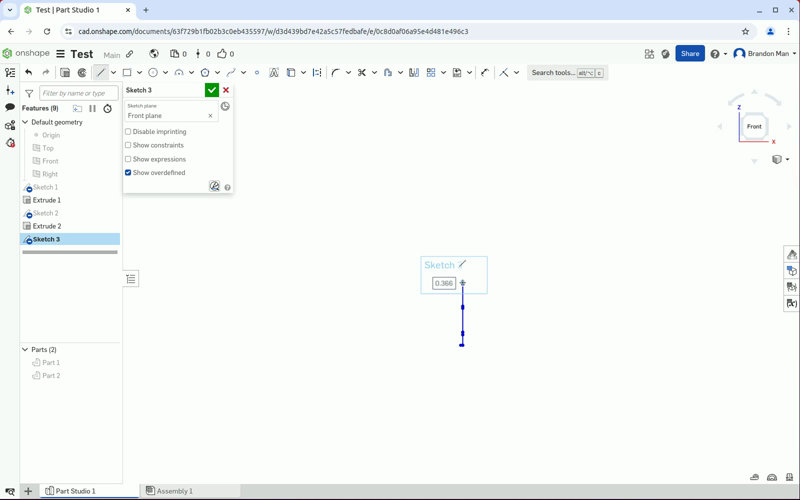
key_down(shift)
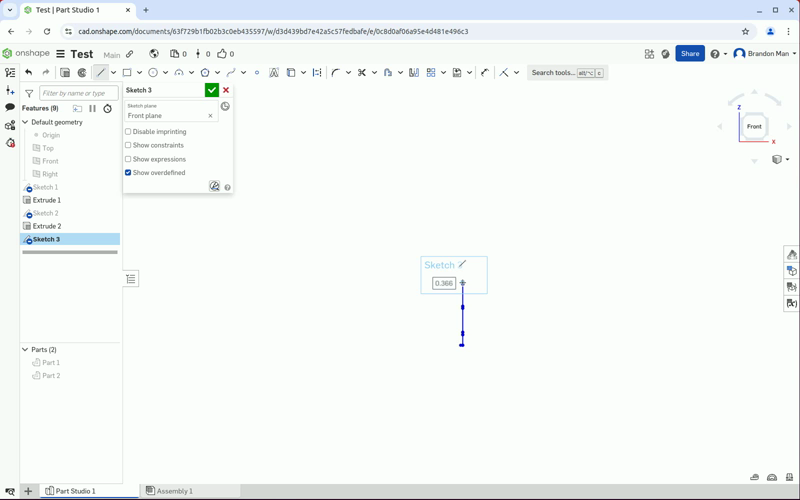
mouse_move(492, 282)
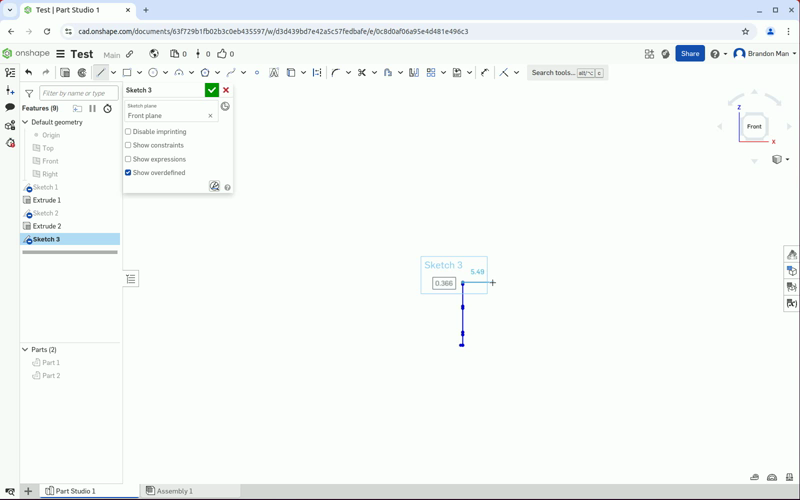
mouse_move(460, 282)
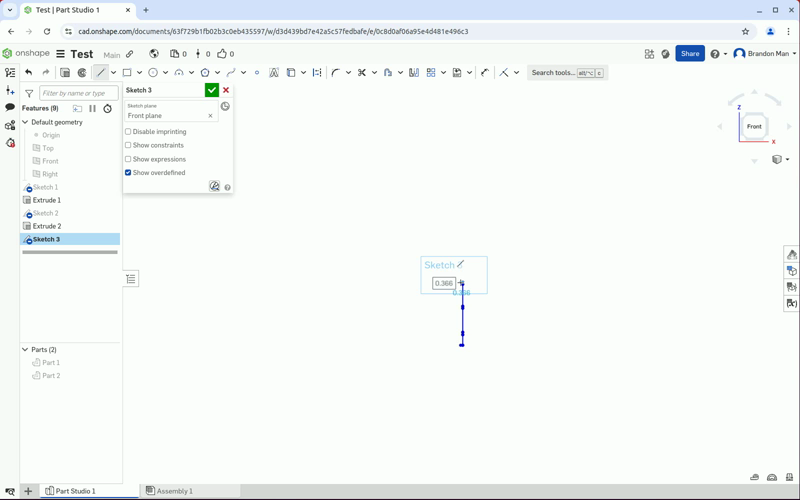
scroll(6)
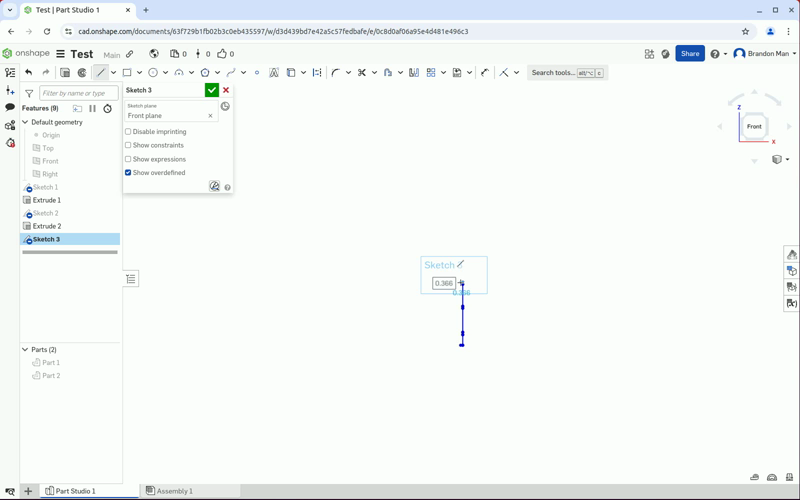
scroll(6)
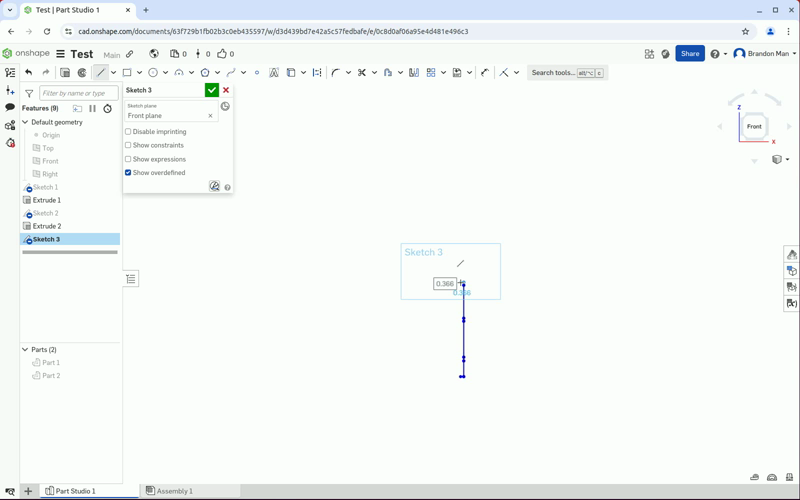
scroll(6)
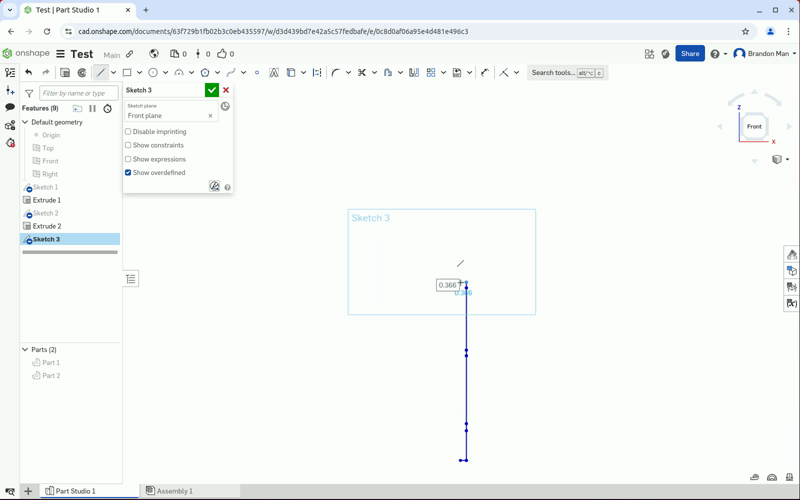
scroll(6)
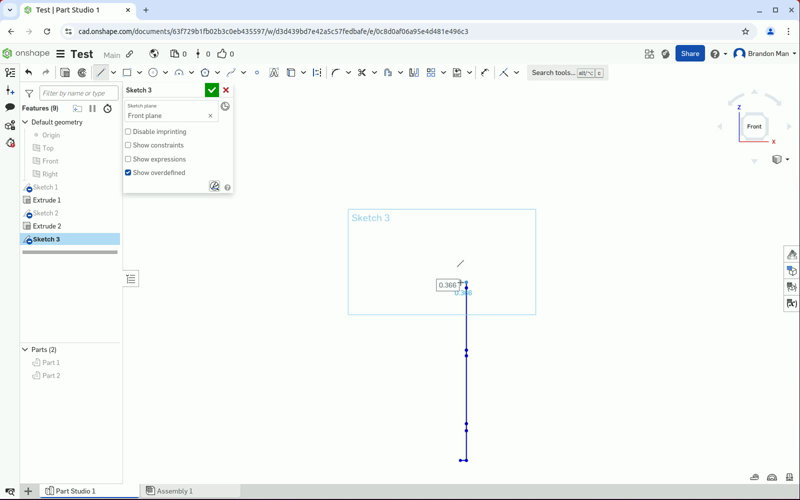
scroll(6)
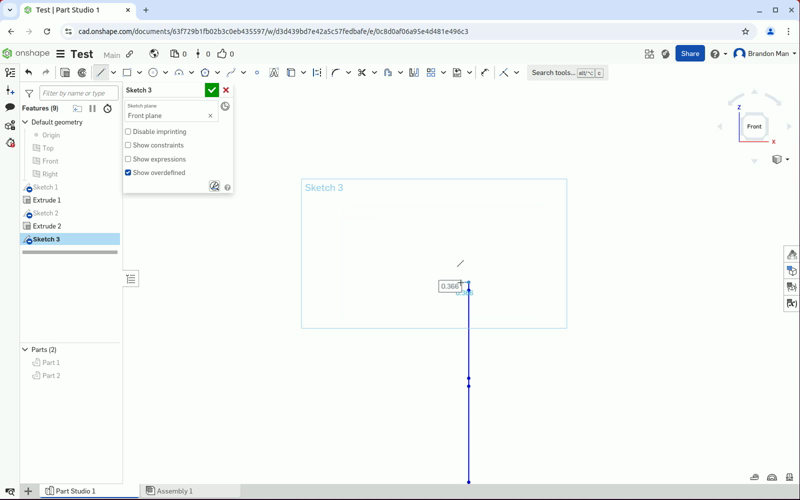
scroll(6)
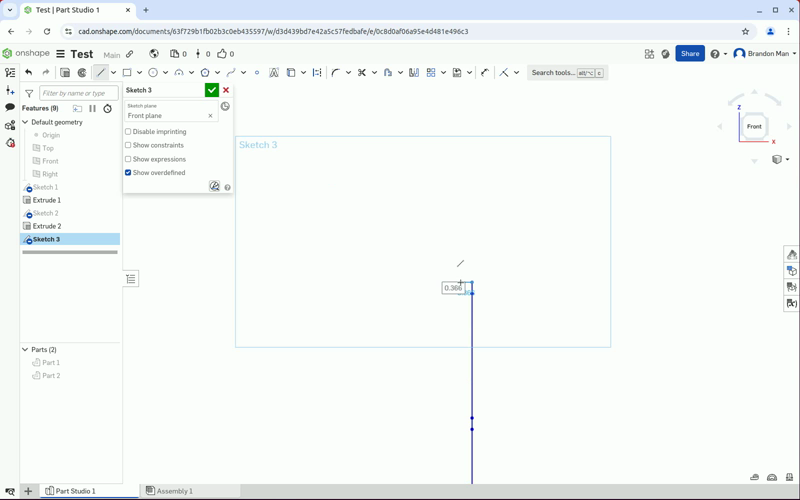
scroll(6)
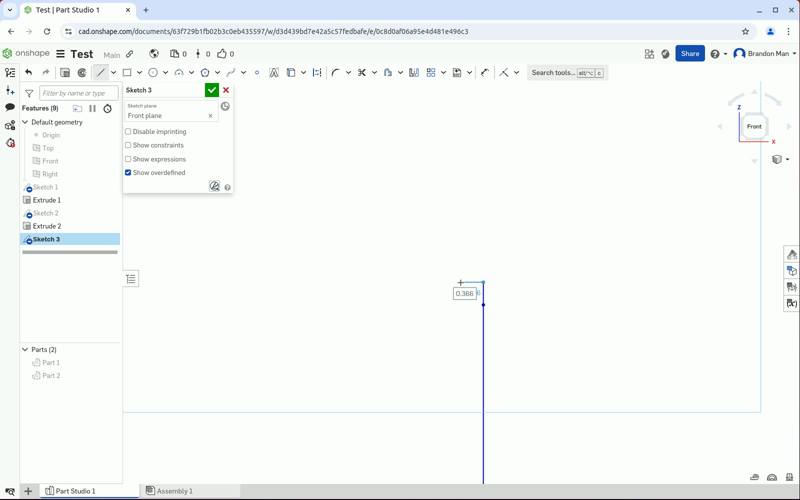
click(460, 282)
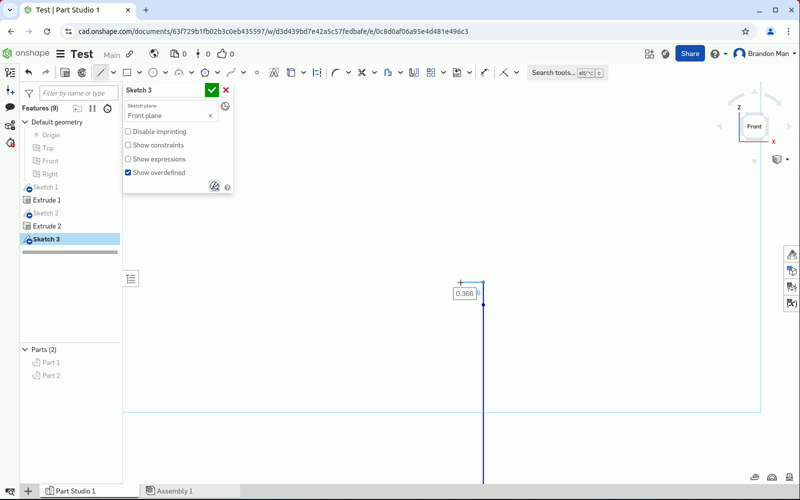
scroll(-6)
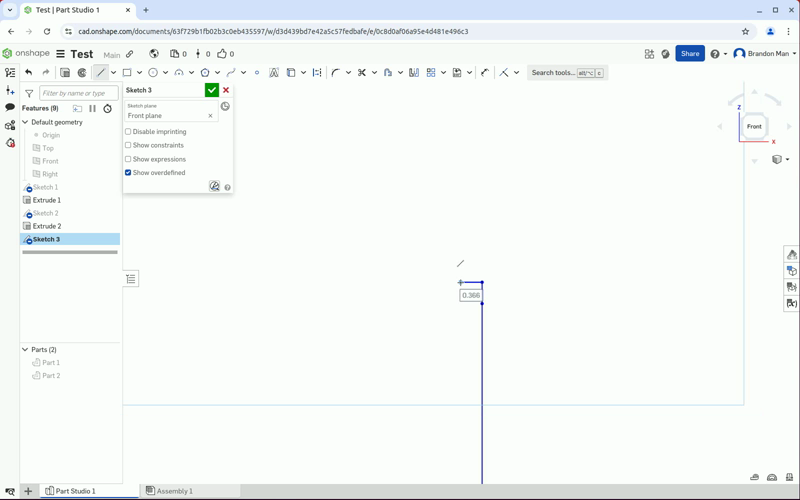
scroll(-6)
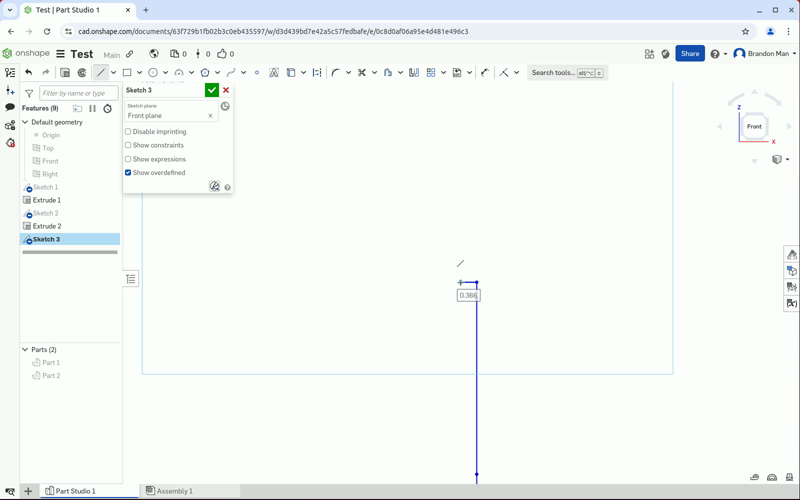
scroll(-6)
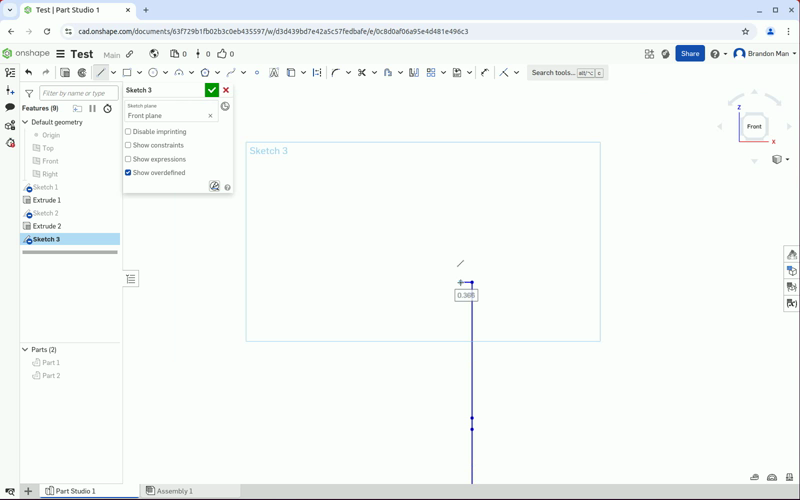
scroll(-6)
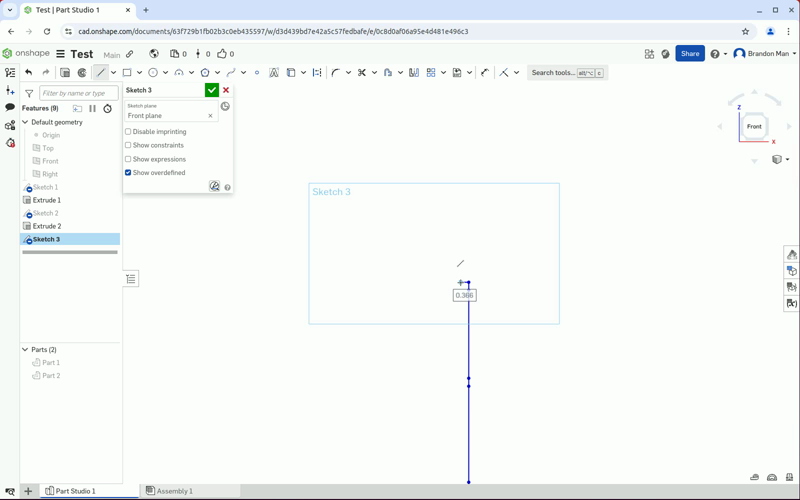
scroll(-6)
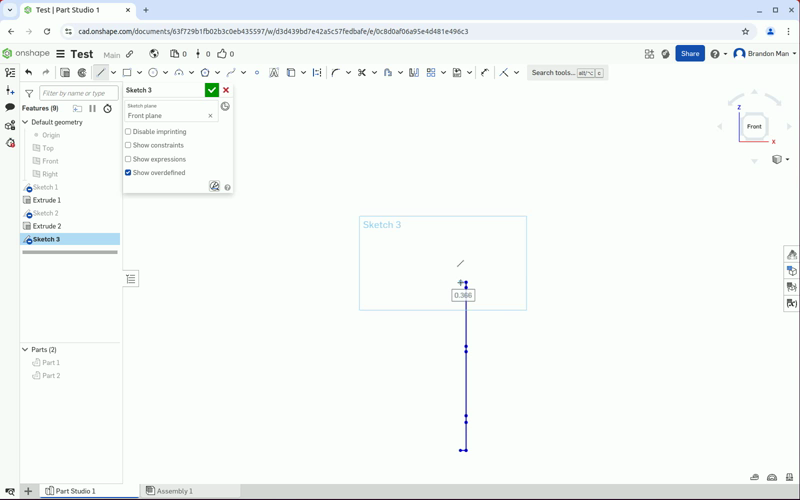
scroll(-6)
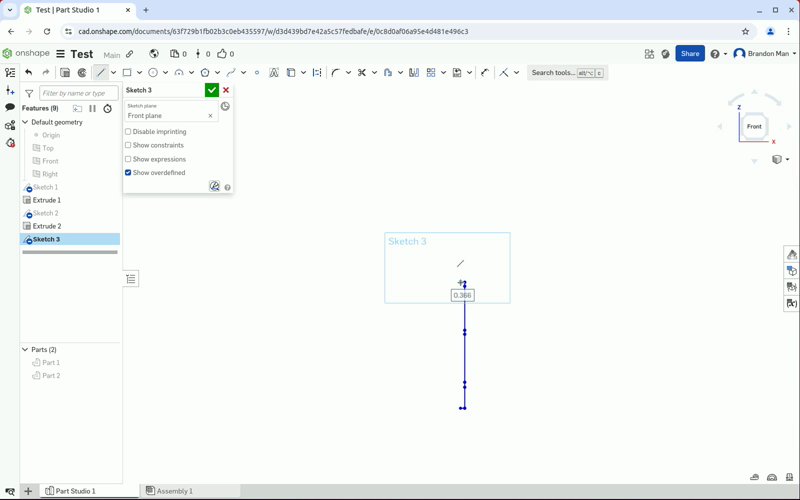
scroll(-6)
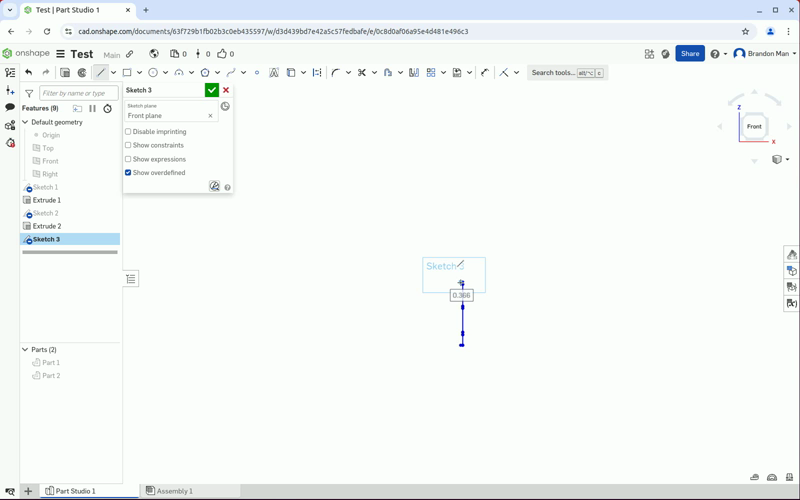
key_up(shift)
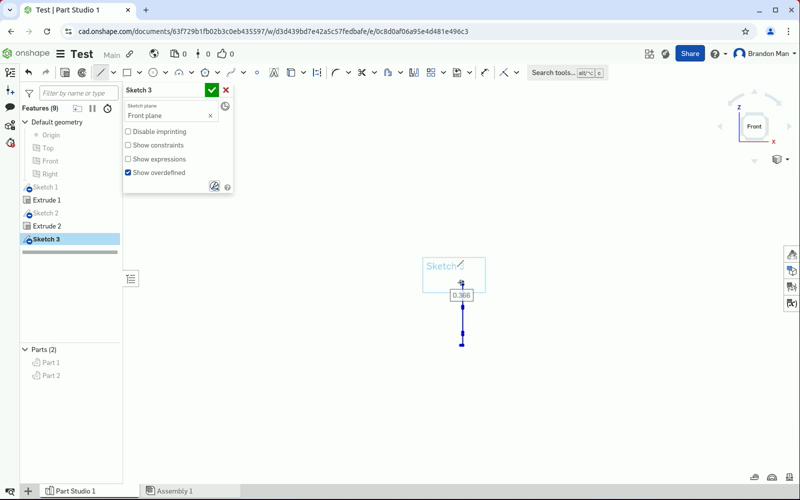
key_down(shift)
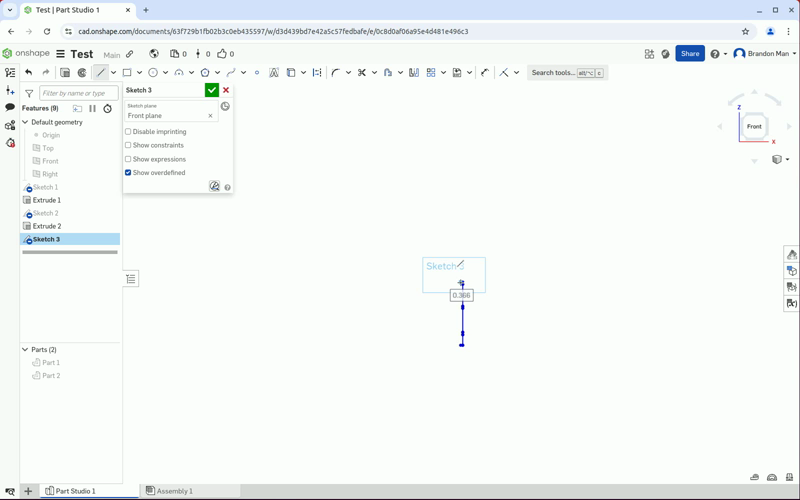
mouse_move(460, 345)
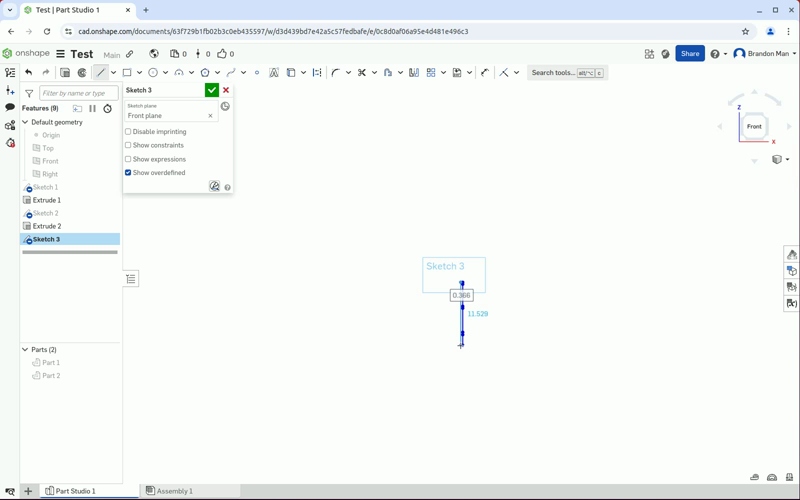
scroll(6)
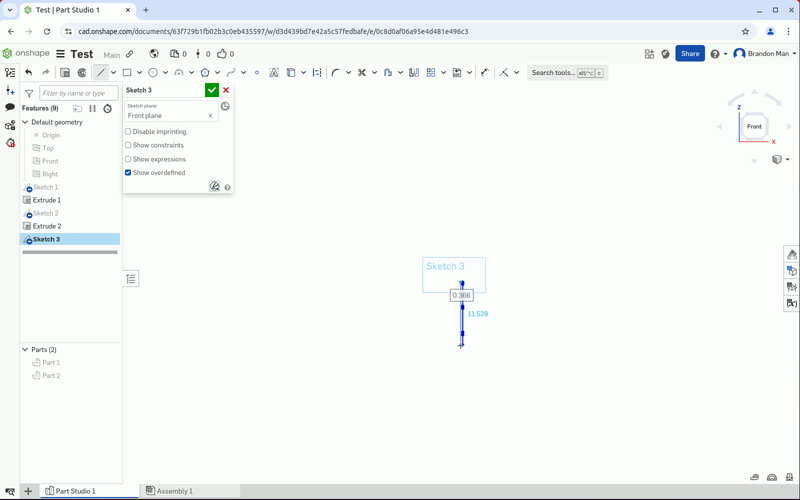
scroll(6)
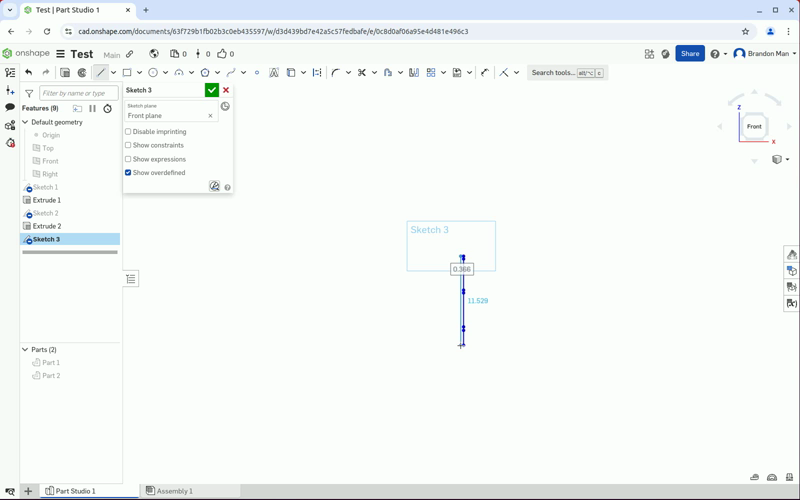
scroll(6)
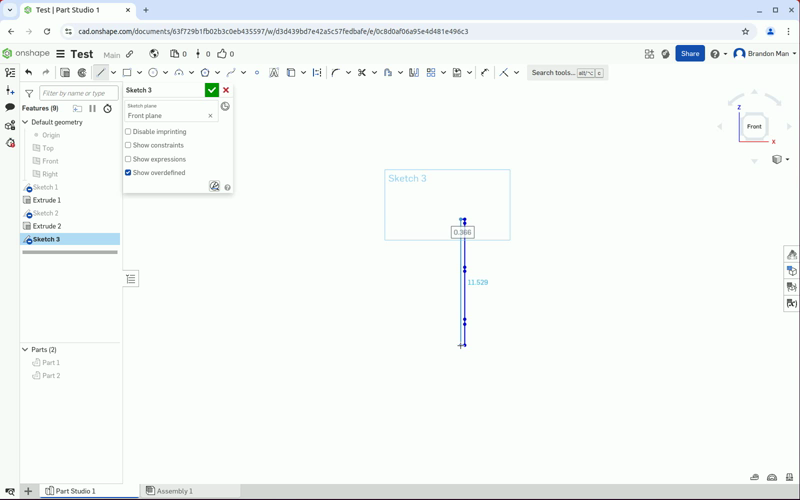
scroll(6)
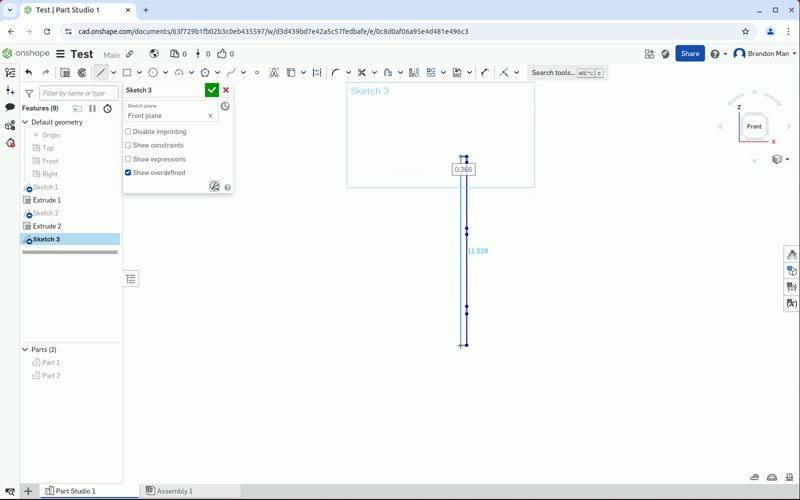
scroll(6)
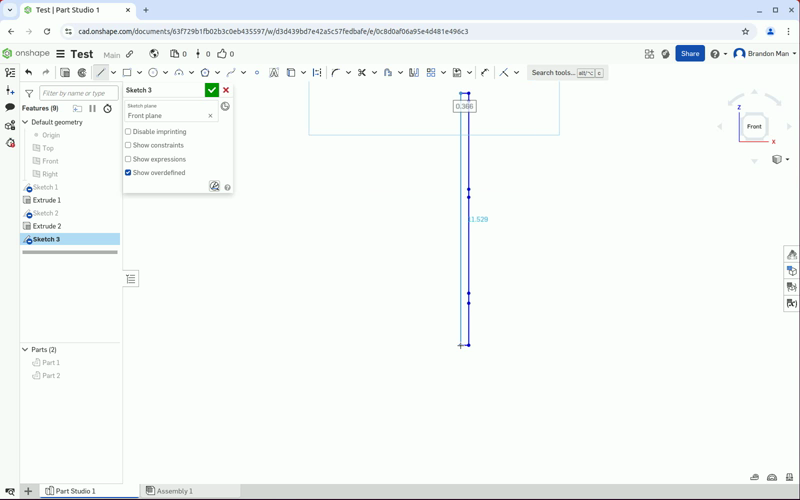
scroll(6)
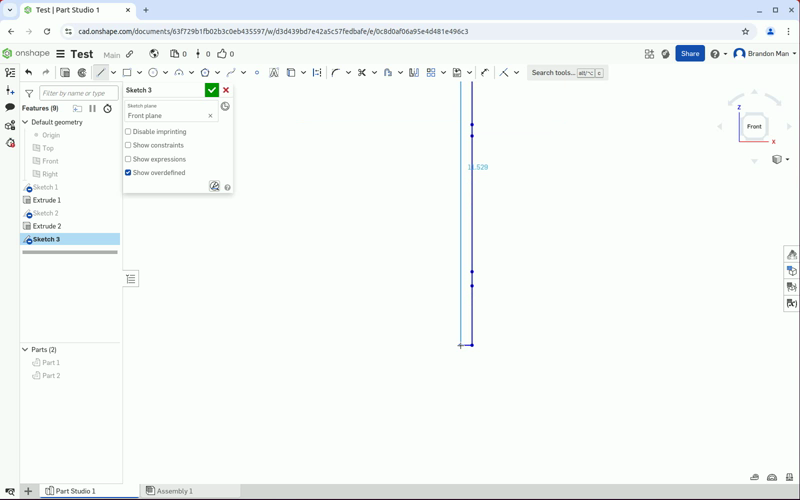
scroll(6)
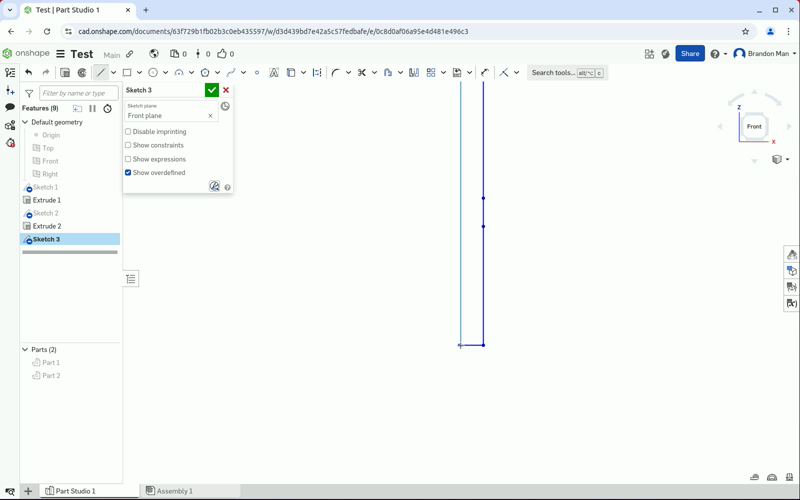
key_up(shift)
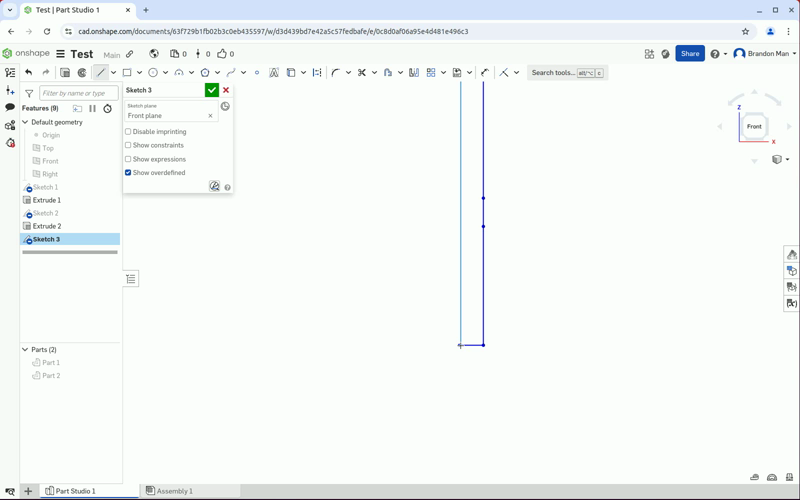
click(460, 345)
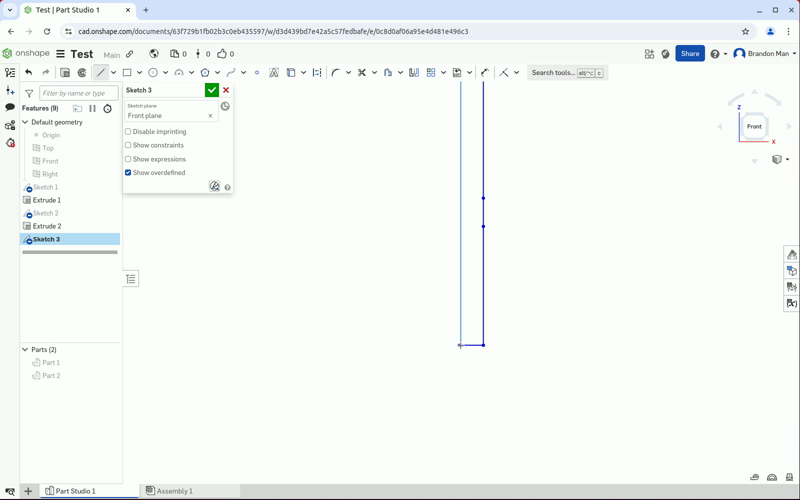
scroll(-6)
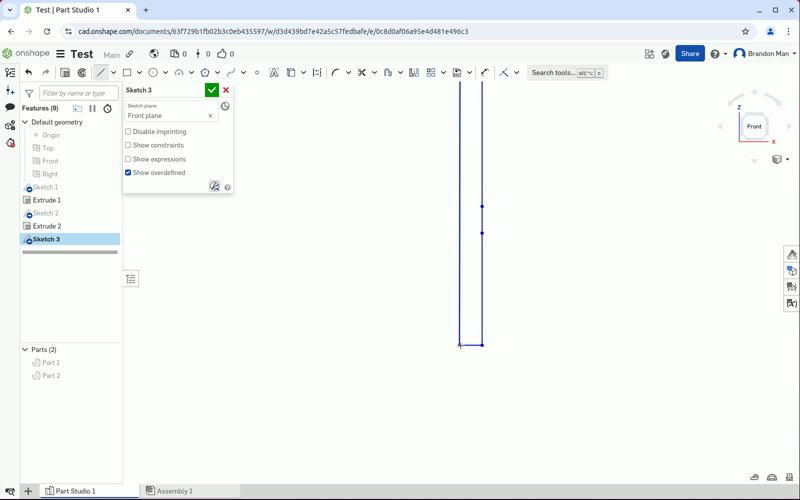
scroll(-6)
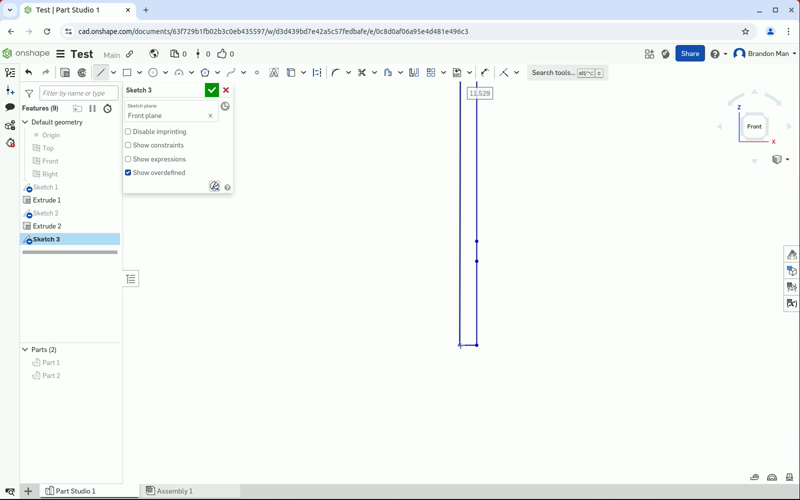
scroll(-6)
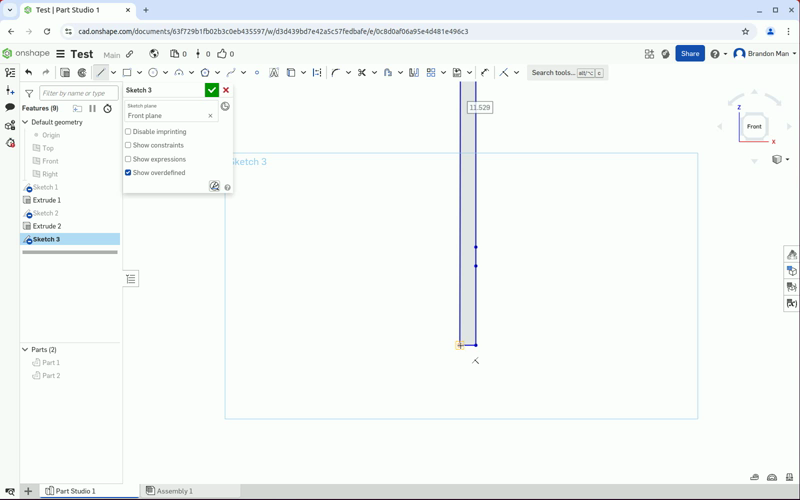
scroll(-6)
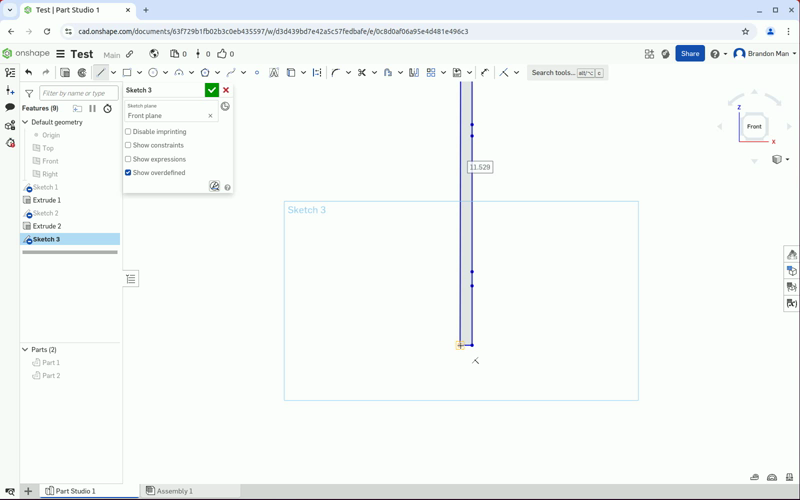
scroll(-6)
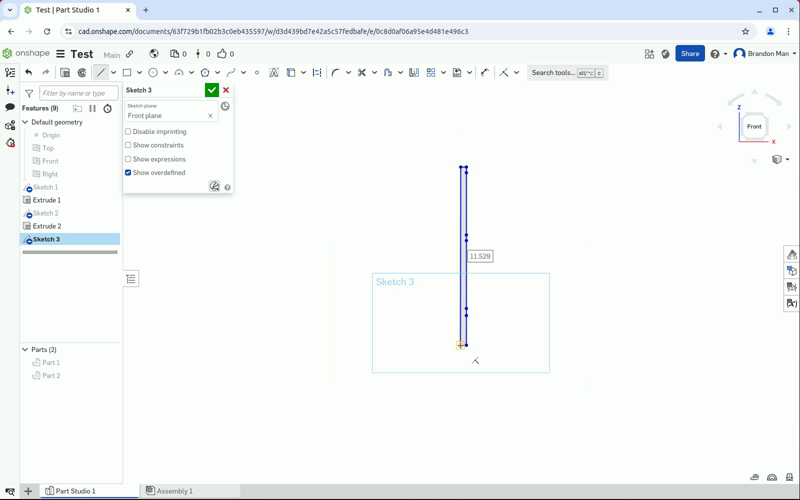
scroll(-6)
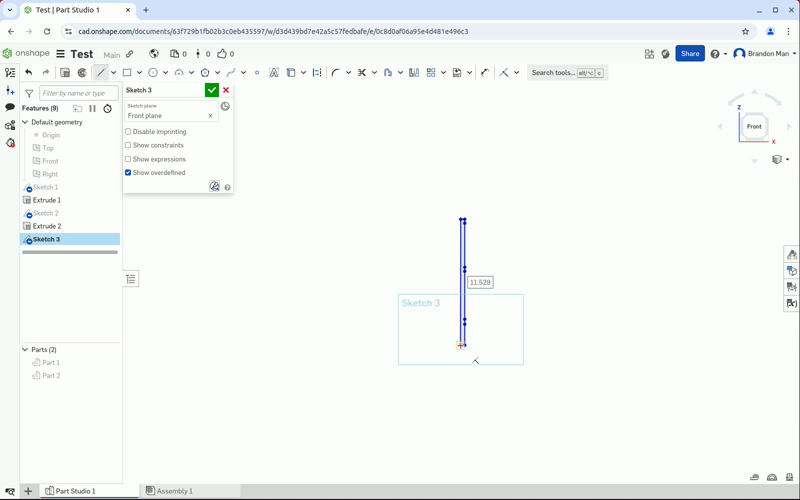
scroll(-6)
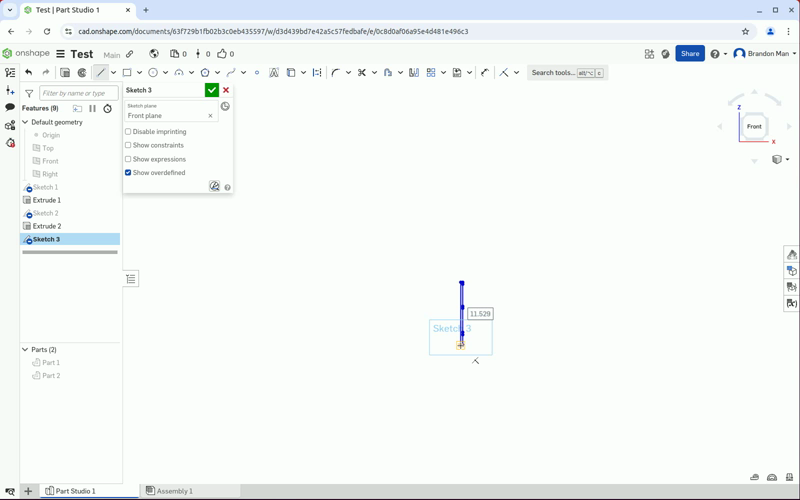
key(esc)
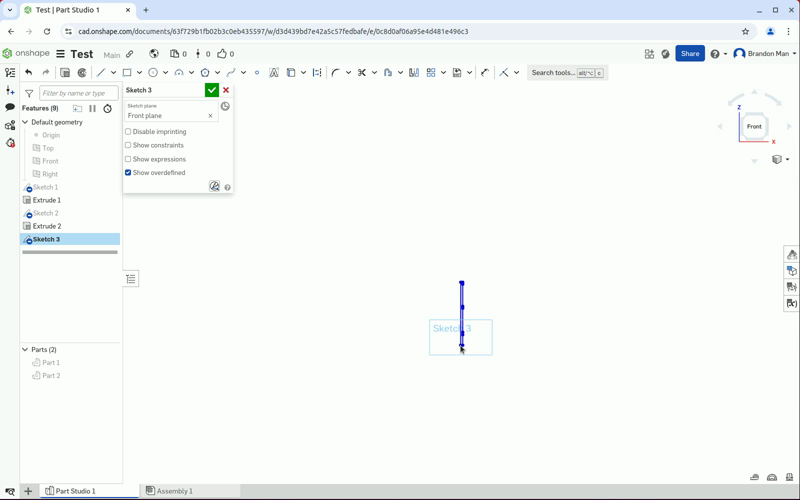
mouse_move(462, 308)
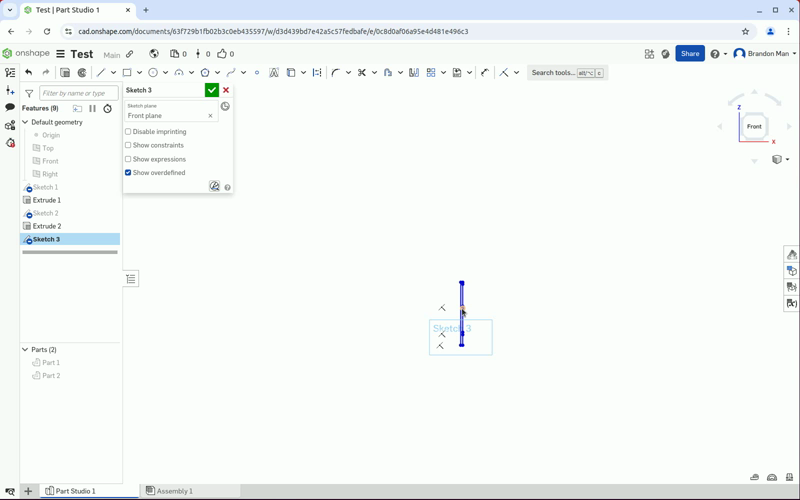
scroll(6)
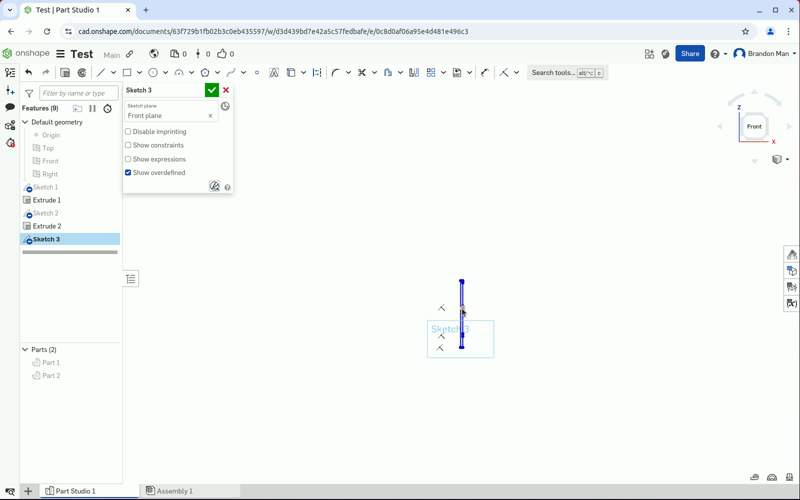
scroll(6)
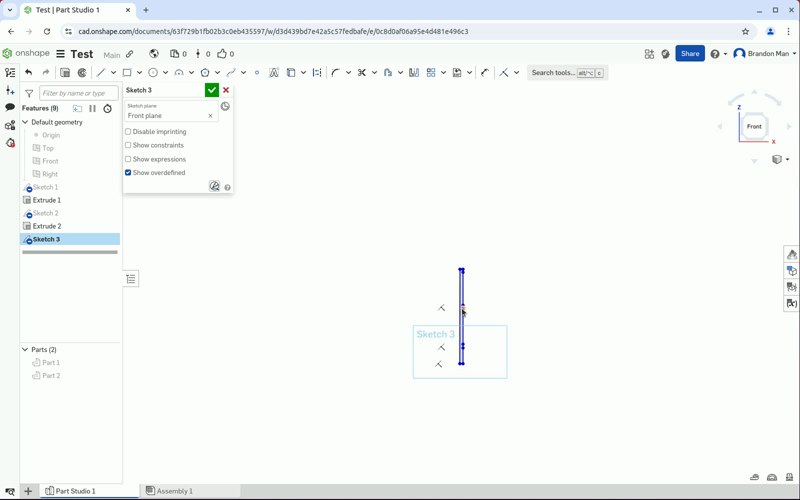
scroll(6)
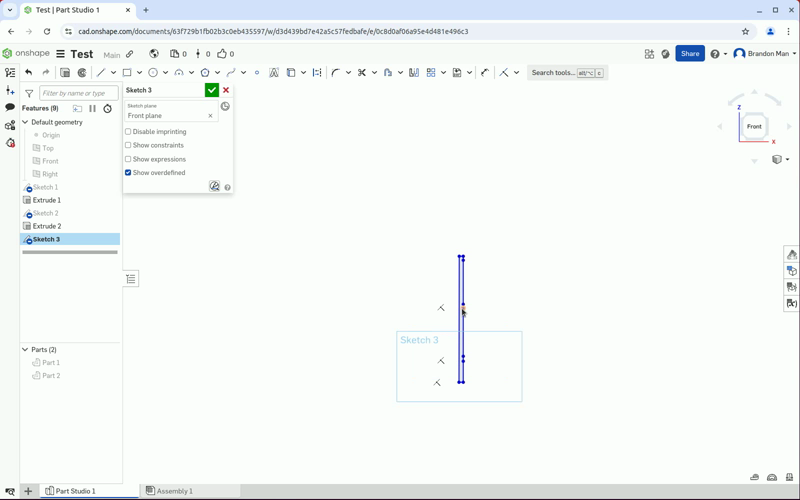
scroll(6)
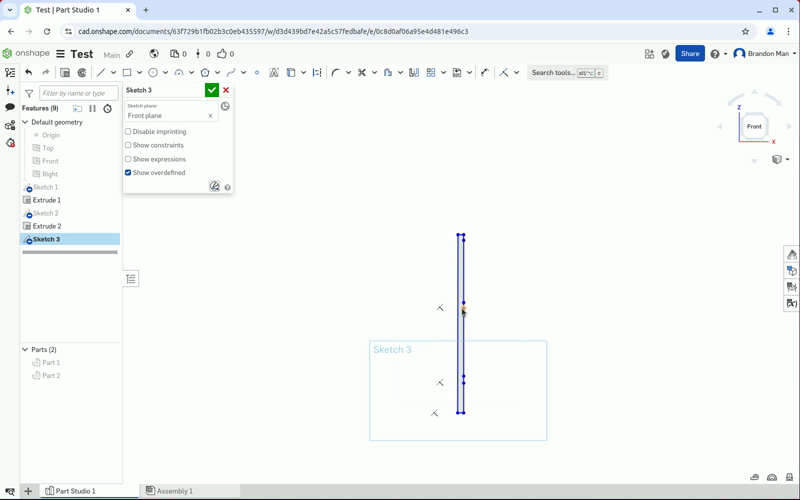
scroll(6)
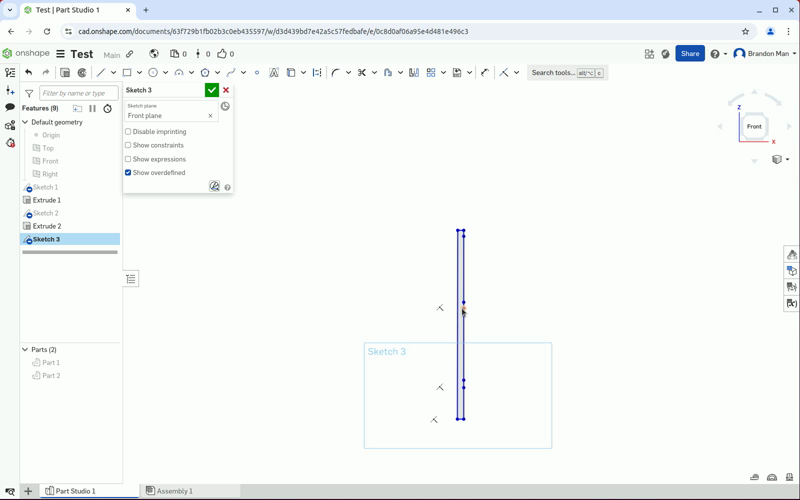
scroll(6)
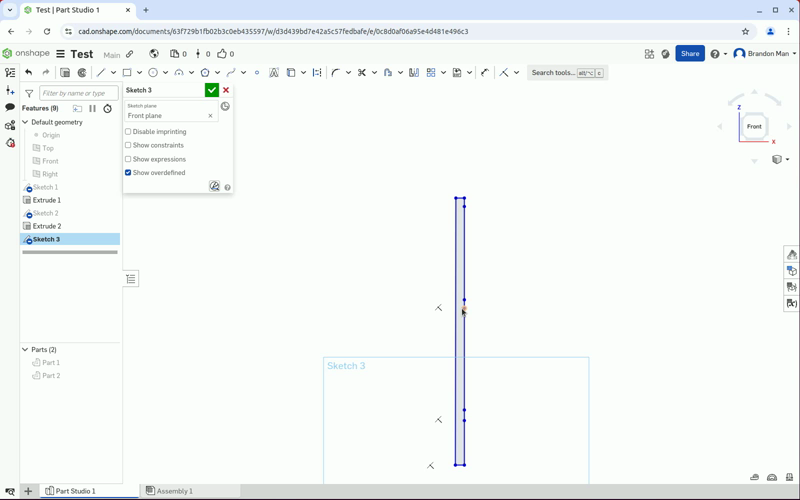
scroll(6)
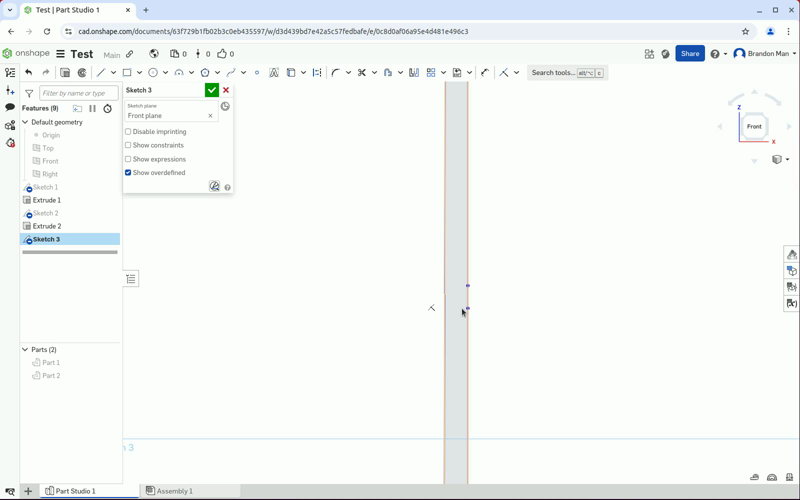
click(462, 308)
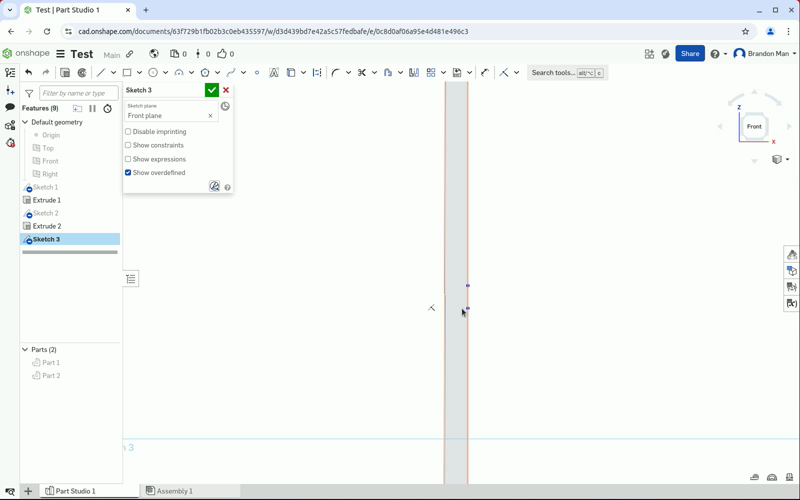
scroll(-6)
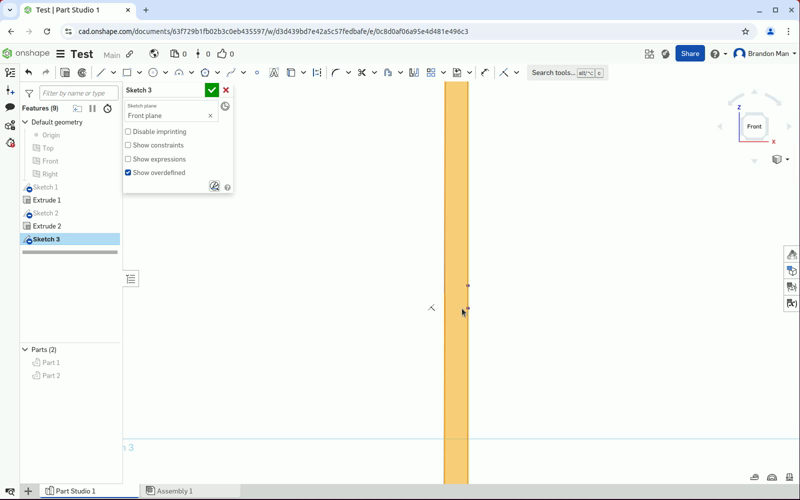
scroll(-6)
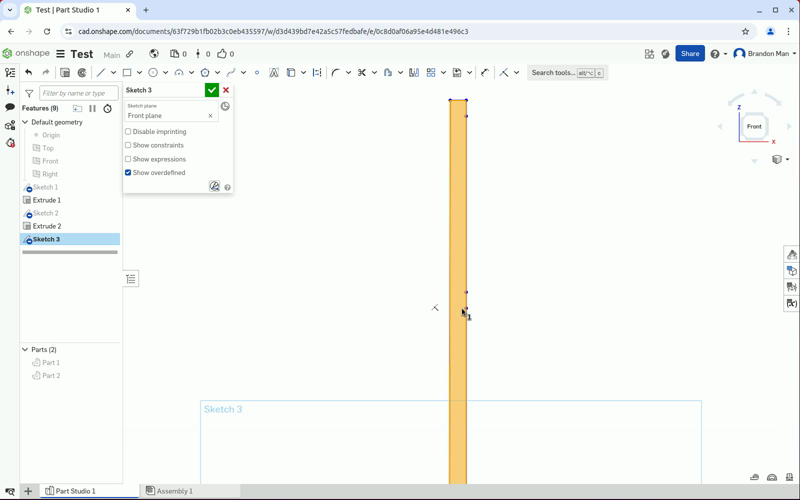
scroll(-6)
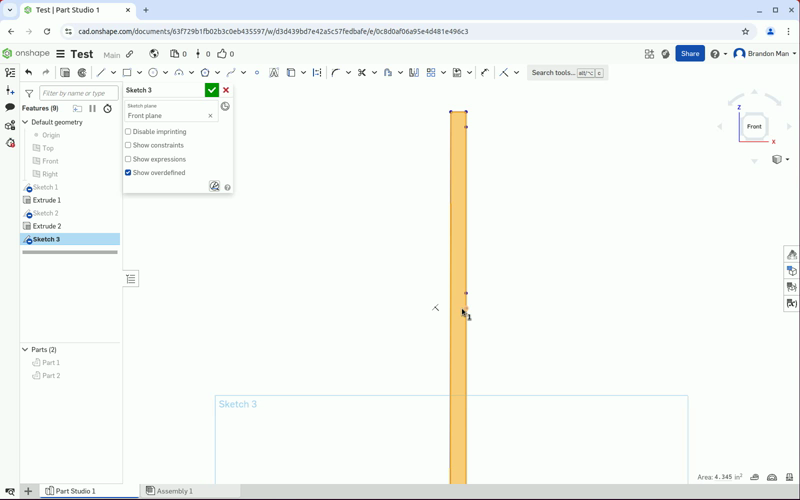
scroll(-6)
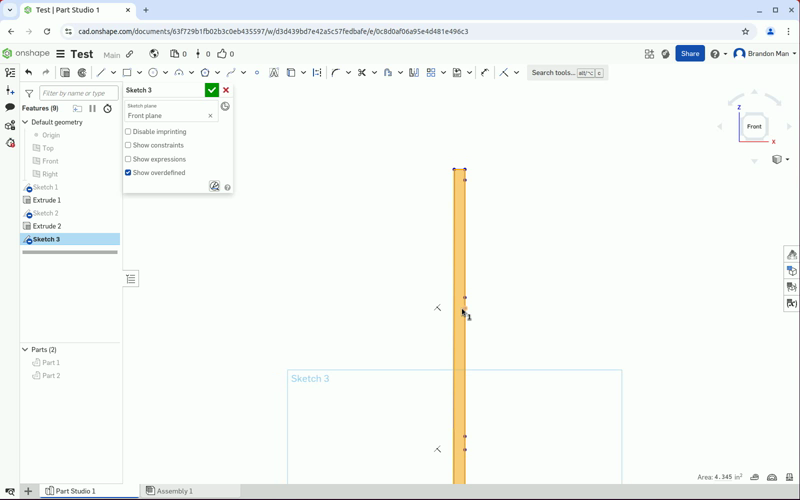
scroll(-6)
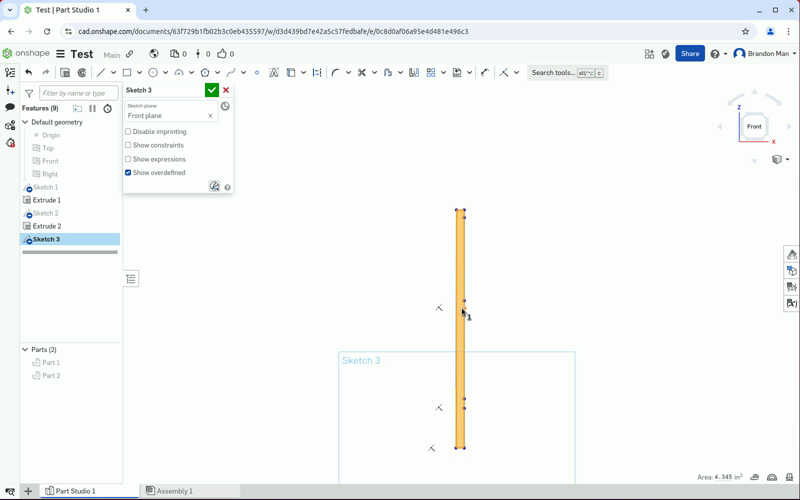
scroll(-6)
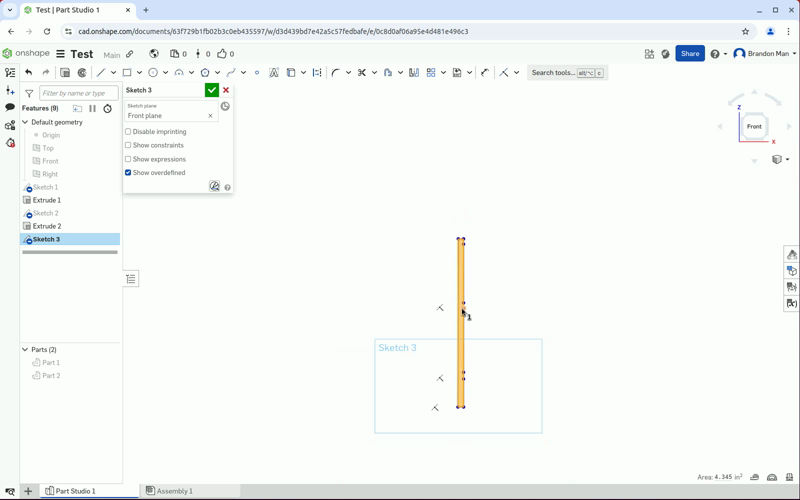
scroll(-6)
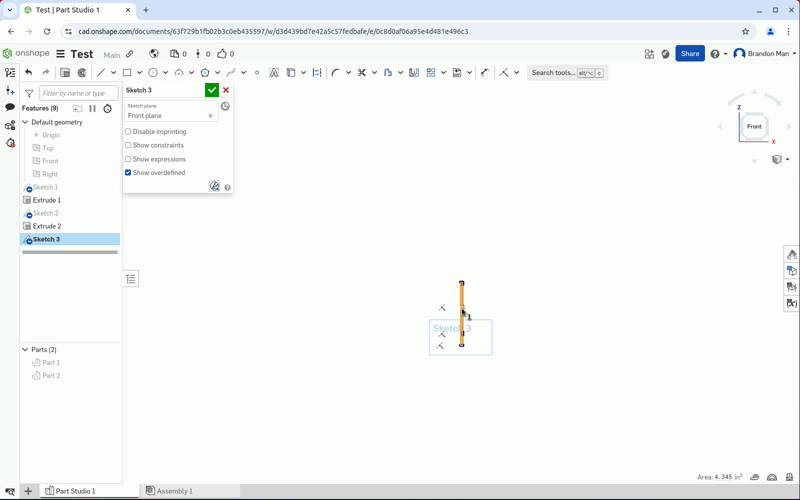
mouse_move(73, 352)
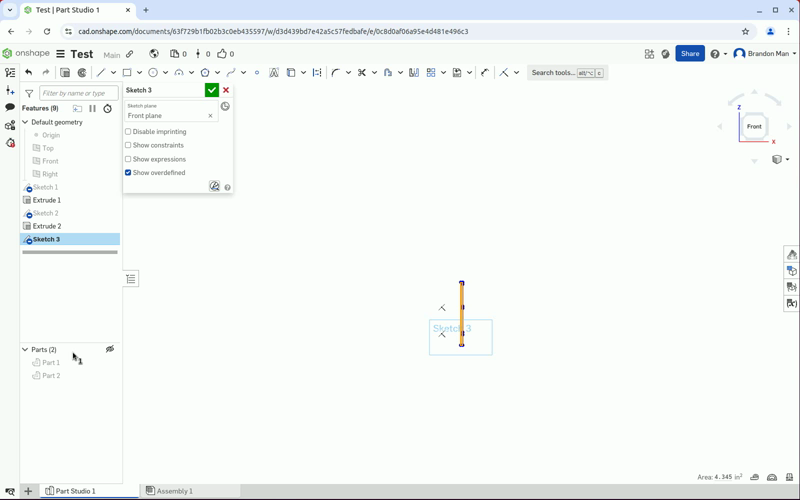
key(shift+y)
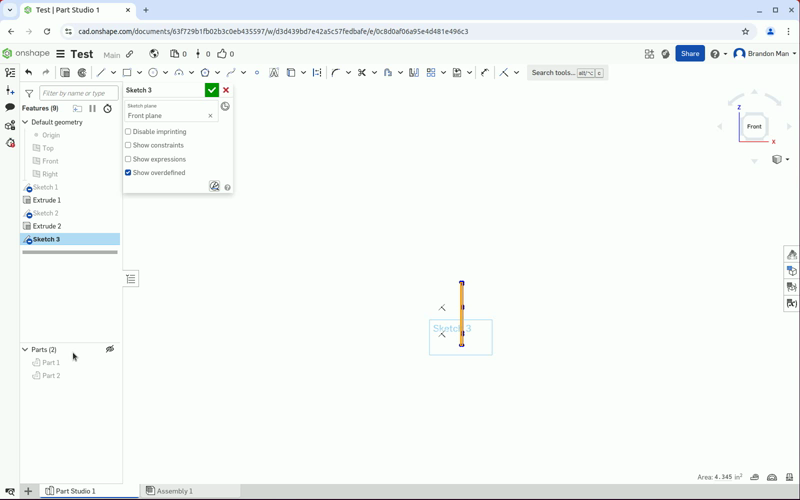
key(shift+e)
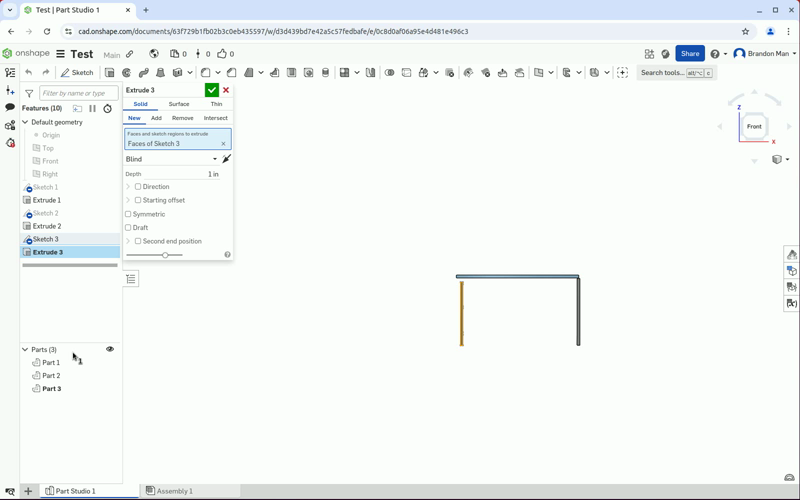
mouse_move(143, 106)
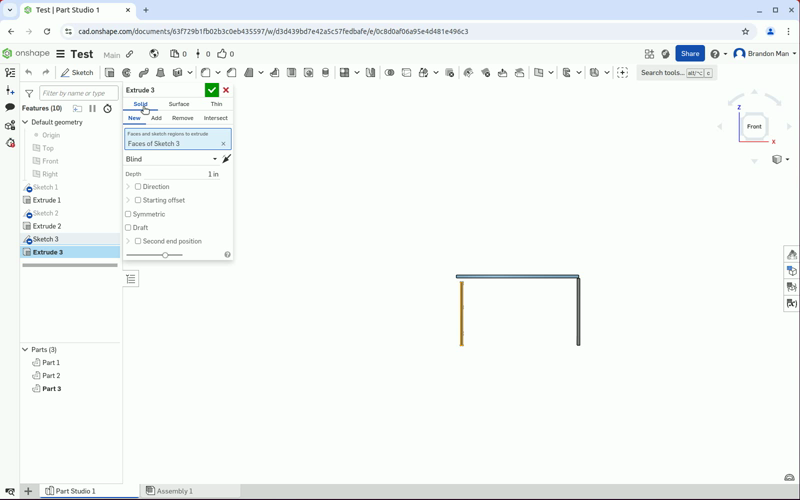
click(143, 106)
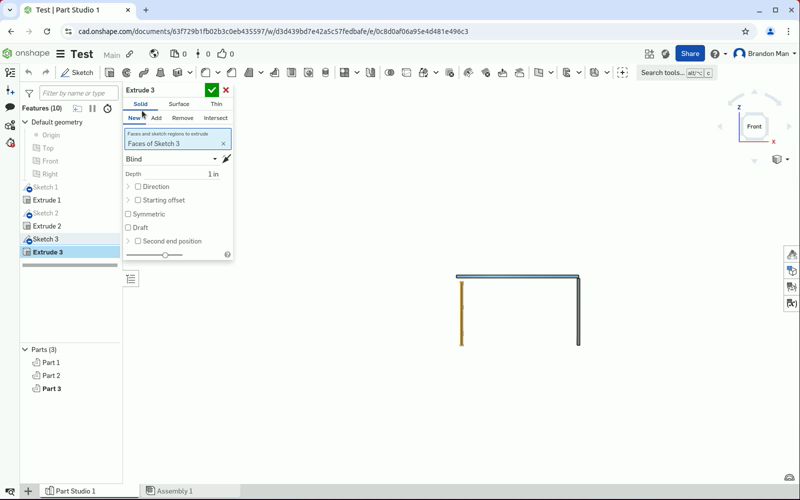
mouse_move(137, 120)
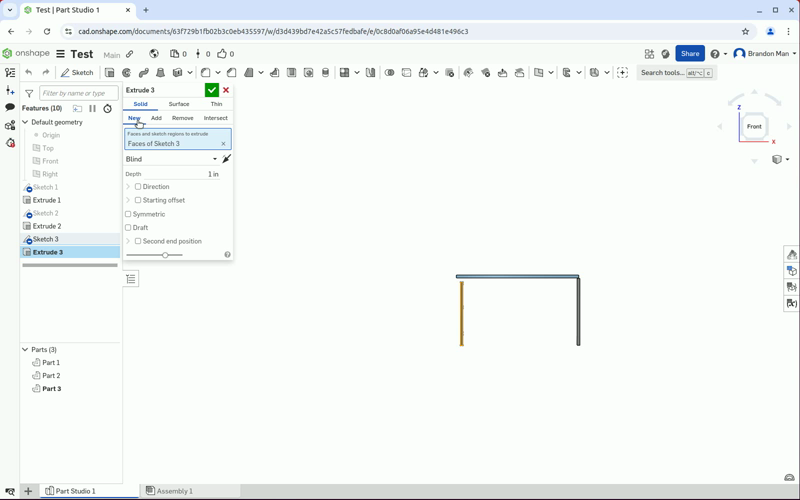
click(137, 120)
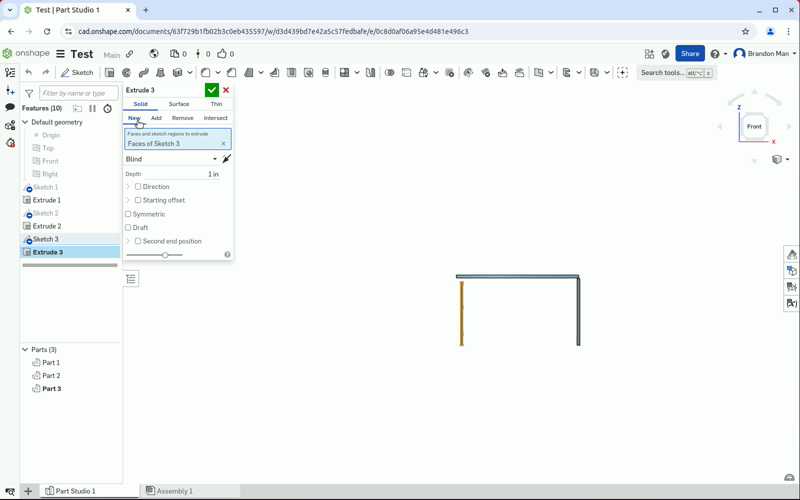
key(tab, 4)
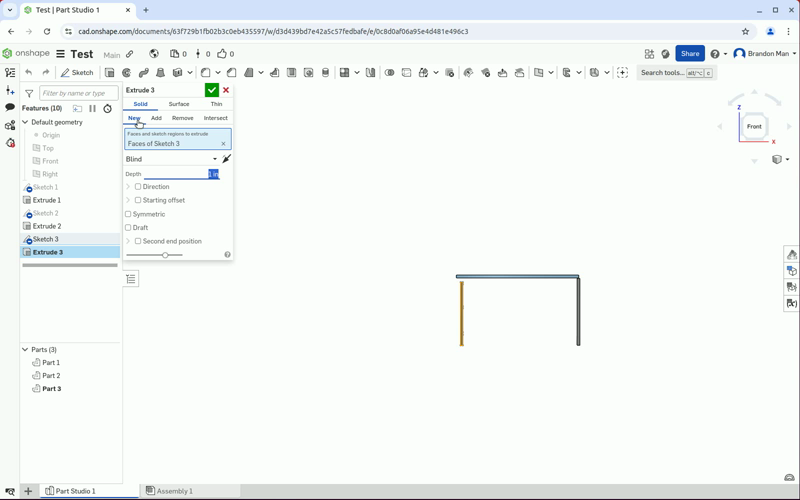
text(-12.758)
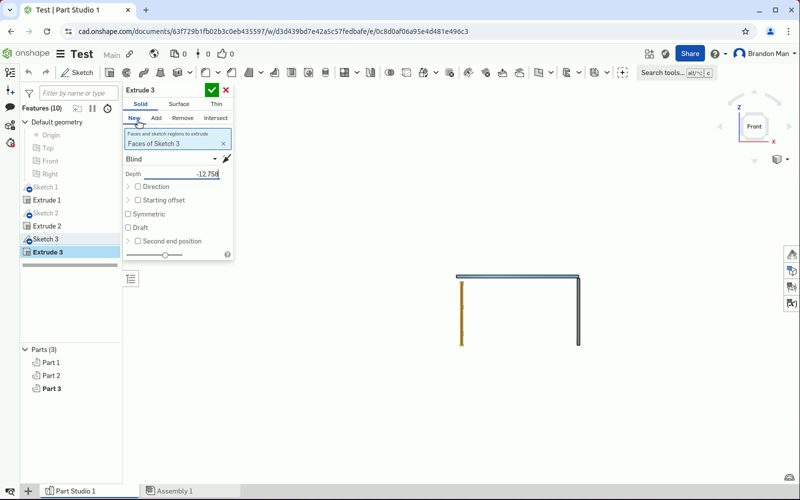
key(enter)
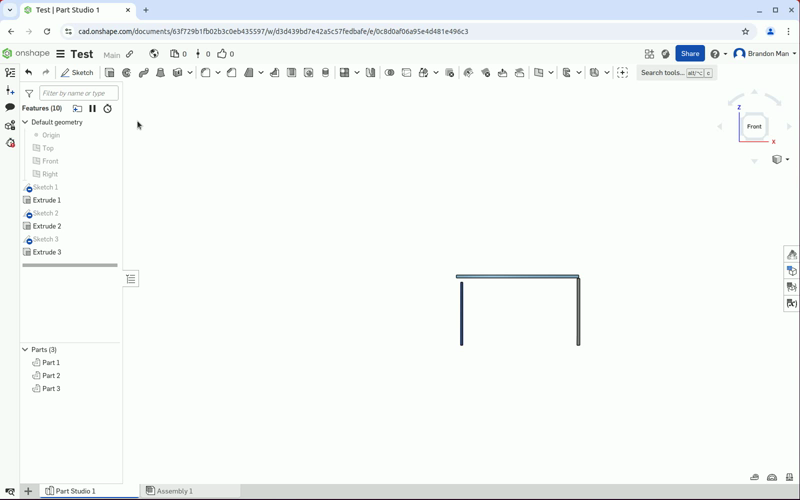
key(shift+h)
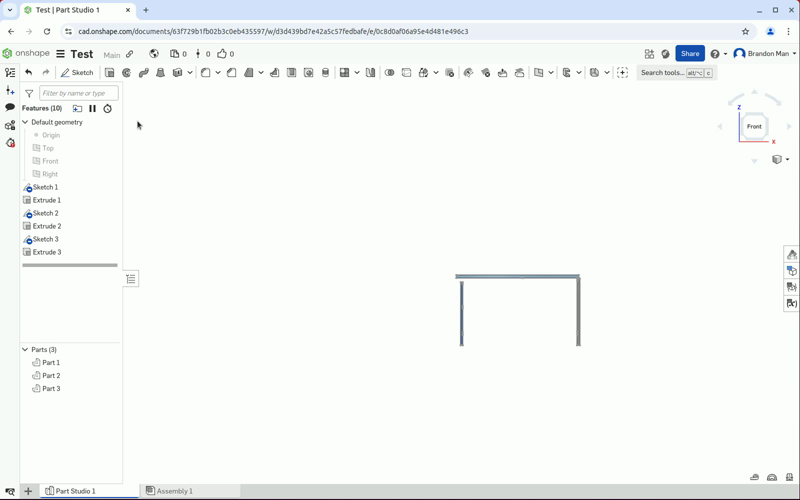
key(shift+h)
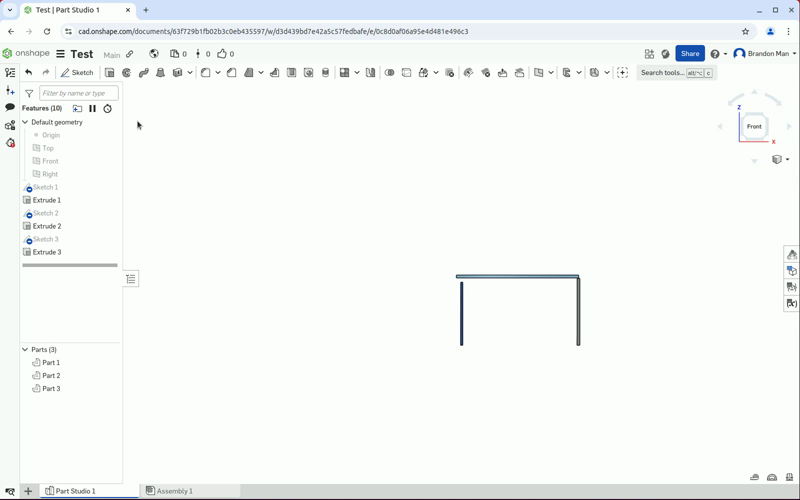
mouse_move(73, 189)
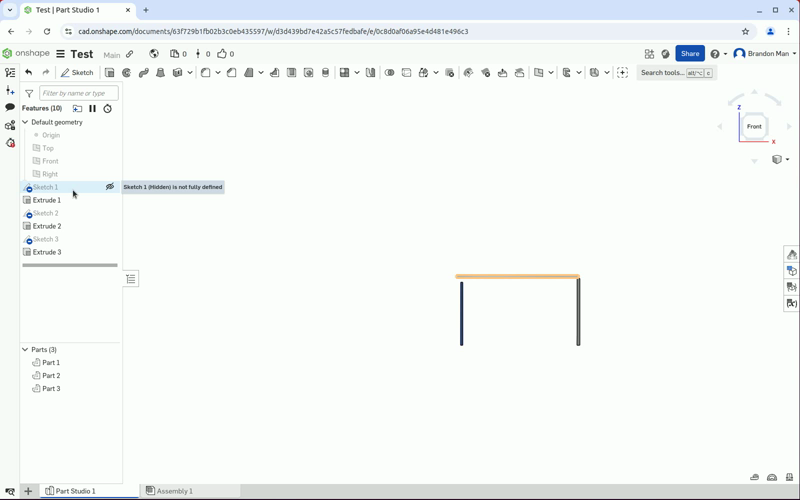
click(73, 189)
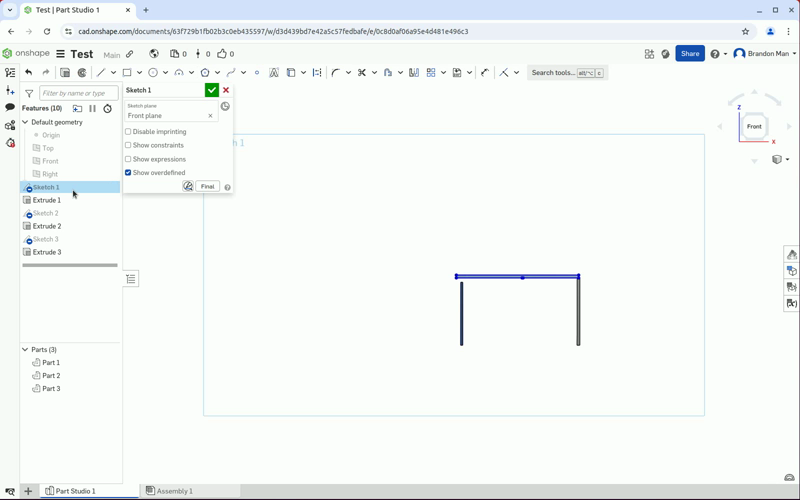
mouse_move(229, 92)
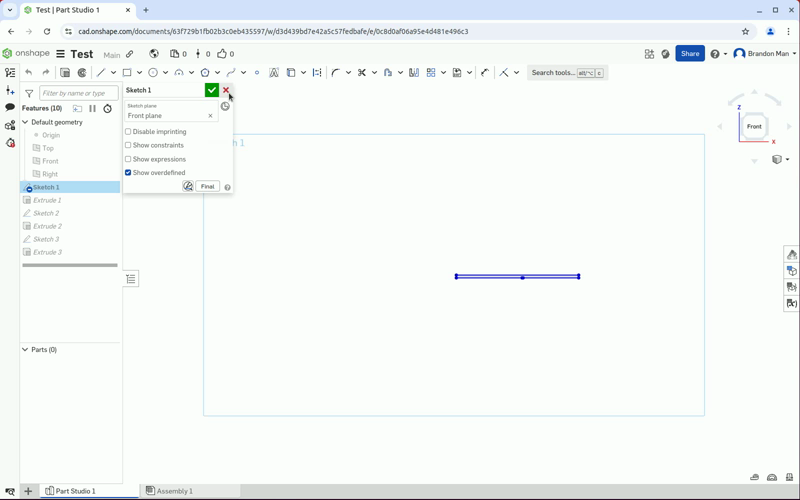
click(229, 92)
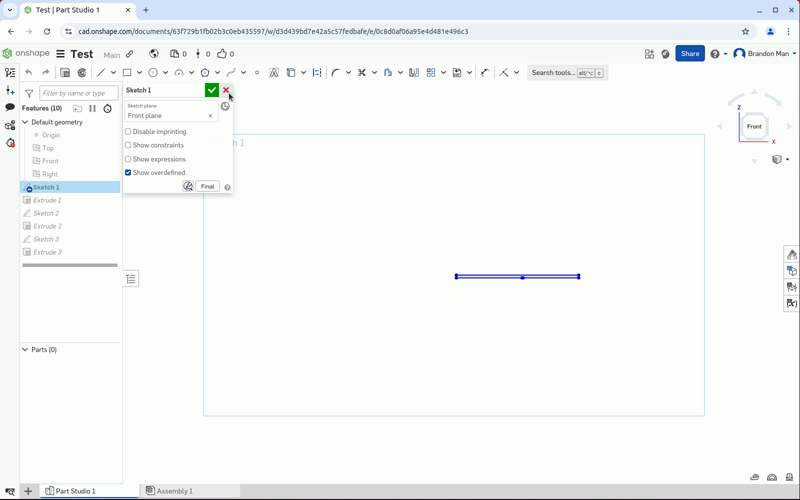
key(shift+s)
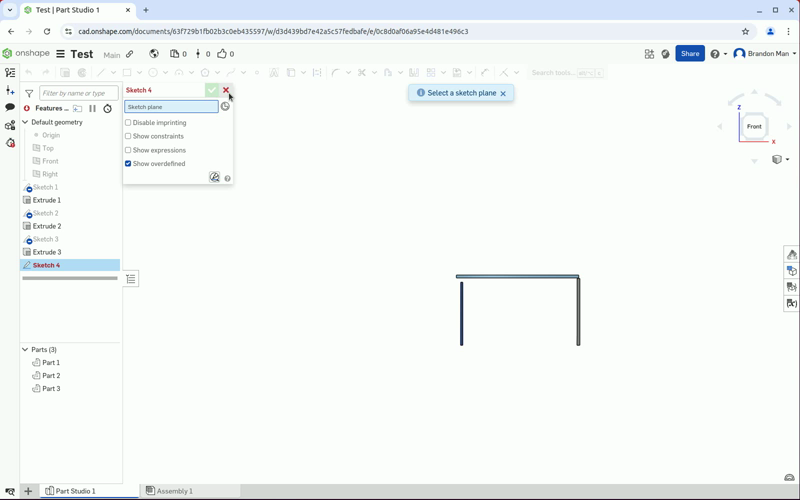
mouse_move(73, 163)
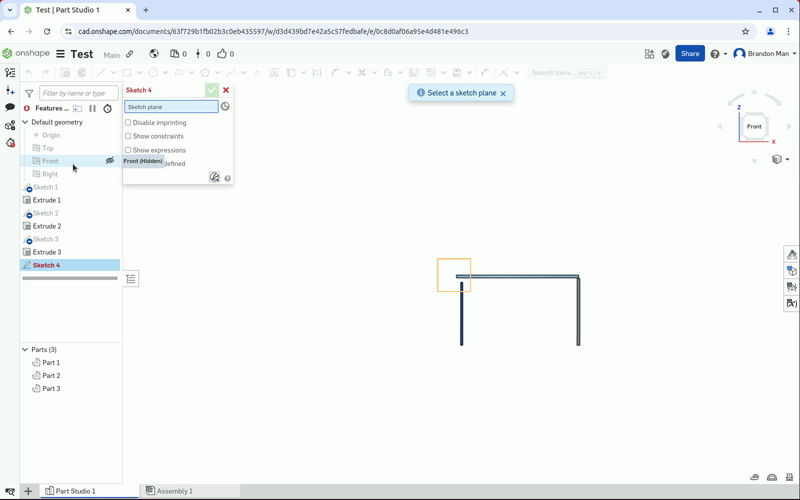
click(73, 163)
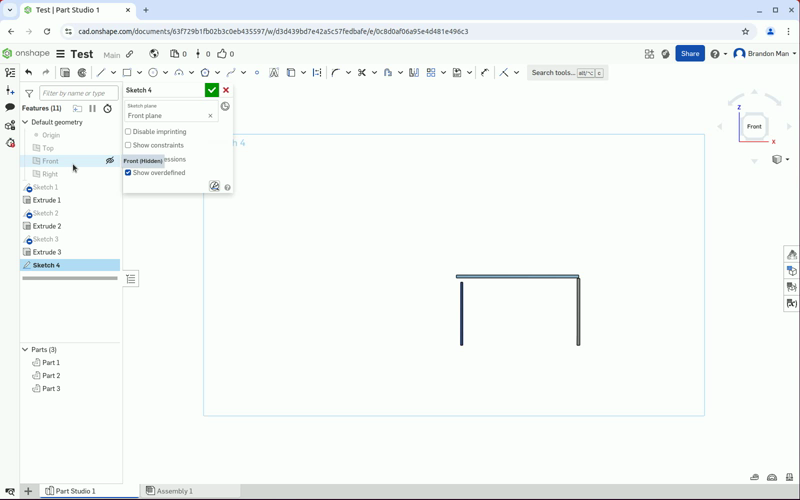
mouse_move(73, 352)
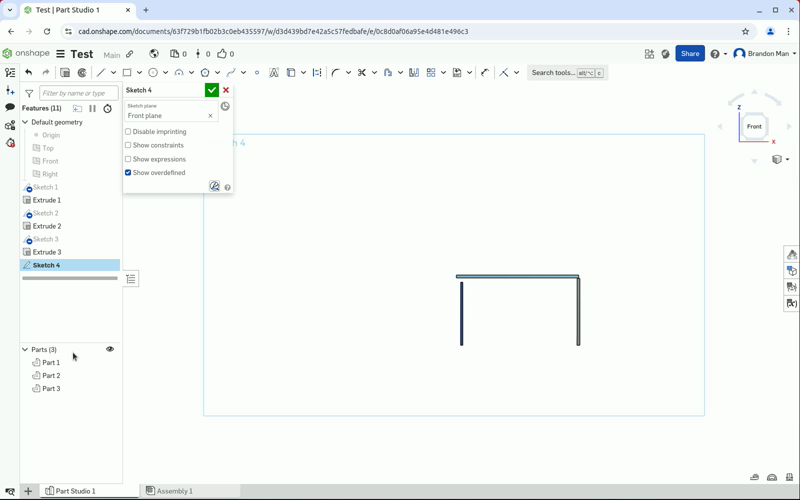
key(y)
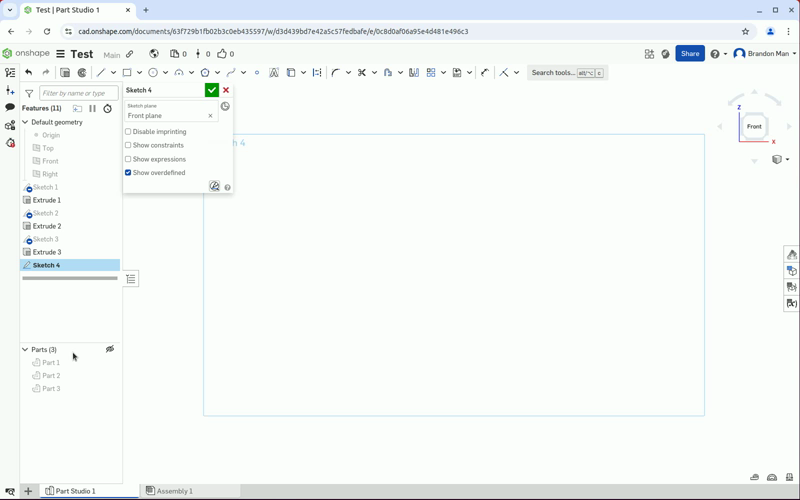
key(l)
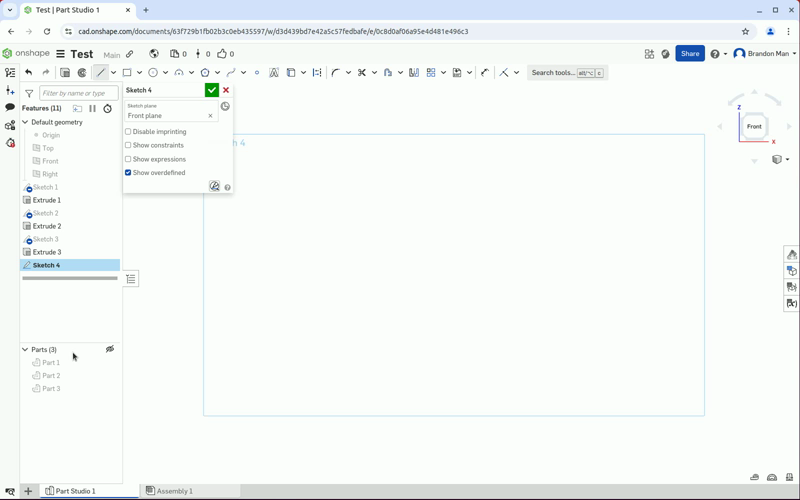
key_down(shift)
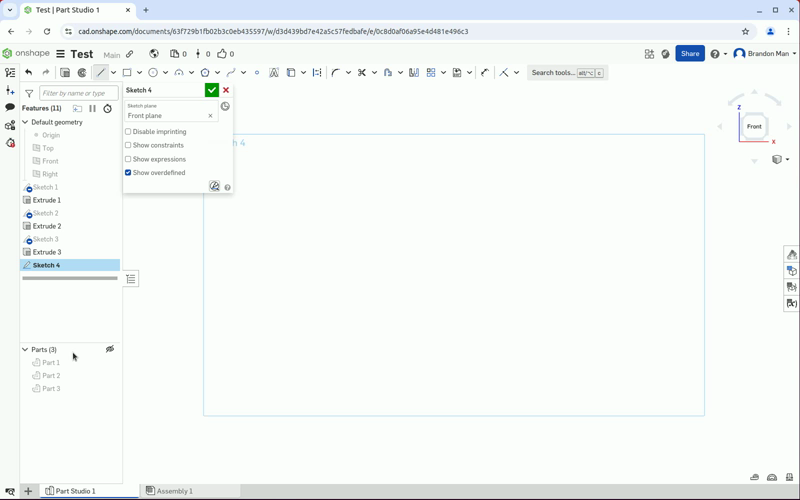
mouse_move(463, 308)
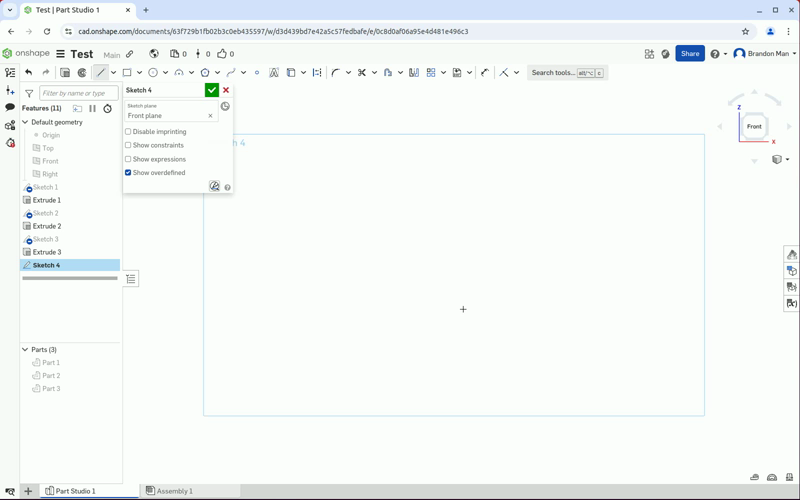
click(463, 308)
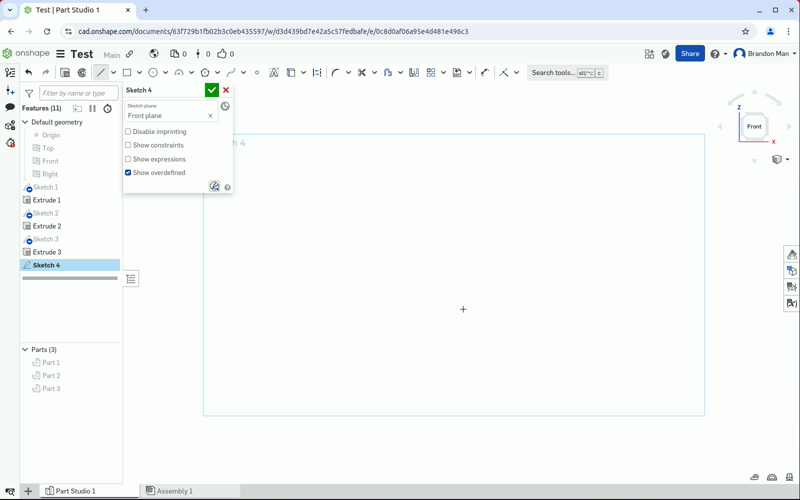
key_up(shift)
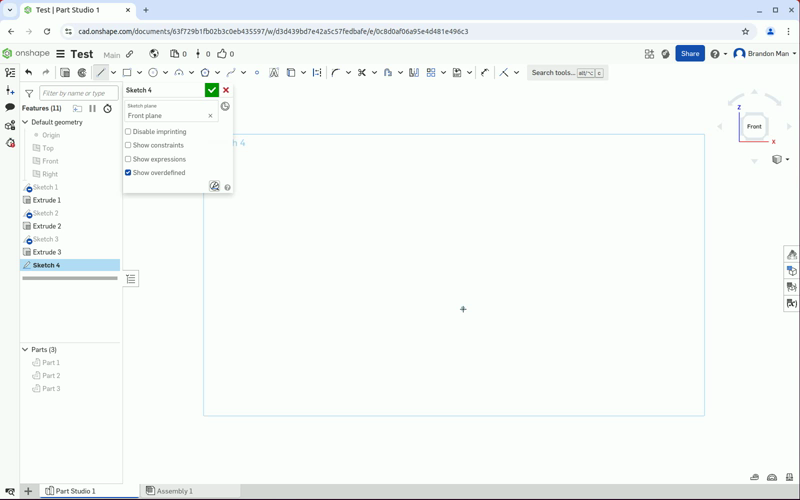
key_down(shift)
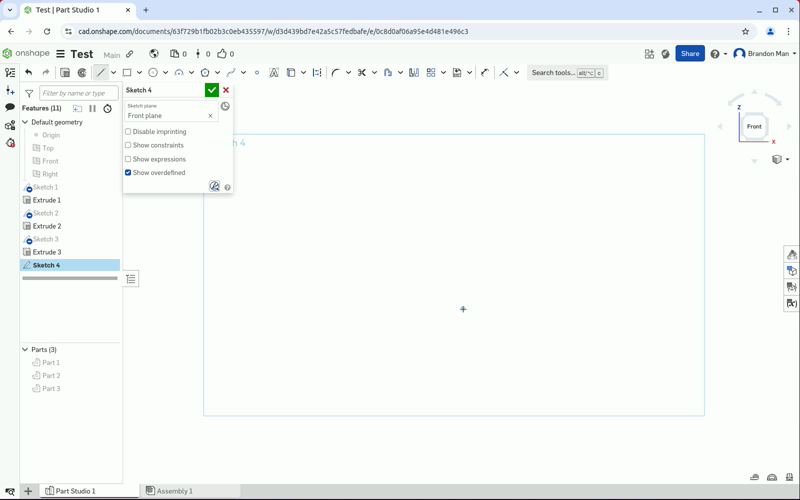
mouse_move(493, 308)
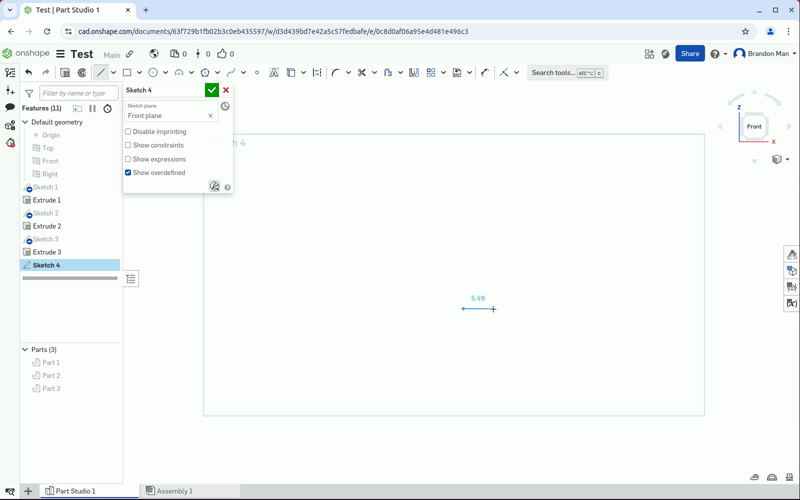
mouse_move(521, 308)
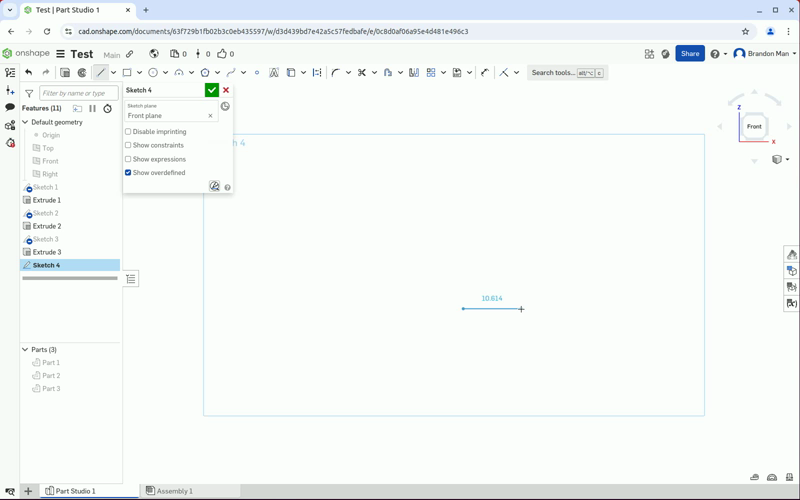
click(521, 308)
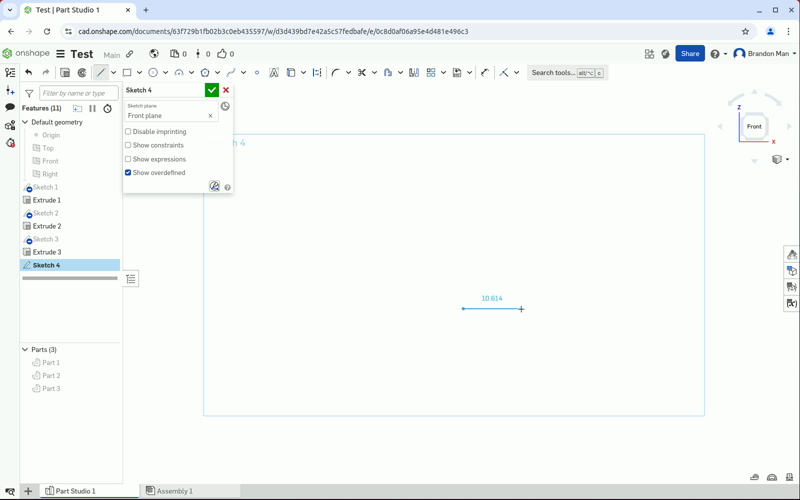
key_up(shift)
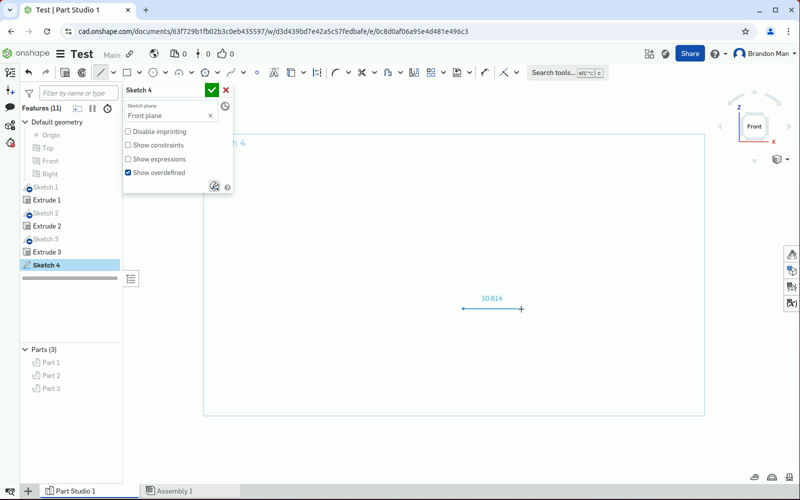
key_down(shift)
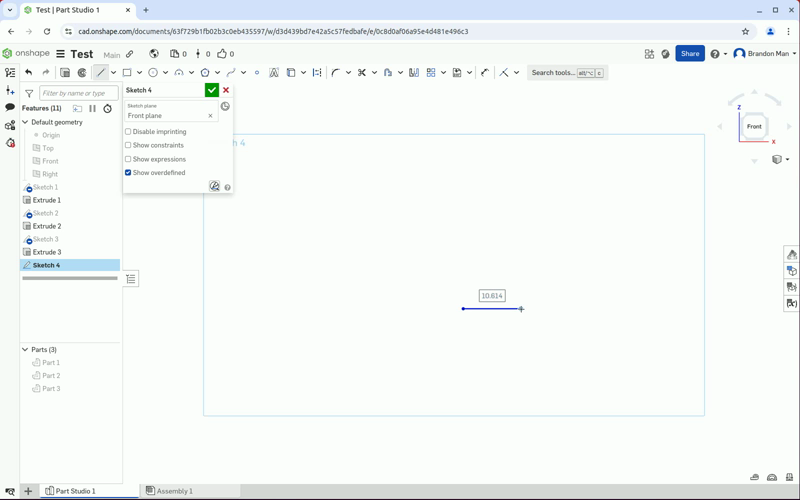
mouse_move(551, 308)
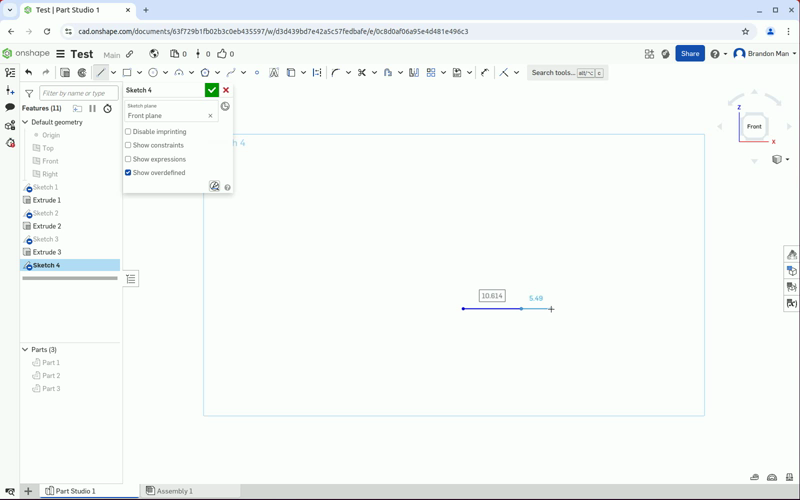
mouse_move(521, 306)
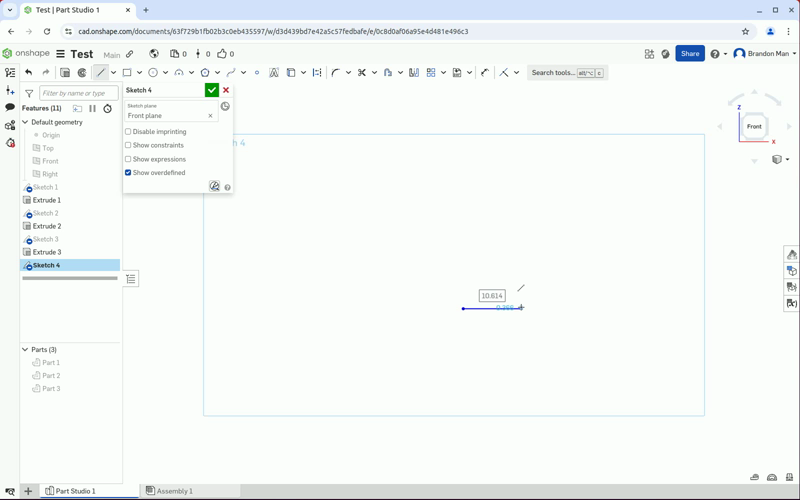
scroll(6)
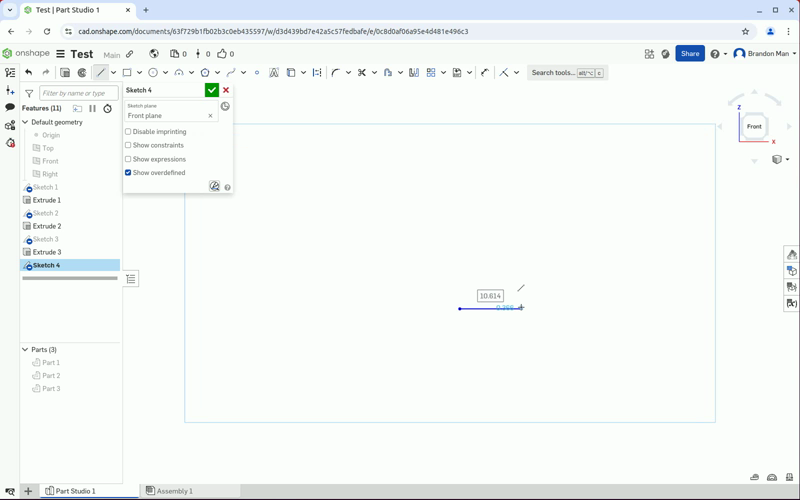
scroll(6)
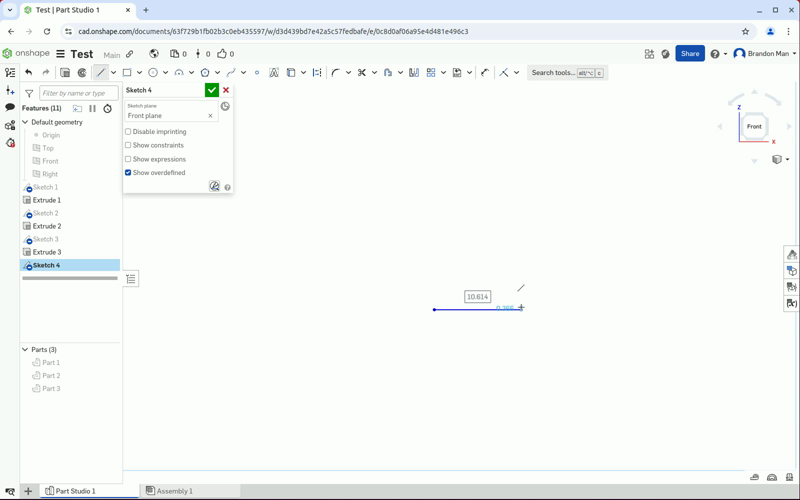
scroll(6)
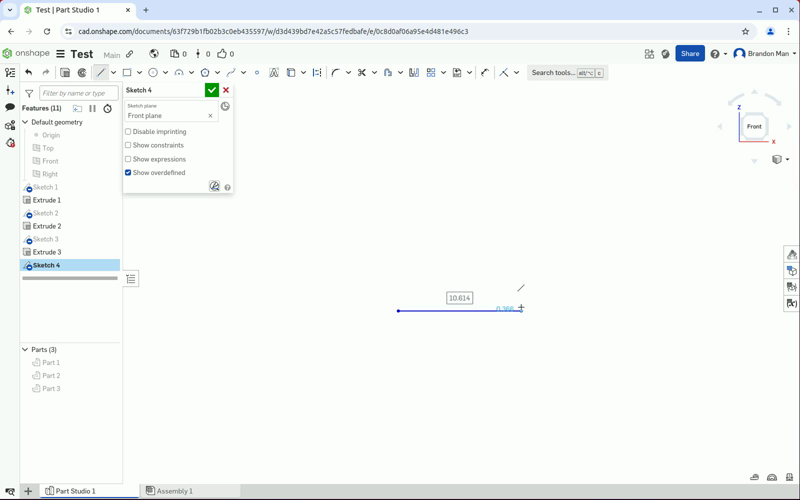
scroll(6)
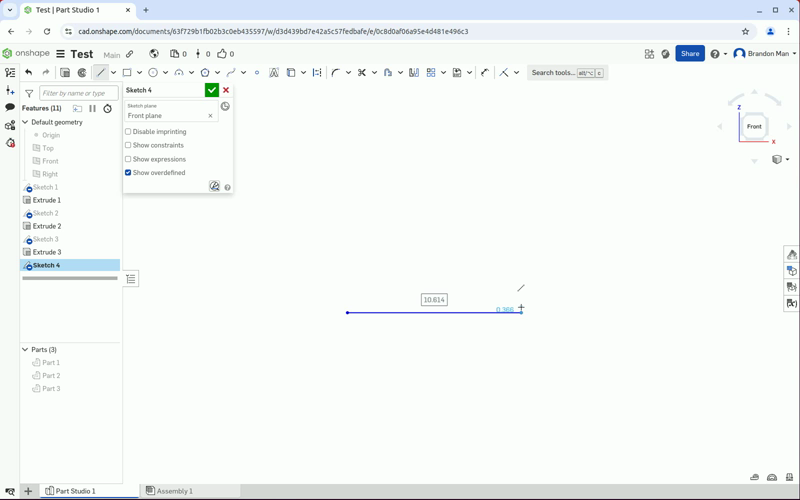
scroll(6)
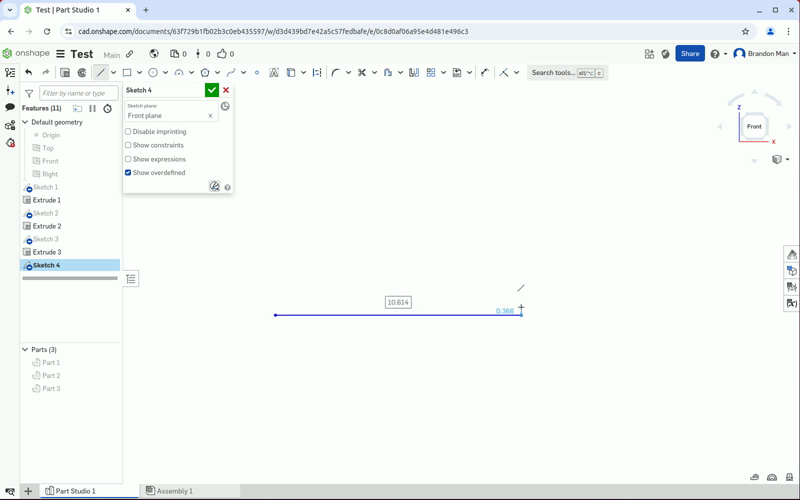
scroll(6)
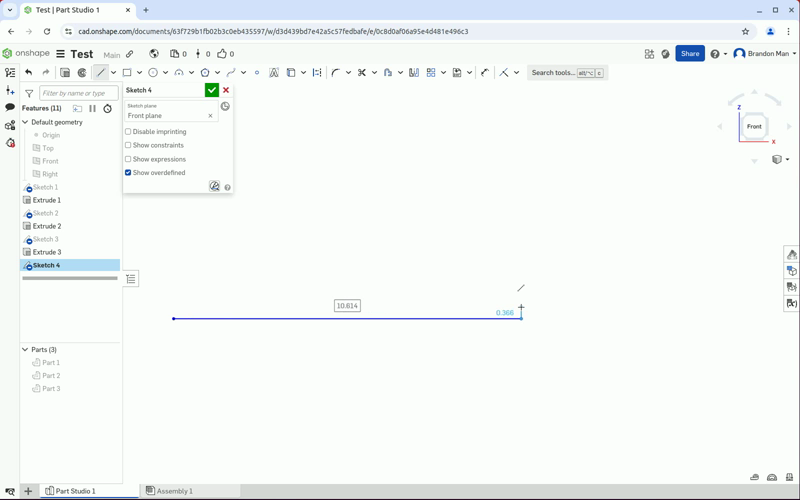
scroll(6)
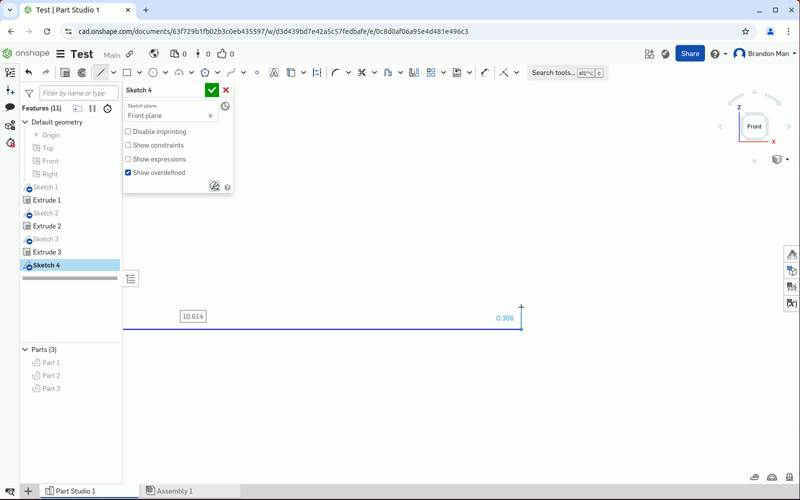
click(521, 306)
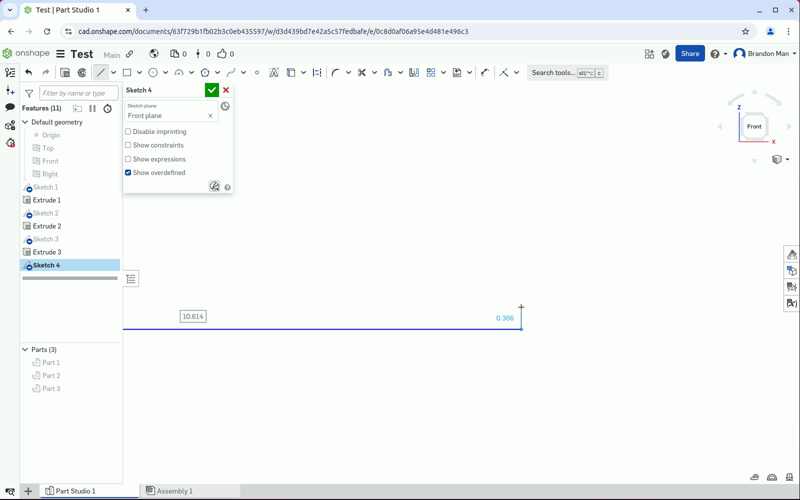
scroll(-6)
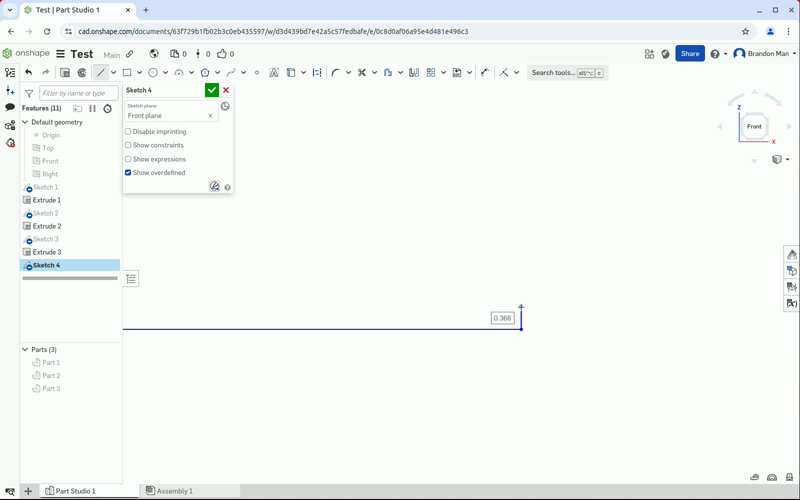
scroll(-6)
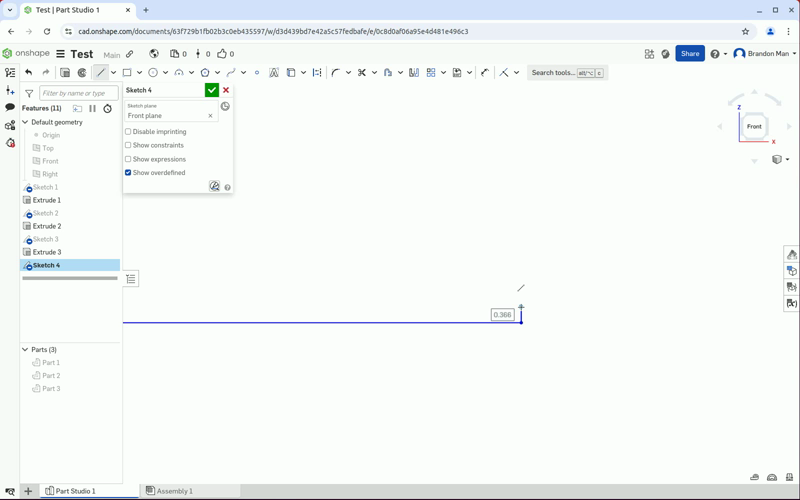
scroll(-6)
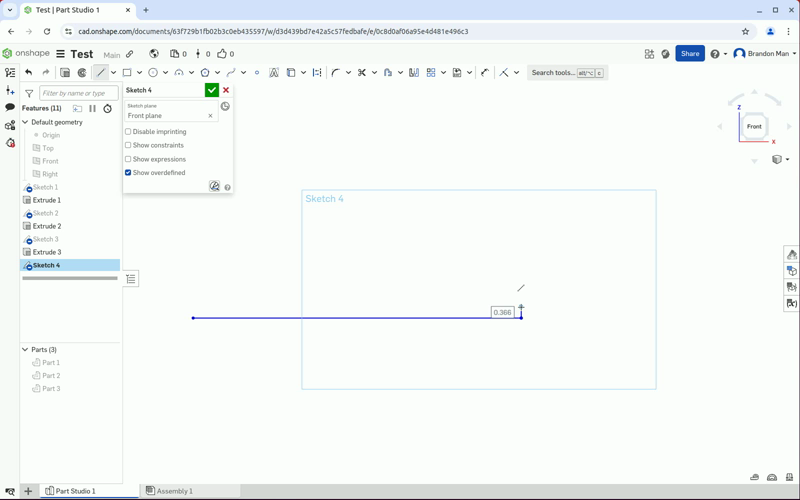
scroll(-6)
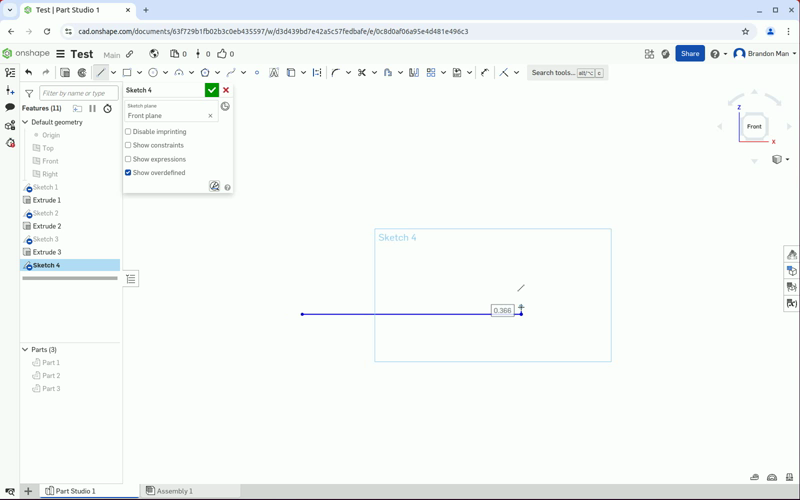
scroll(-6)
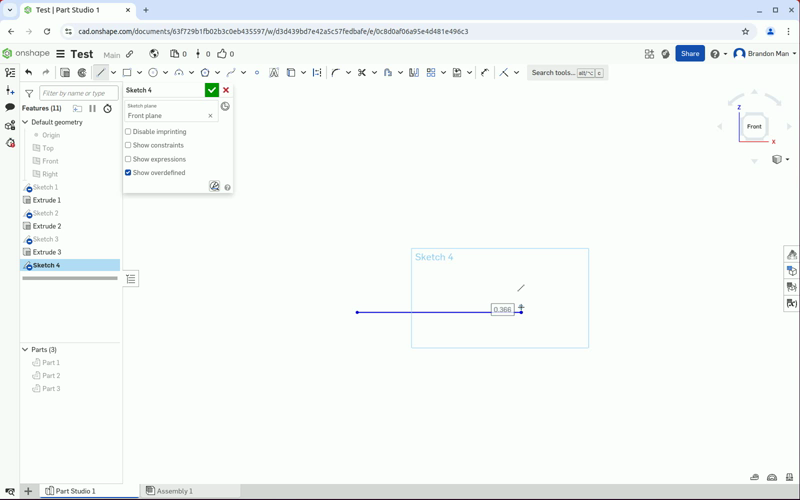
scroll(-6)
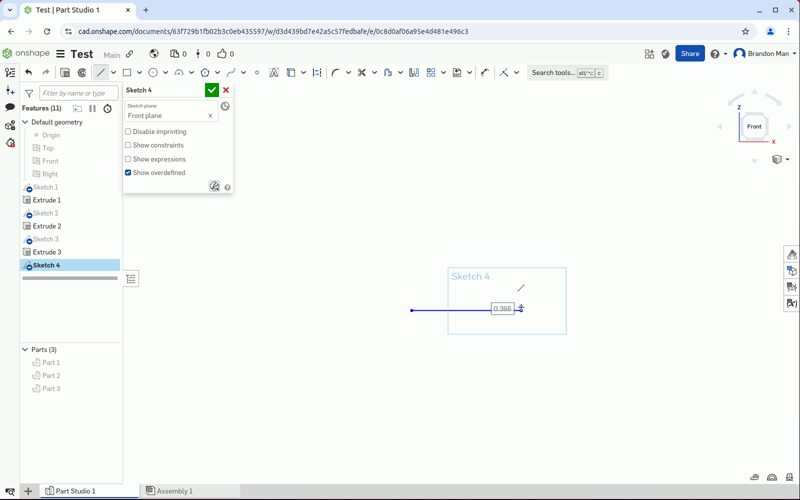
scroll(-6)
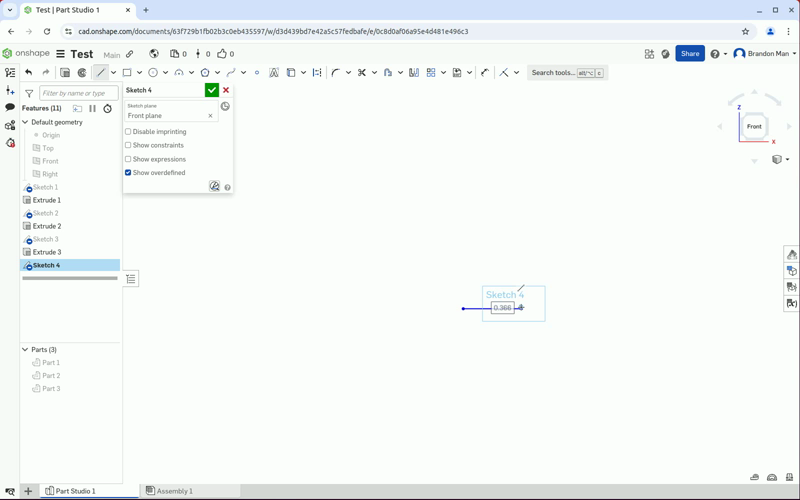
key_up(shift)
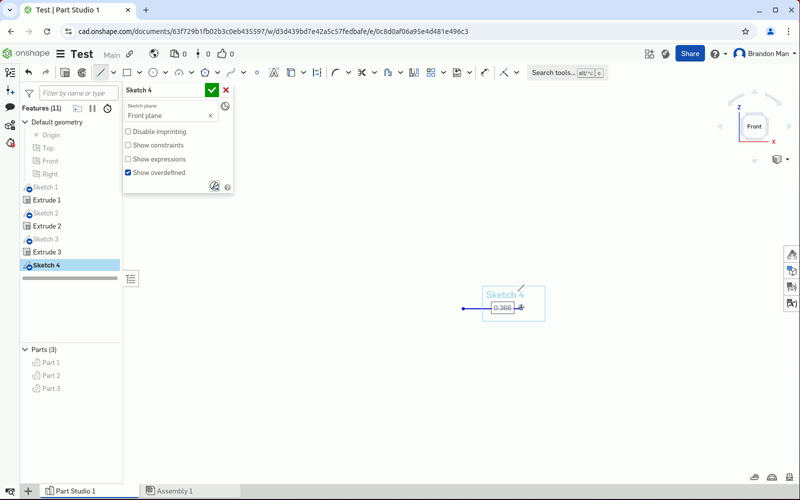
key_down(shift)
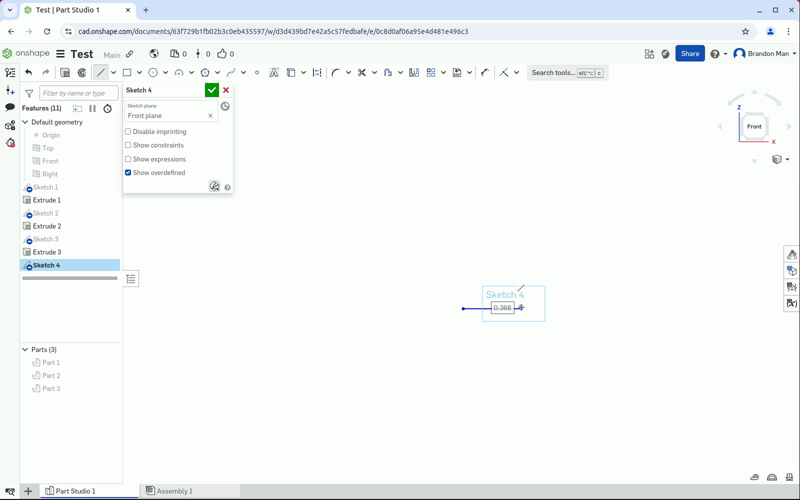
mouse_move(551, 306)
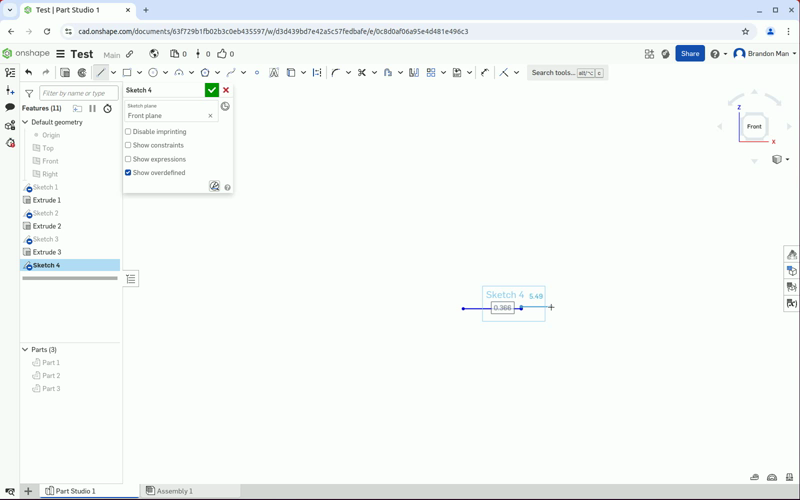
mouse_move(463, 306)
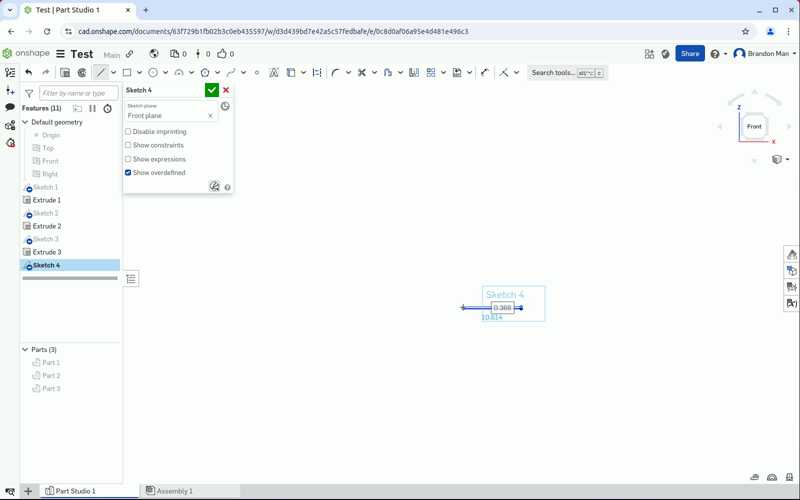
scroll(6)
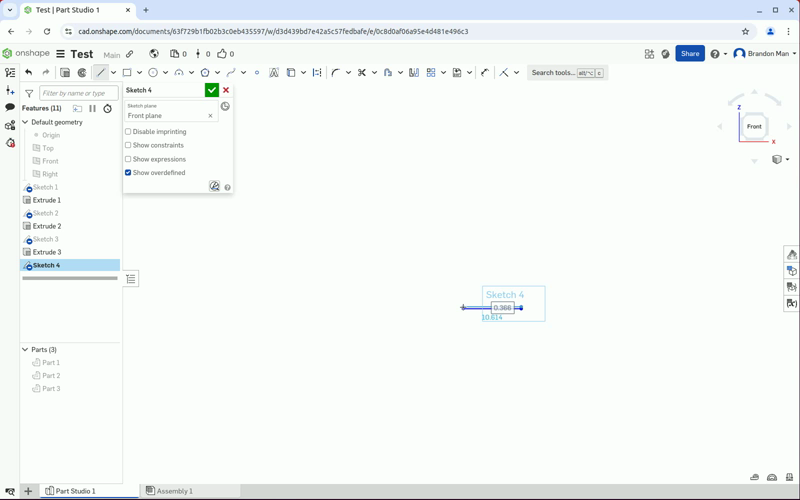
scroll(6)
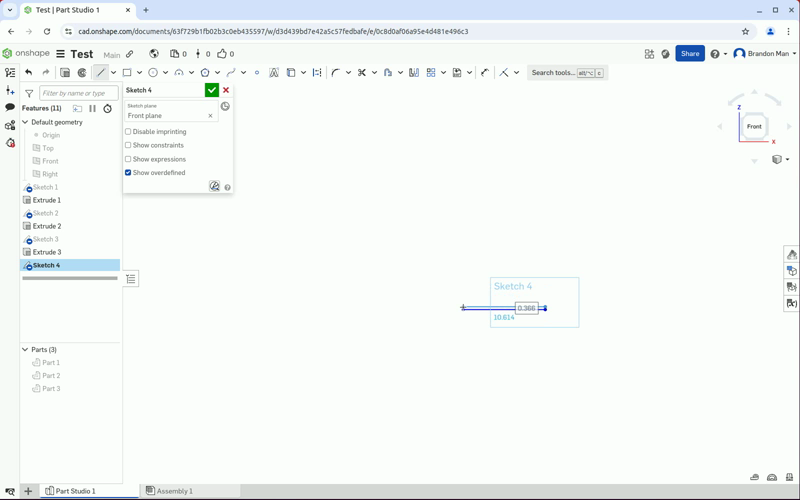
scroll(6)
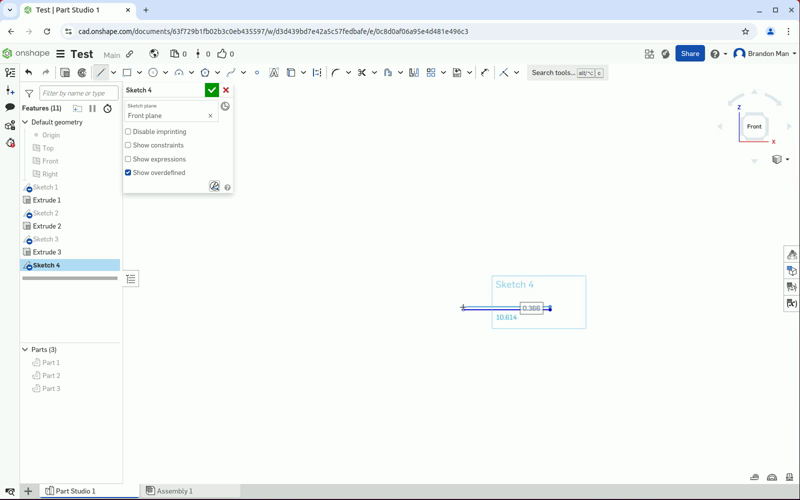
scroll(6)
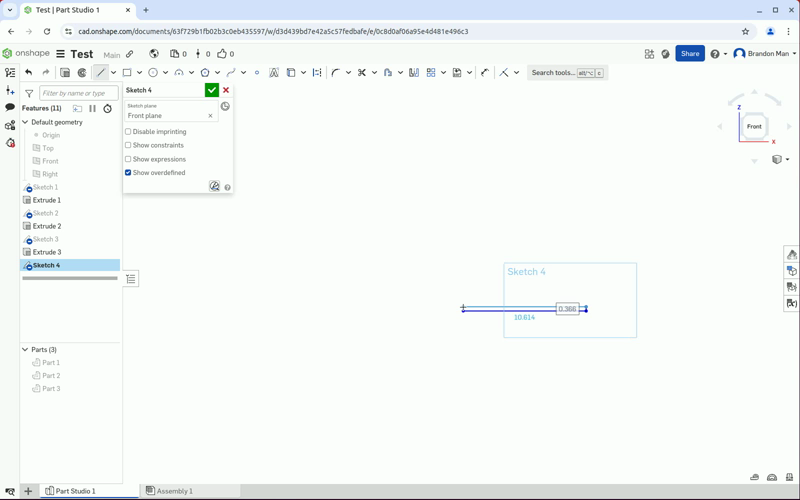
scroll(6)
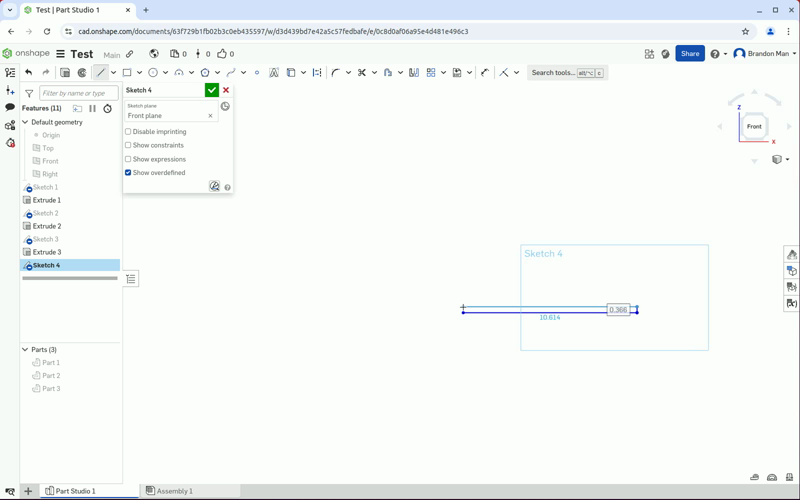
scroll(6)
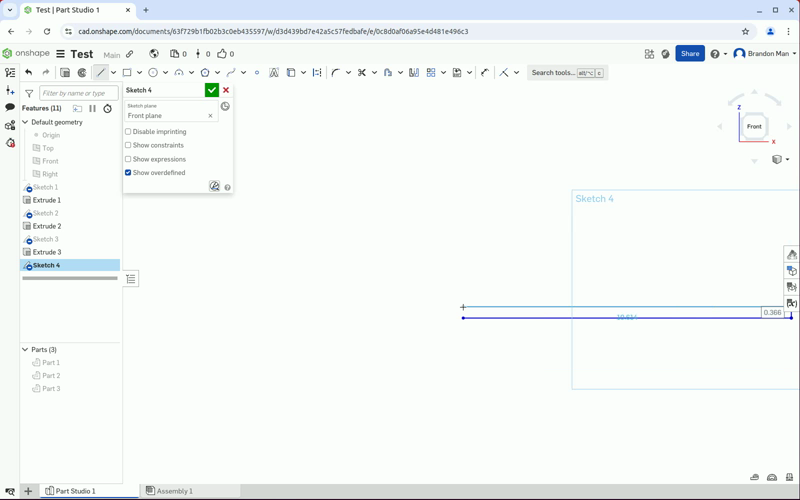
scroll(6)
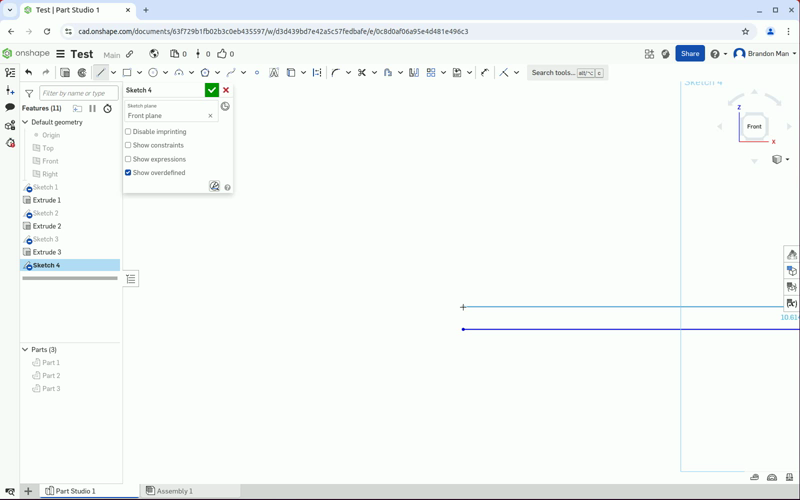
click(463, 306)
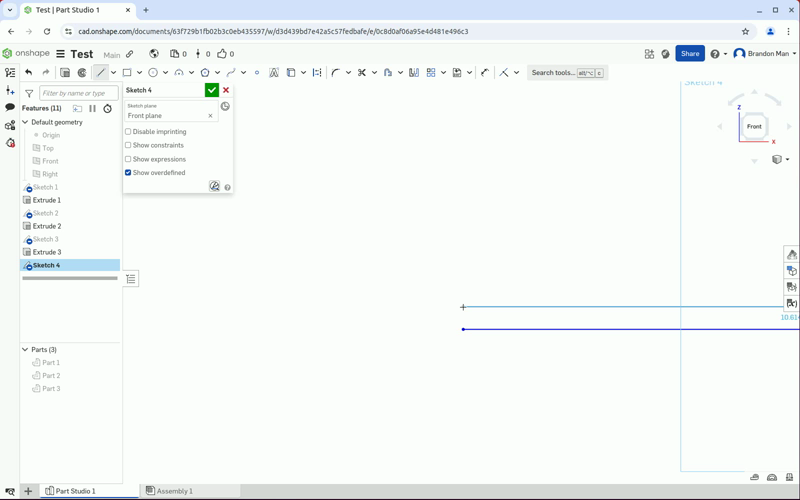
scroll(-6)
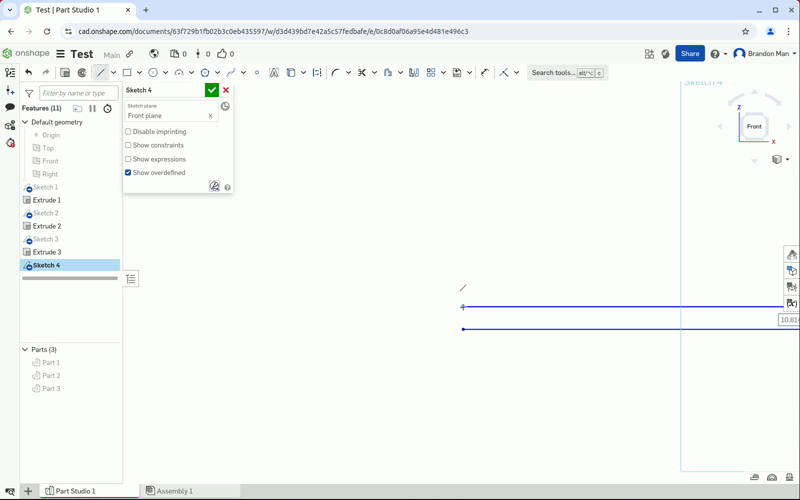
scroll(-6)
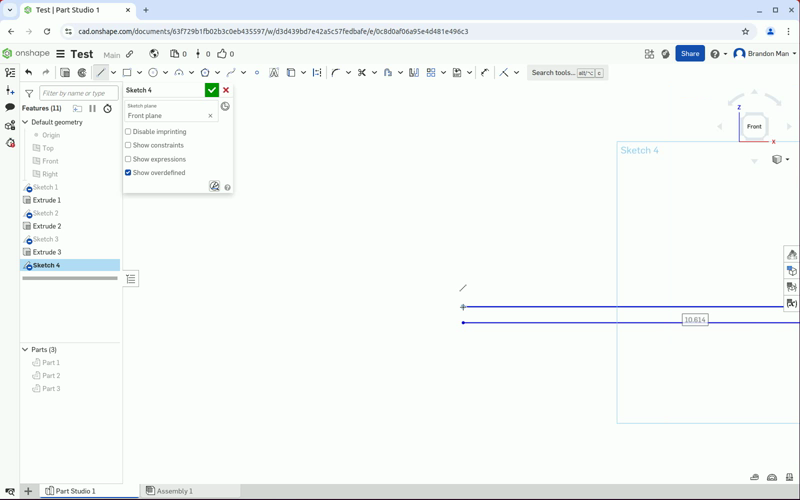
scroll(-6)
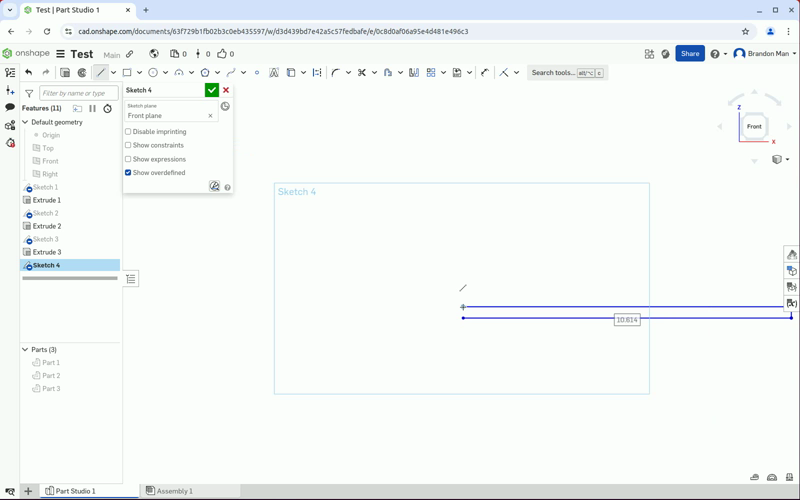
scroll(-6)
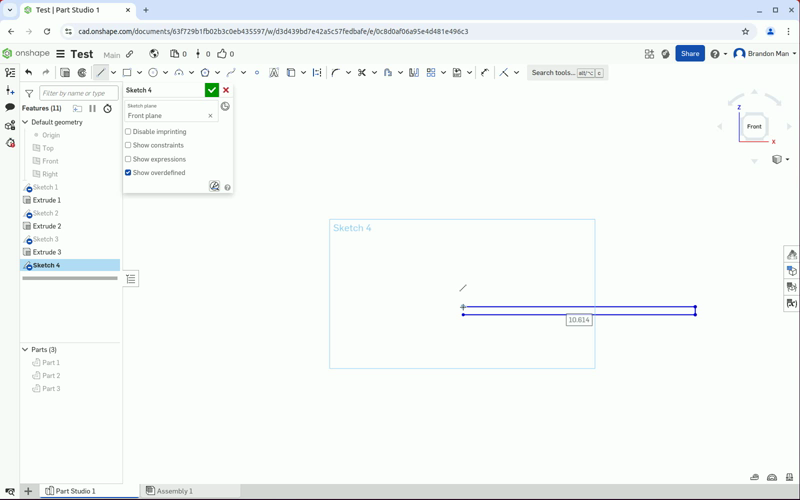
scroll(-6)
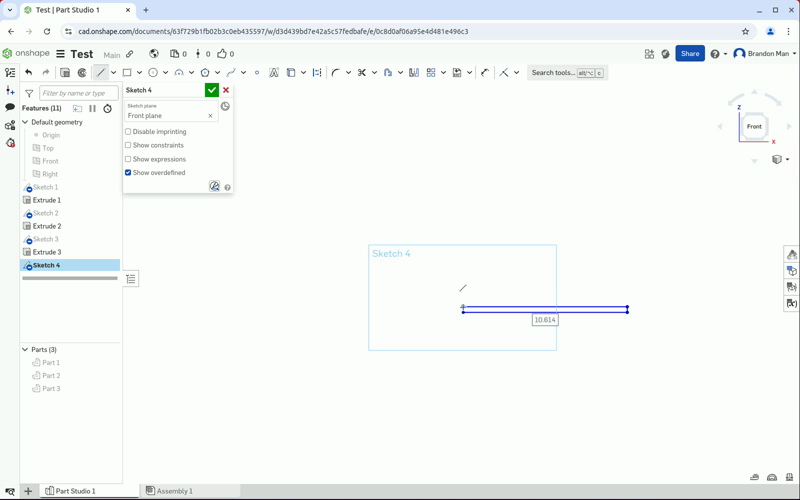
scroll(-6)
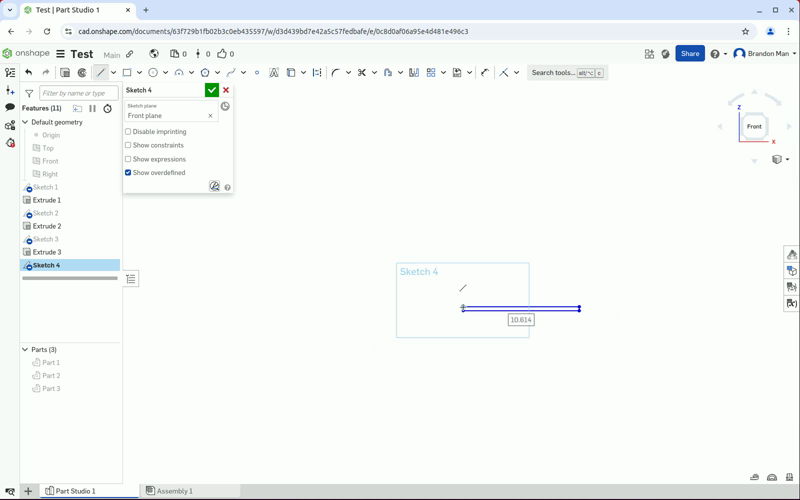
scroll(-6)
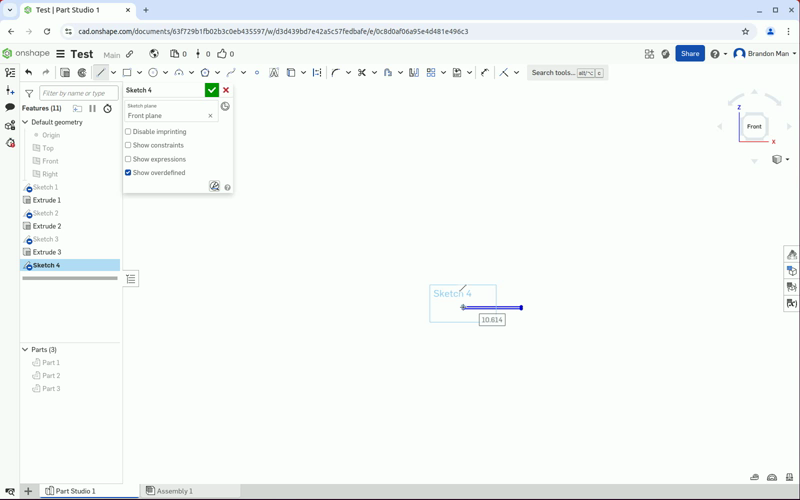
key_up(shift)
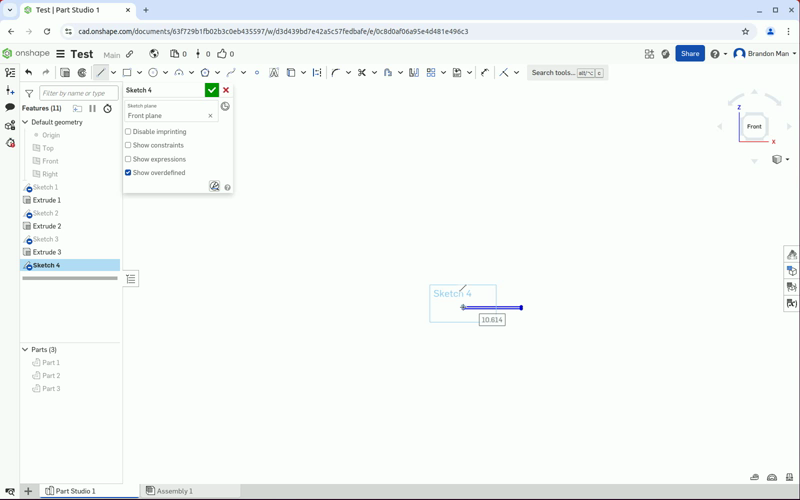
mouse_move(493, 306)
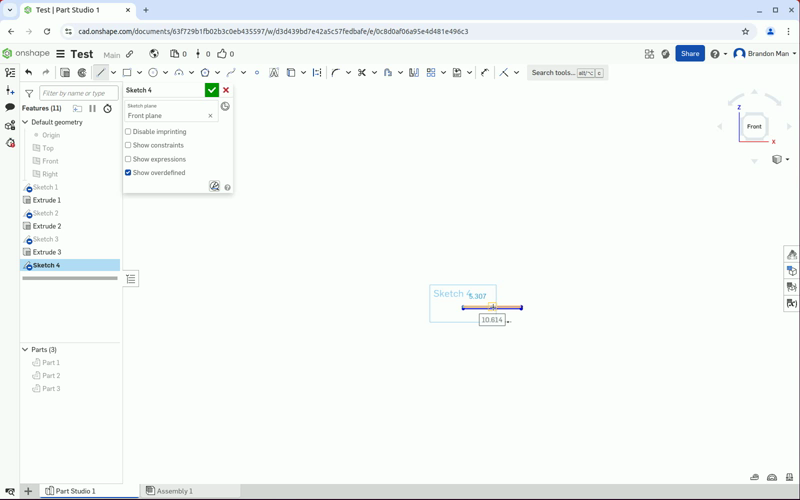
key_down(shift)
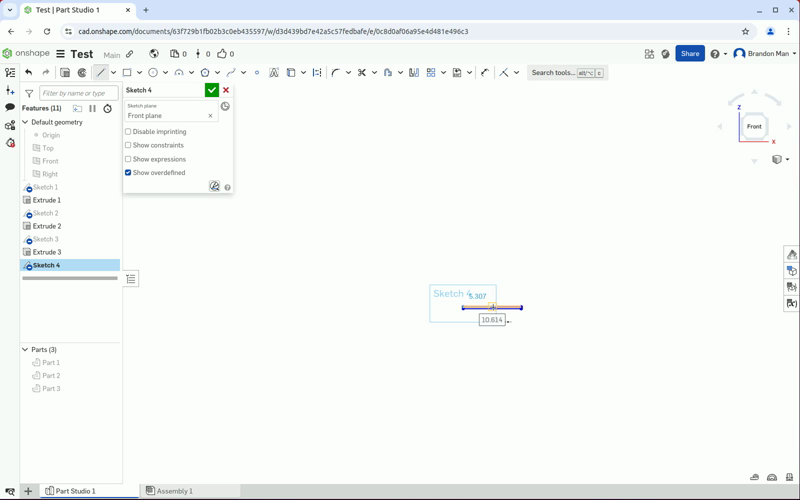
mouse_move(463, 308)
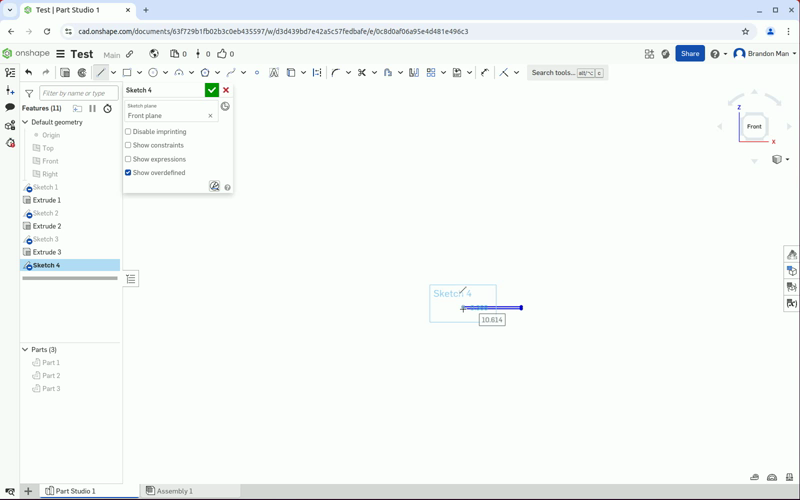
scroll(6)
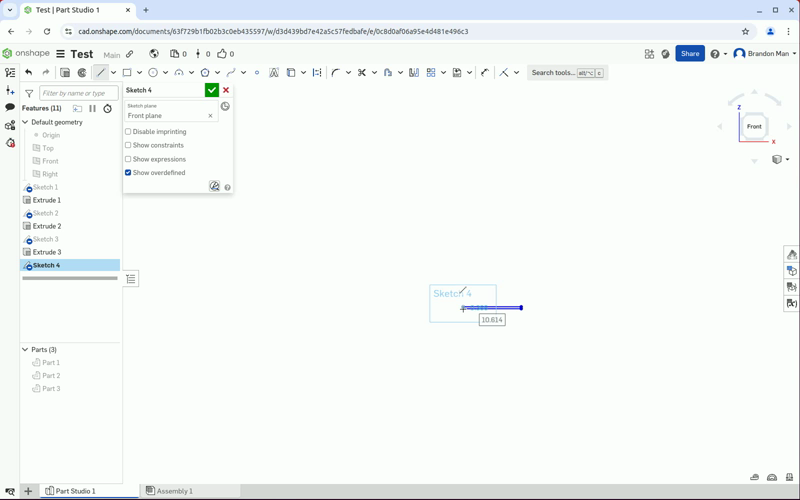
scroll(6)
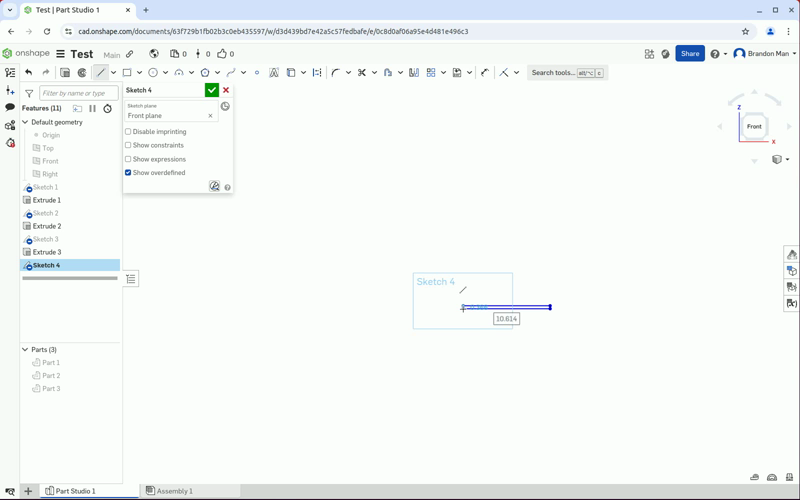
scroll(6)
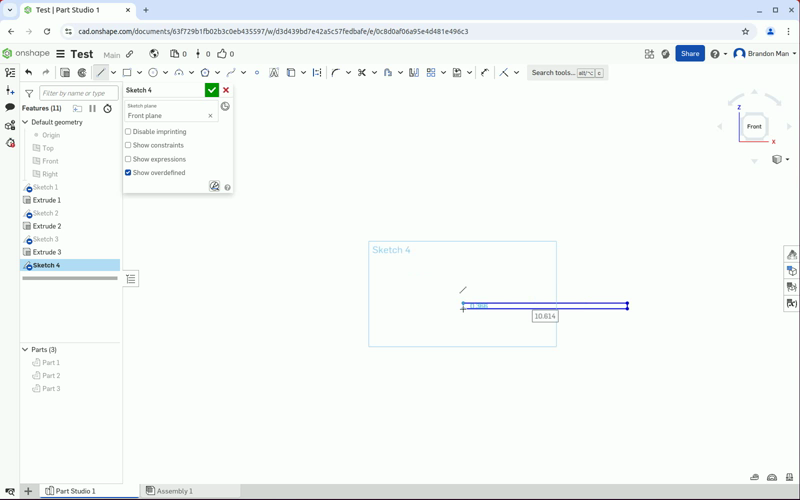
scroll(6)
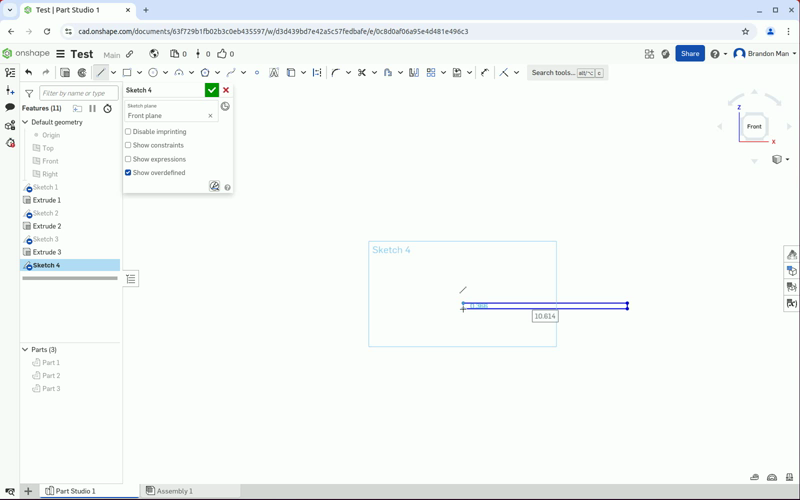
scroll(6)
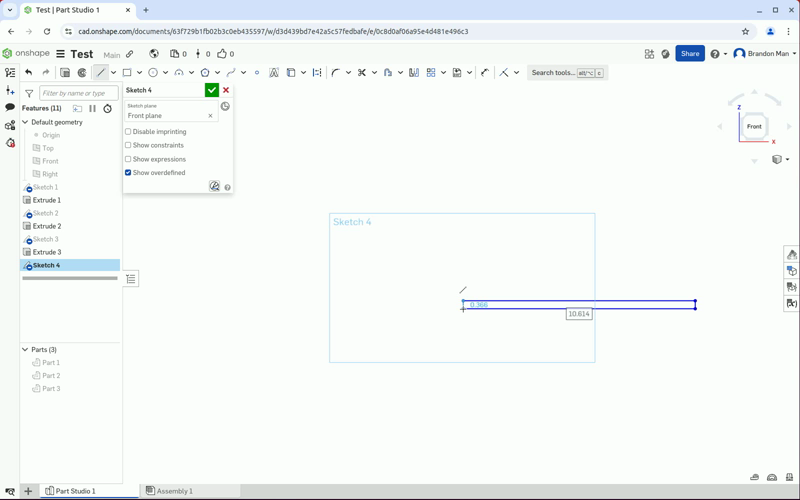
scroll(6)
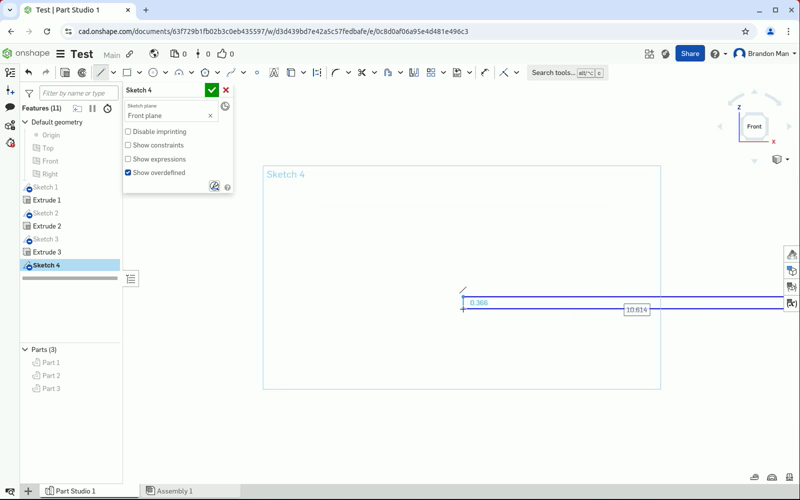
scroll(6)
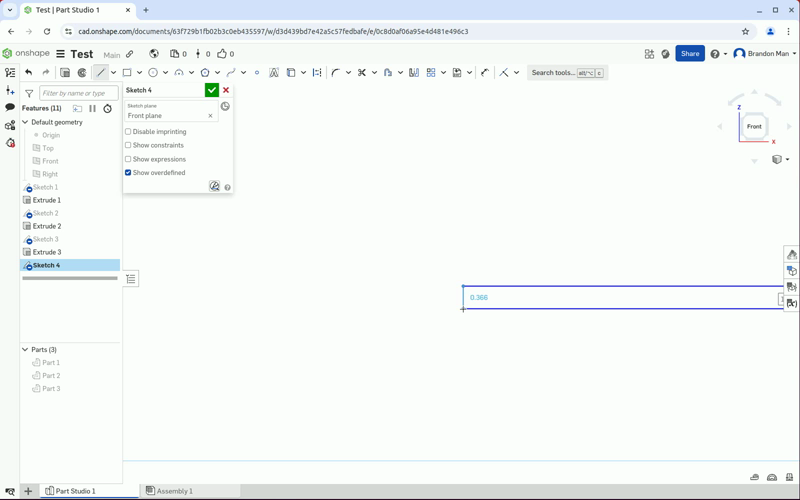
key_up(shift)
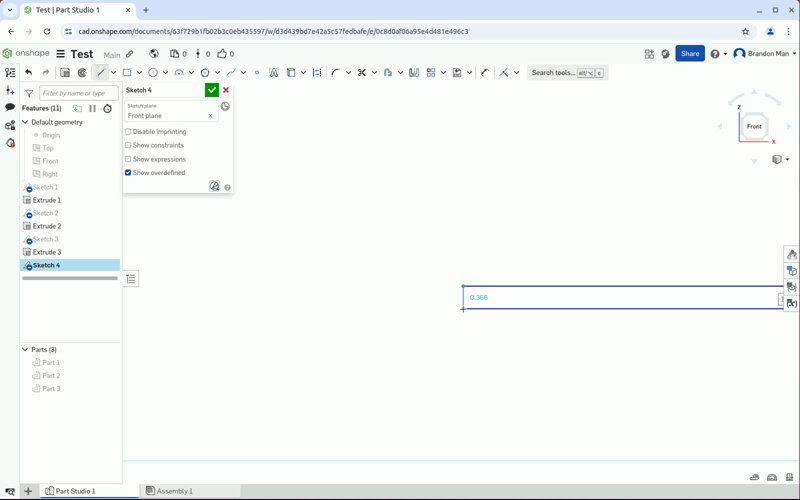
click(463, 308)
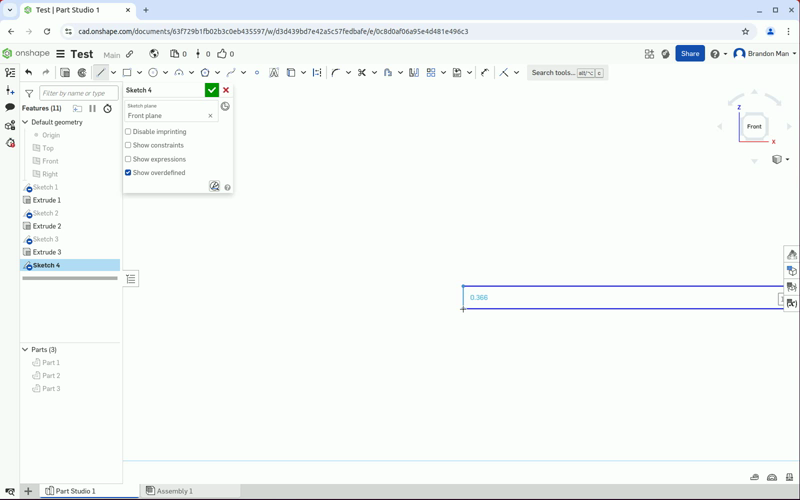
scroll(-6)
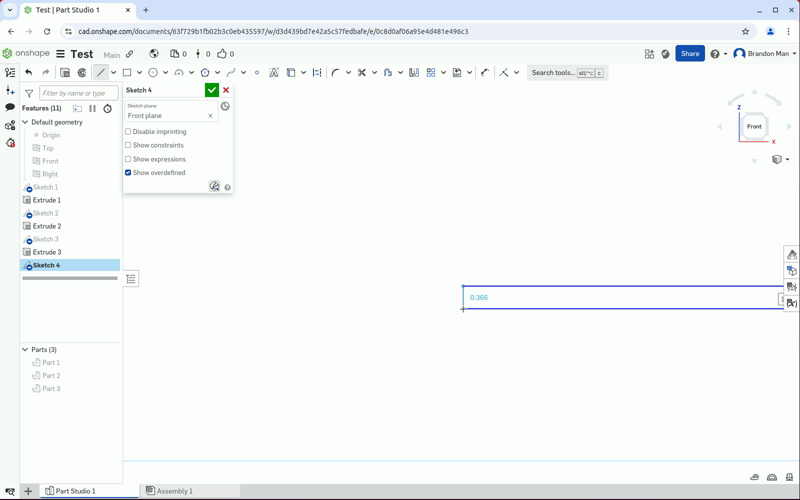
scroll(-6)
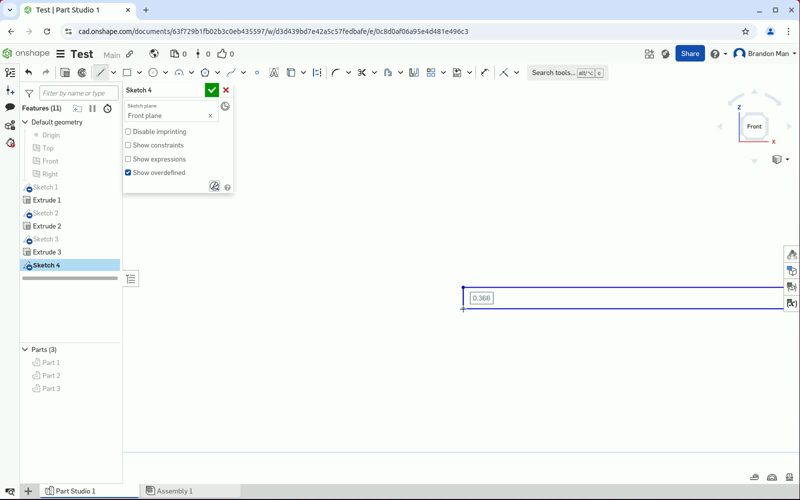
scroll(-6)
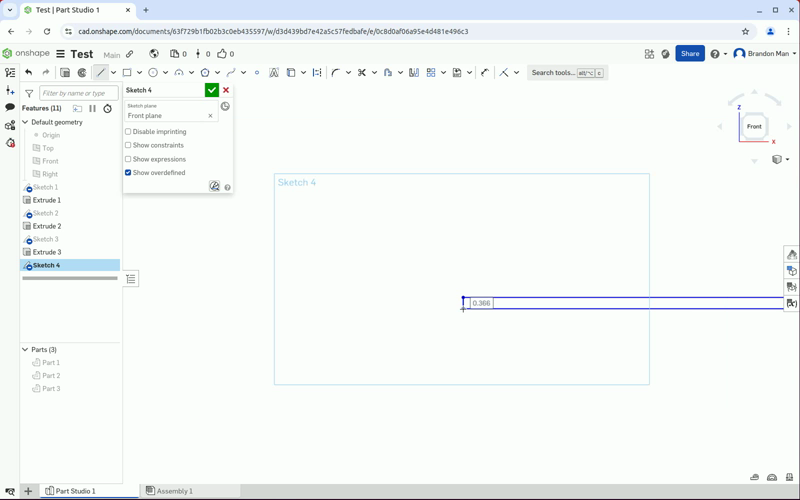
scroll(-6)
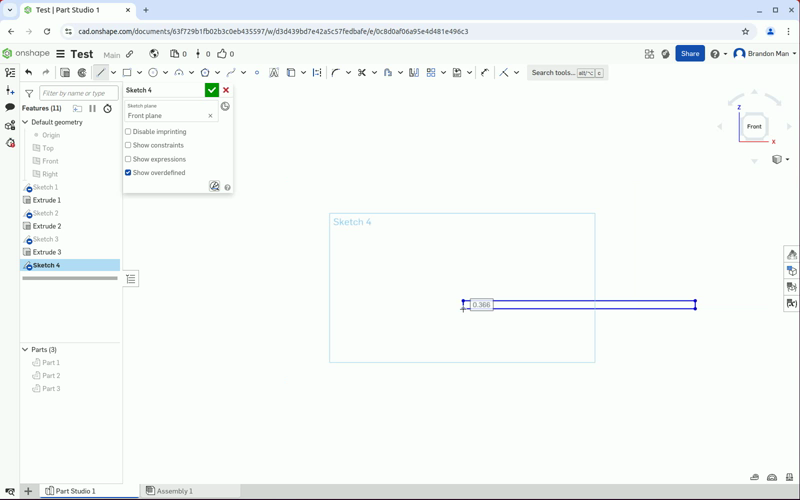
scroll(-6)
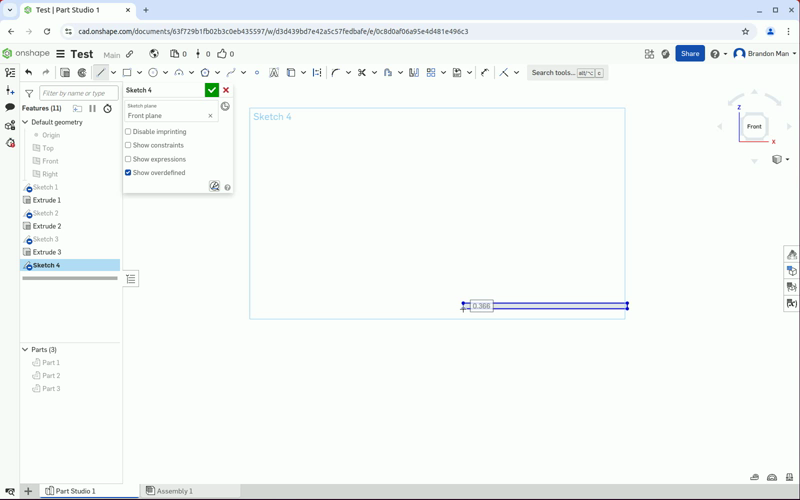
scroll(-6)
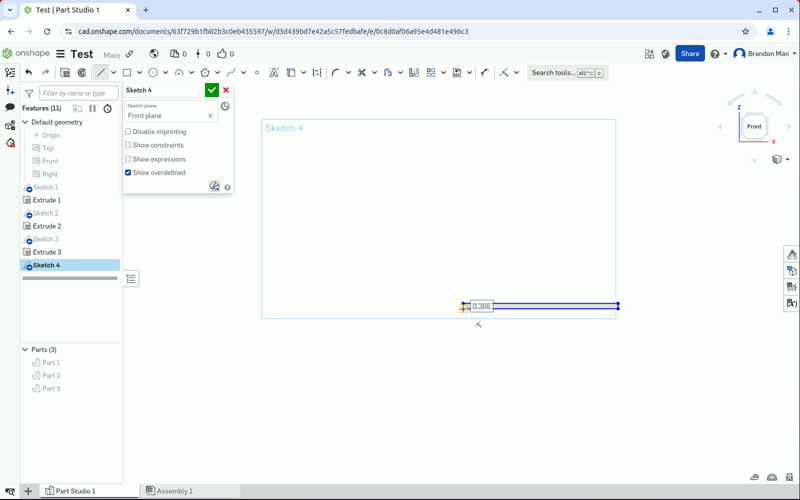
scroll(-6)
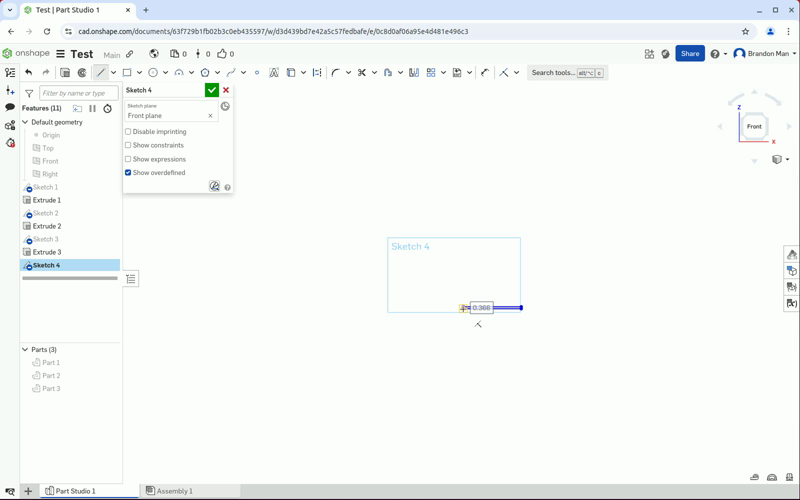
key(esc)
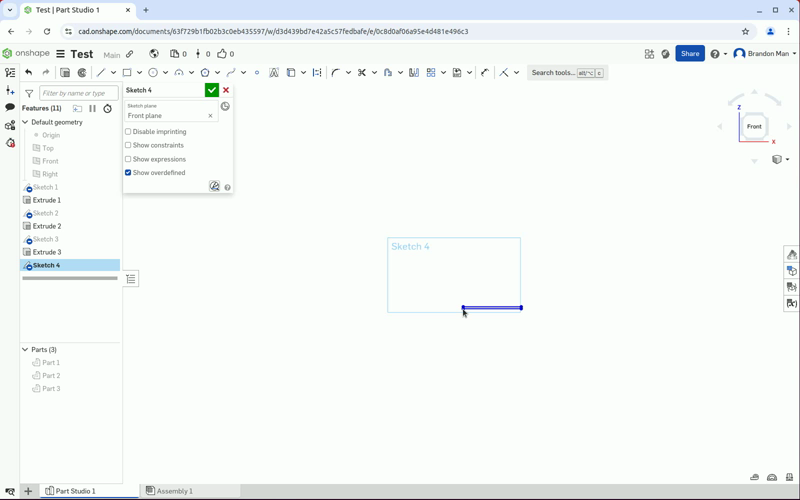
mouse_move(478, 307)
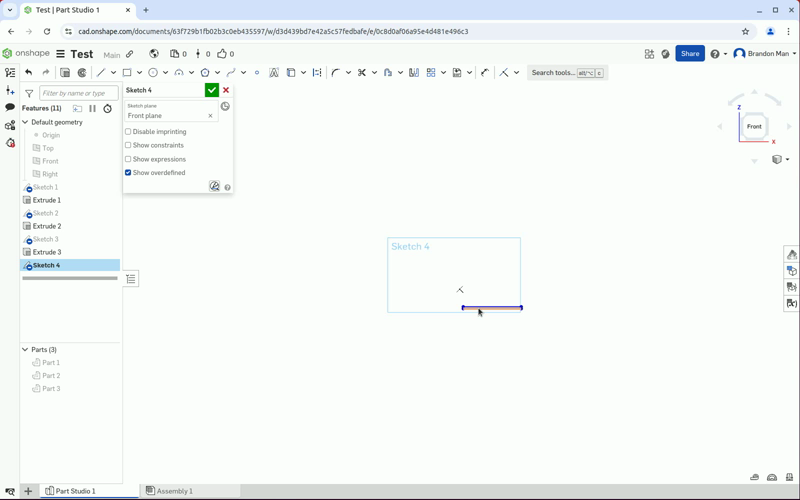
scroll(6)
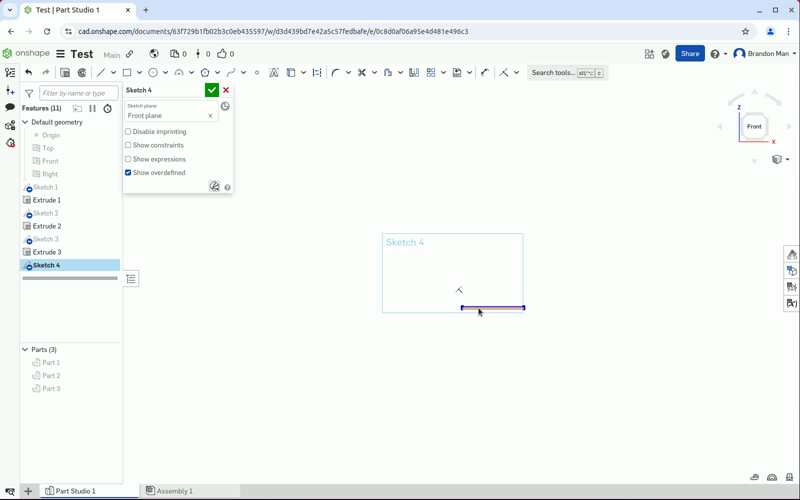
scroll(6)
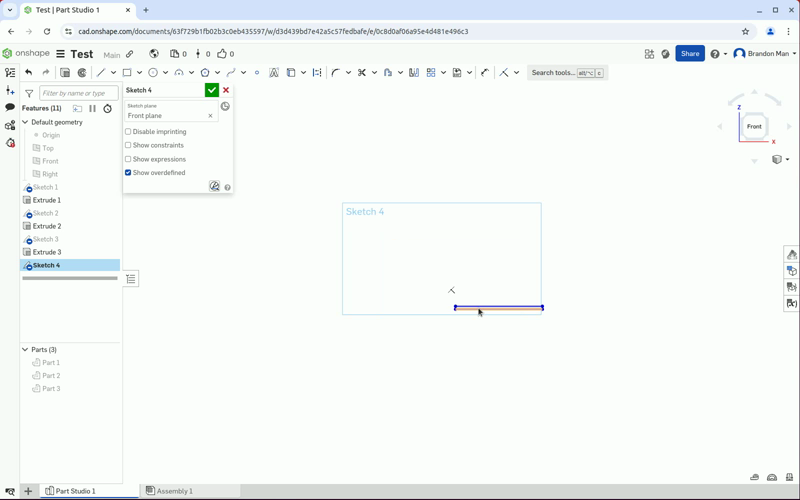
scroll(6)
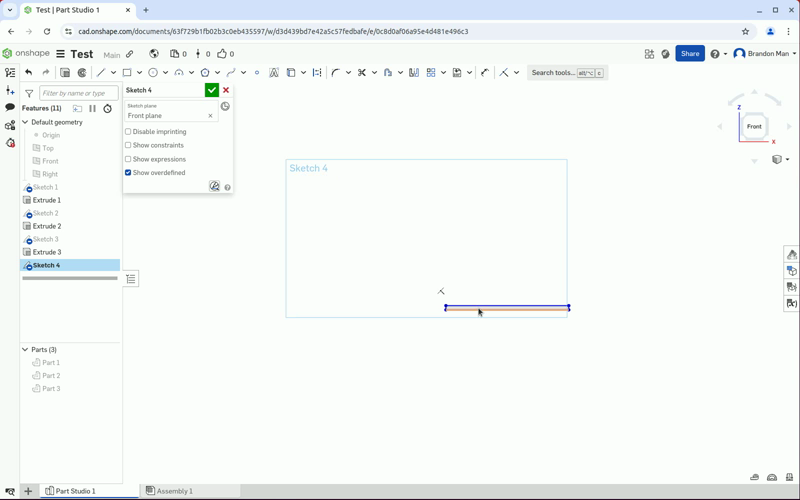
scroll(6)
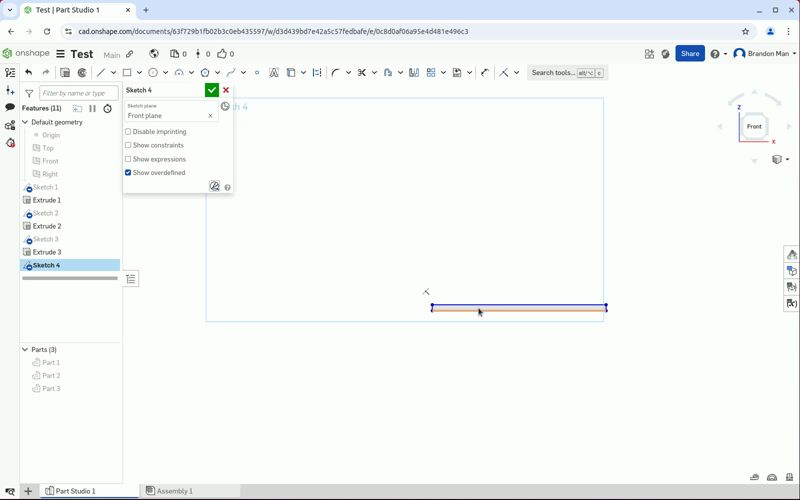
scroll(6)
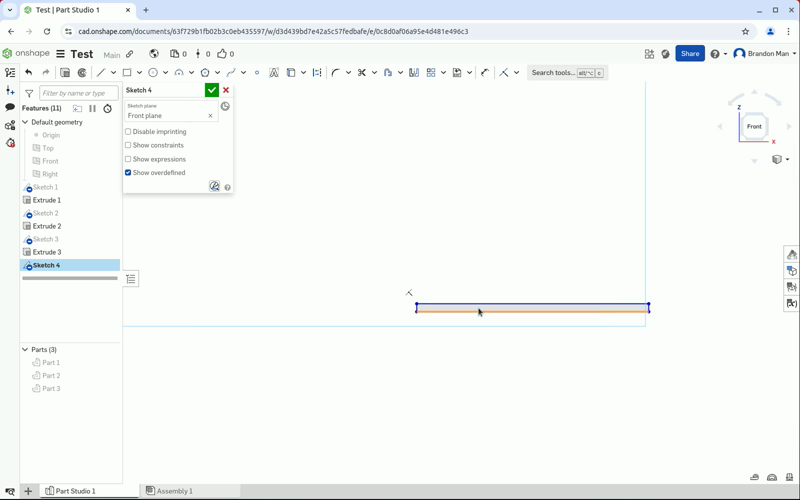
scroll(6)
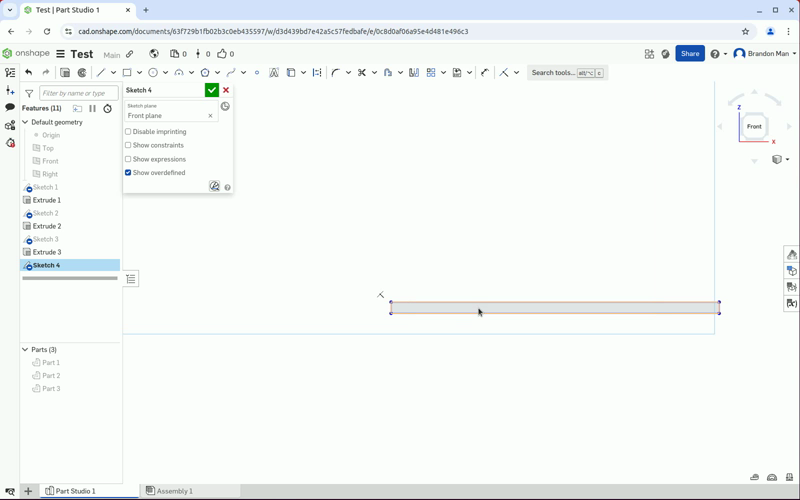
scroll(6)
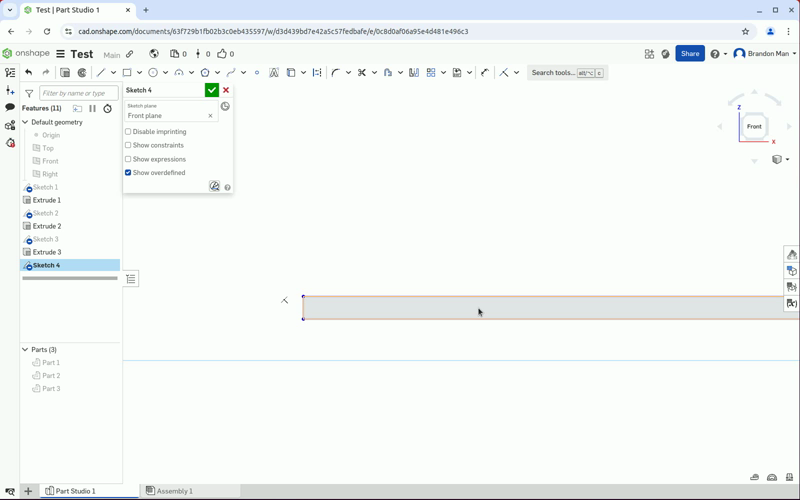
click(478, 307)
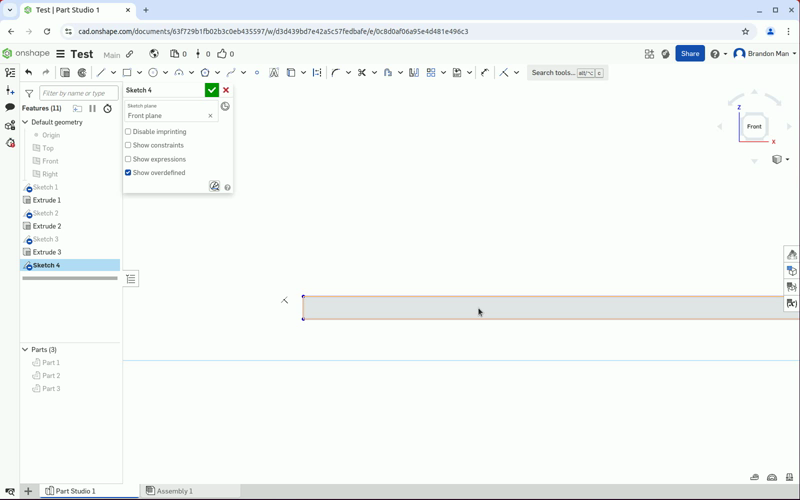
scroll(-6)
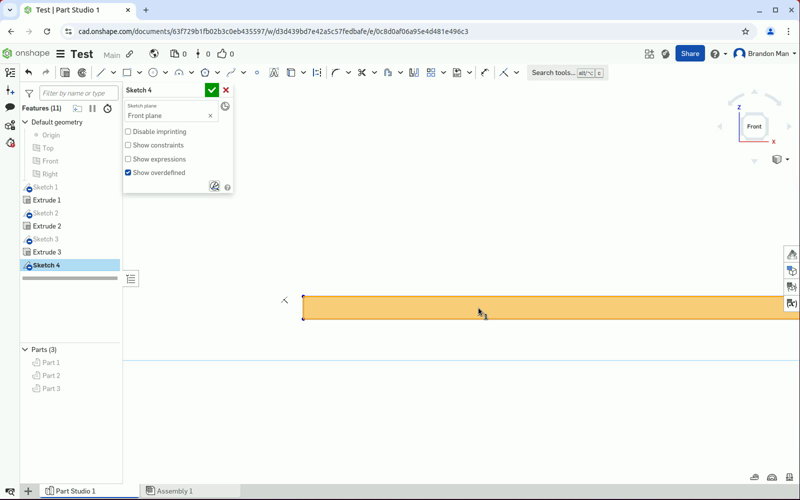
scroll(-6)
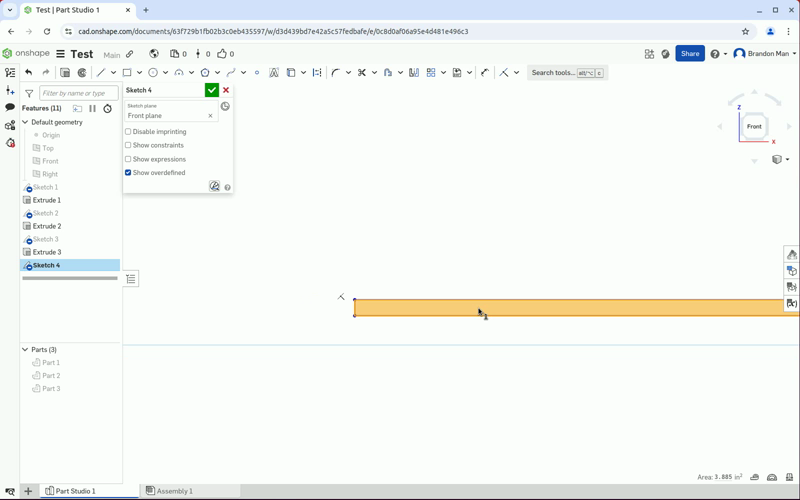
scroll(-6)
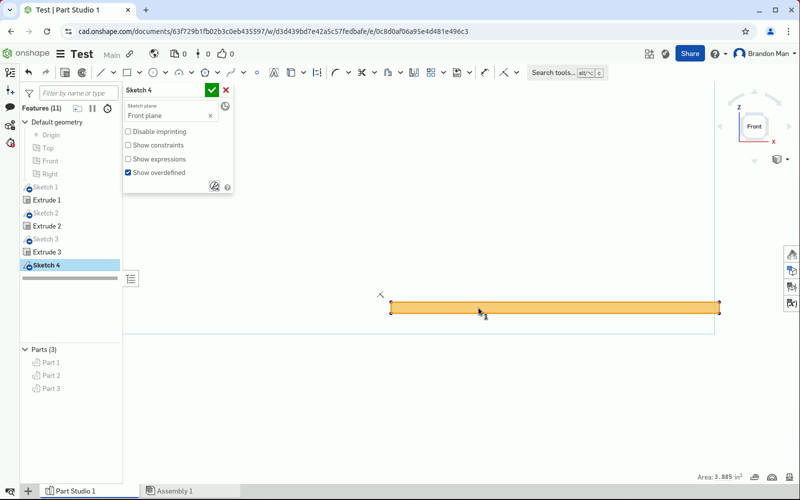
scroll(-6)
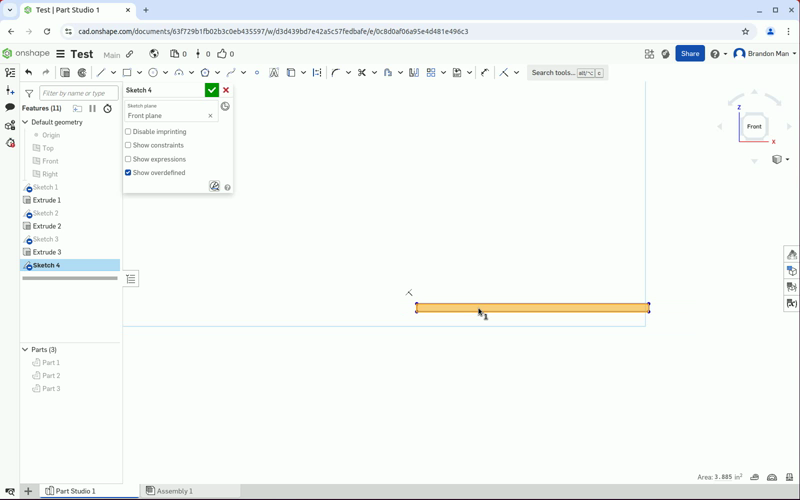
scroll(-6)
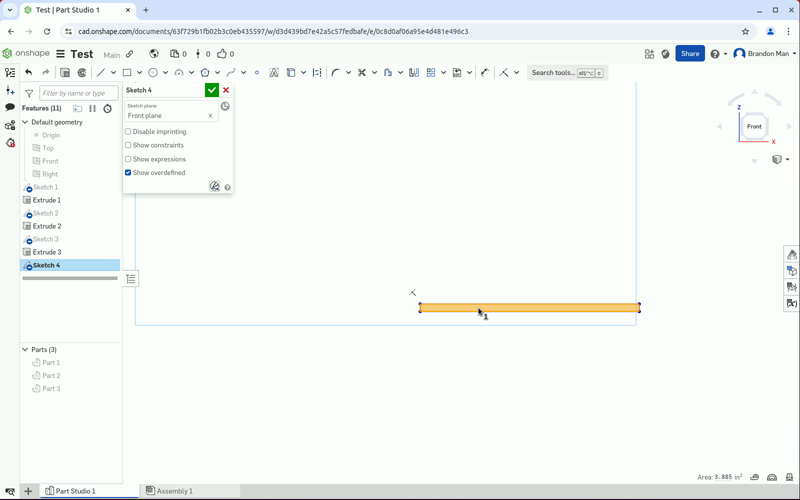
scroll(-6)
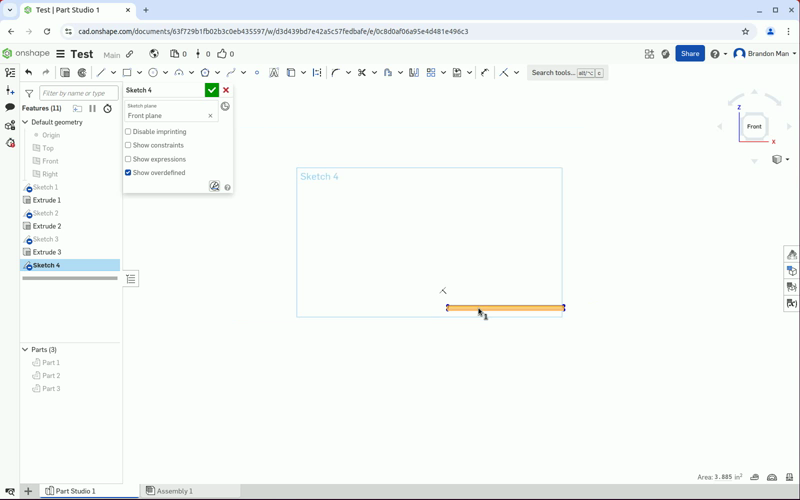
scroll(-6)
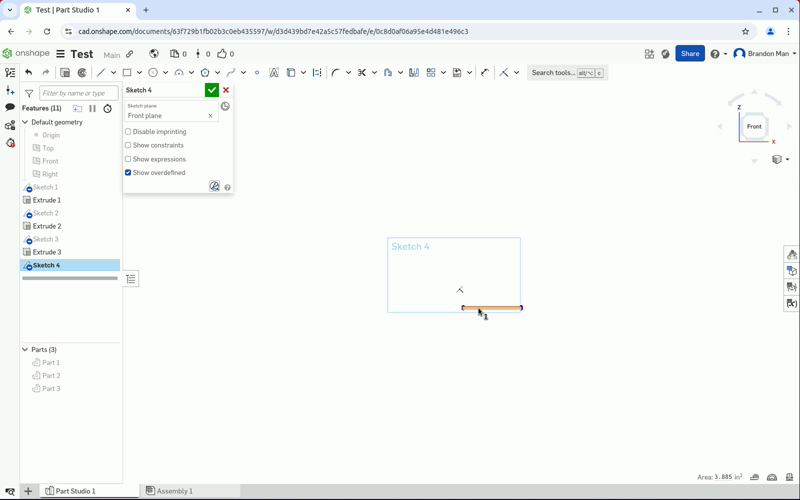
mouse_move(73, 352)
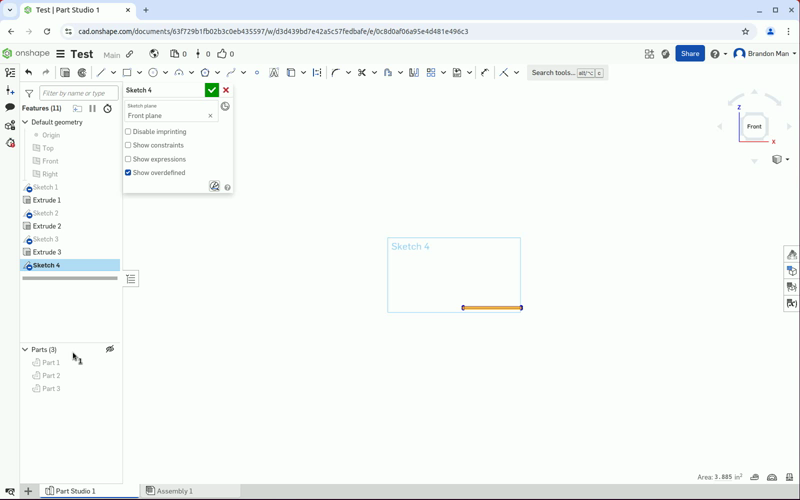
key(shift+y)
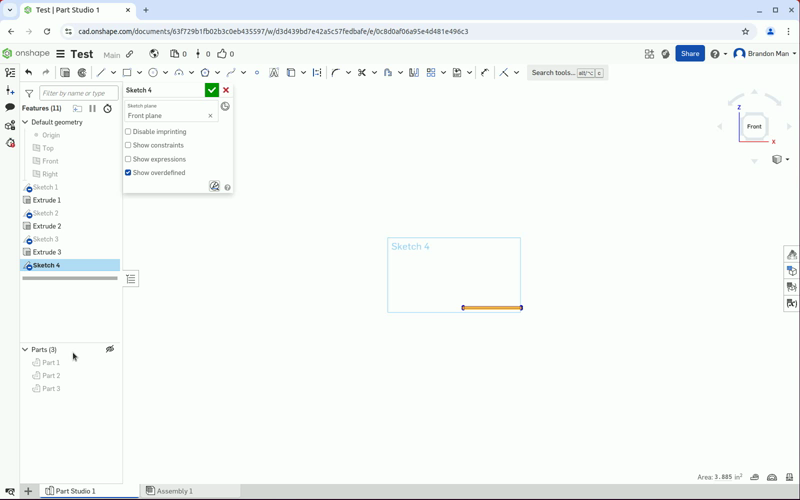
key(shift+e)
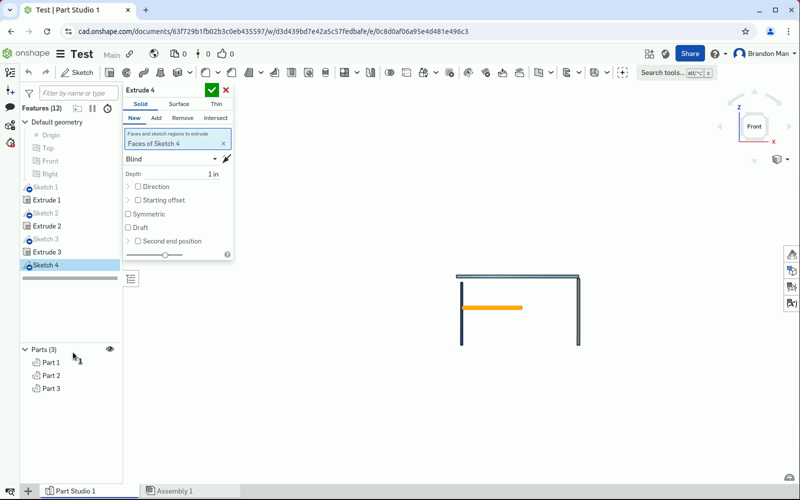
mouse_move(143, 106)
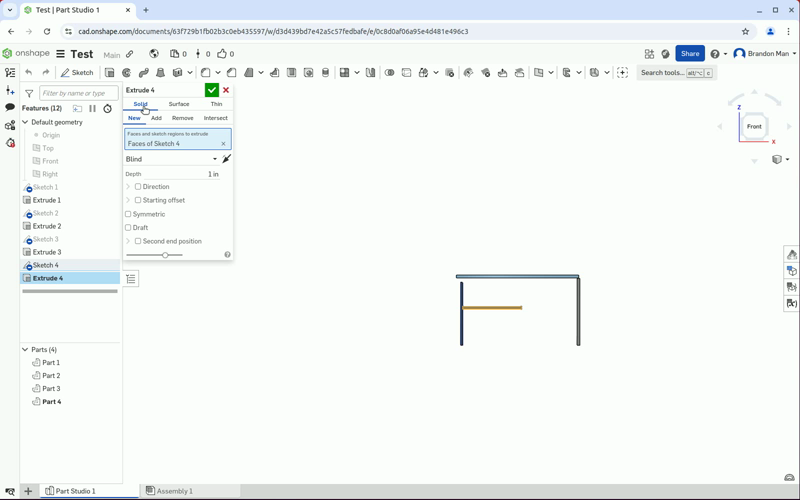
click(143, 106)
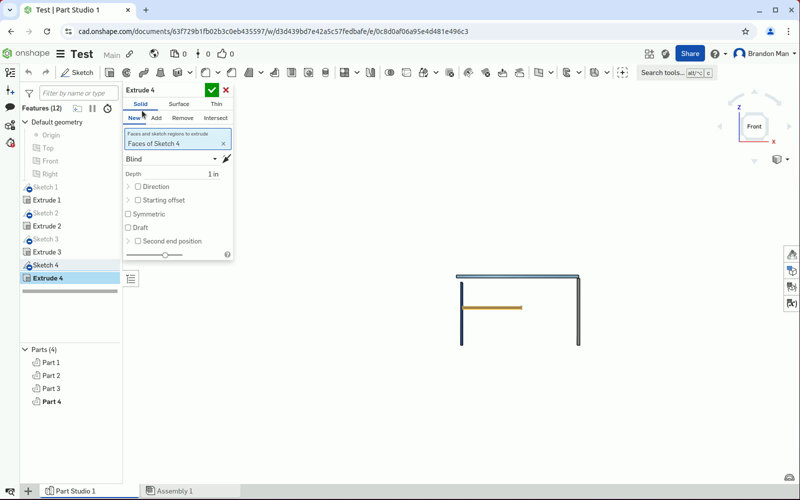
mouse_move(137, 120)
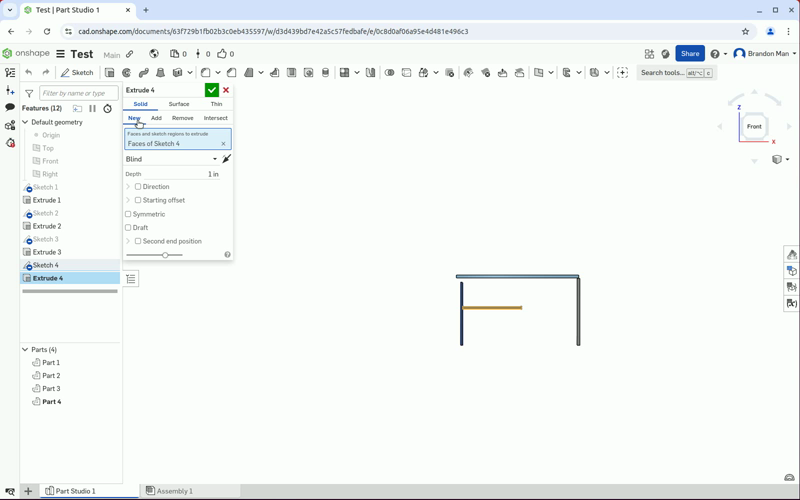
click(137, 120)
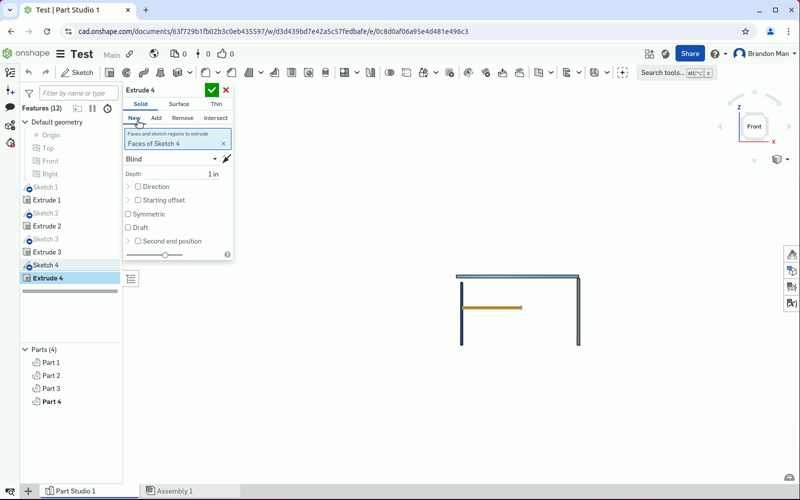
key(tab, 4)
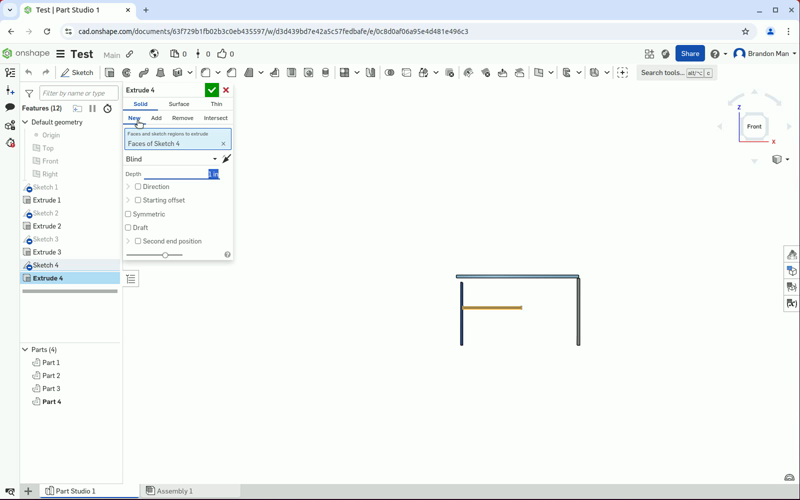
text(-12.758)
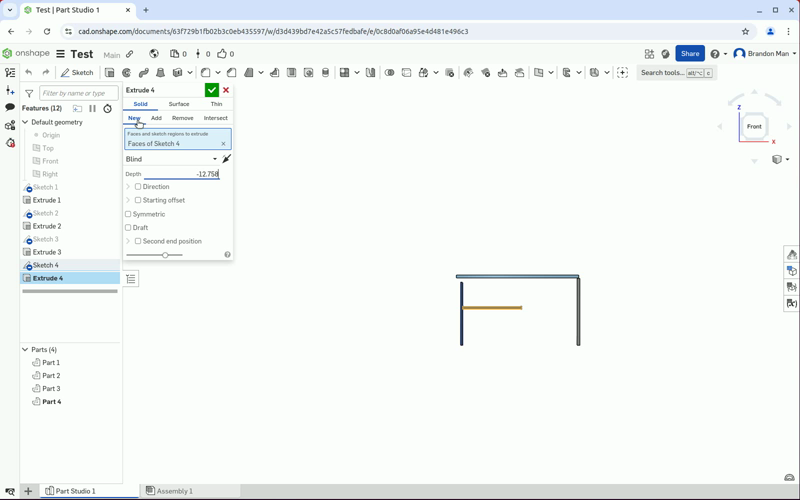
key(enter)
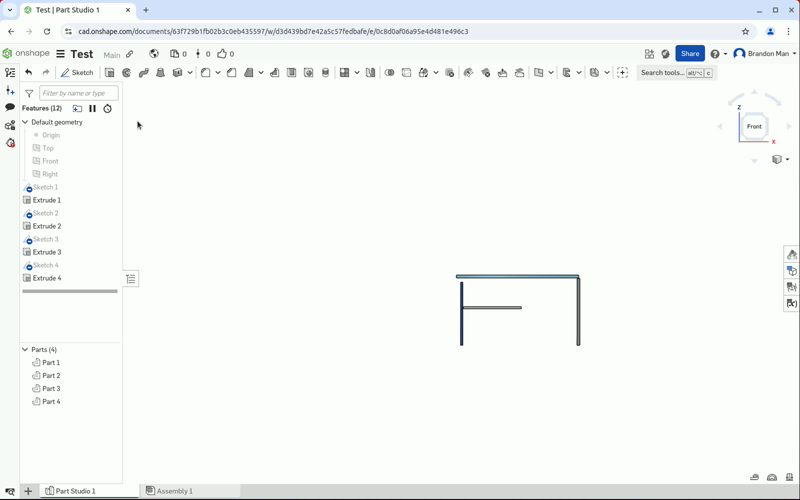
key(shift+h)
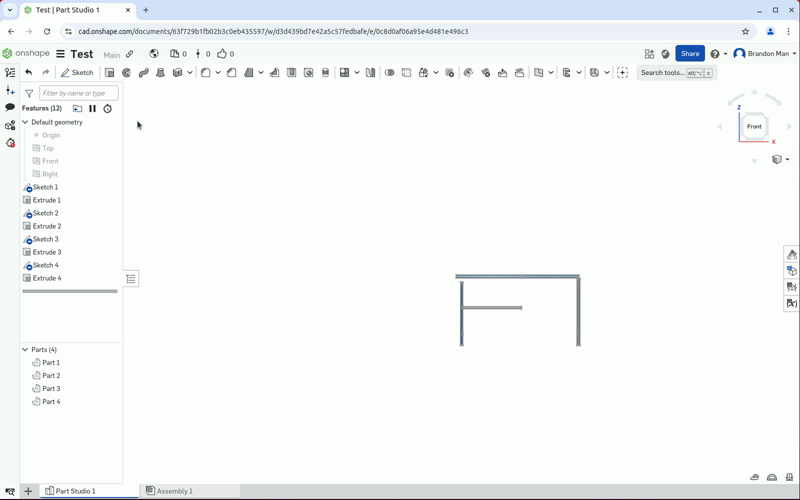
key(shift+h)
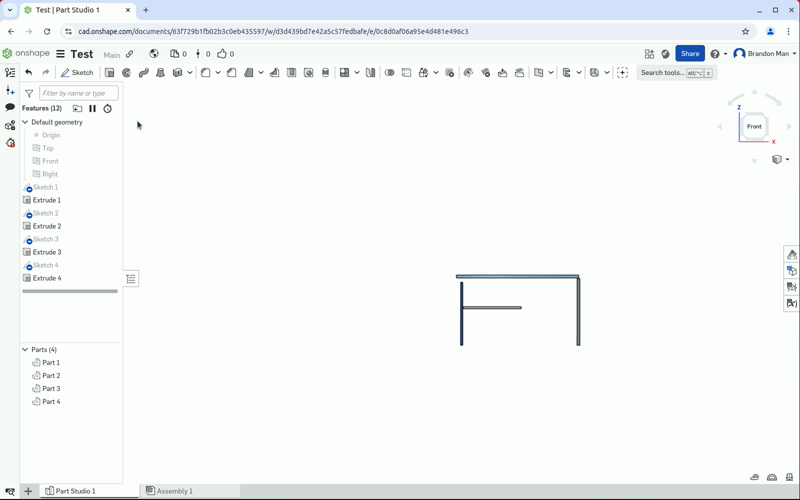
mouse_move(73, 189)
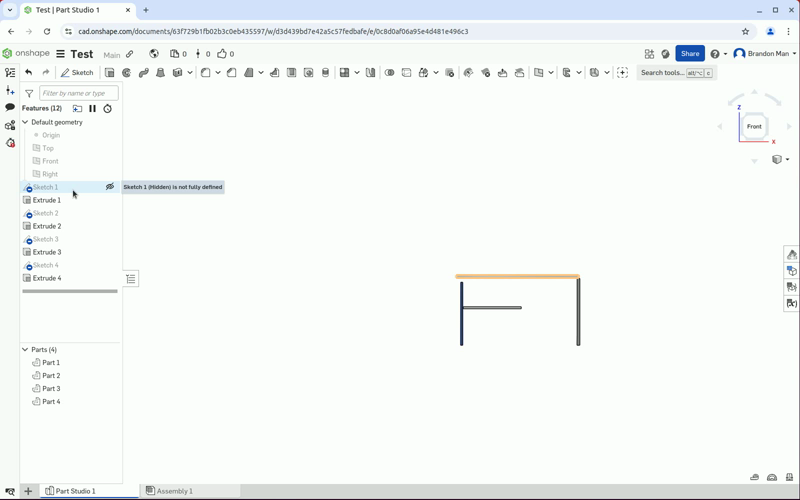
click(73, 189)
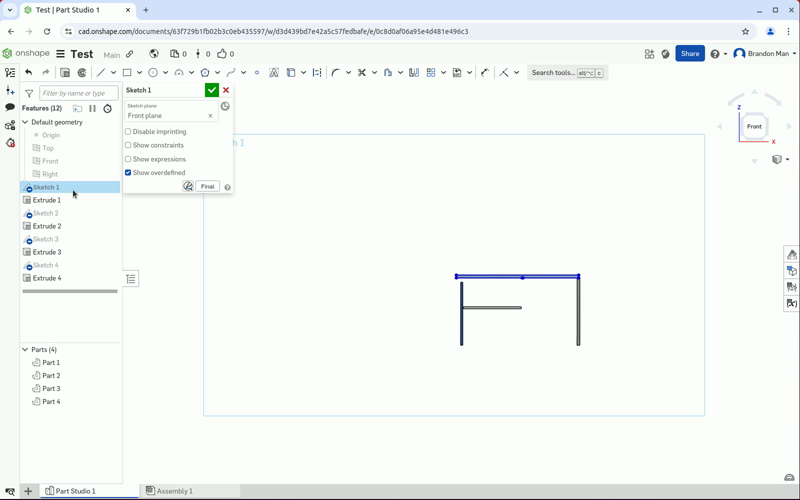
mouse_move(229, 92)
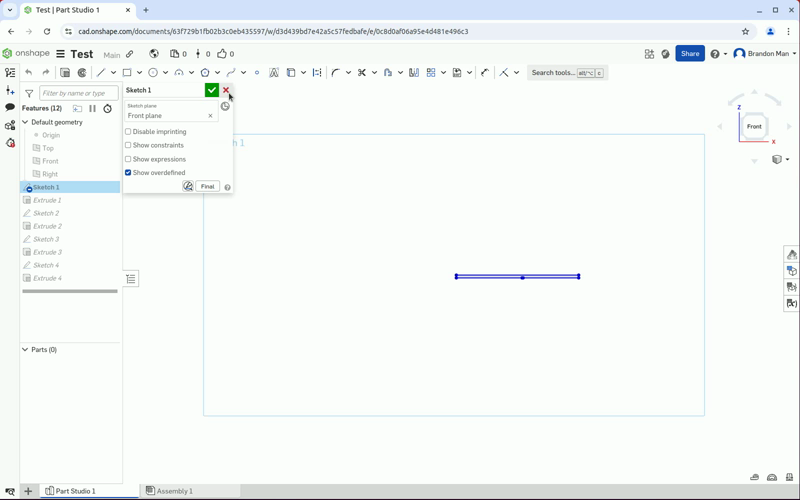
click(229, 92)
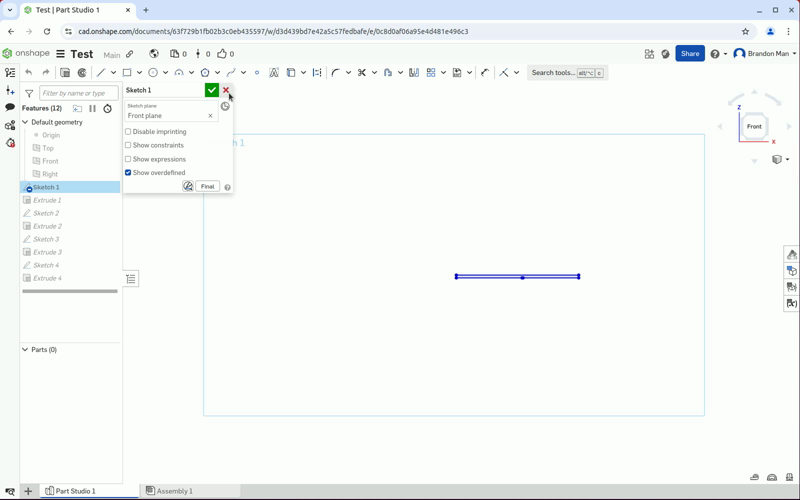
key(shift+s)
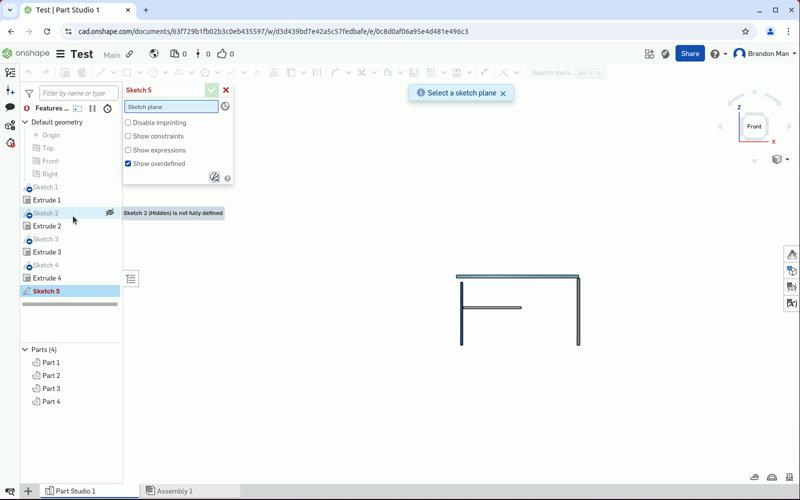
scroll(3)
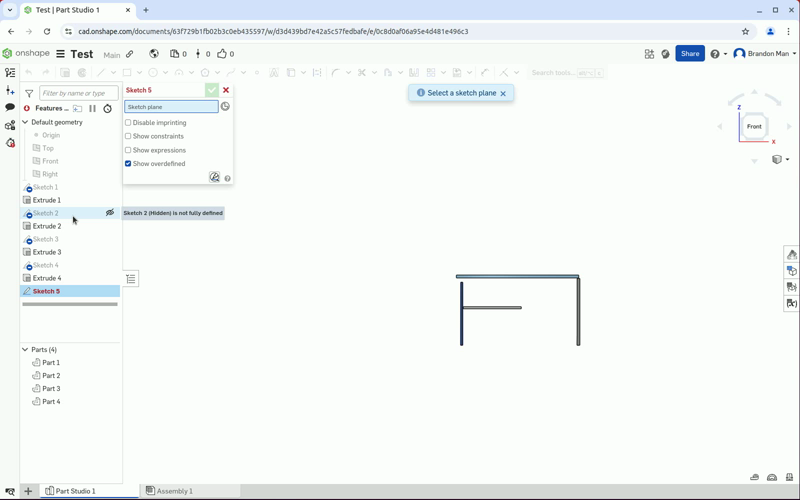
mouse_move(73, 163)
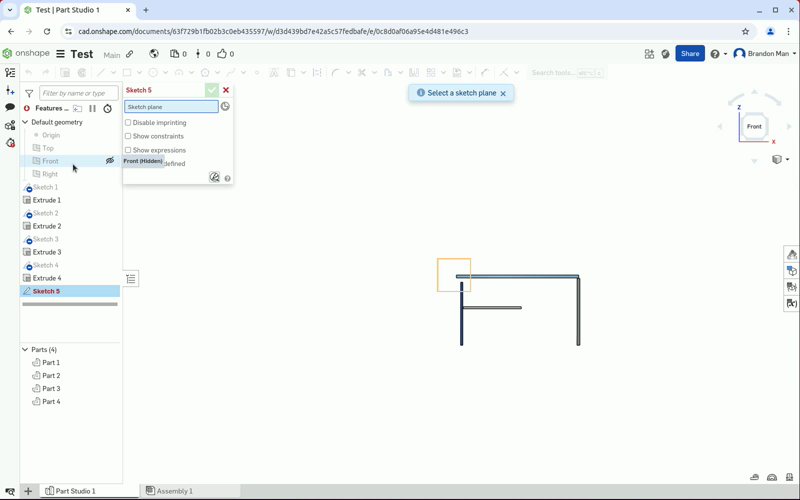
click(73, 163)
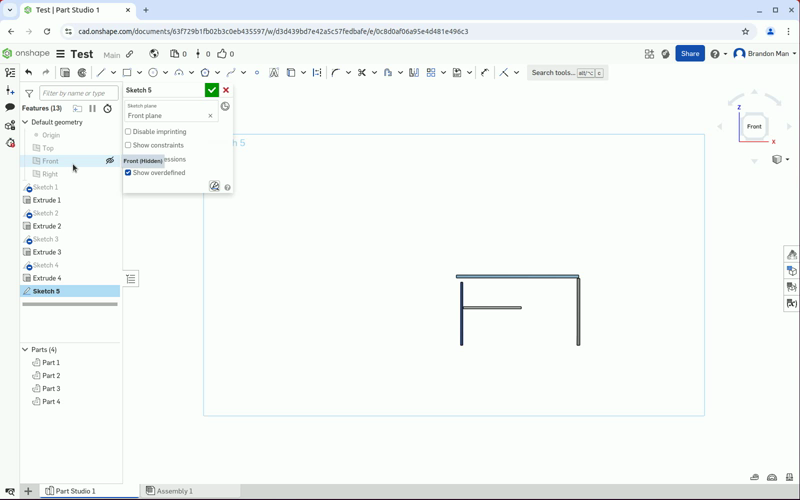
mouse_move(73, 352)
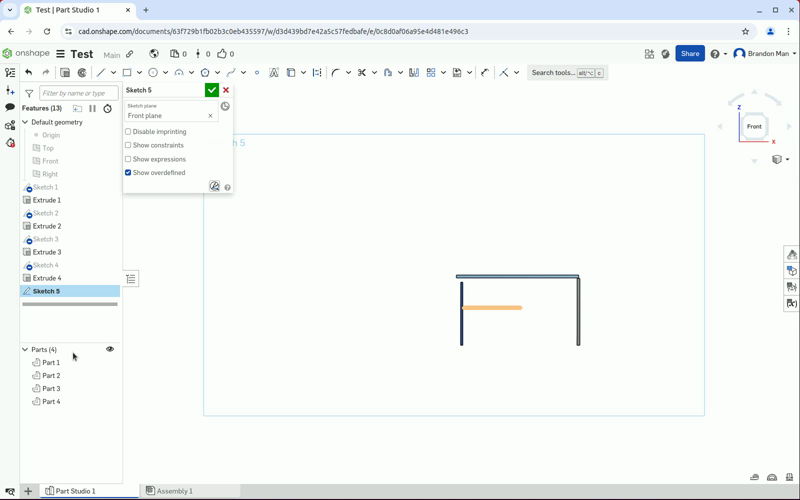
key(y)
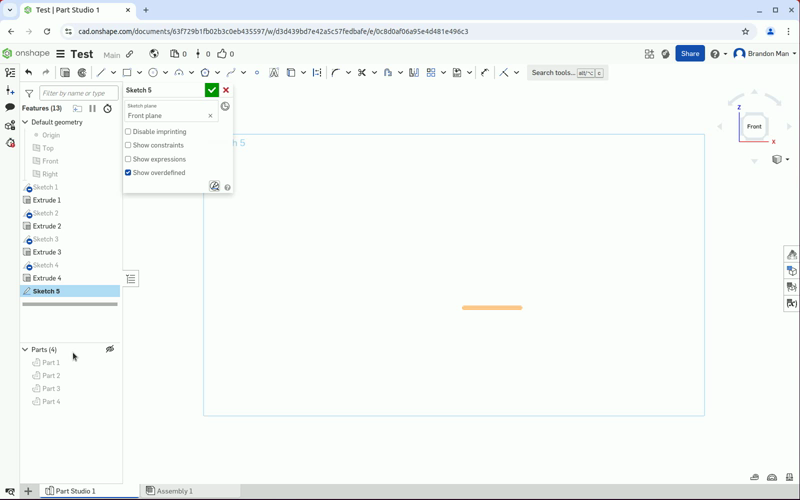
key(l)
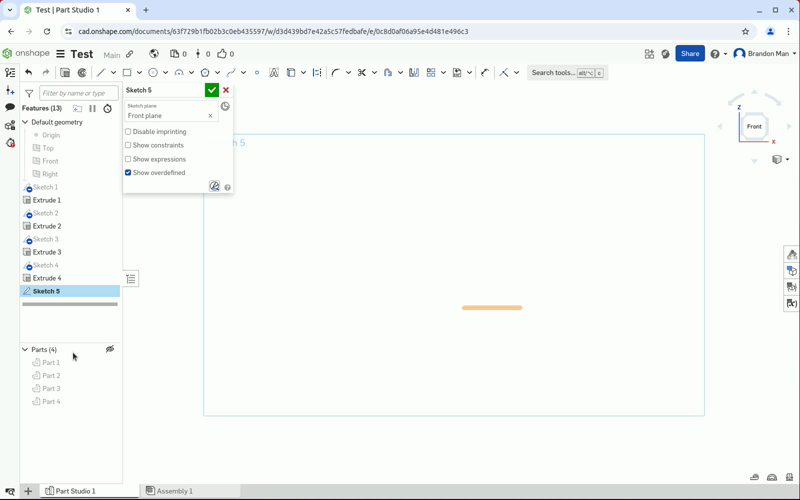
key_down(shift)
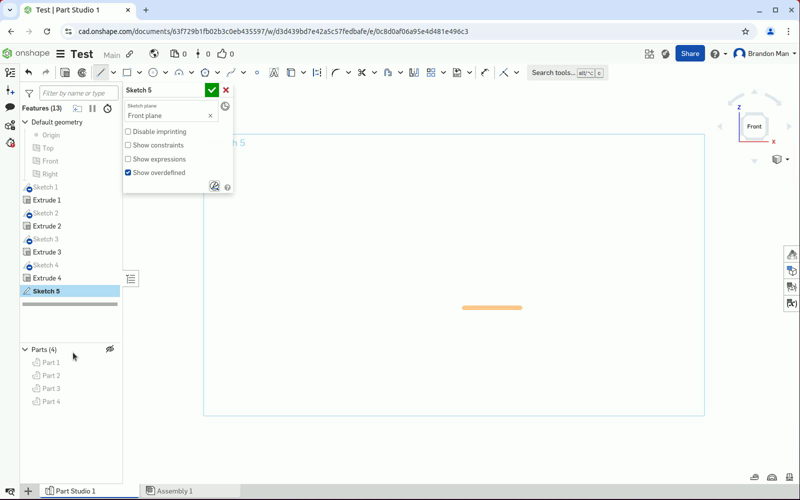
mouse_move(520, 333)
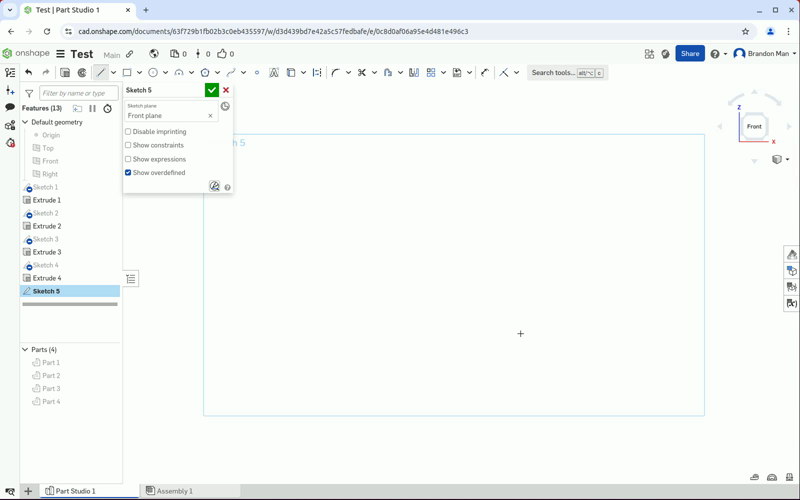
click(520, 333)
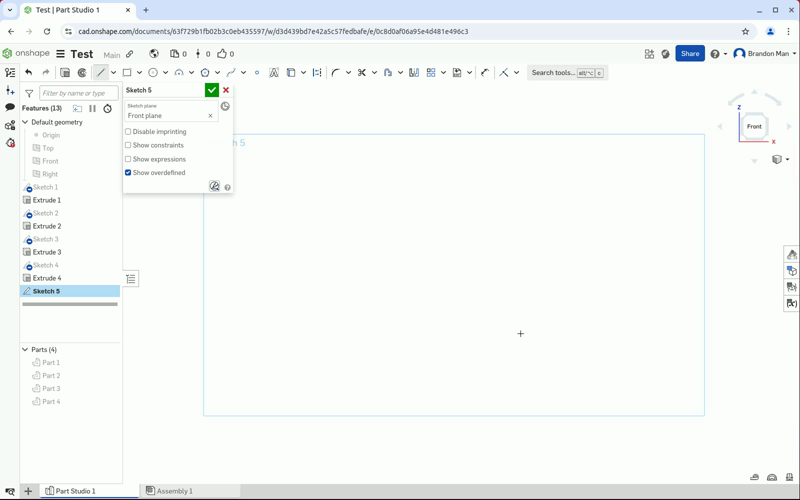
key_up(shift)
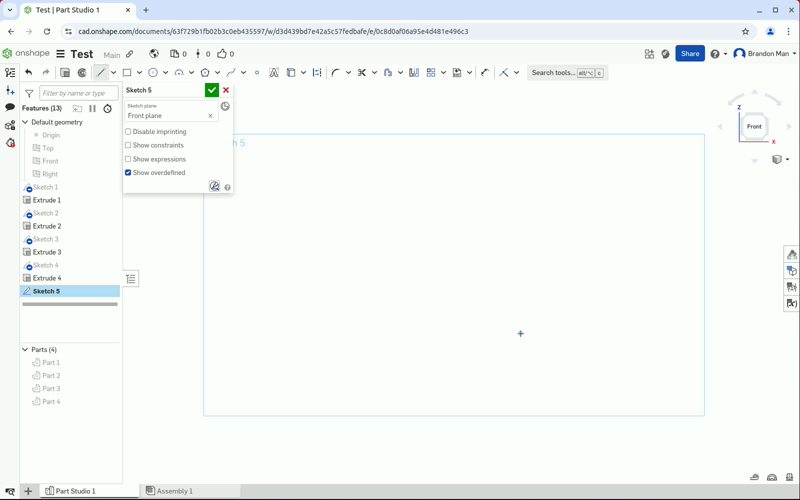
key_down(shift)
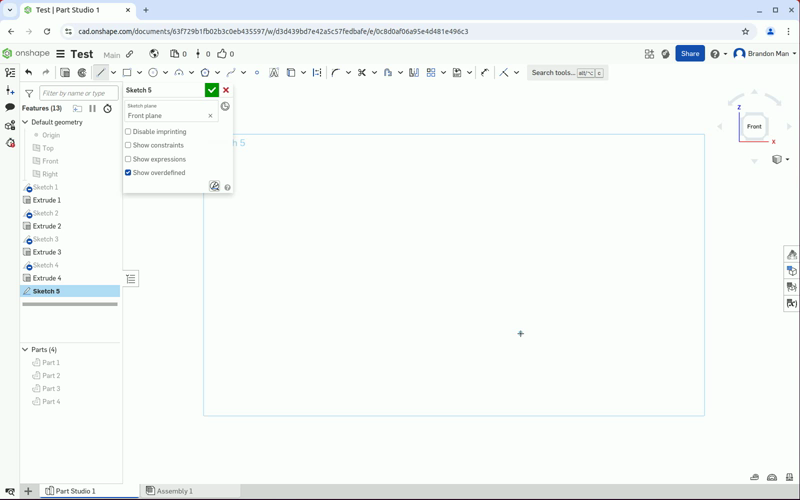
mouse_move(550, 333)
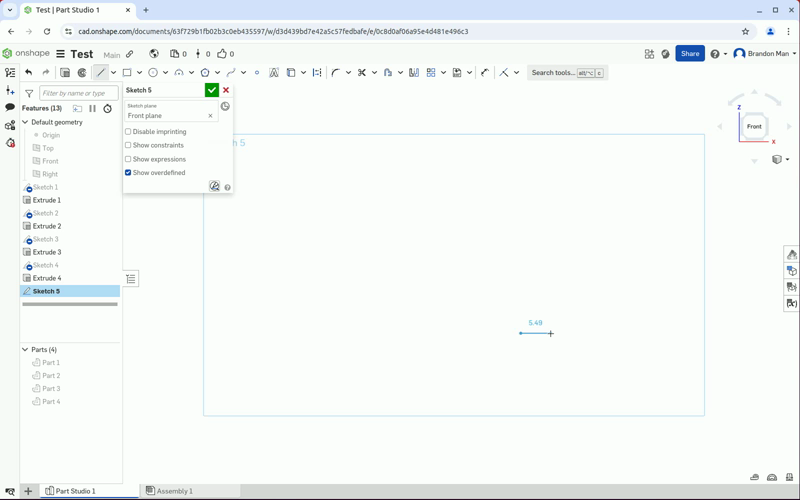
mouse_move(522, 333)
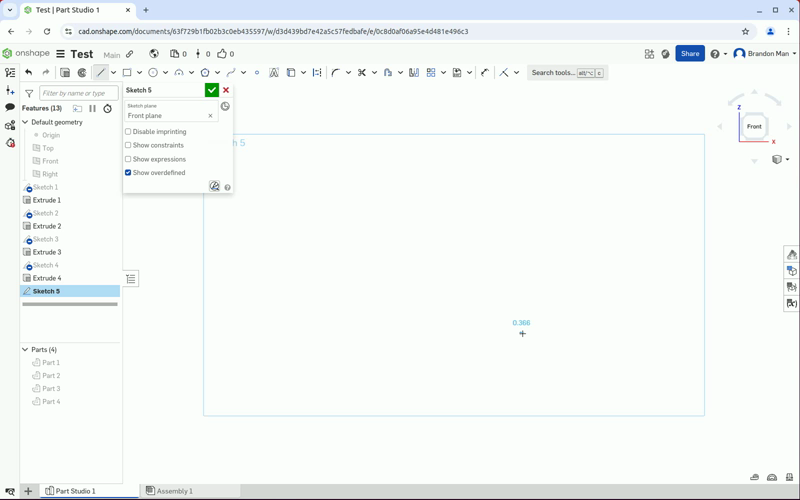
scroll(6)
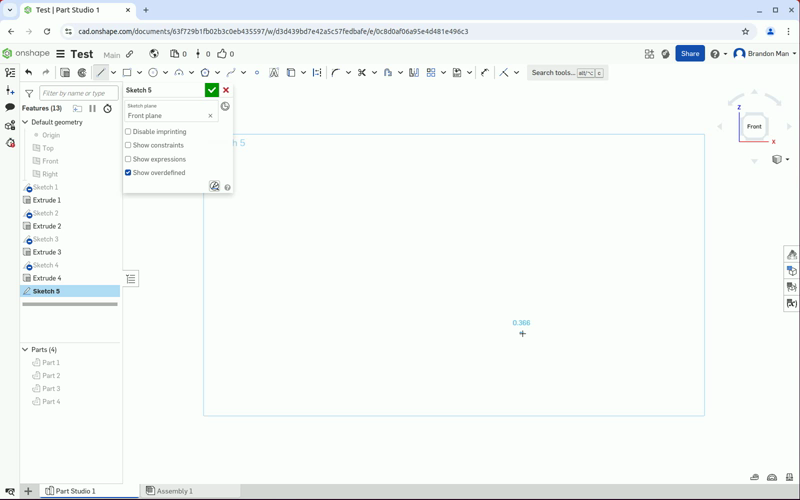
scroll(6)
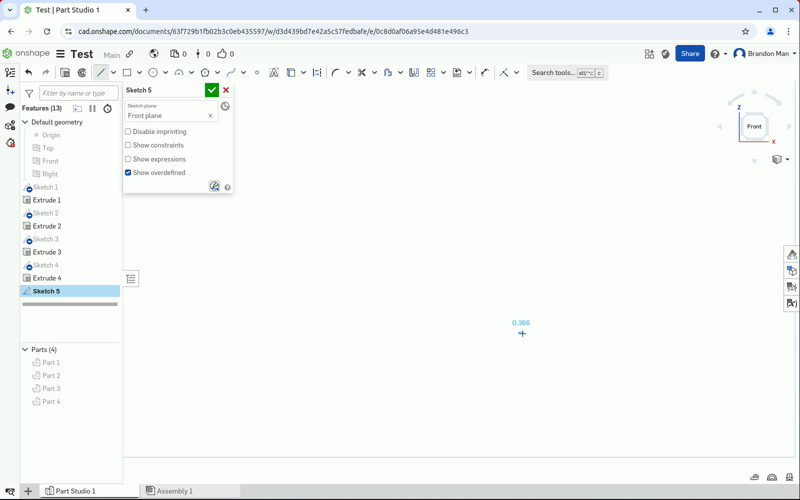
scroll(6)
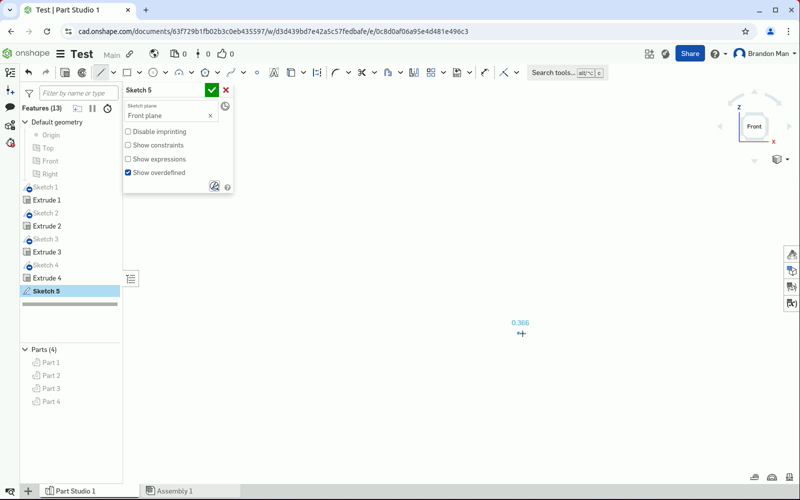
scroll(6)
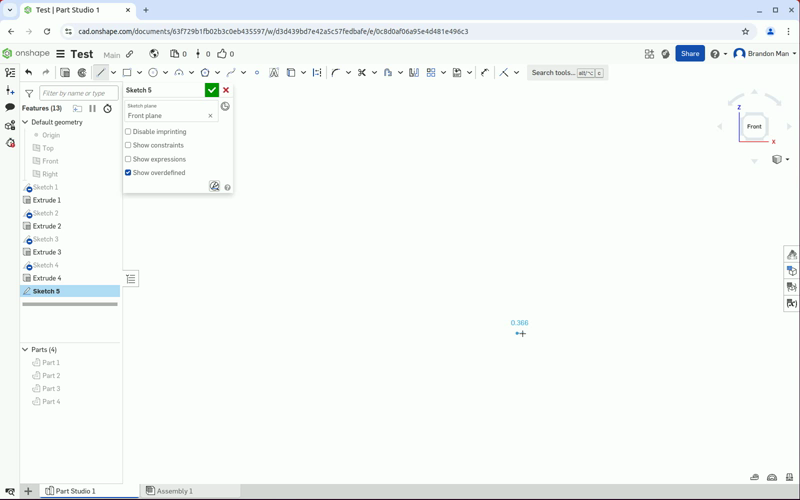
scroll(6)
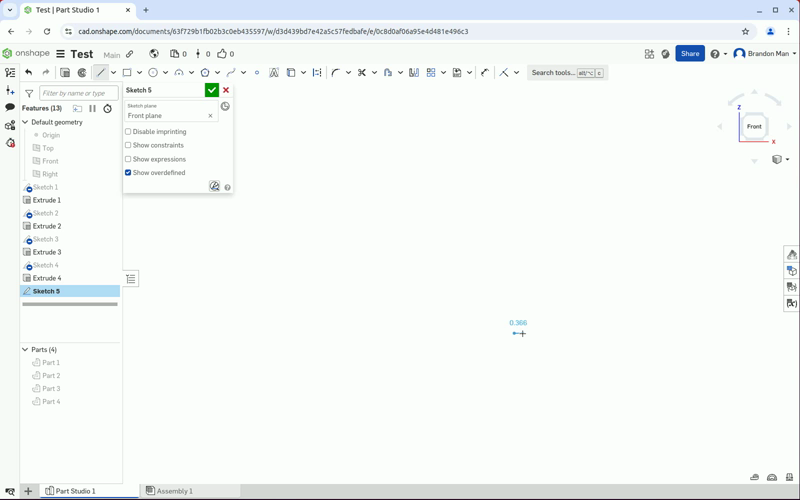
scroll(6)
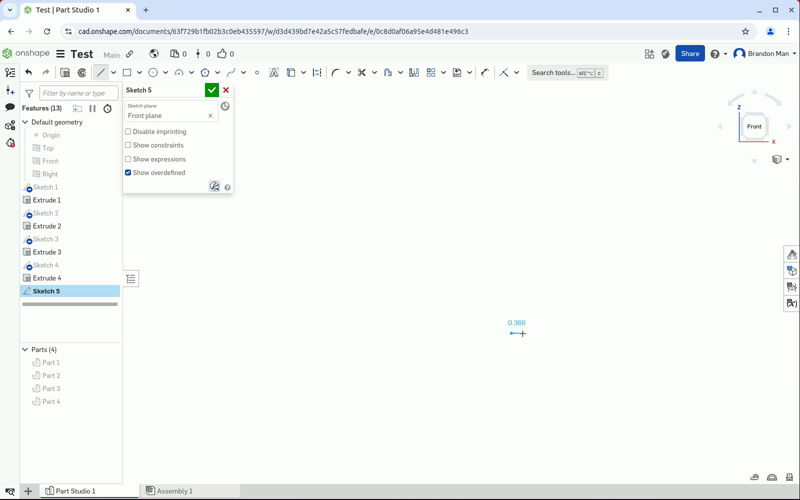
scroll(6)
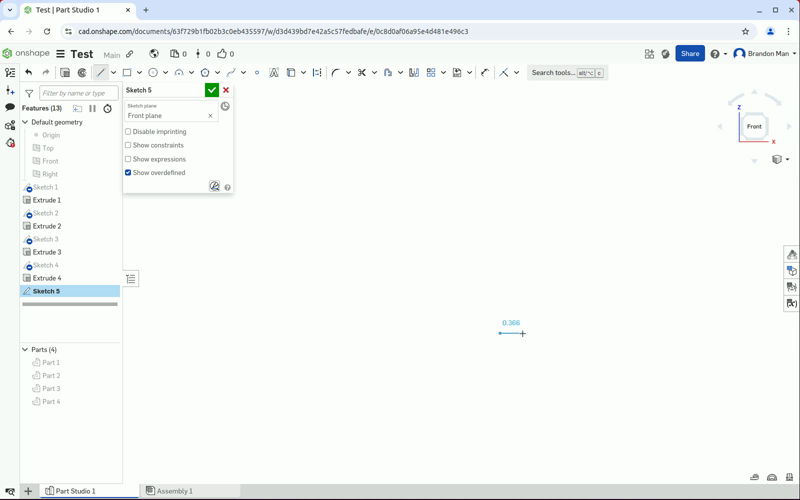
click(522, 333)
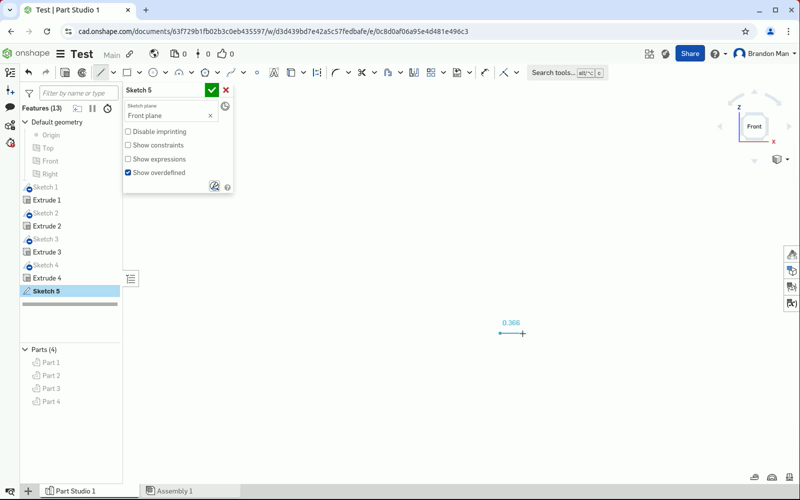
scroll(-6)
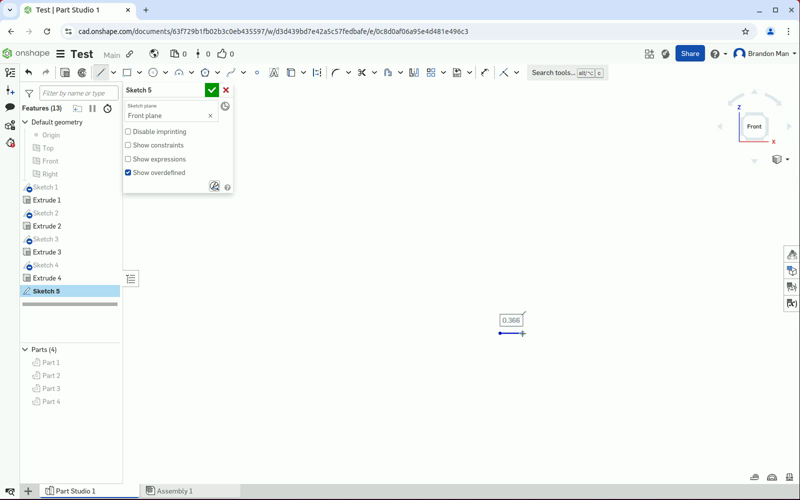
scroll(-6)
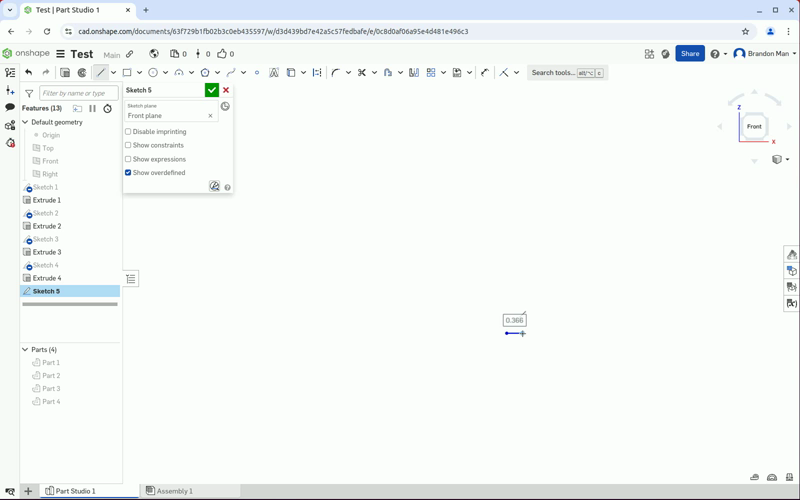
scroll(-6)
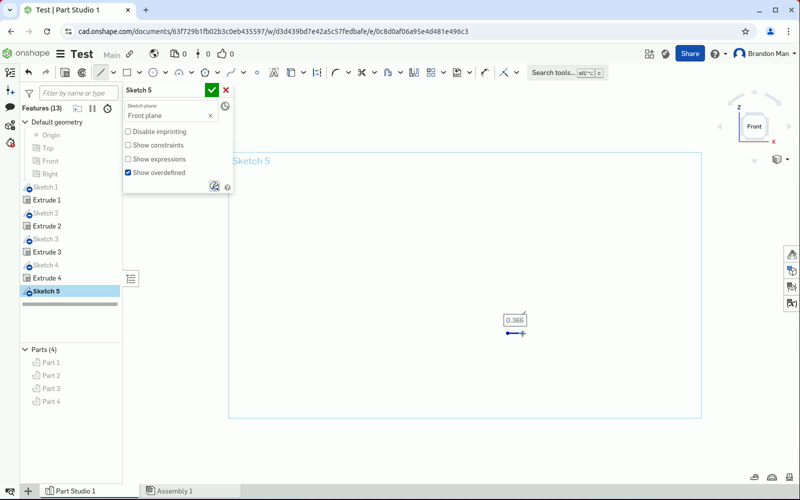
scroll(-6)
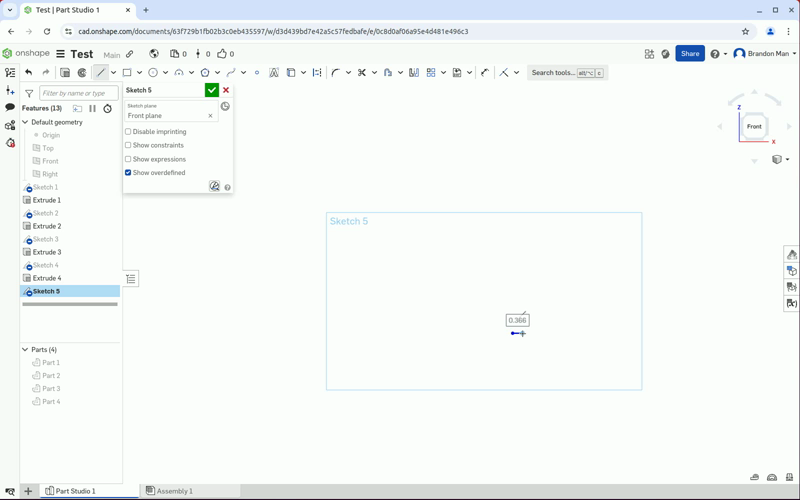
scroll(-6)
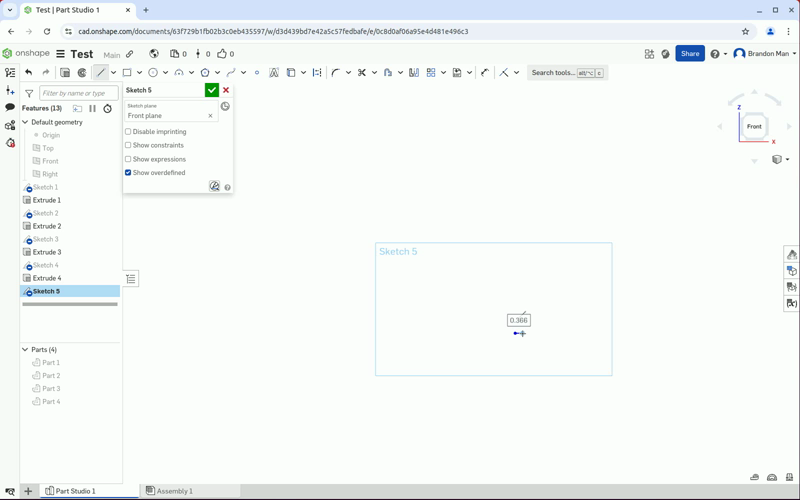
scroll(-6)
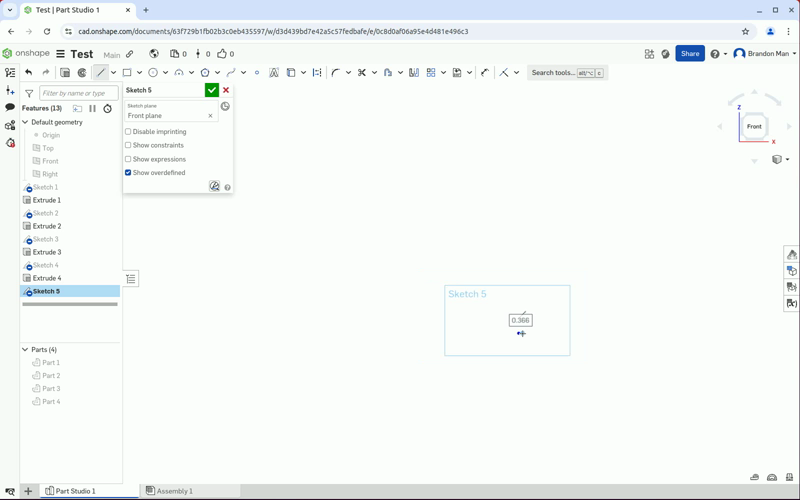
scroll(-6)
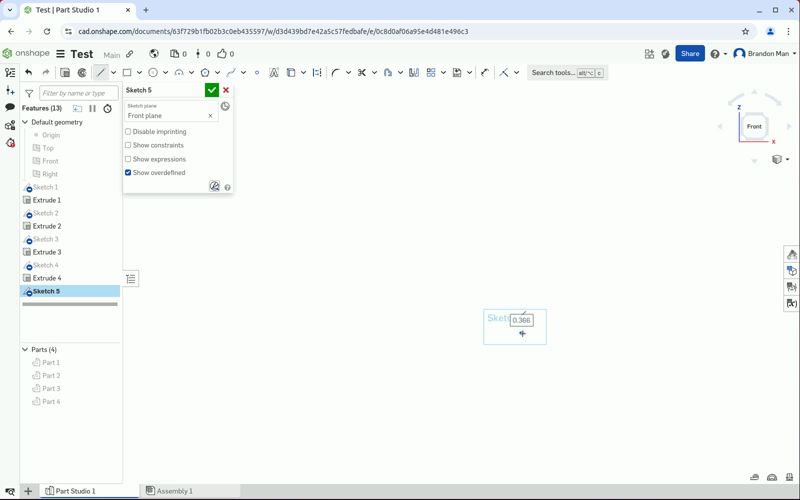
key_up(shift)
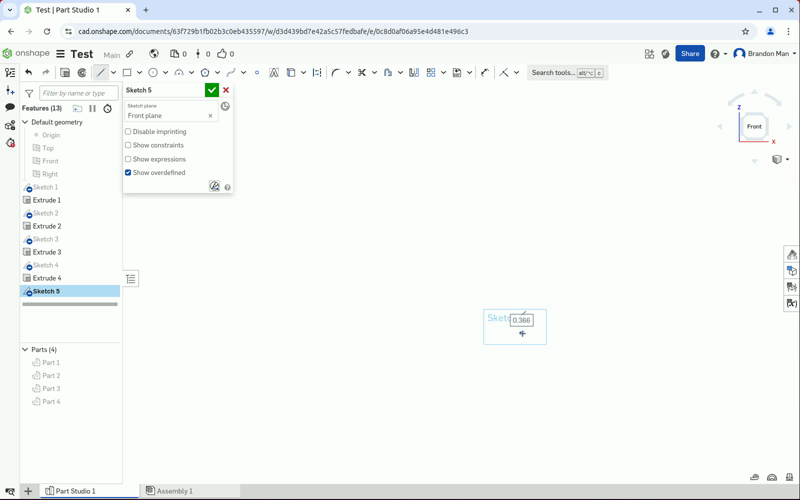
key_down(shift)
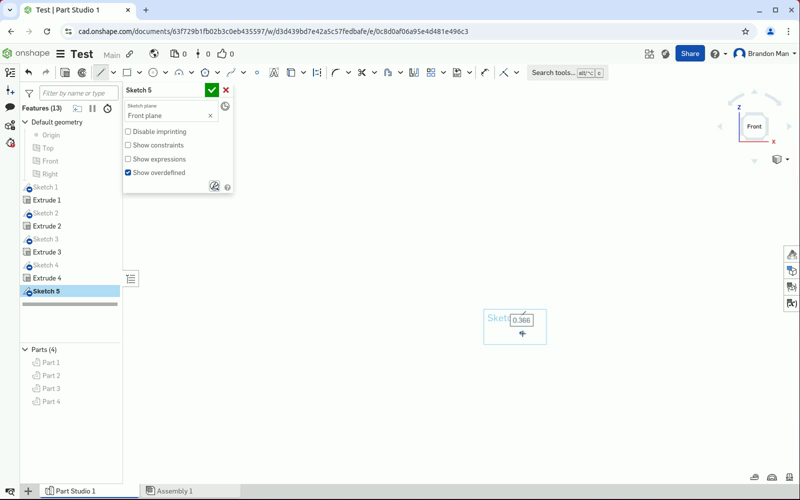
mouse_move(552, 333)
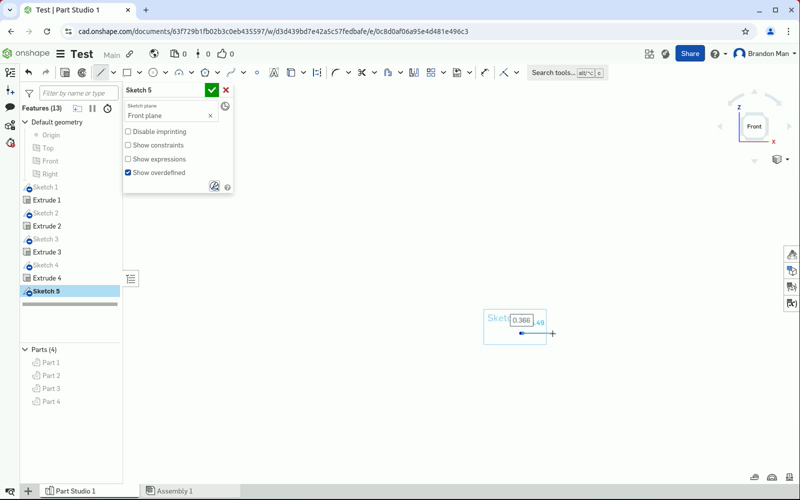
mouse_move(522, 284)
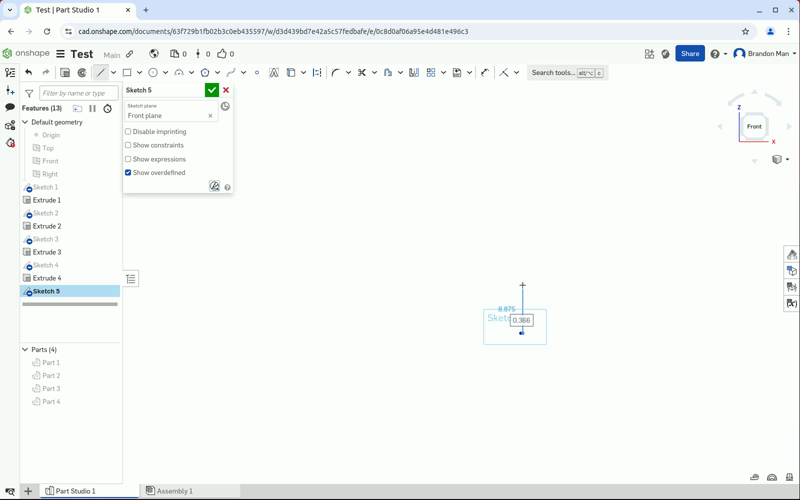
click(522, 284)
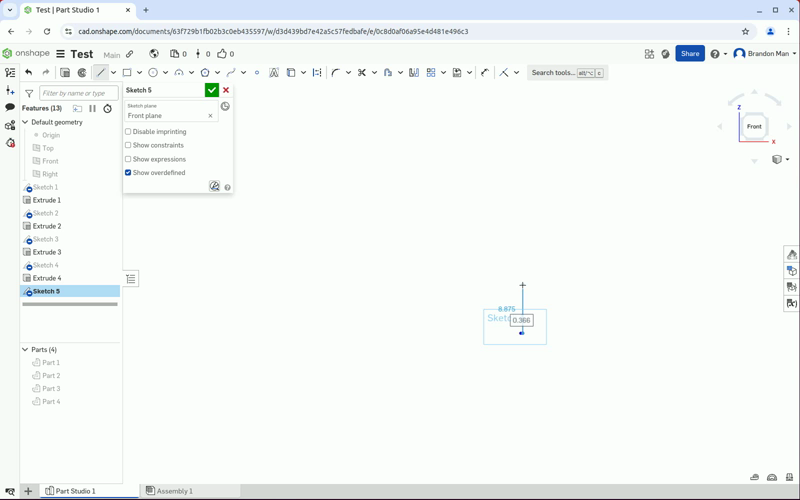
key_up(shift)
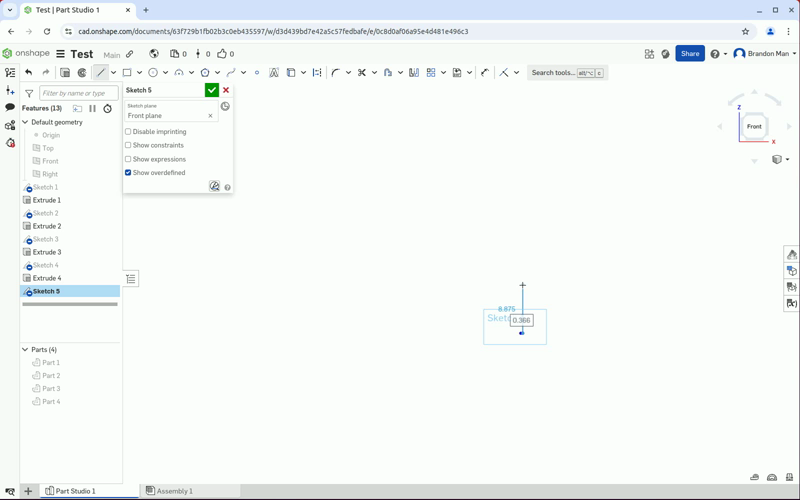
key_down(shift)
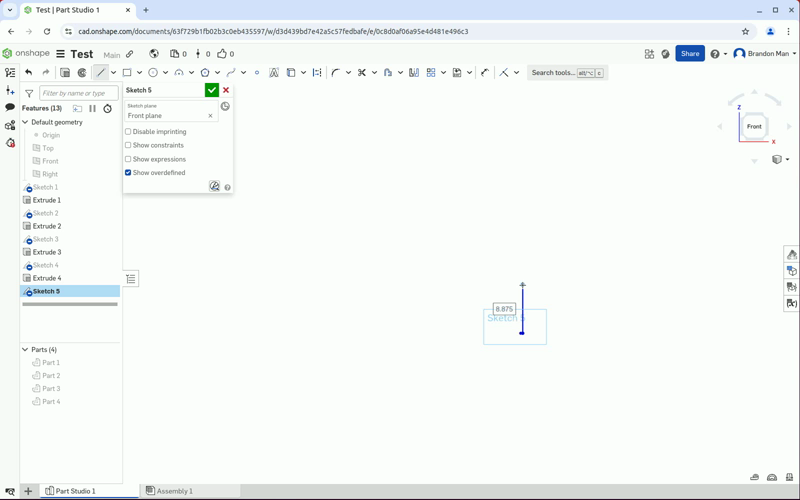
mouse_move(552, 284)
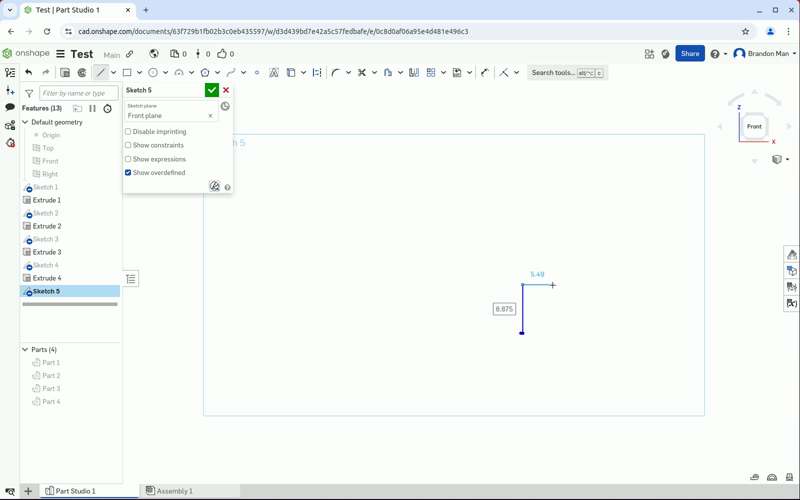
mouse_move(520, 284)
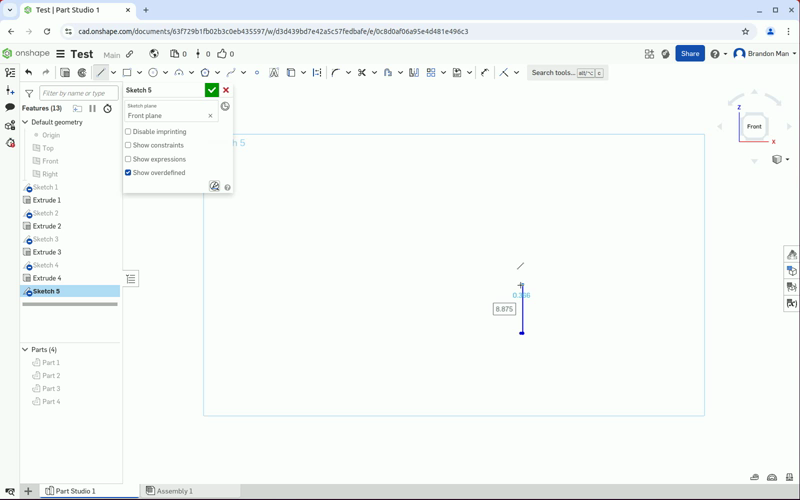
scroll(6)
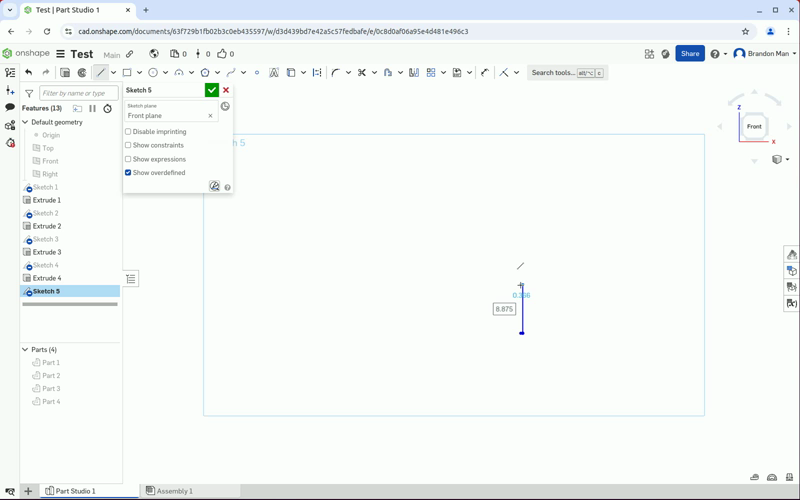
scroll(6)
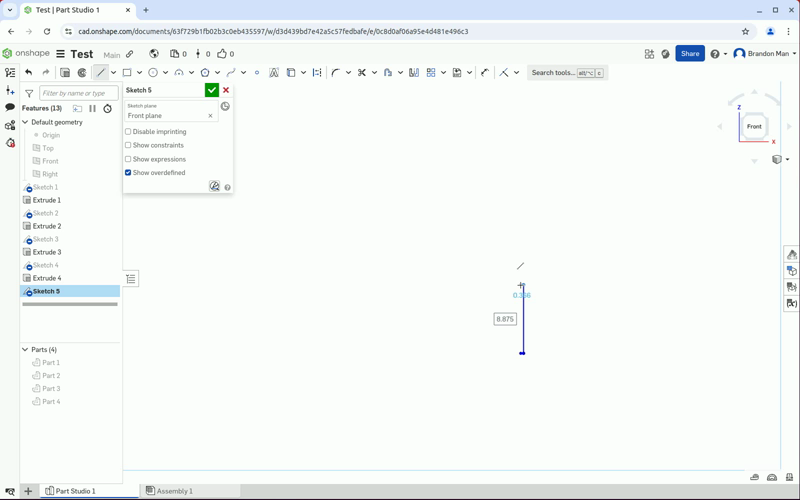
scroll(6)
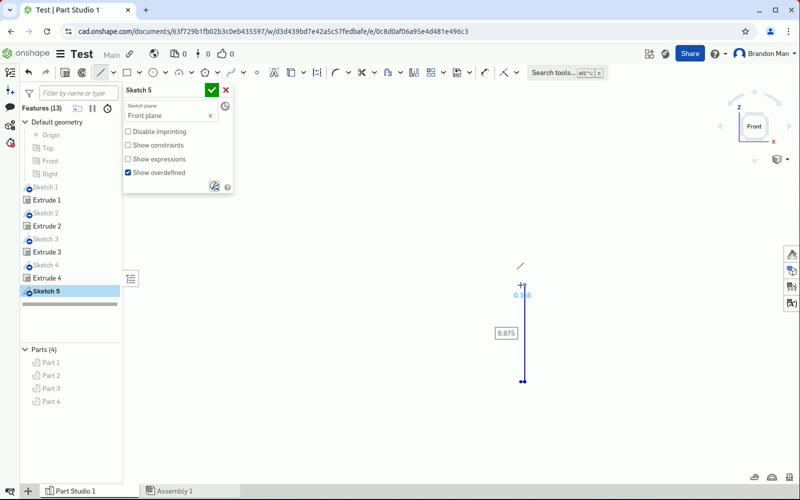
scroll(6)
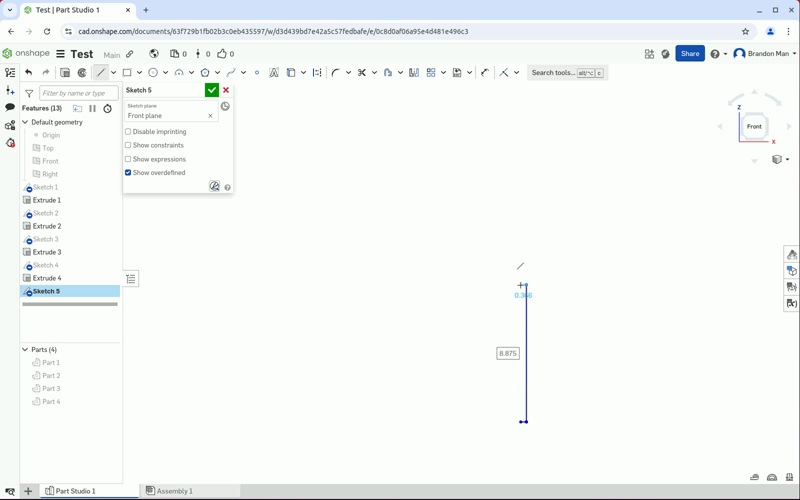
scroll(6)
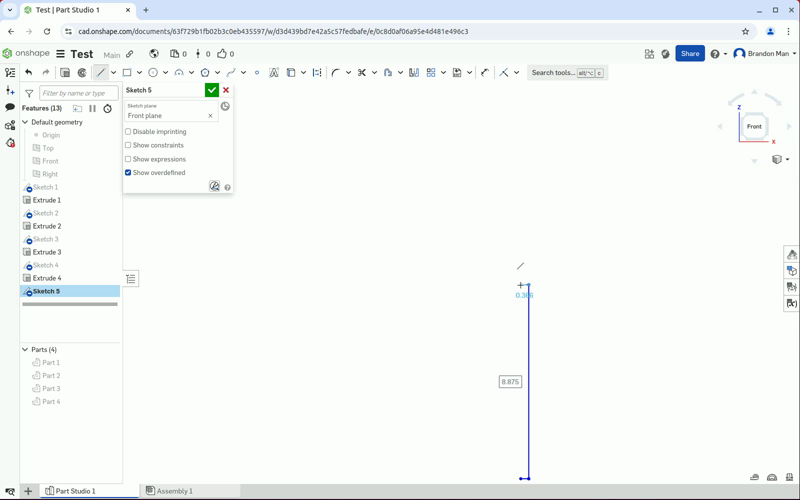
scroll(6)
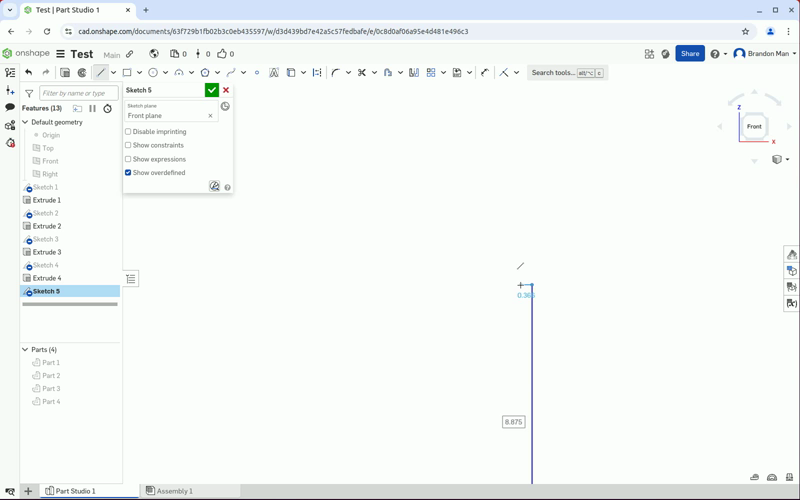
scroll(6)
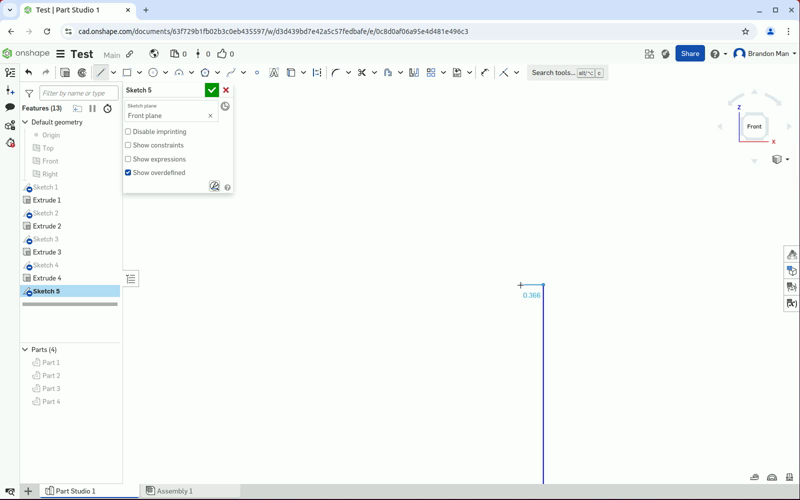
click(520, 284)
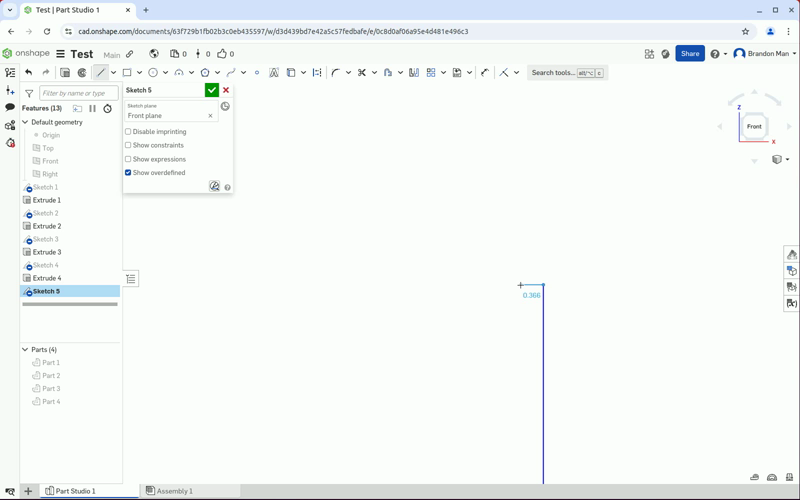
scroll(-6)
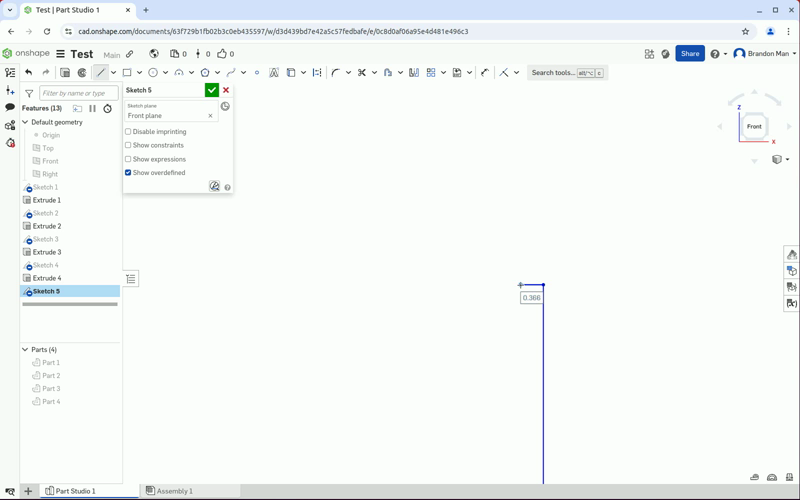
scroll(-6)
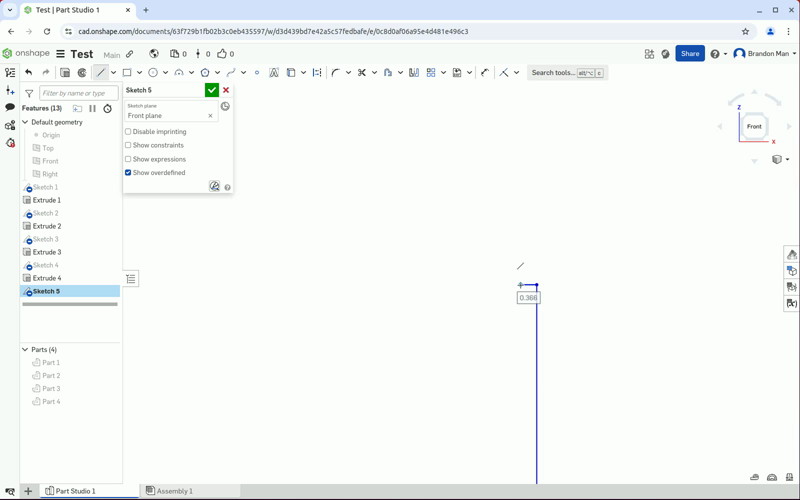
scroll(-6)
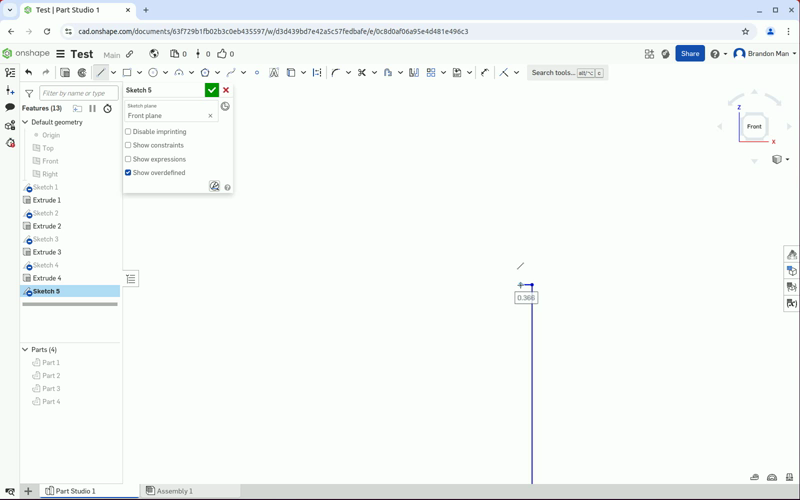
scroll(-6)
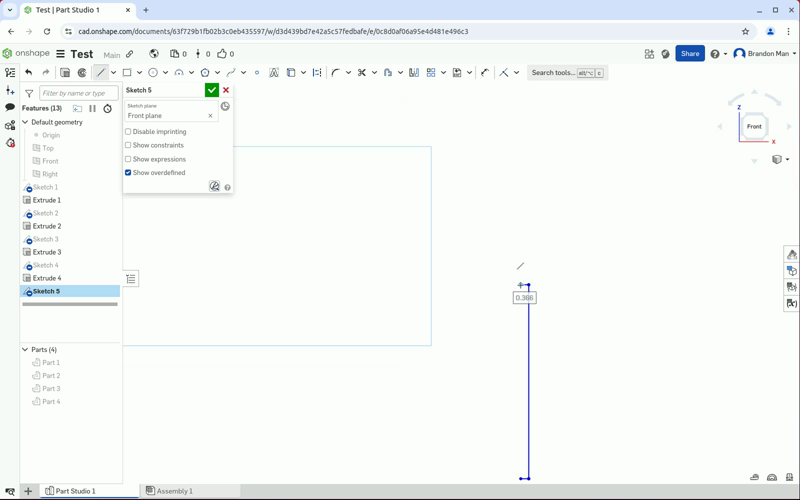
scroll(-6)
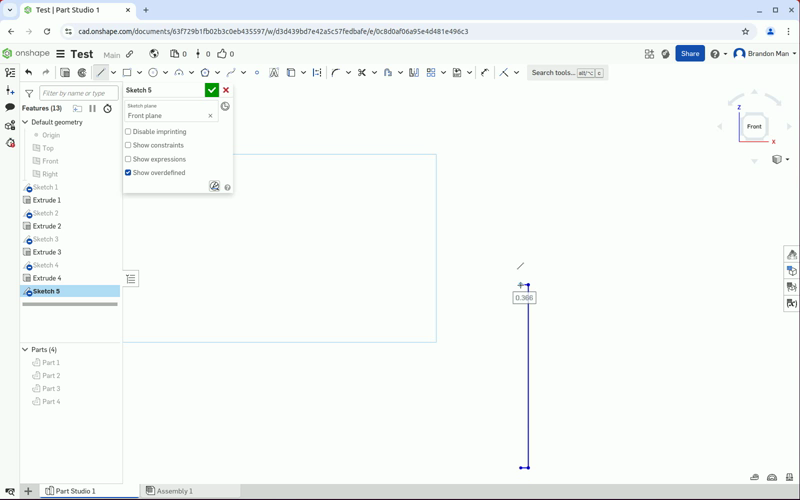
scroll(-6)
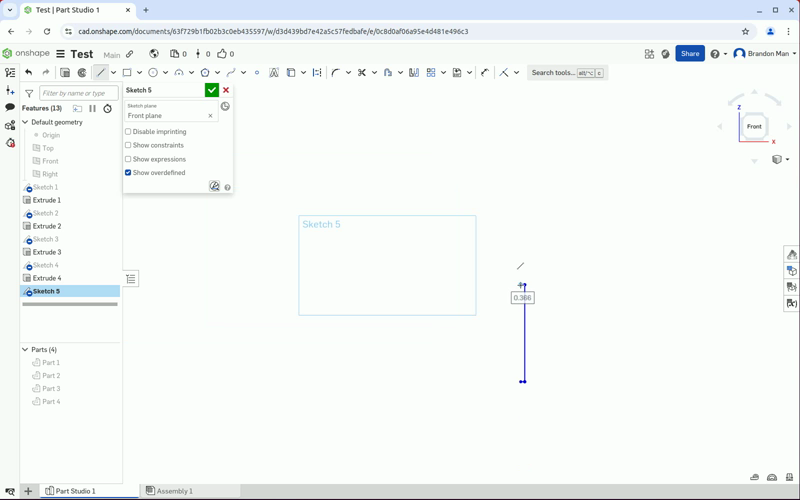
scroll(-6)
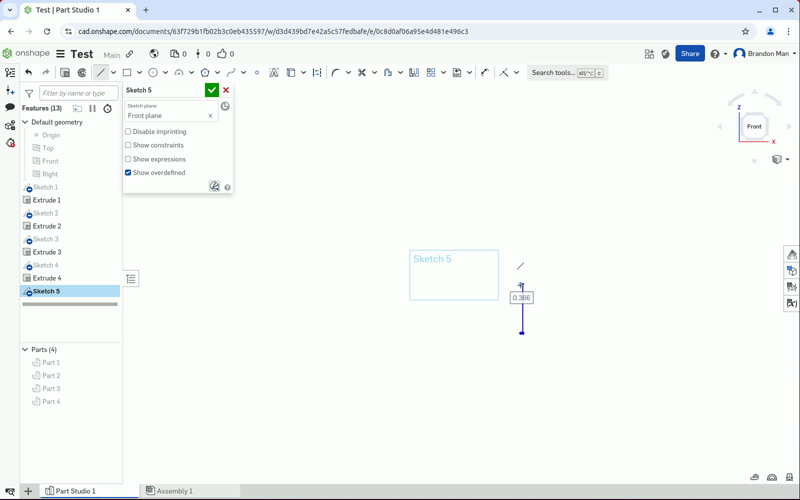
key_up(shift)
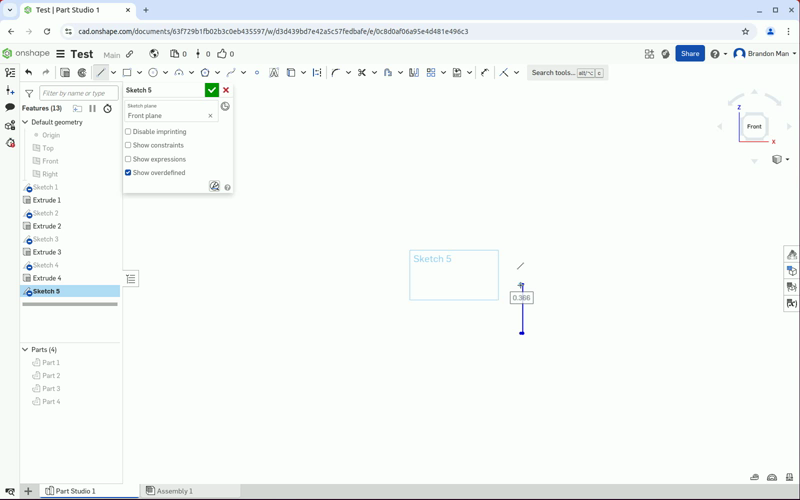
key_down(shift)
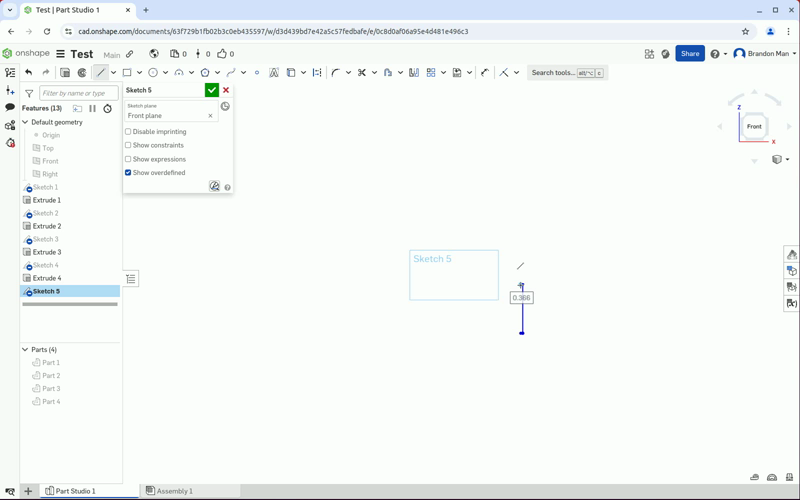
mouse_move(550, 284)
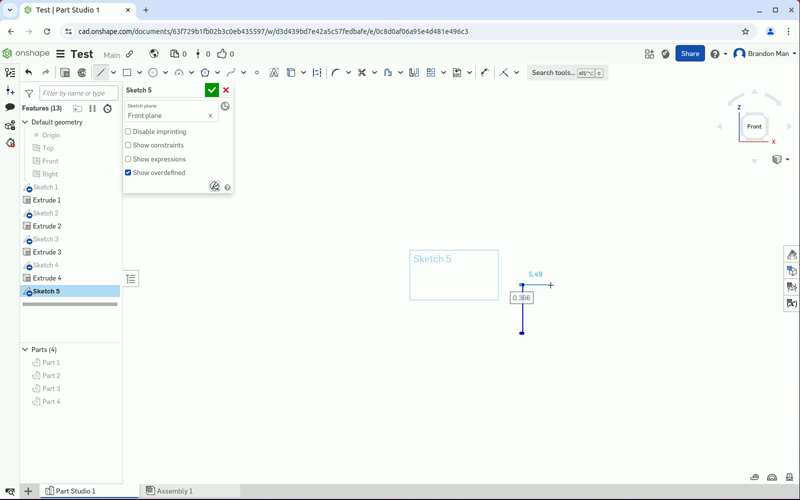
mouse_move(520, 306)
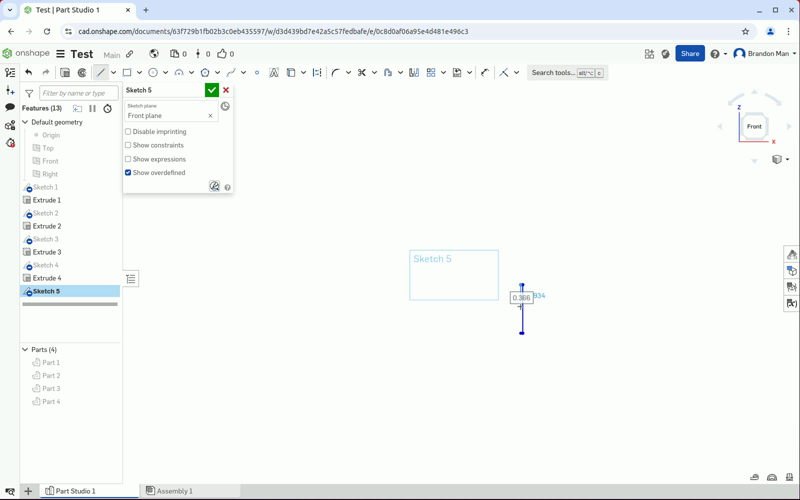
click(520, 306)
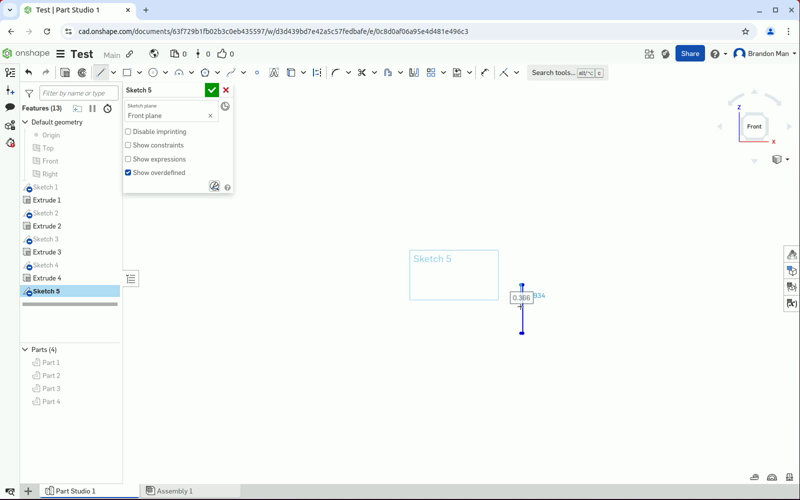
key_up(shift)
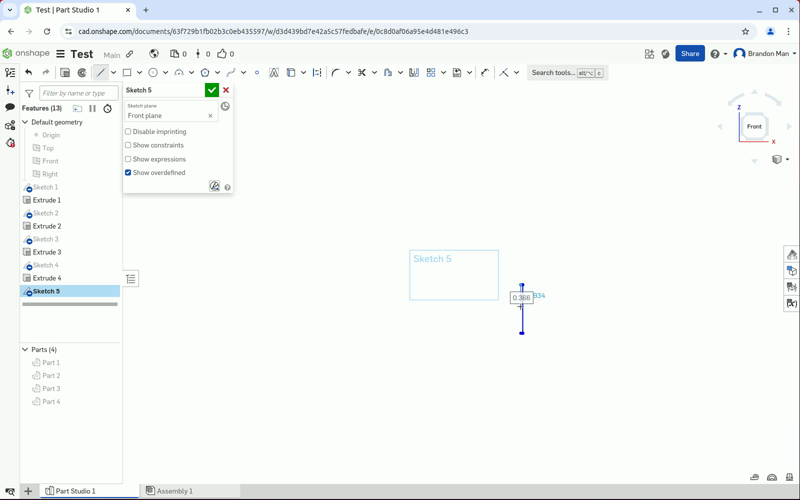
key_down(shift)
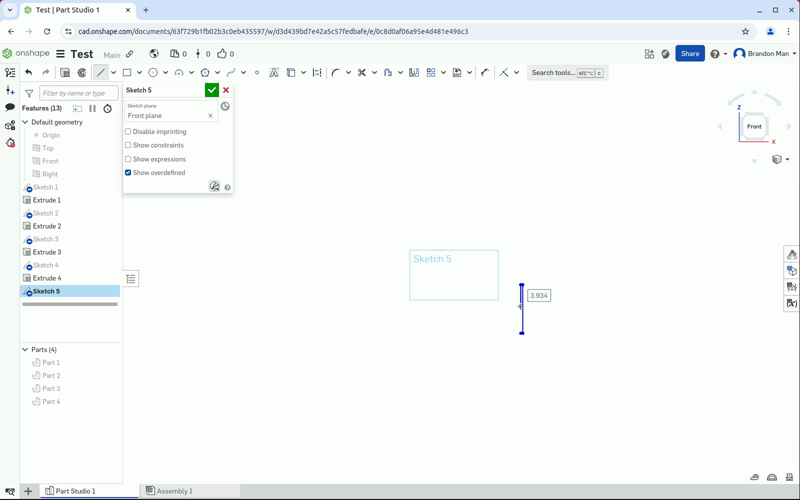
mouse_move(550, 306)
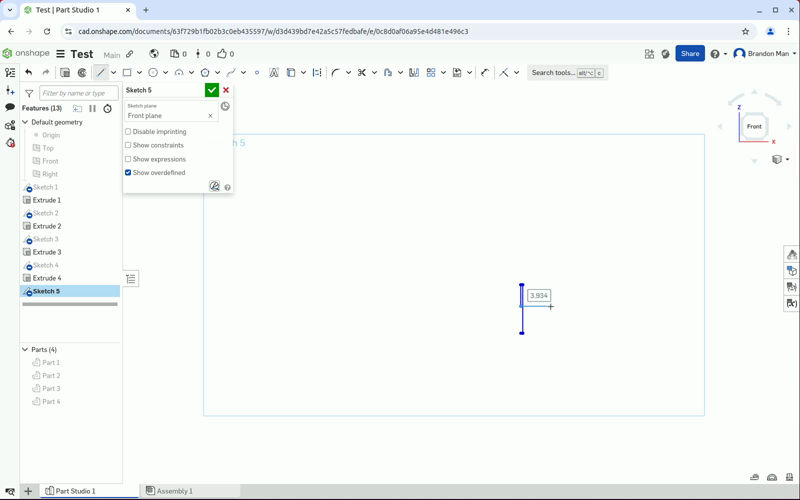
mouse_move(520, 308)
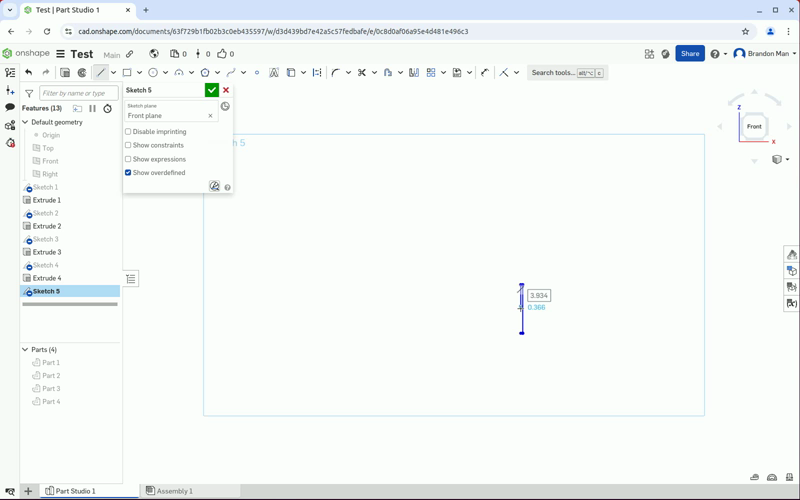
scroll(6)
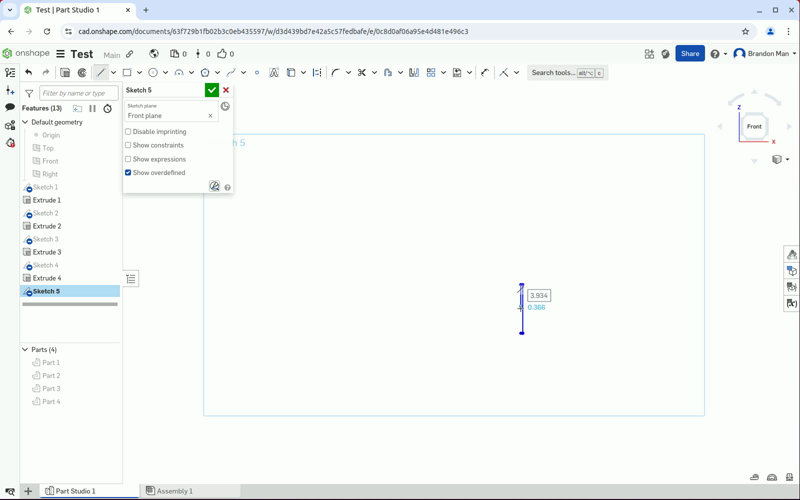
scroll(6)
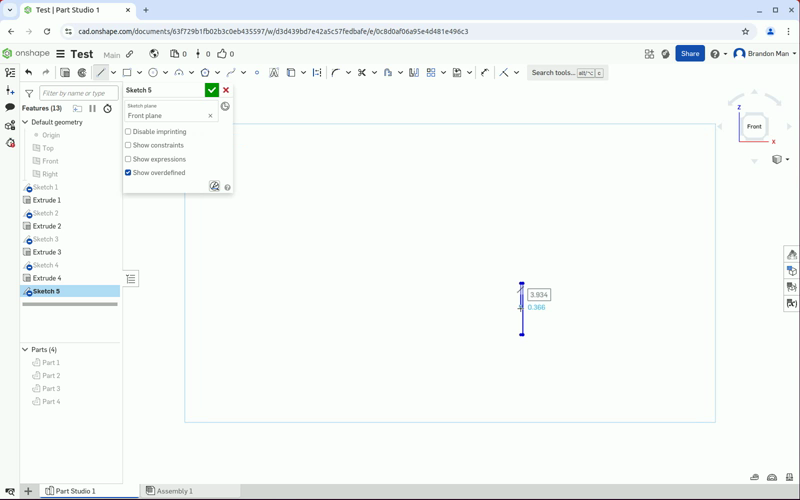
scroll(6)
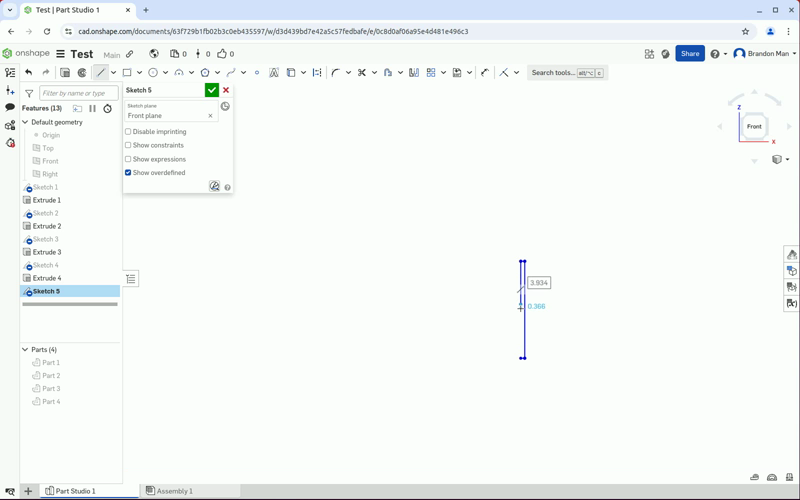
scroll(6)
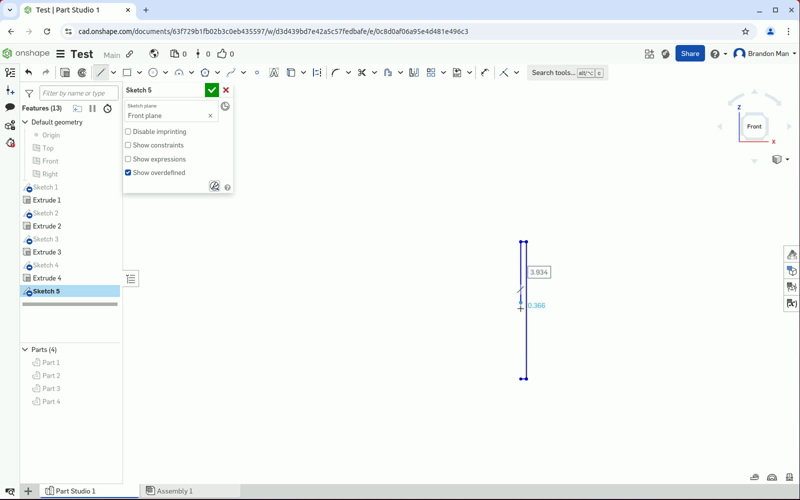
scroll(6)
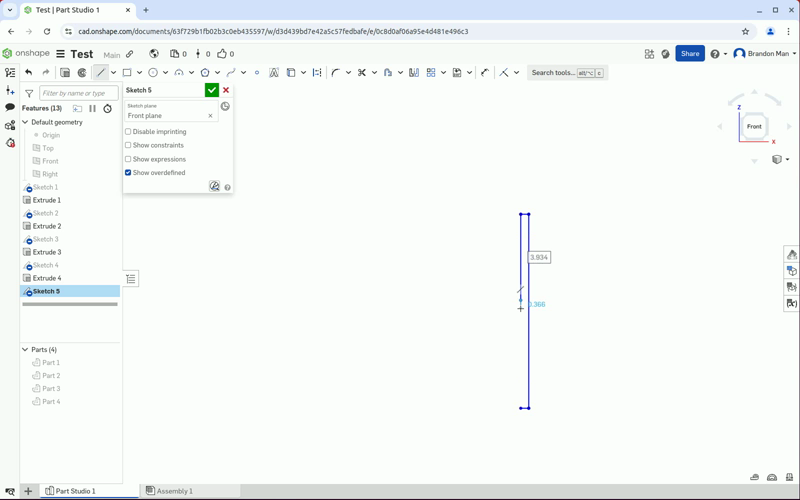
scroll(6)
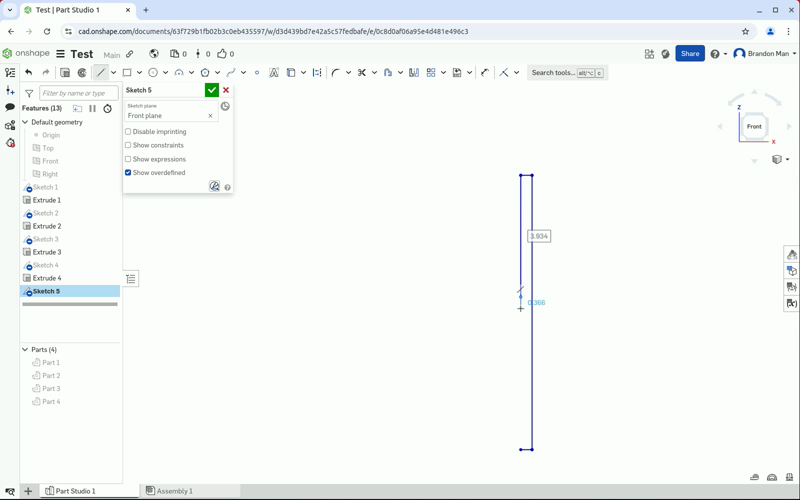
scroll(6)
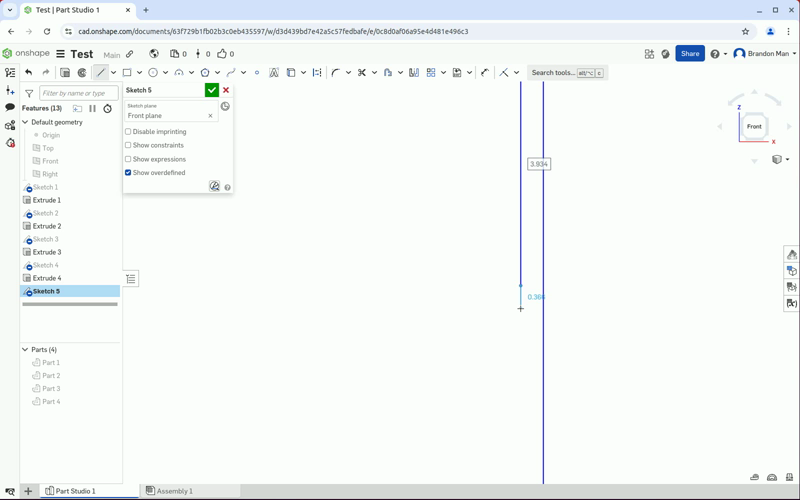
click(520, 308)
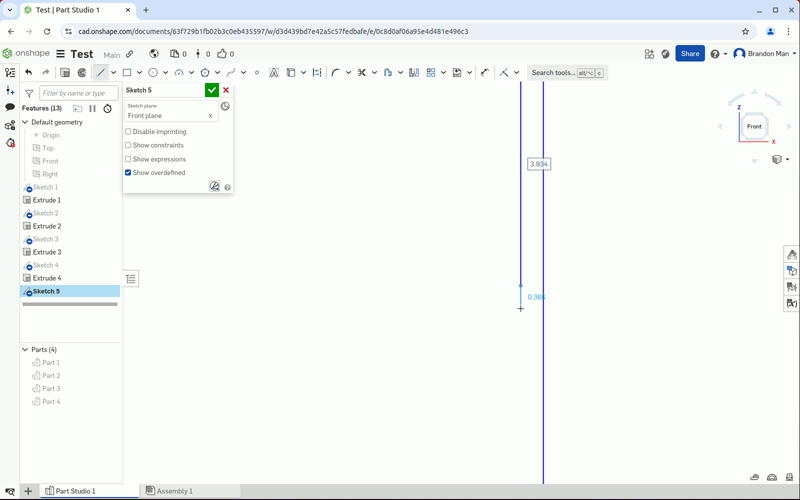
scroll(-6)
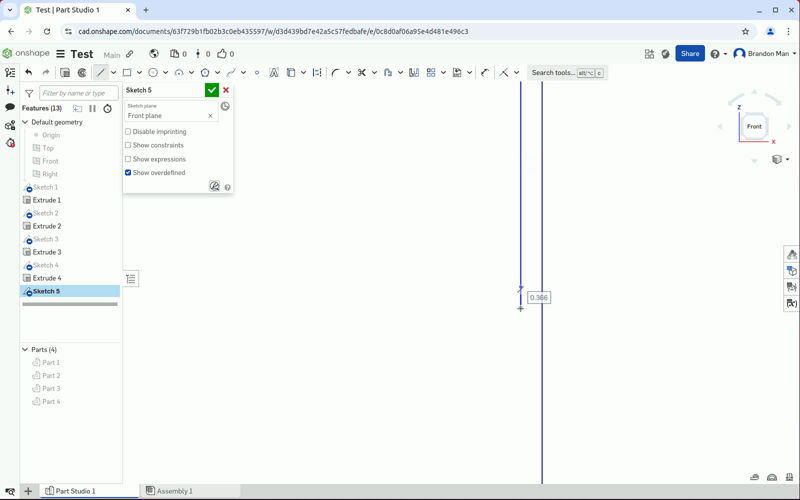
scroll(-6)
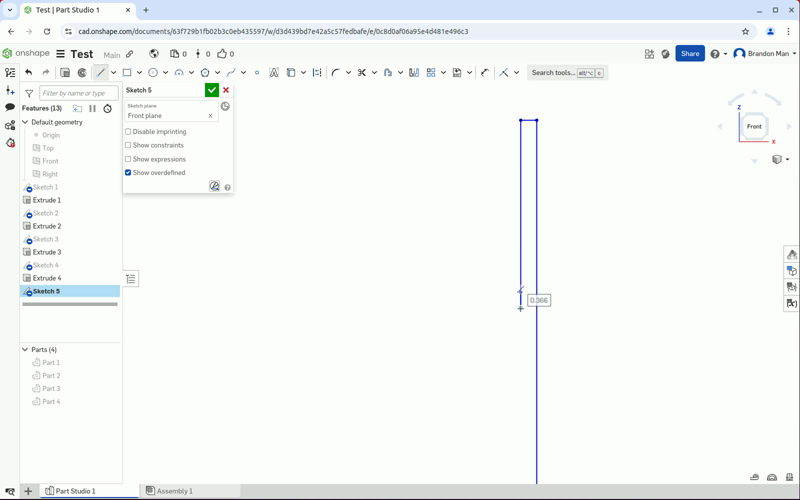
scroll(-6)
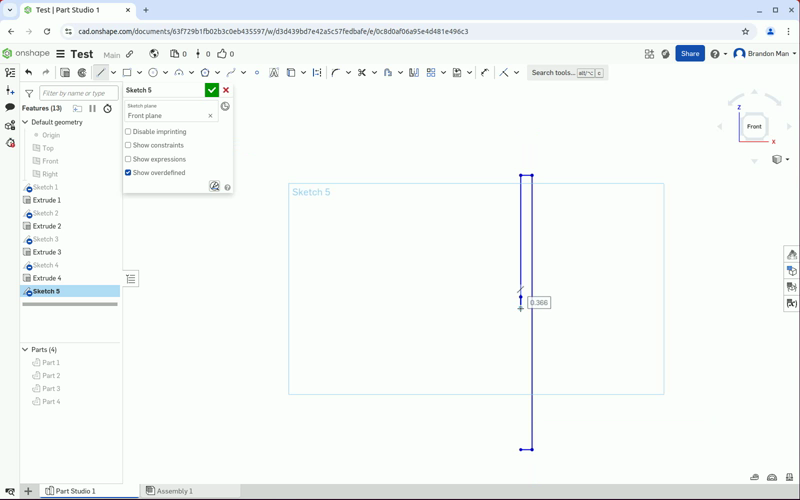
scroll(-6)
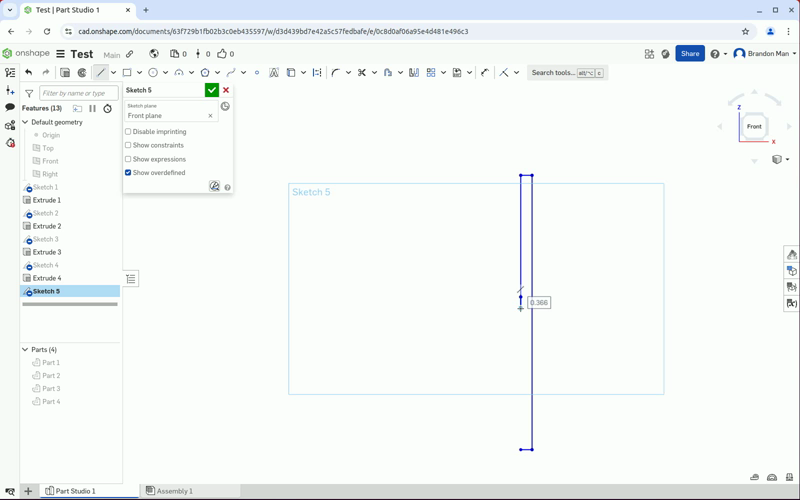
scroll(-6)
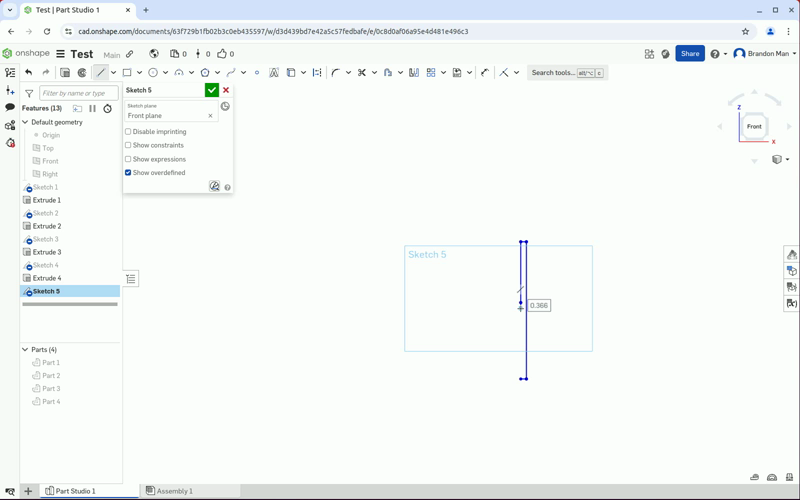
scroll(-6)
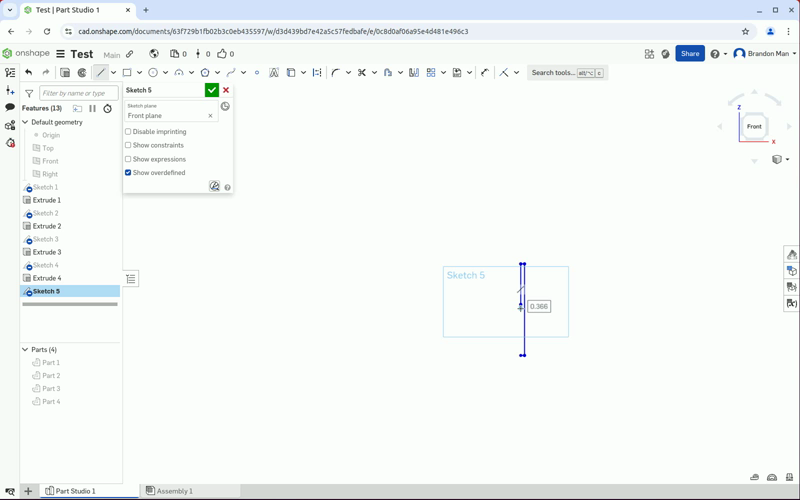
scroll(-6)
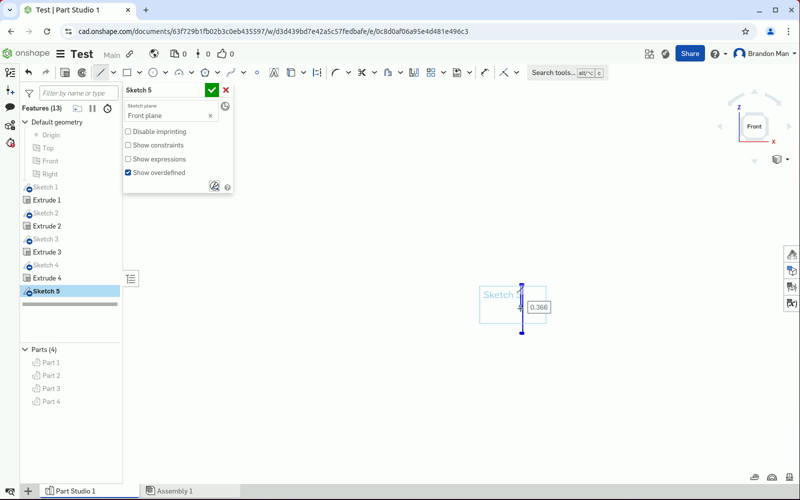
key_up(shift)
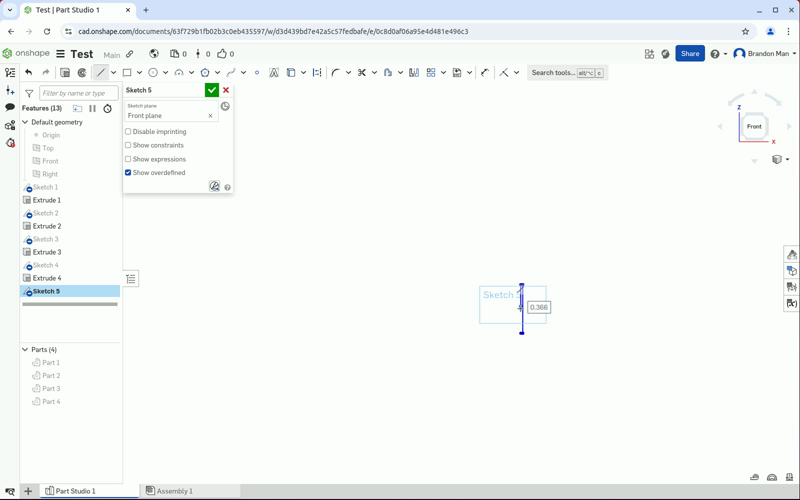
mouse_move(550, 308)
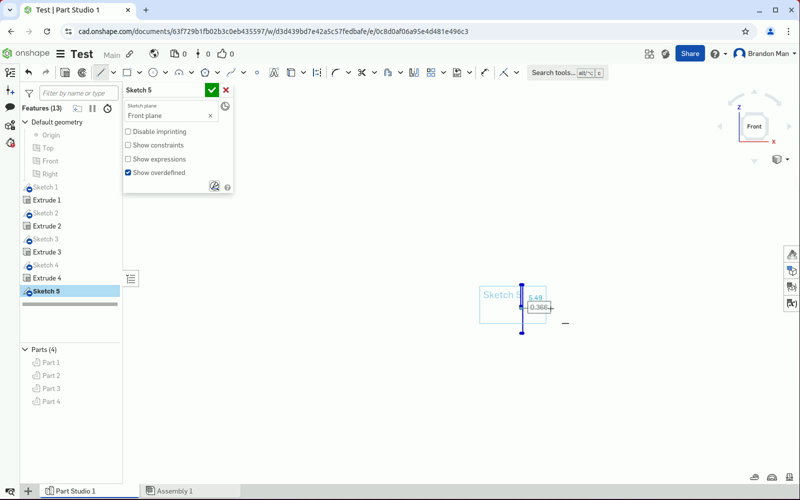
key_down(shift)
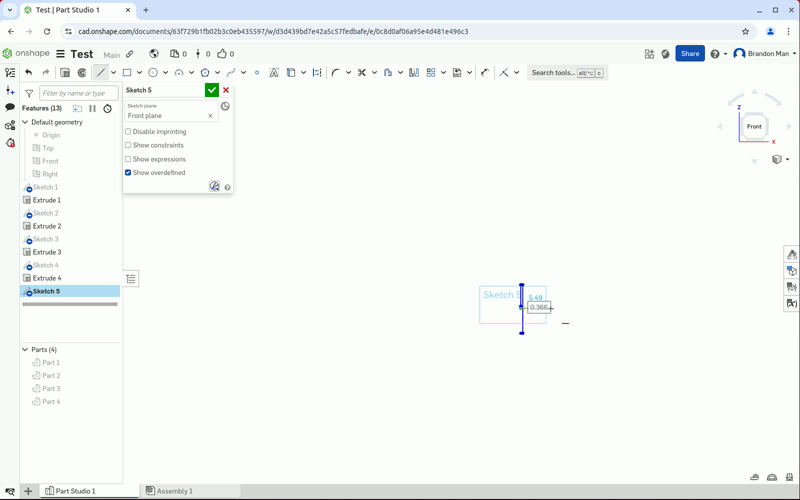
mouse_move(520, 333)
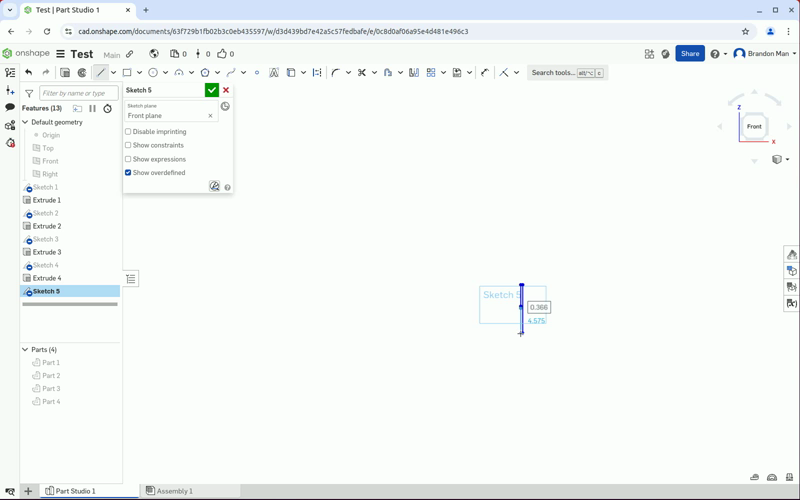
scroll(6)
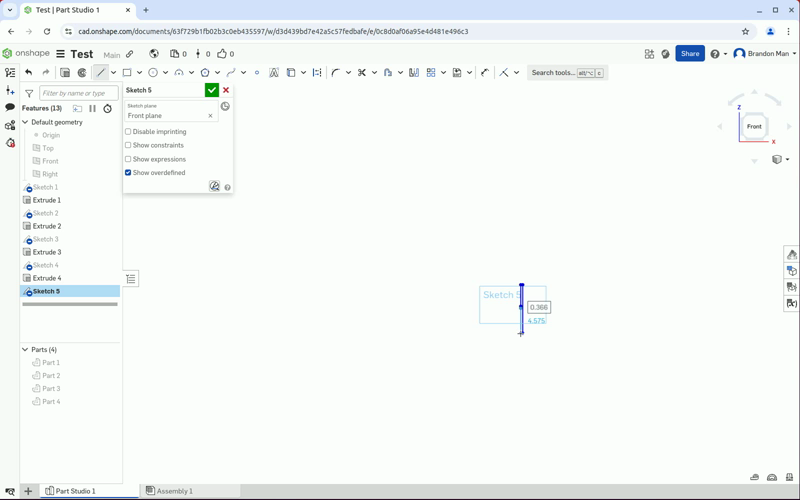
scroll(6)
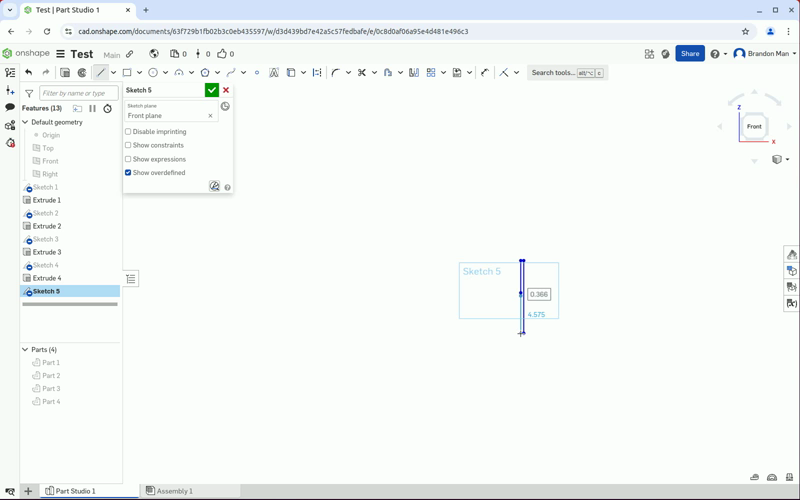
scroll(6)
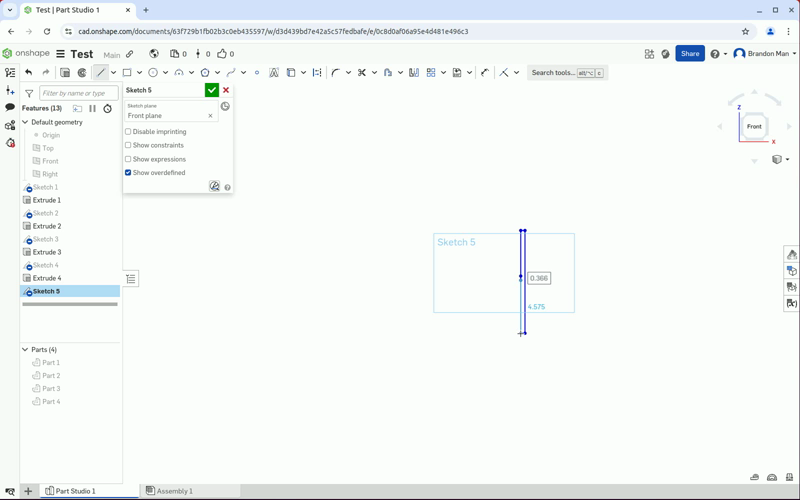
scroll(6)
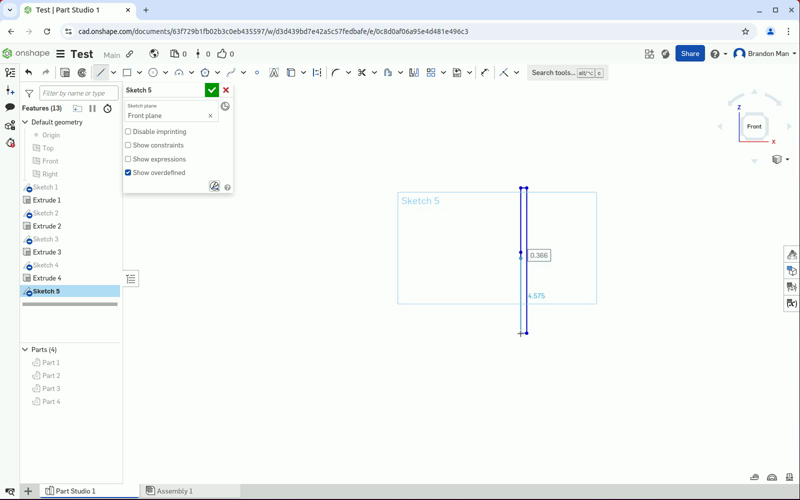
scroll(6)
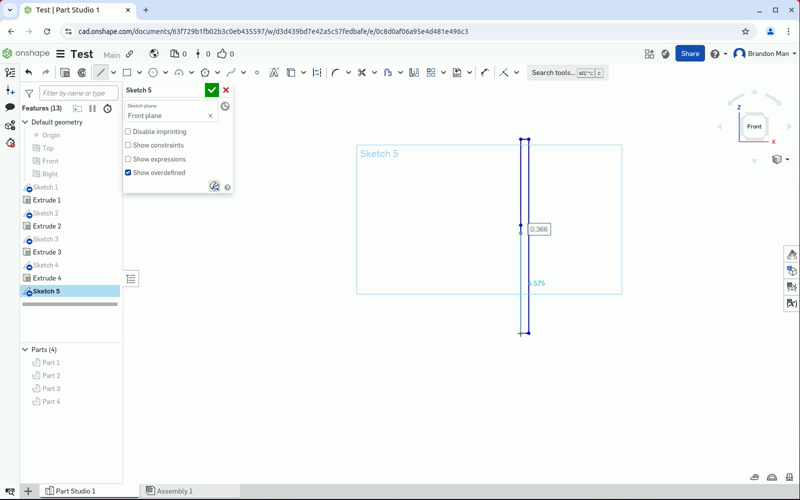
scroll(6)
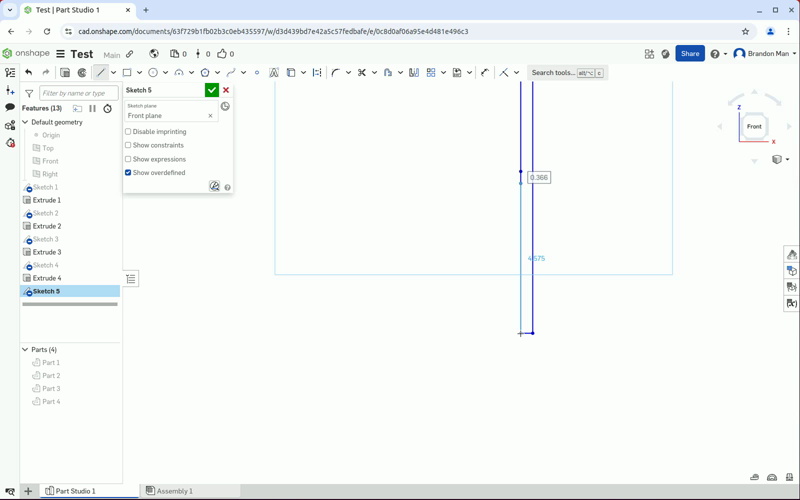
scroll(6)
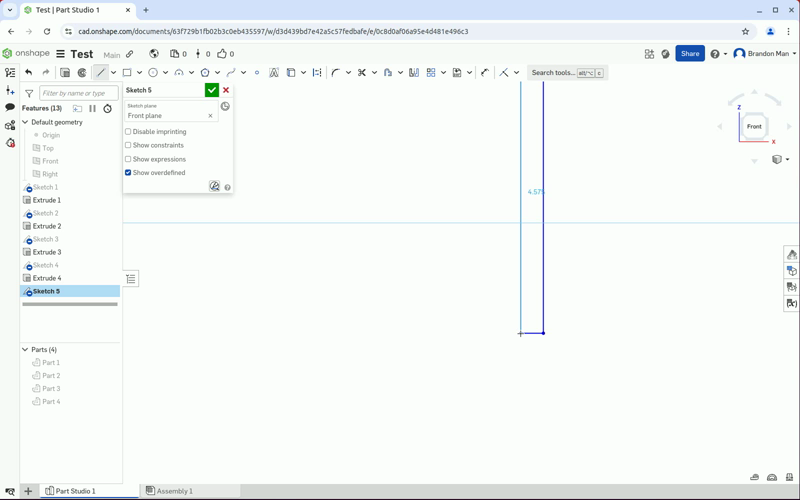
key_up(shift)
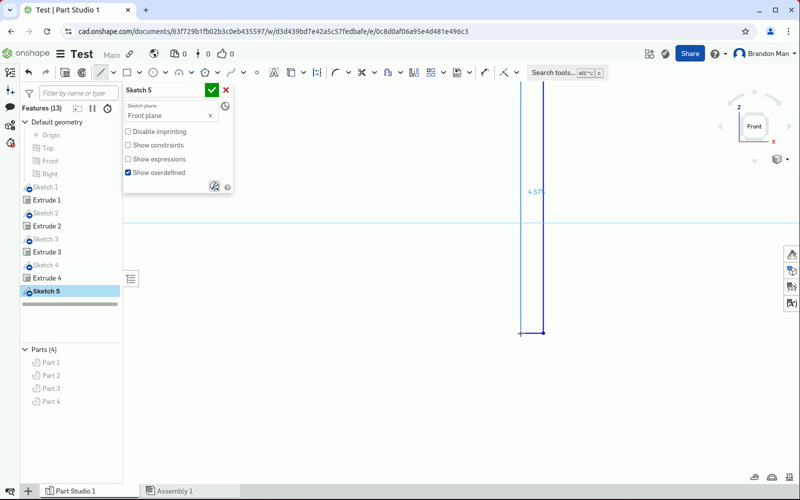
click(520, 333)
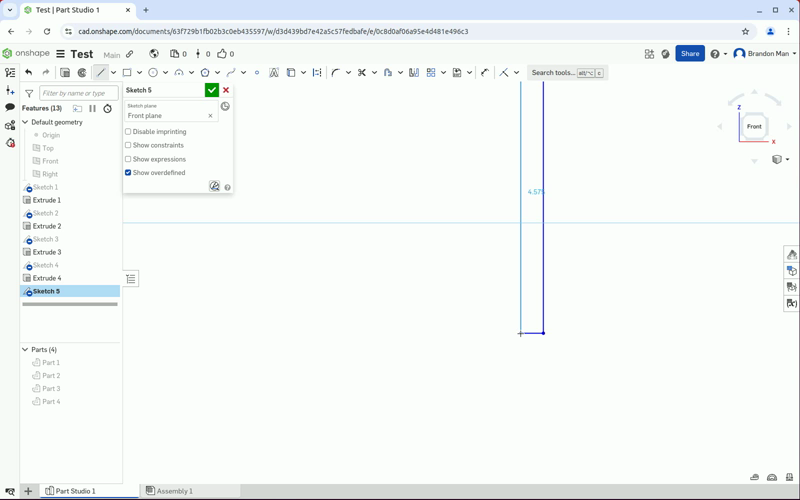
scroll(-6)
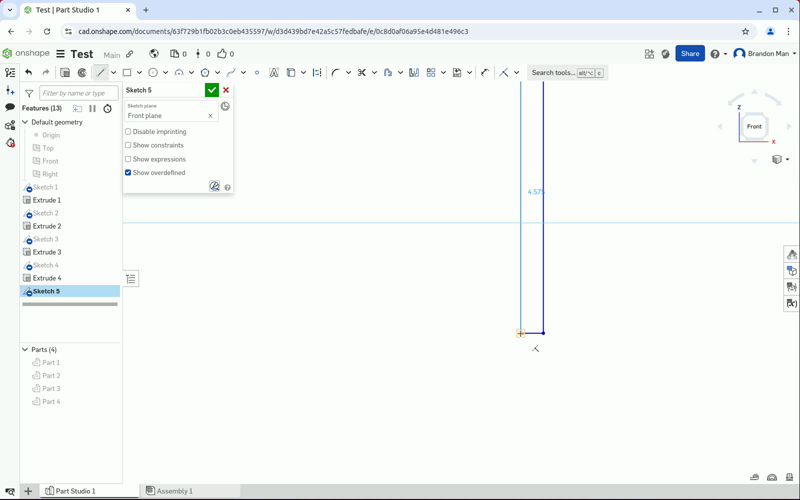
scroll(-6)
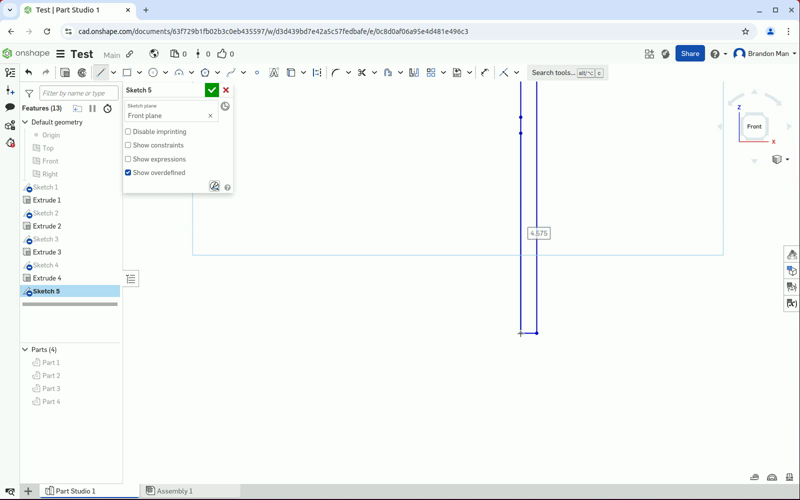
scroll(-6)
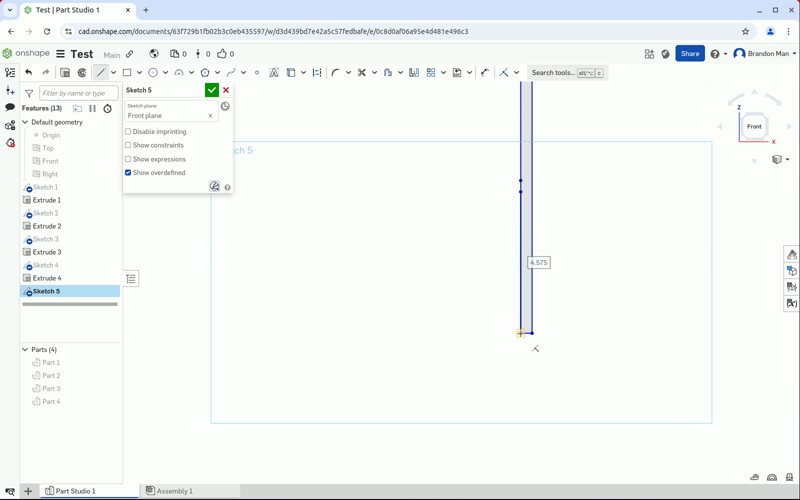
scroll(-6)
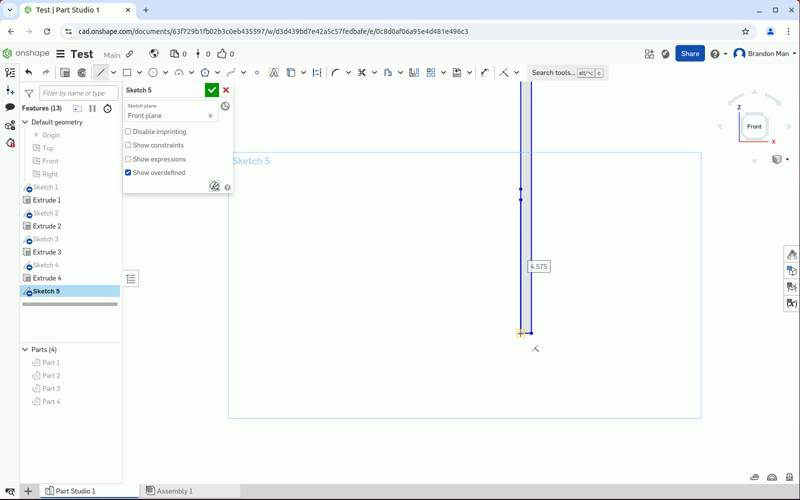
scroll(-6)
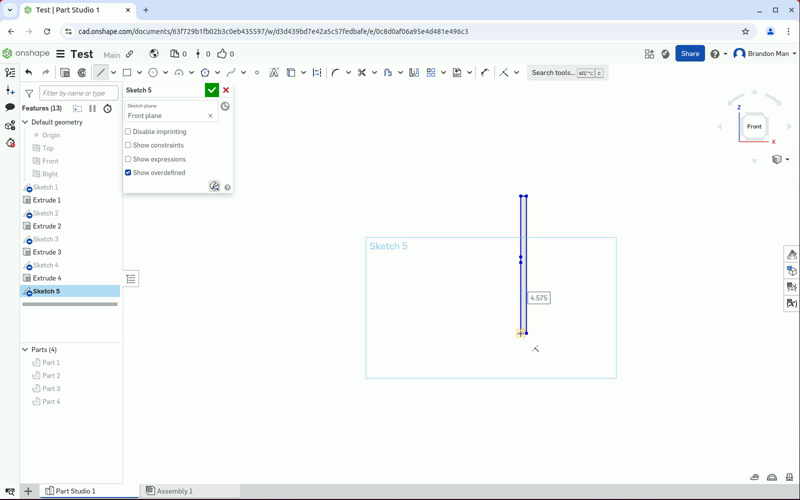
scroll(-6)
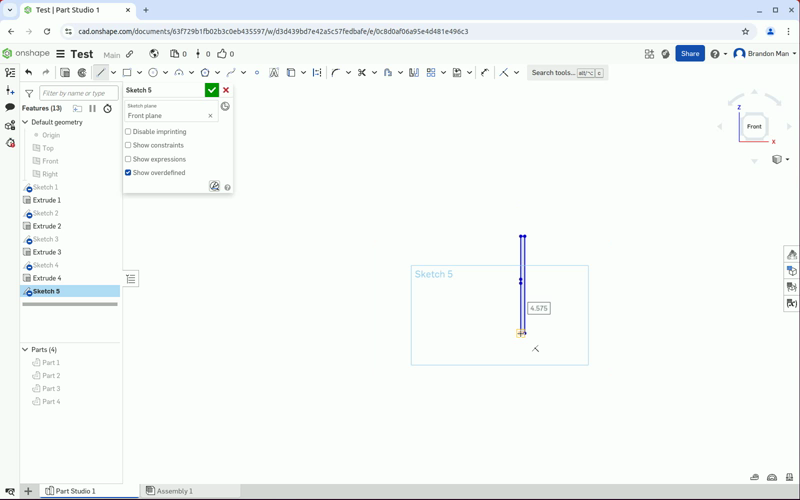
scroll(-6)
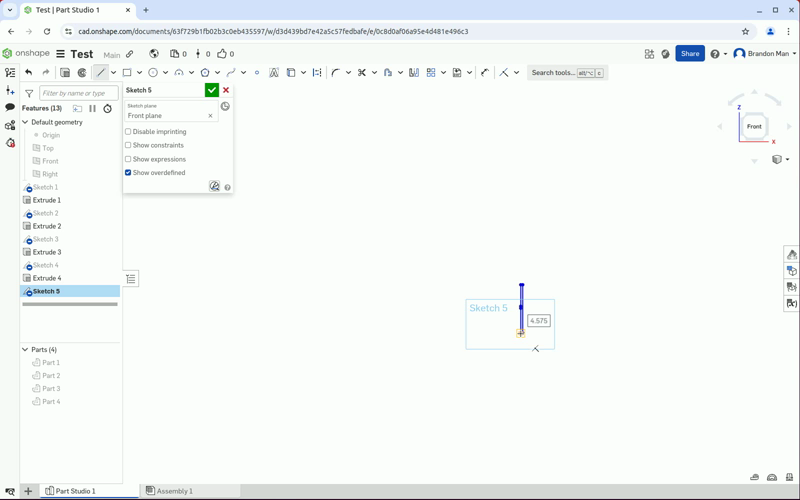
key(esc)
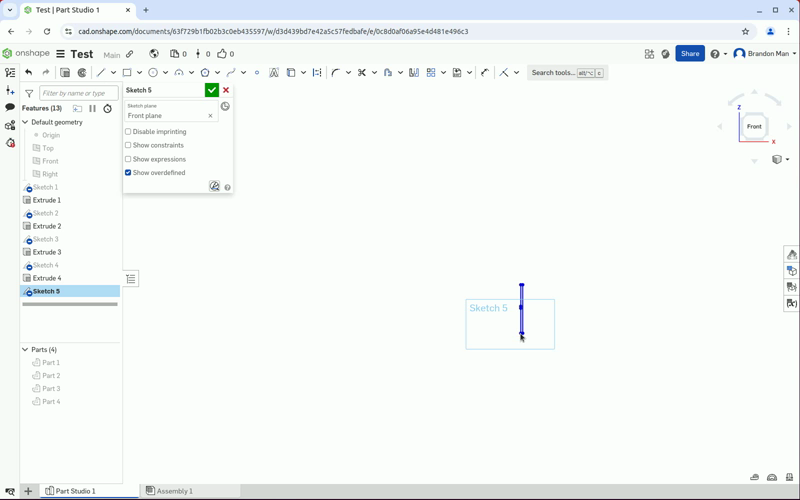
mouse_move(520, 297)
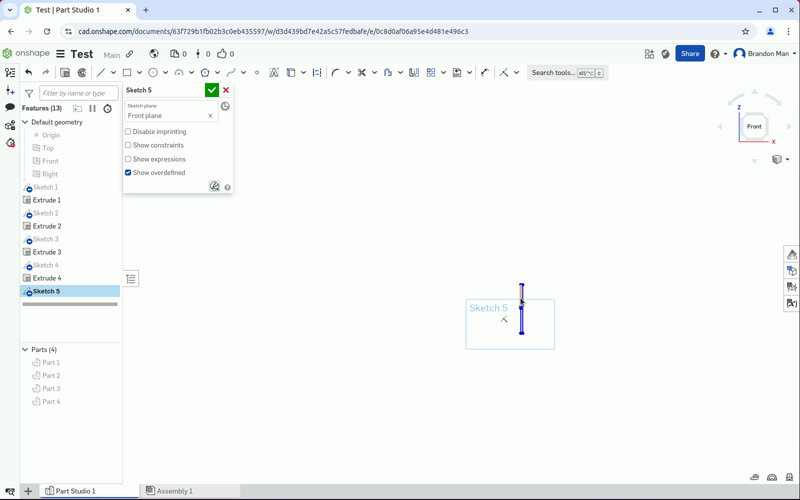
scroll(6)
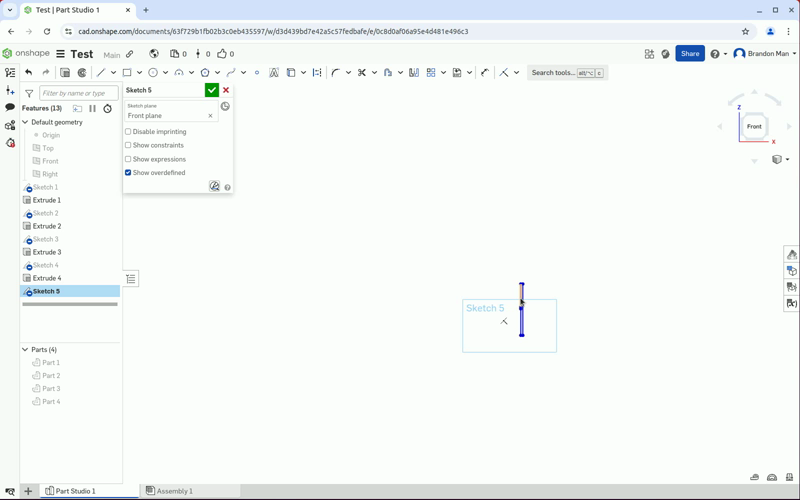
scroll(6)
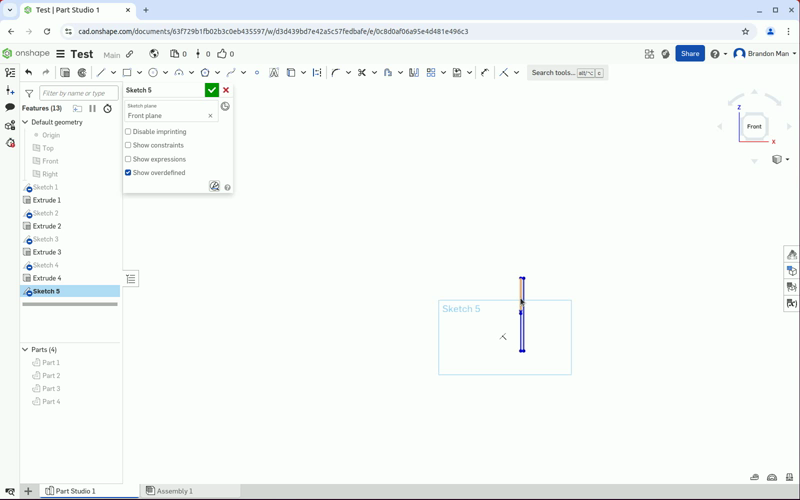
scroll(6)
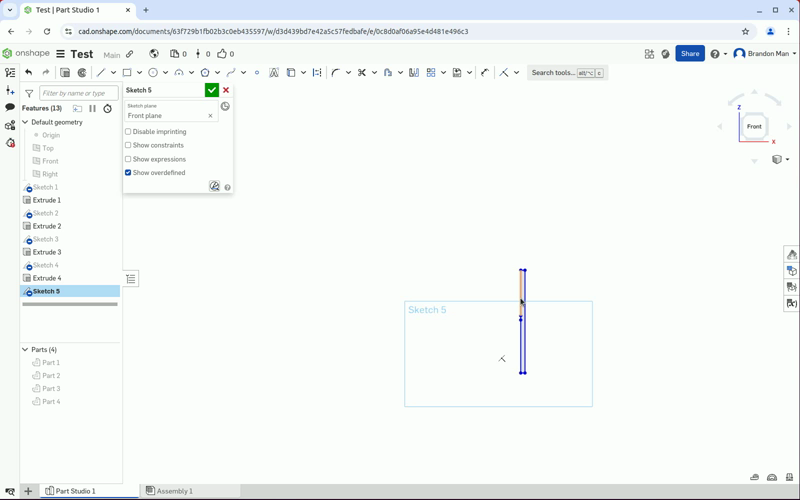
scroll(6)
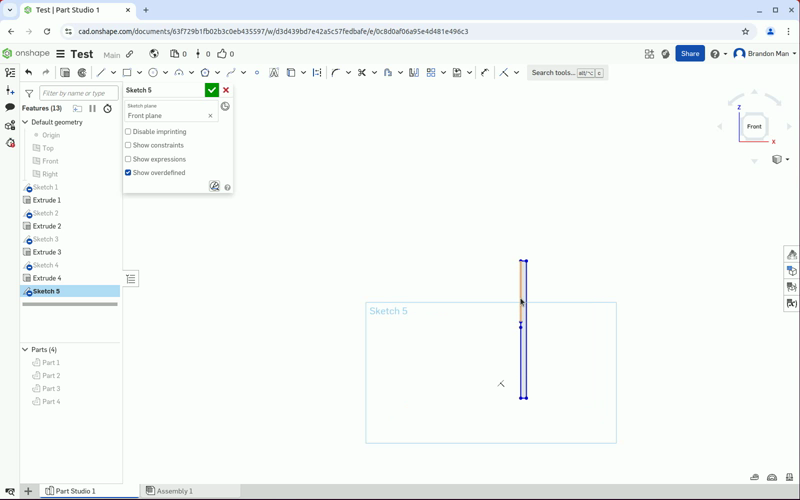
scroll(6)
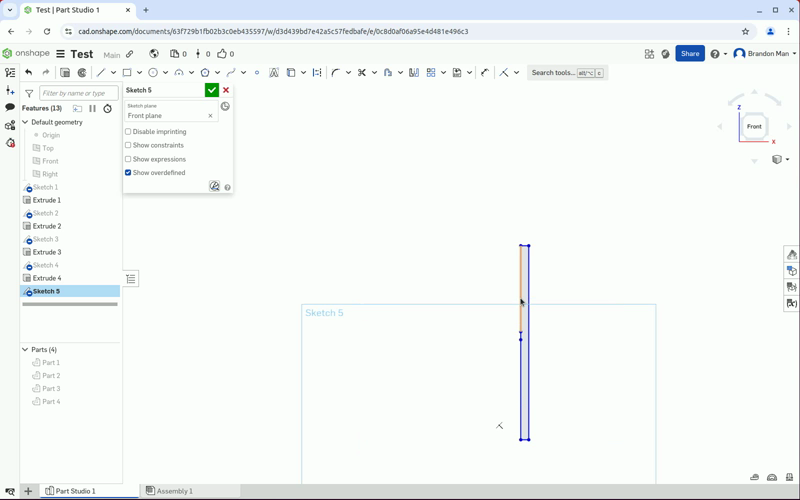
scroll(6)
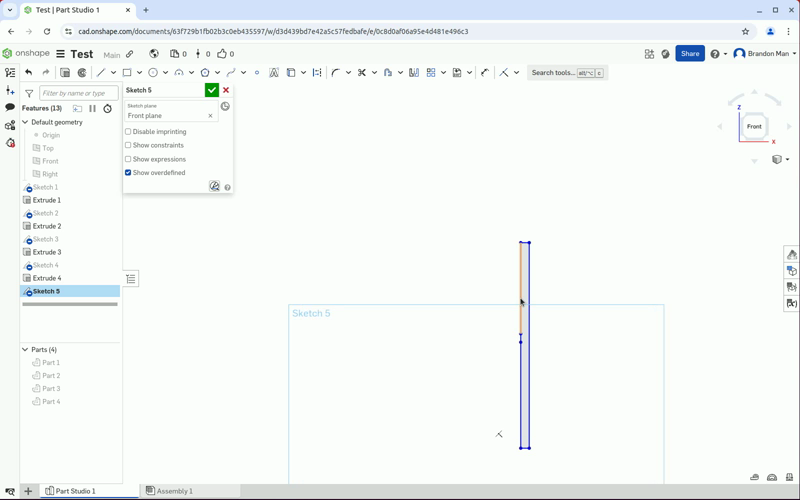
scroll(6)
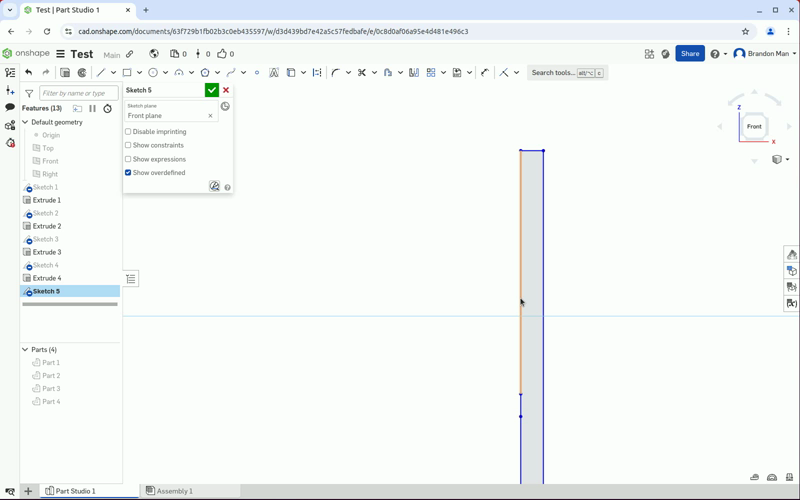
click(520, 297)
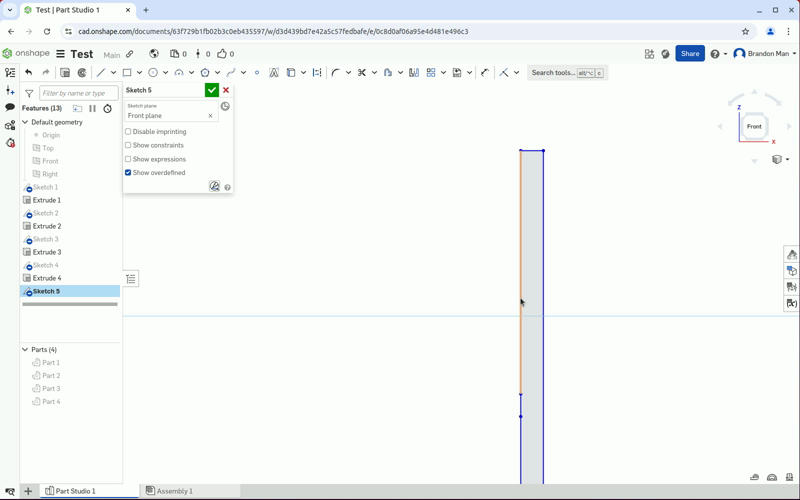
scroll(-6)
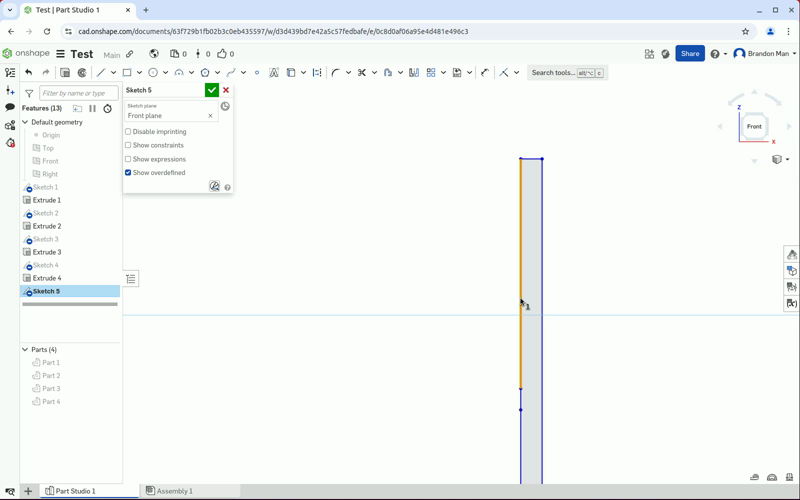
scroll(-6)
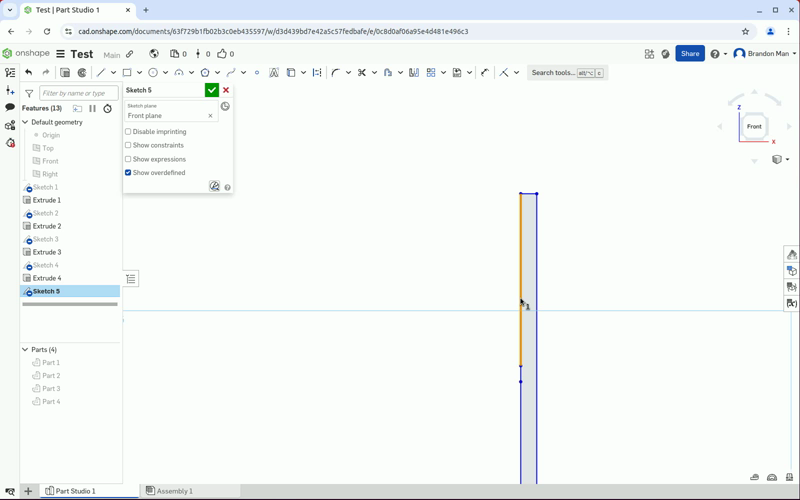
scroll(-6)
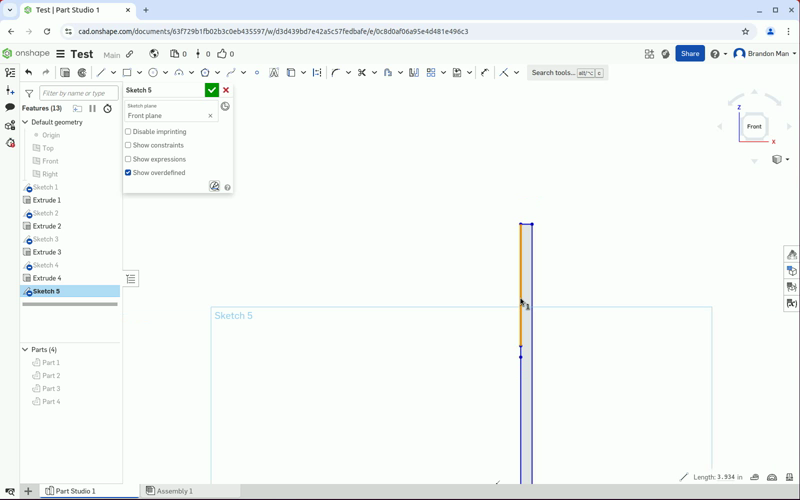
scroll(-6)
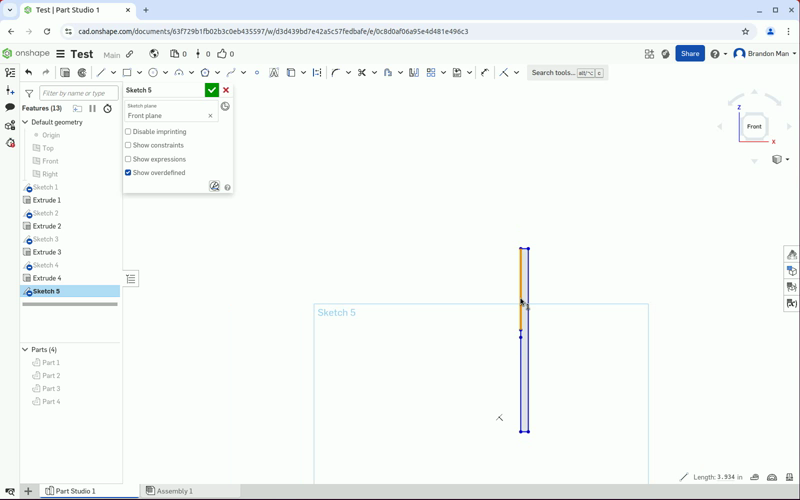
scroll(-6)
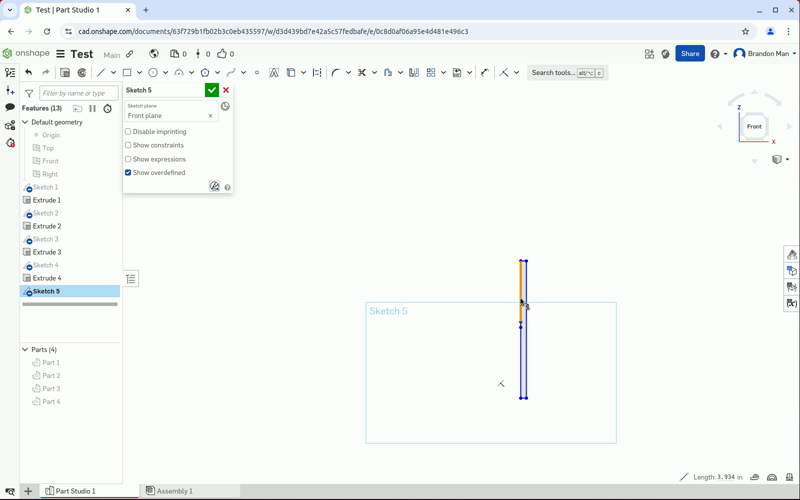
scroll(-6)
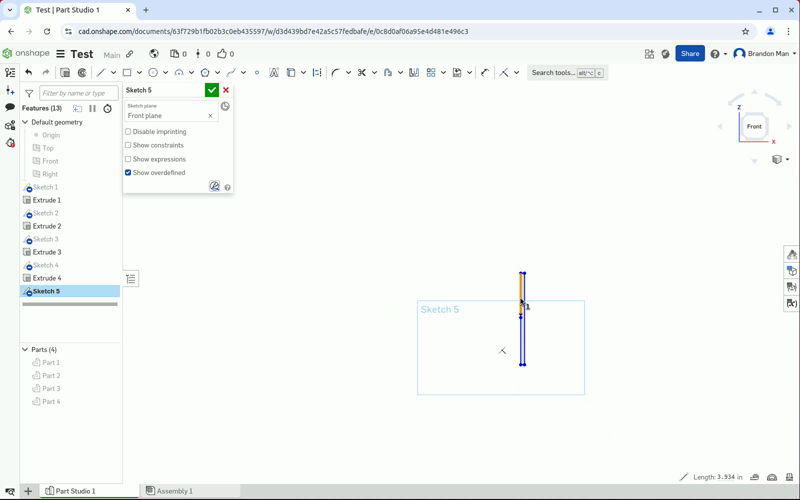
scroll(-6)
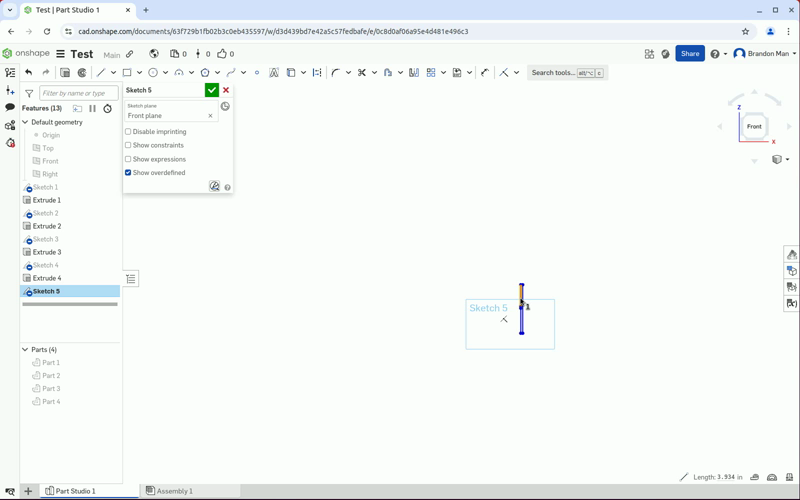
mouse_move(73, 352)
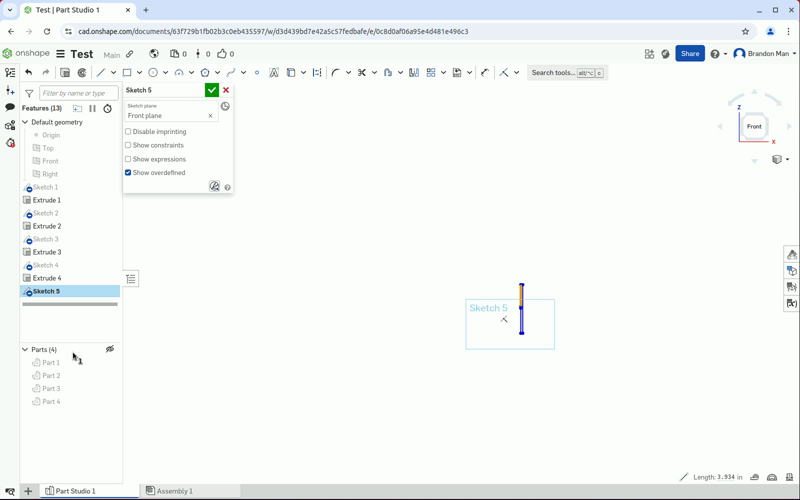
key(shift+y)
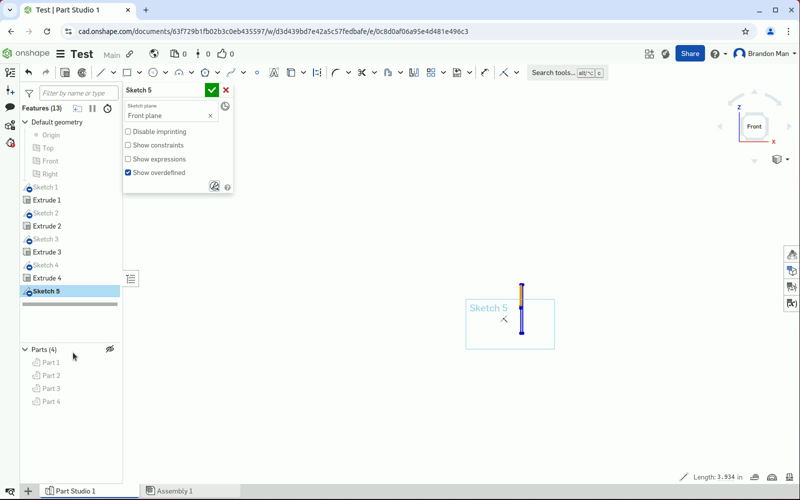
key(shift+e)
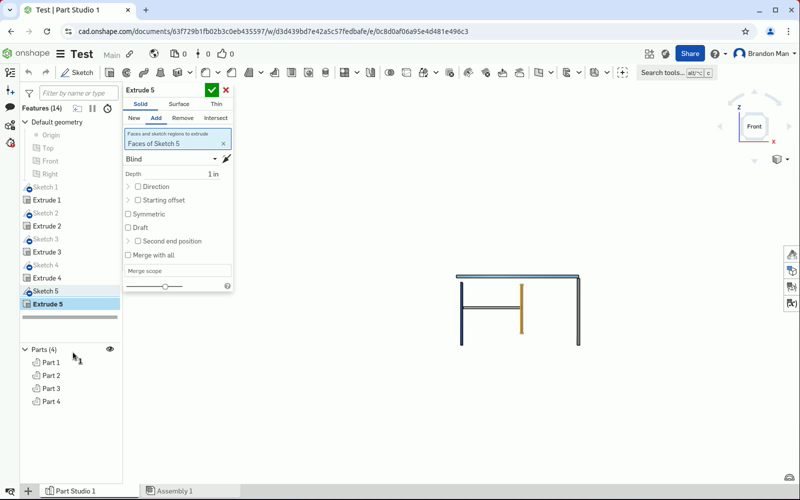
mouse_move(143, 106)
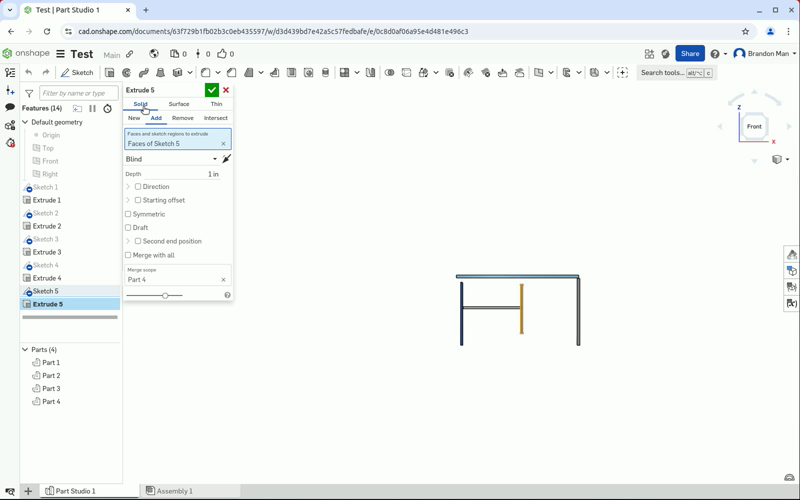
click(143, 106)
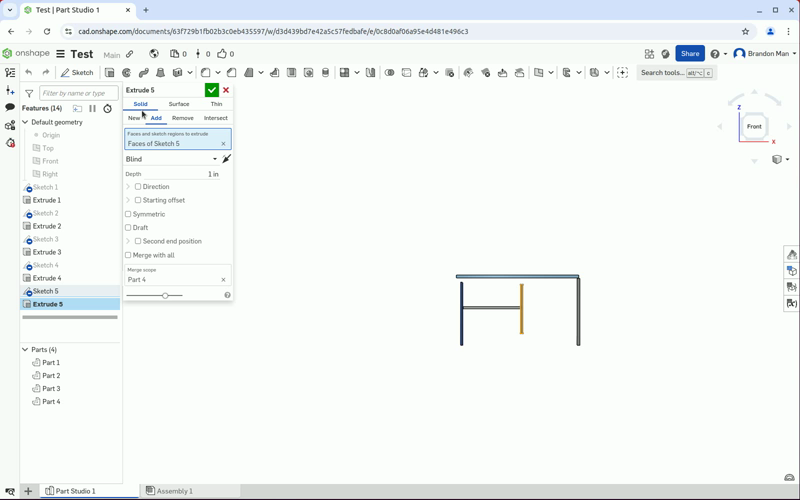
mouse_move(137, 120)
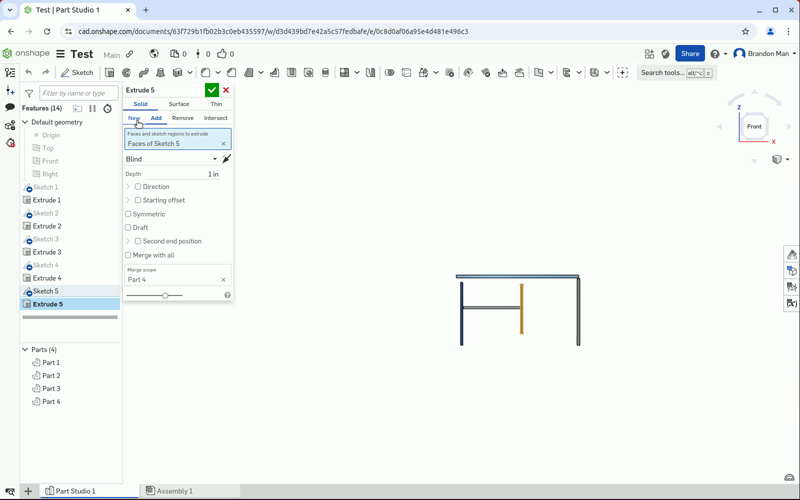
click(137, 120)
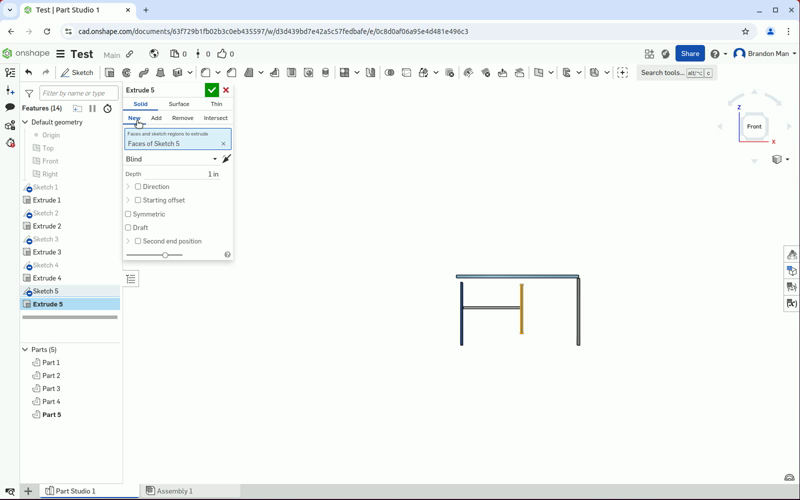
key(tab, 4)
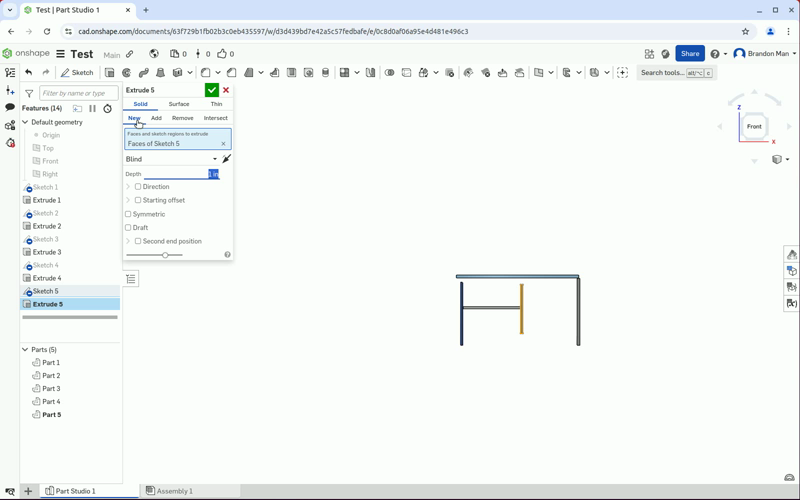
text(-12.758)
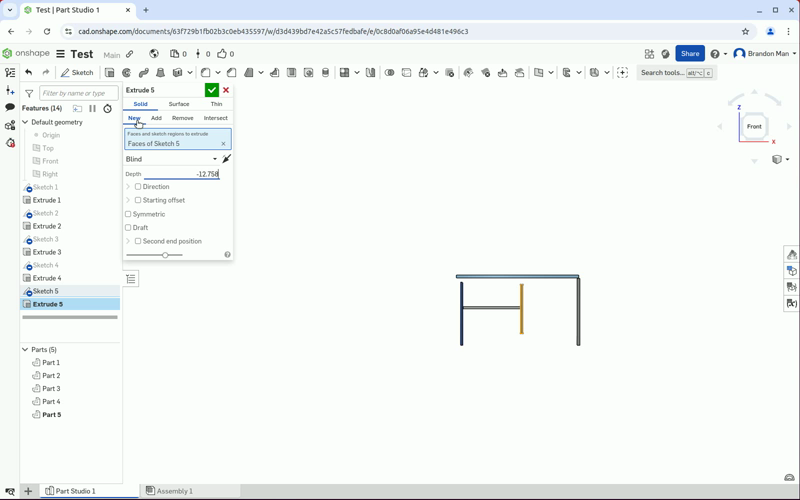
key(enter)
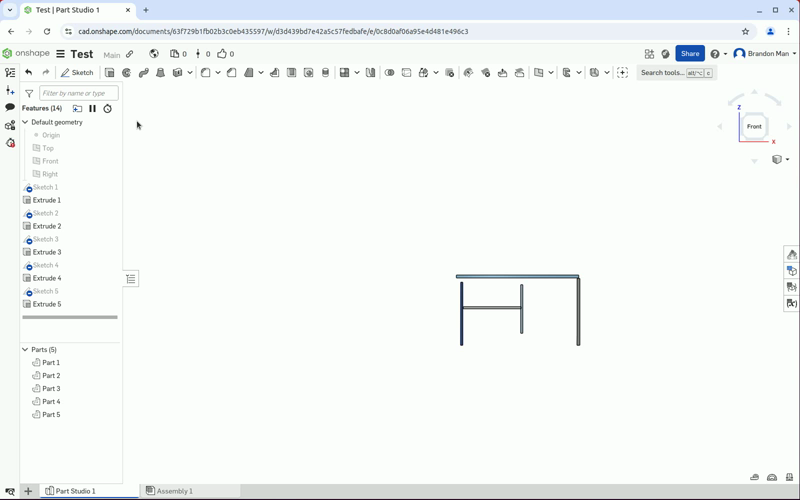
key(shift+h)
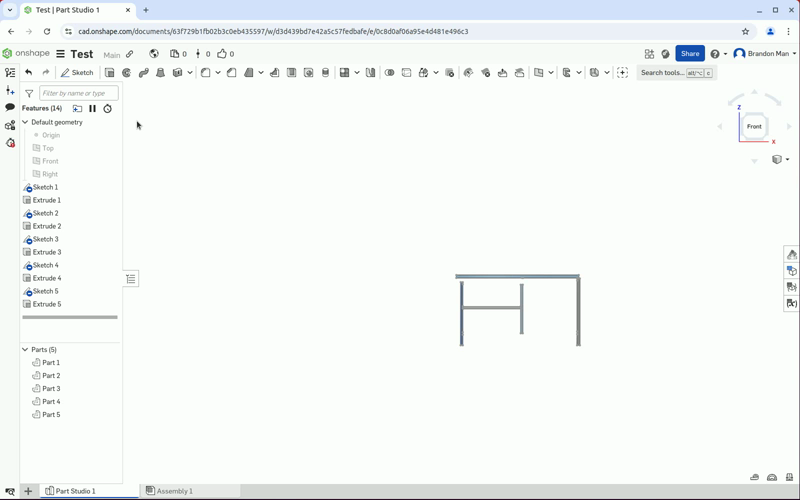
key(shift+h)
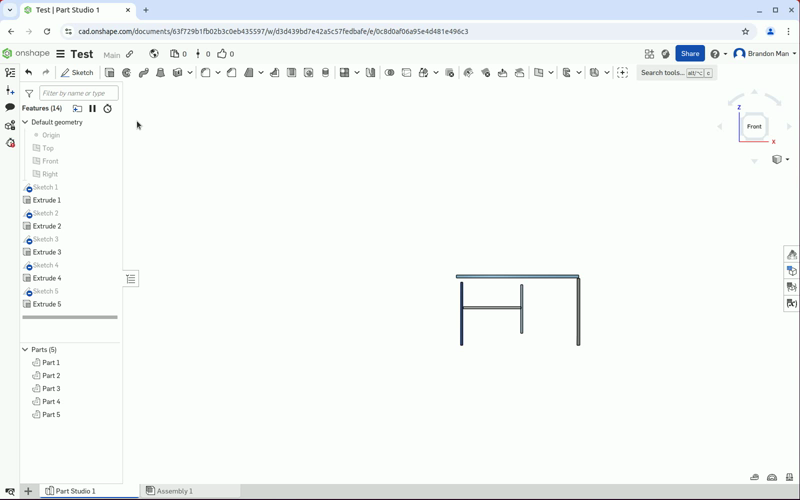
mouse_move(73, 189)
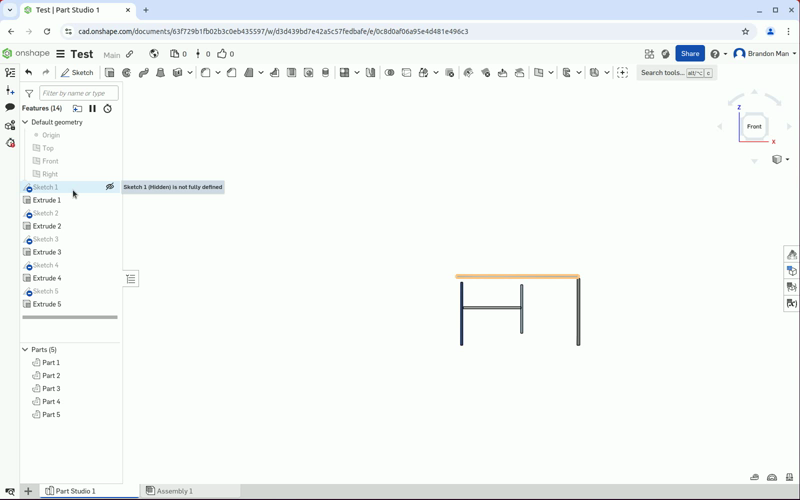
click(73, 189)
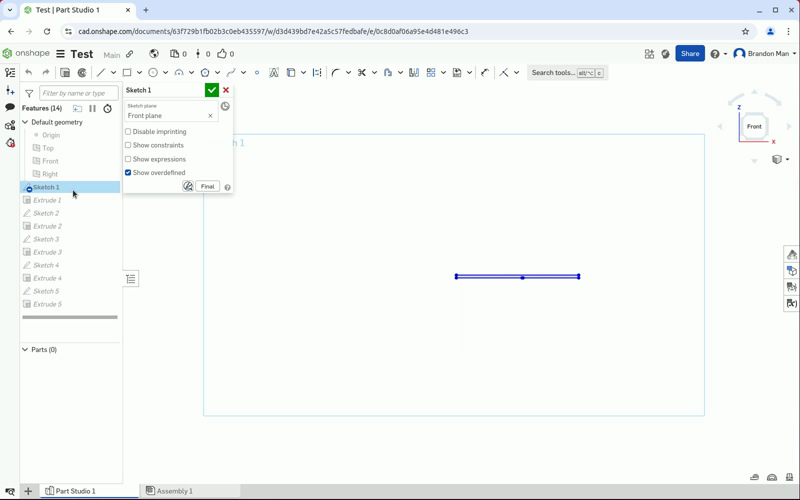
mouse_move(229, 92)
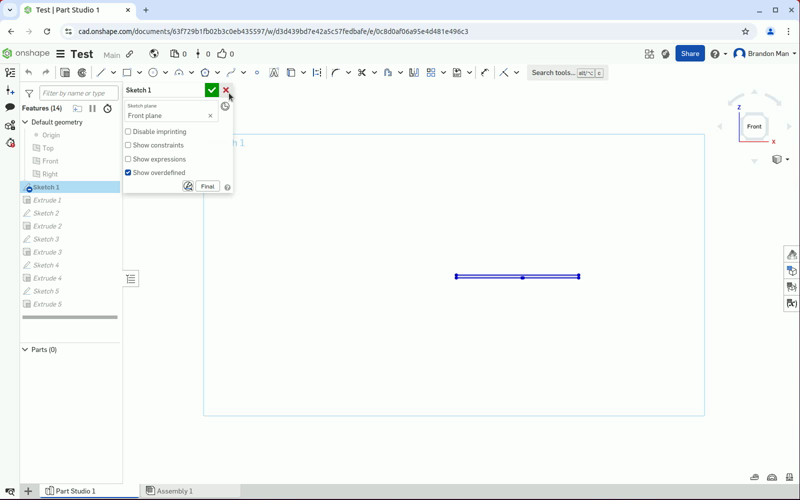
click(229, 92)
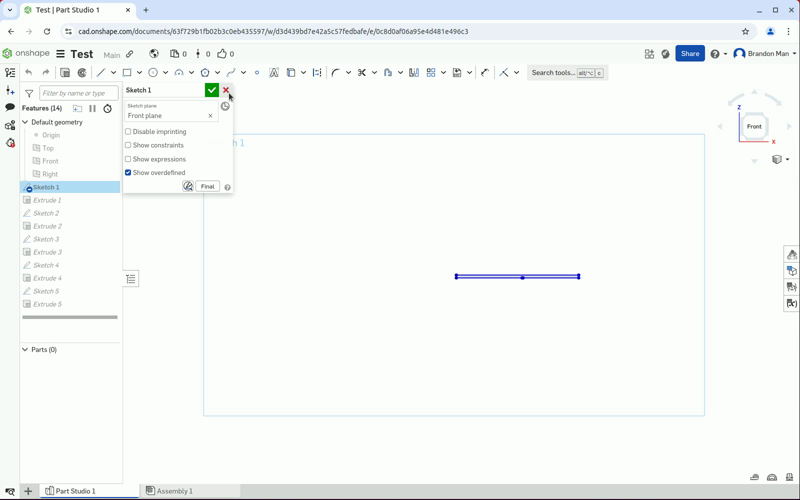
key(shift+s)
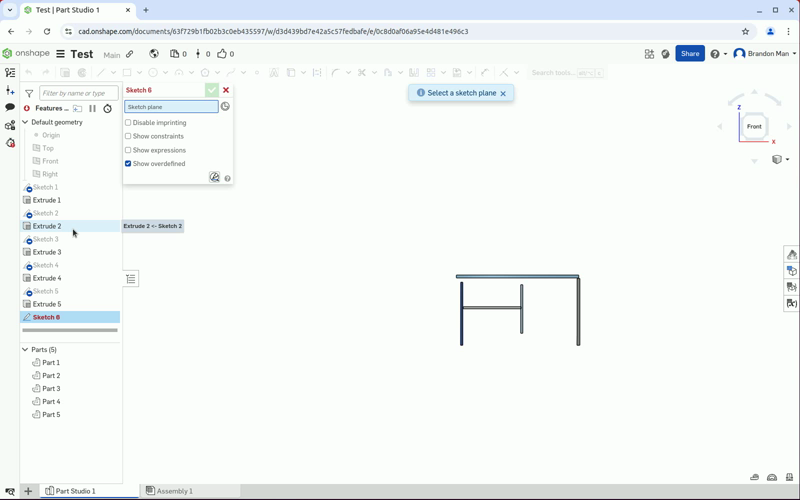
scroll(3)
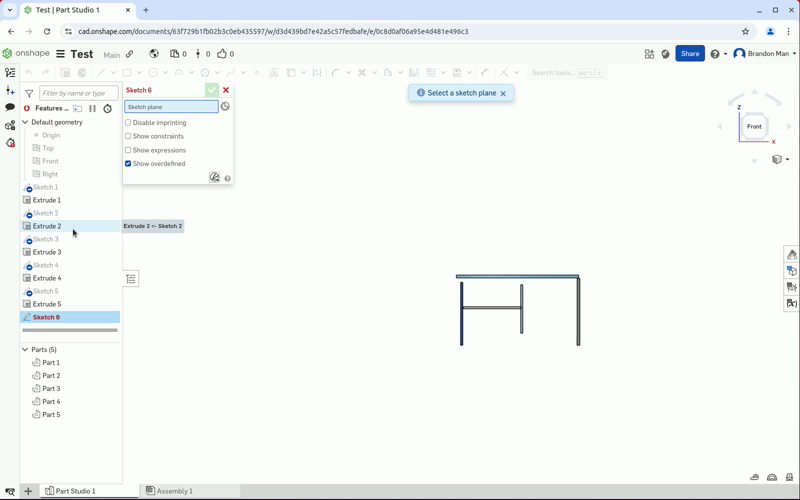
mouse_move(73, 163)
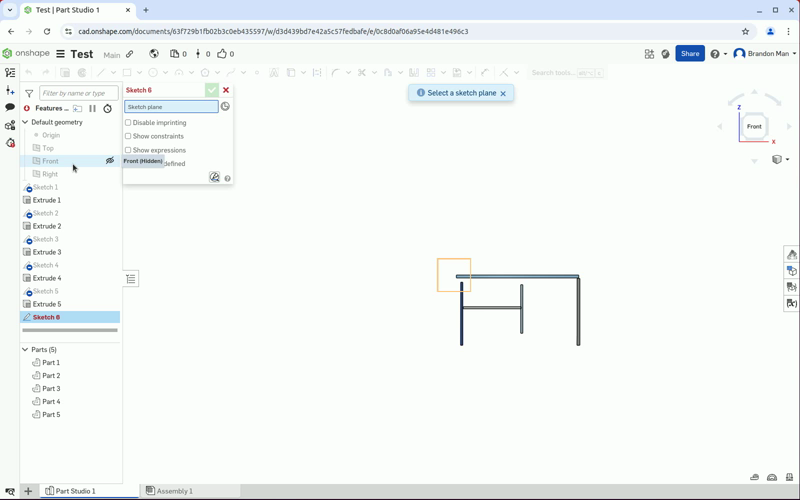
click(73, 163)
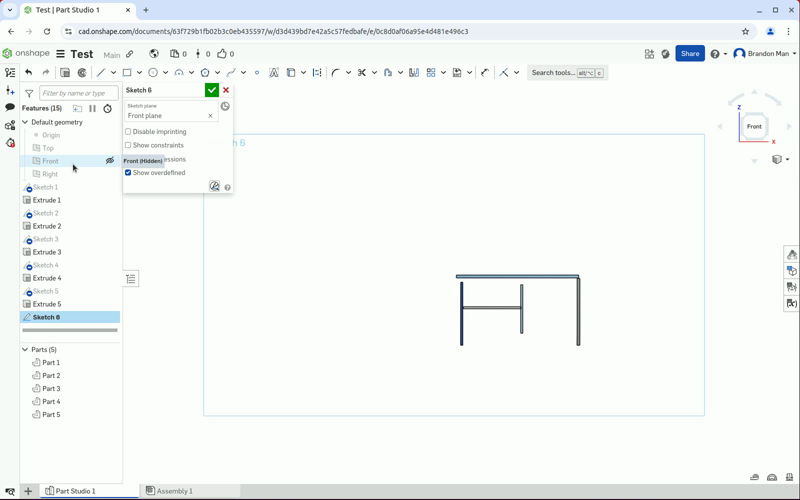
mouse_move(73, 352)
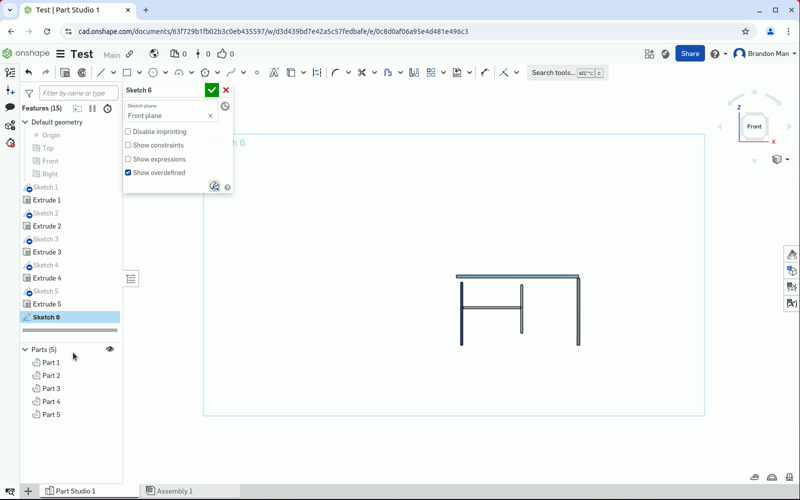
key(y)
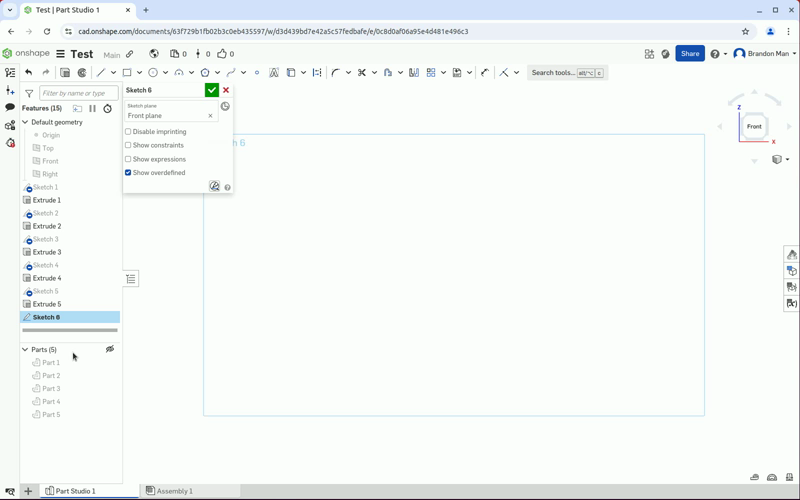
key(l)
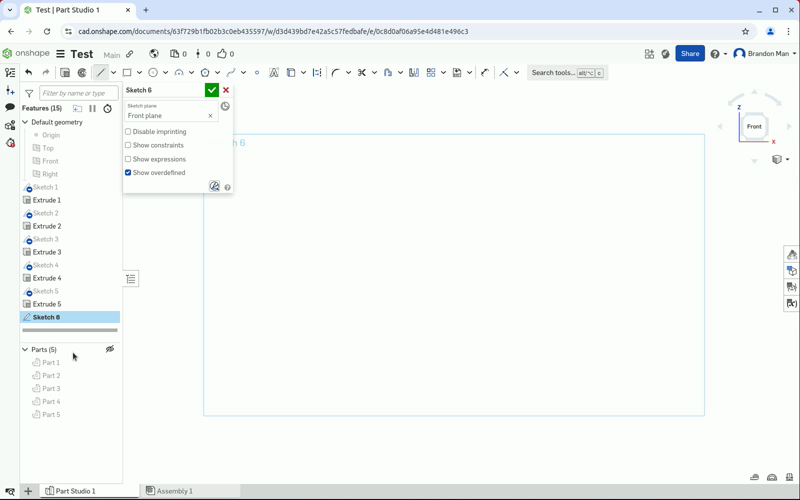
key_down(shift)
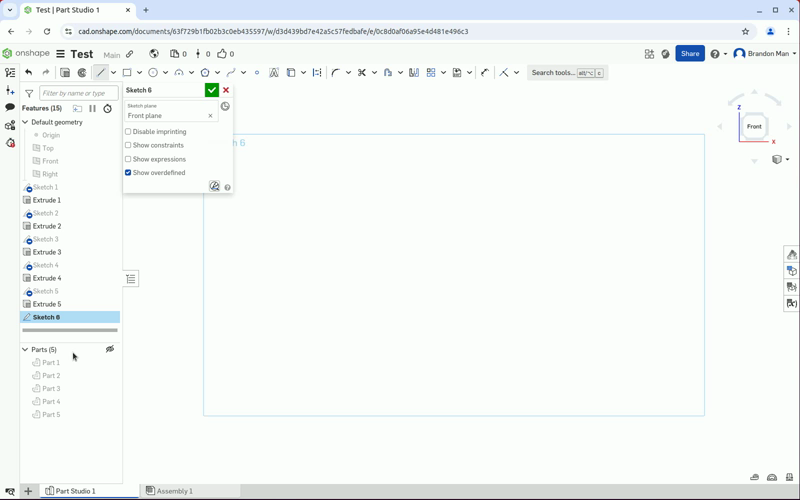
mouse_move(463, 334)
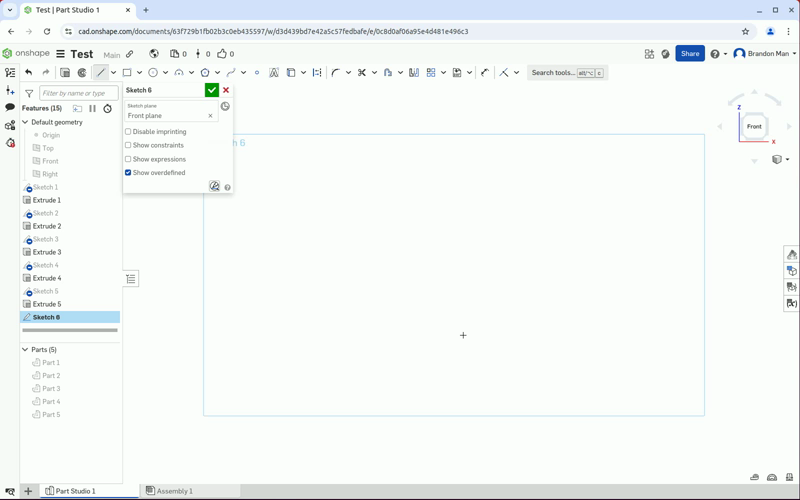
click(463, 334)
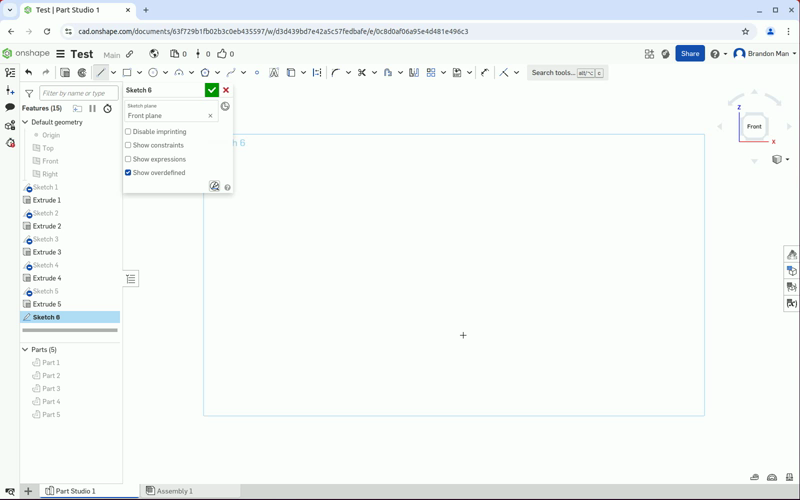
key_up(shift)
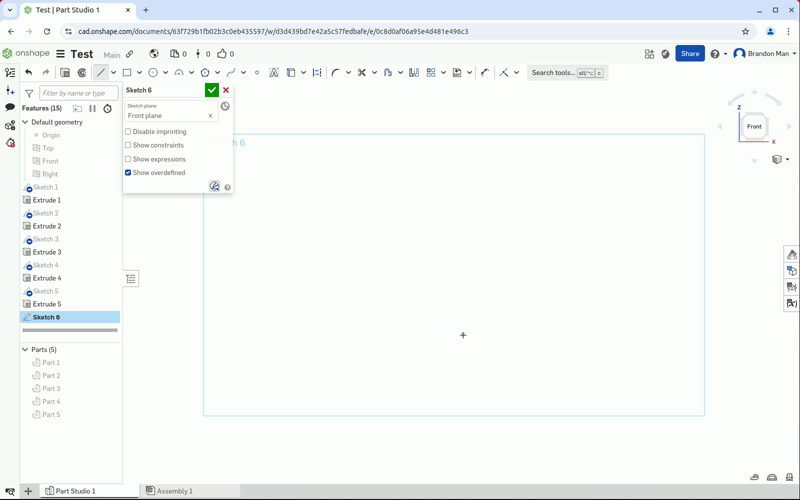
key_down(shift)
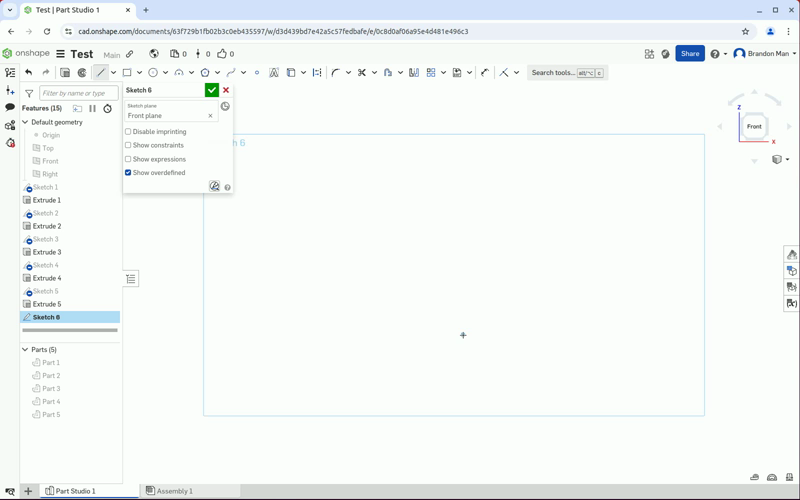
mouse_move(572, 334)
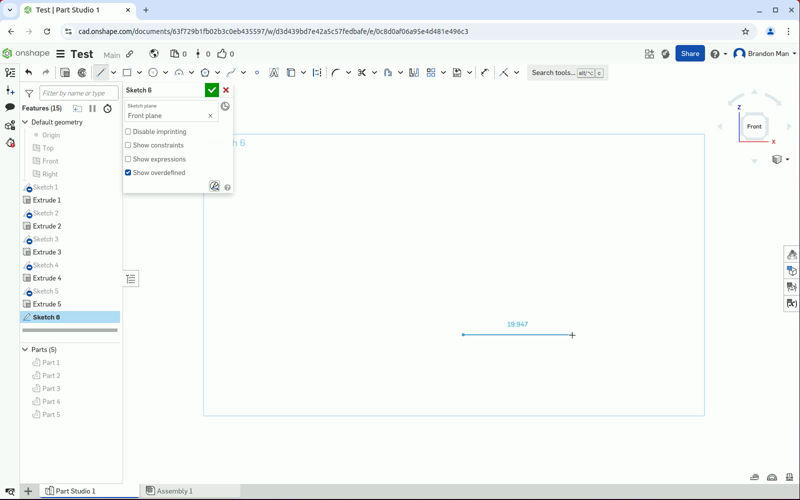
click(572, 334)
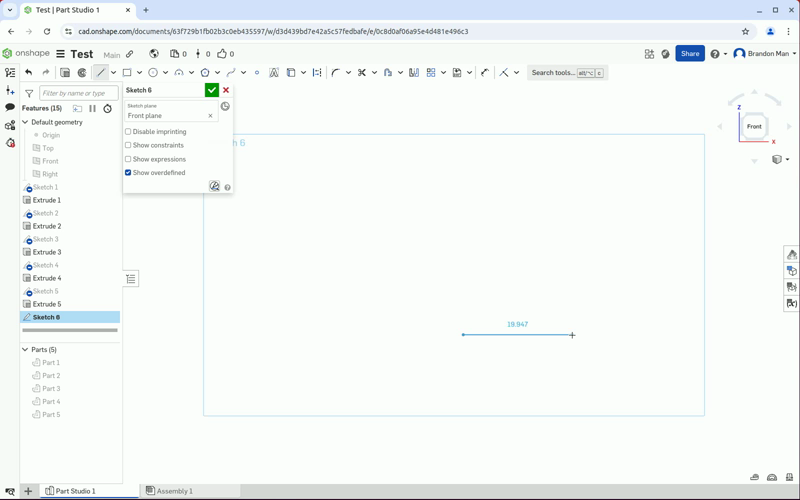
key_up(shift)
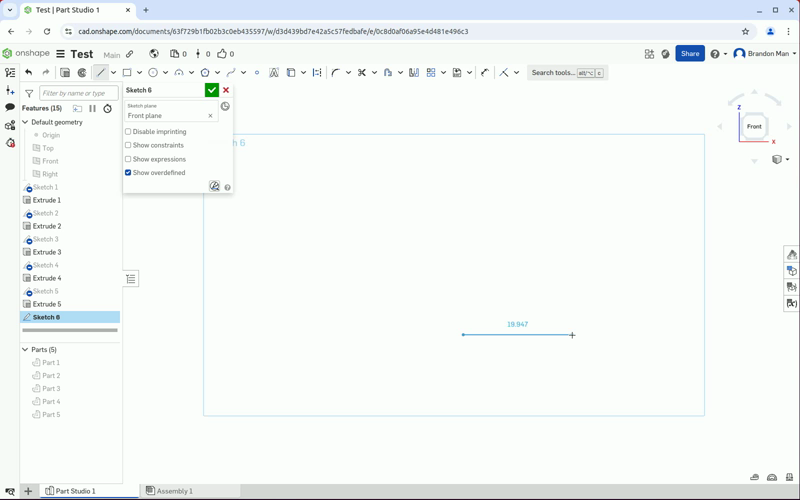
key_down(shift)
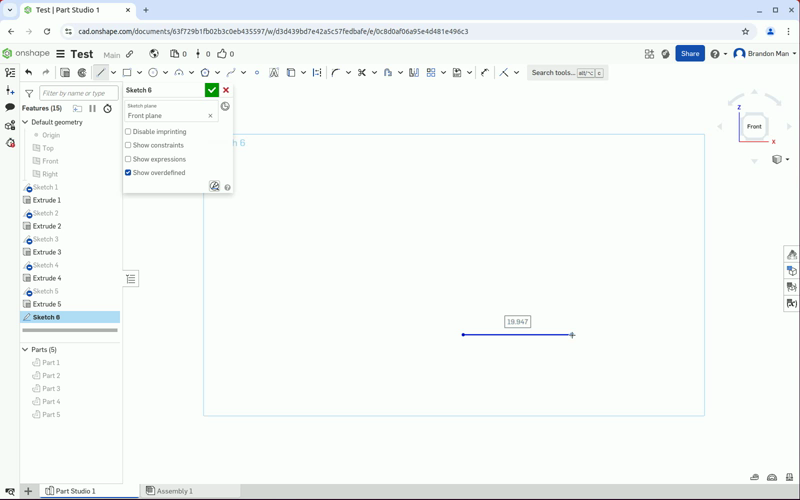
mouse_move(589, 334)
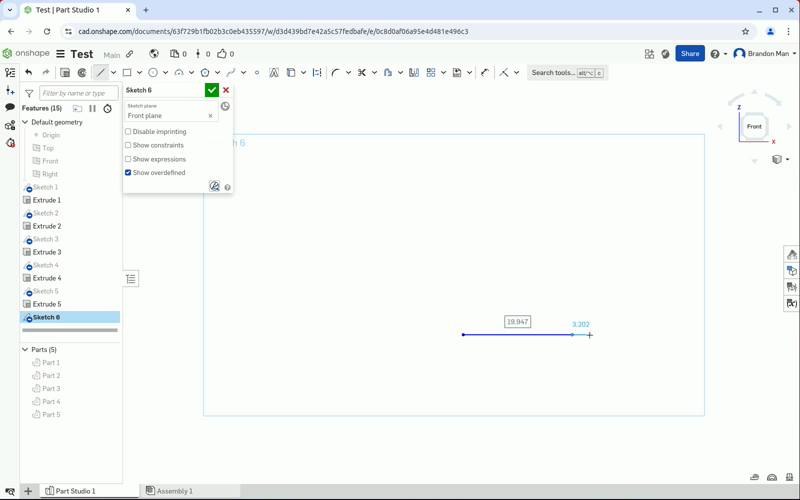
mouse_move(572, 332)
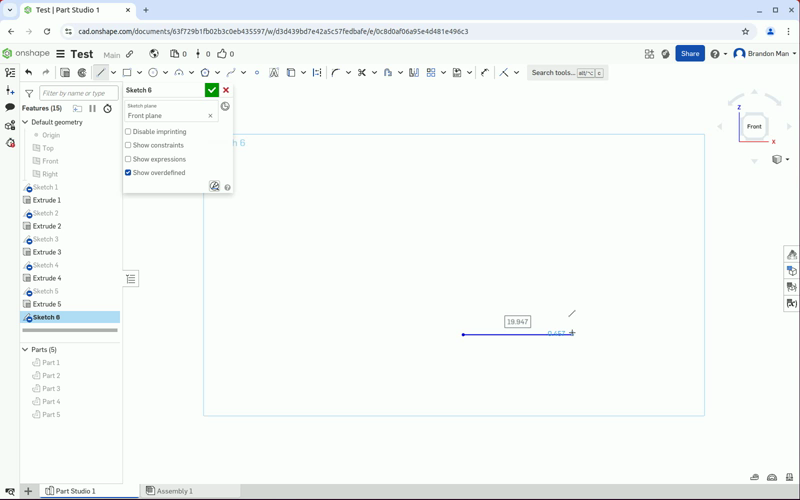
scroll(6)
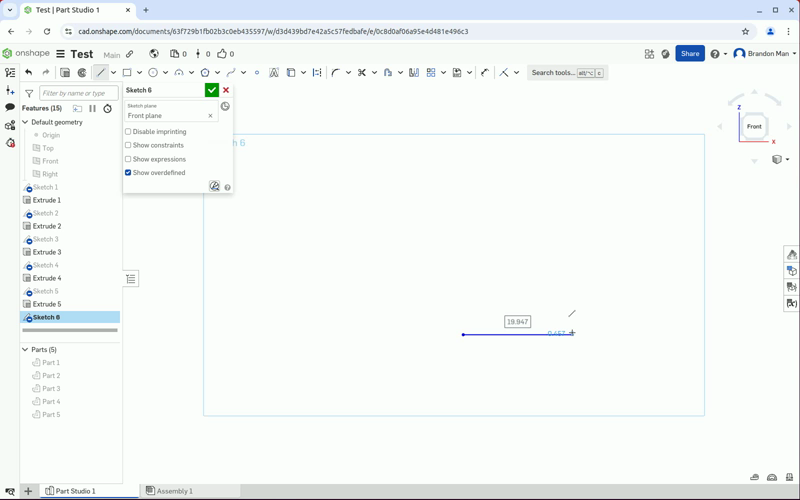
scroll(6)
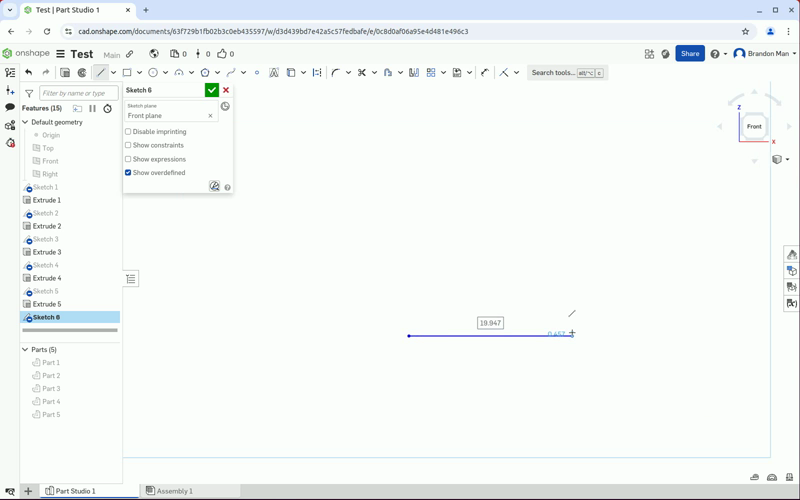
scroll(6)
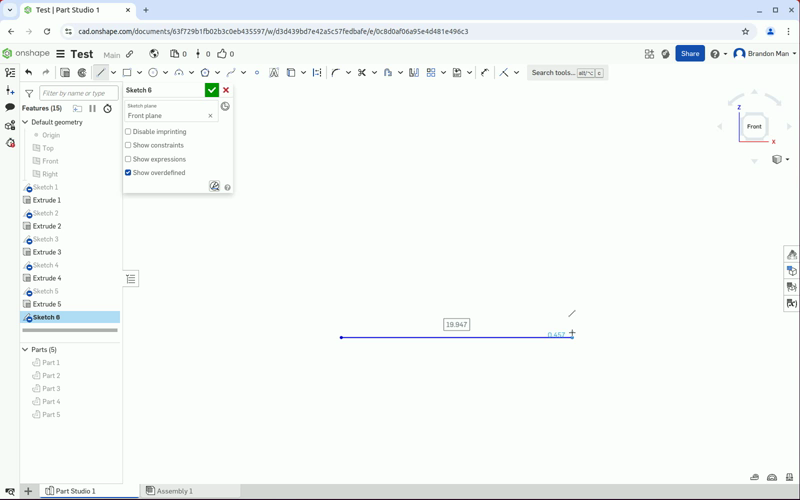
scroll(6)
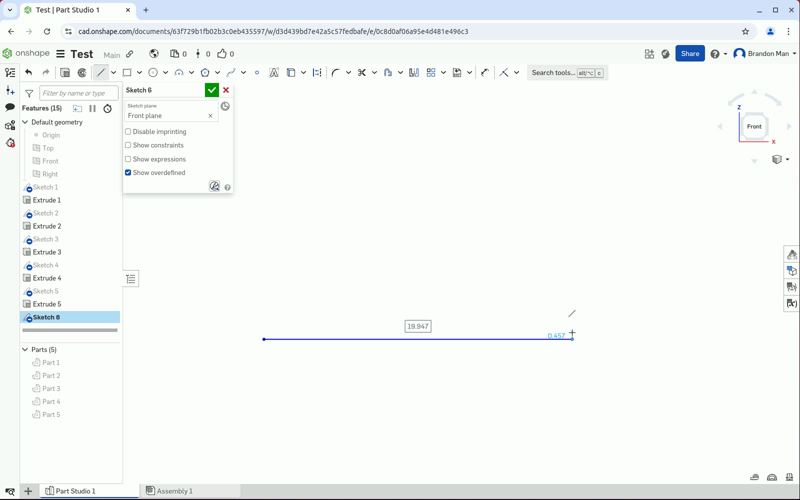
scroll(6)
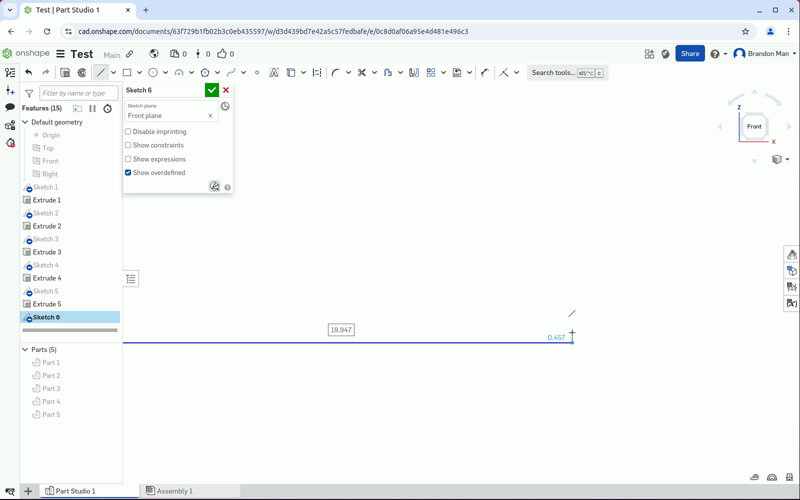
scroll(6)
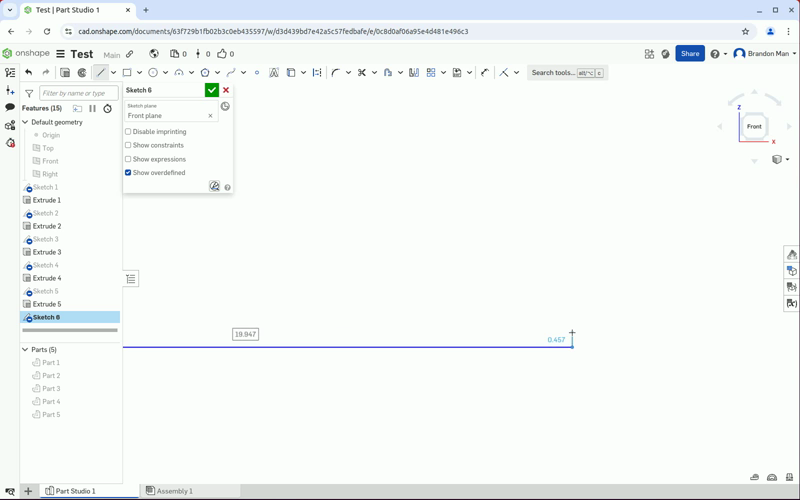
scroll(6)
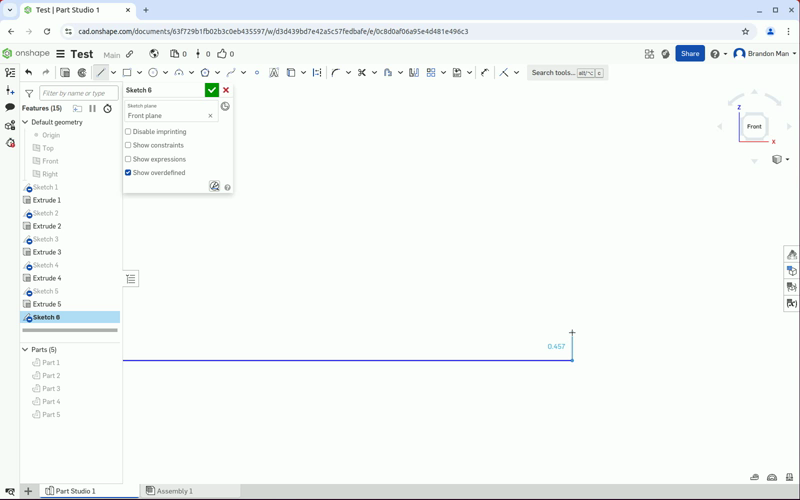
click(572, 332)
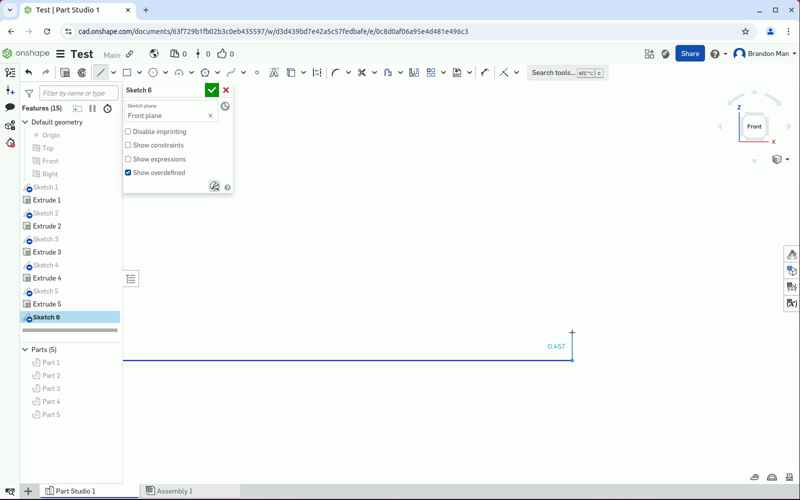
scroll(-6)
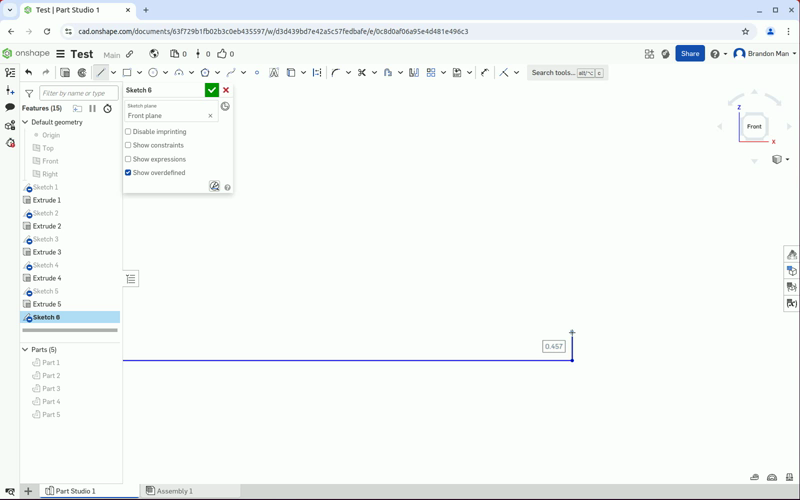
scroll(-6)
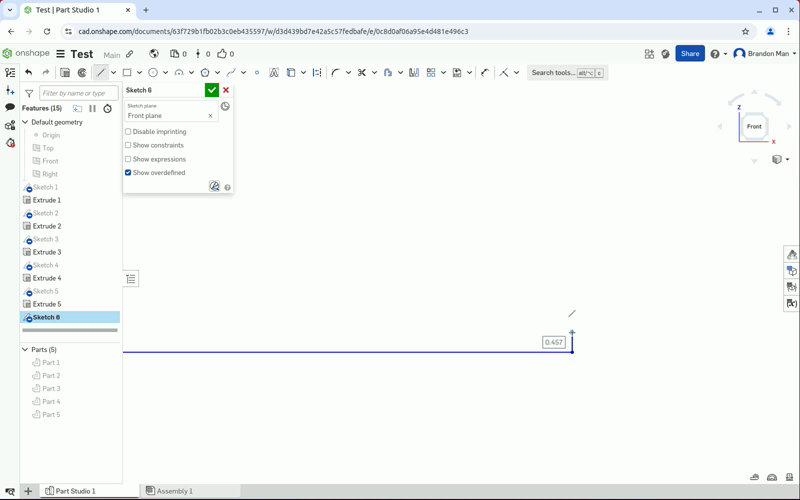
scroll(-6)
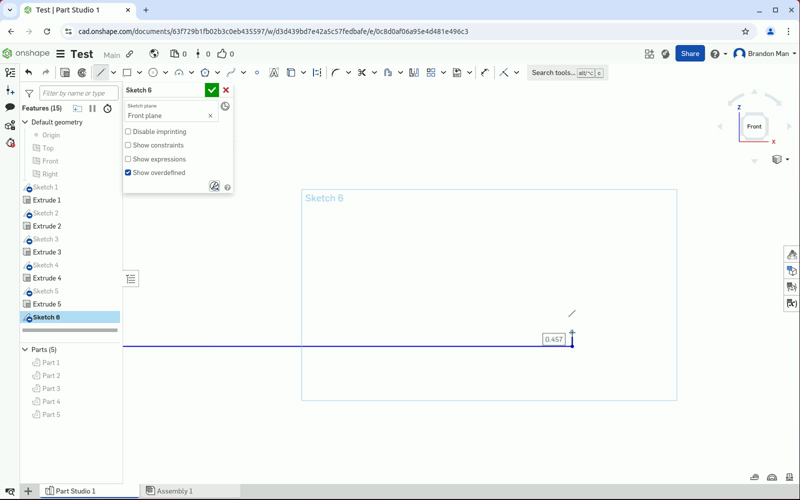
scroll(-6)
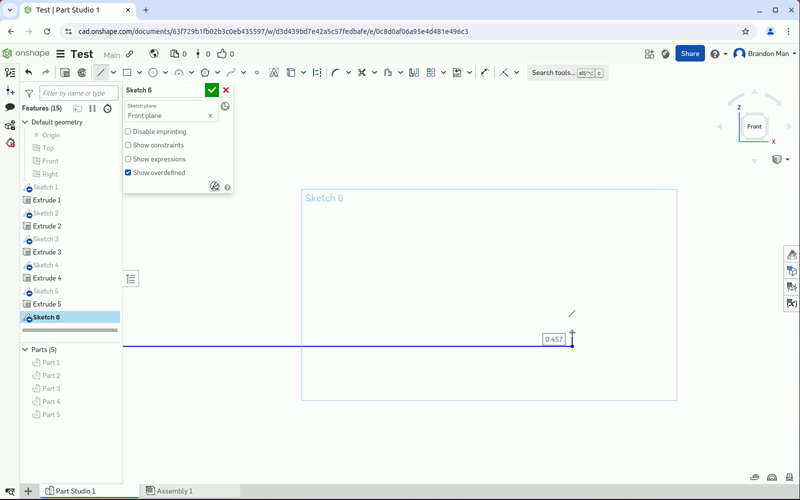
scroll(-6)
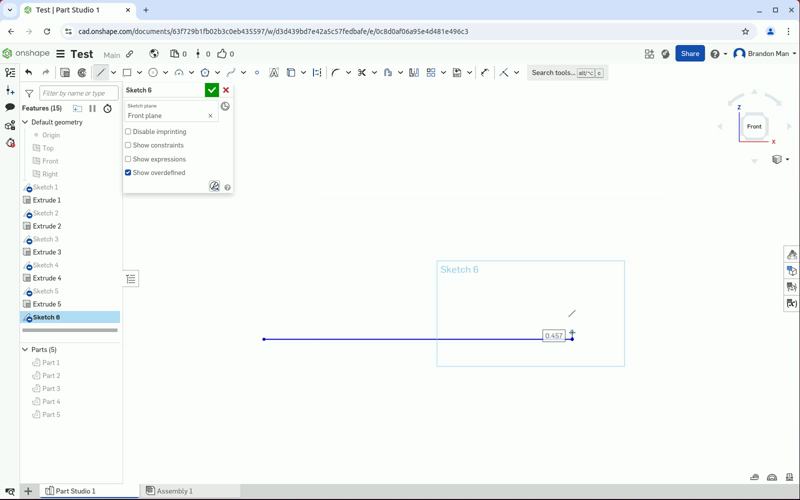
scroll(-6)
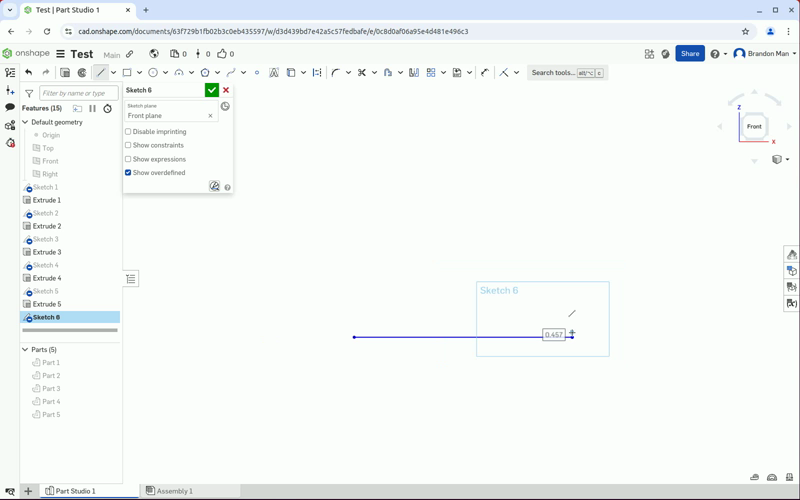
scroll(-6)
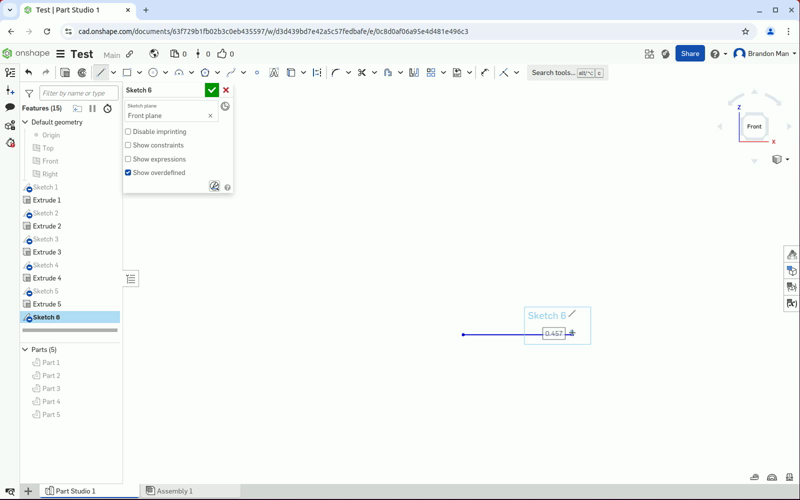
key_up(shift)
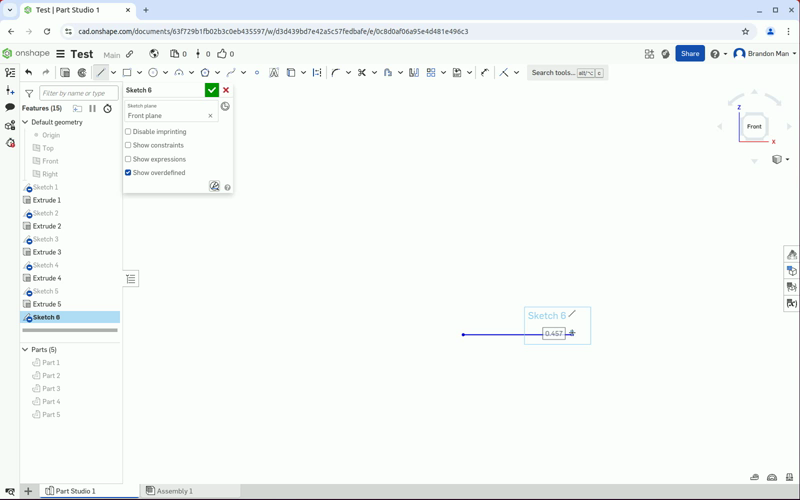
key_down(shift)
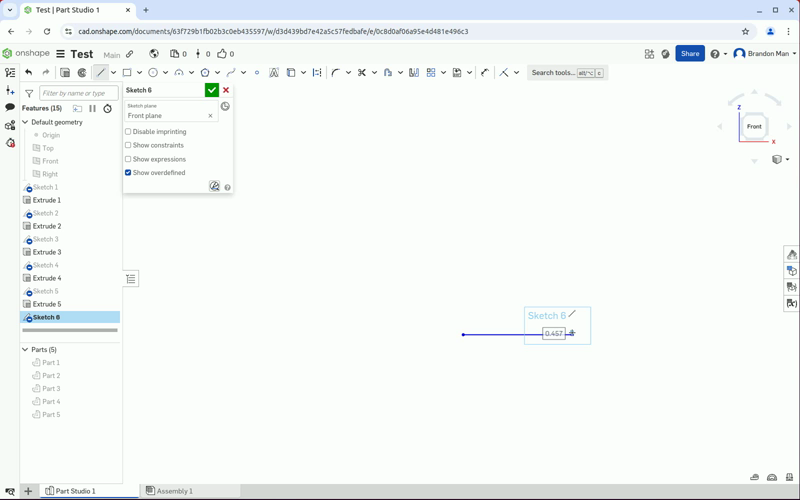
mouse_move(589, 332)
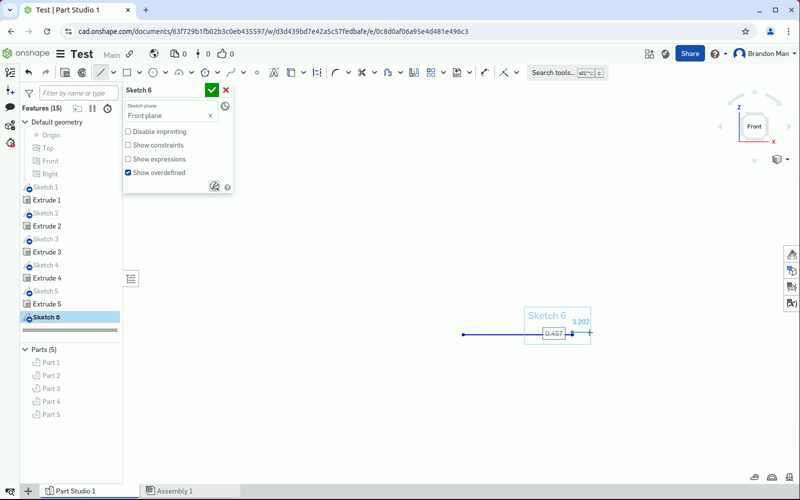
mouse_move(522, 332)
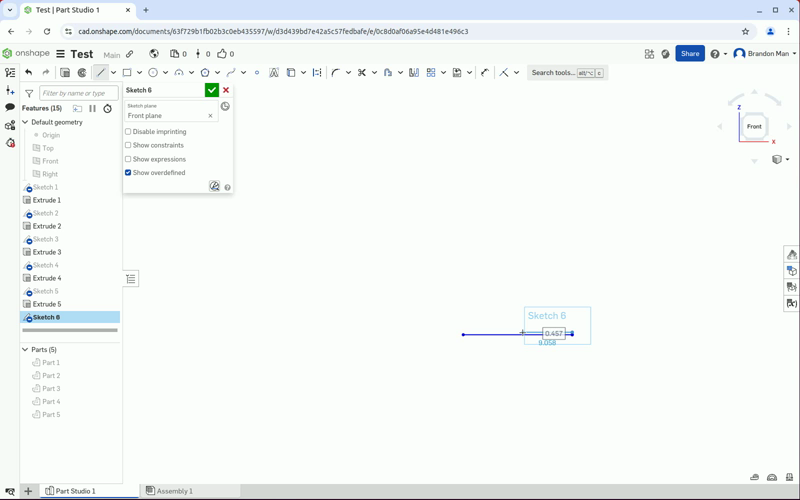
click(522, 332)
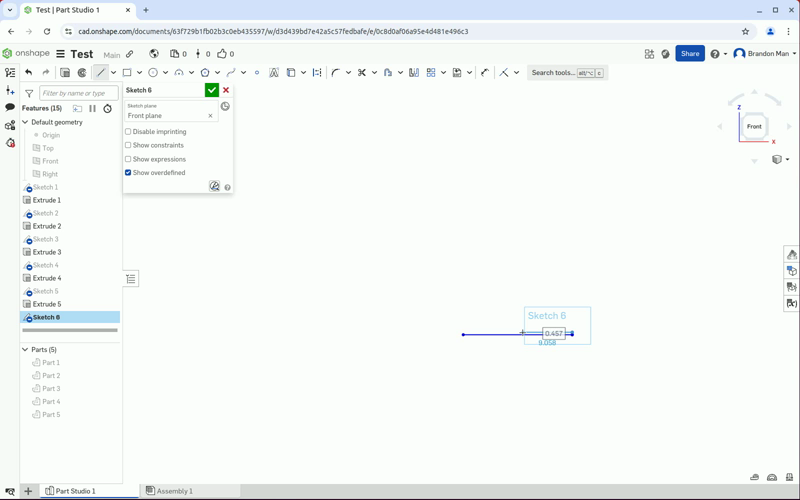
key_up(shift)
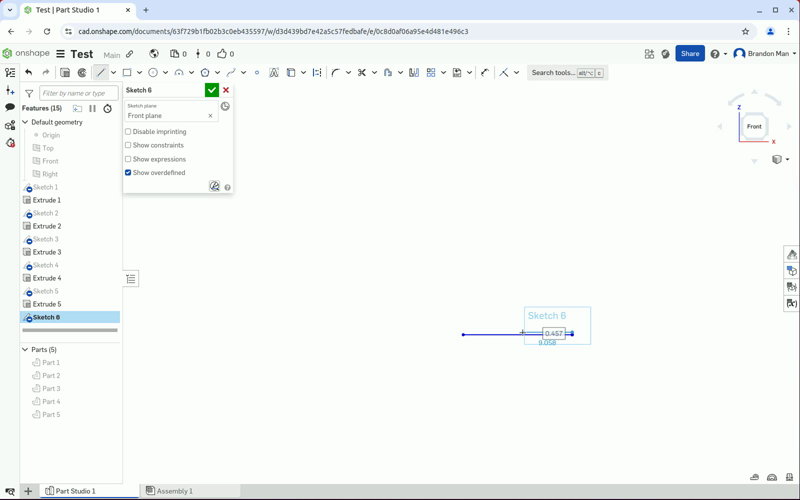
key_down(shift)
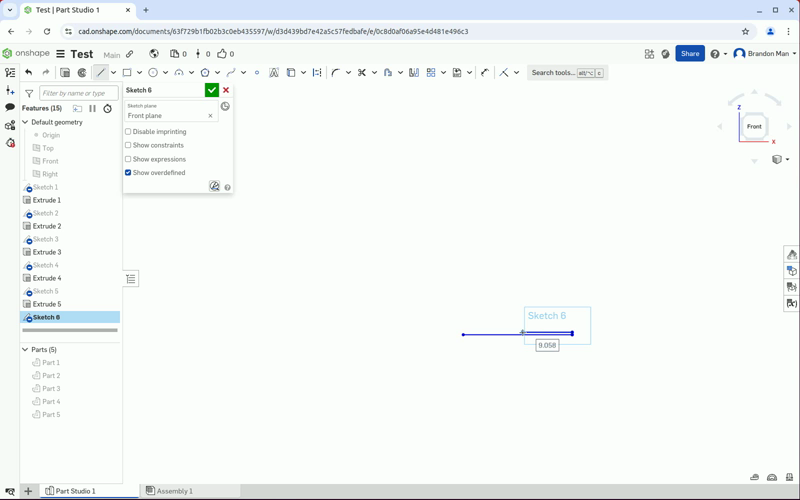
mouse_move(552, 332)
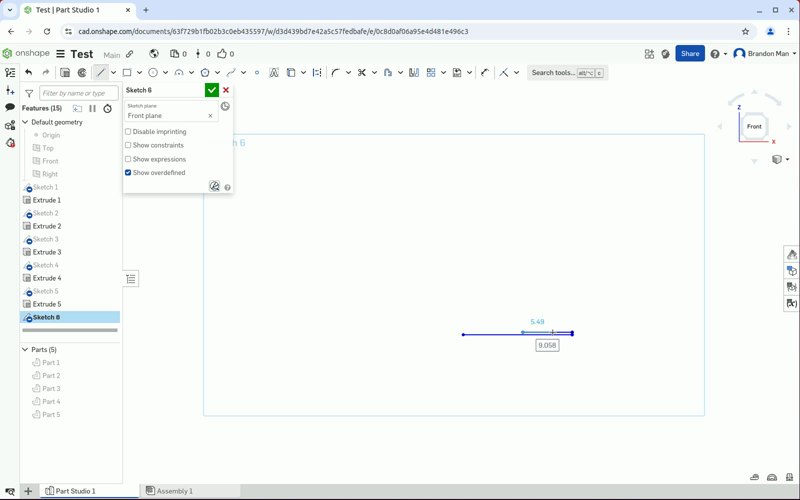
mouse_move(521, 332)
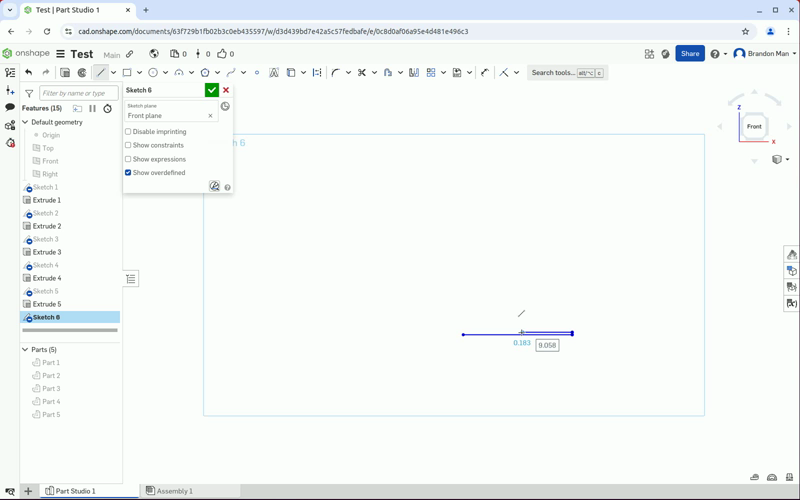
scroll(6)
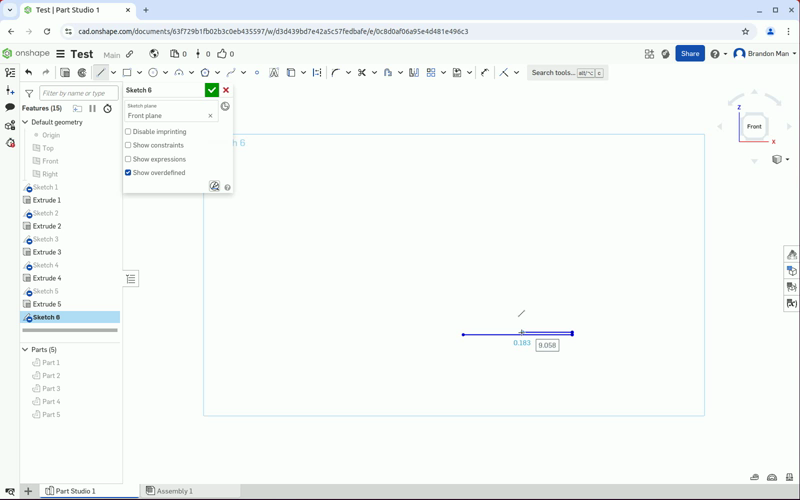
scroll(6)
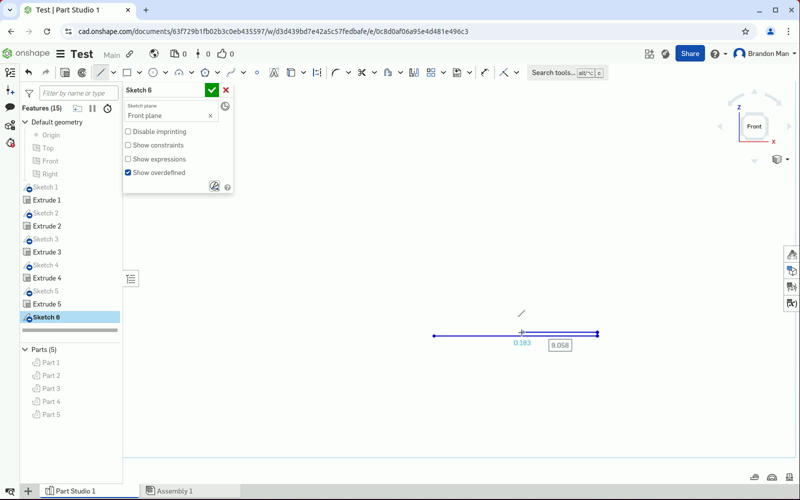
scroll(6)
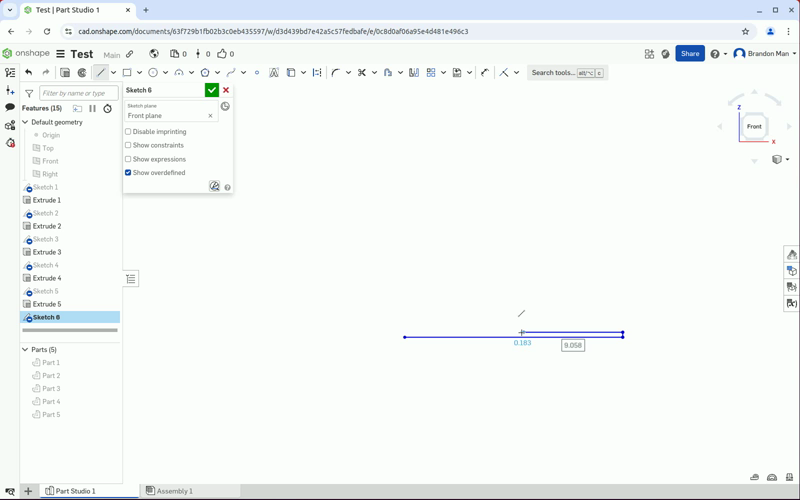
scroll(6)
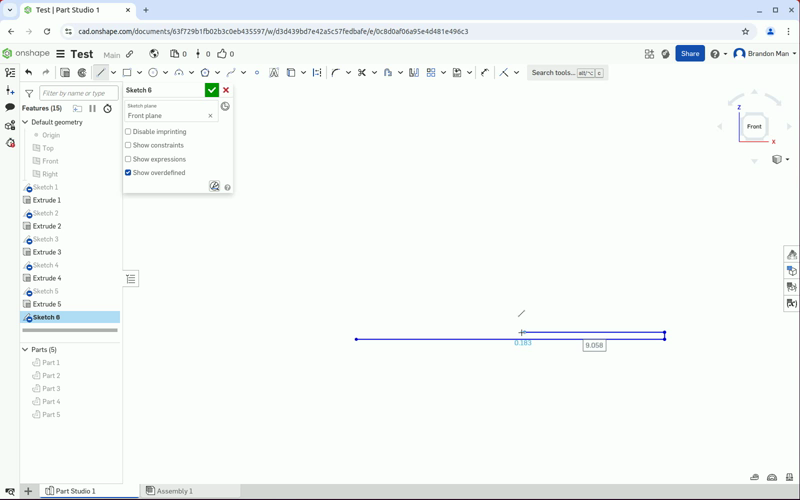
scroll(6)
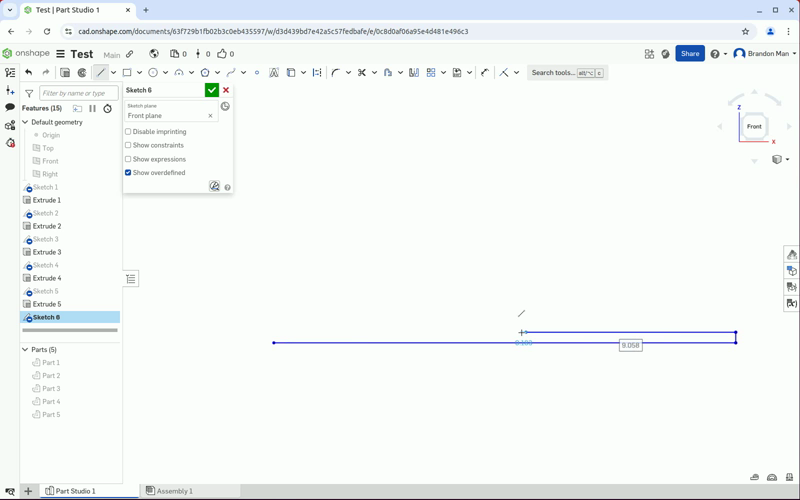
scroll(6)
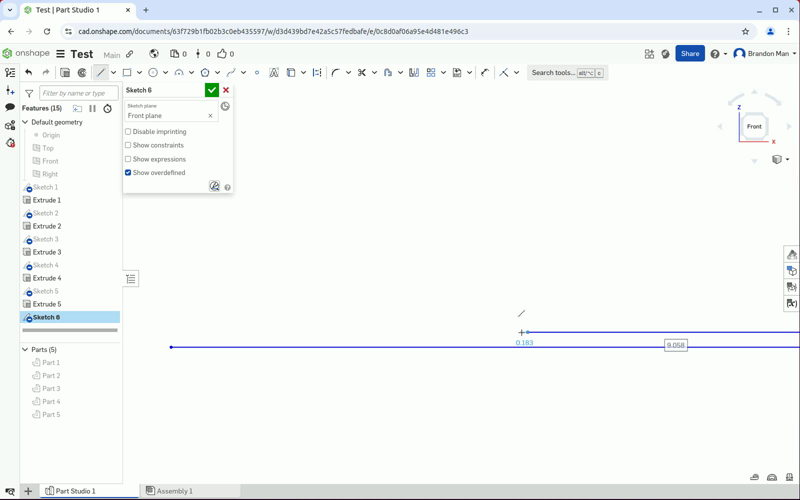
scroll(6)
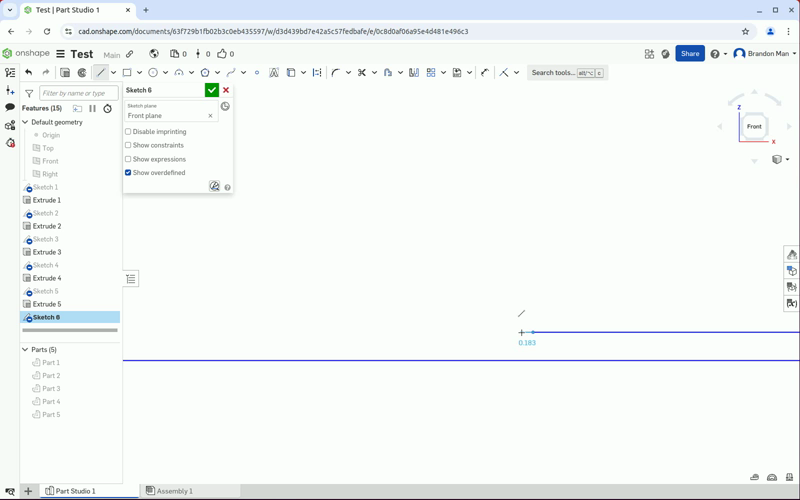
click(521, 332)
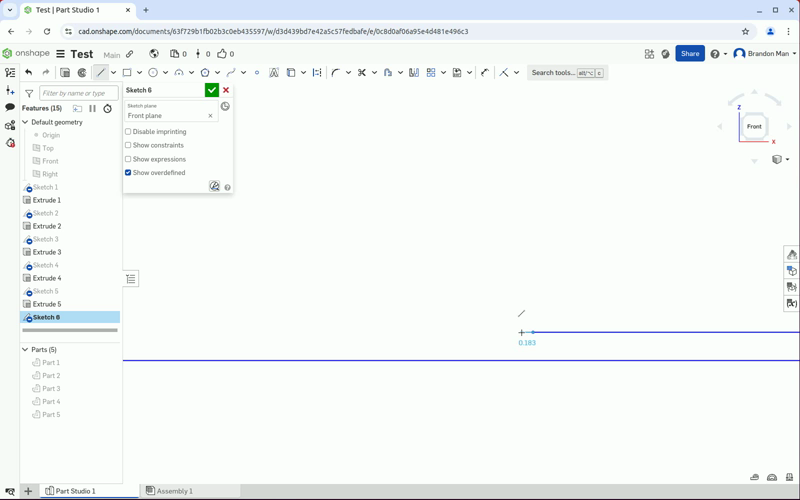
scroll(-6)
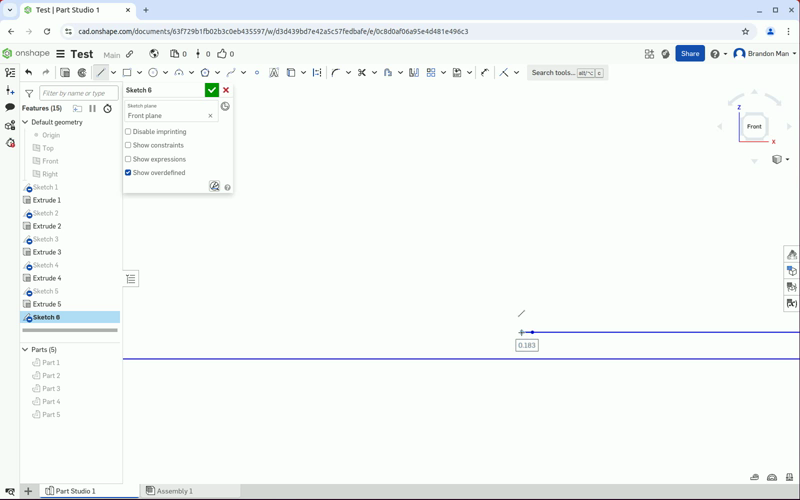
scroll(-6)
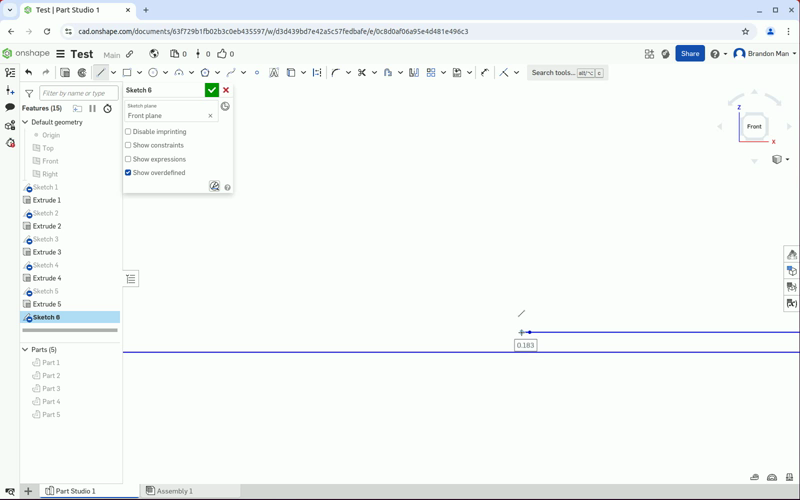
scroll(-6)
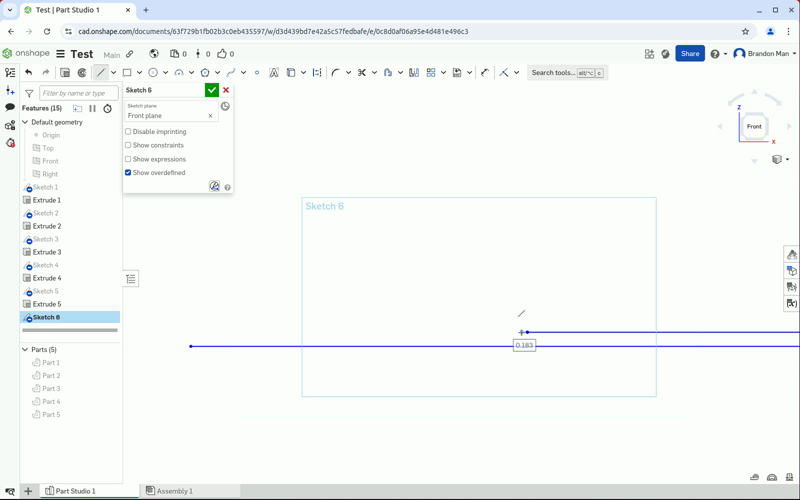
scroll(-6)
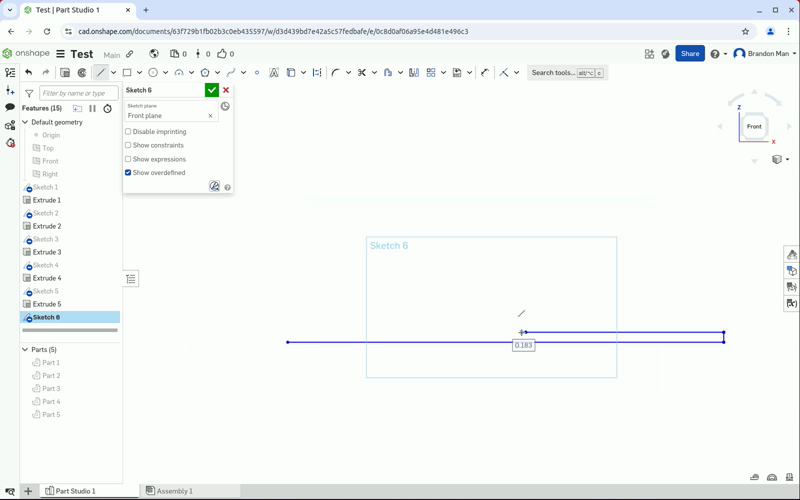
scroll(-6)
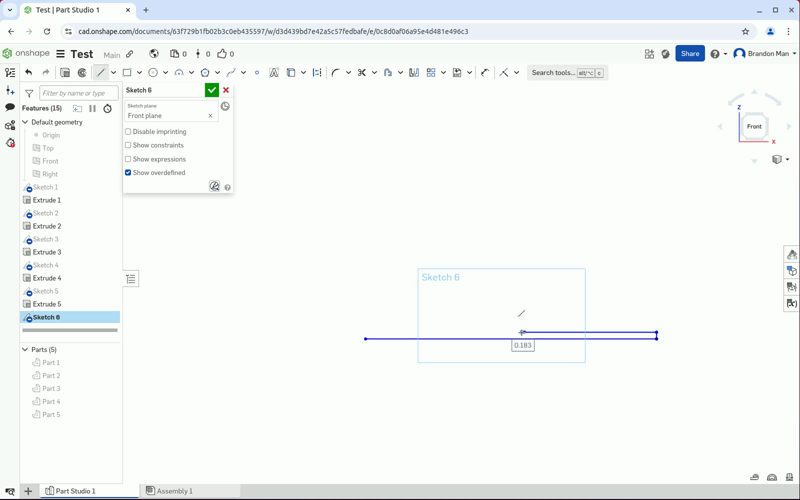
scroll(-6)
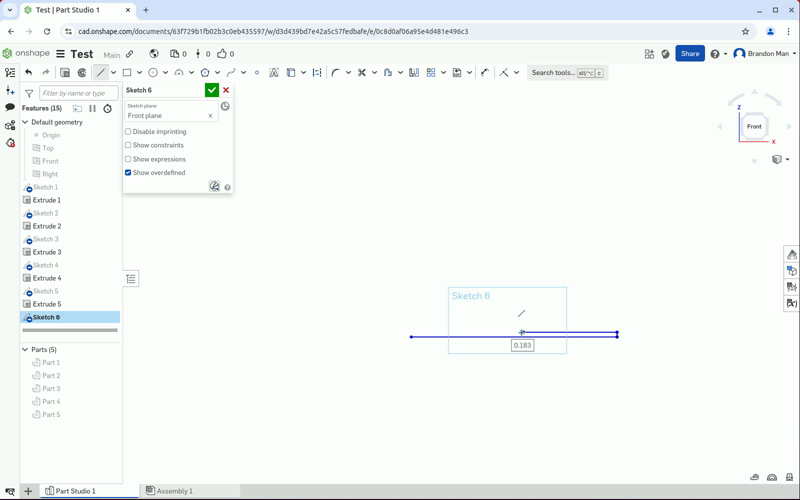
scroll(-6)
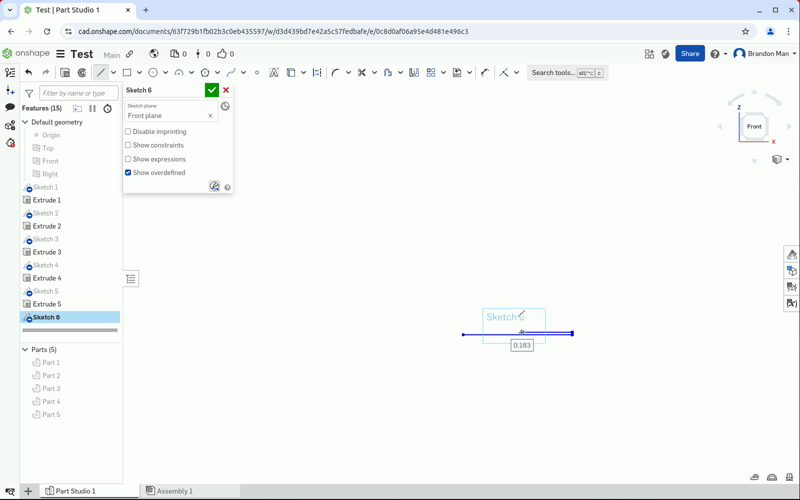
key_up(shift)
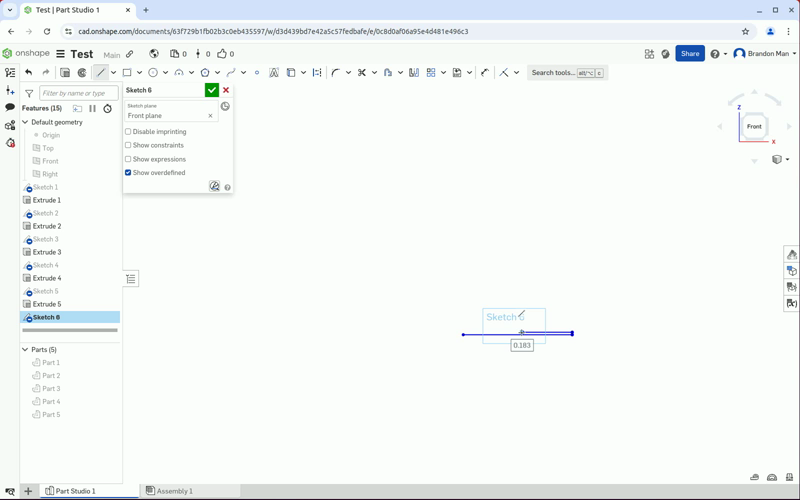
key_down(shift)
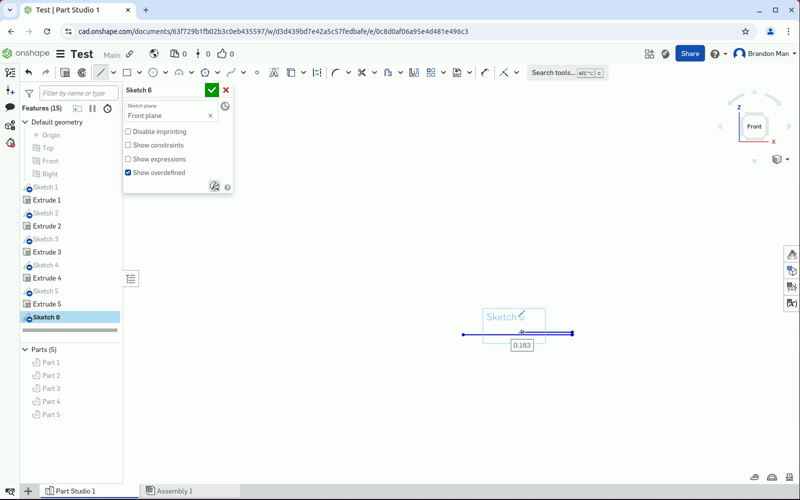
mouse_move(551, 332)
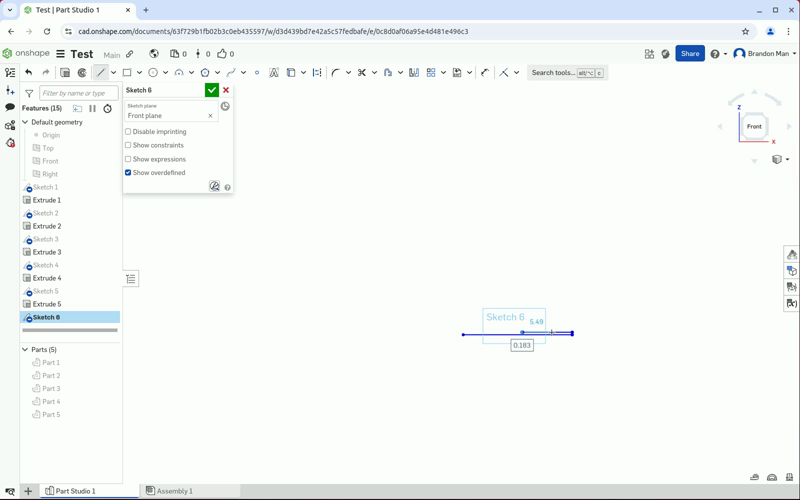
mouse_move(463, 332)
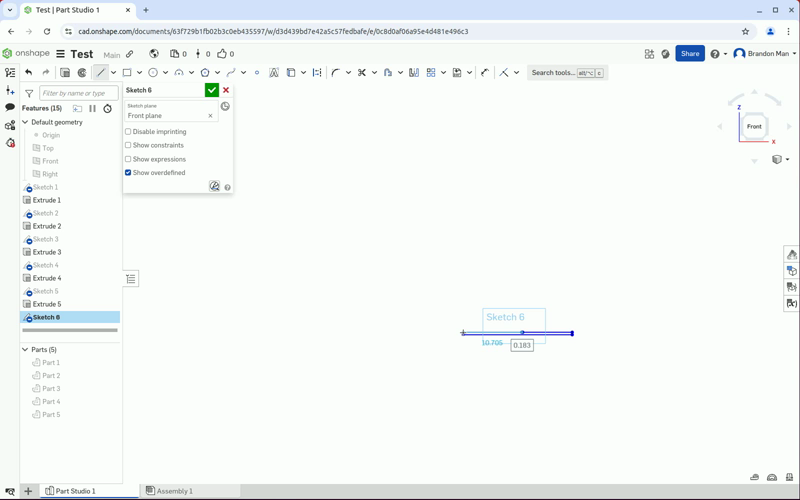
scroll(6)
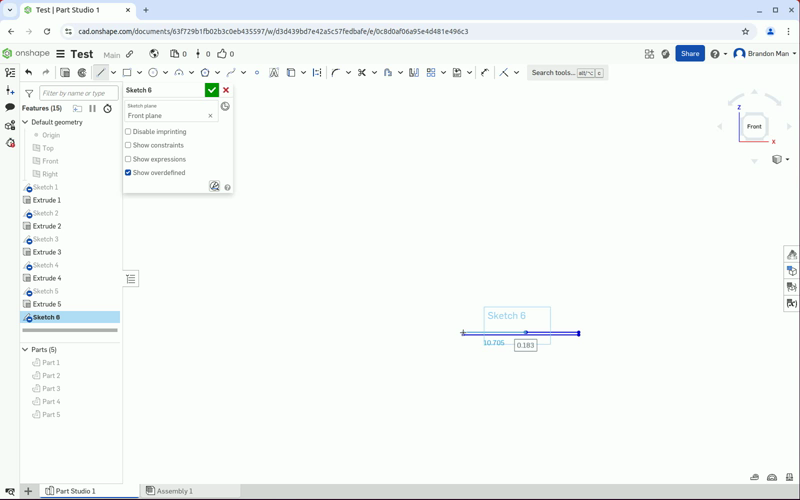
scroll(6)
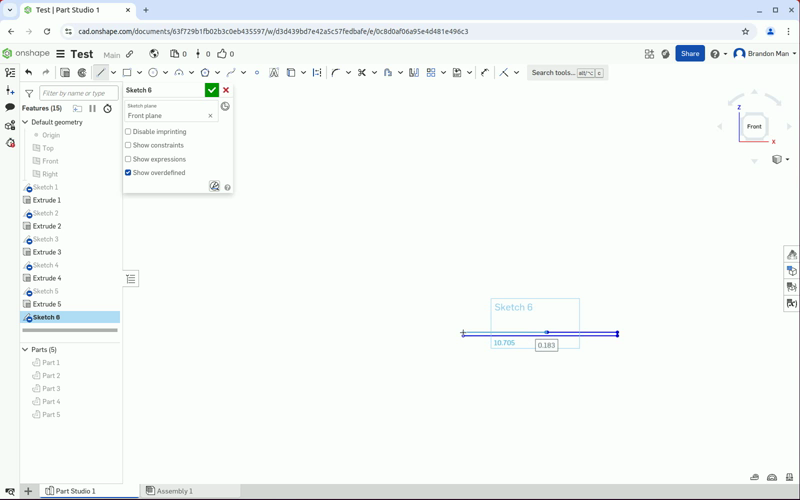
scroll(6)
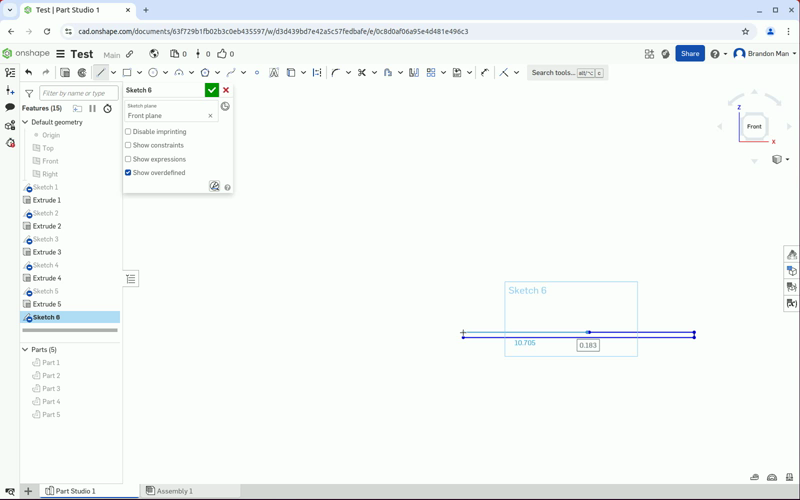
scroll(6)
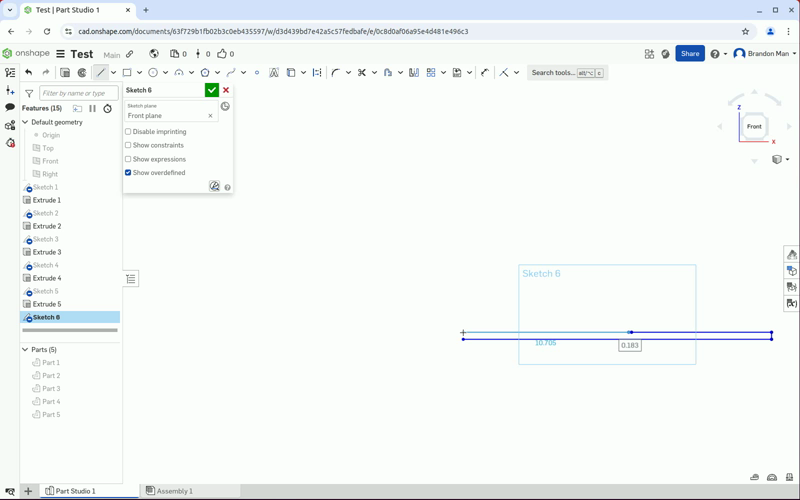
scroll(6)
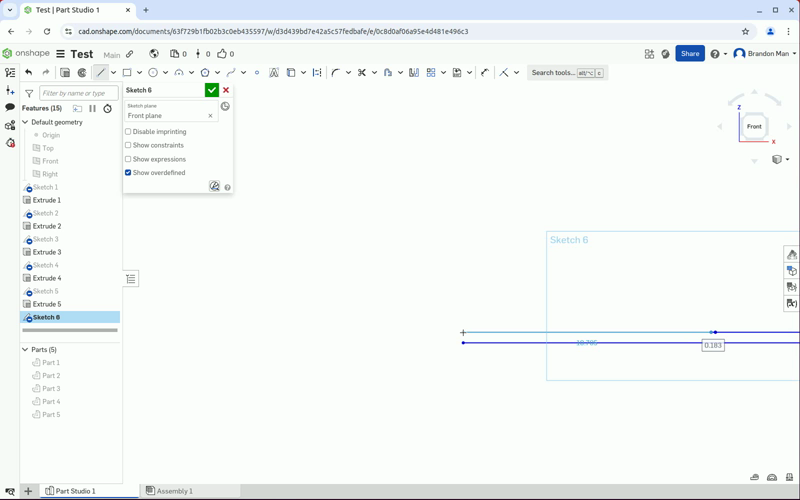
scroll(6)
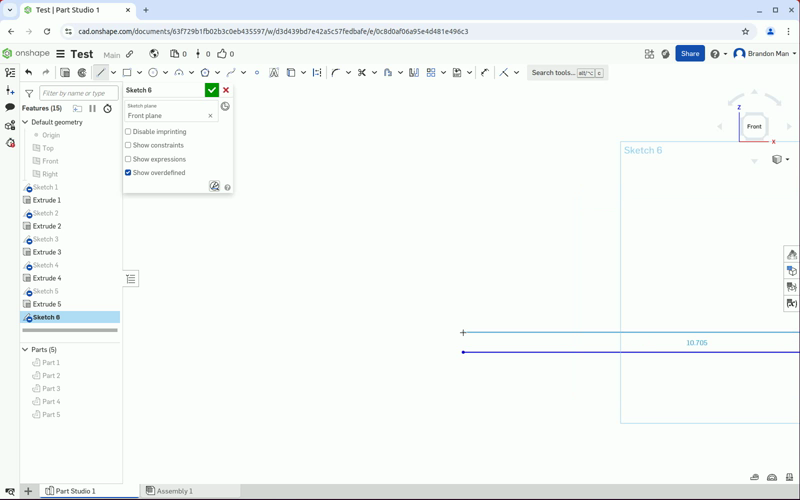
scroll(6)
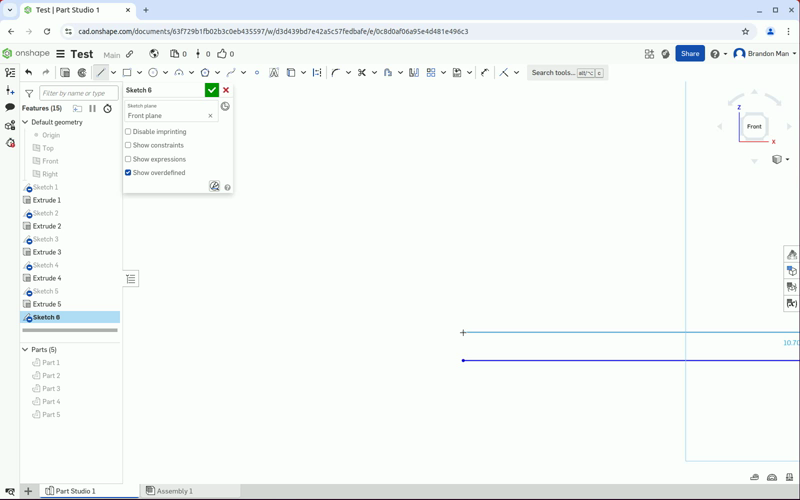
click(463, 332)
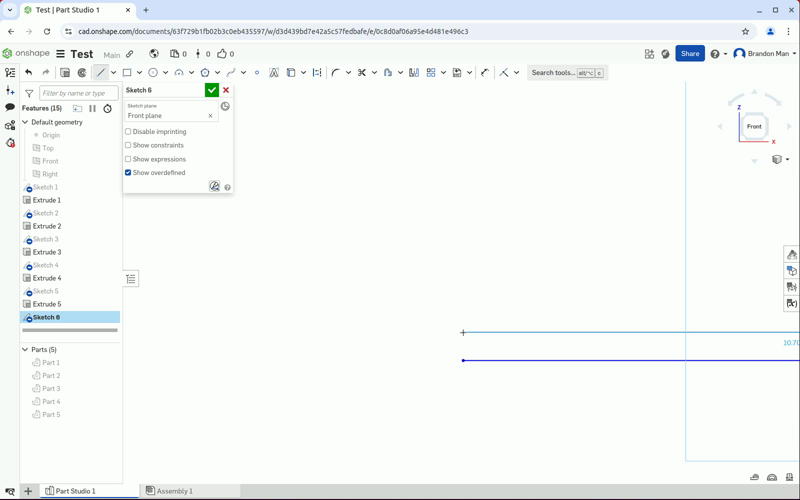
scroll(-6)
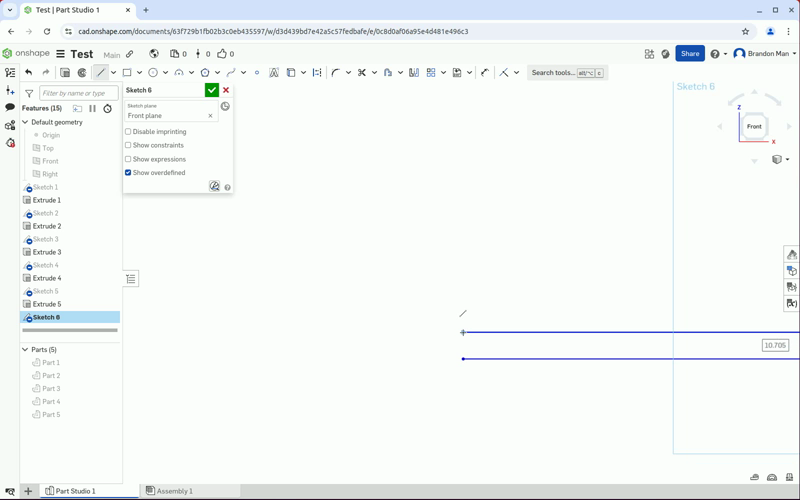
scroll(-6)
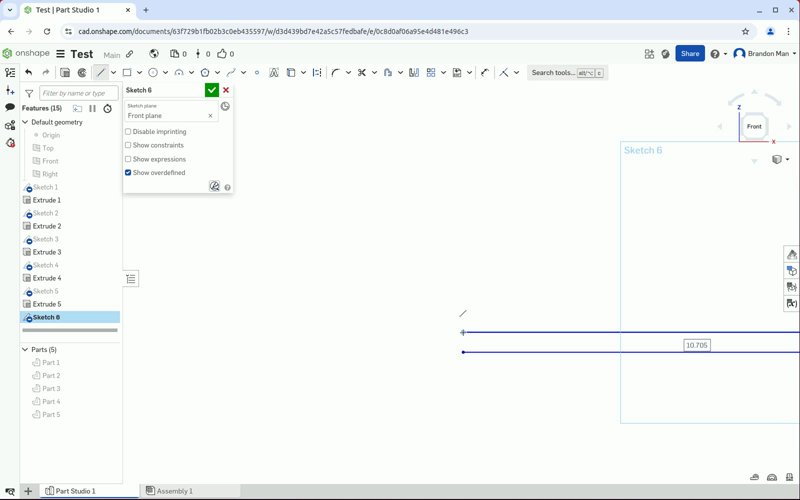
scroll(-6)
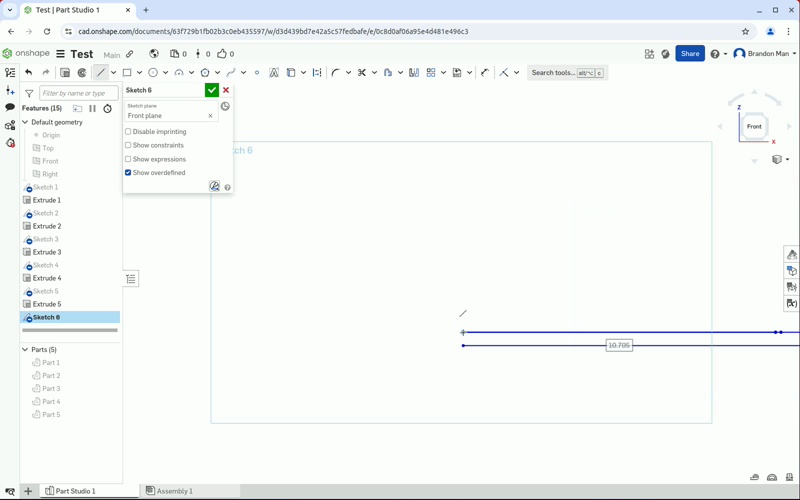
scroll(-6)
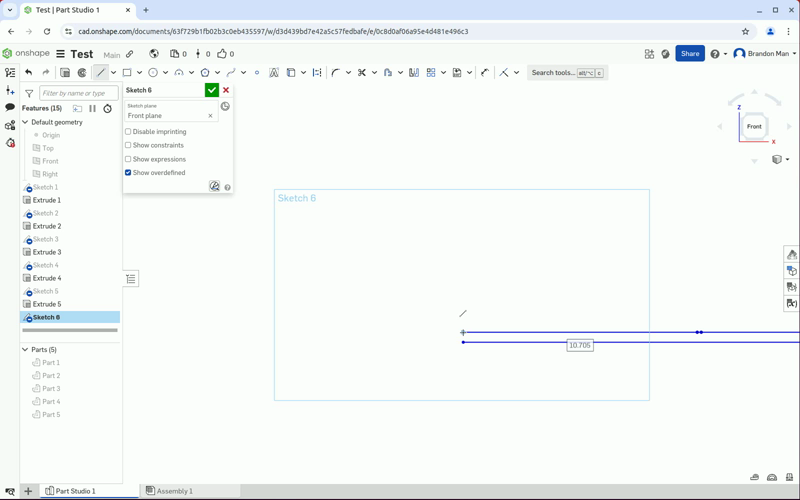
scroll(-6)
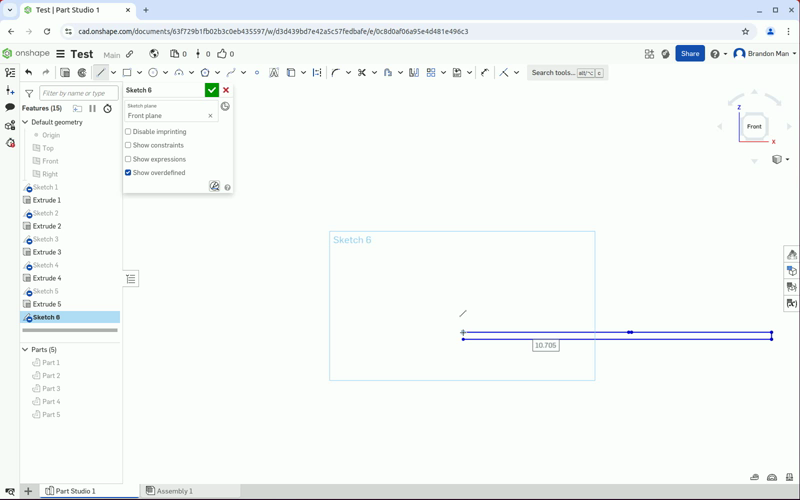
scroll(-6)
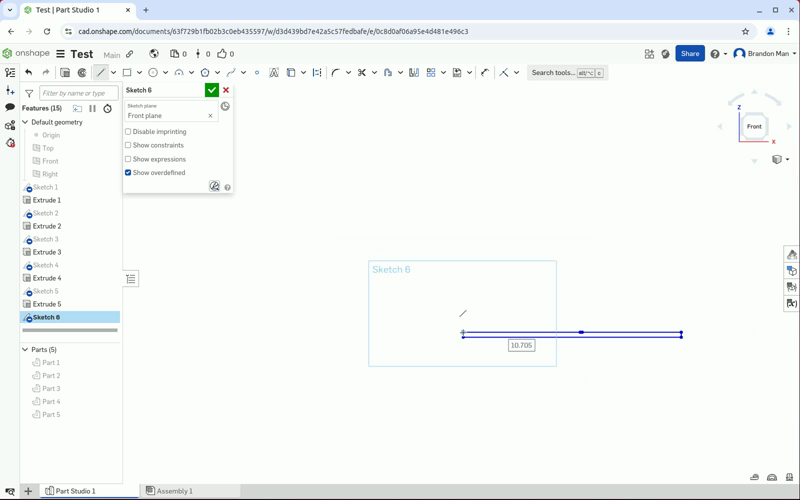
scroll(-6)
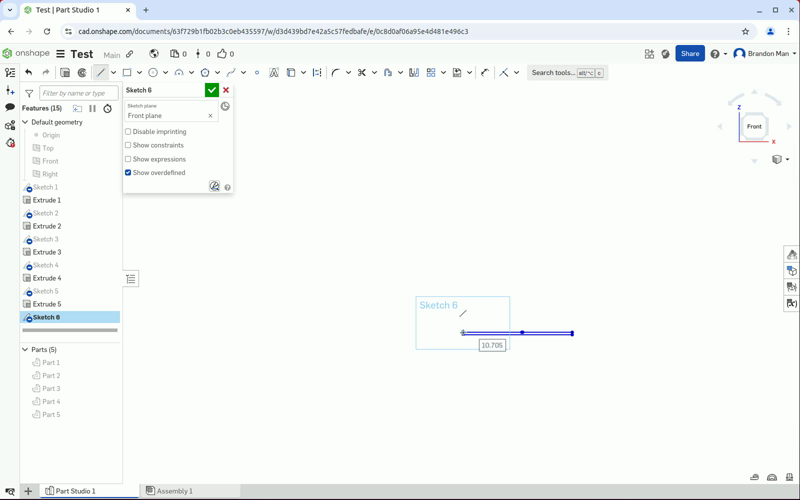
key_up(shift)
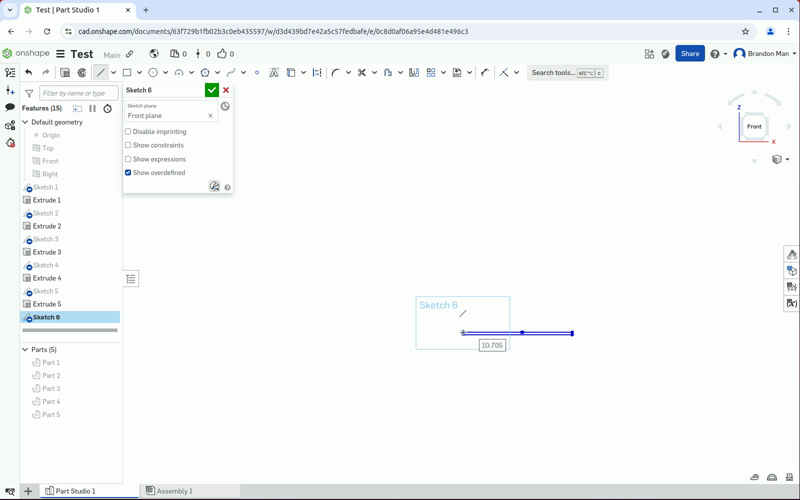
mouse_move(493, 332)
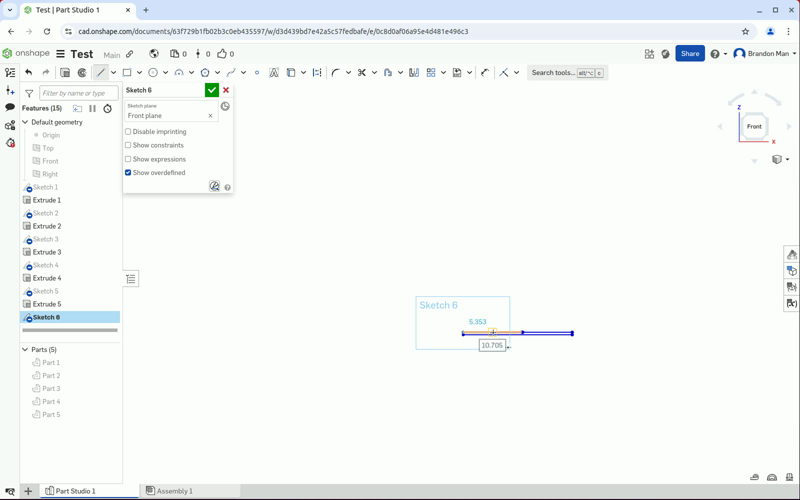
key_down(shift)
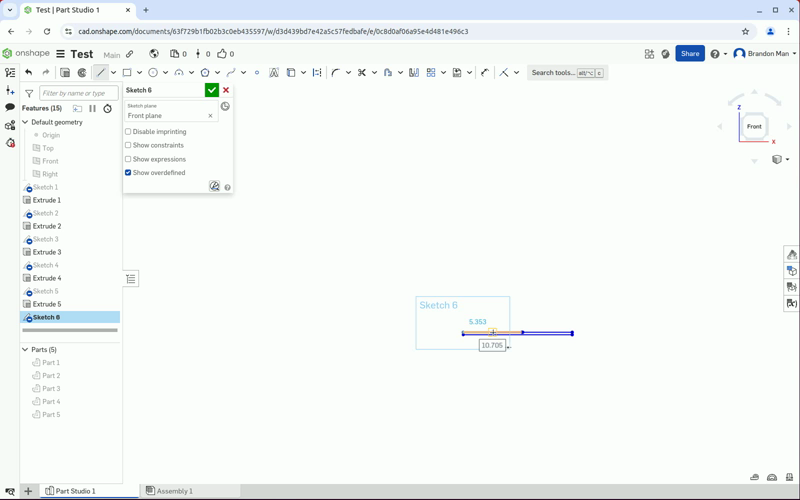
mouse_move(463, 334)
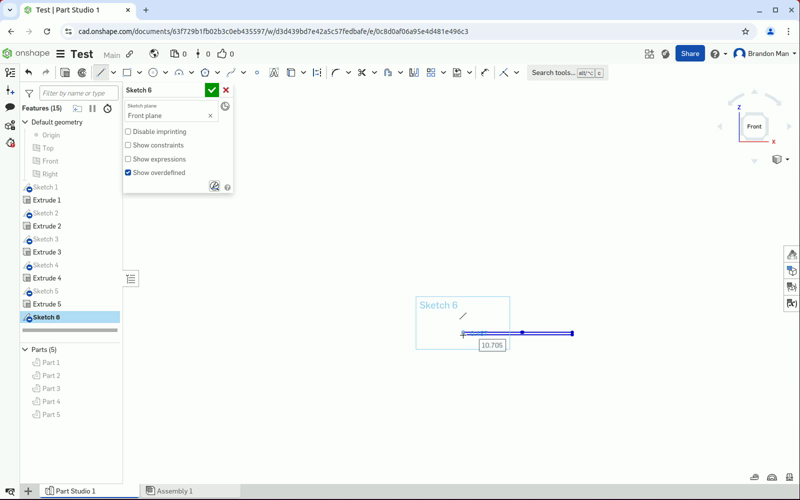
scroll(6)
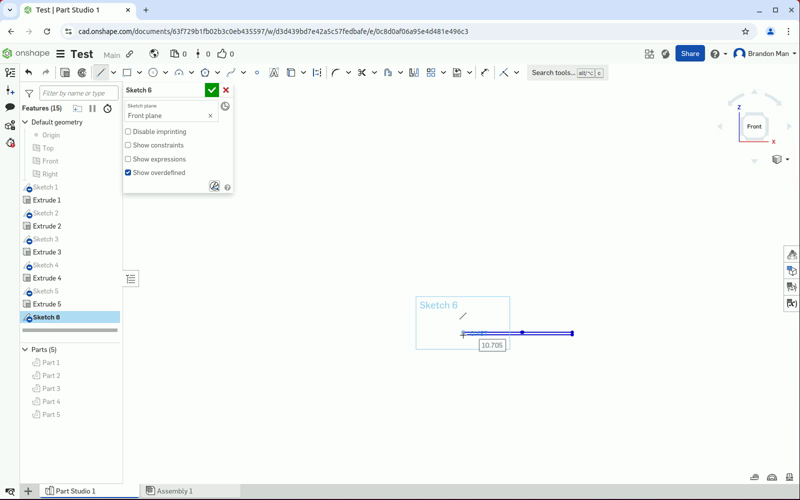
scroll(6)
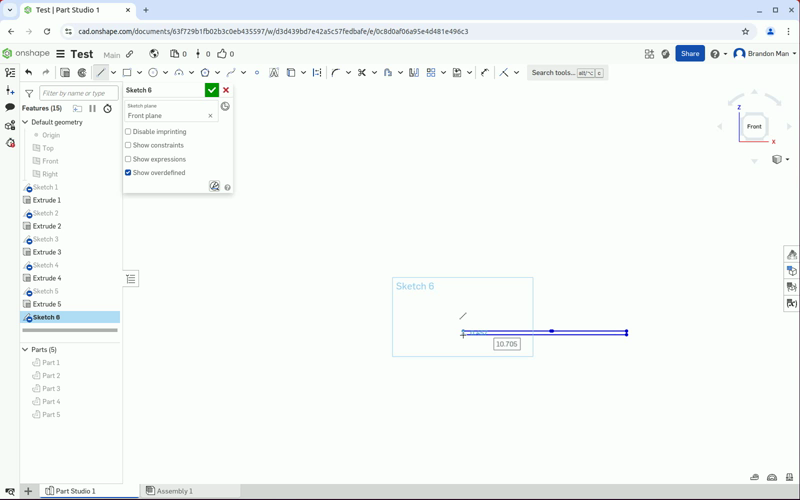
scroll(6)
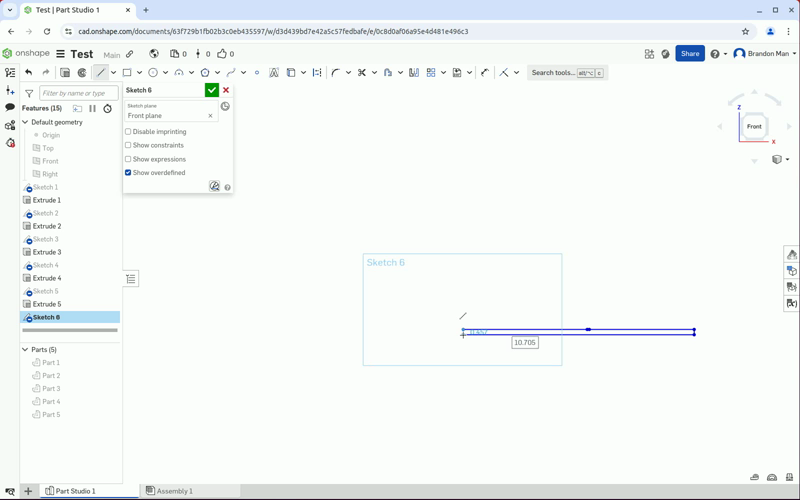
scroll(6)
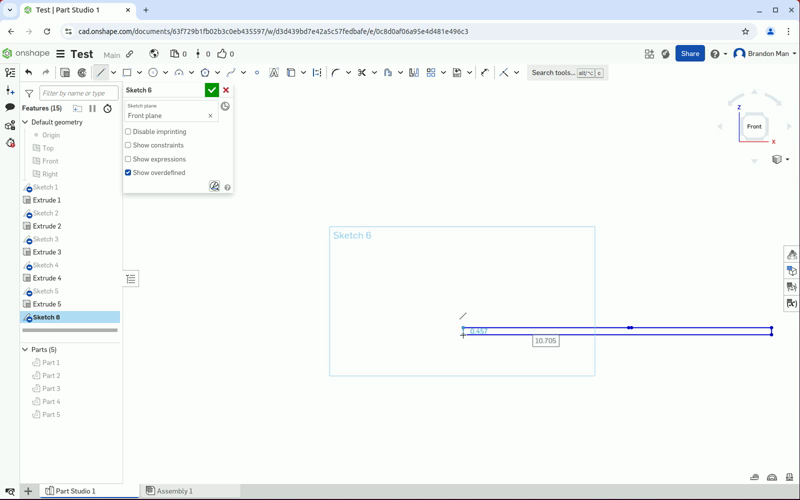
scroll(6)
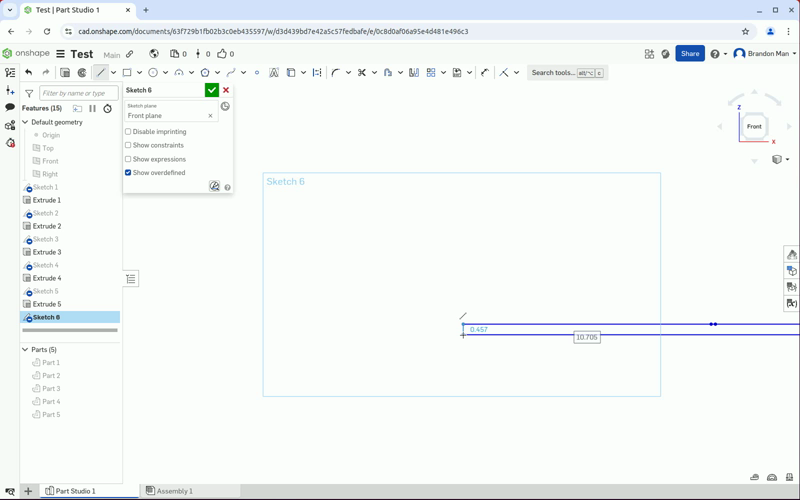
scroll(6)
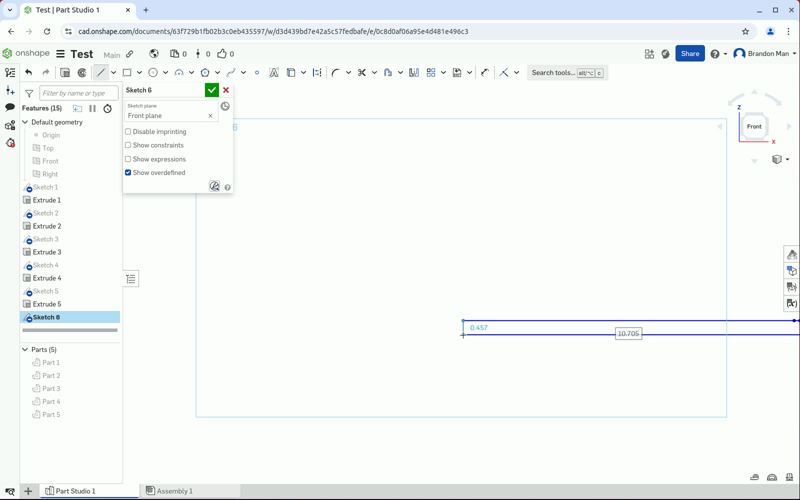
scroll(6)
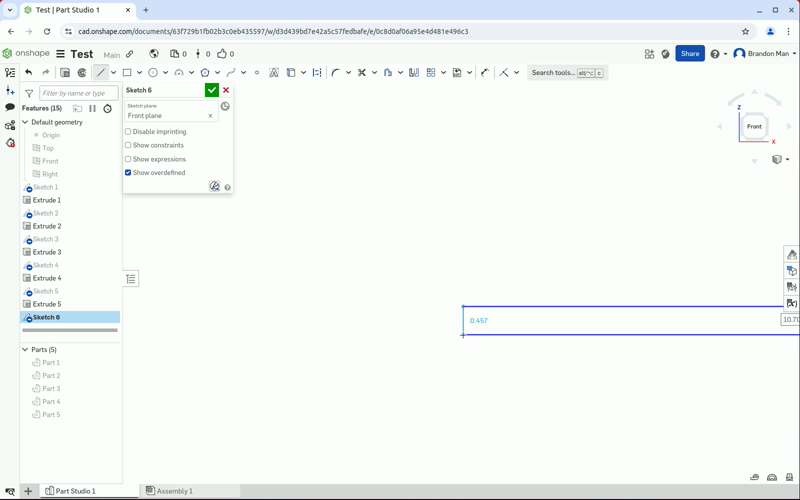
key_up(shift)
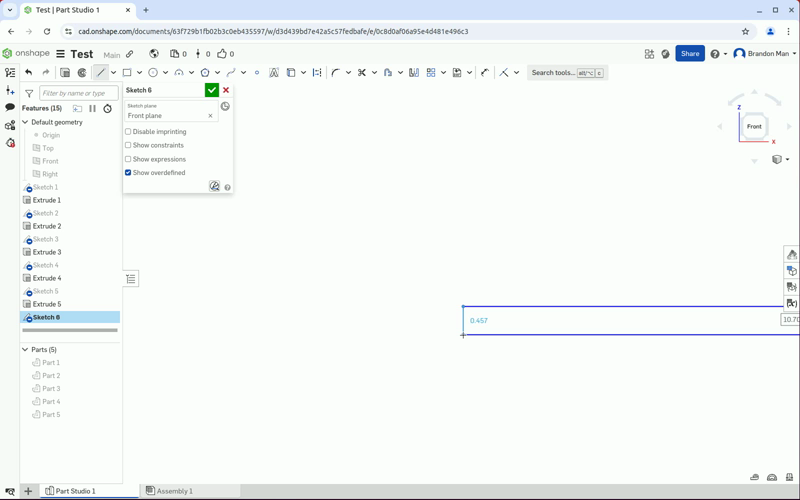
click(463, 334)
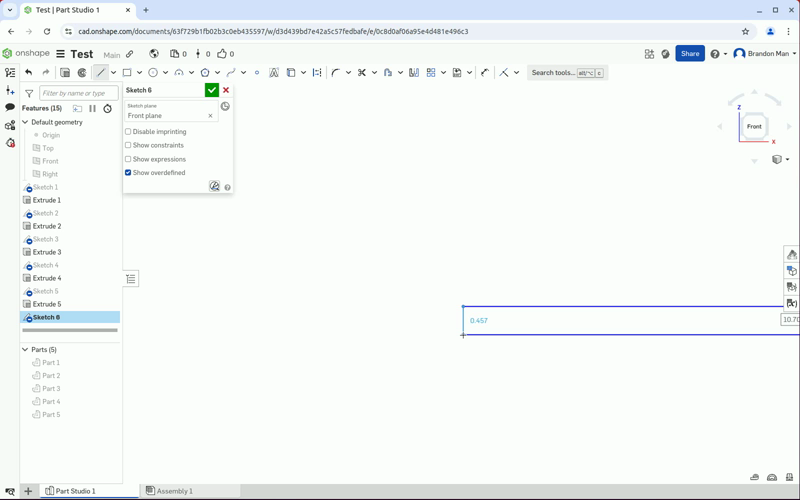
scroll(-6)
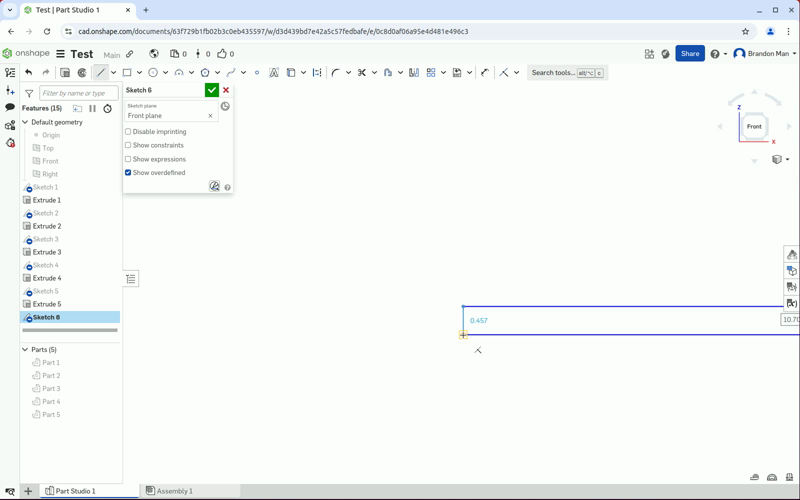
scroll(-6)
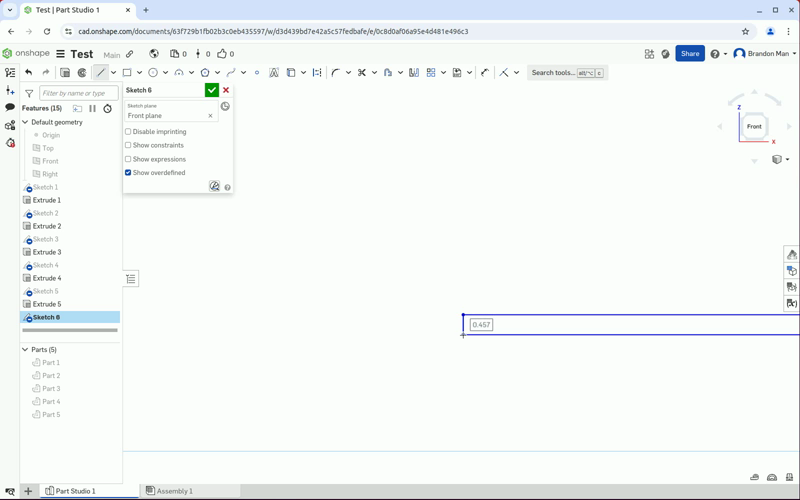
scroll(-6)
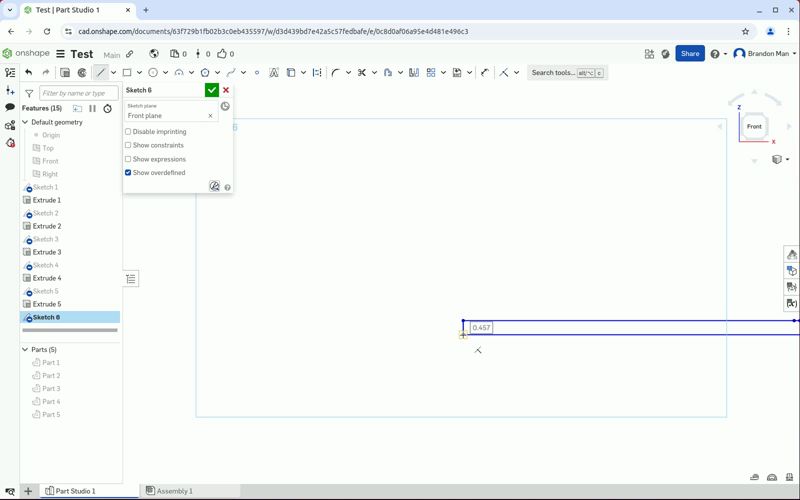
scroll(-6)
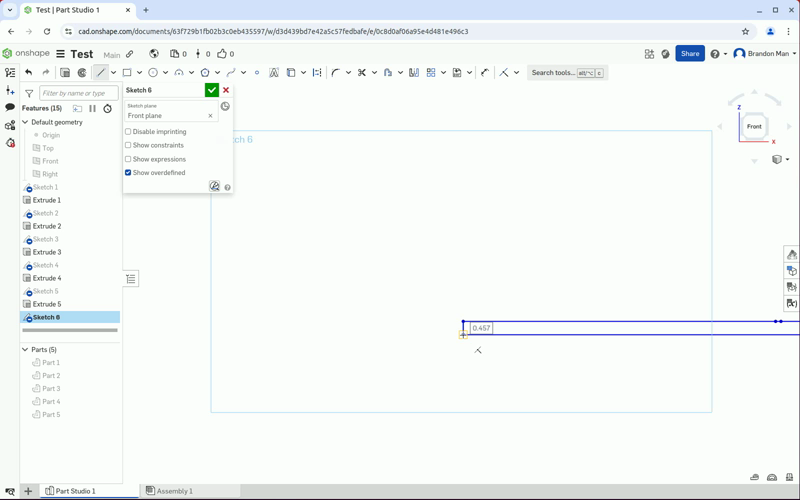
scroll(-6)
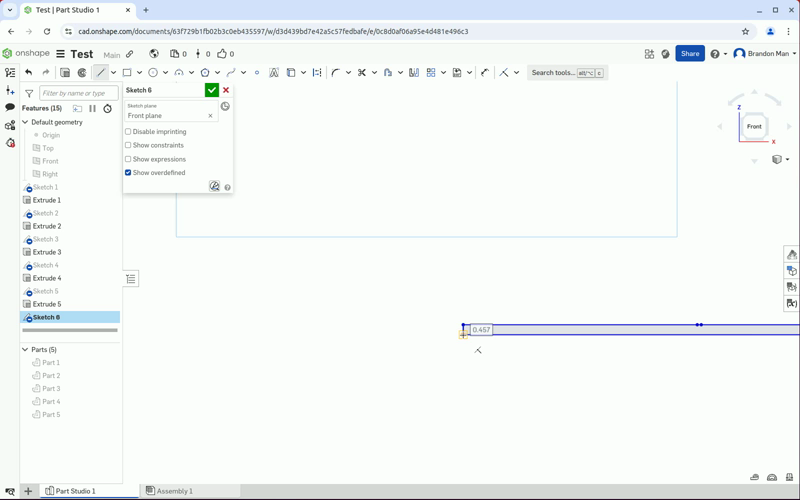
scroll(-6)
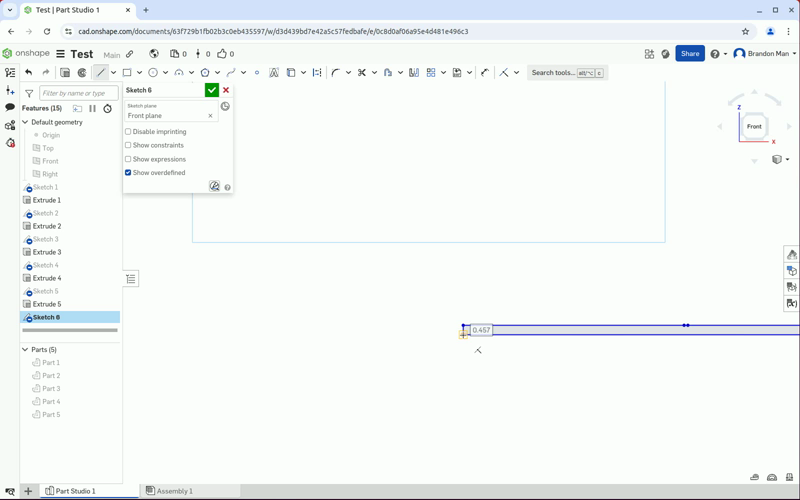
scroll(-6)
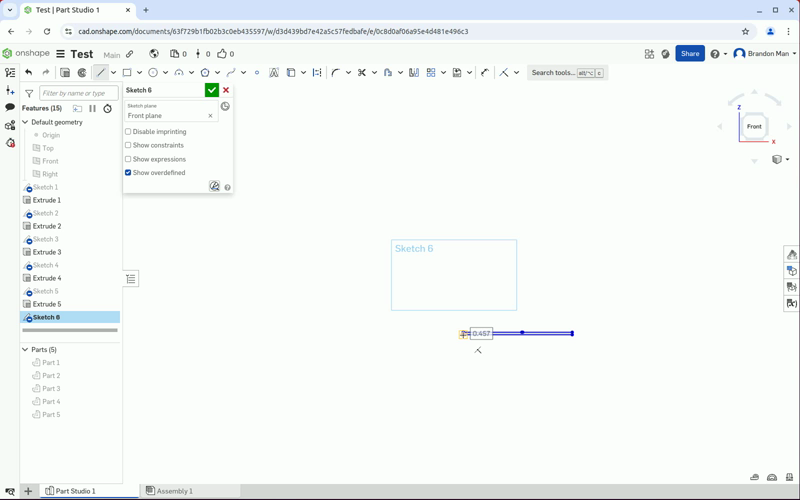
key(esc)
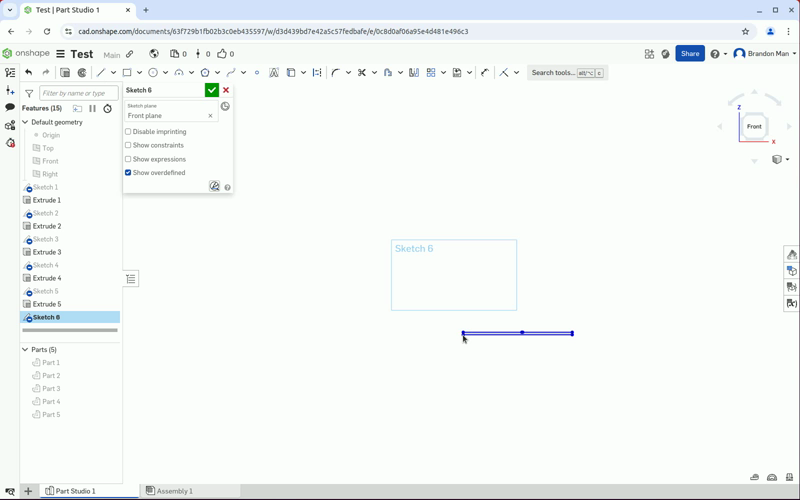
mouse_move(464, 333)
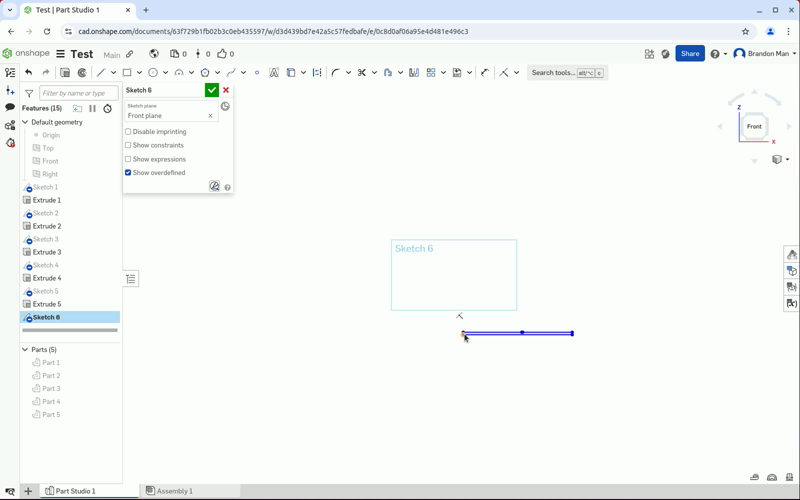
scroll(6)
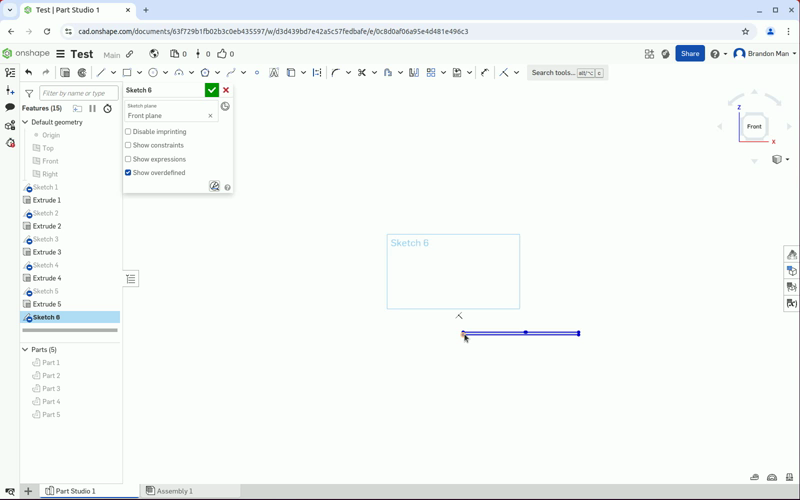
scroll(6)
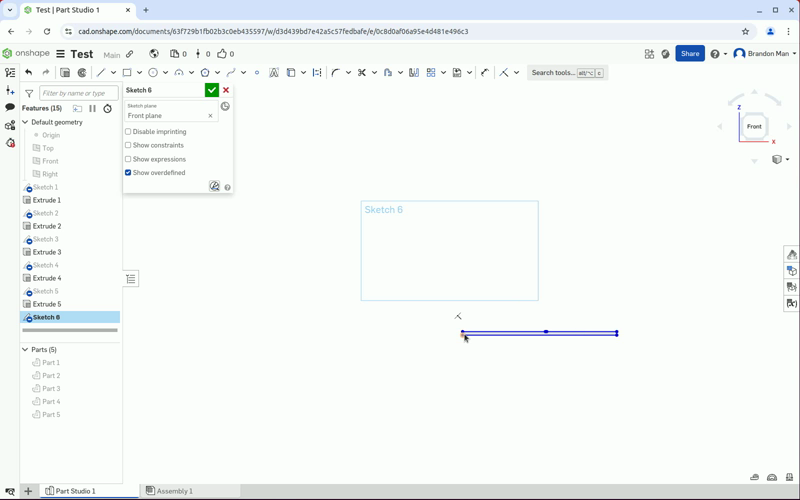
scroll(6)
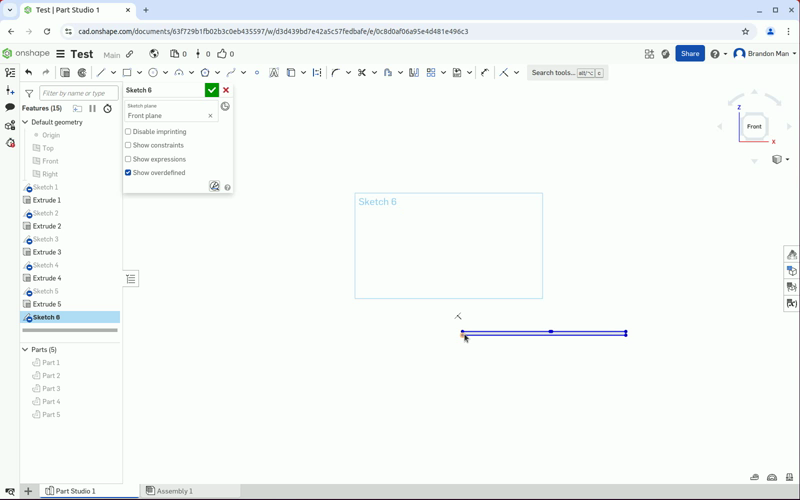
scroll(6)
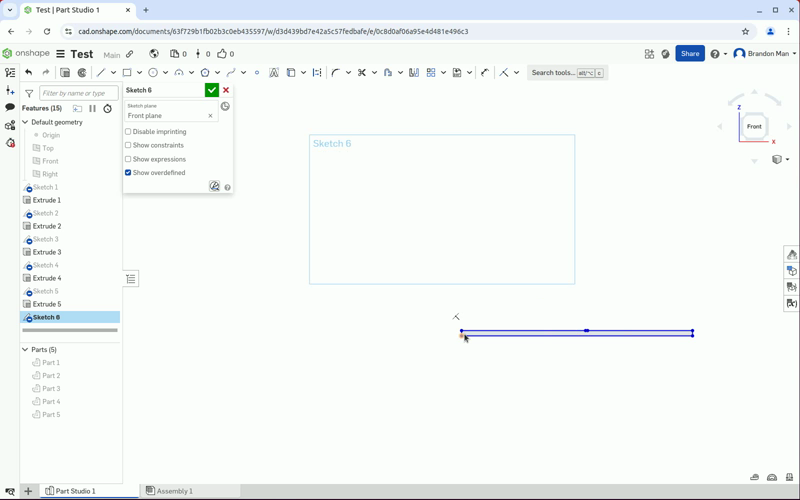
scroll(6)
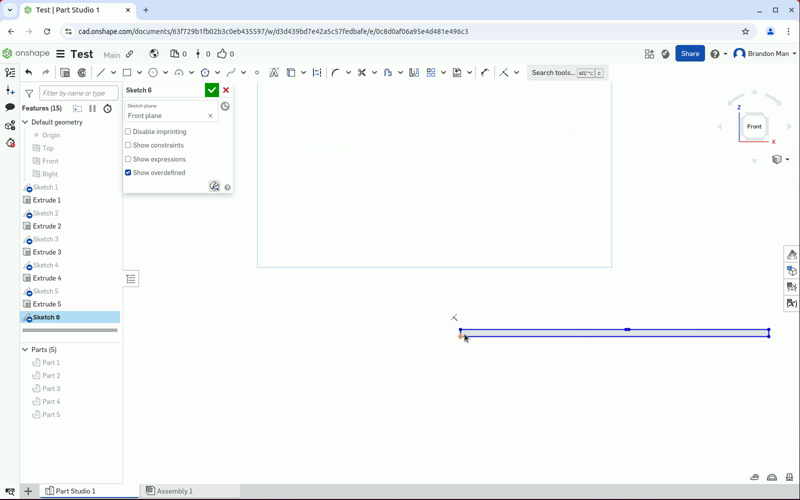
scroll(6)
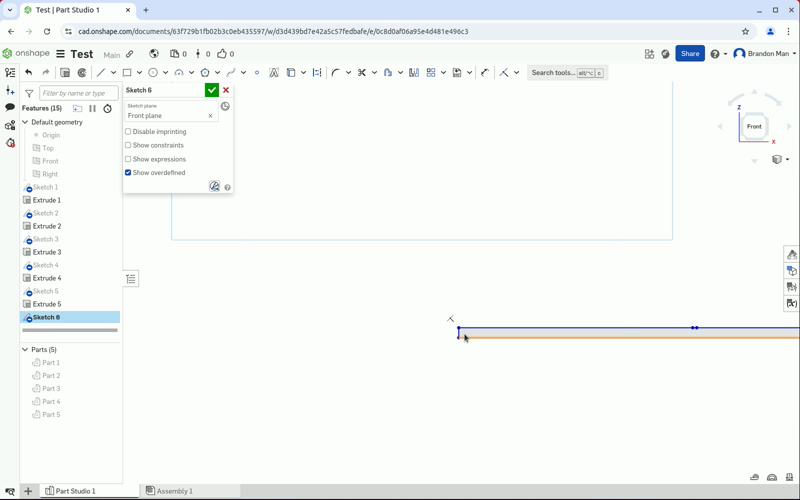
scroll(6)
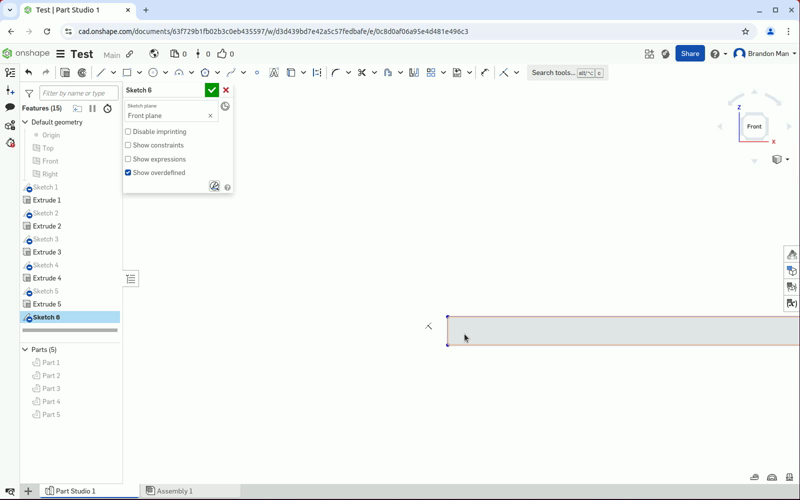
click(464, 333)
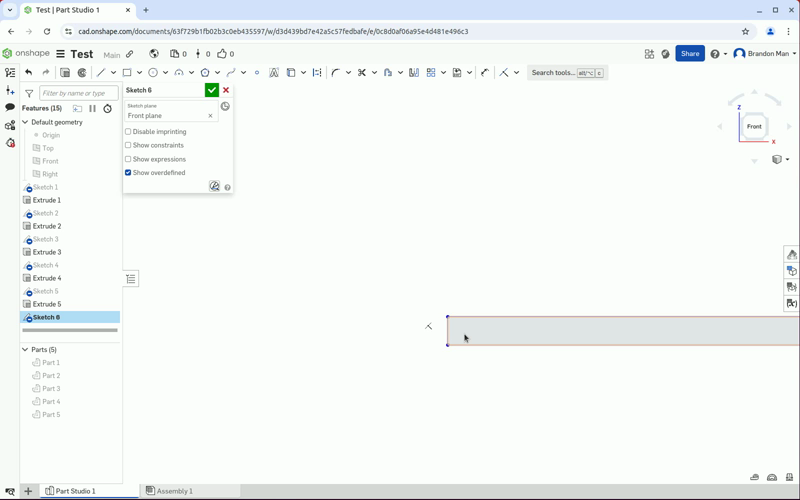
scroll(-6)
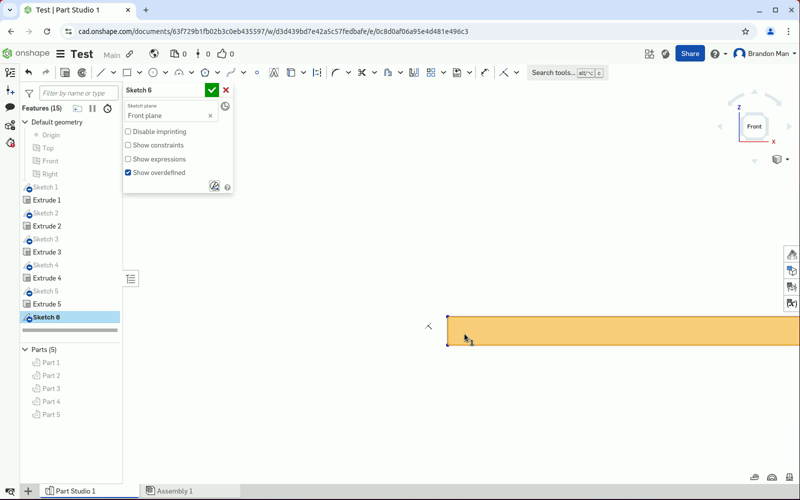
scroll(-6)
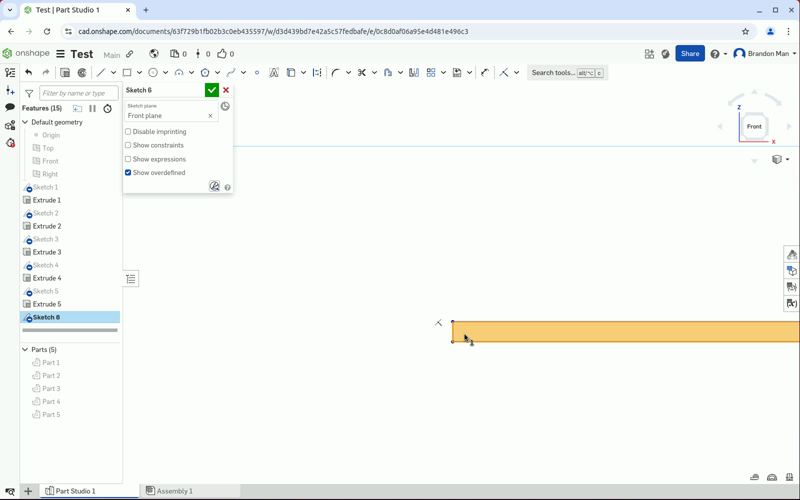
scroll(-6)
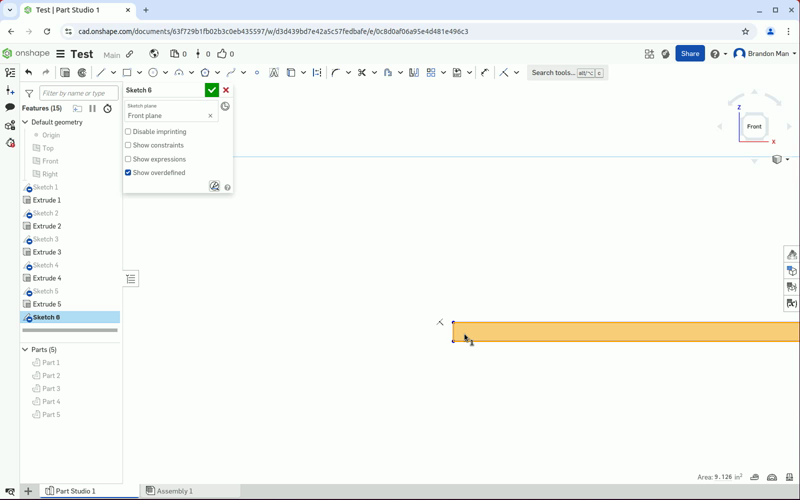
scroll(-6)
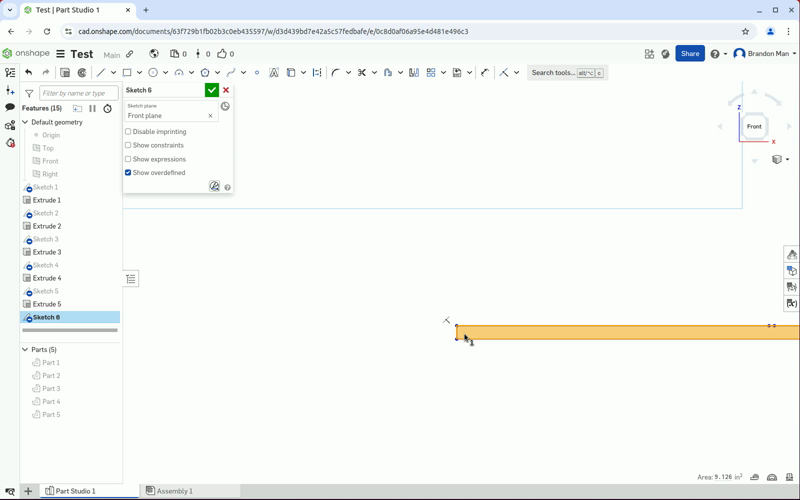
scroll(-6)
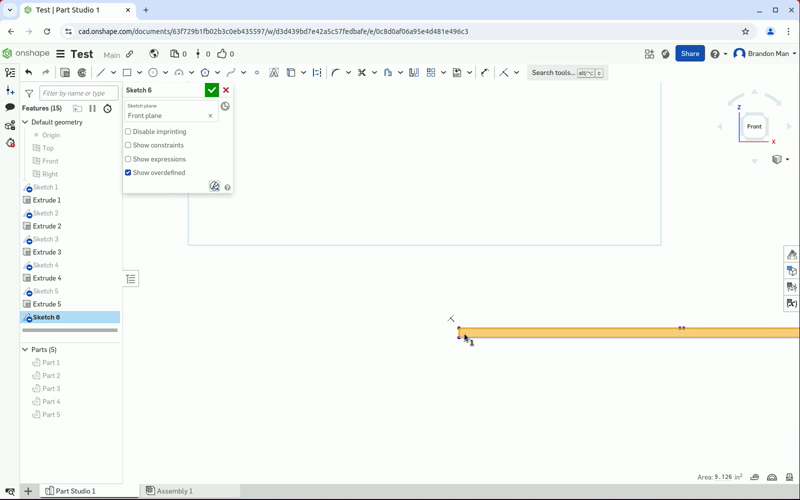
scroll(-6)
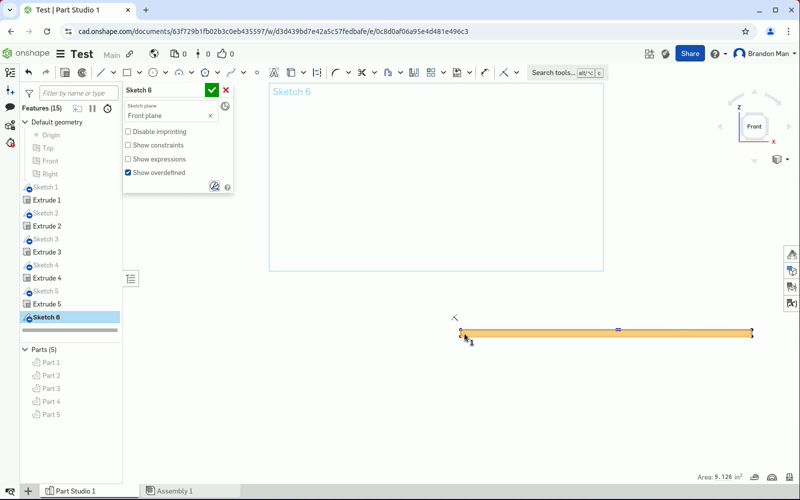
scroll(-6)
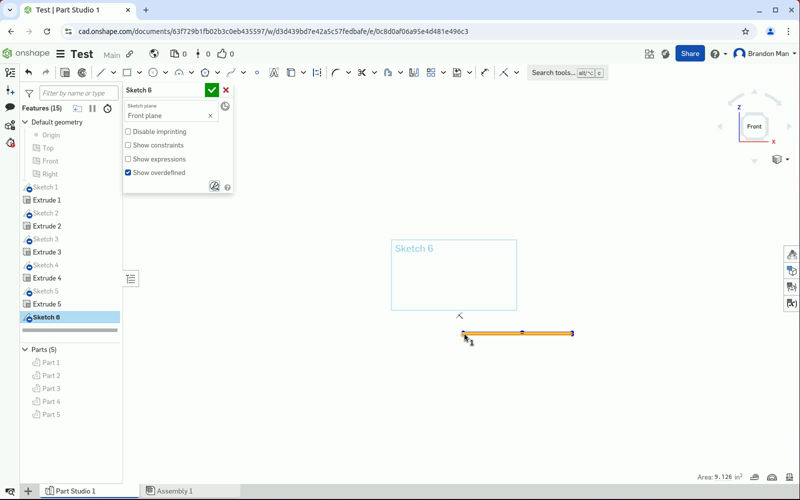
mouse_move(73, 352)
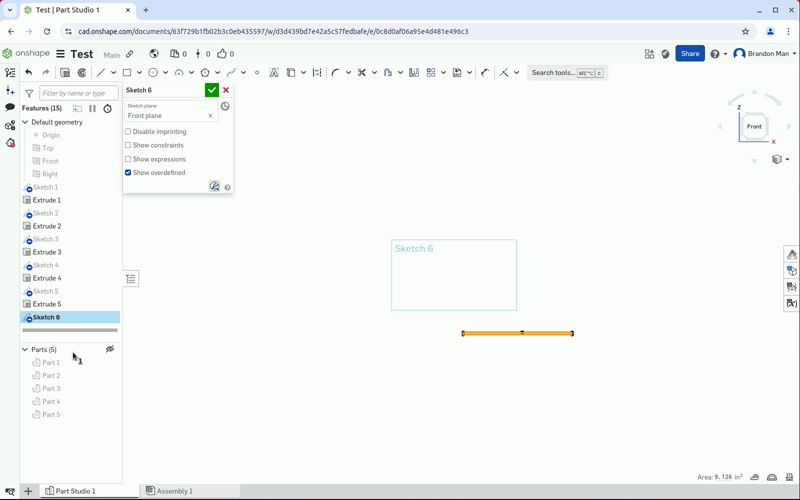
key(shift+y)
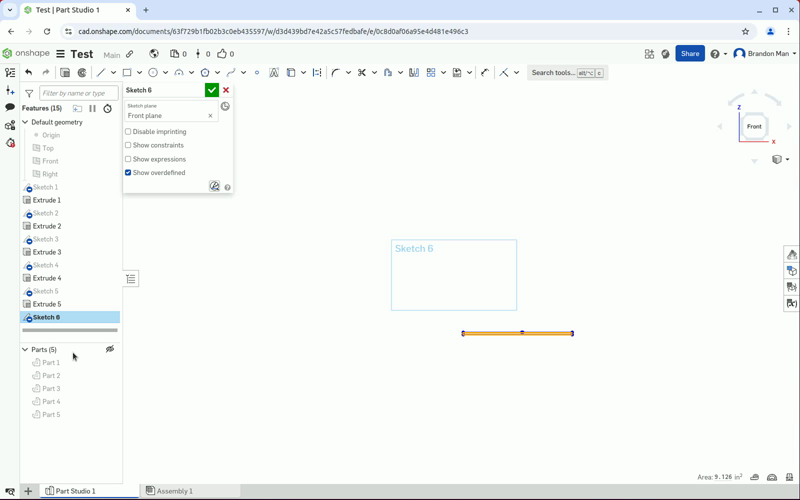
key(shift+e)
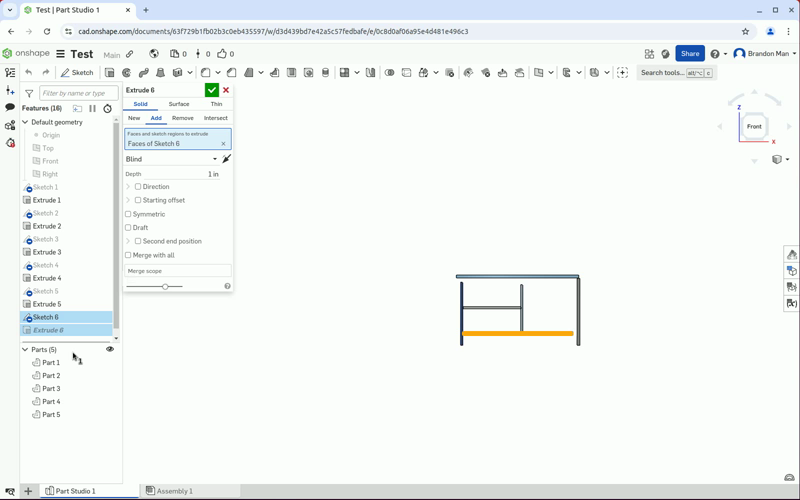
mouse_move(143, 106)
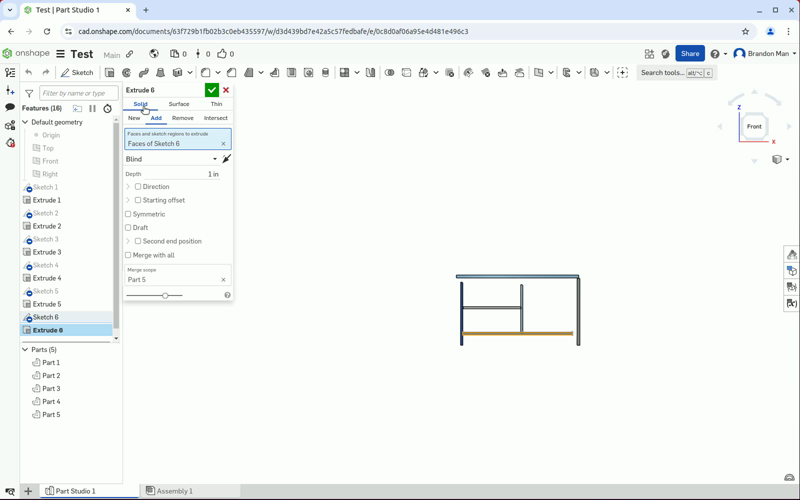
click(143, 106)
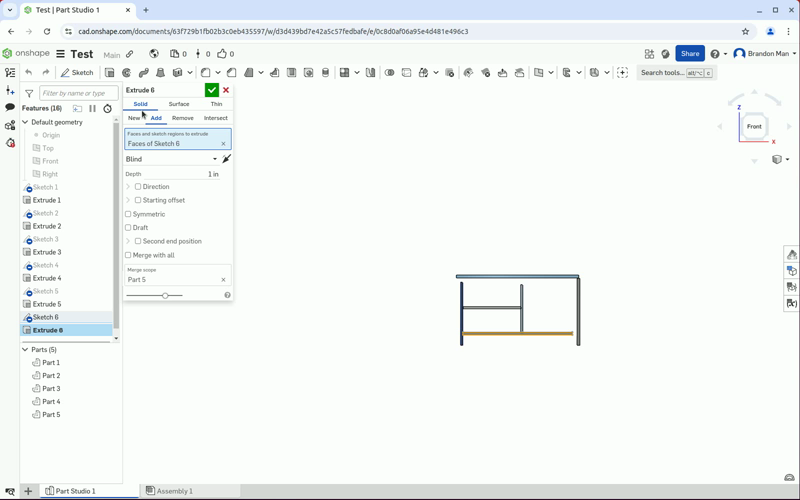
mouse_move(137, 120)
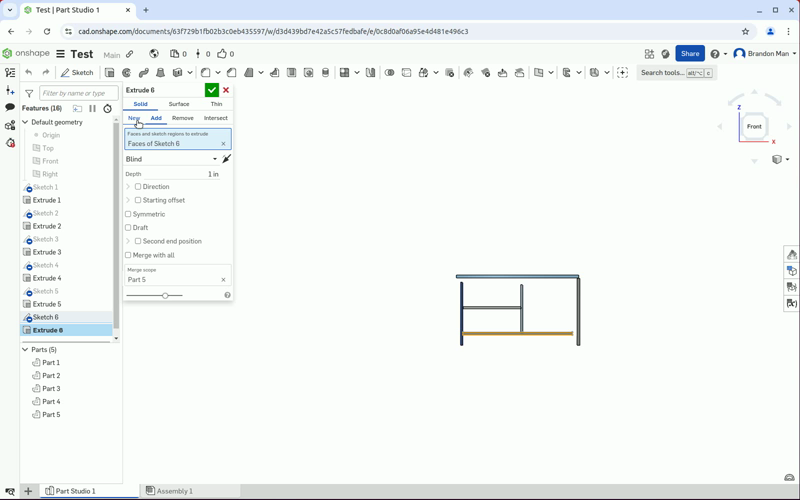
click(137, 120)
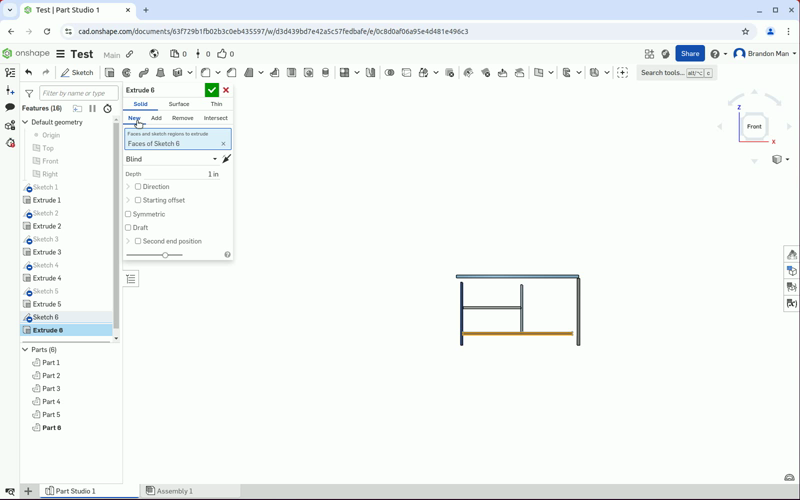
key(tab, 4)
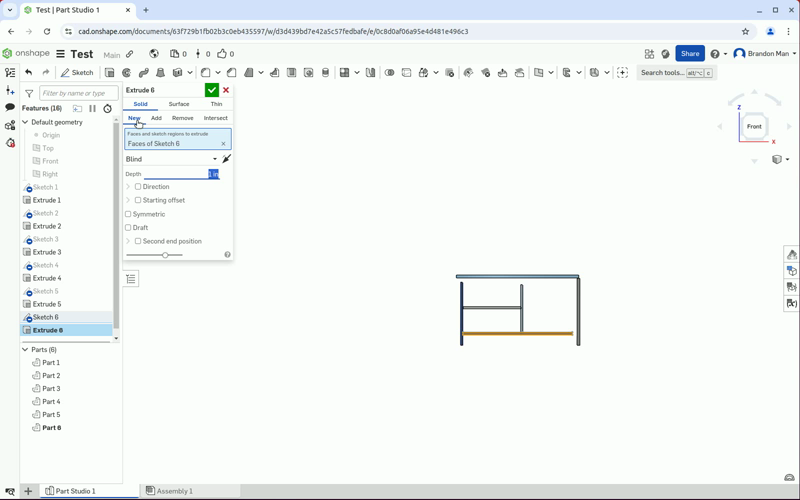
text(-12.758)
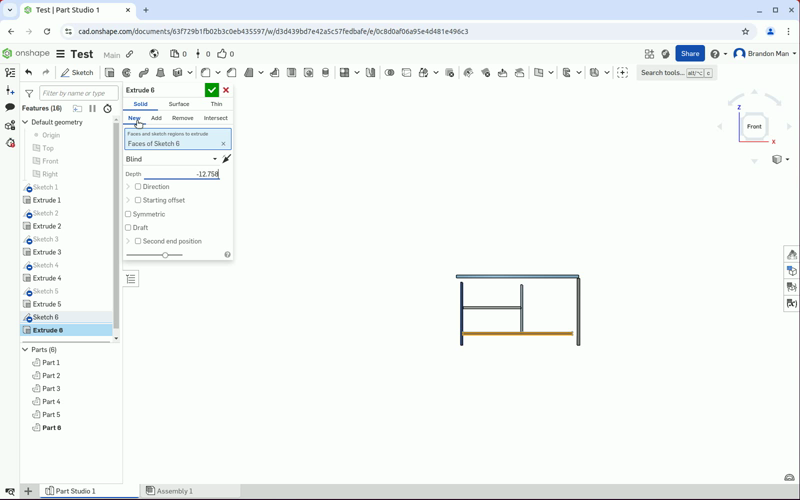
key(enter)
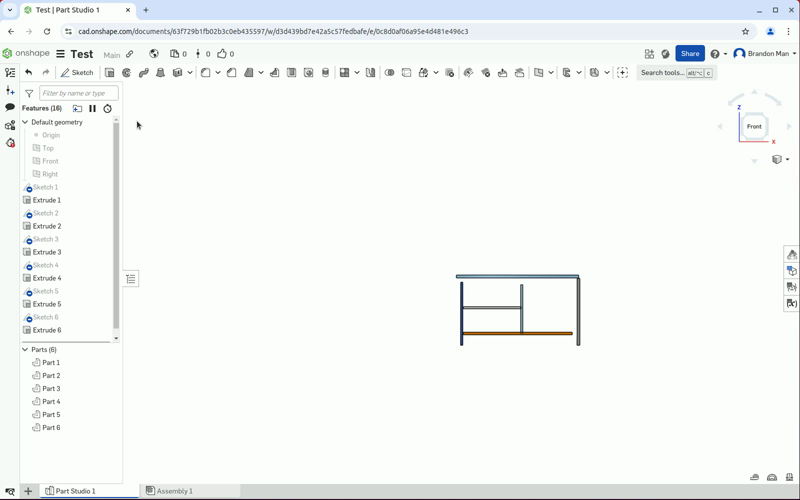
key(shift+h)
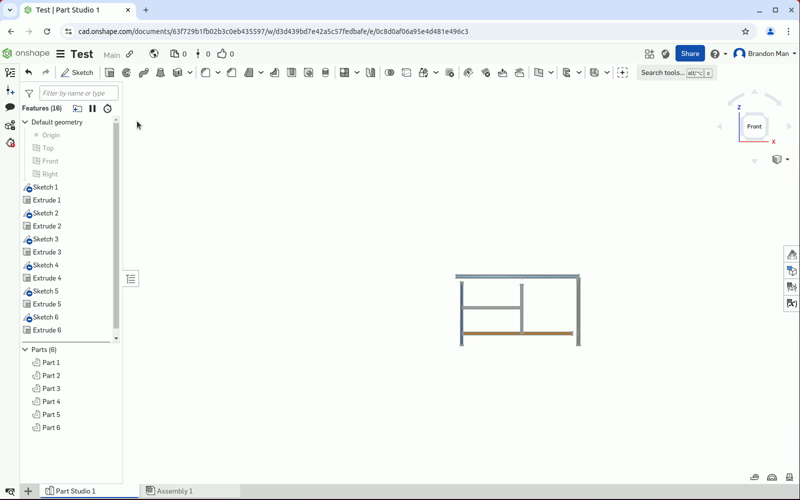
key(shift+h)
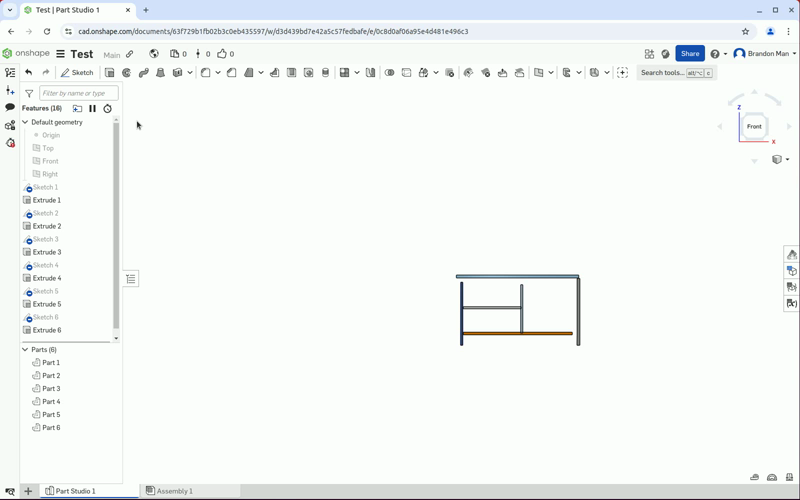
mouse_move(69, 189)
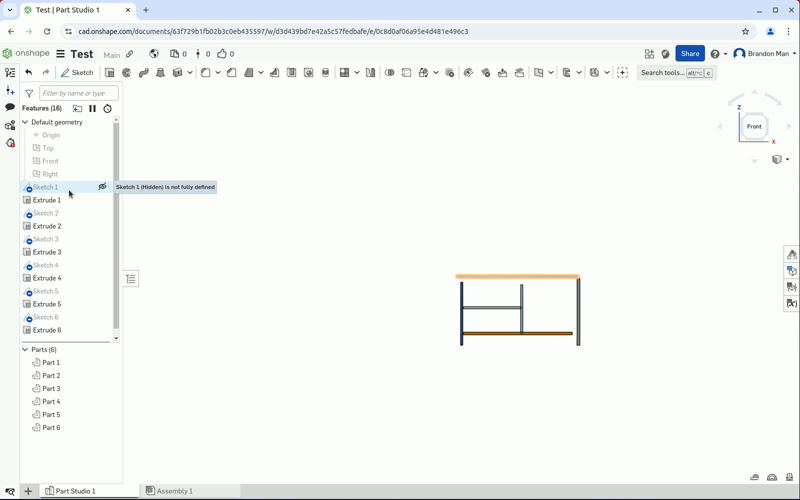
click(69, 189)
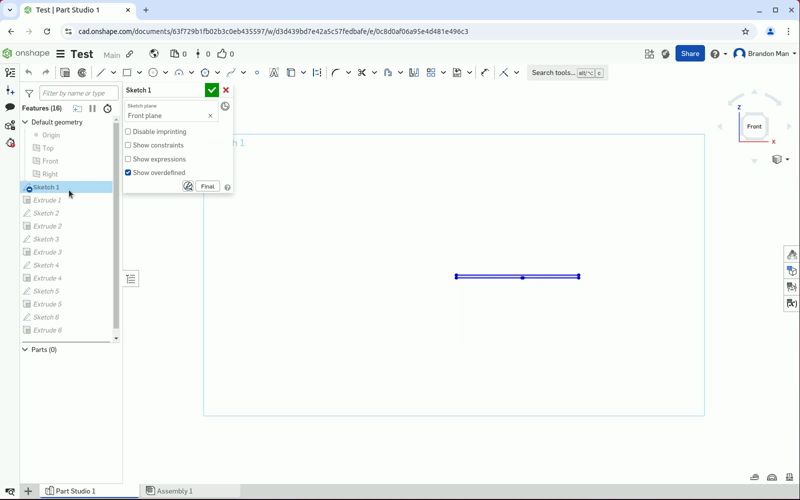
mouse_move(229, 92)
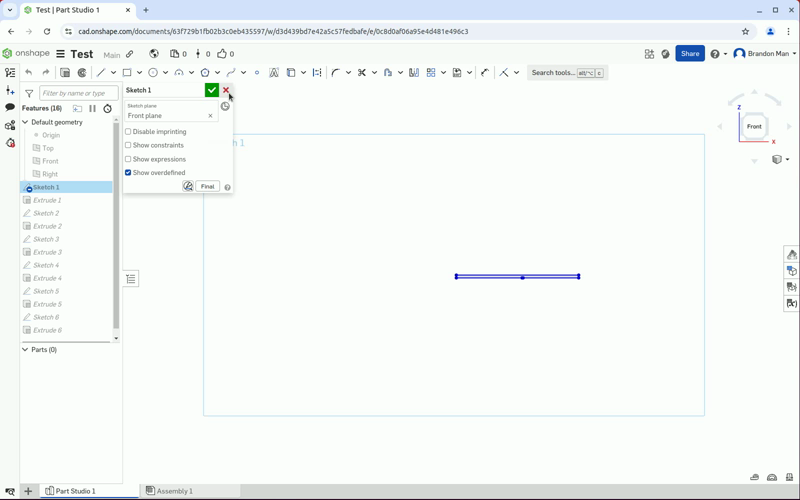
click(229, 92)
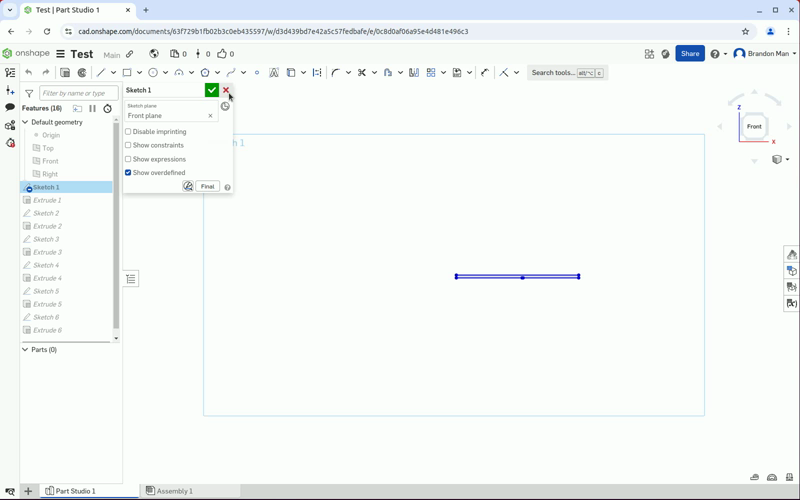
key(shift+s)
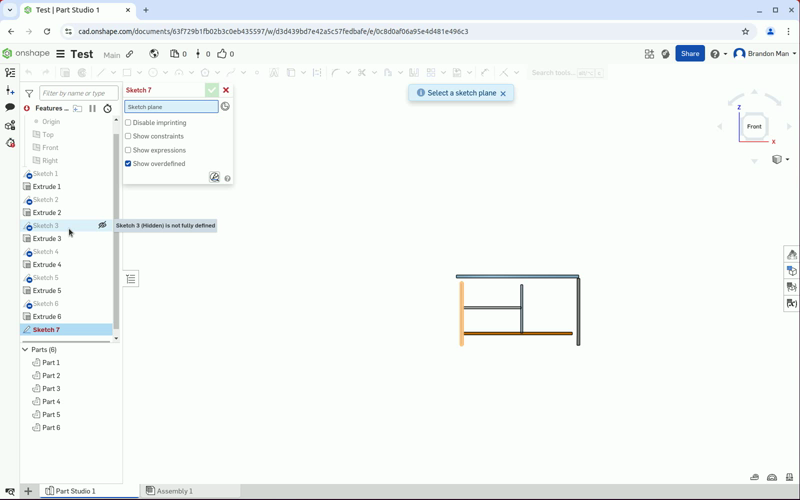
scroll(3)
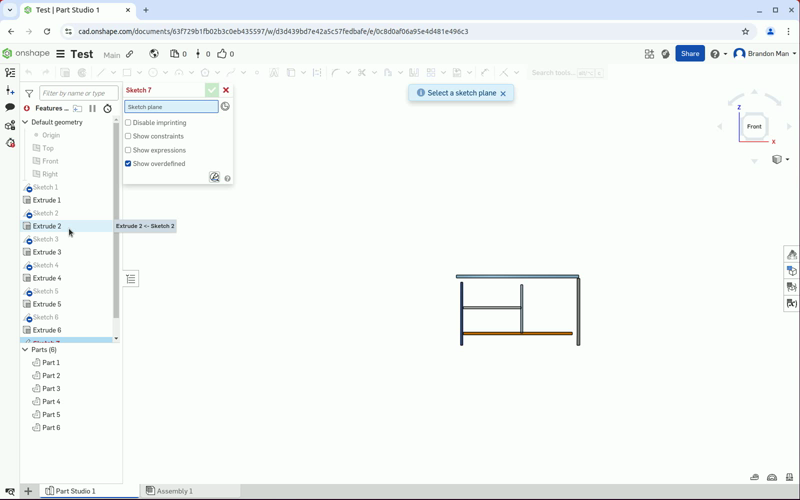
mouse_move(69, 163)
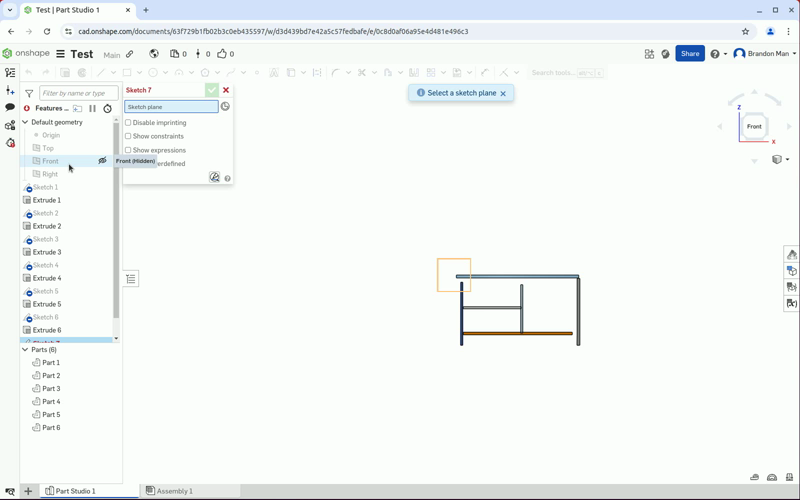
click(69, 163)
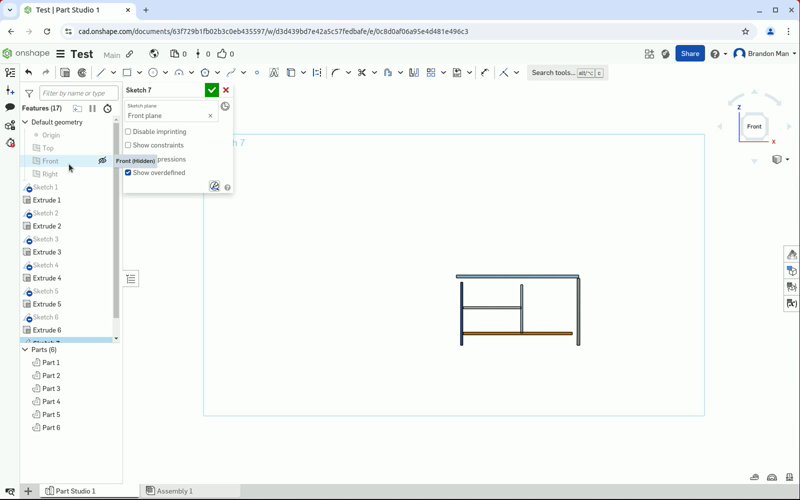
mouse_move(73, 352)
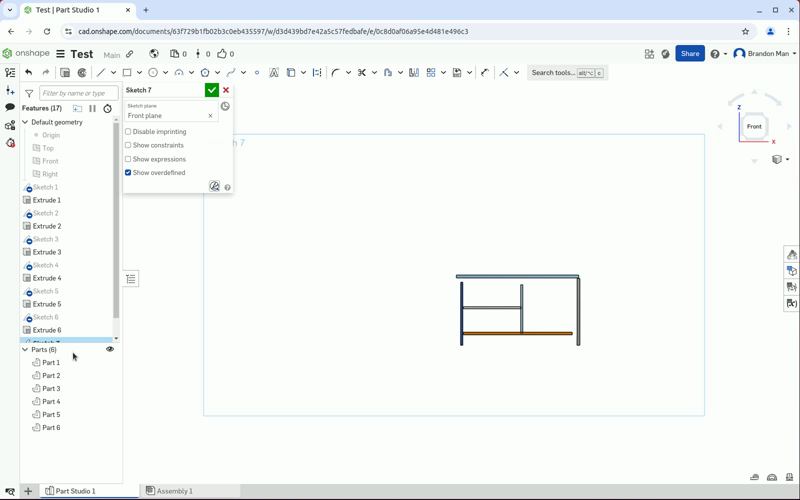
key(y)
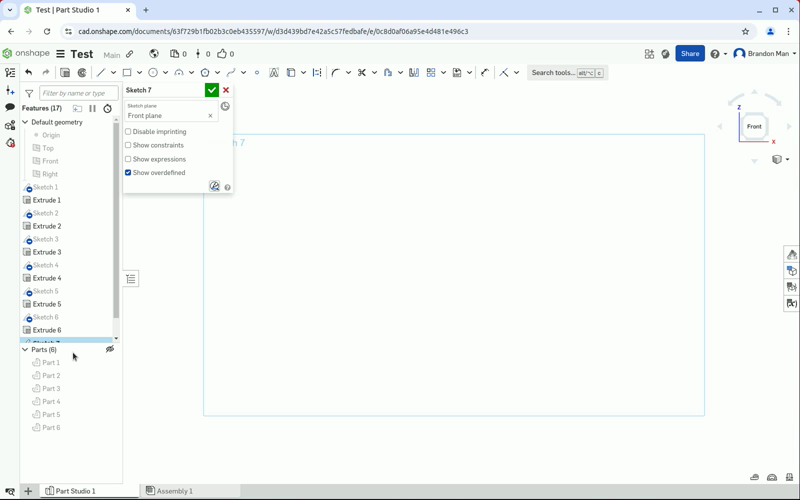
key(l)
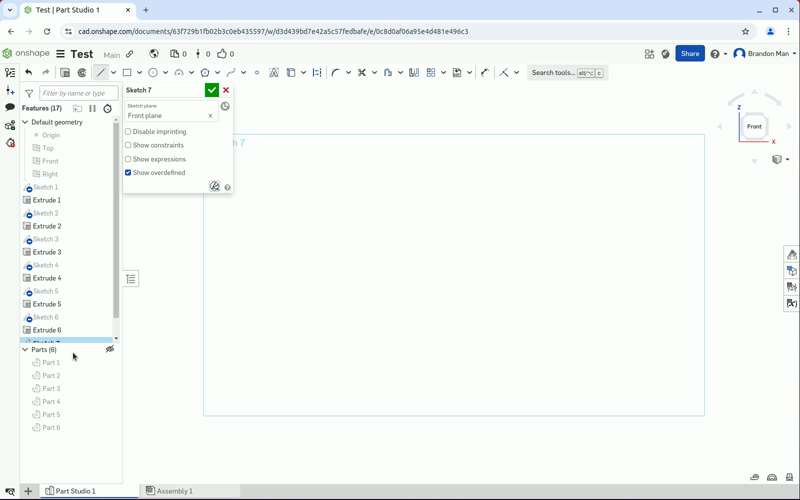
key_down(shift)
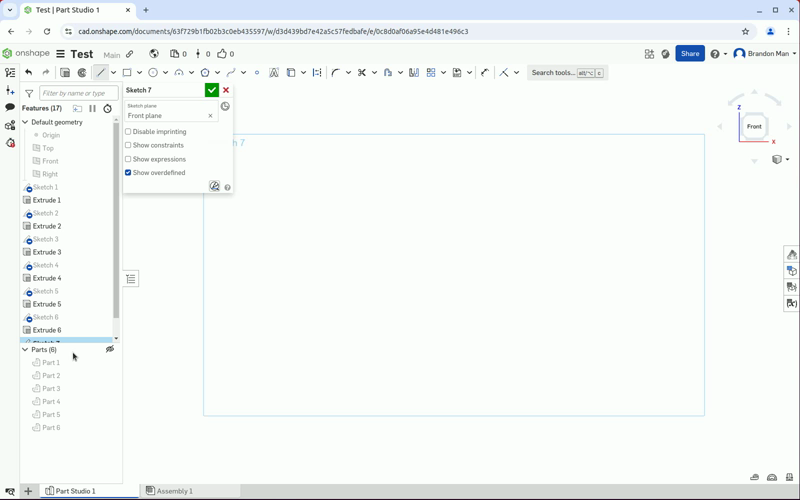
mouse_move(463, 345)
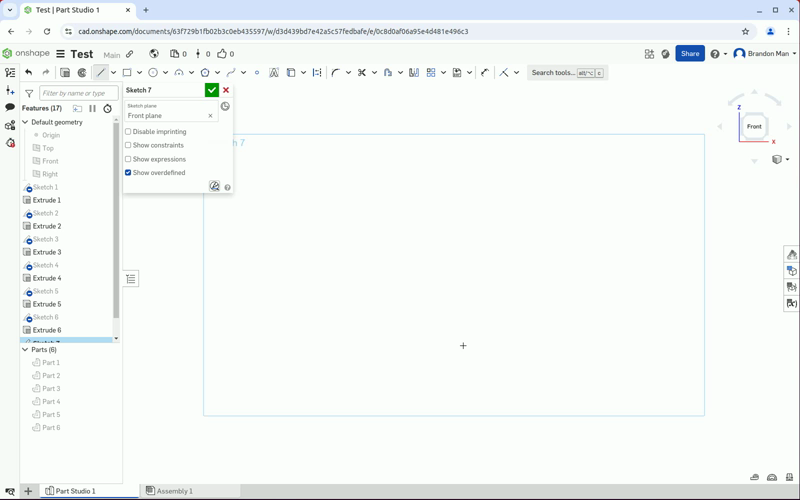
click(463, 345)
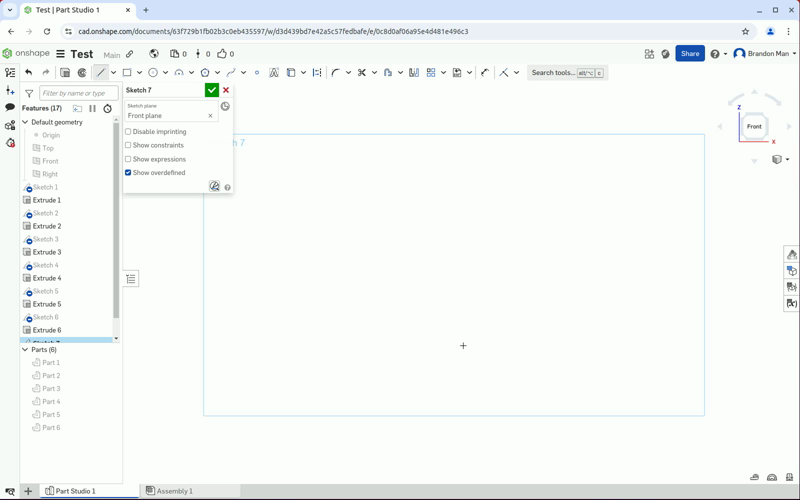
key_up(shift)
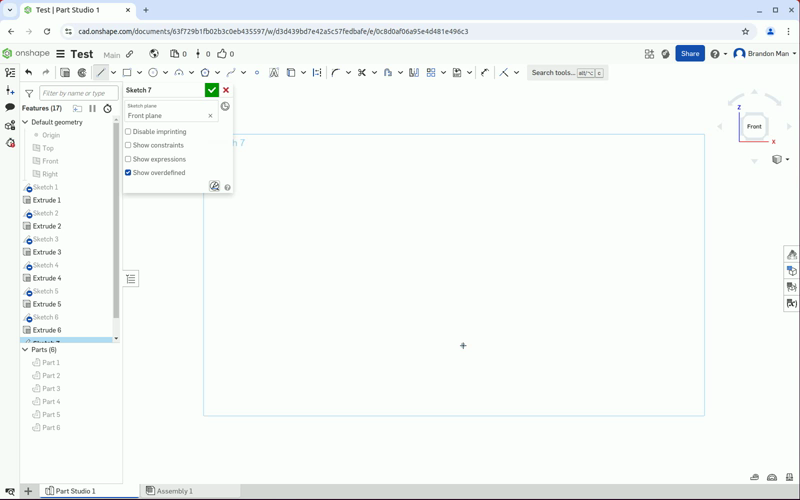
key_down(shift)
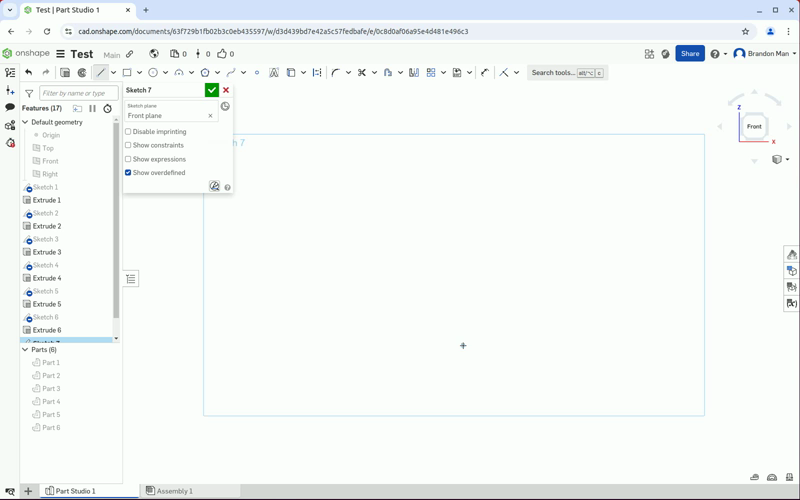
mouse_move(572, 345)
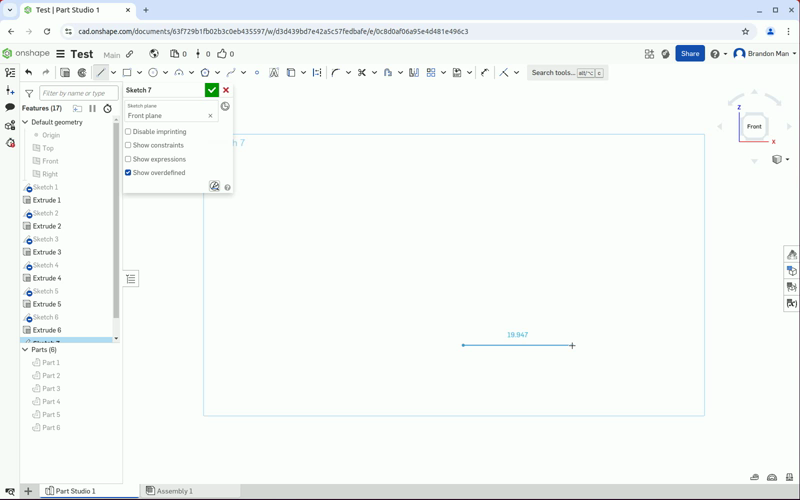
click(572, 345)
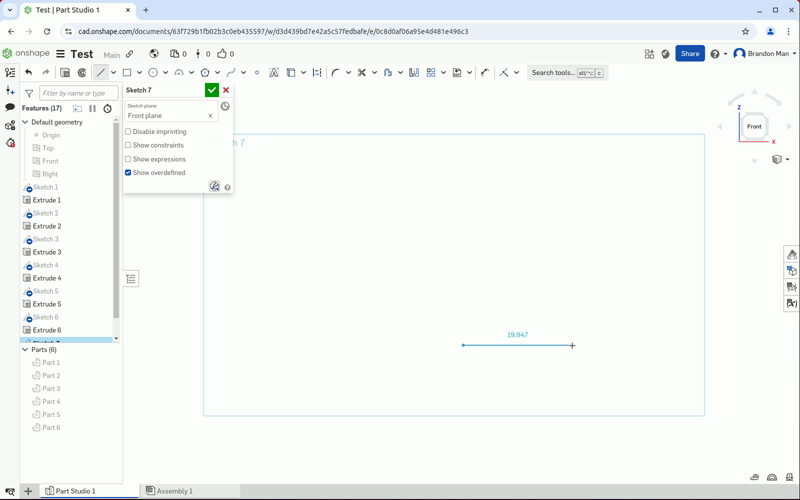
key_up(shift)
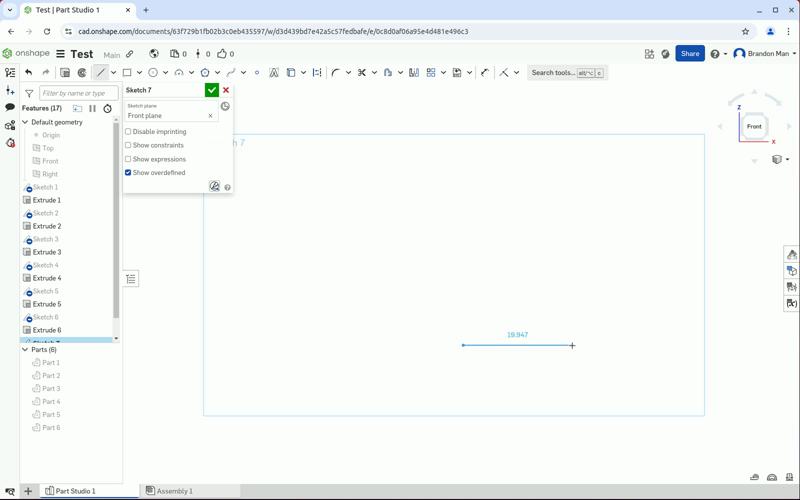
key_down(shift)
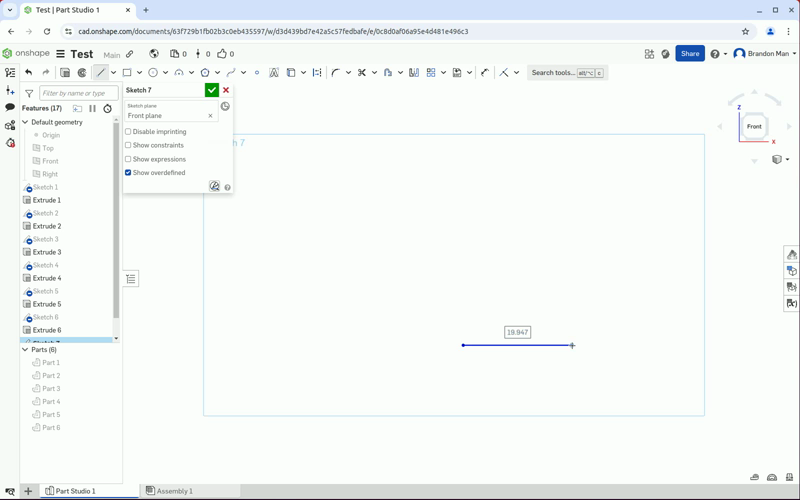
mouse_move(589, 345)
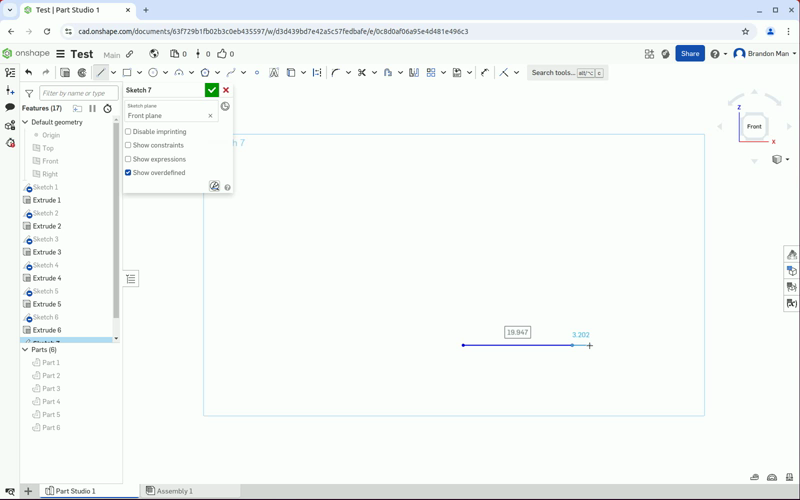
mouse_move(572, 334)
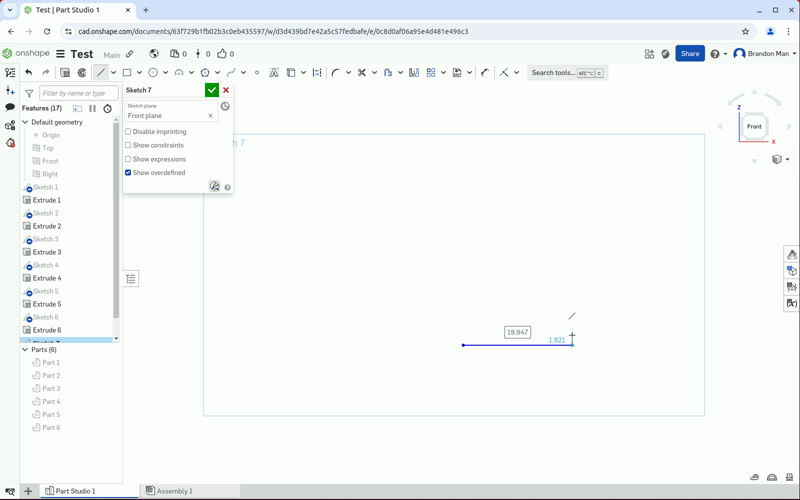
click(572, 334)
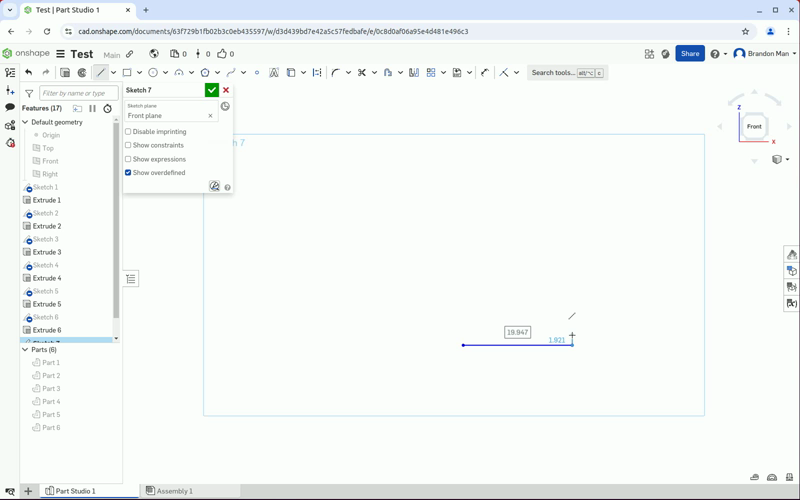
key_up(shift)
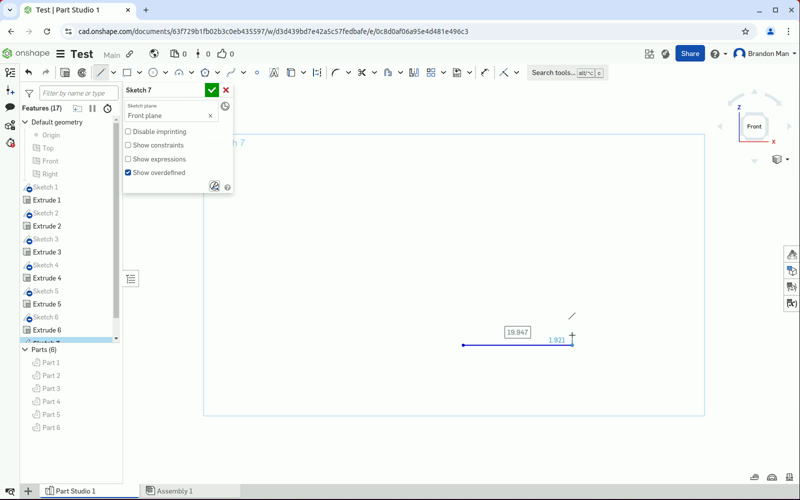
key_down(shift)
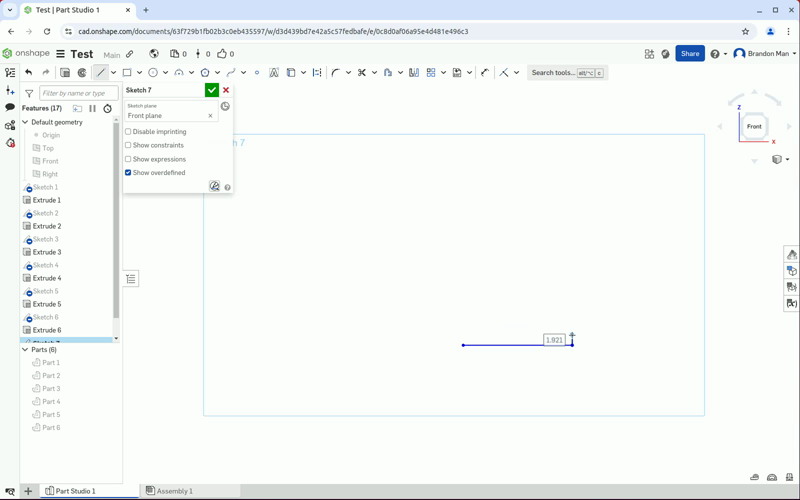
mouse_move(463, 334)
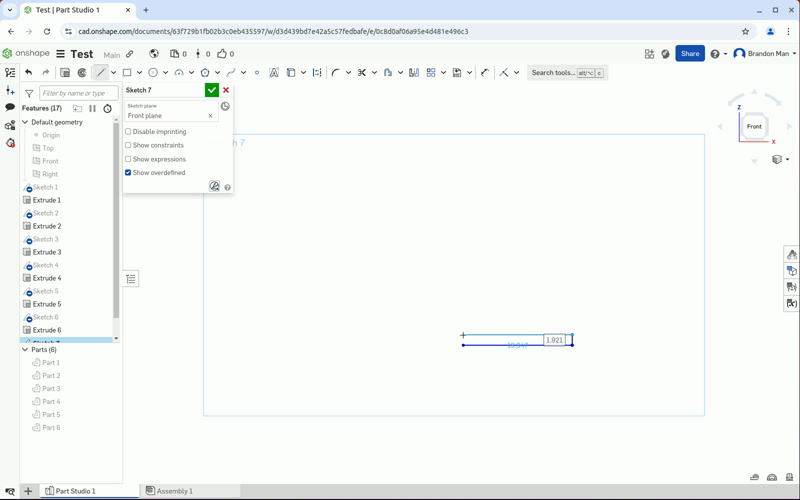
click(463, 334)
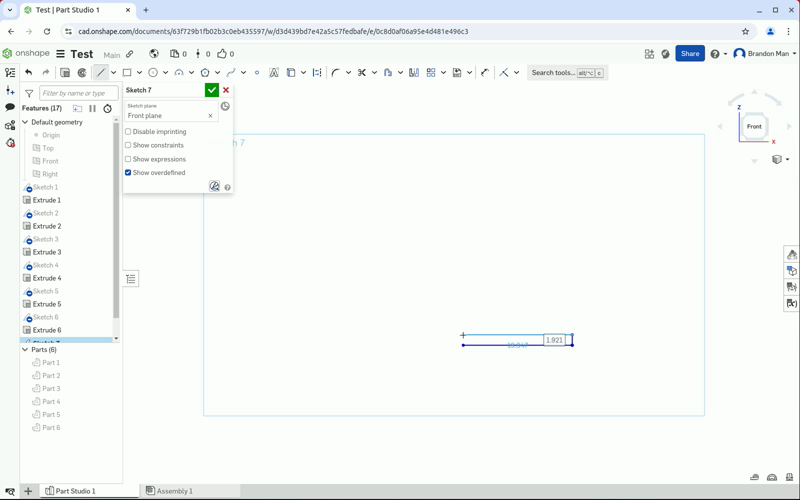
key_up(shift)
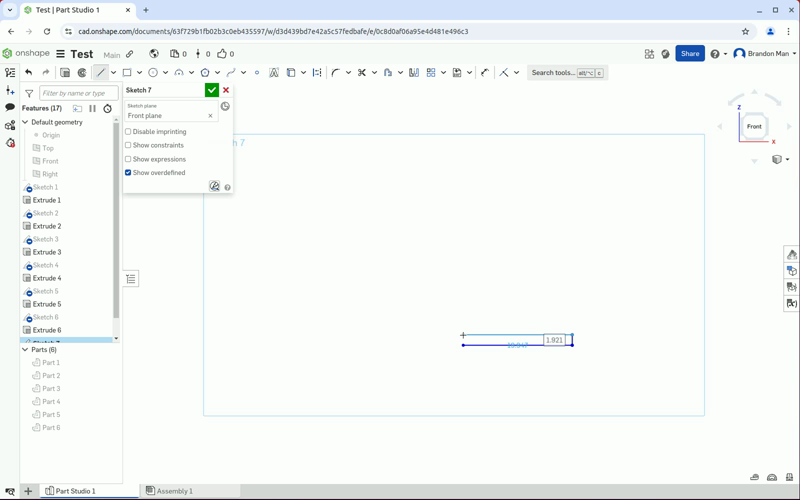
mouse_move(493, 334)
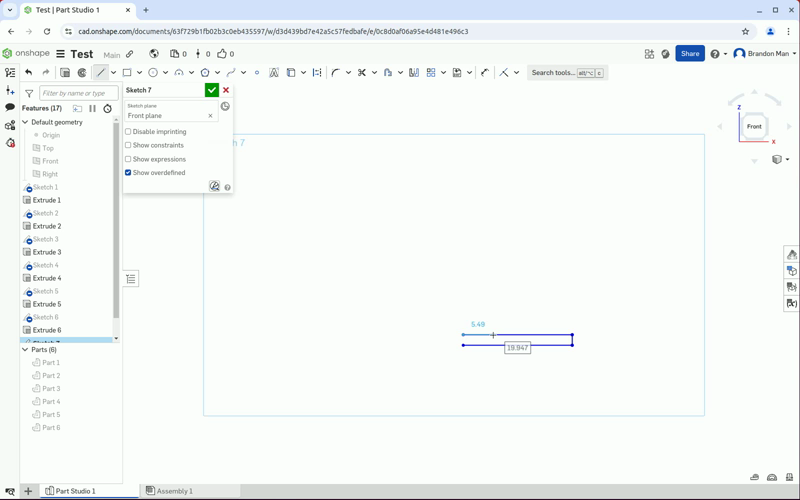
key_down(shift)
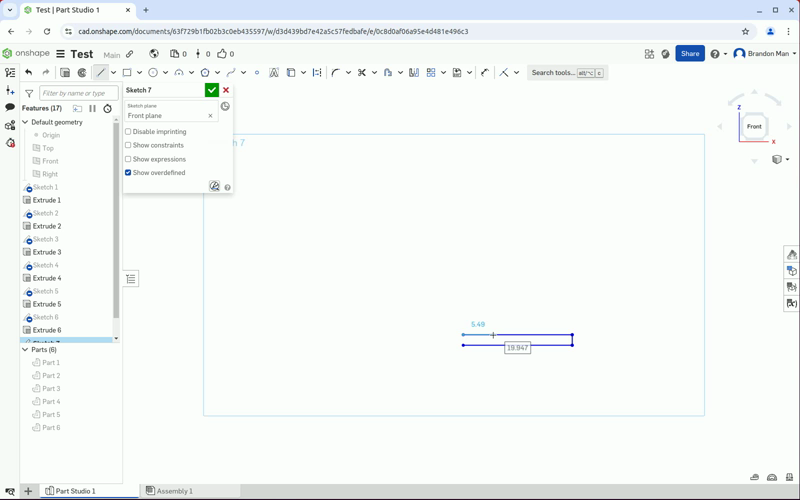
mouse_move(463, 345)
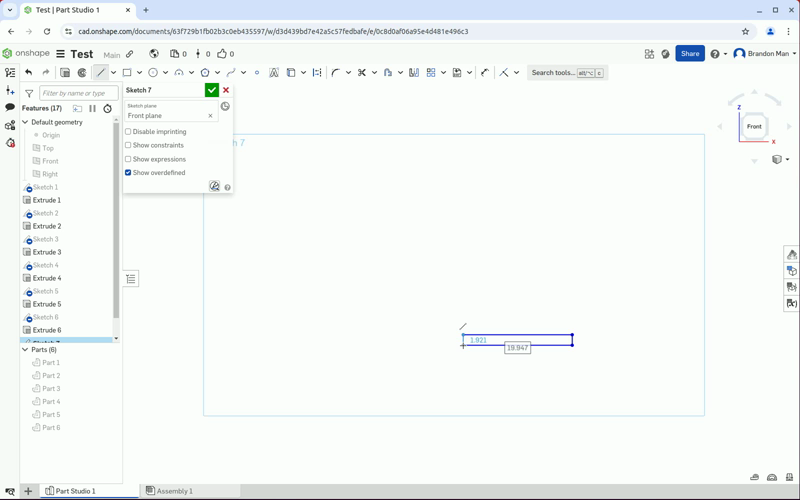
key_up(shift)
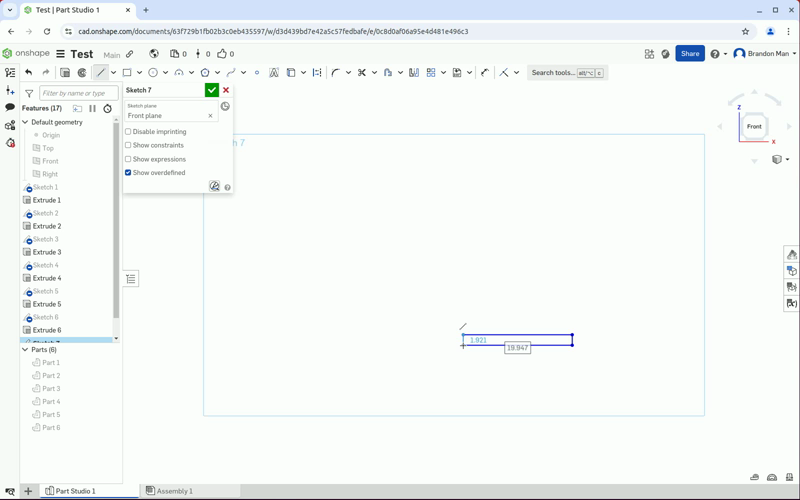
click(463, 345)
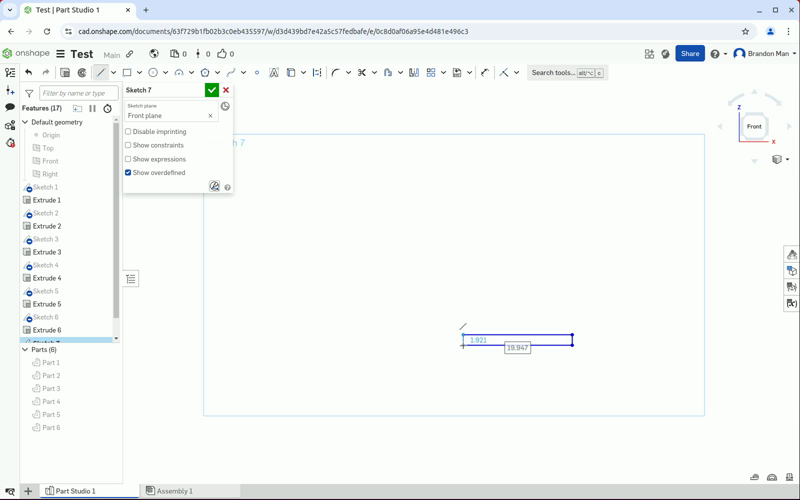
key(esc)
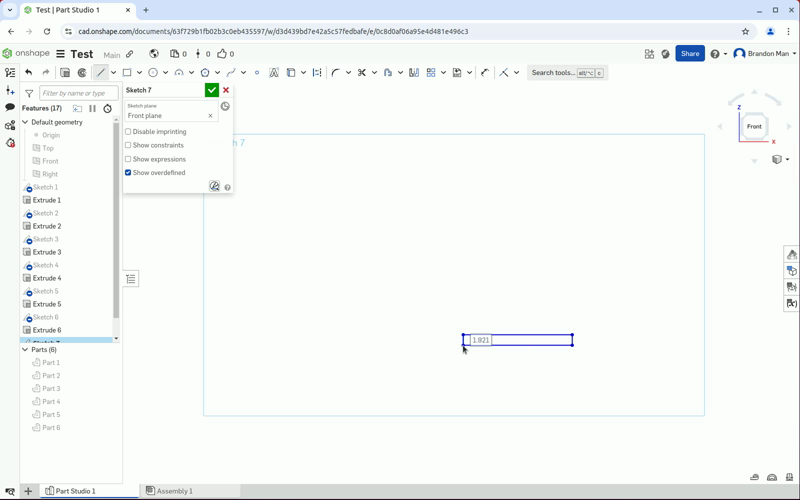
mouse_move(473, 340)
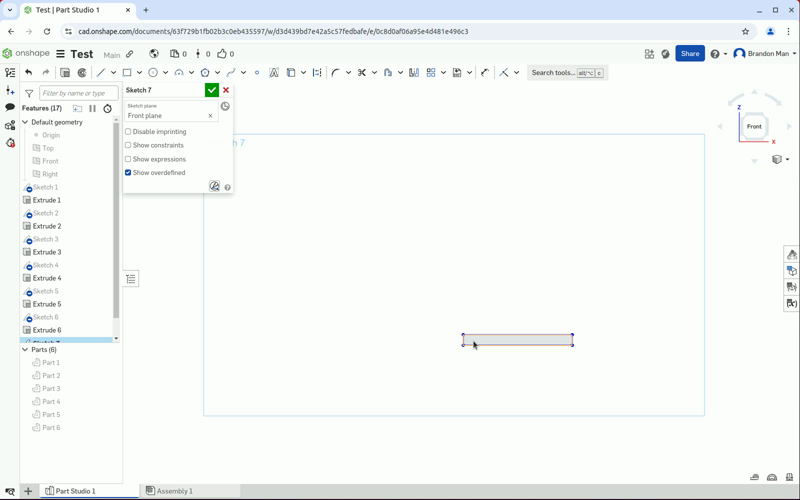
scroll(6)
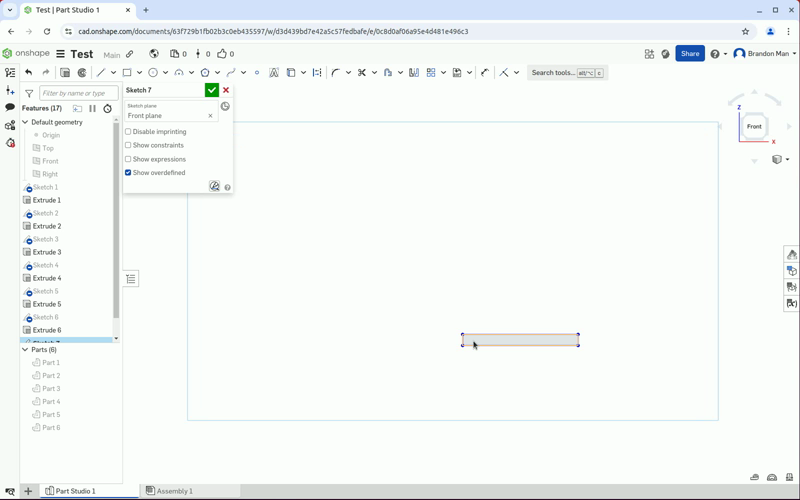
scroll(6)
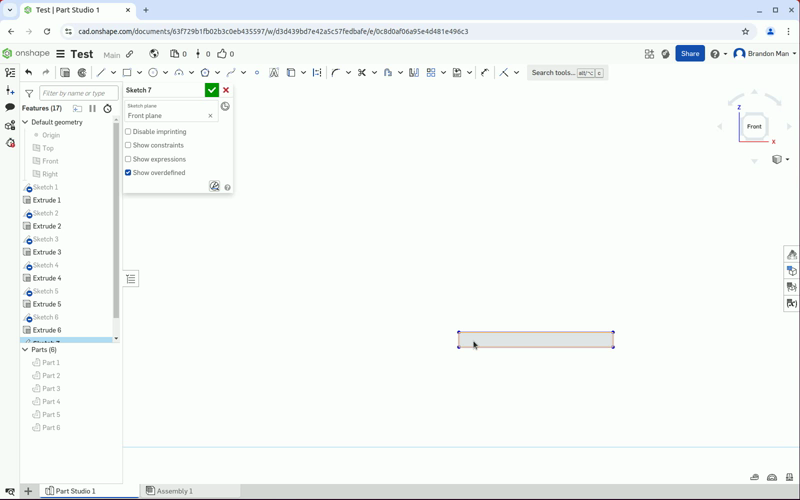
scroll(6)
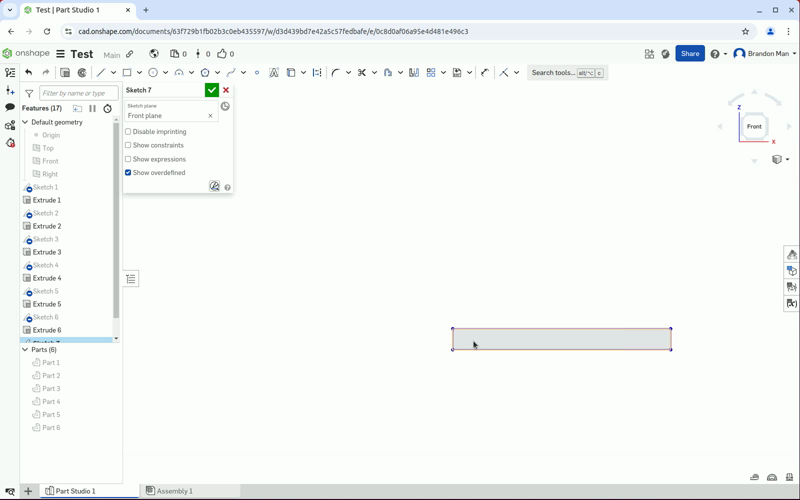
scroll(6)
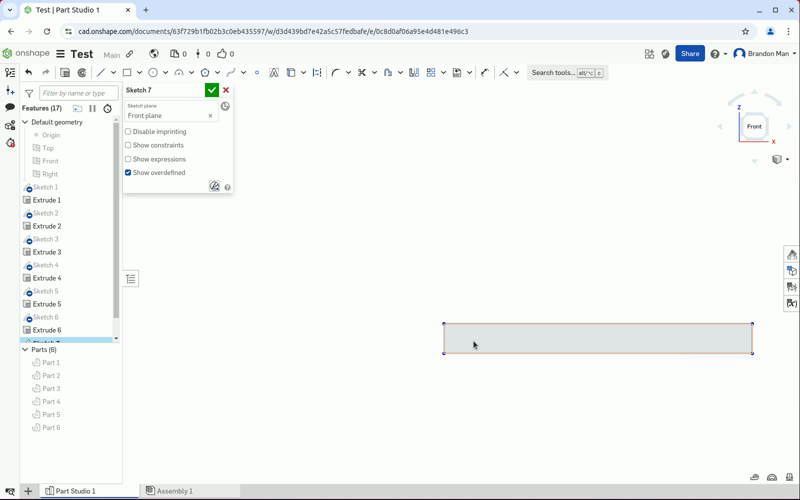
scroll(6)
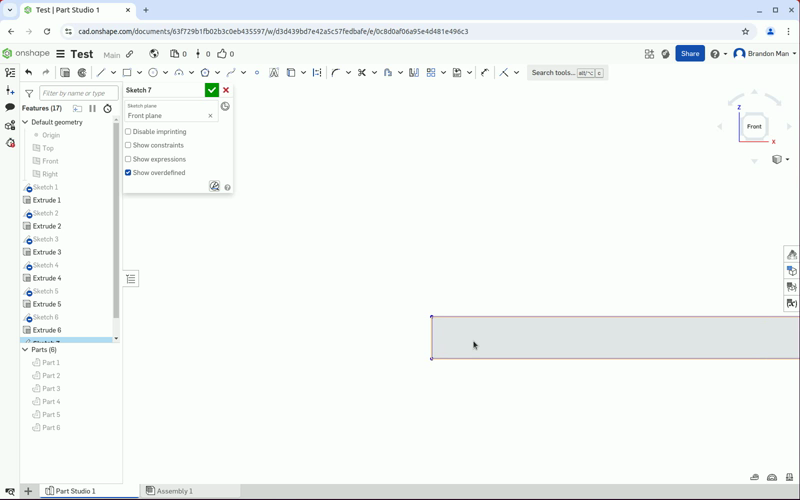
scroll(6)
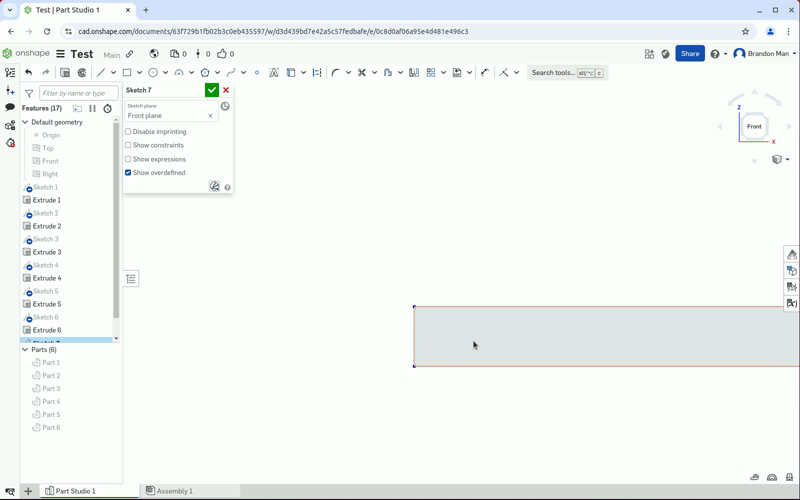
scroll(6)
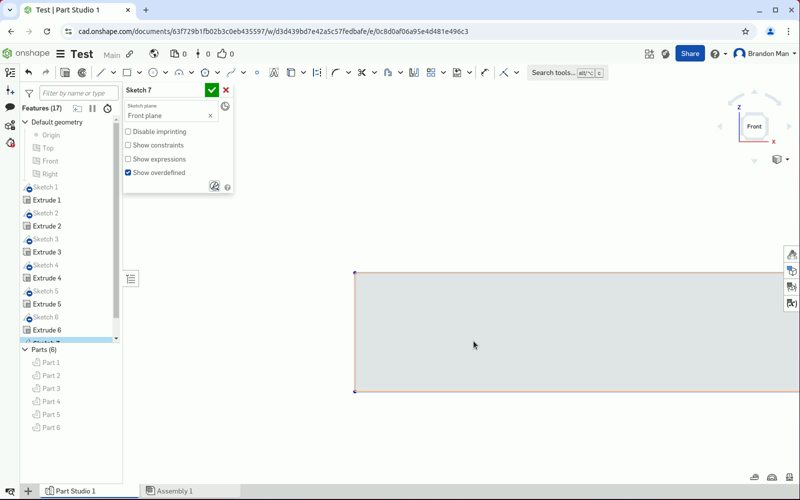
click(473, 340)
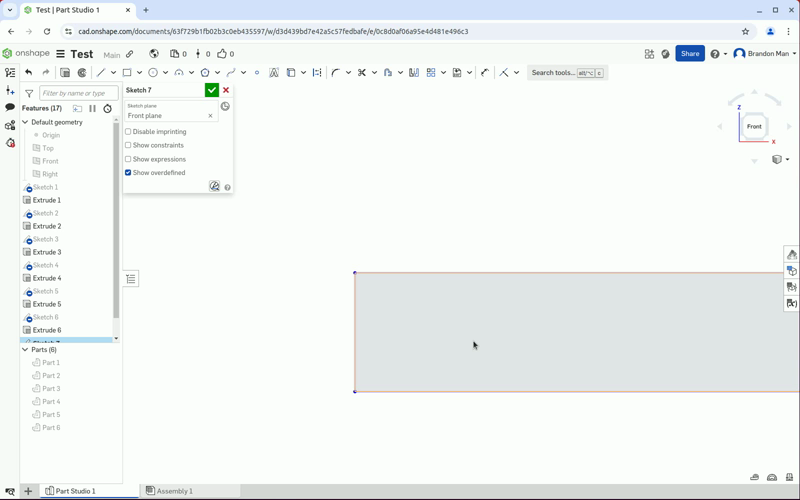
scroll(-6)
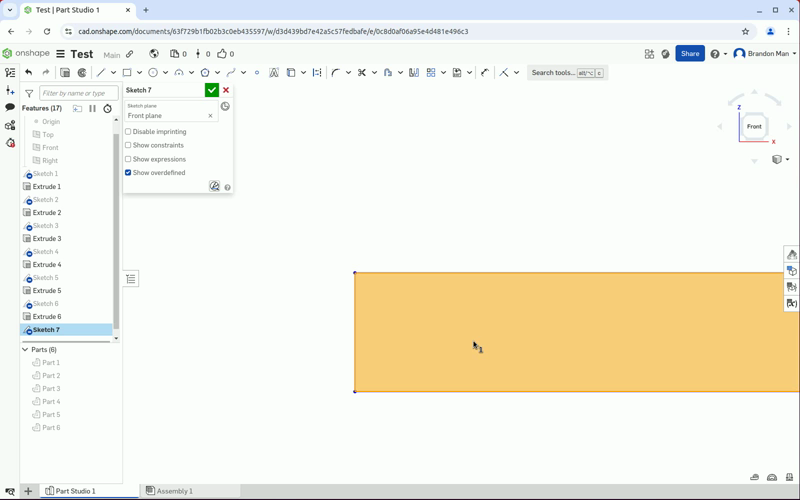
scroll(-6)
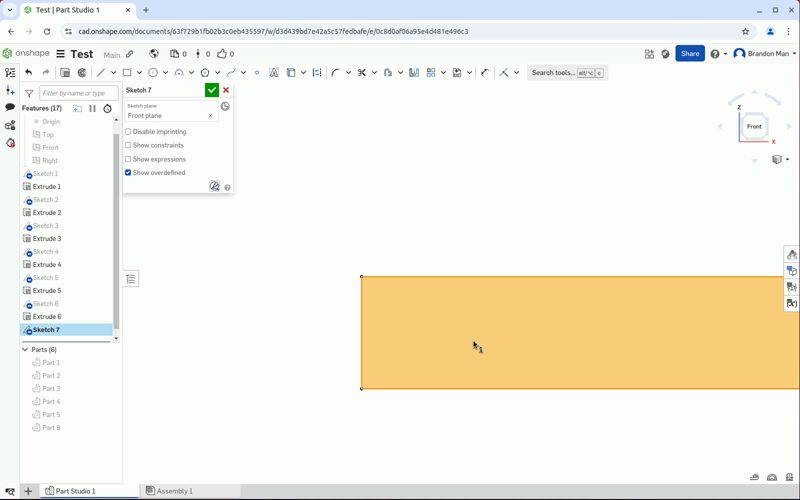
scroll(-6)
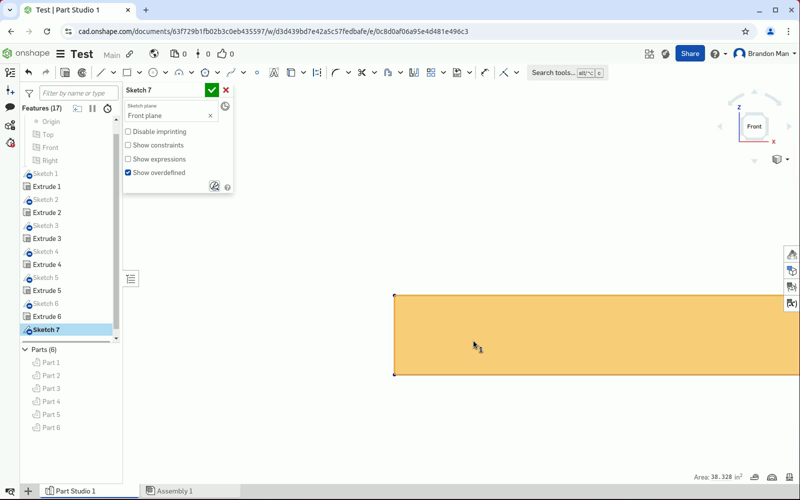
scroll(-6)
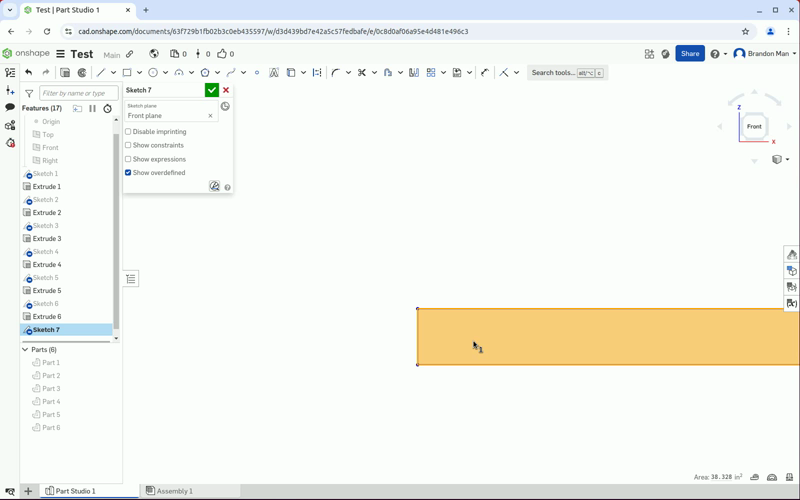
scroll(-6)
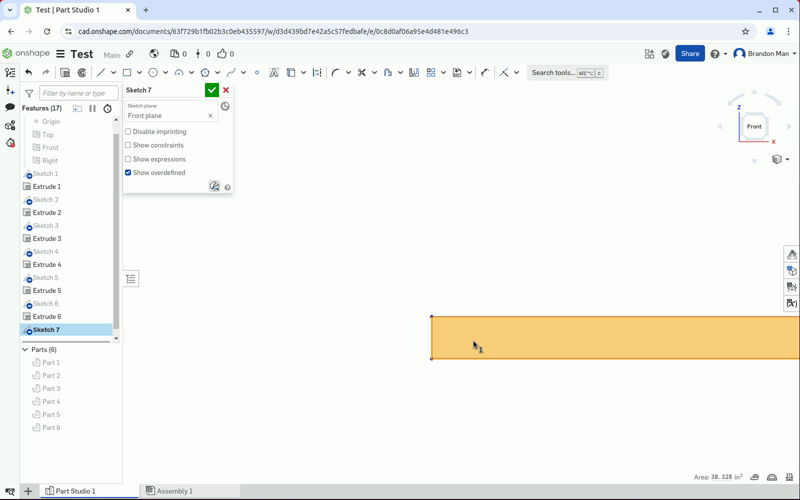
scroll(-6)
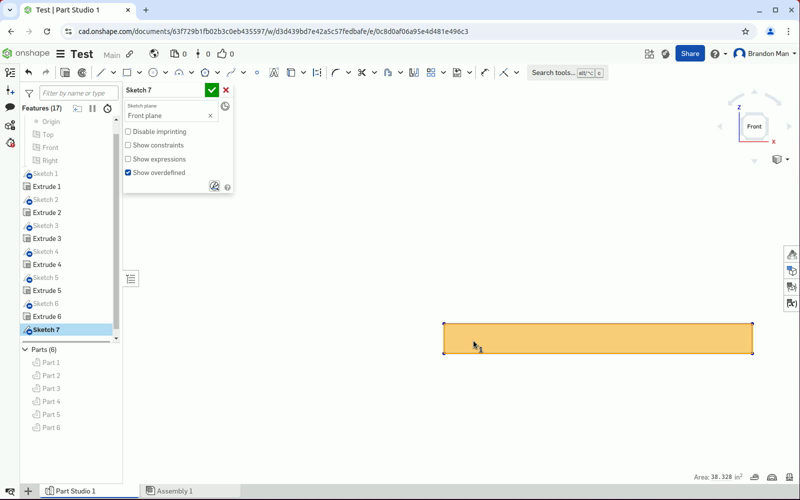
scroll(-6)
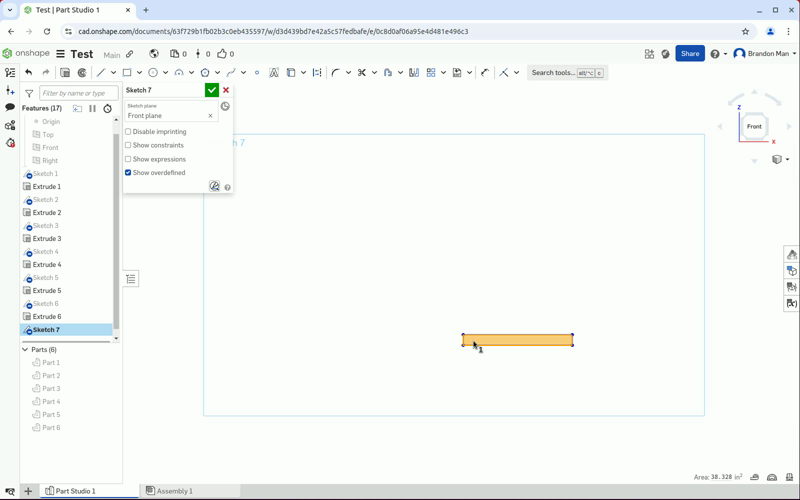
mouse_move(73, 352)
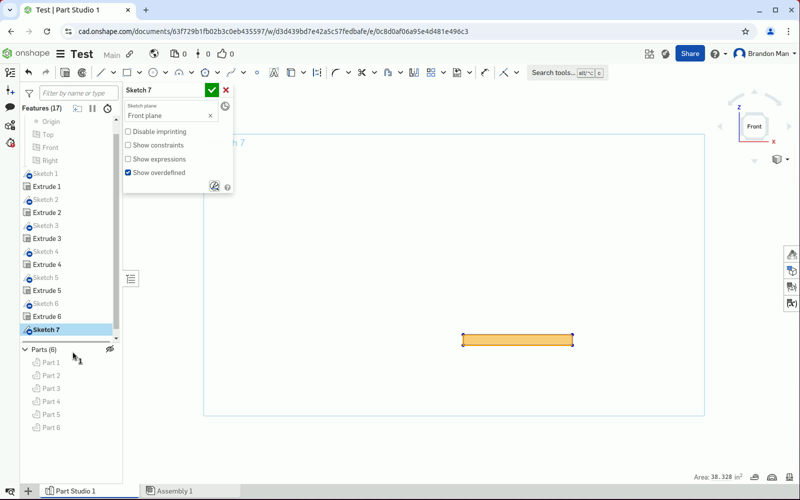
key(shift+y)
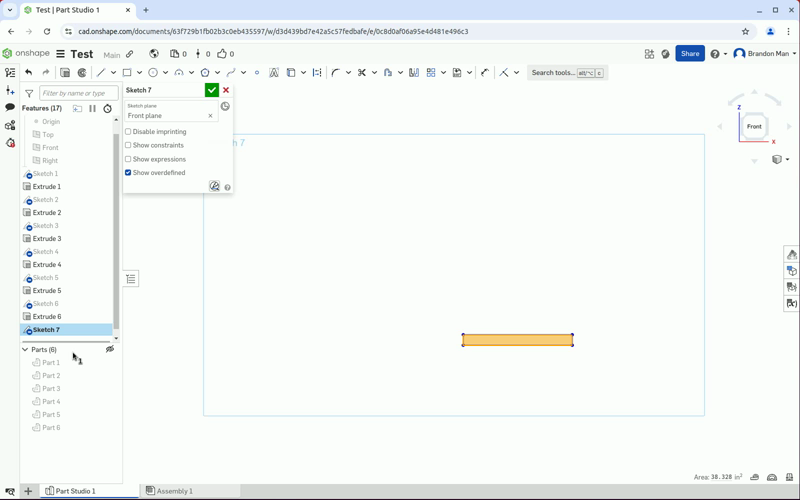
key(shift+e)
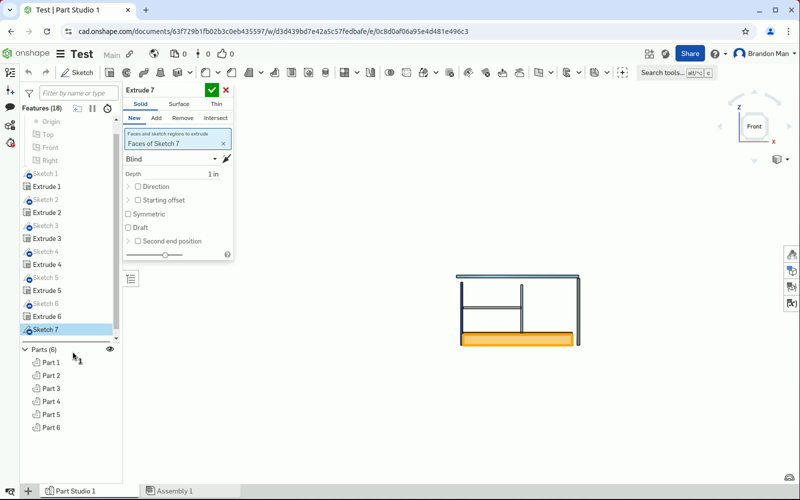
mouse_move(143, 106)
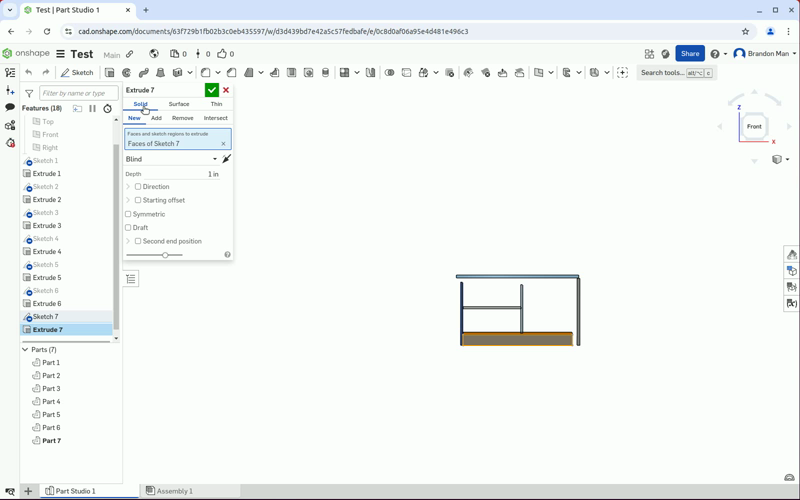
click(143, 106)
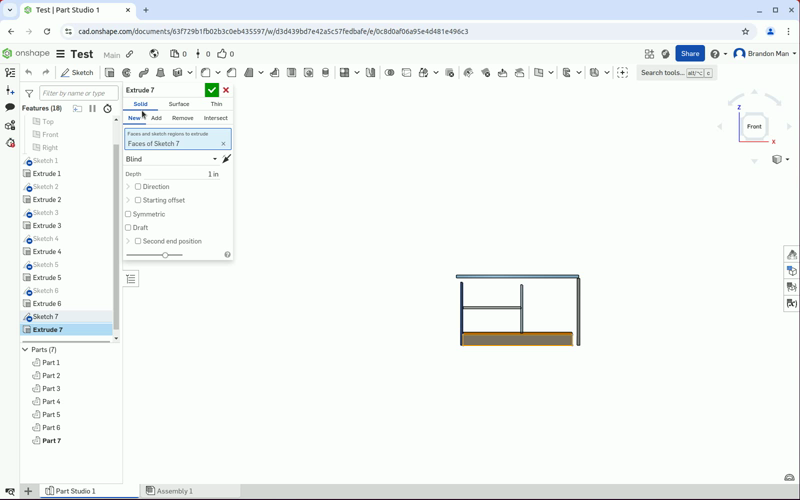
mouse_move(137, 120)
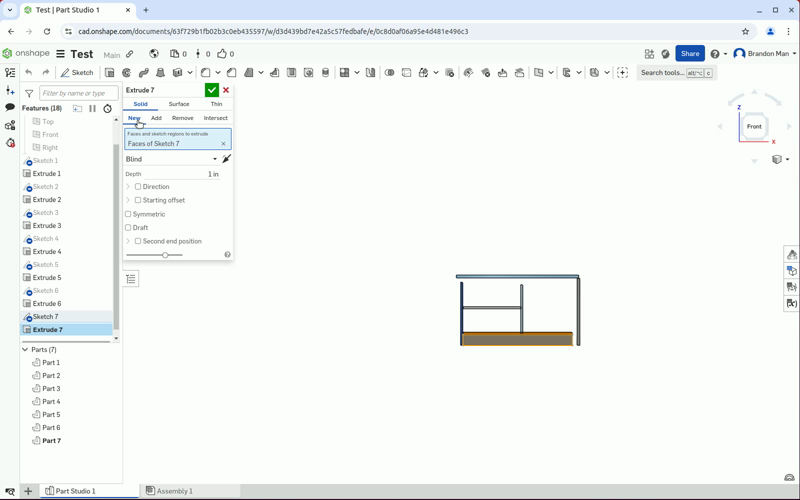
click(137, 120)
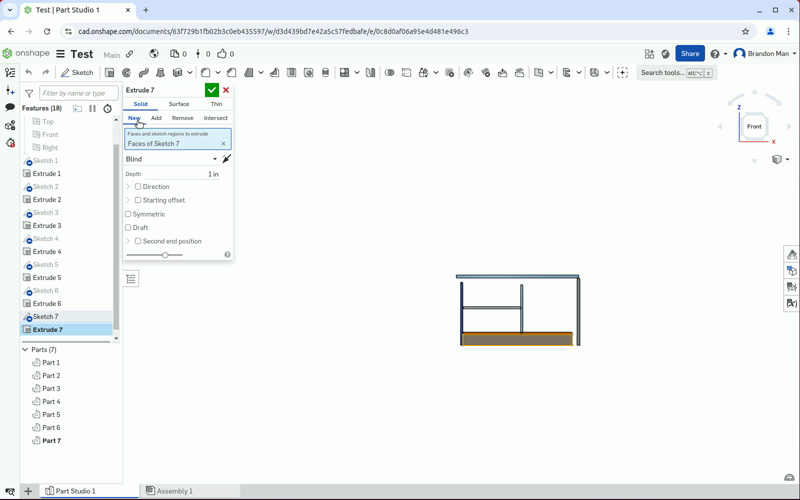
key(tab, 4)
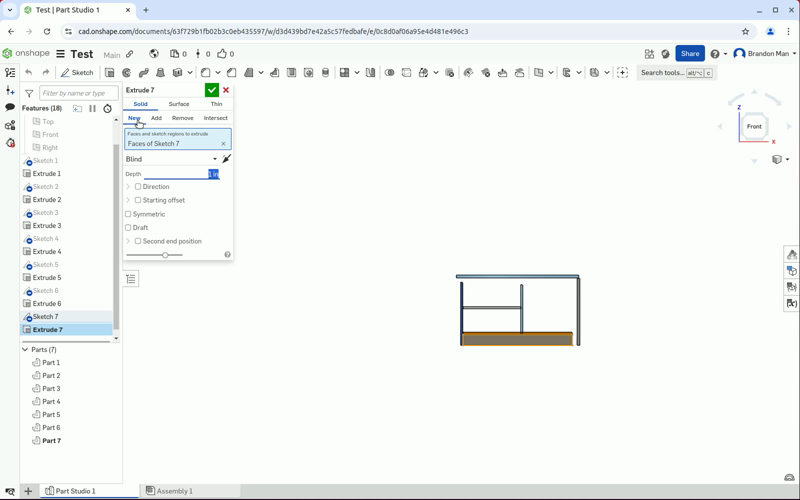
text(-1.204)
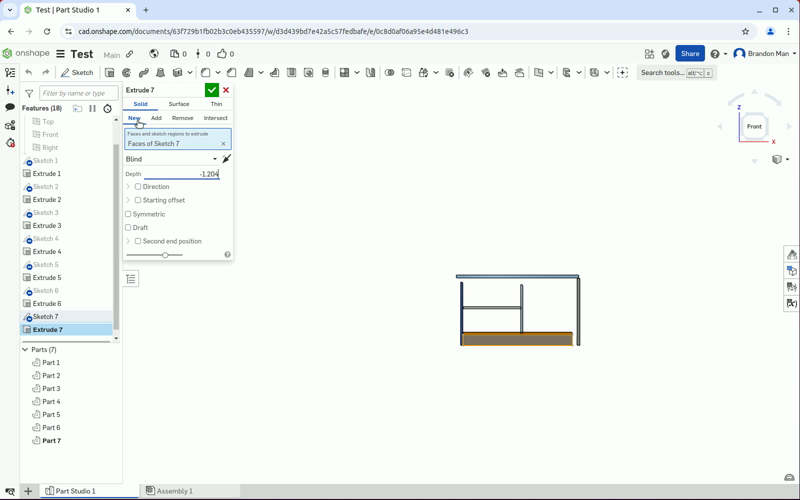
key(tab, 3)
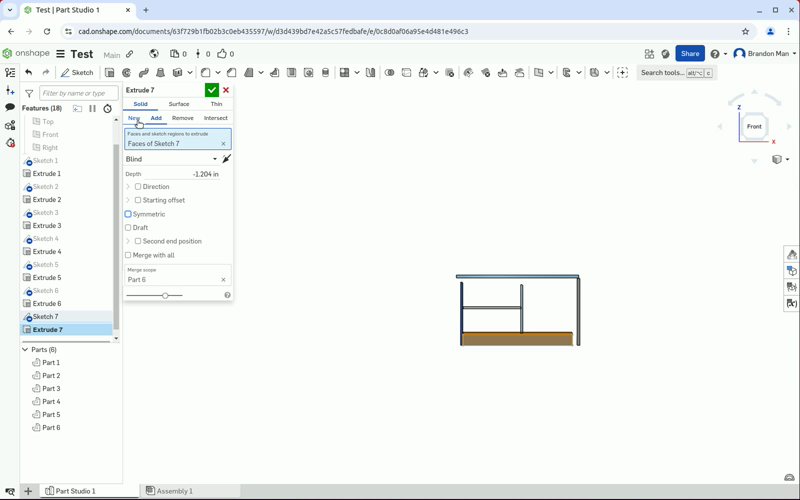
key(tab, 2)
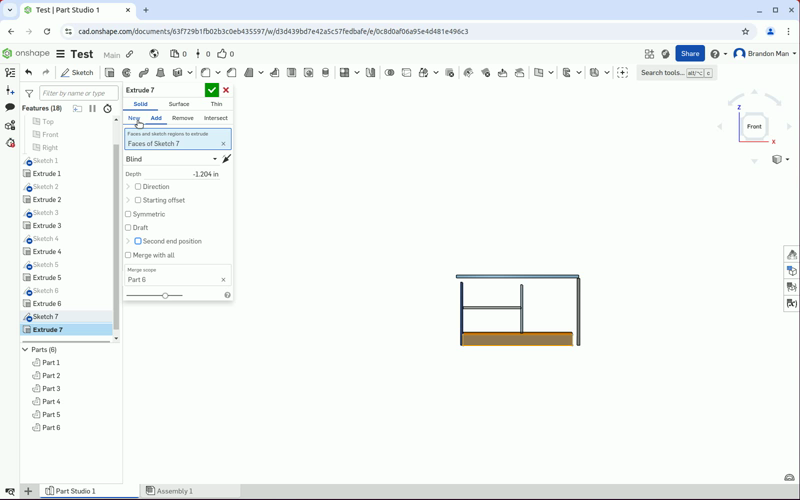
key(space)
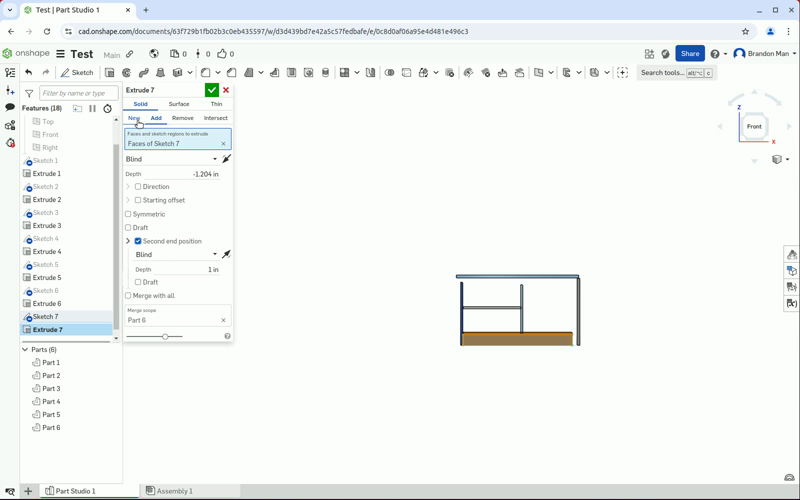
key(tab, 3)
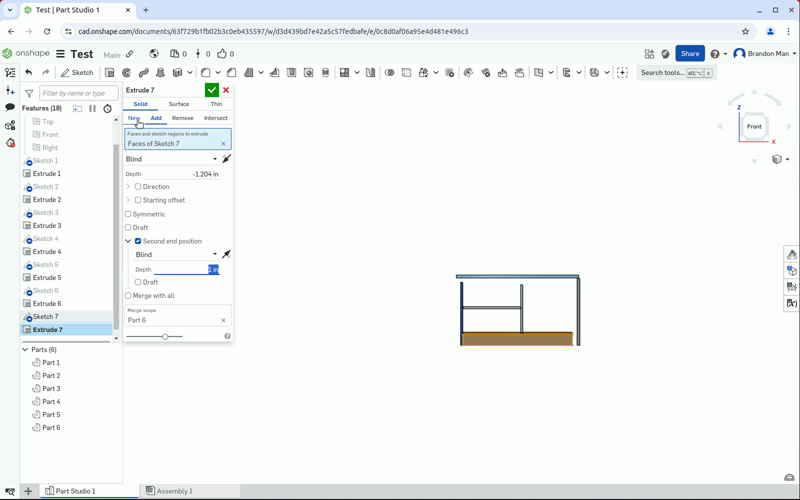
text(0.722)
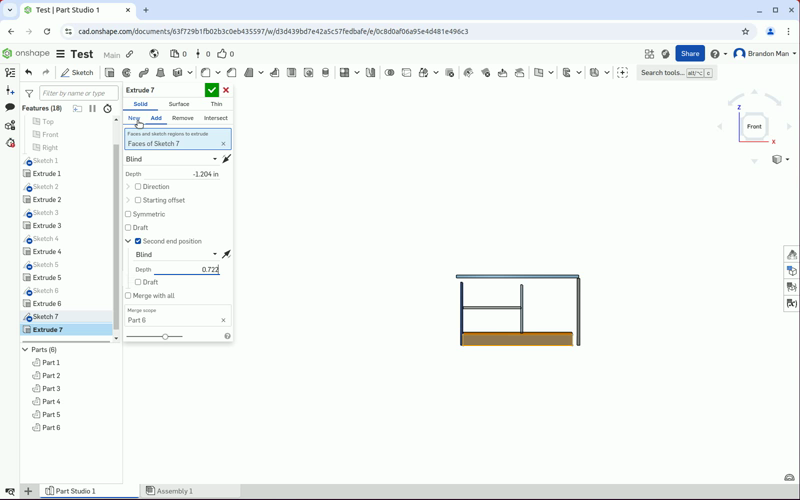
key(enter)
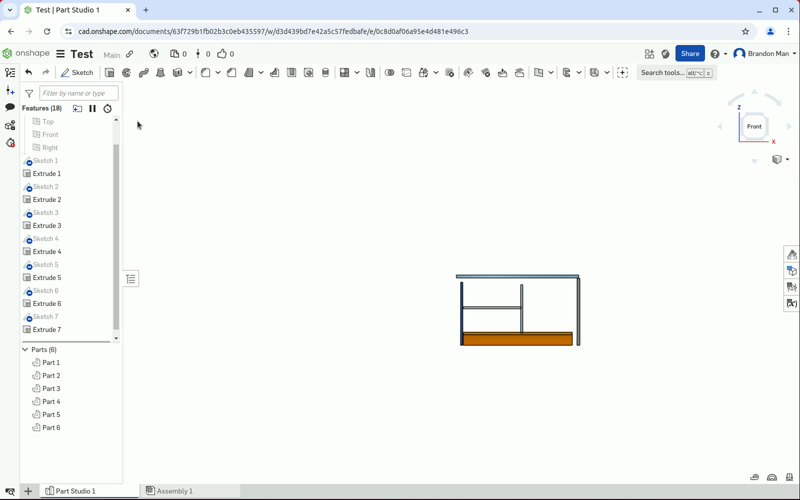
key(shift+h)
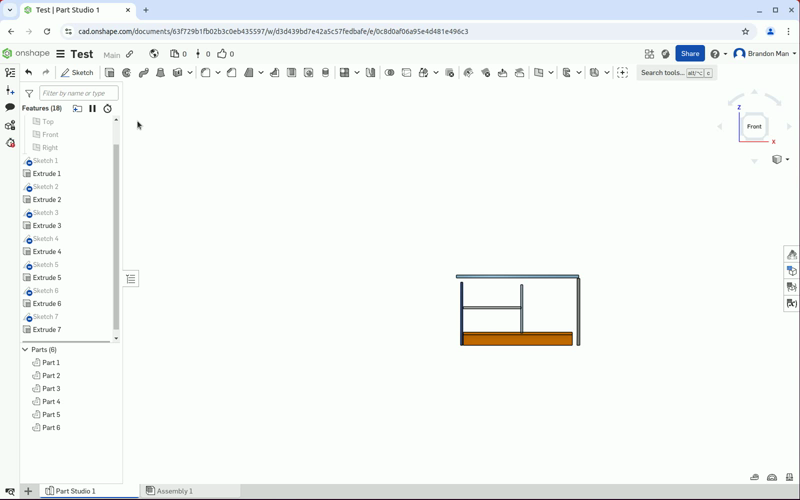
key(shift+h)
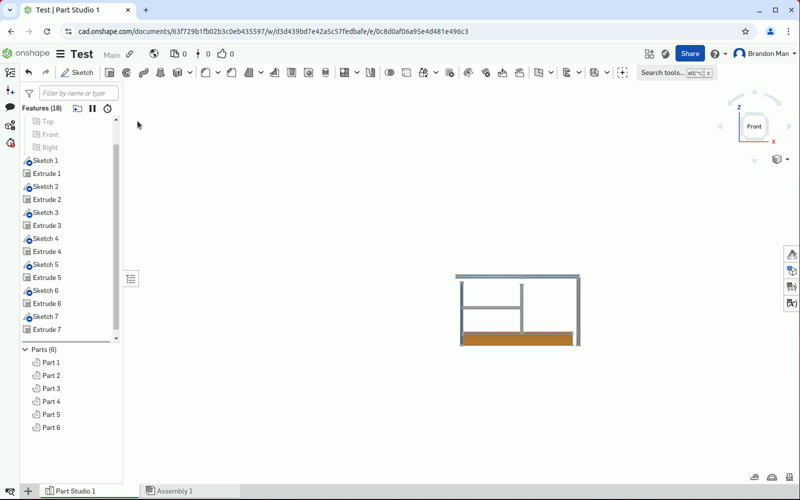
key(shift+7)
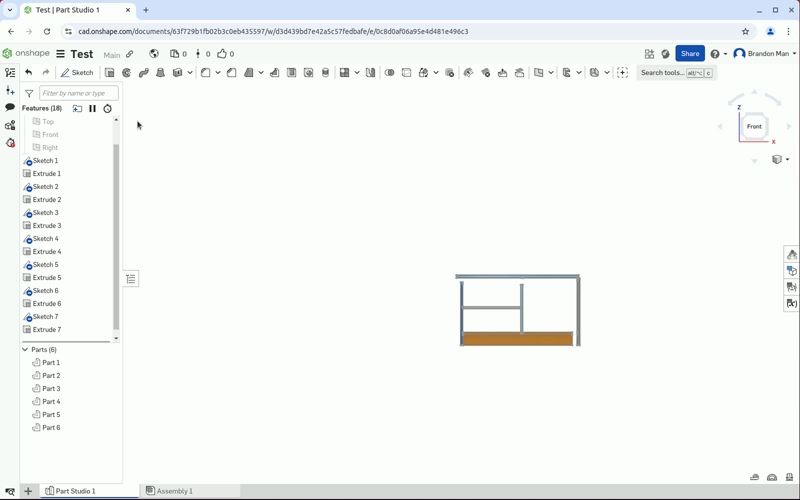
key(left, 2)
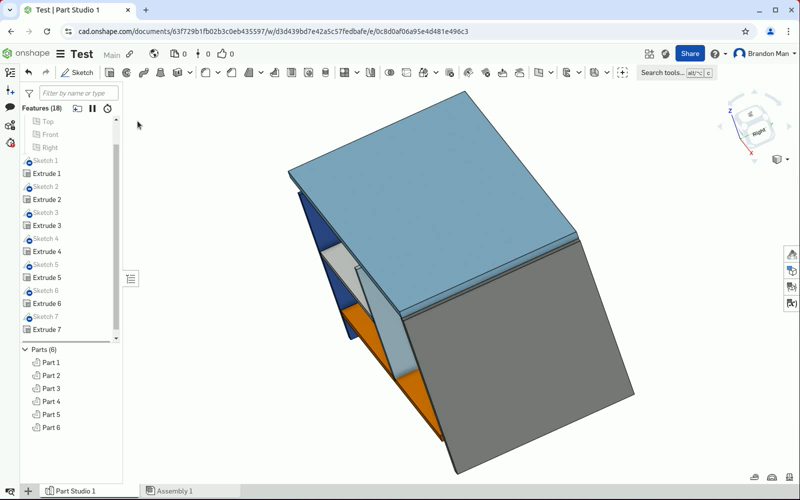
key(down, 2)
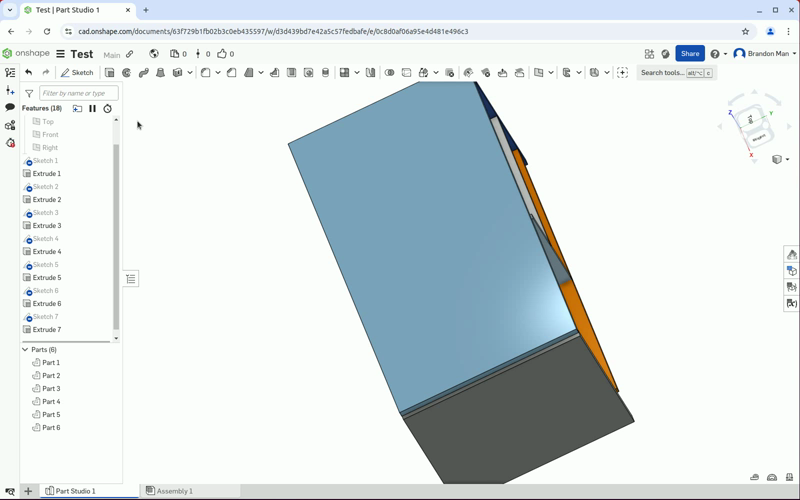
key(up, 2)
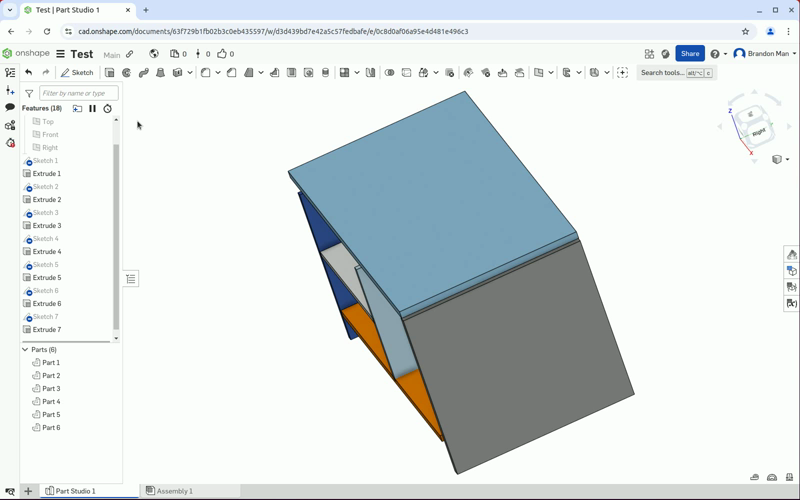
key(right, 2)
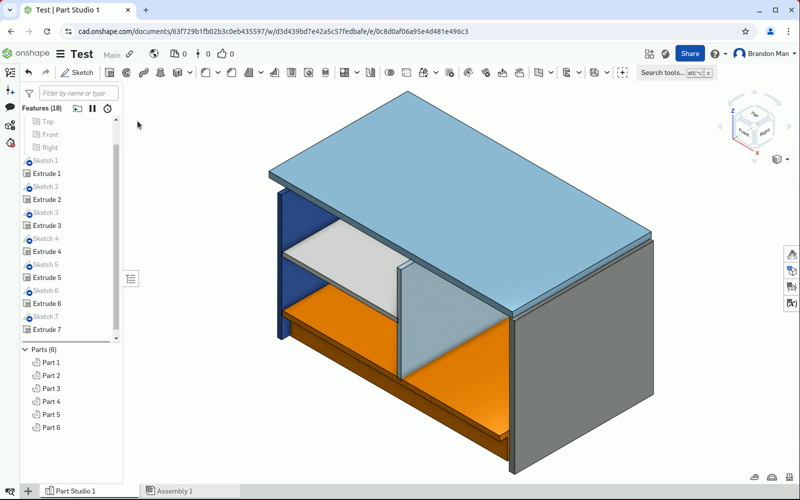
mouse_move(69, 163)
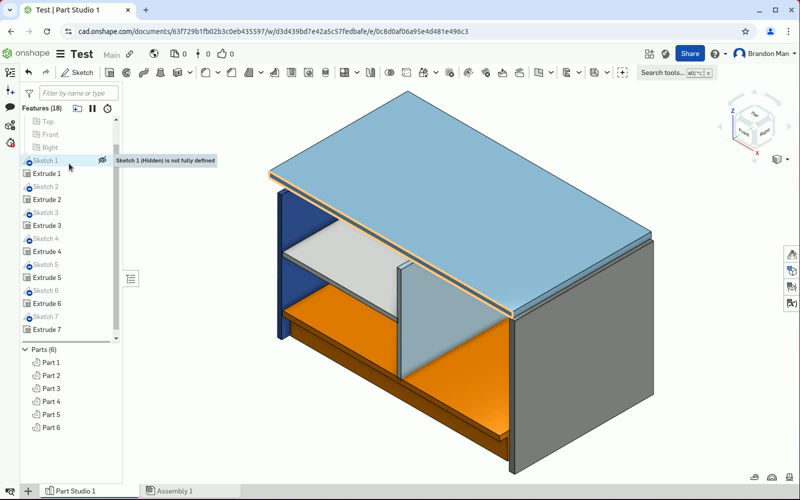
click(69, 163)